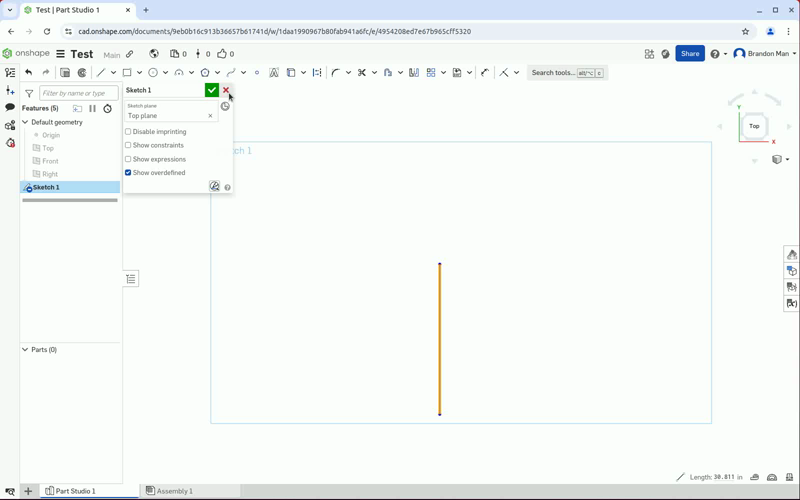
key(shift+h)
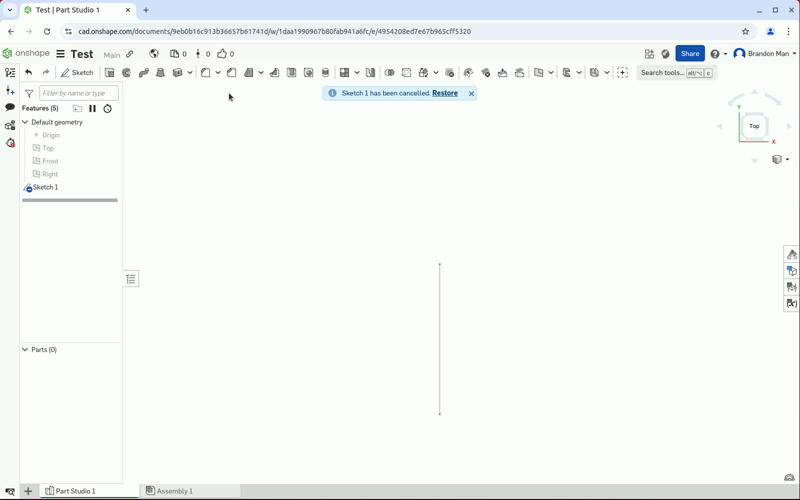
key(shift+s)
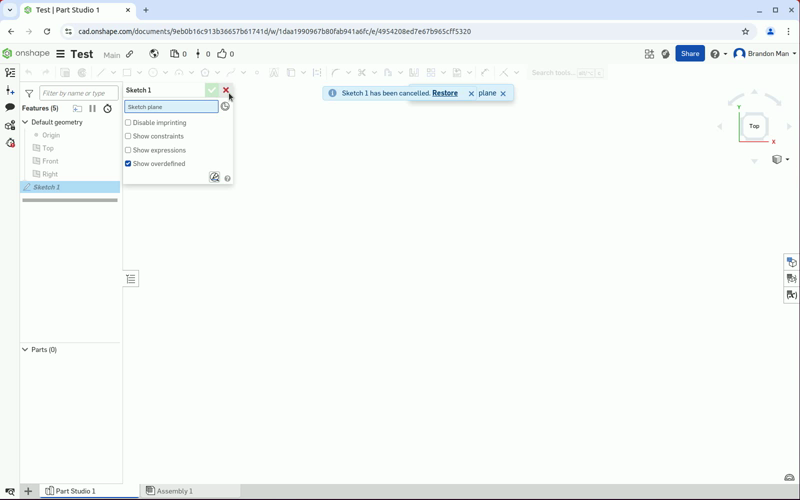
mouse_move(73, 150)
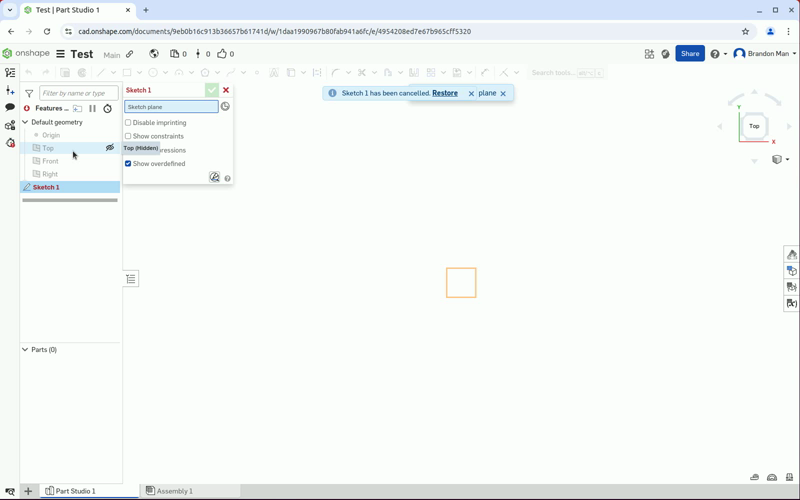
click(73, 150)
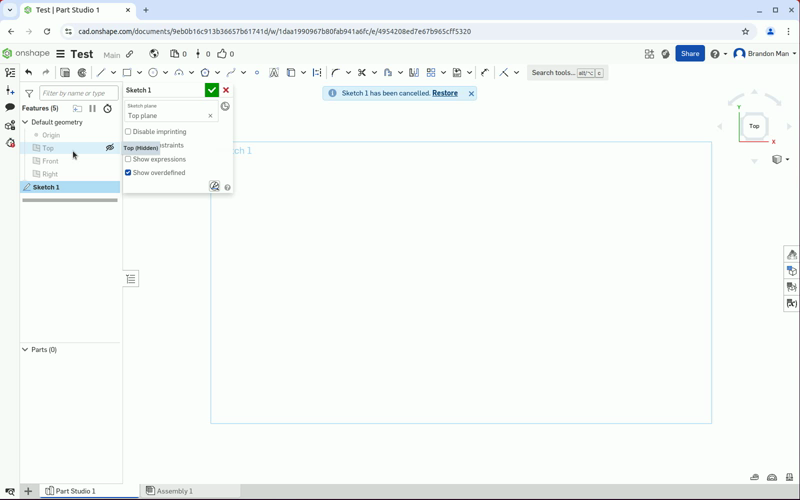
mouse_move(73, 352)
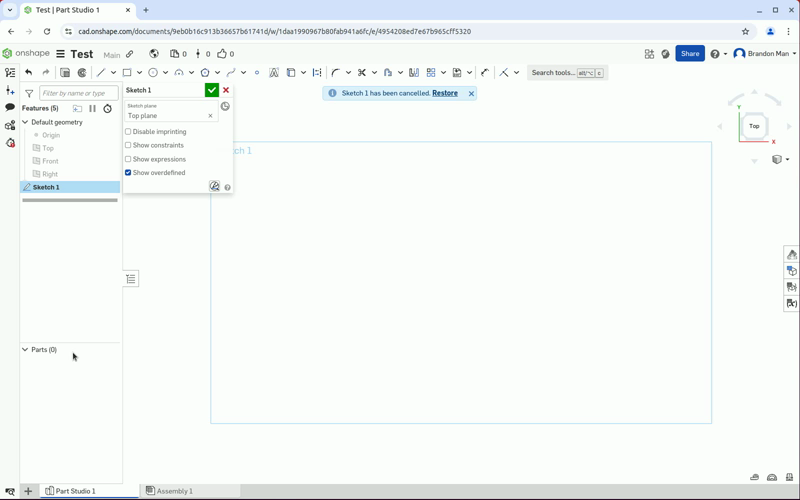
key(y)
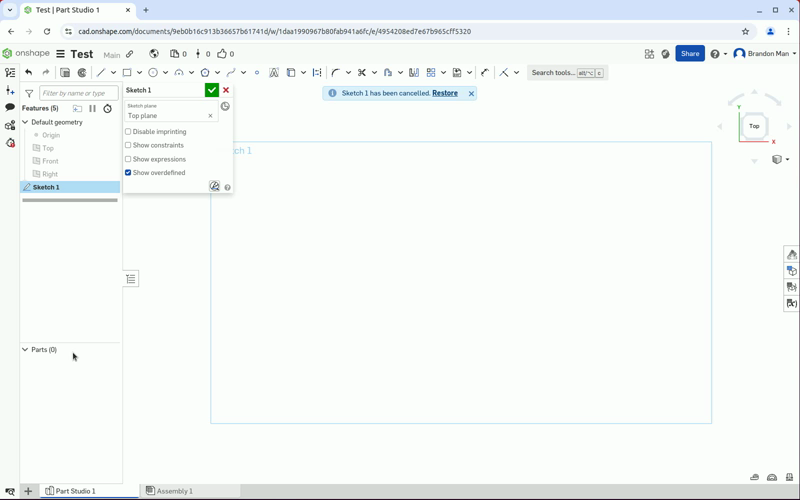
key(l)
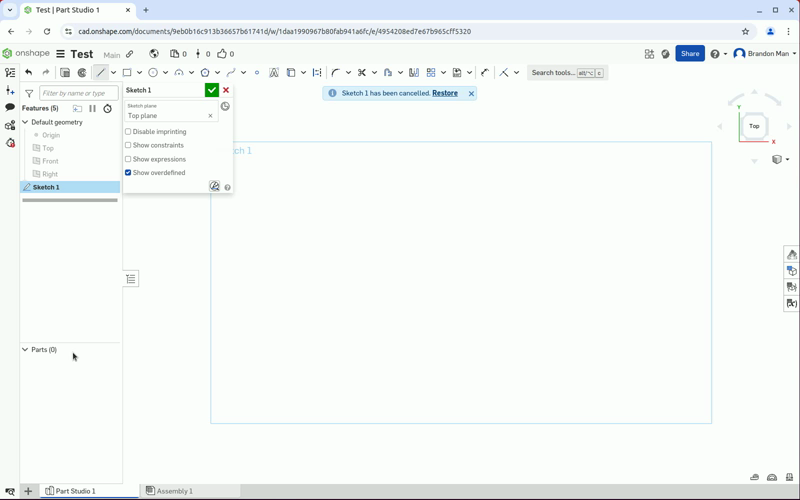
key_down(shift)
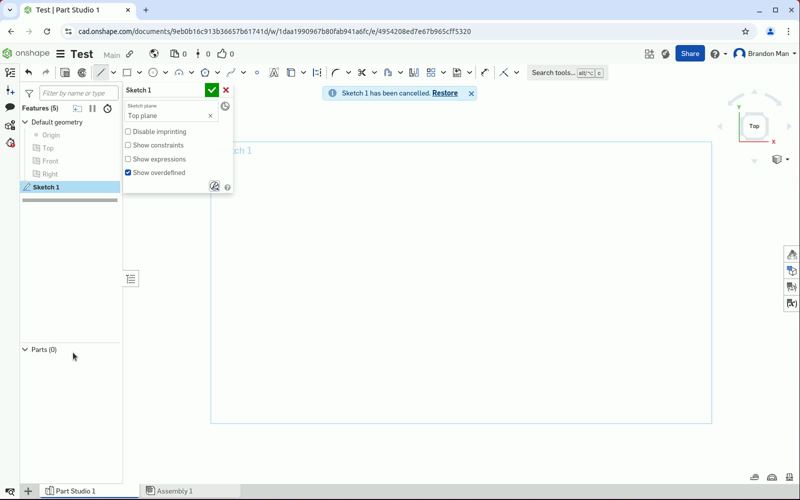
mouse_move(348, 282)
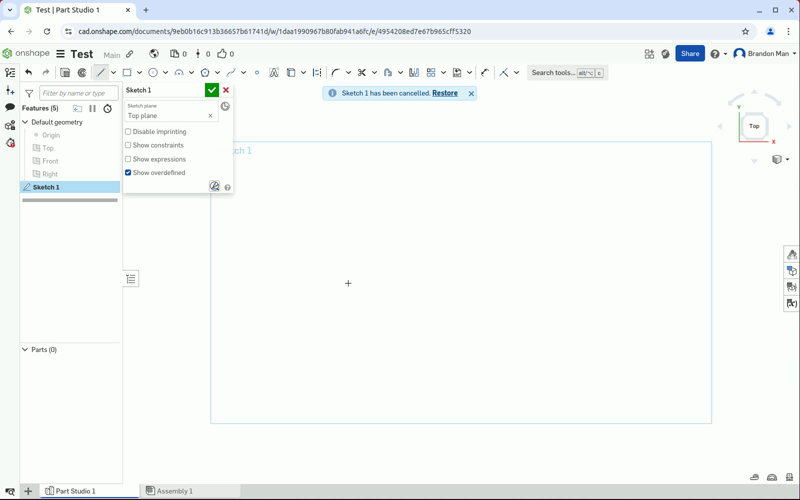
click(348, 282)
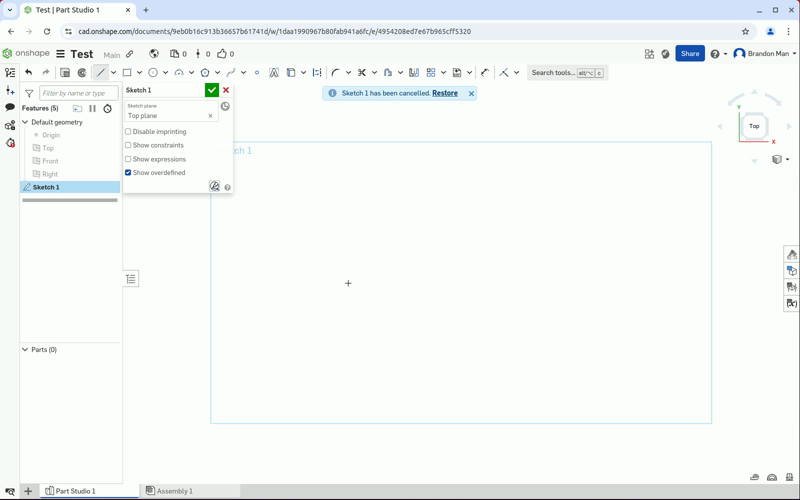
key_up(shift)
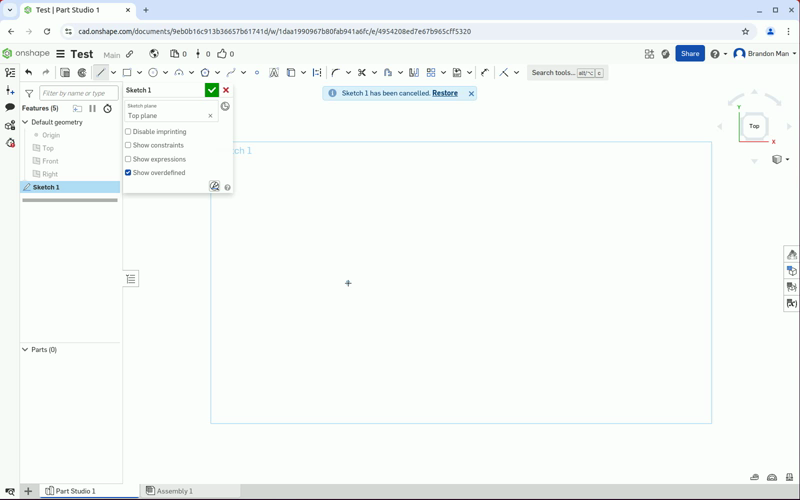
key_down(shift)
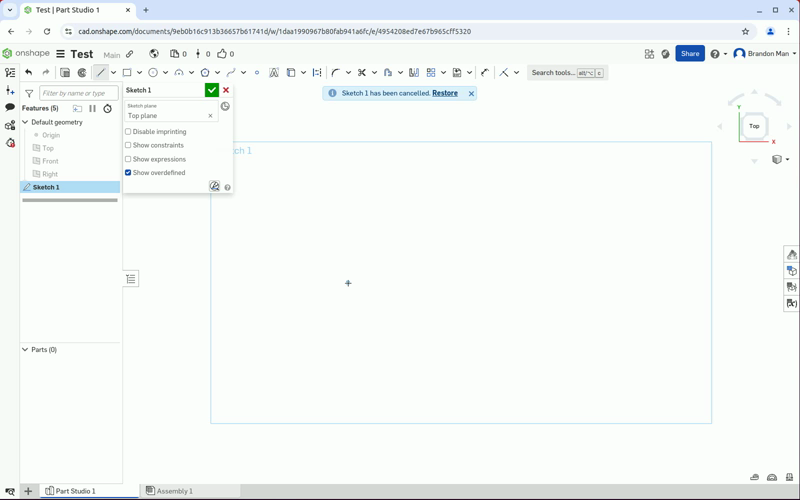
mouse_move(378, 282)
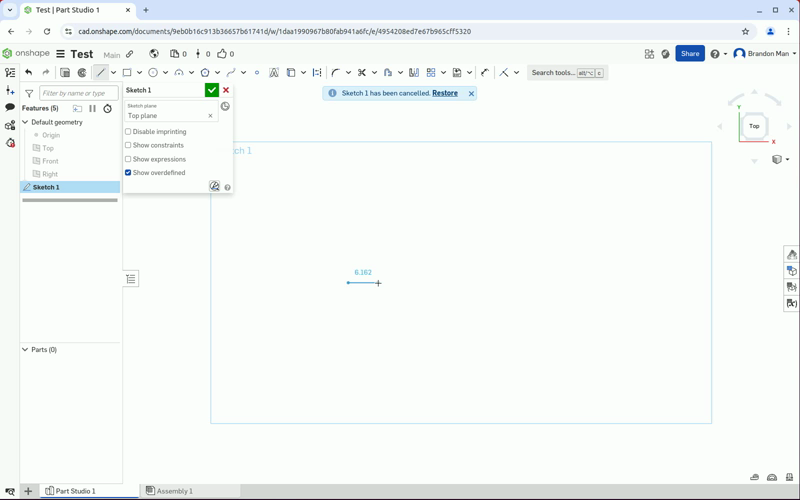
mouse_move(353, 282)
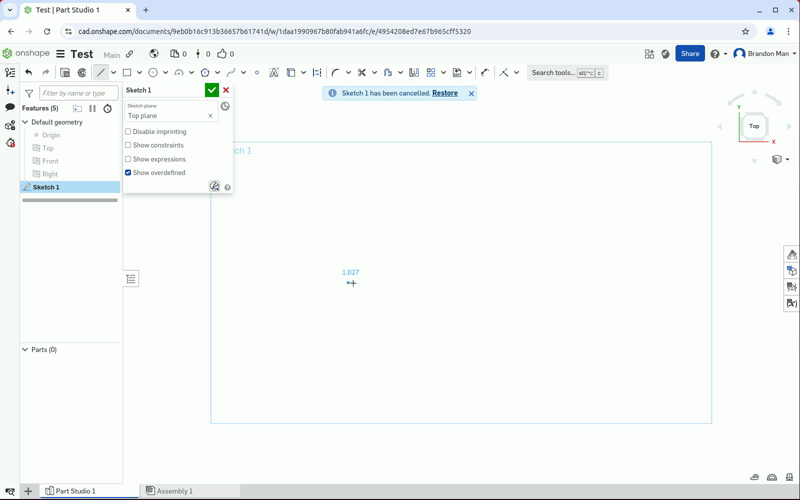
scroll(6)
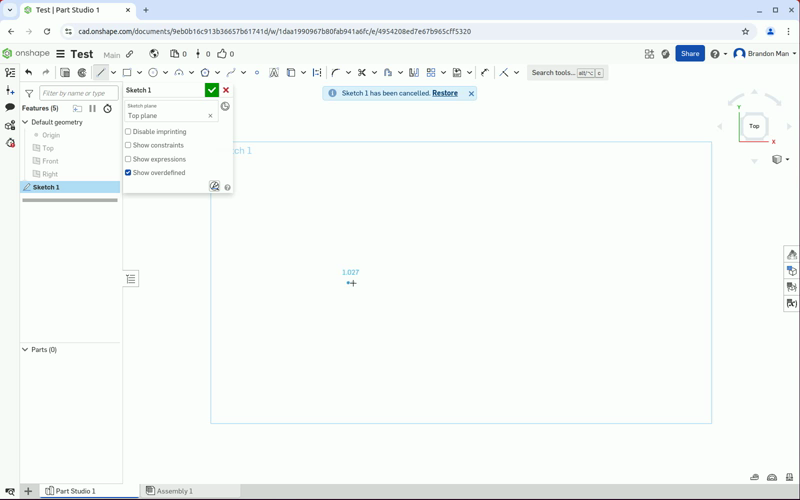
scroll(6)
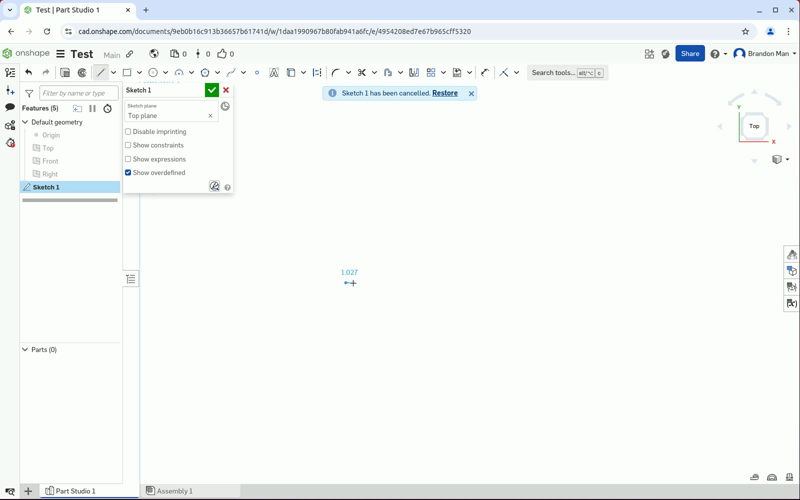
scroll(6)
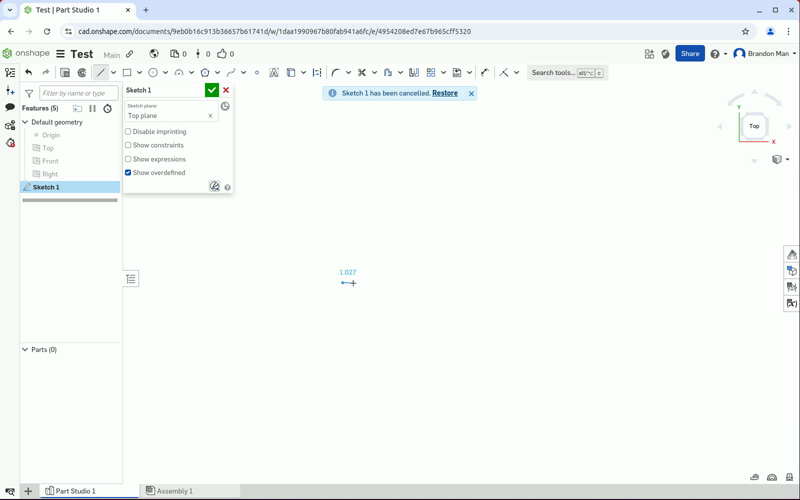
scroll(6)
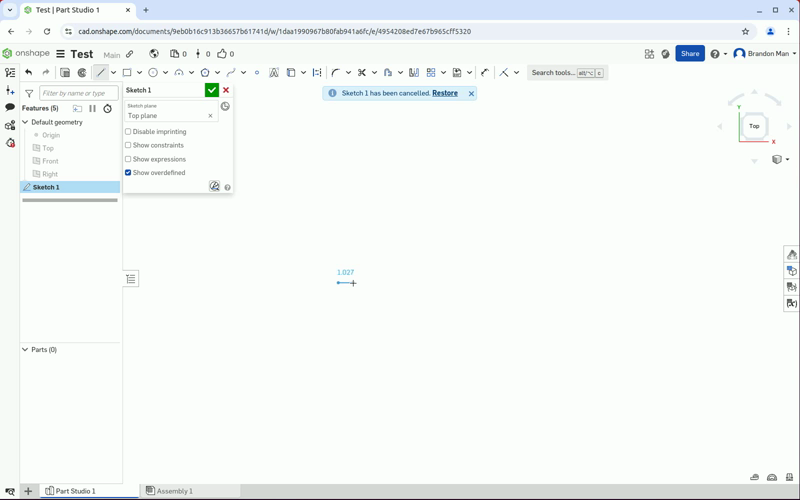
scroll(6)
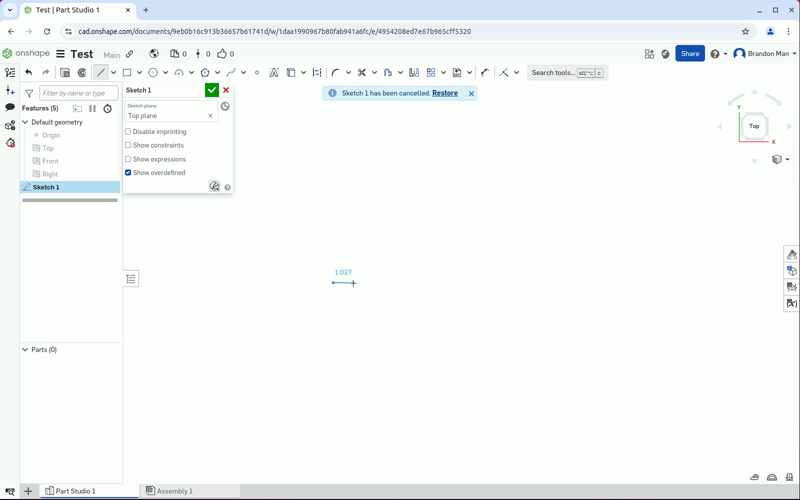
scroll(6)
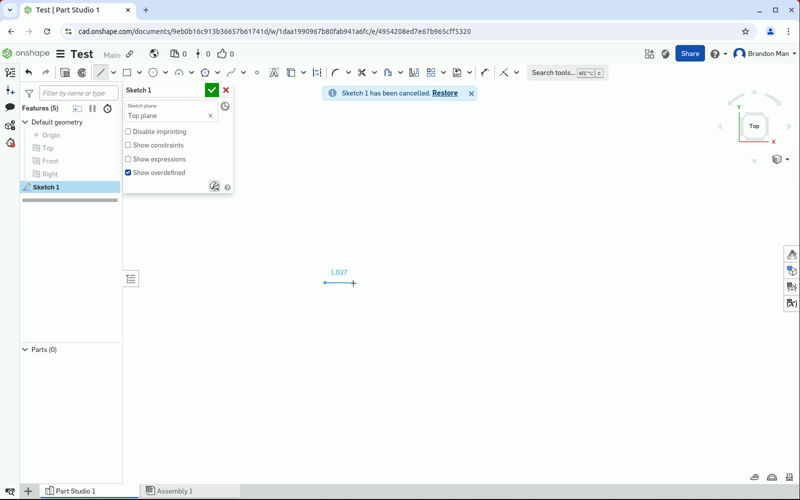
scroll(6)
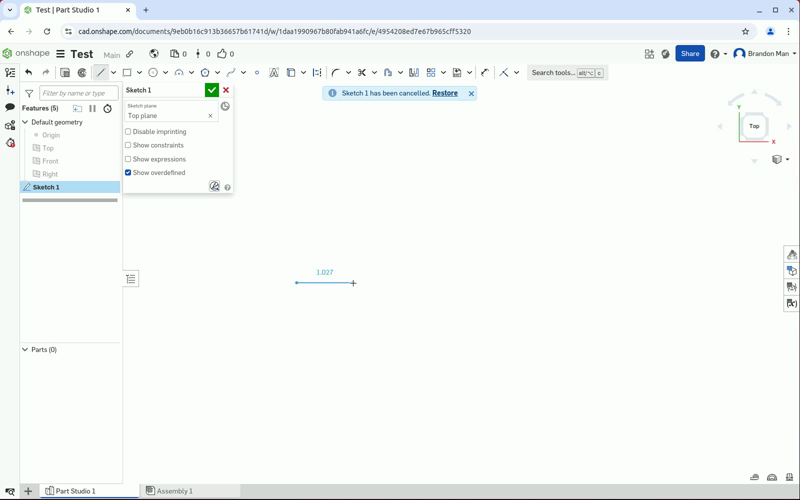
click(353, 282)
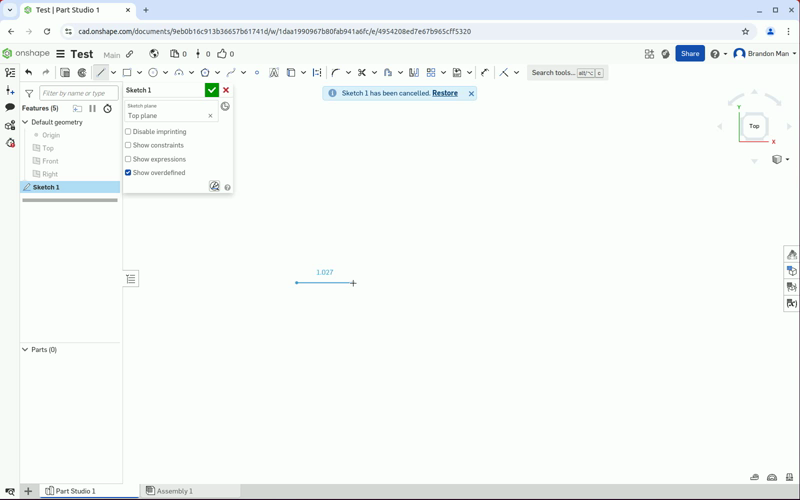
scroll(-6)
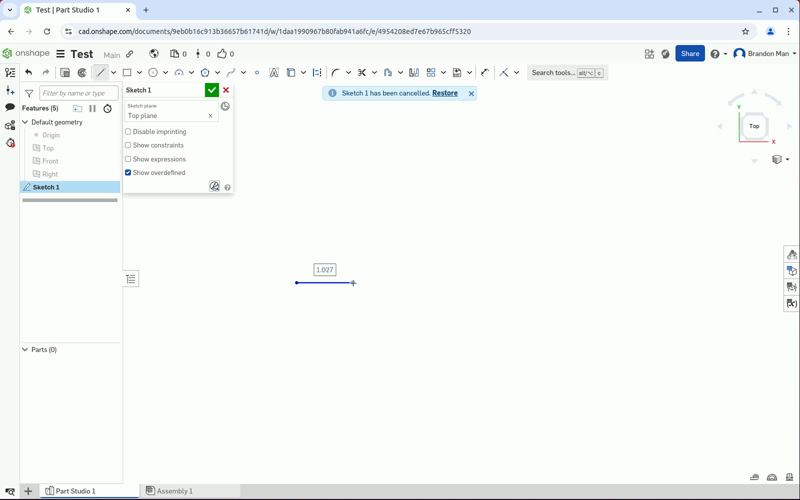
scroll(-6)
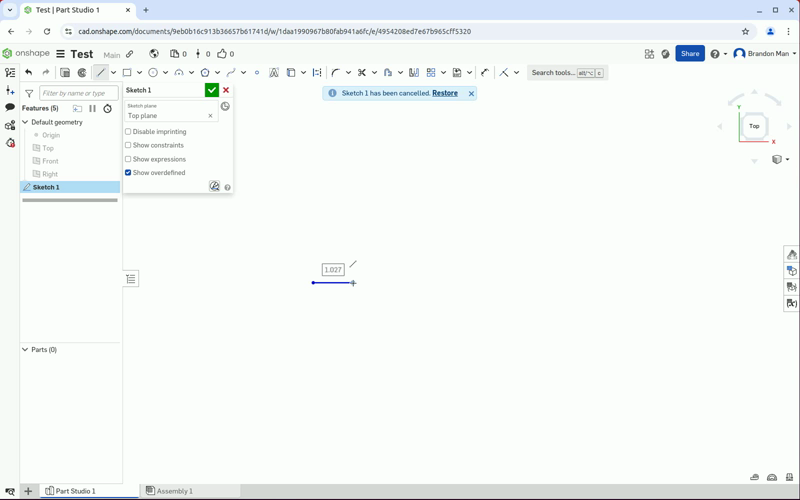
scroll(-6)
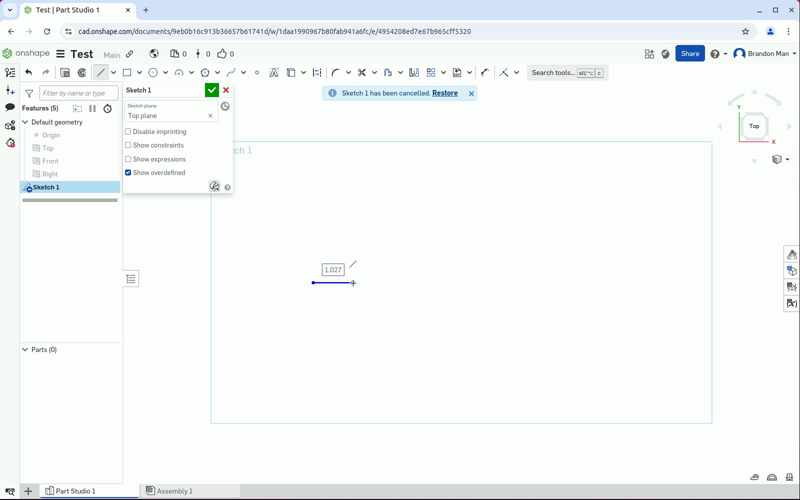
scroll(-6)
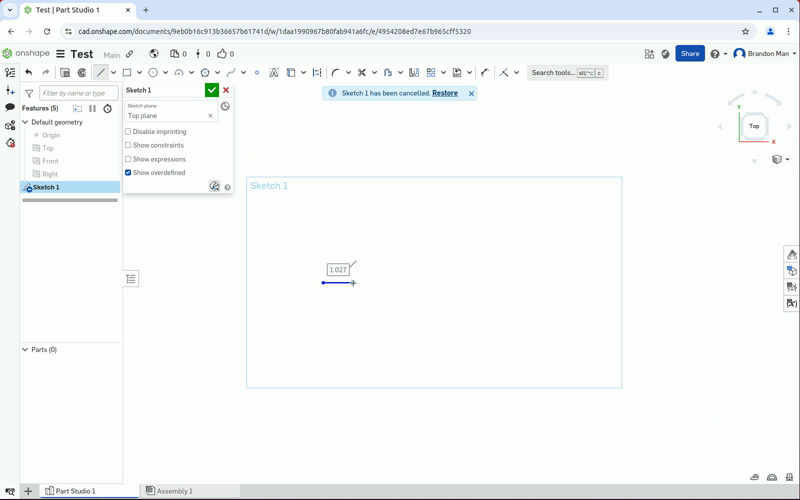
scroll(-6)
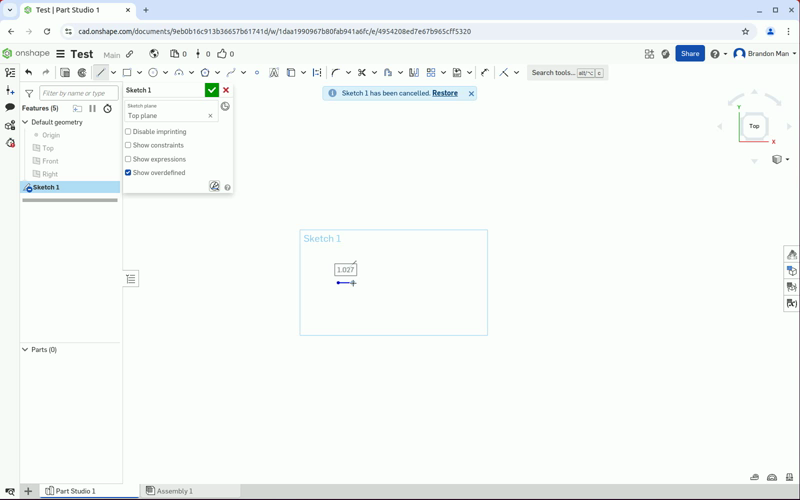
scroll(-6)
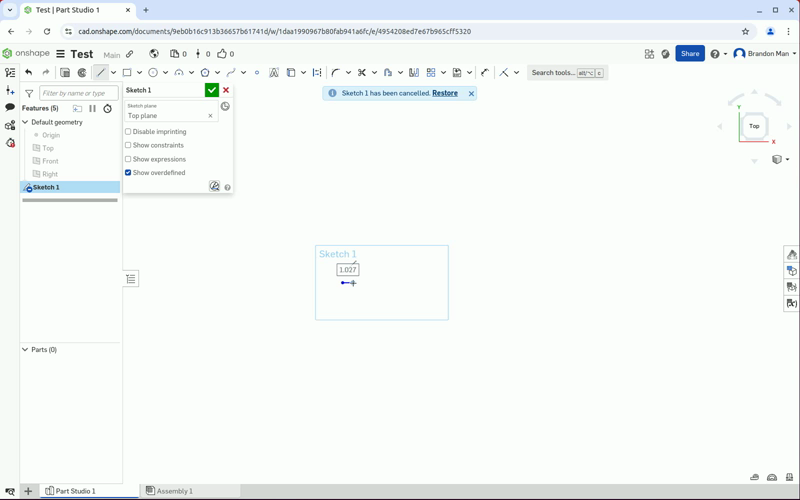
scroll(-6)
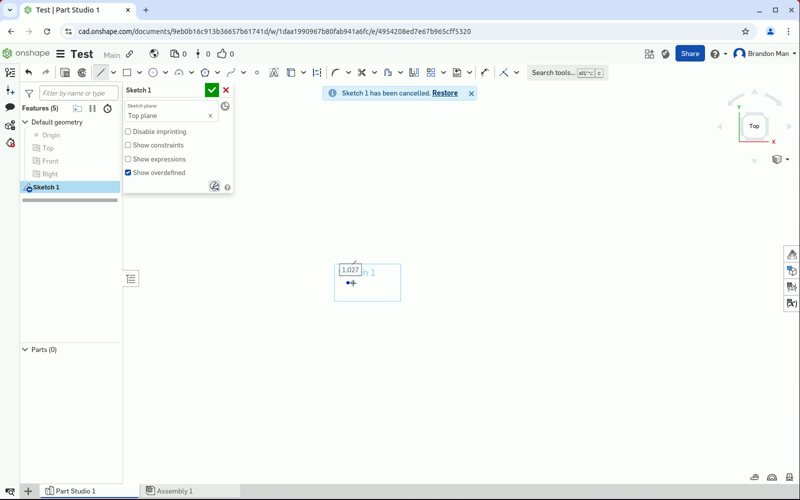
key_up(shift)
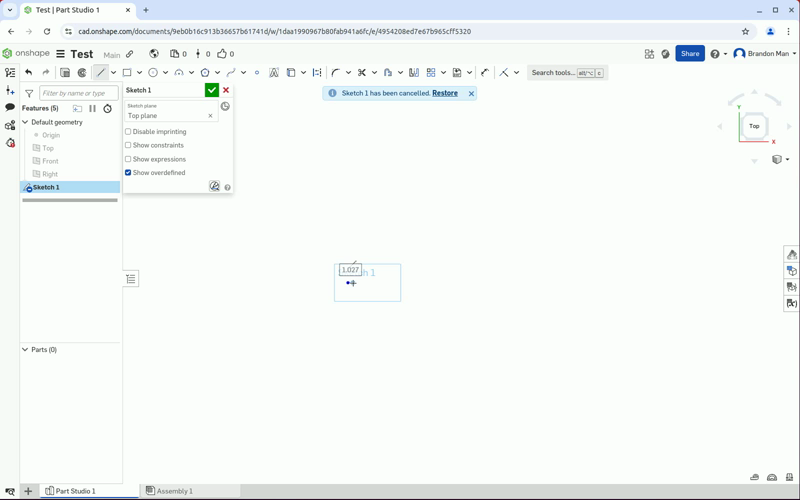
key(esc)
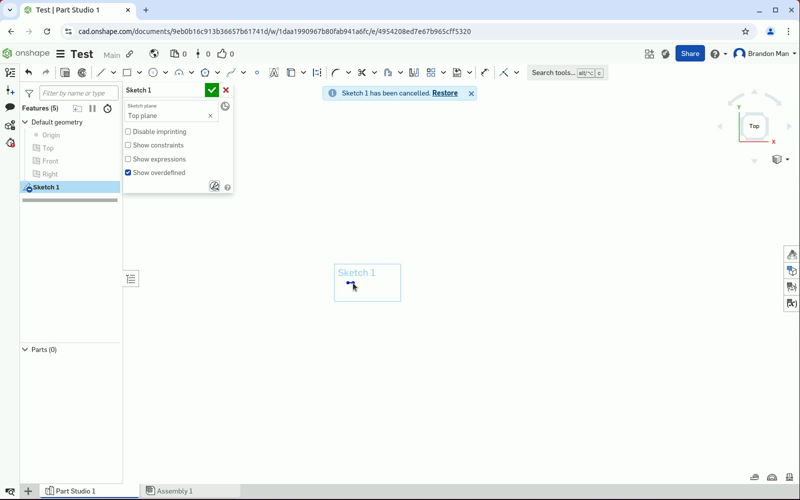
key(a)
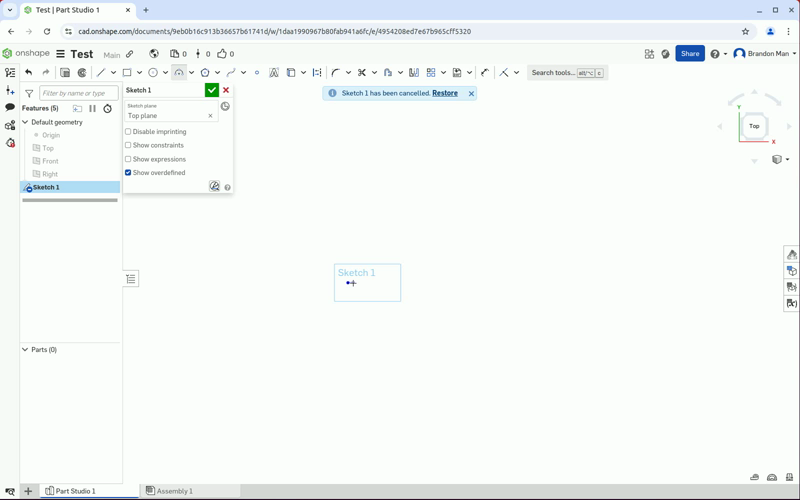
mouse_move(353, 282)
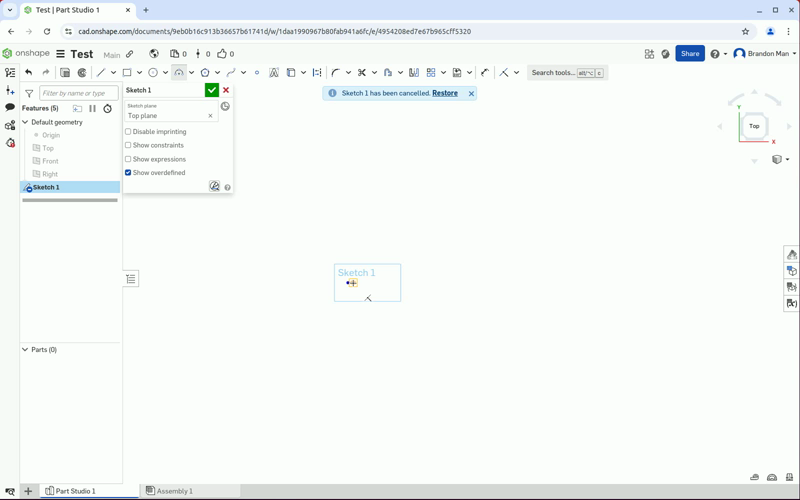
click(353, 282)
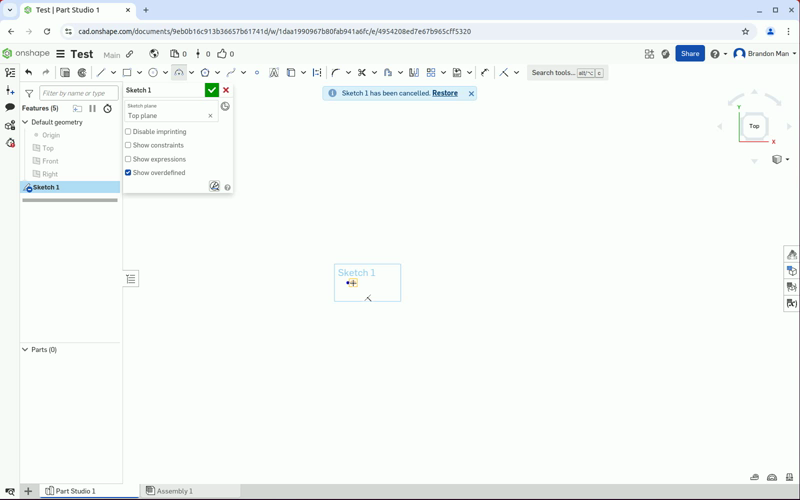
key_down(shift)
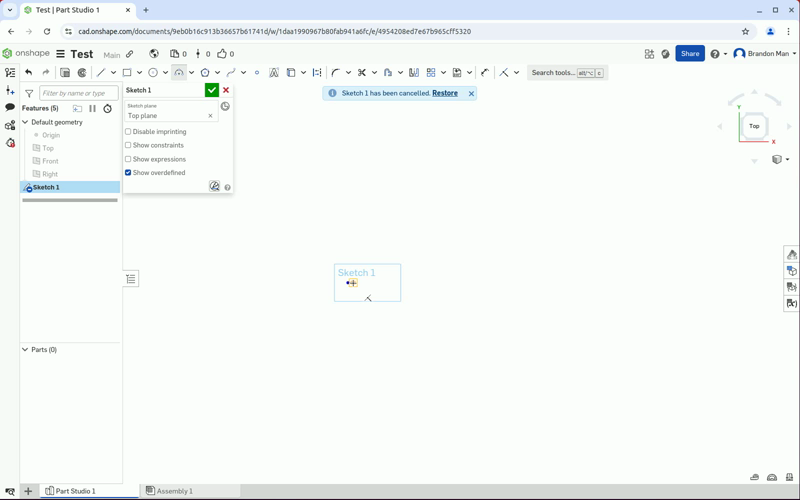
mouse_move(454, 282)
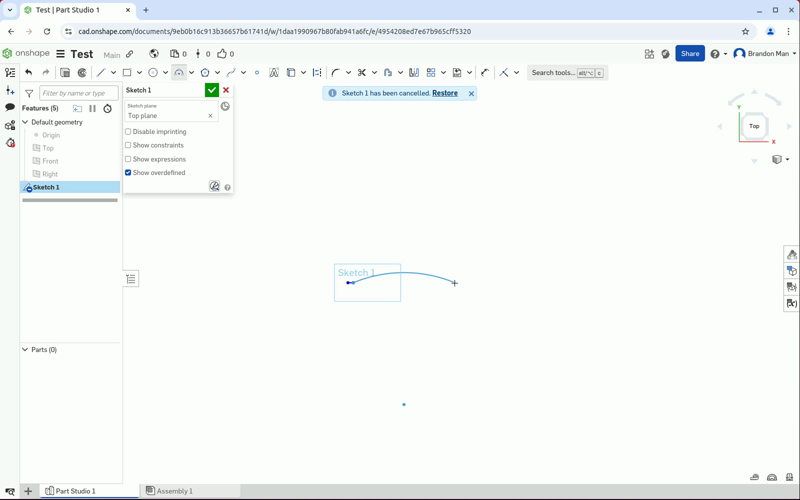
click(454, 282)
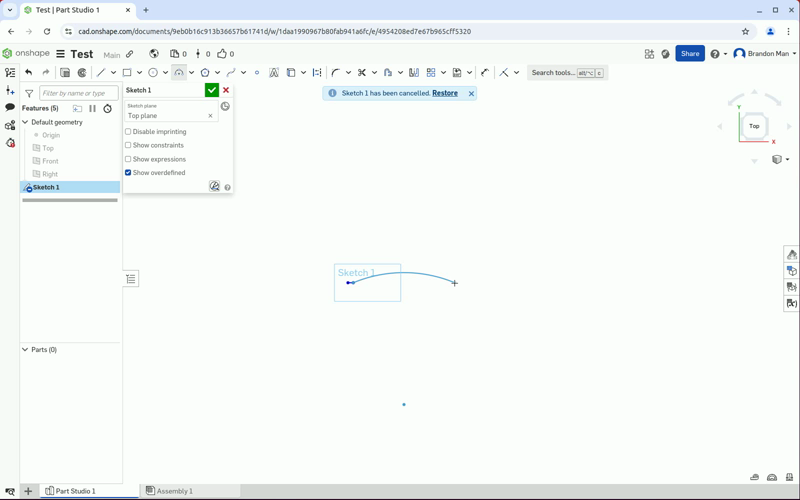
mouse_move(404, 231)
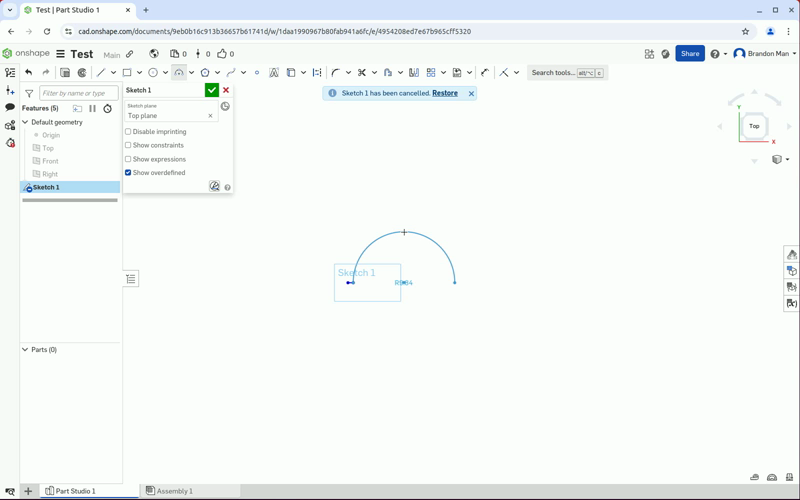
click(404, 231)
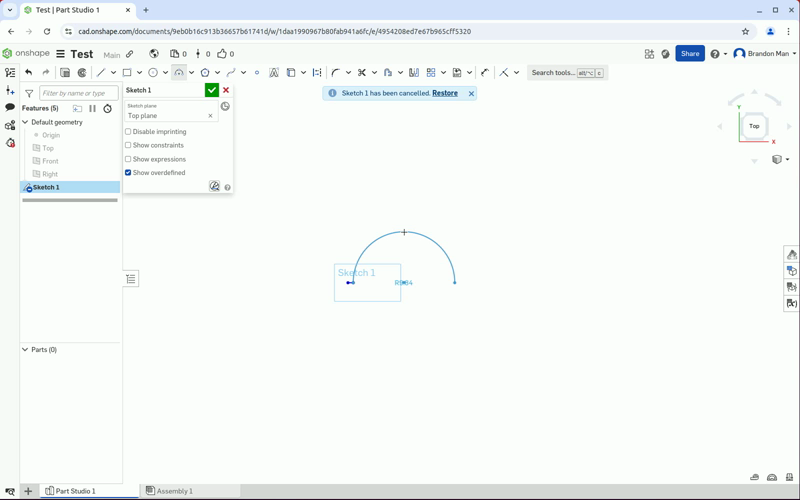
key_up(shift)
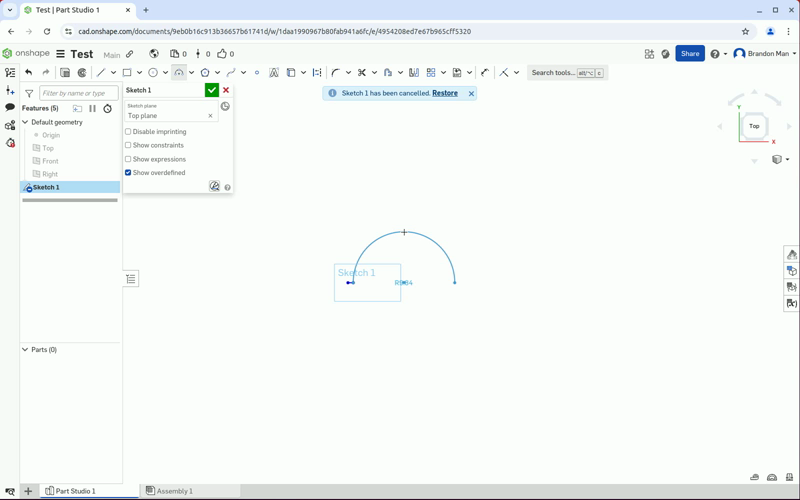
key(esc)
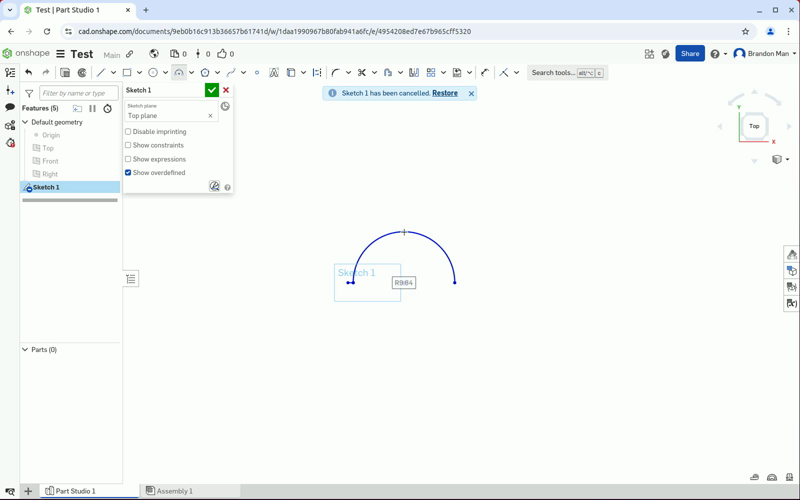
key(l)
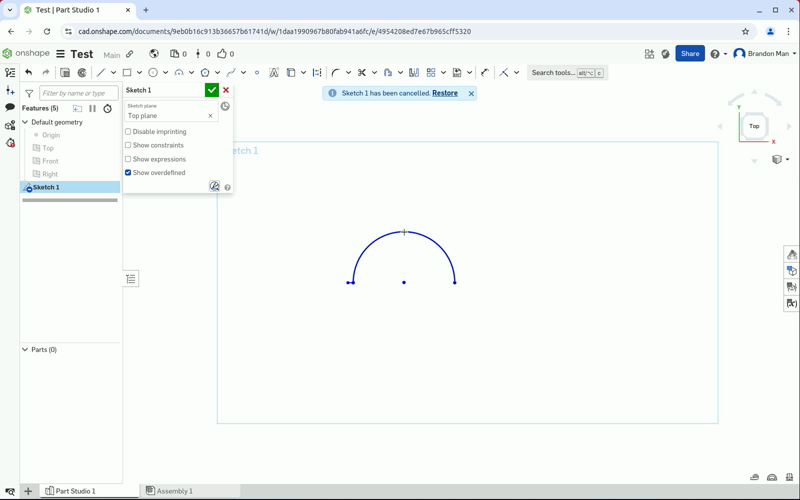
mouse_move(454, 282)
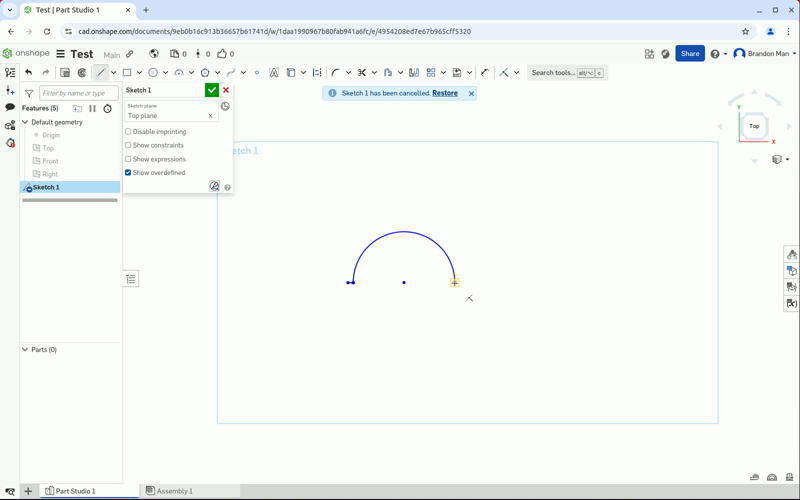
click(454, 282)
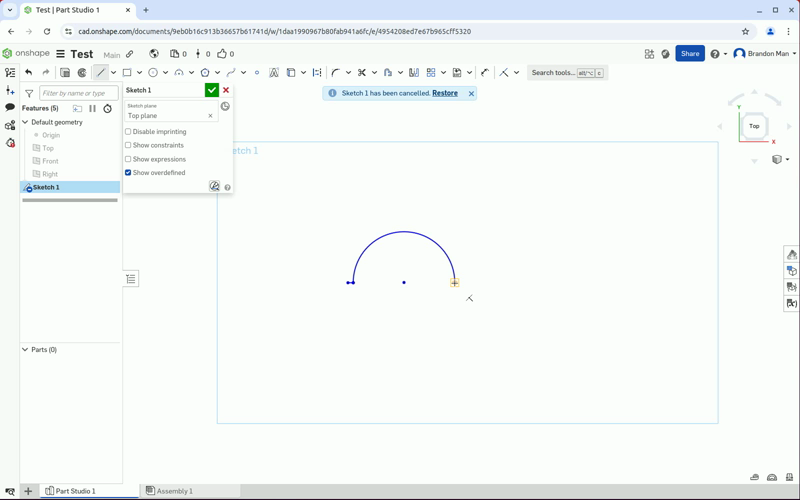
key_down(shift)
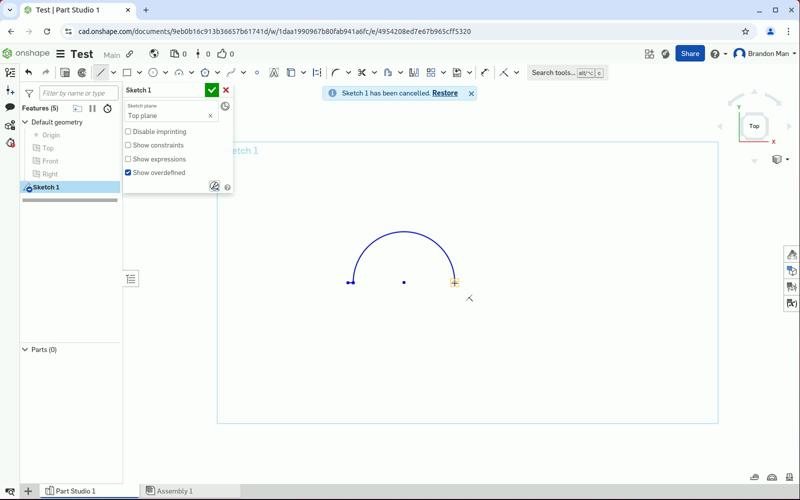
mouse_move(484, 282)
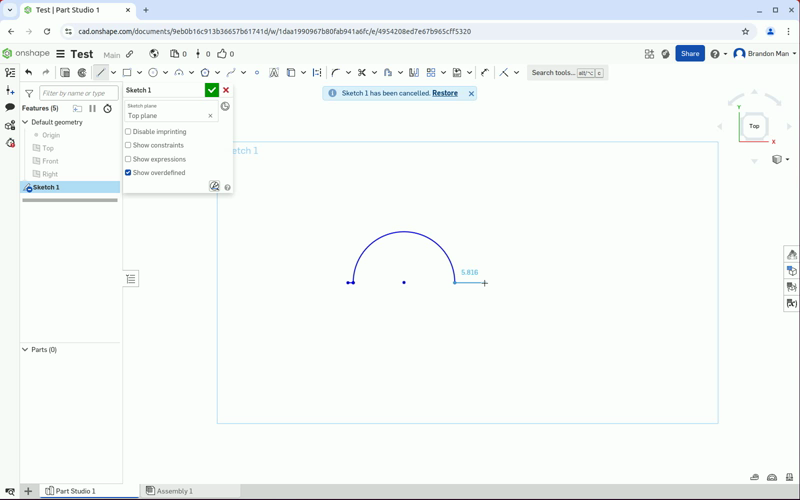
mouse_move(459, 282)
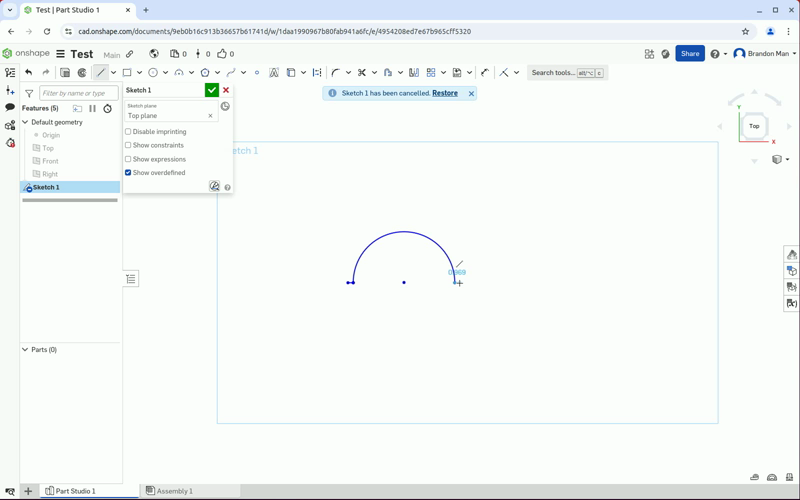
scroll(6)
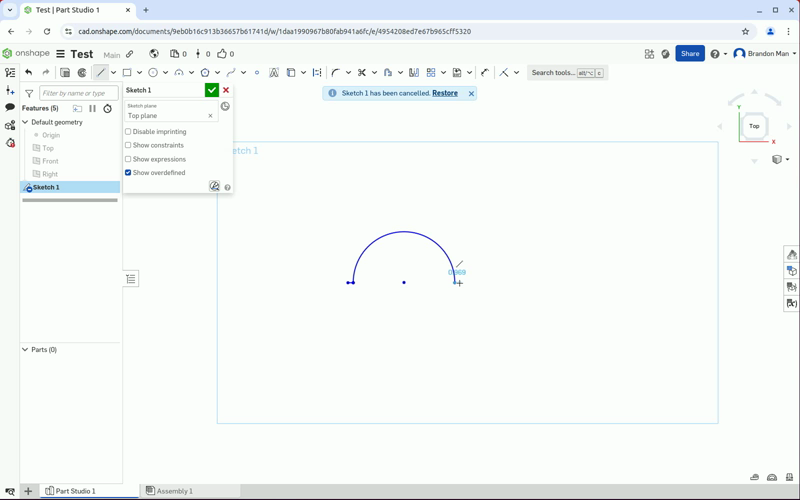
scroll(6)
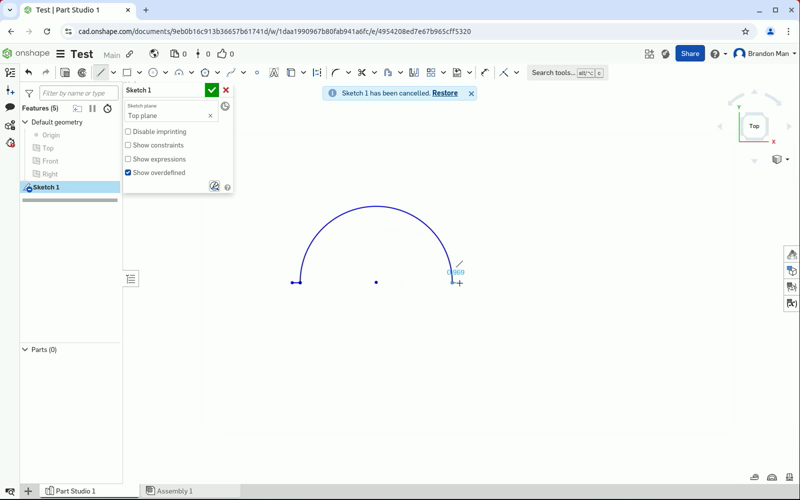
scroll(6)
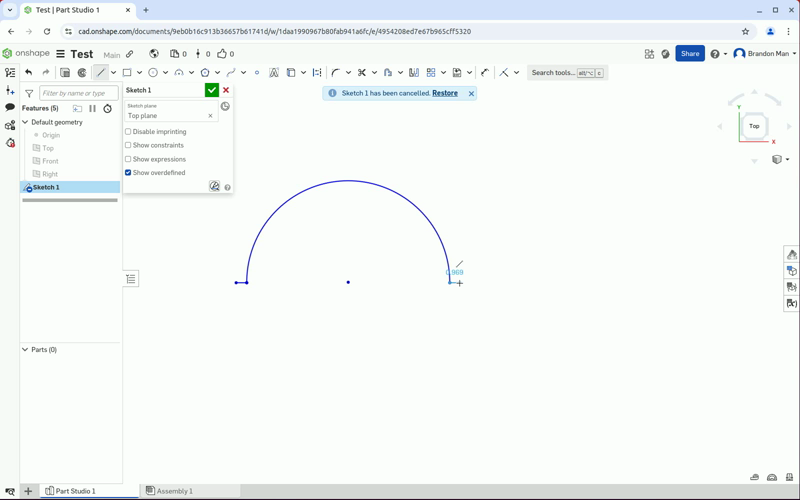
scroll(6)
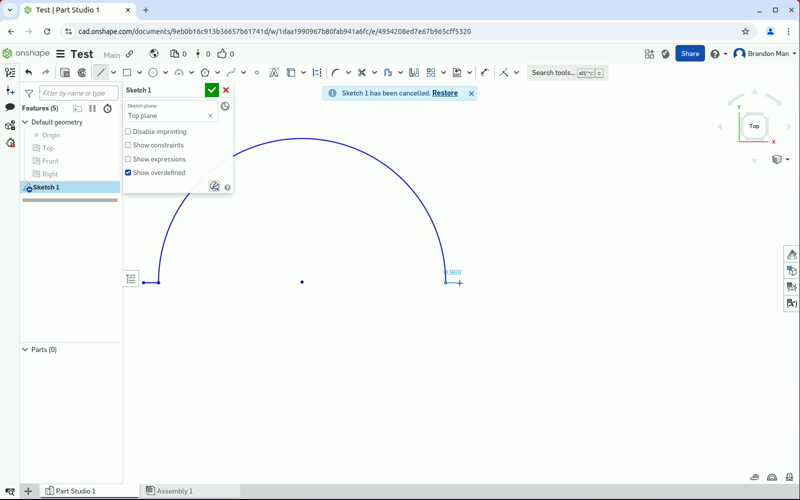
scroll(6)
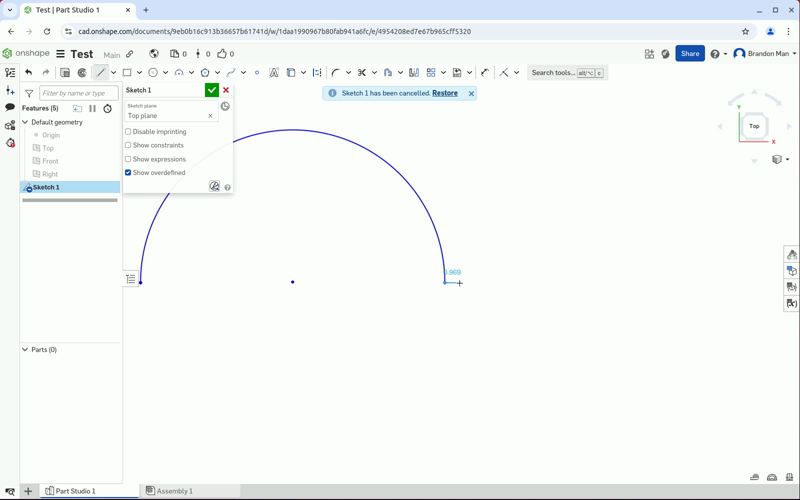
scroll(6)
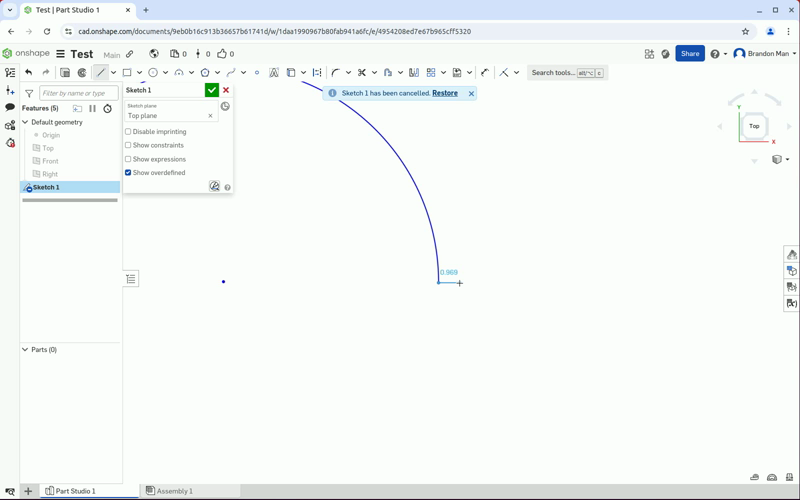
scroll(6)
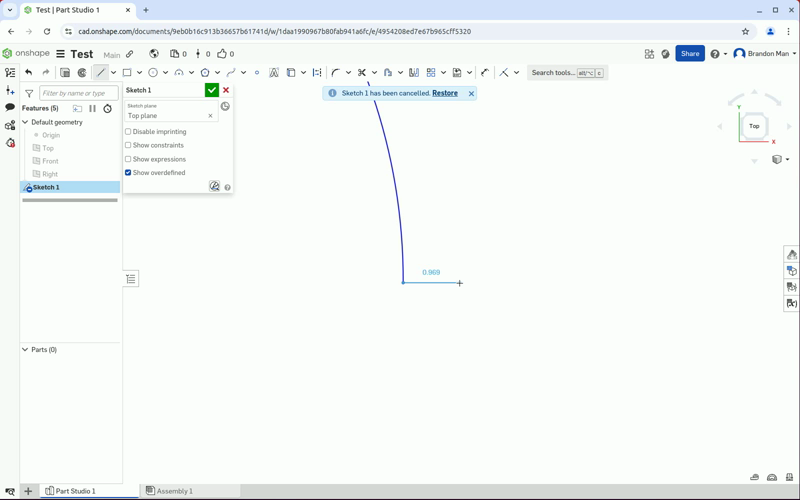
click(459, 282)
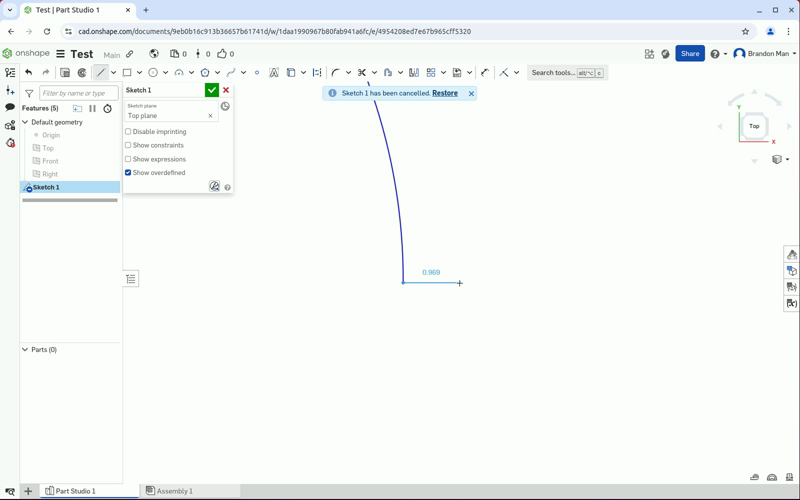
scroll(-6)
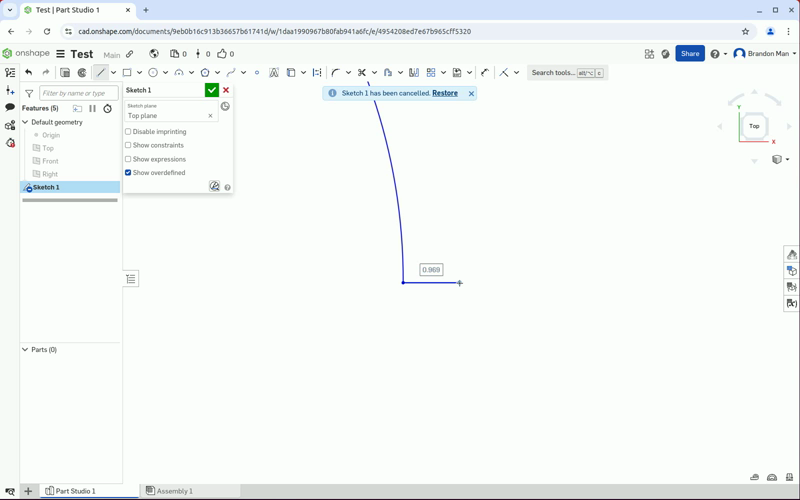
scroll(-6)
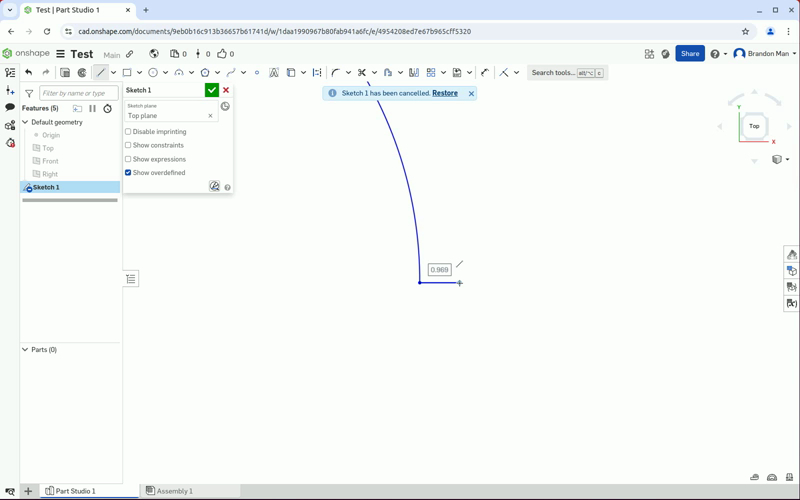
scroll(-6)
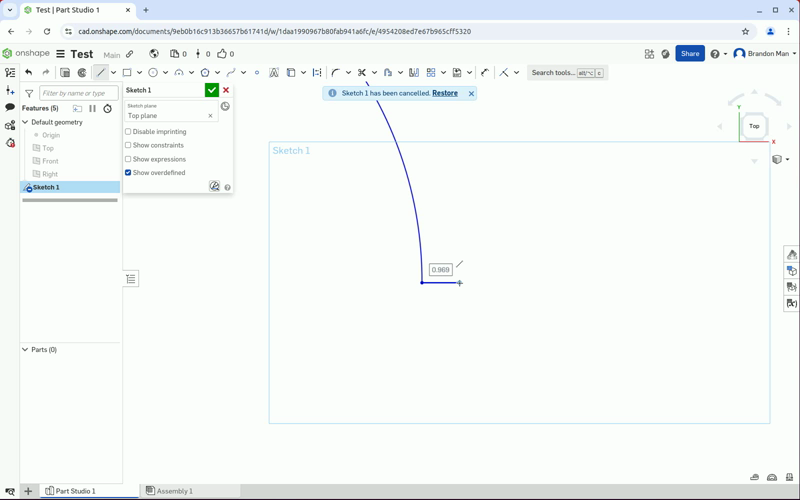
scroll(-6)
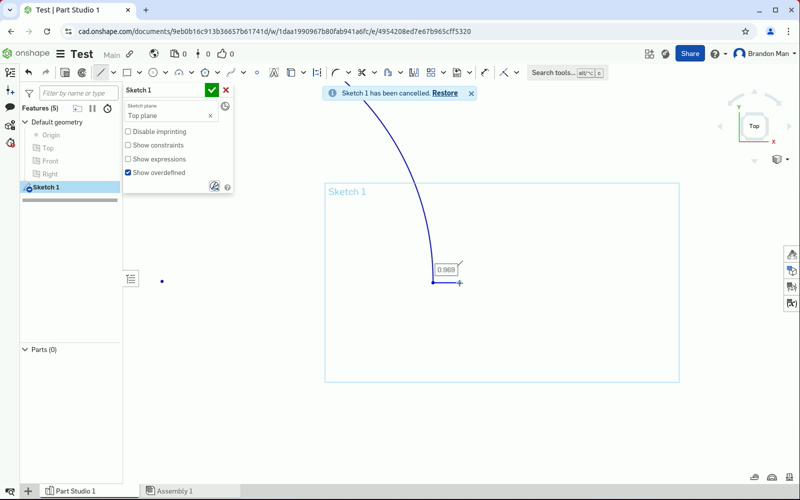
scroll(-6)
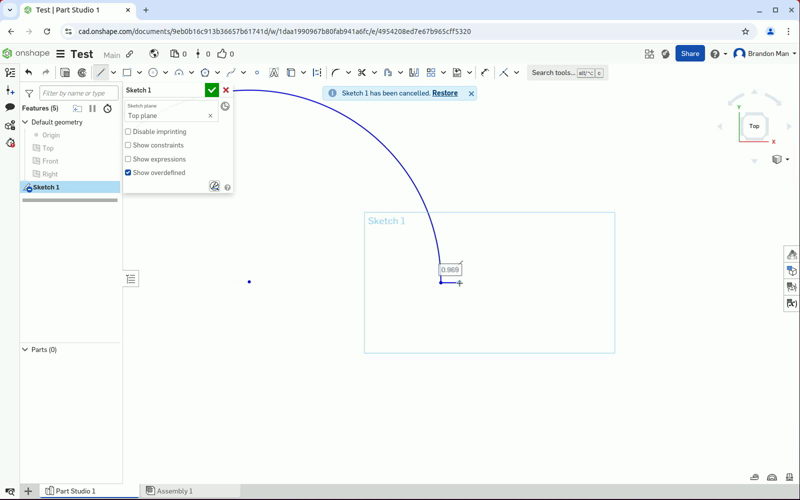
scroll(-6)
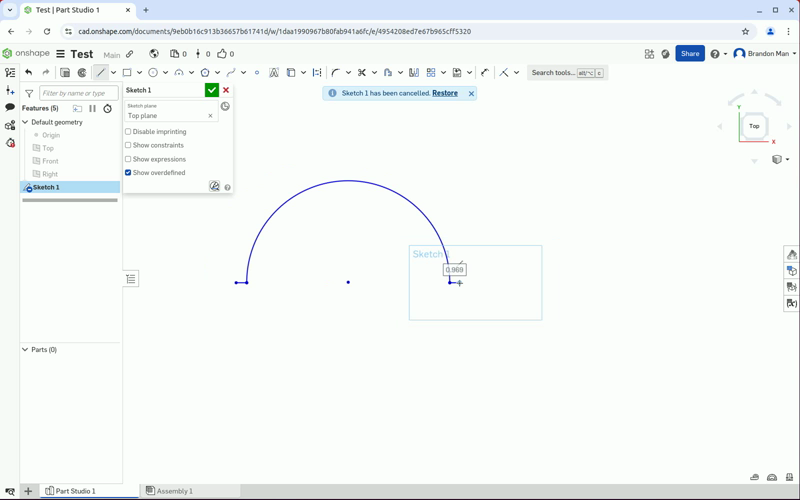
scroll(-6)
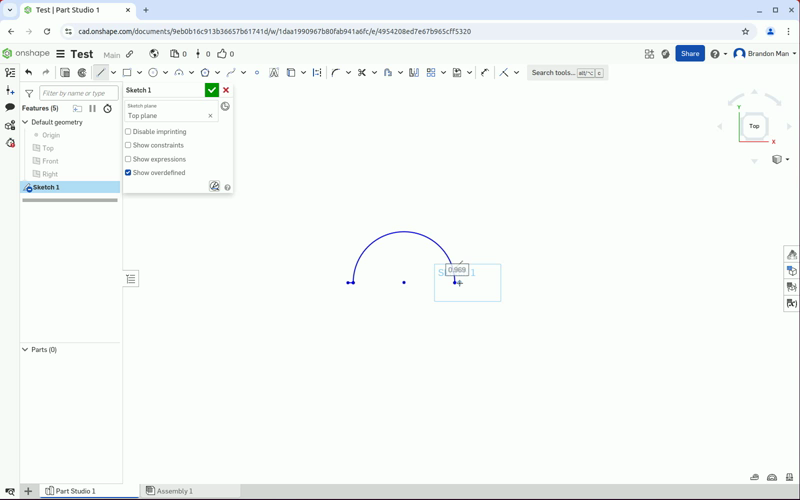
key_up(shift)
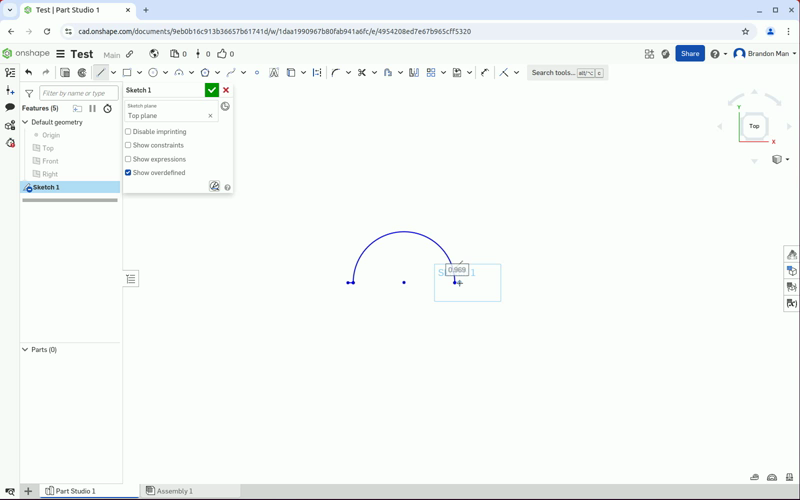
key(esc)
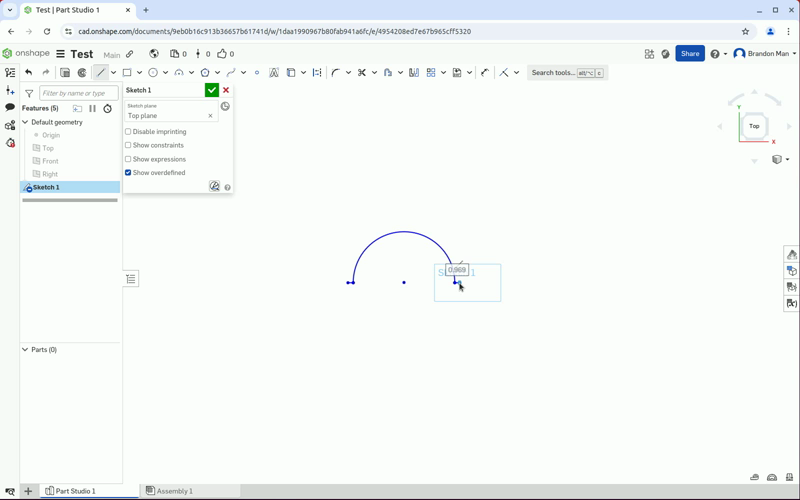
key(a)
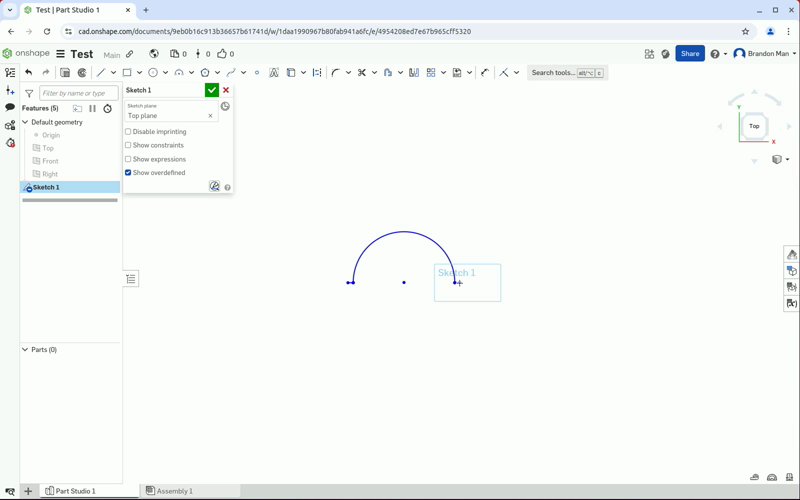
mouse_move(459, 282)
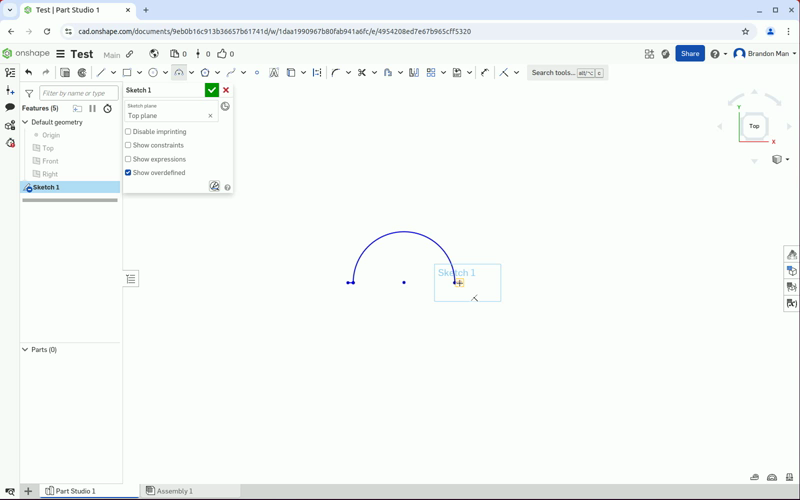
click(459, 282)
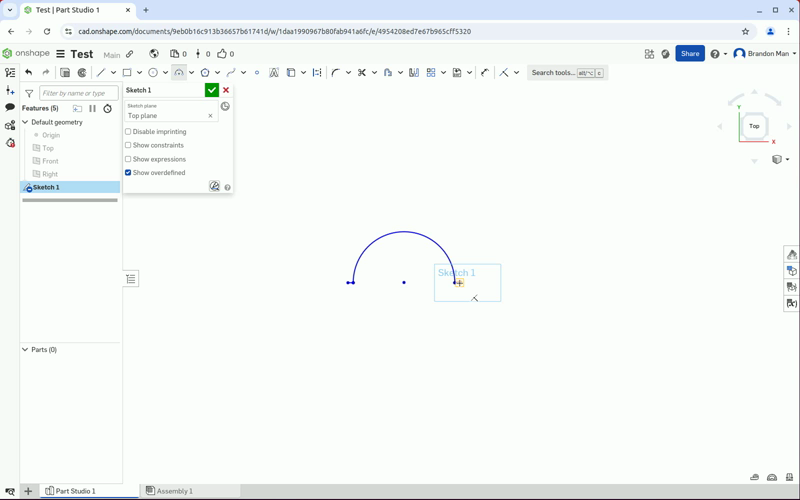
mouse_move(348, 282)
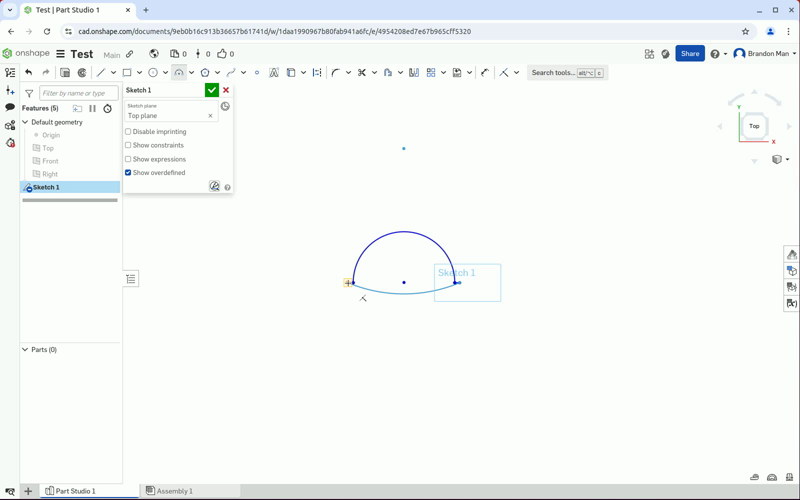
click(348, 282)
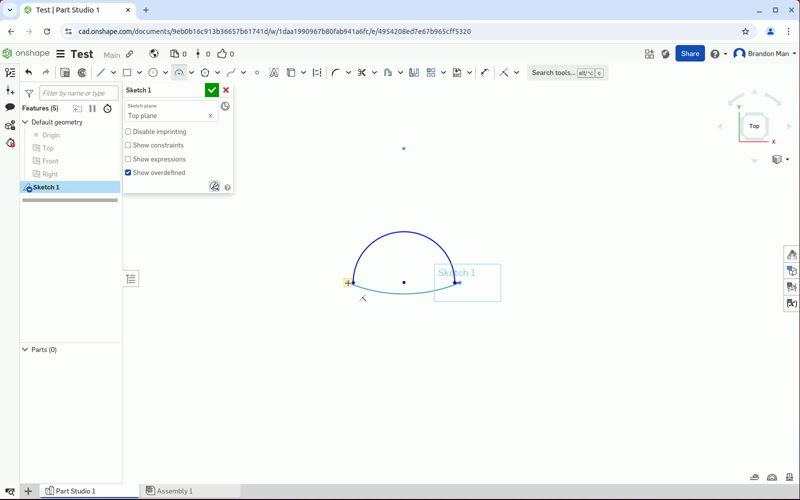
key_down(shift)
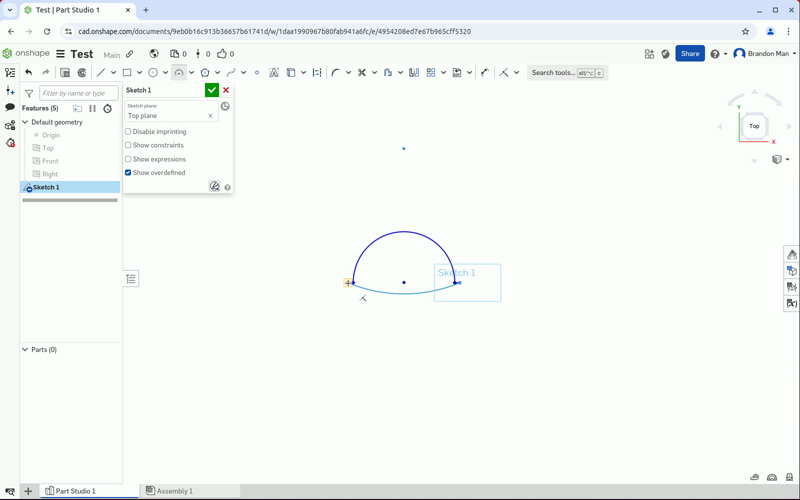
mouse_move(404, 227)
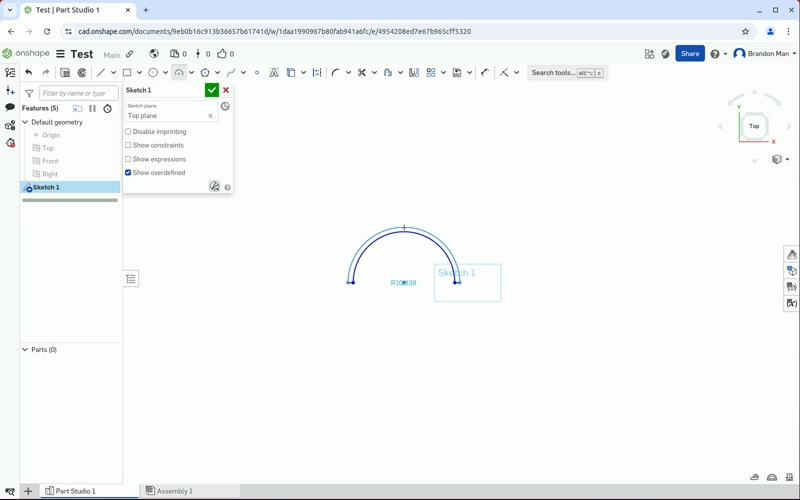
click(404, 227)
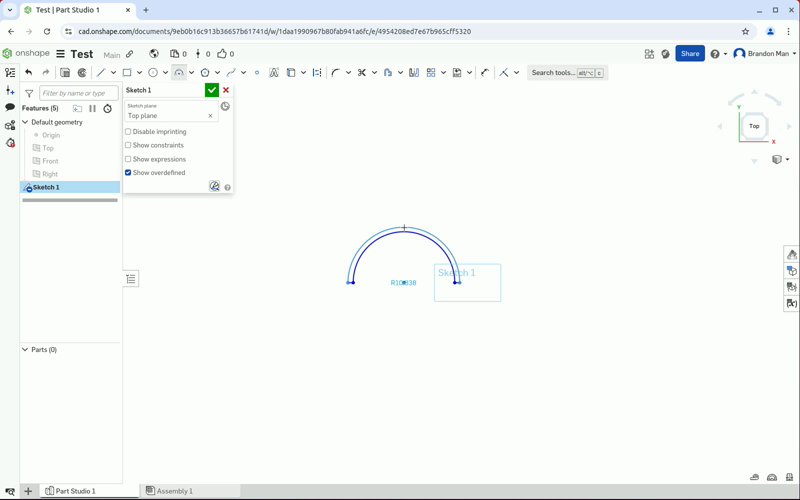
key_up(shift)
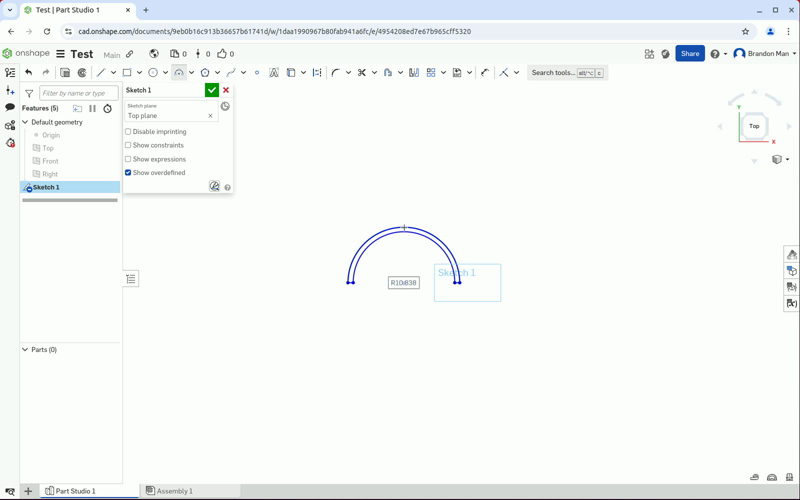
key(esc)
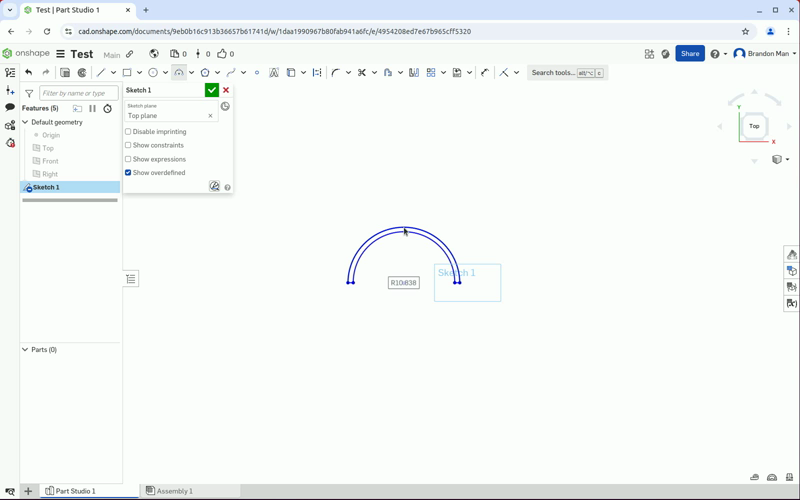
mouse_move(371, 276)
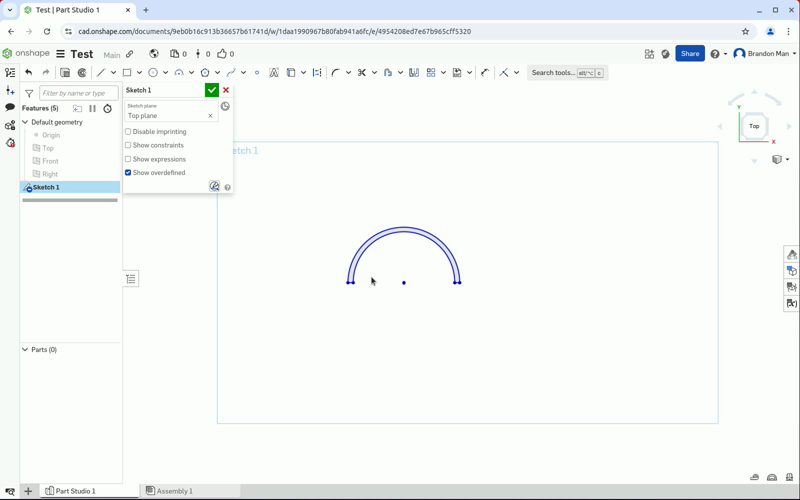
scroll(6)
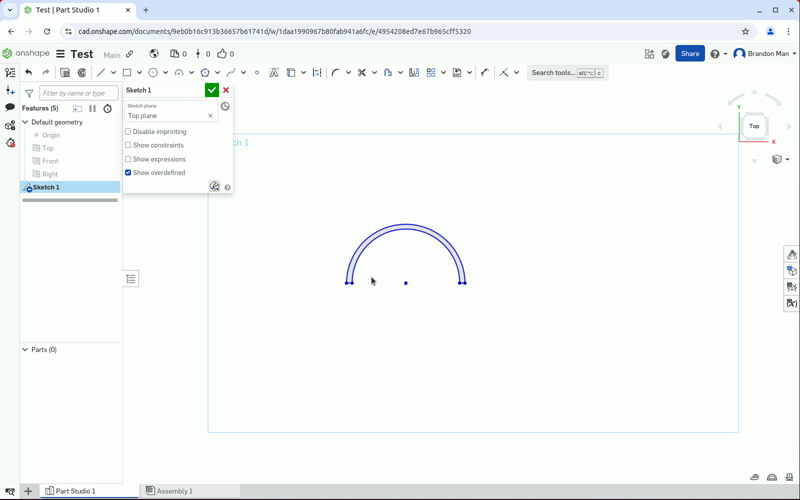
scroll(6)
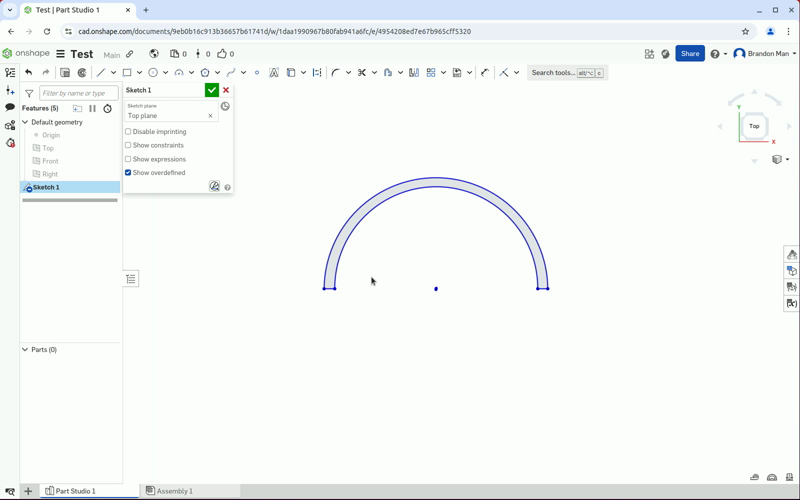
scroll(6)
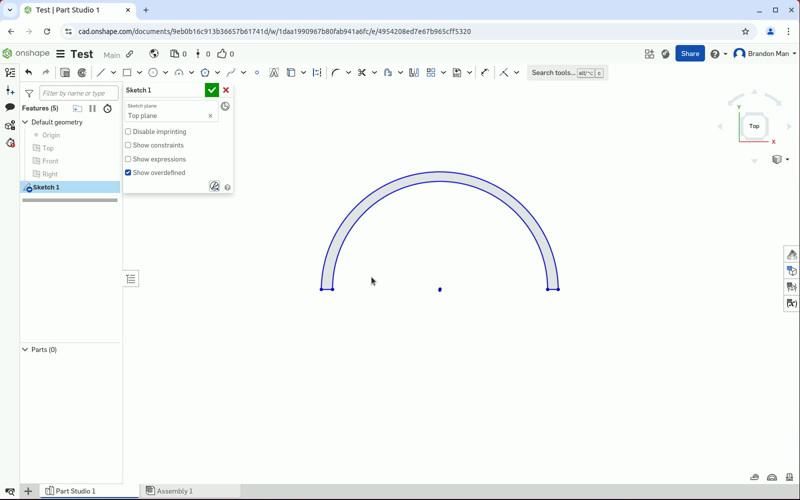
scroll(6)
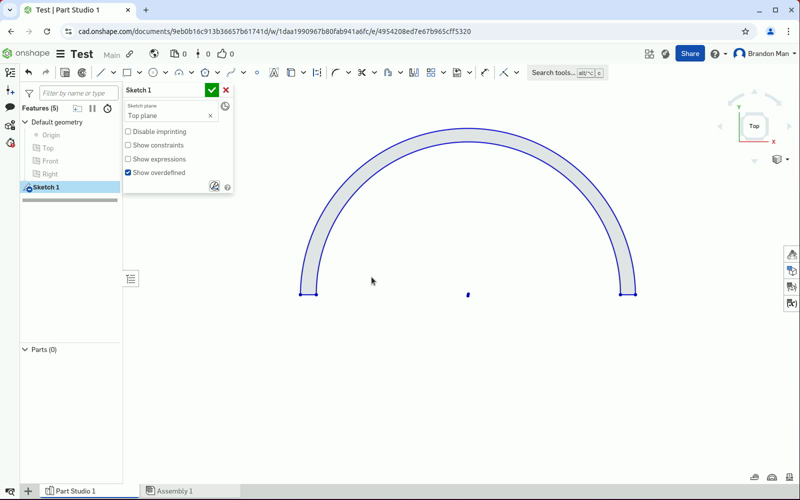
scroll(6)
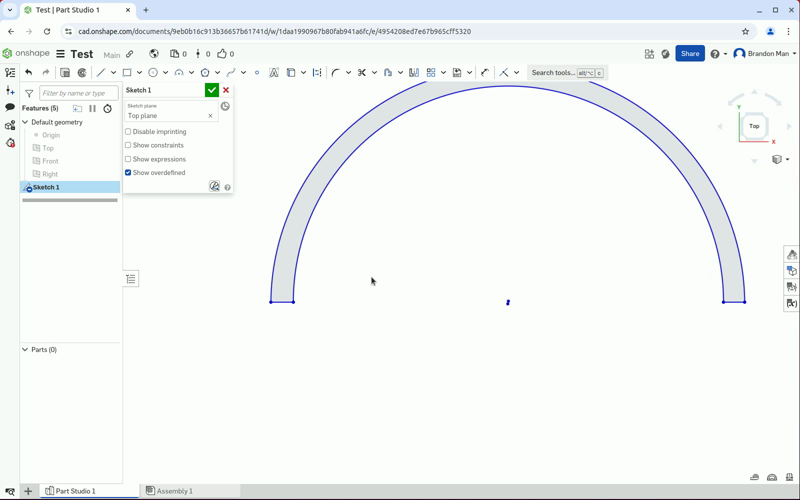
scroll(6)
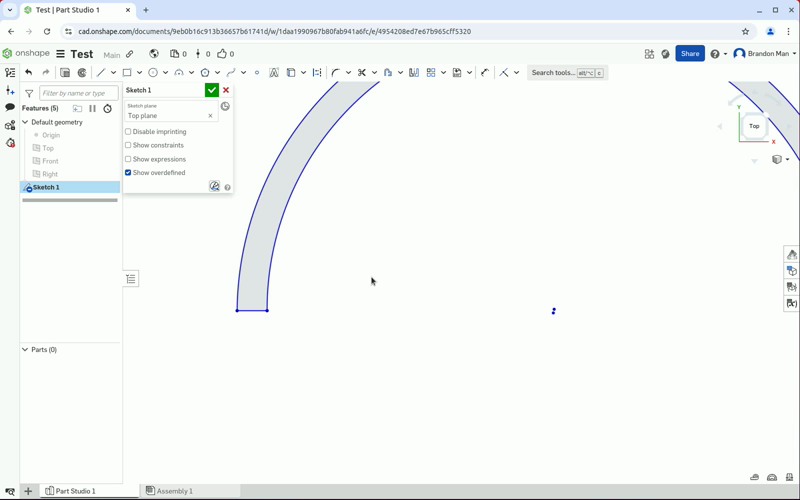
scroll(6)
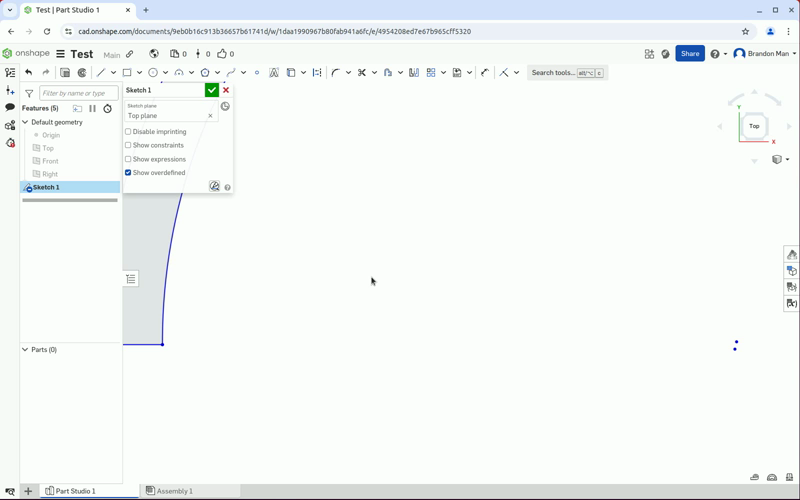
click(371, 276)
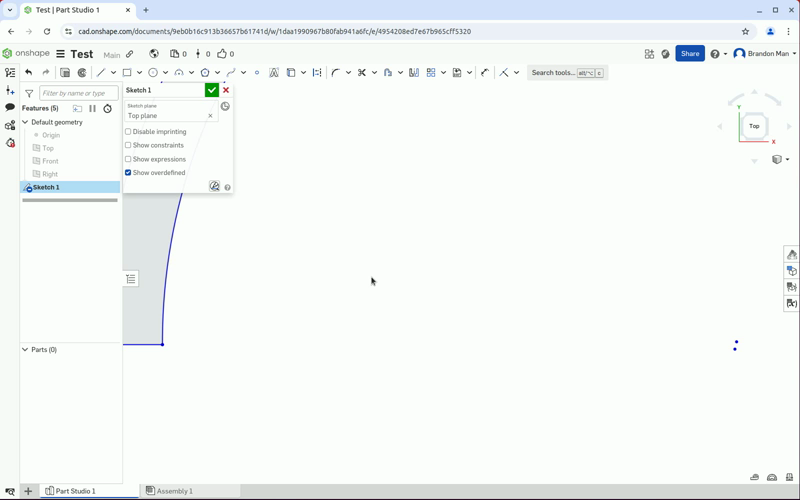
scroll(-6)
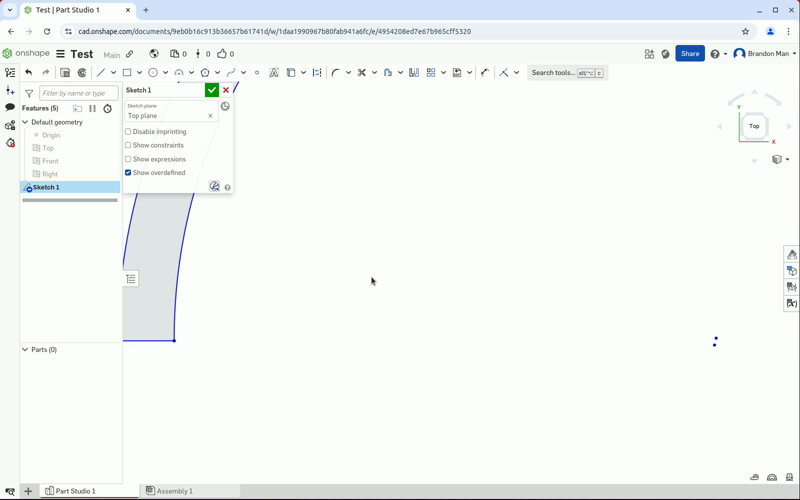
scroll(-6)
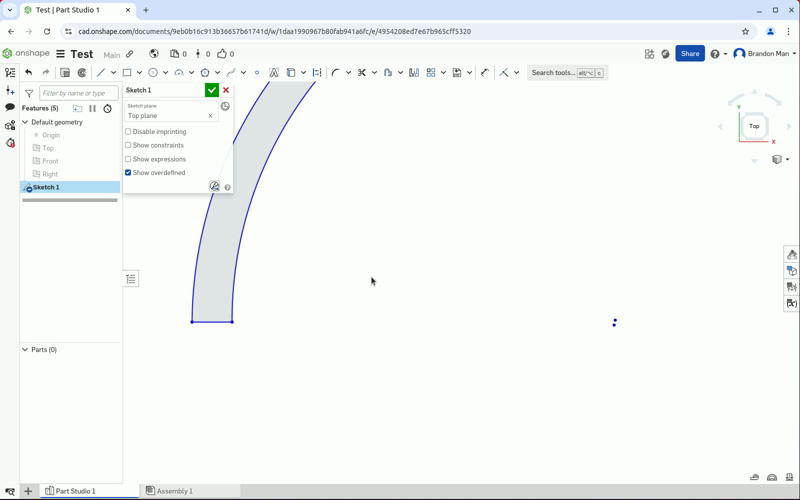
scroll(-6)
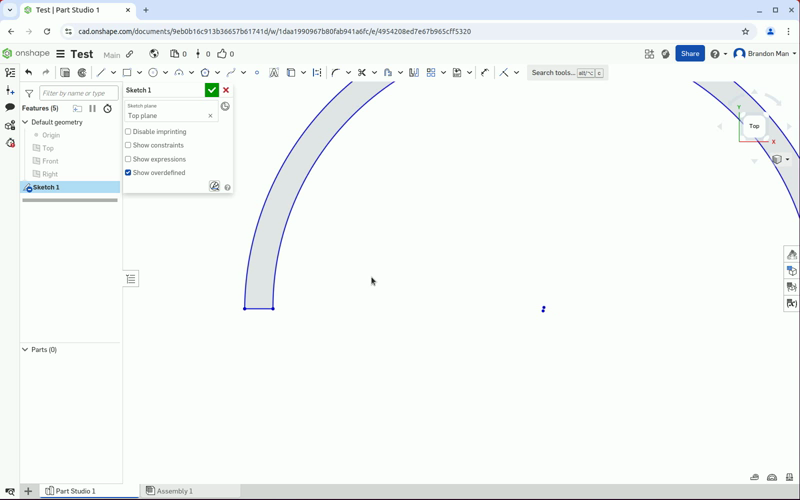
scroll(-6)
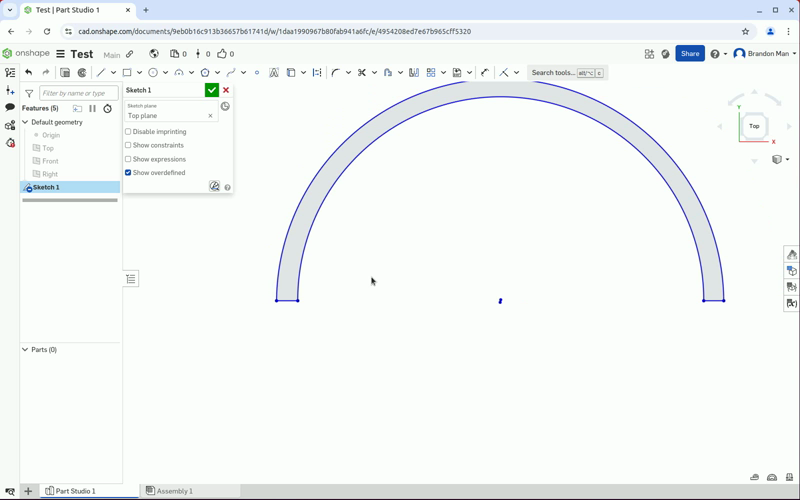
scroll(-6)
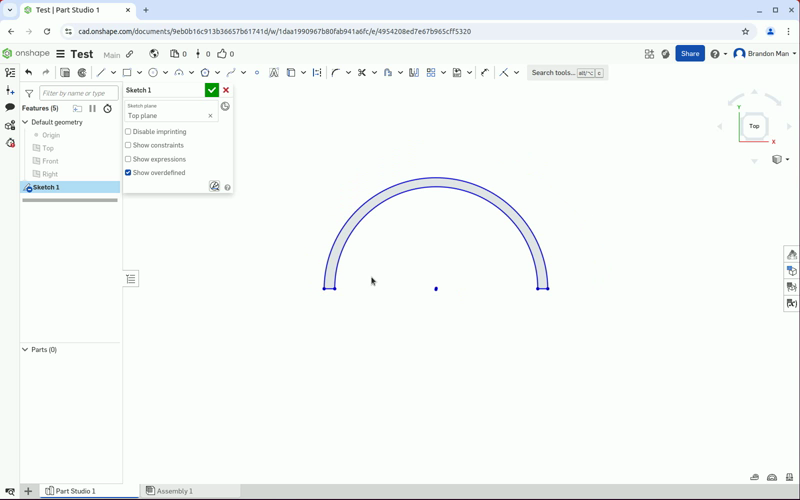
scroll(-6)
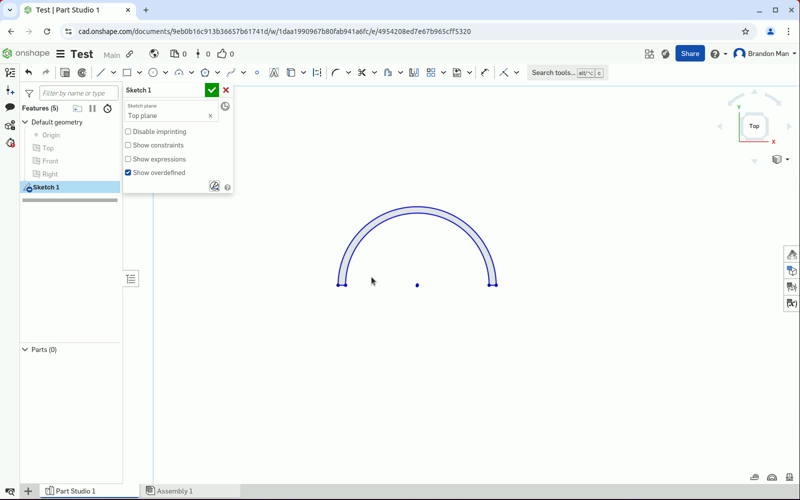
scroll(-6)
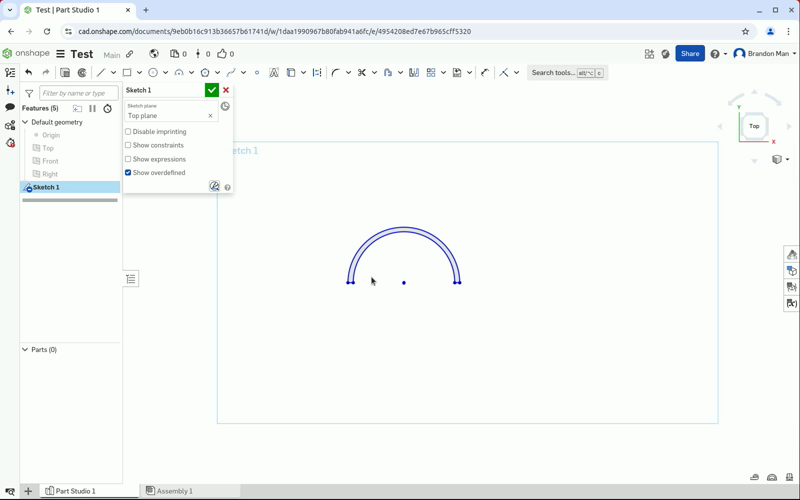
mouse_move(73, 352)
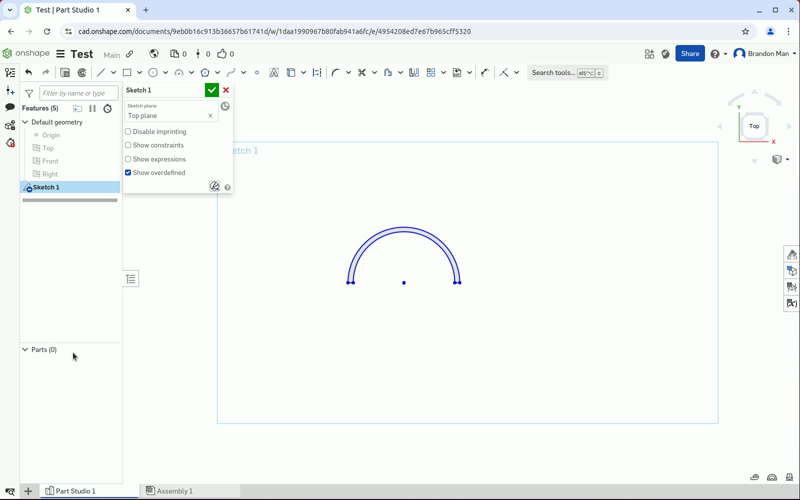
key(shift+y)
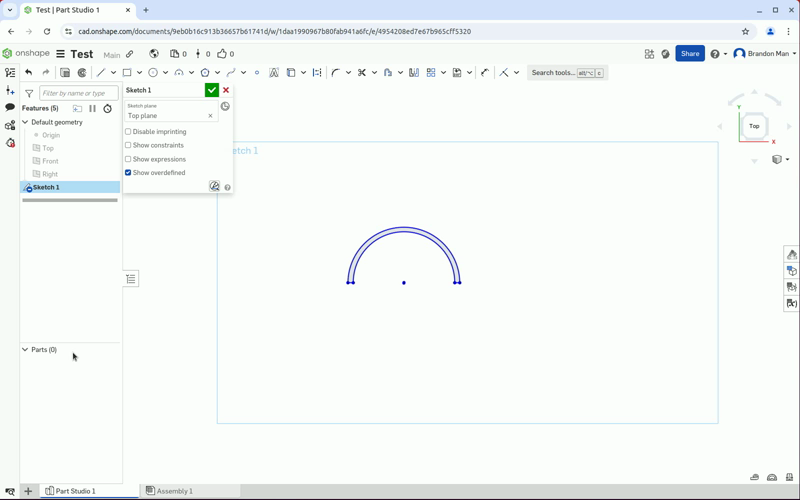
key(shift+e)
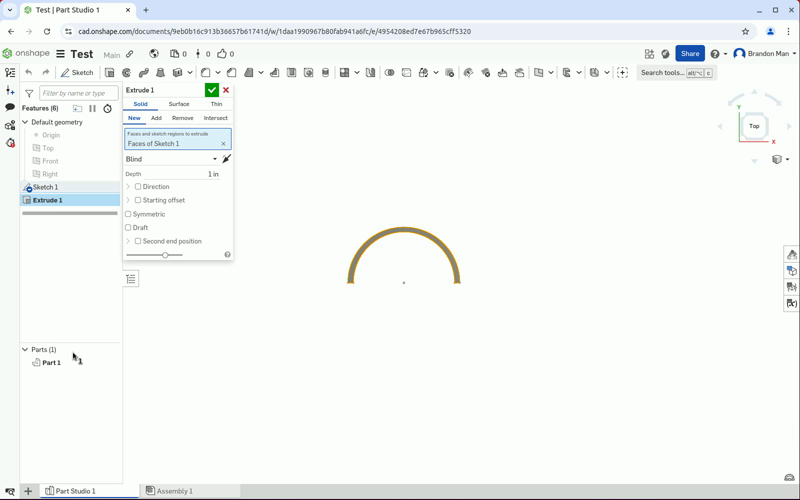
mouse_move(143, 106)
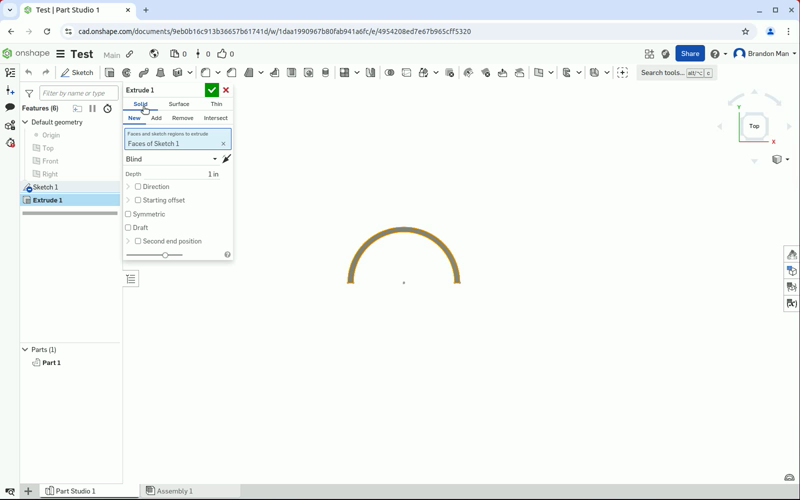
click(143, 106)
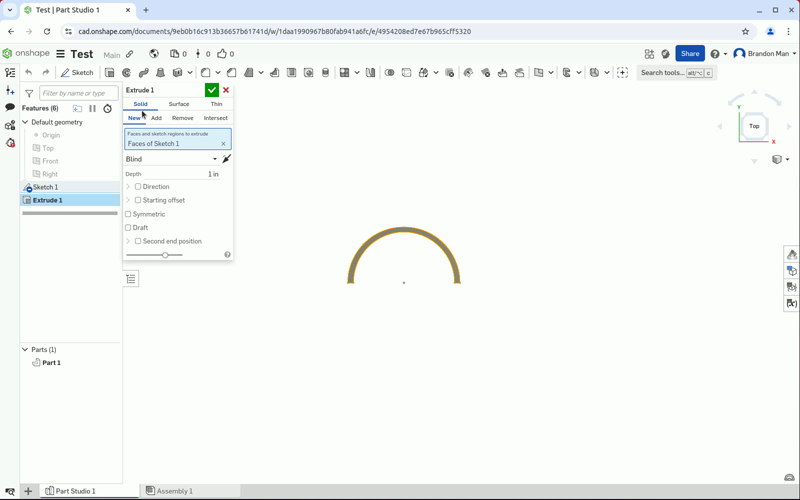
mouse_move(137, 120)
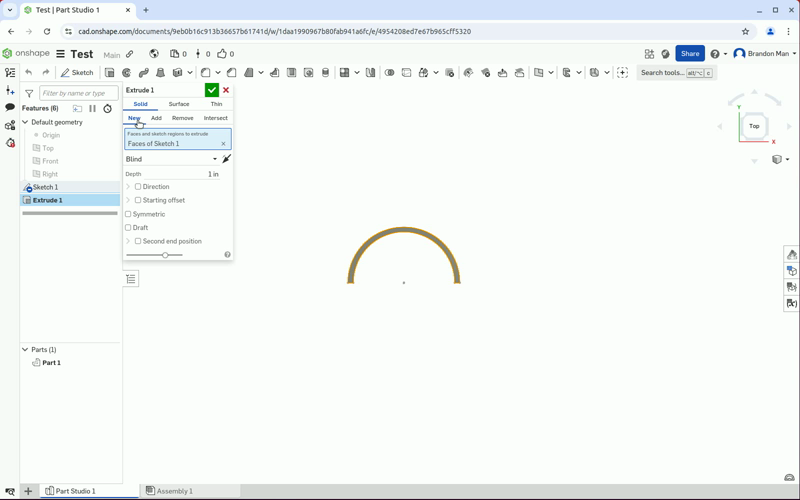
click(137, 120)
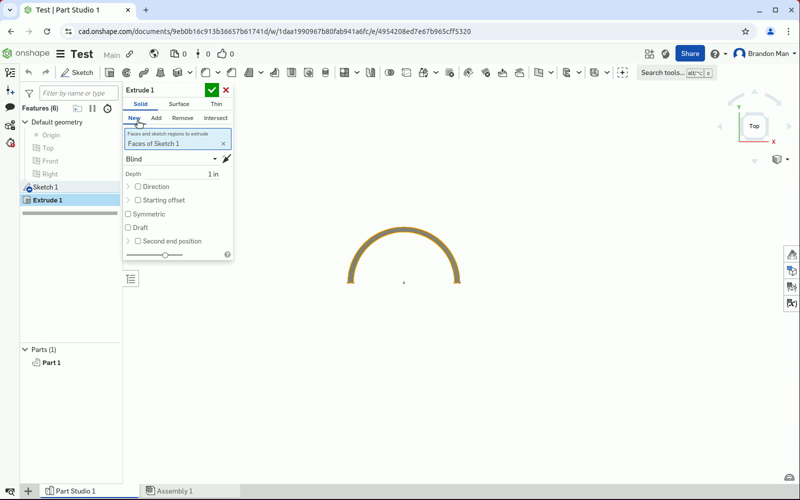
key(tab, 4)
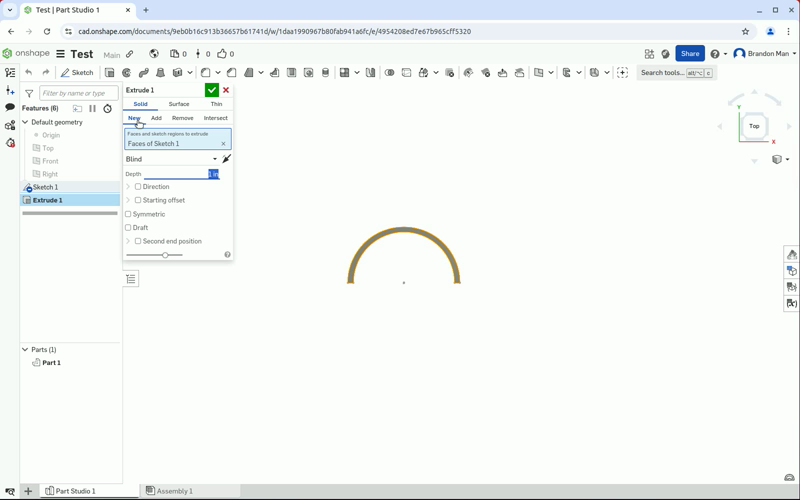
text(0.241)
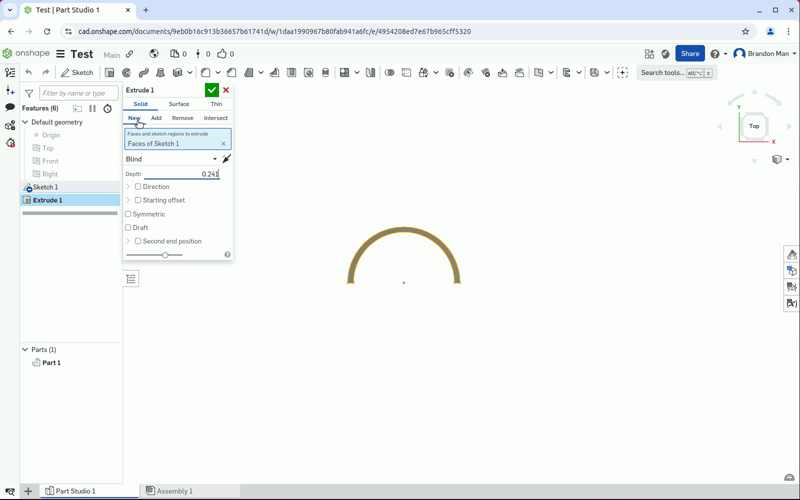
key(enter)
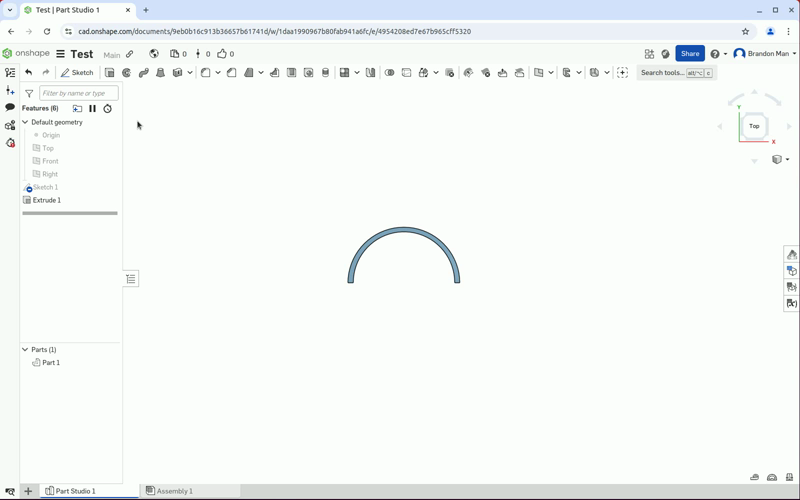
key(shift+h)
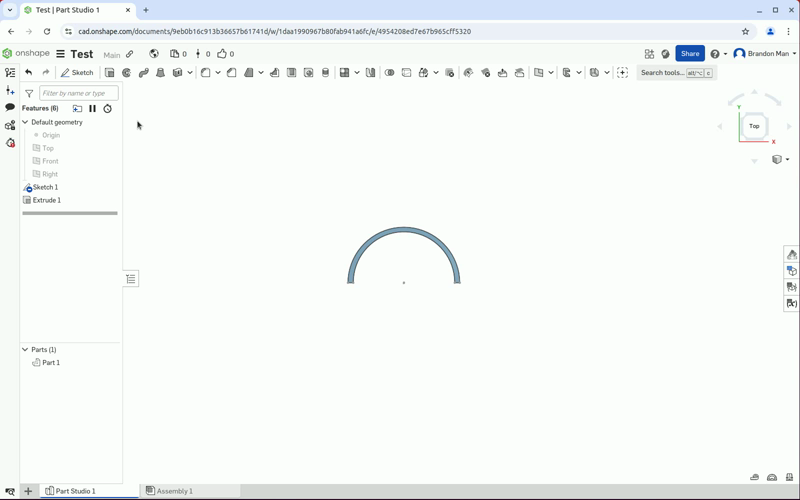
key(shift+h)
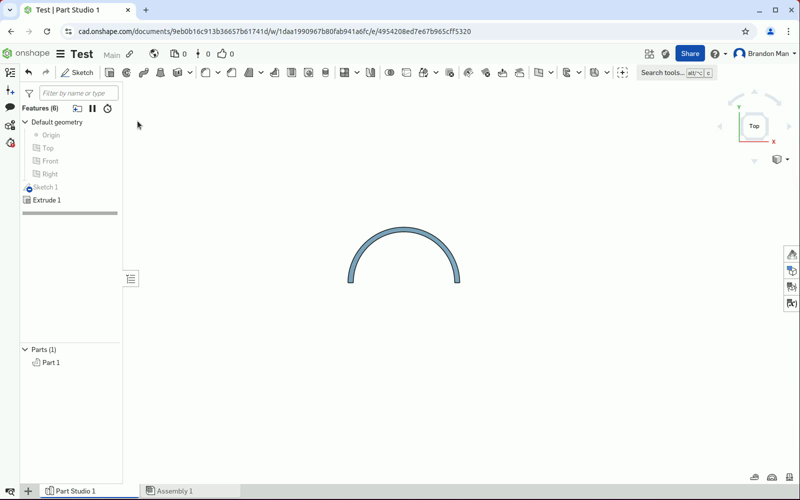
mouse_move(73, 189)
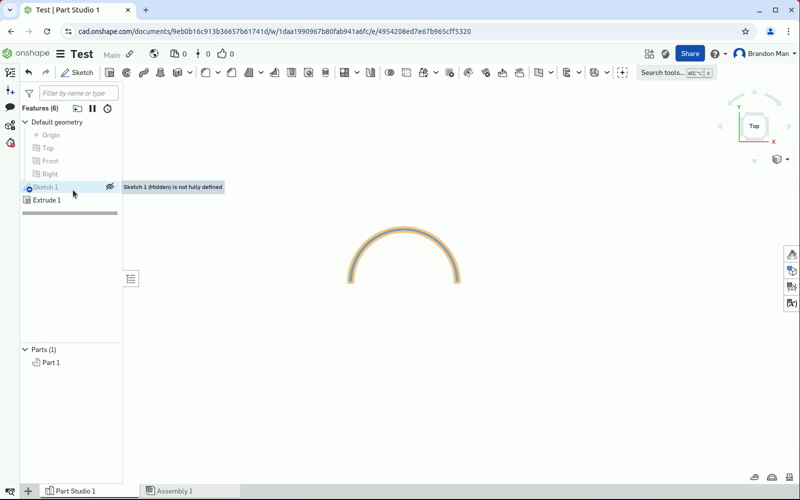
click(73, 189)
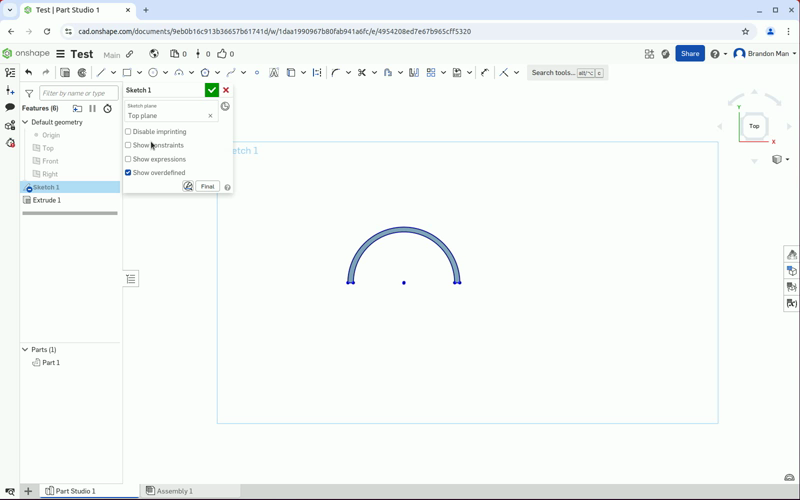
mouse_move(229, 92)
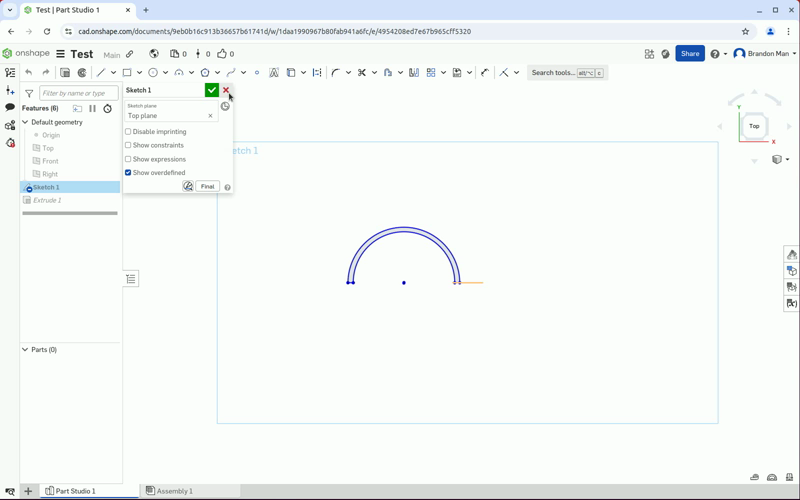
click(229, 92)
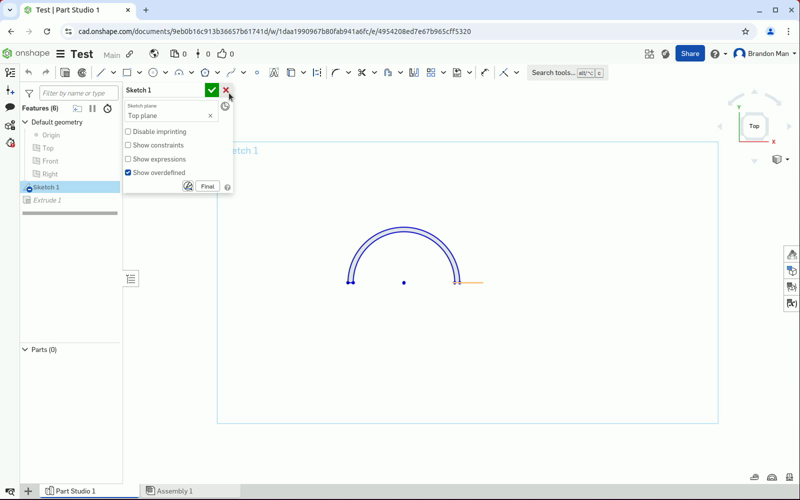
key(shift+s)
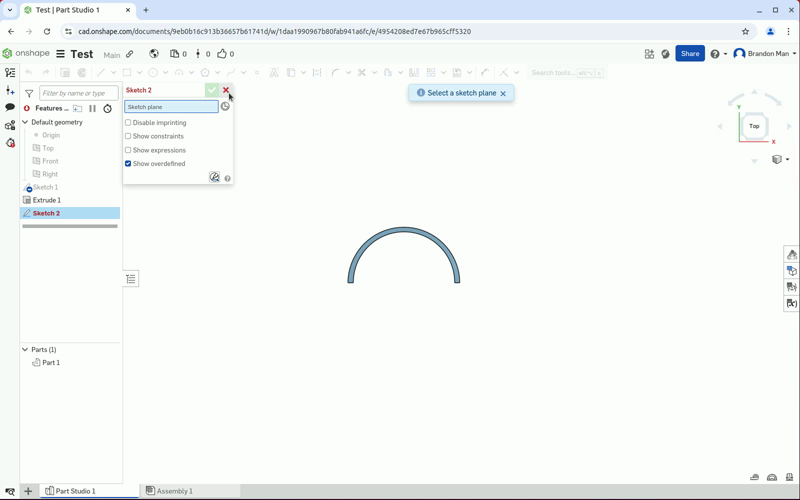
mouse_move(73, 150)
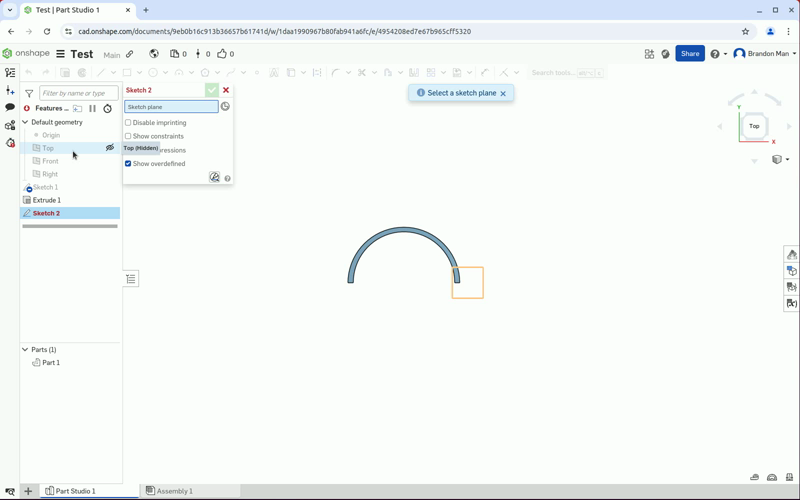
click(73, 150)
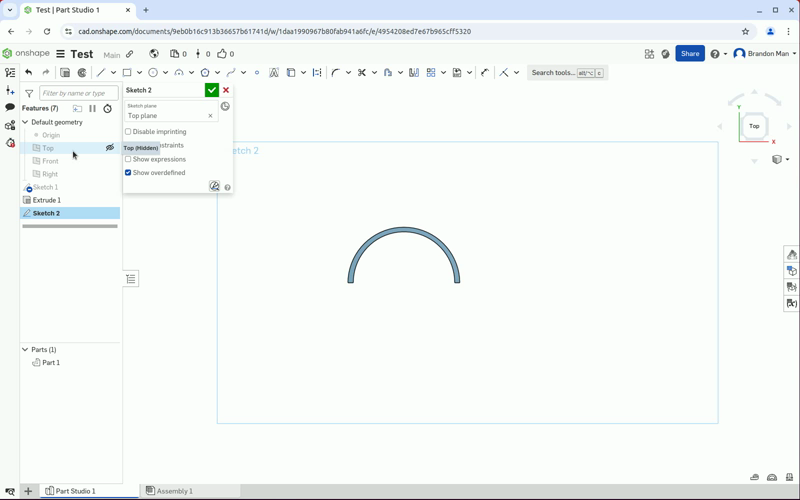
mouse_move(73, 352)
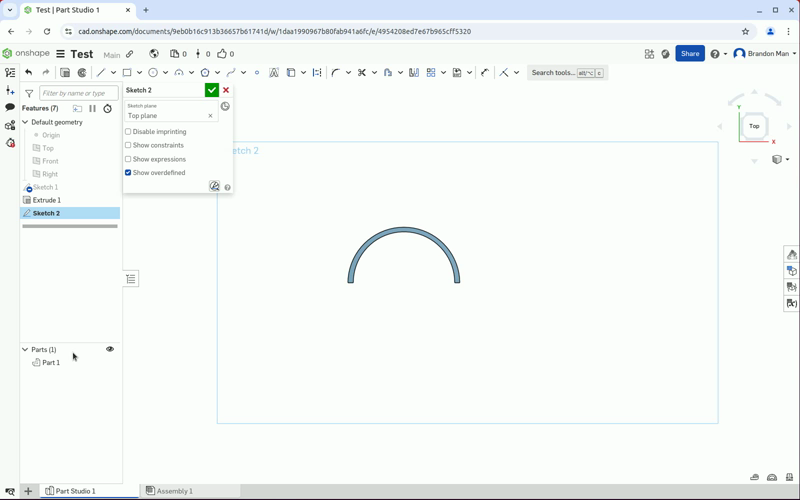
key(y)
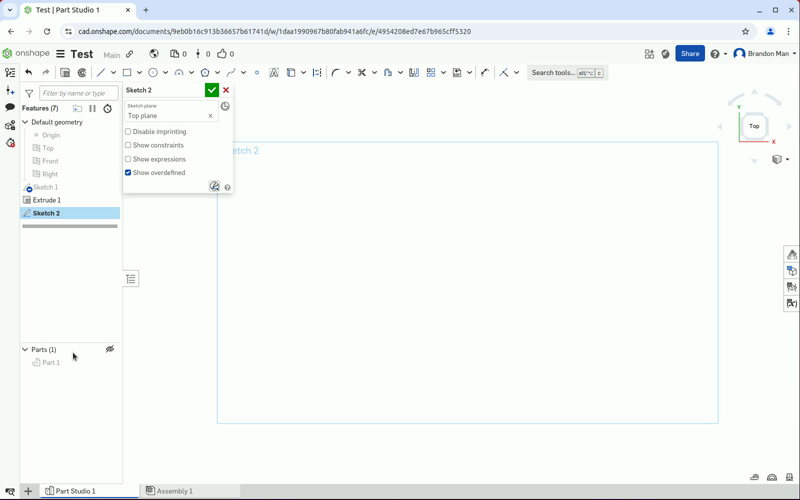
key(a)
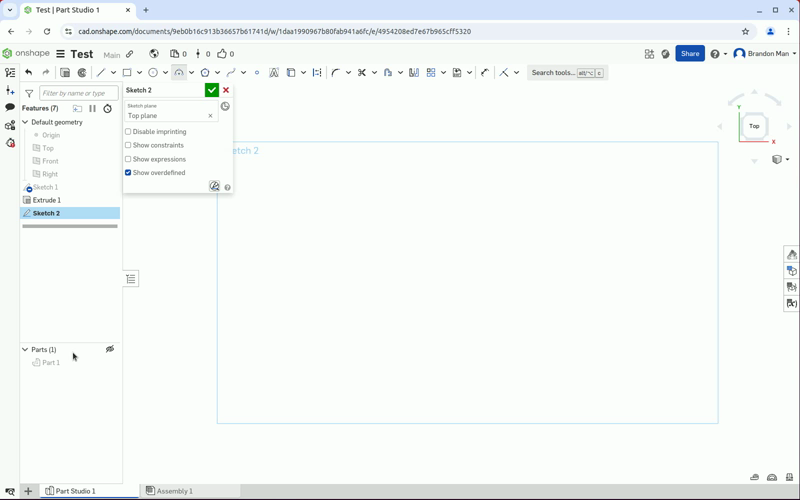
key_down(shift)
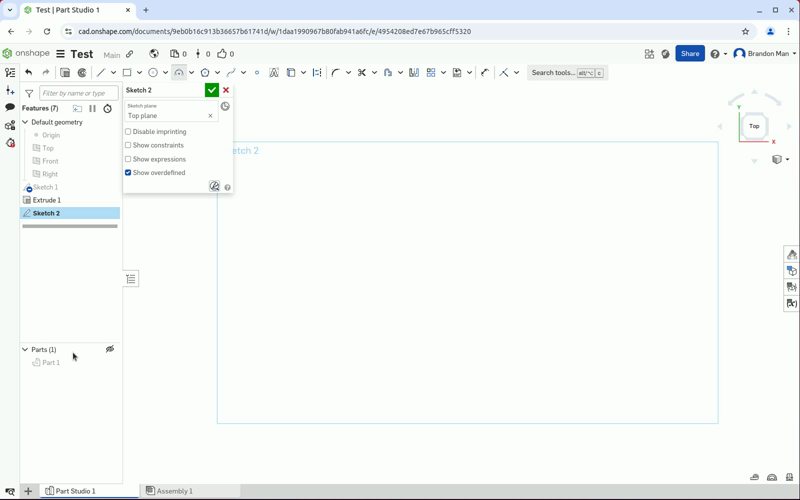
mouse_move(348, 282)
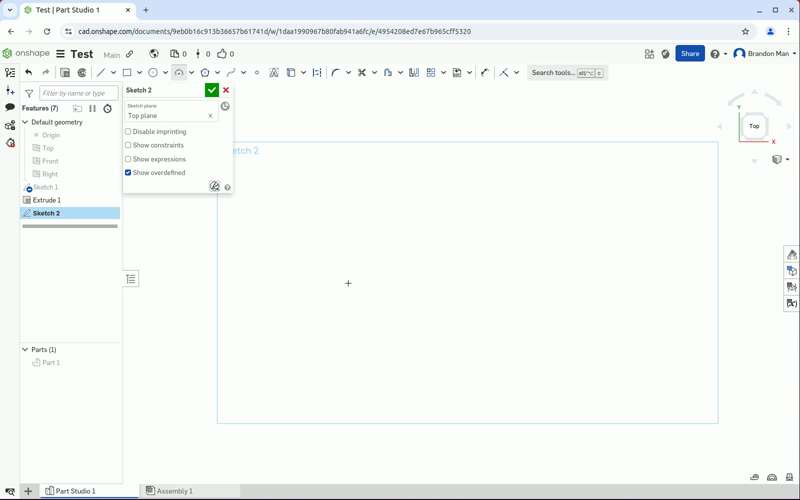
click(348, 282)
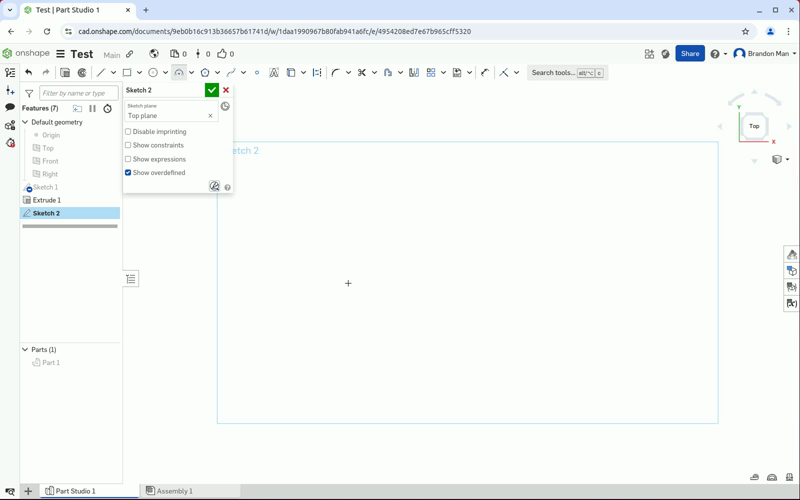
key_up(shift)
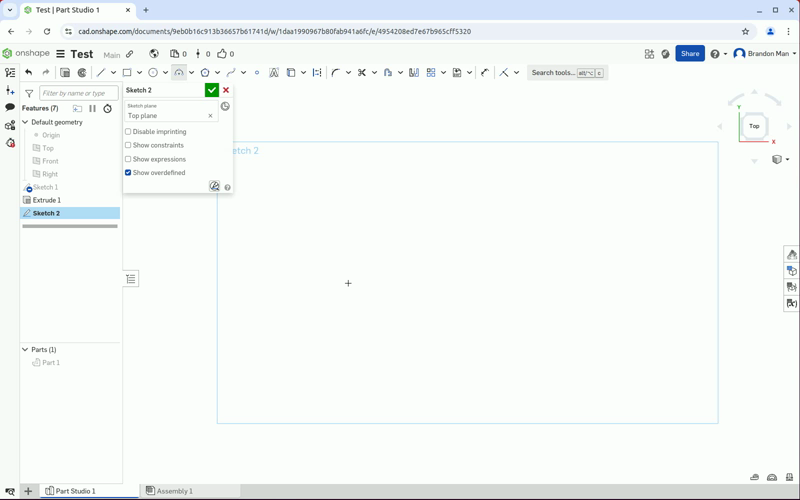
key_down(shift)
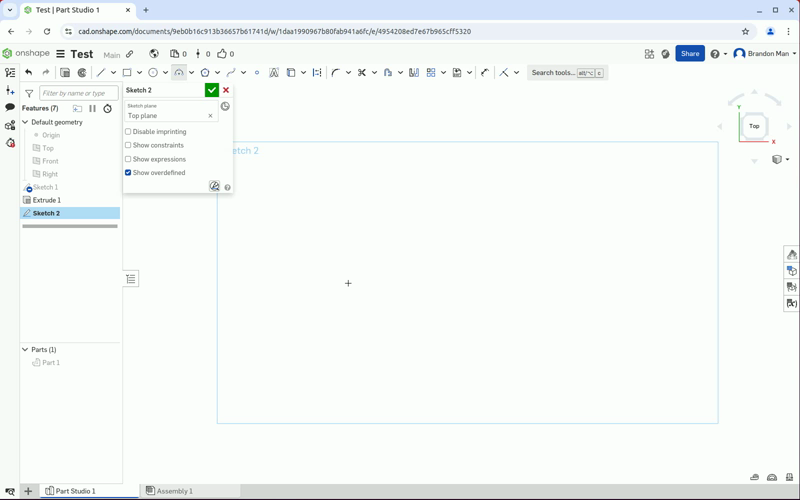
mouse_move(459, 282)
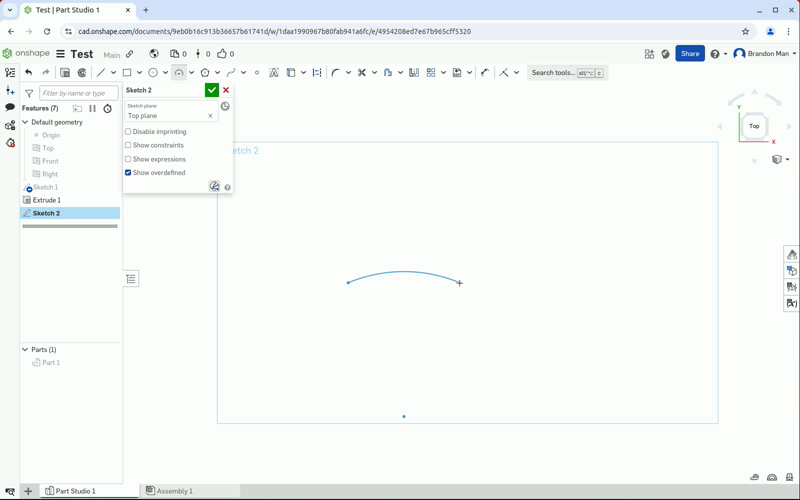
click(459, 282)
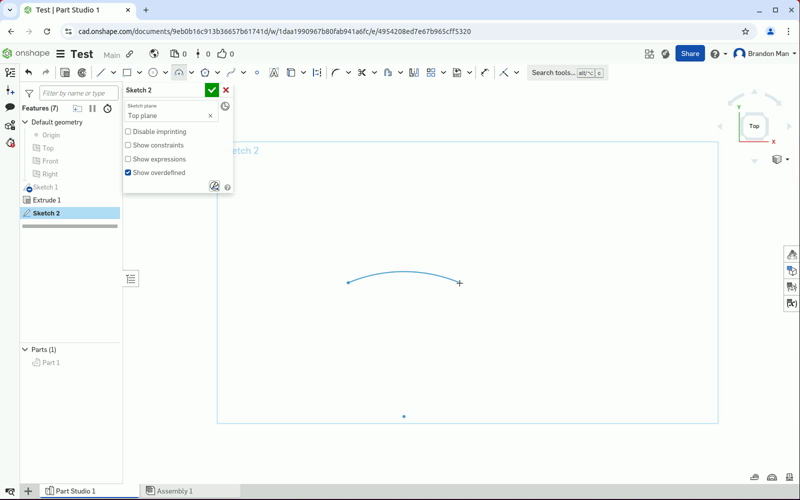
mouse_move(404, 338)
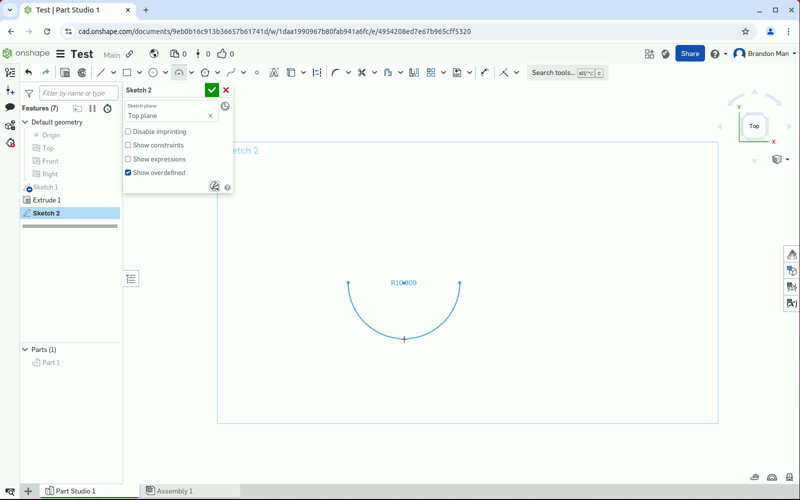
click(404, 338)
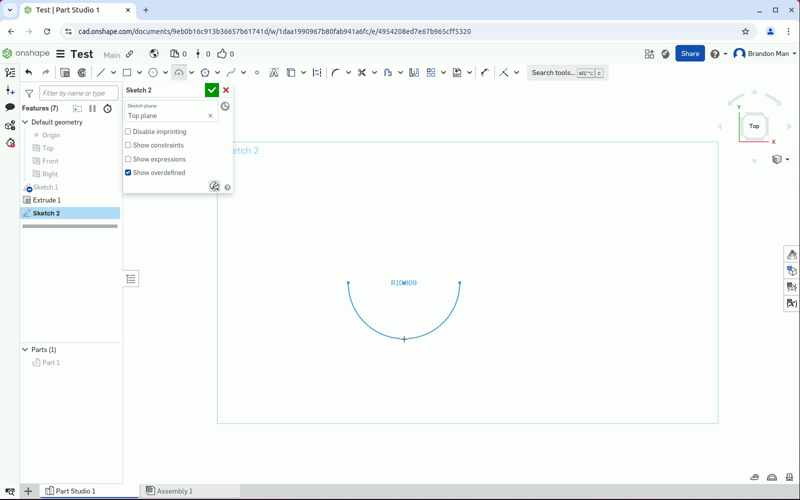
key_up(shift)
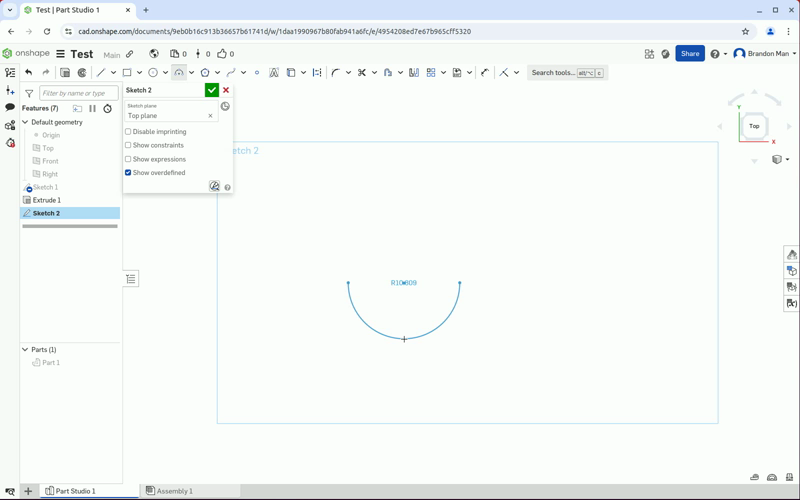
key(esc)
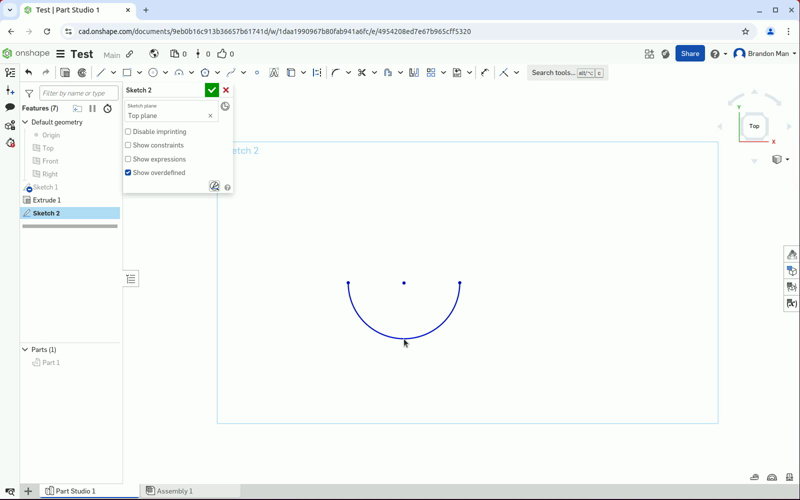
key(l)
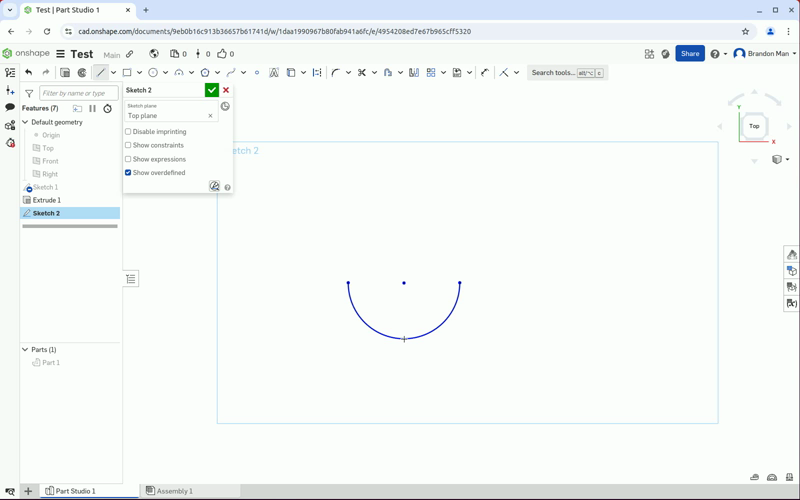
mouse_move(459, 282)
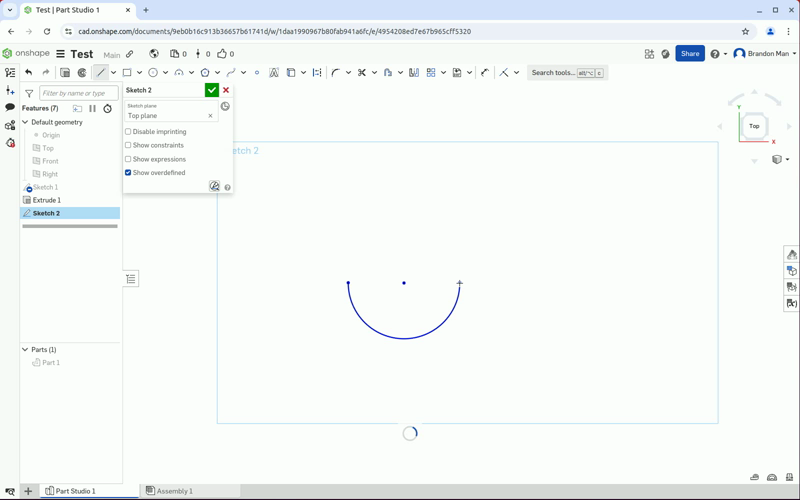
click(459, 282)
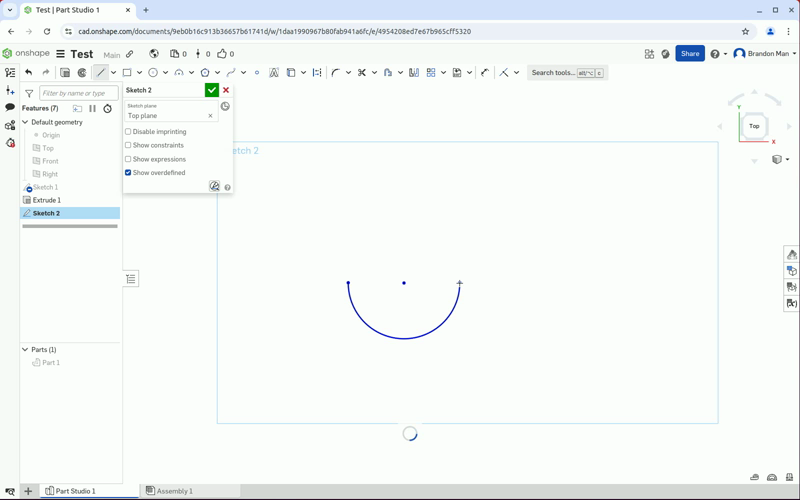
key_down(shift)
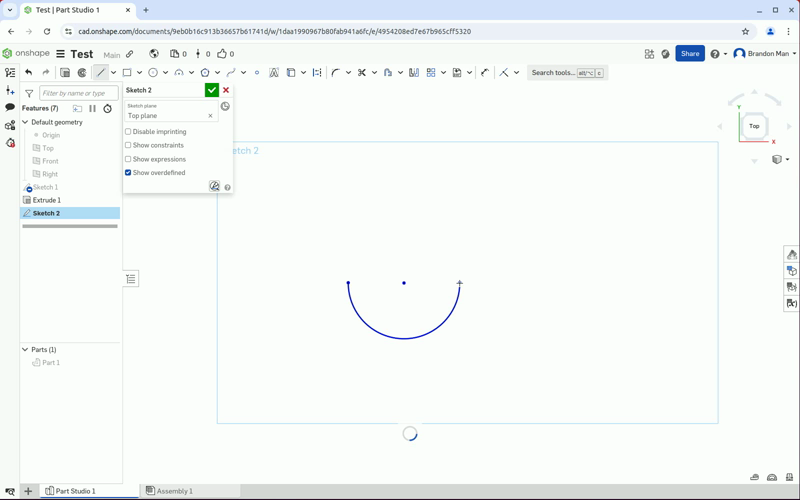
mouse_move(489, 282)
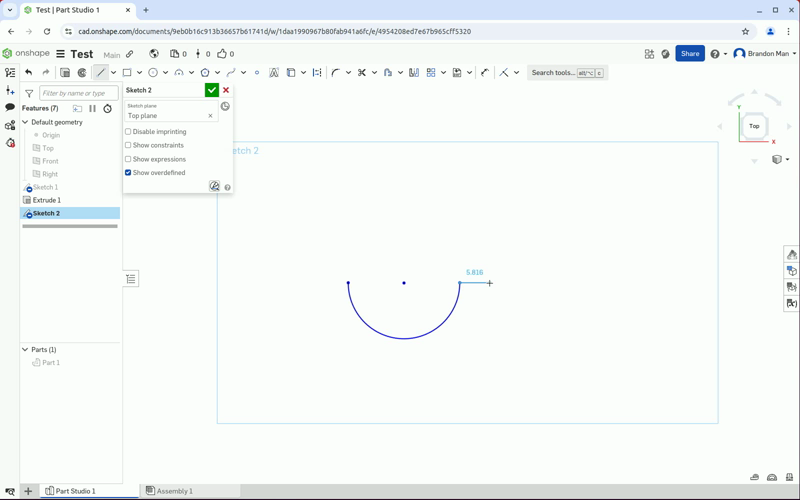
mouse_move(454, 282)
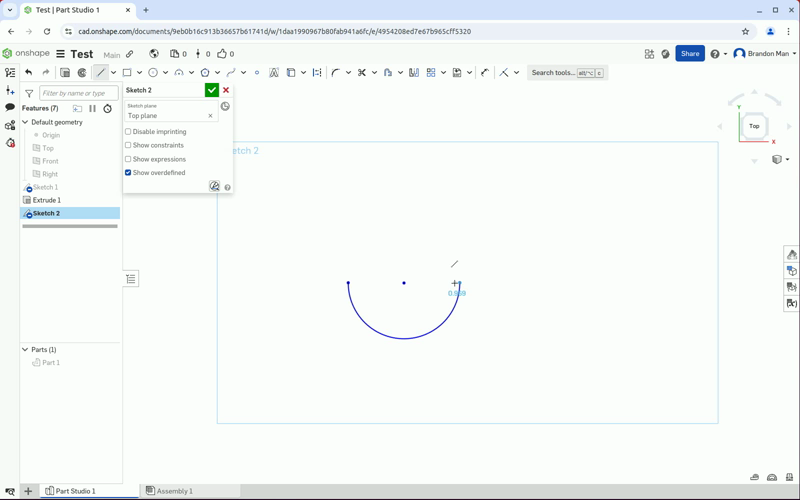
scroll(6)
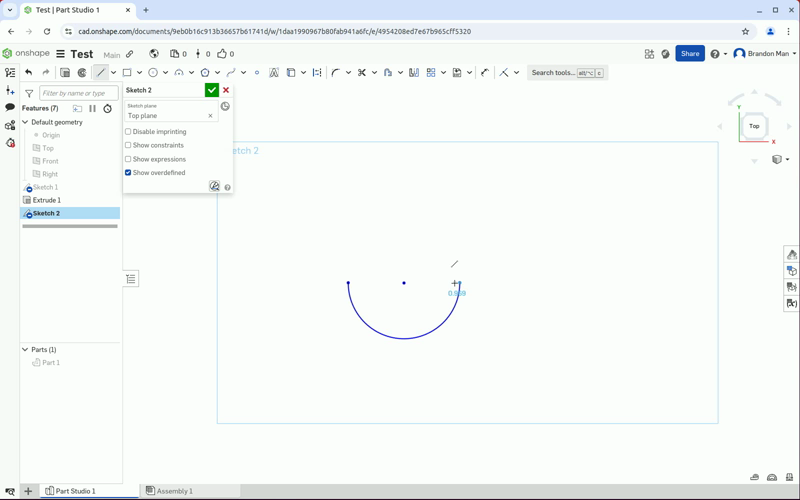
scroll(6)
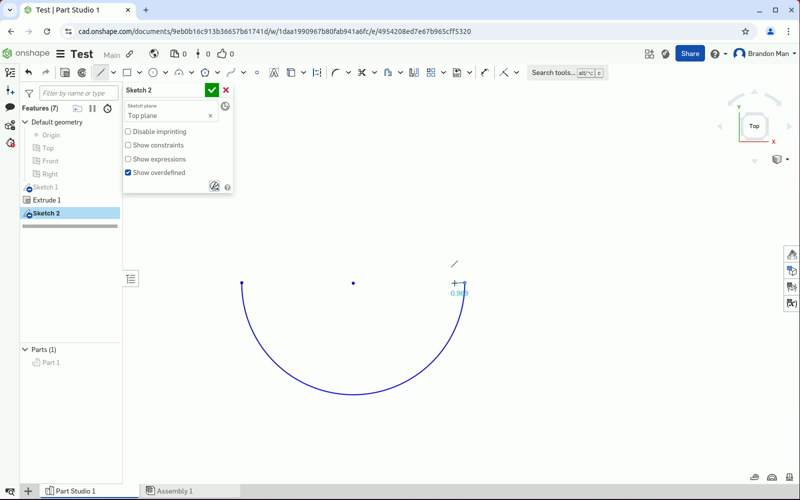
scroll(6)
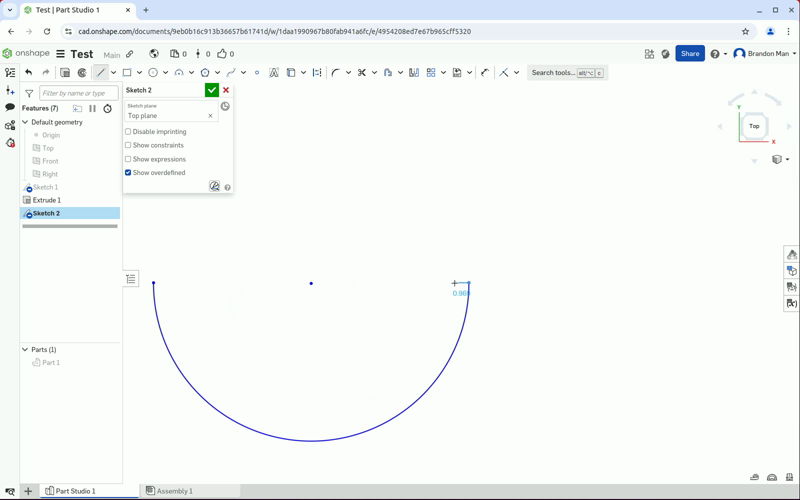
scroll(6)
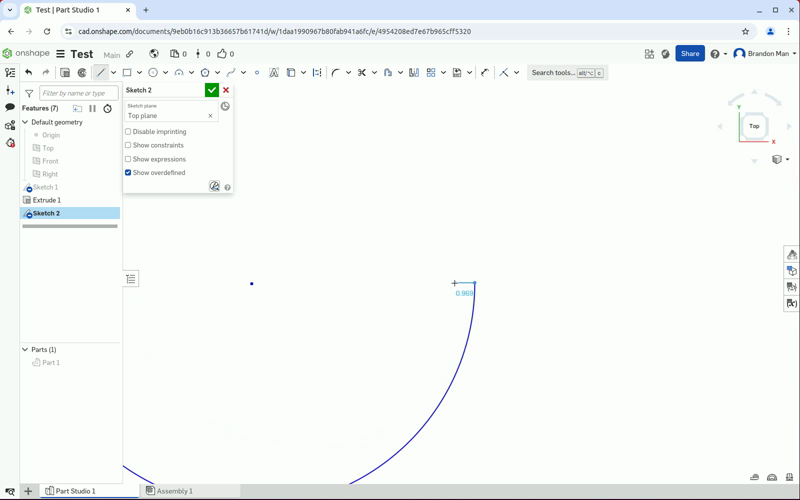
scroll(6)
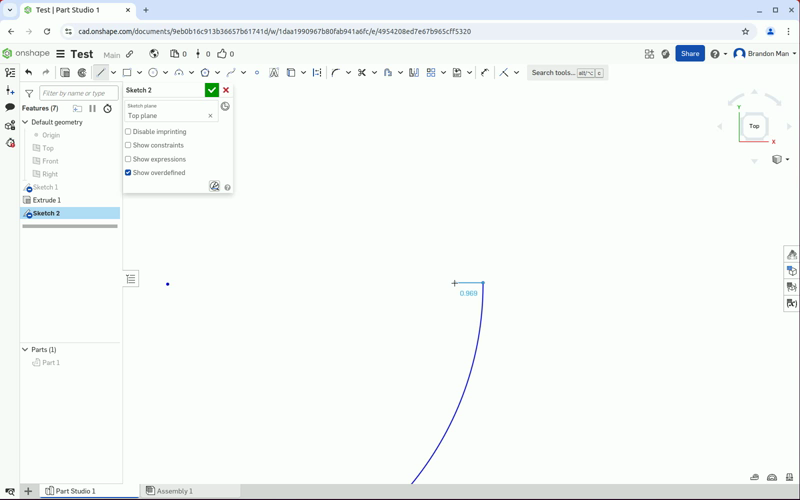
scroll(6)
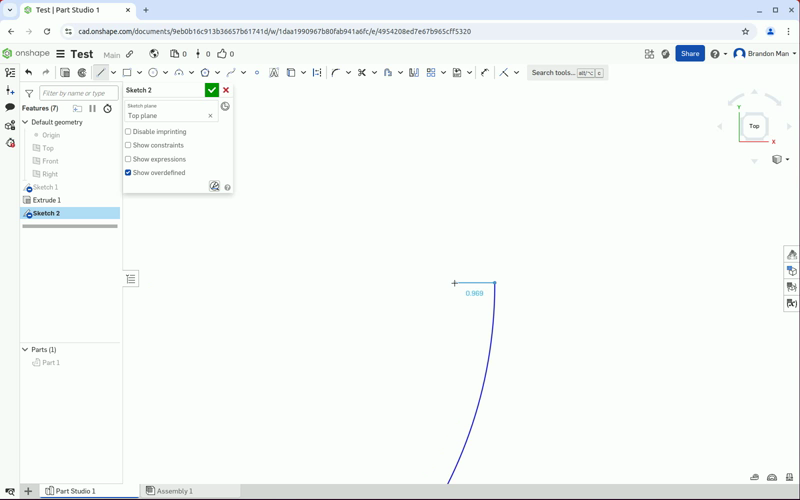
scroll(6)
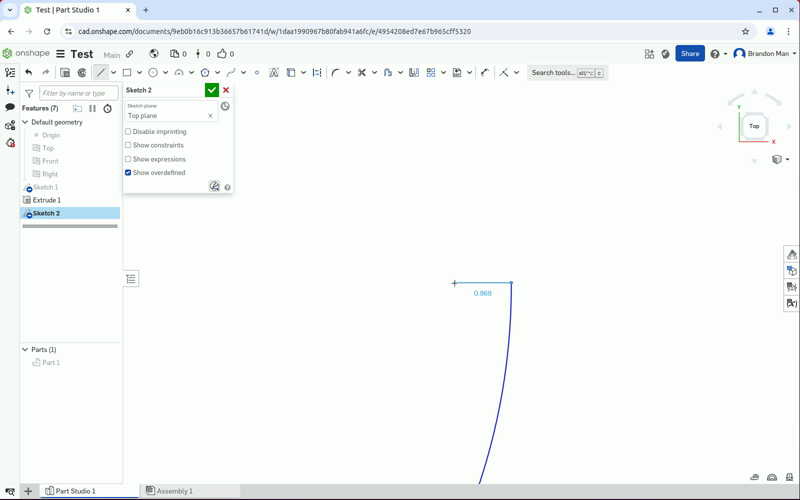
click(454, 282)
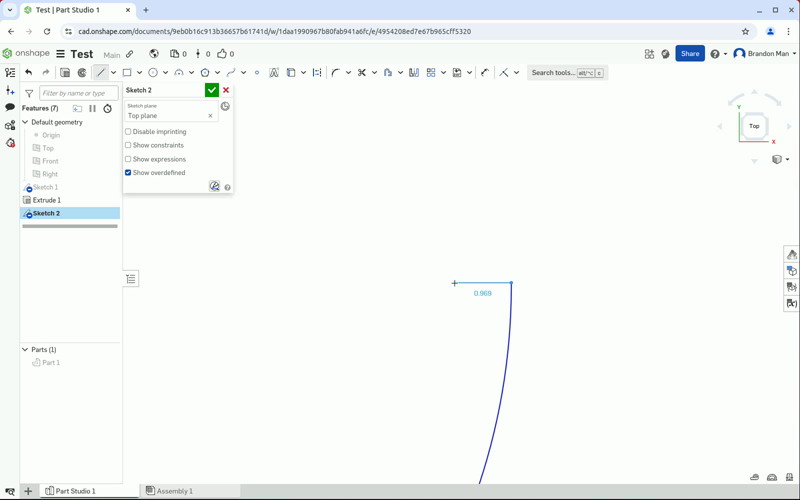
scroll(-6)
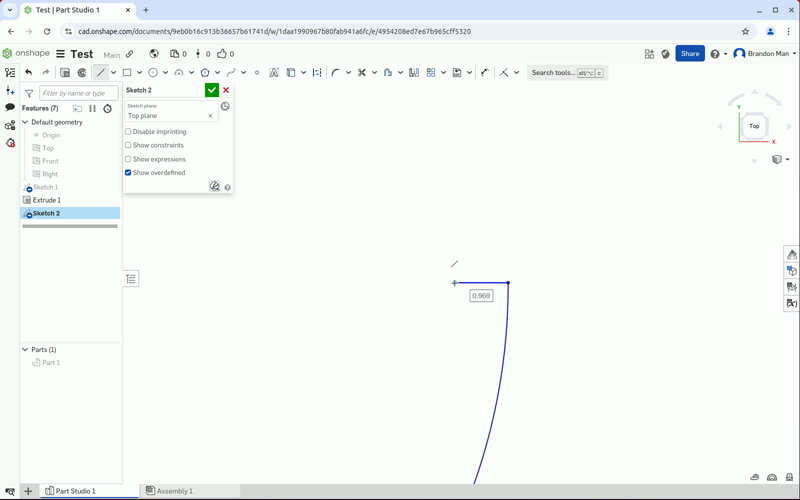
scroll(-6)
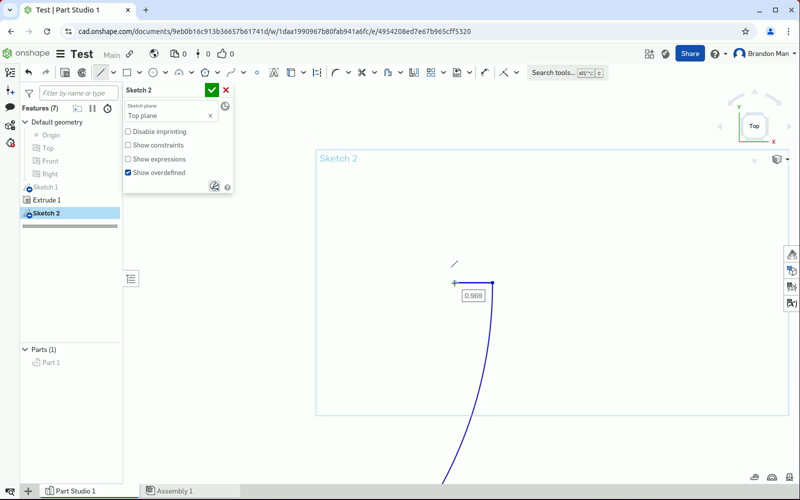
scroll(-6)
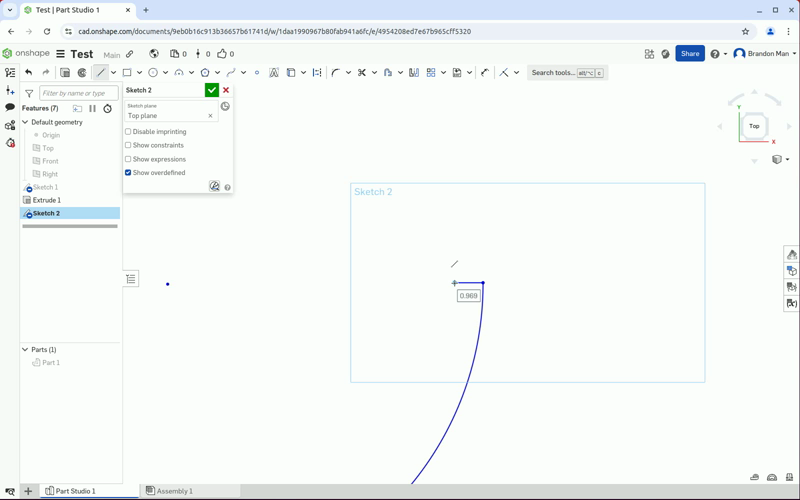
scroll(-6)
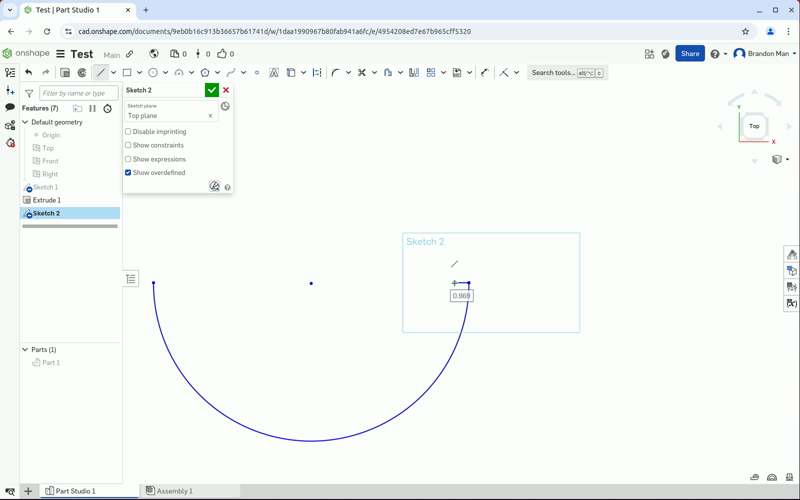
scroll(-6)
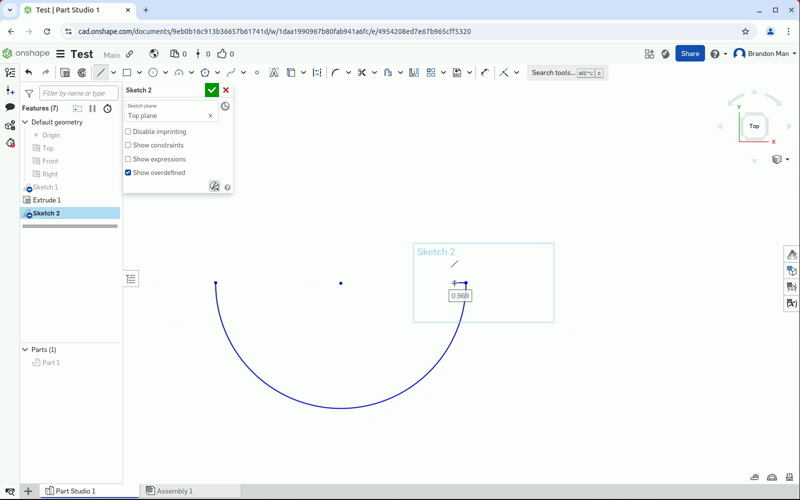
scroll(-6)
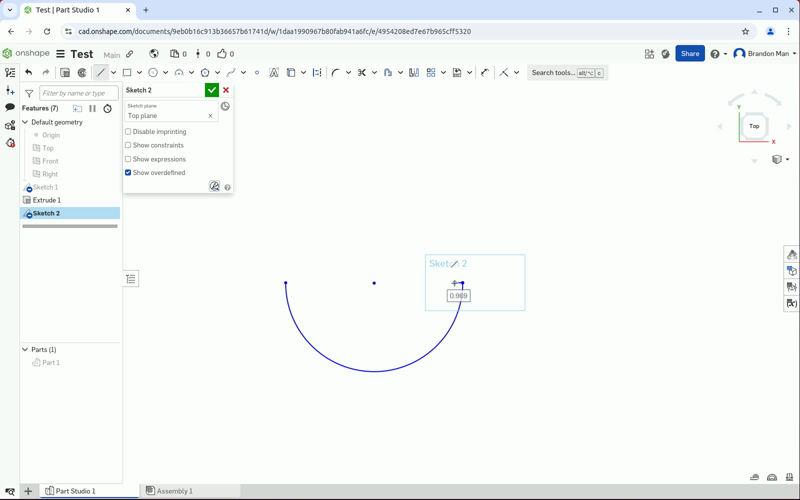
scroll(-6)
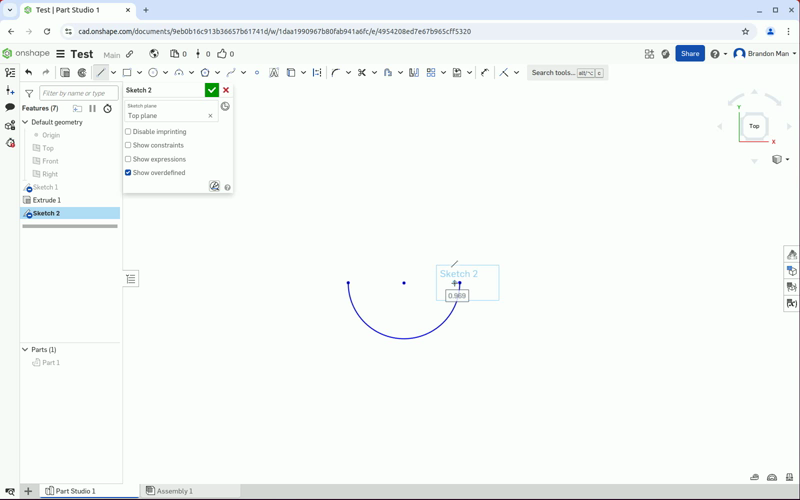
key_up(shift)
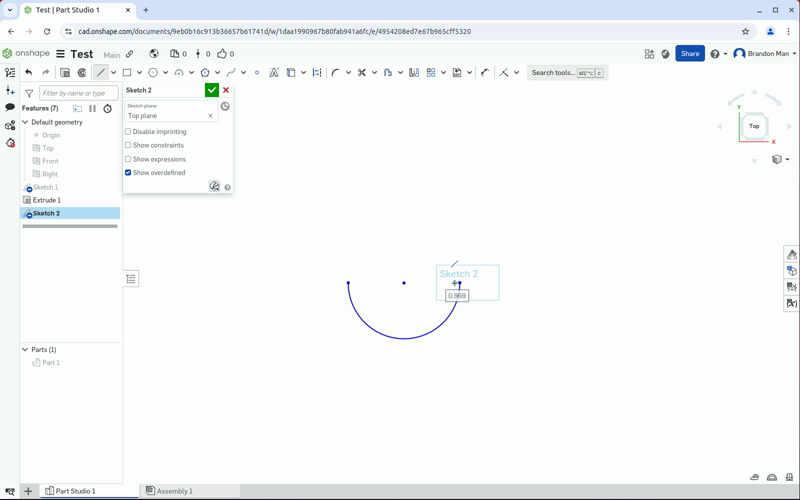
key(esc)
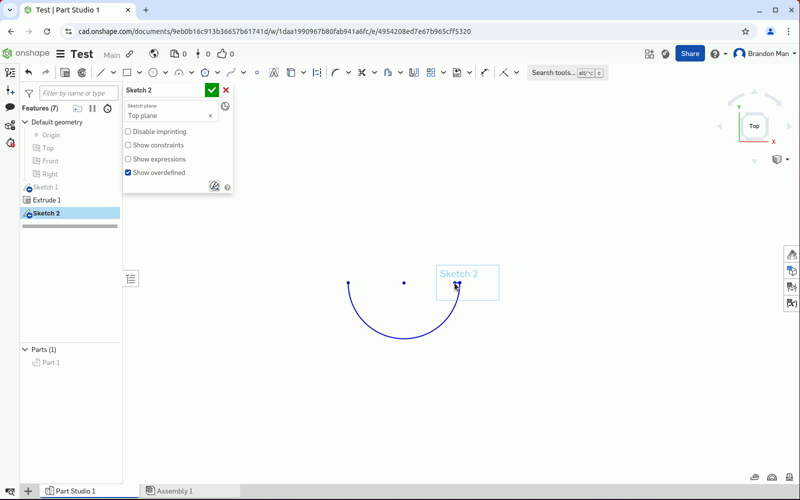
key(a)
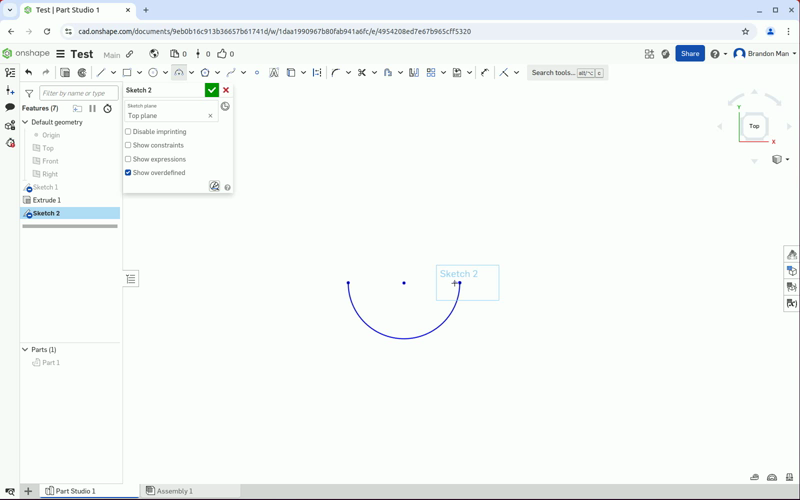
mouse_move(454, 282)
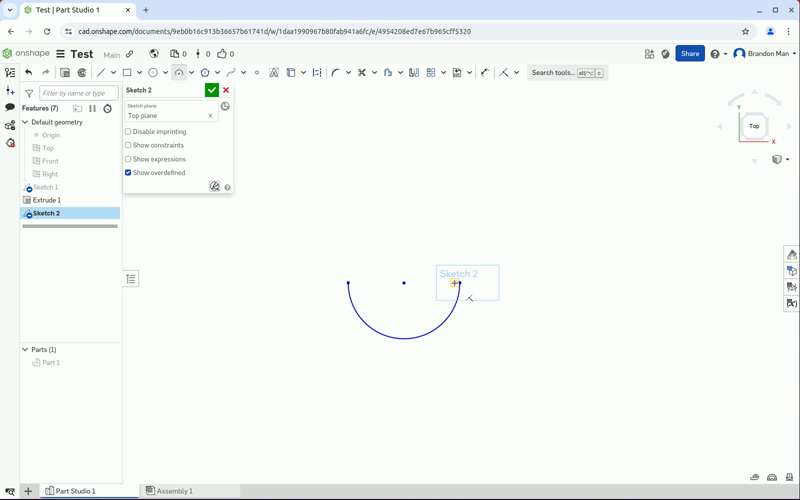
click(454, 282)
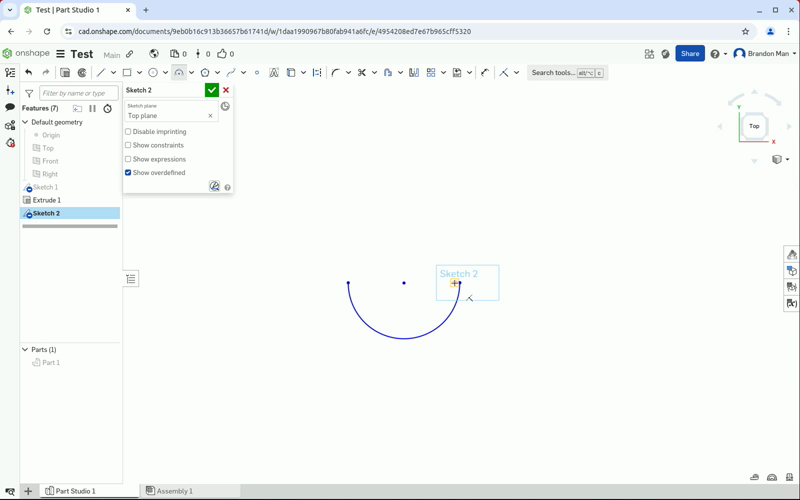
key_down(shift)
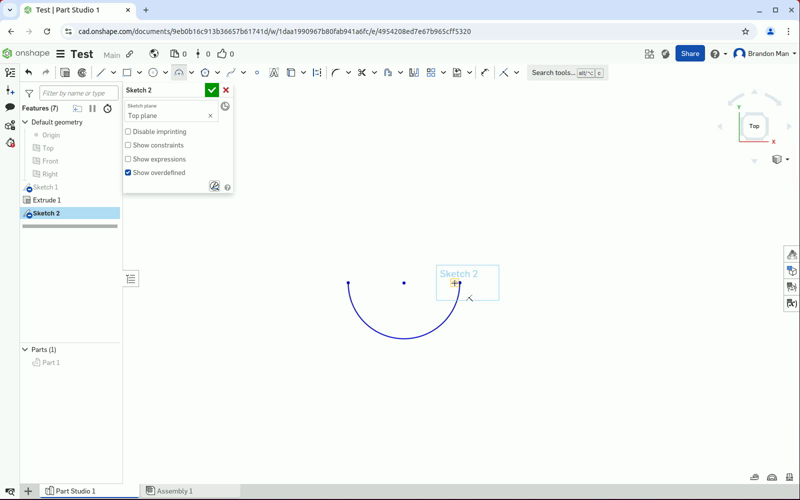
mouse_move(353, 282)
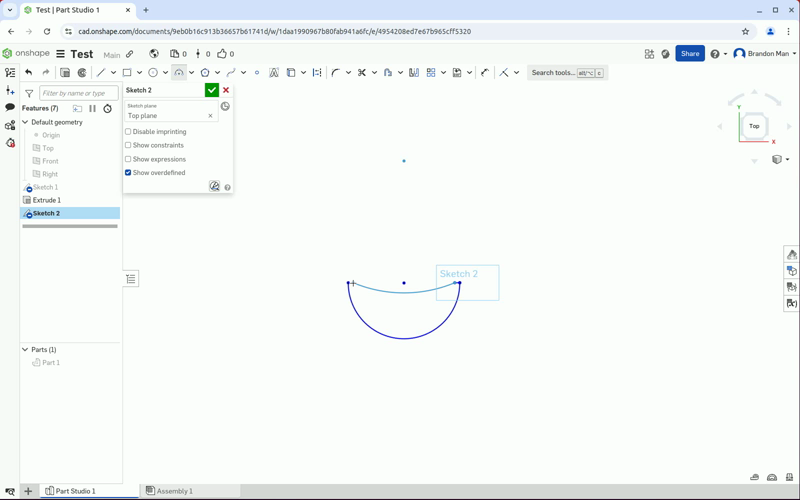
click(353, 282)
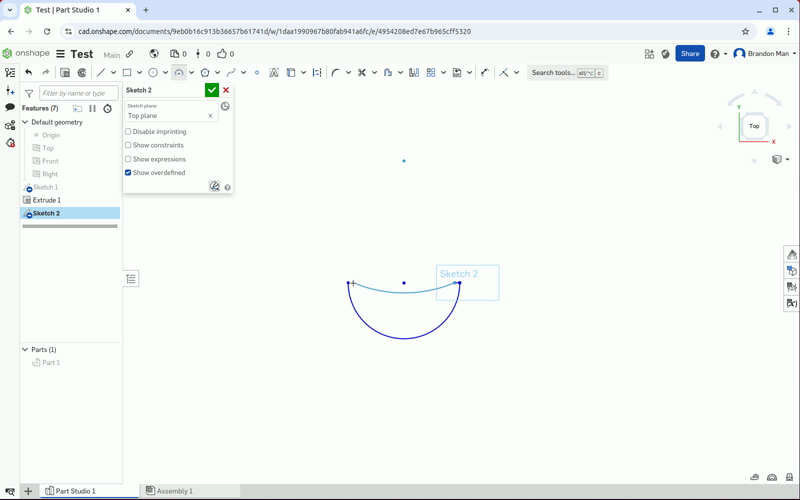
mouse_move(404, 333)
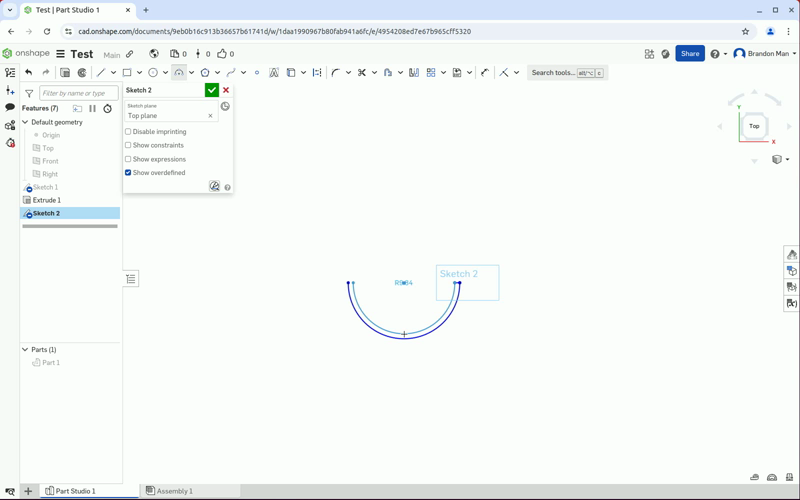
click(404, 333)
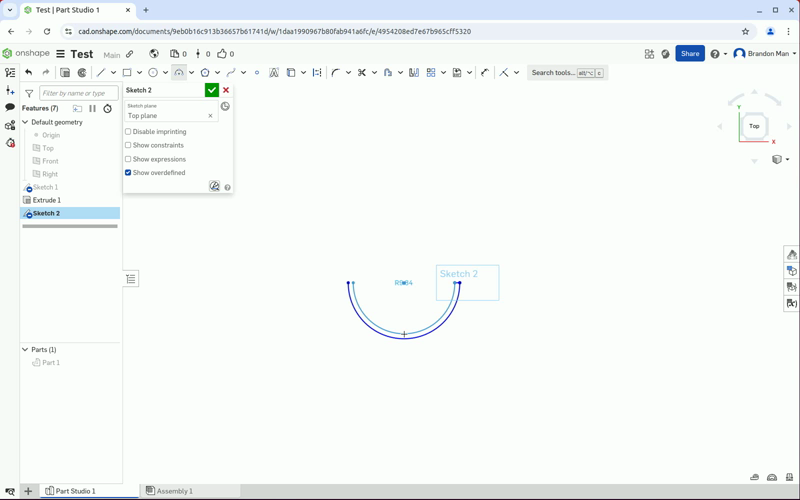
key_up(shift)
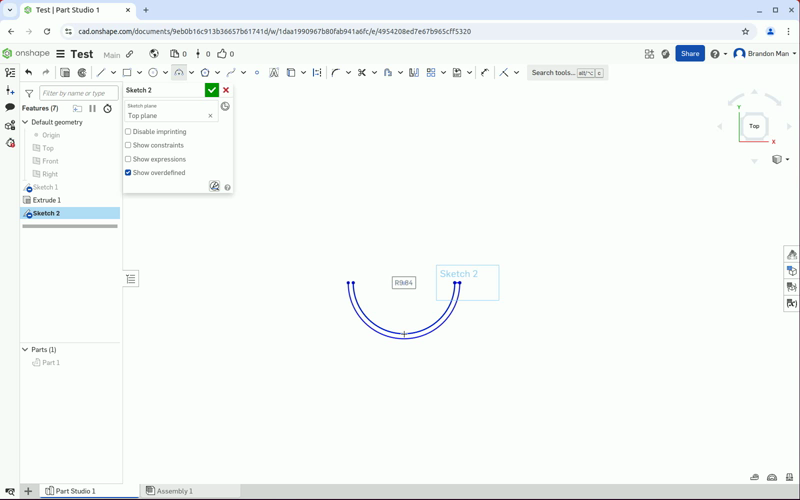
key(esc)
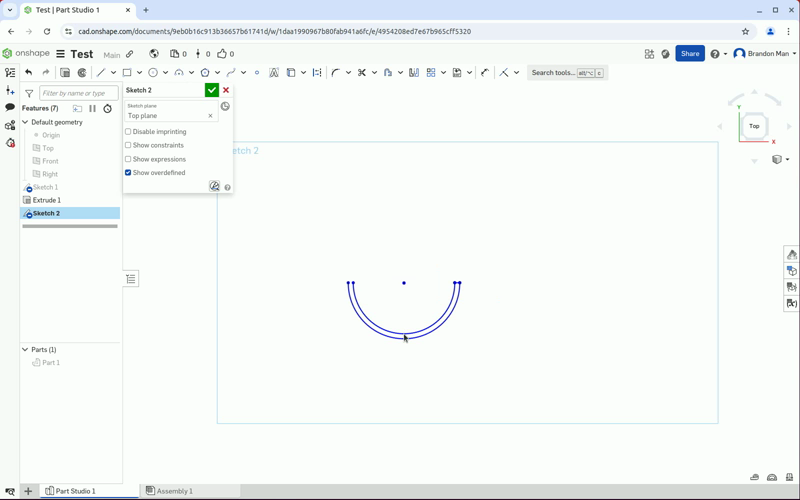
key(l)
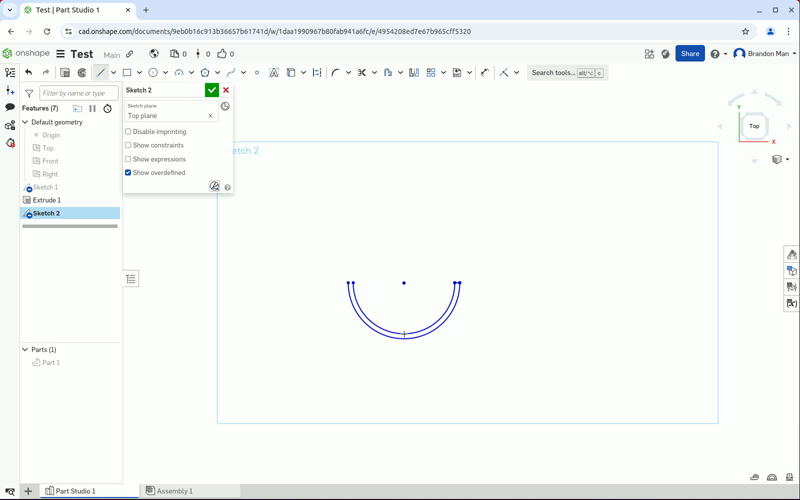
mouse_move(353, 282)
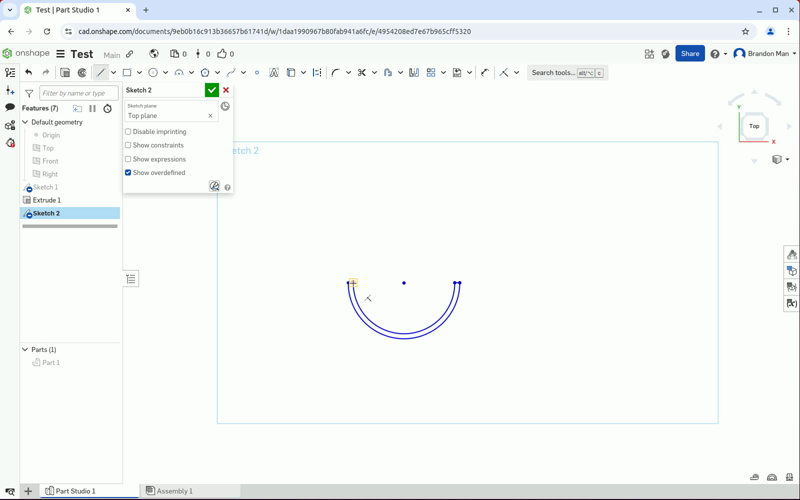
click(353, 282)
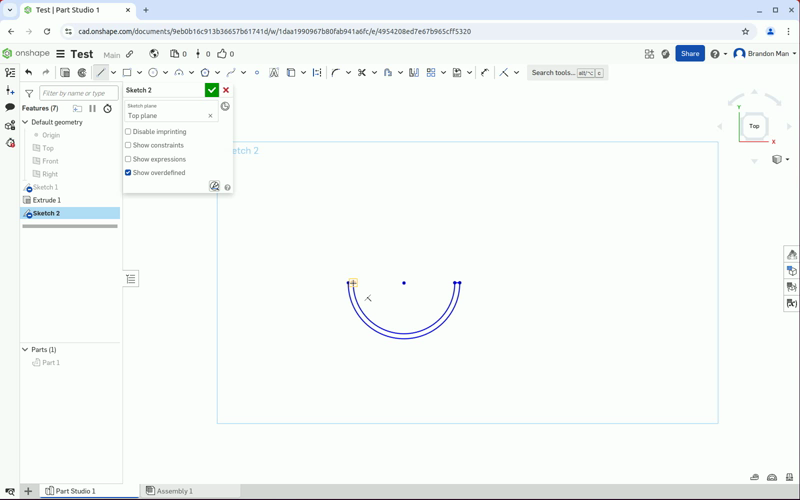
mouse_move(383, 282)
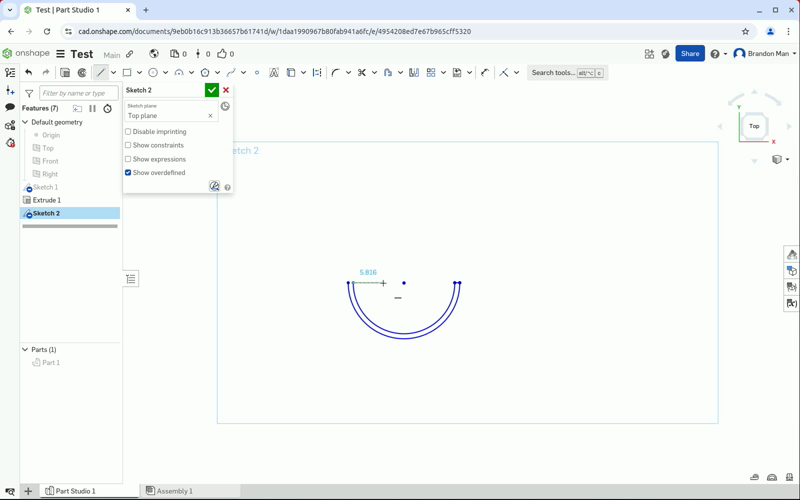
key_down(shift)
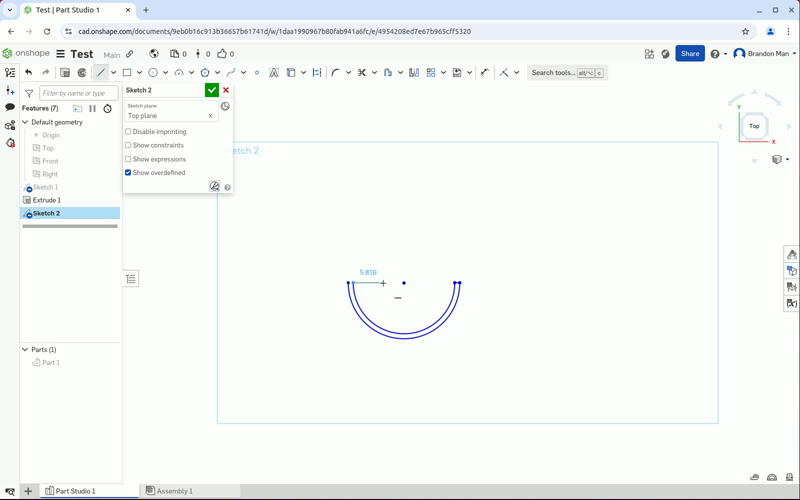
mouse_move(348, 282)
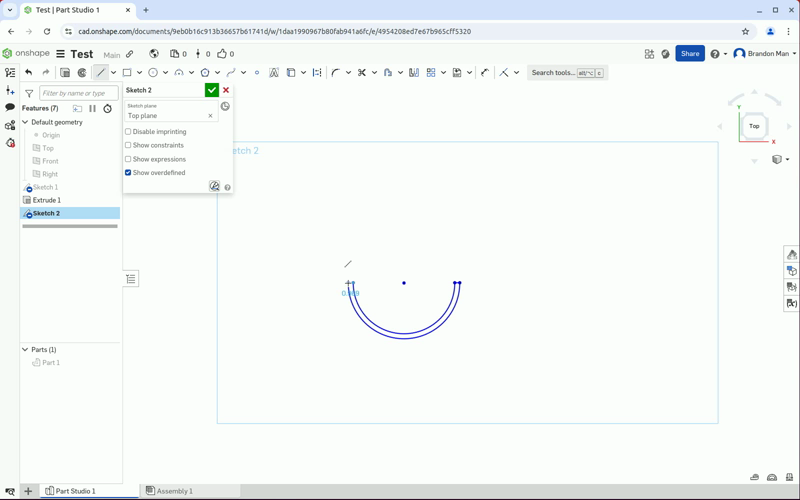
scroll(6)
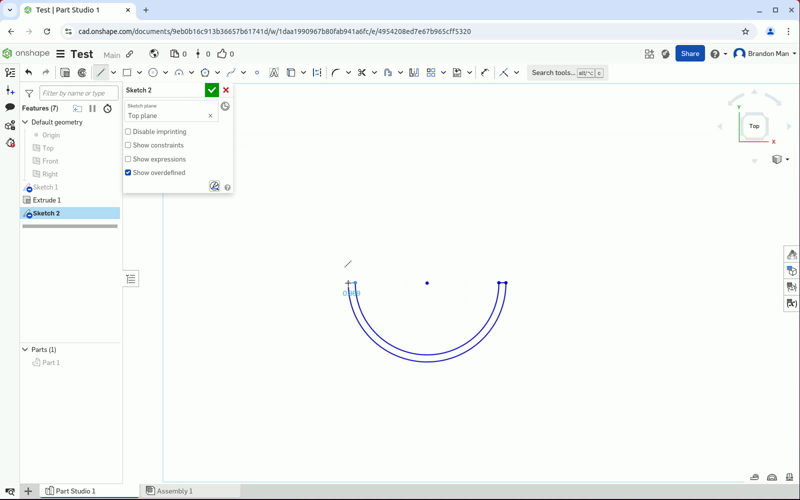
scroll(6)
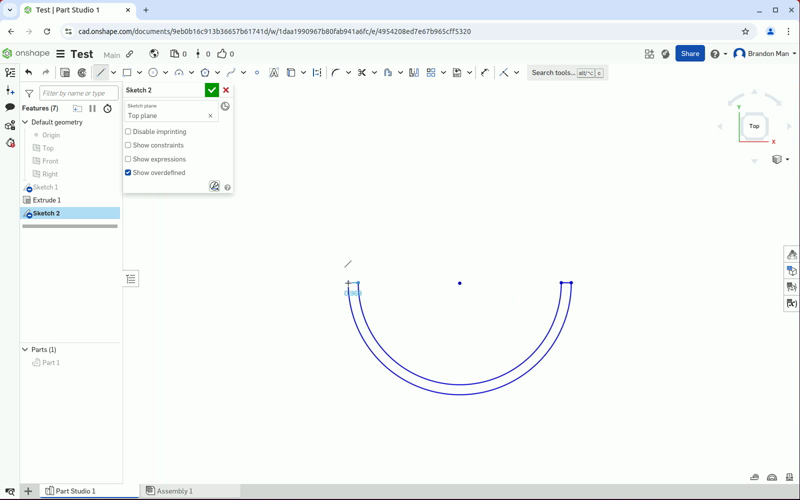
scroll(6)
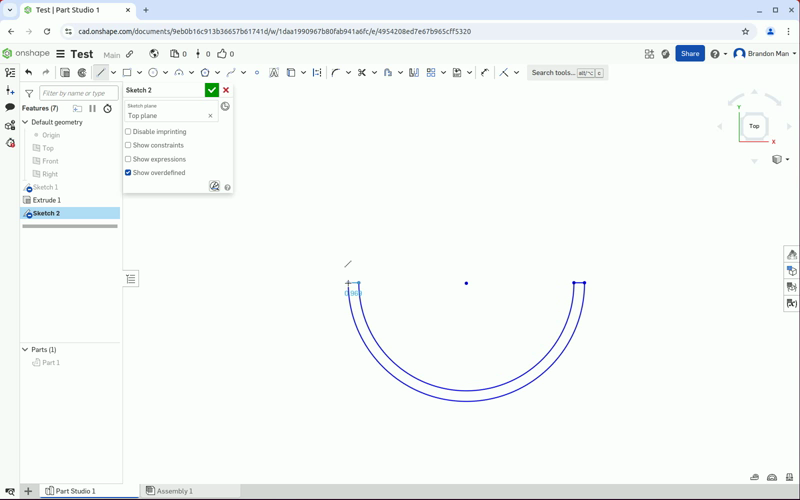
scroll(6)
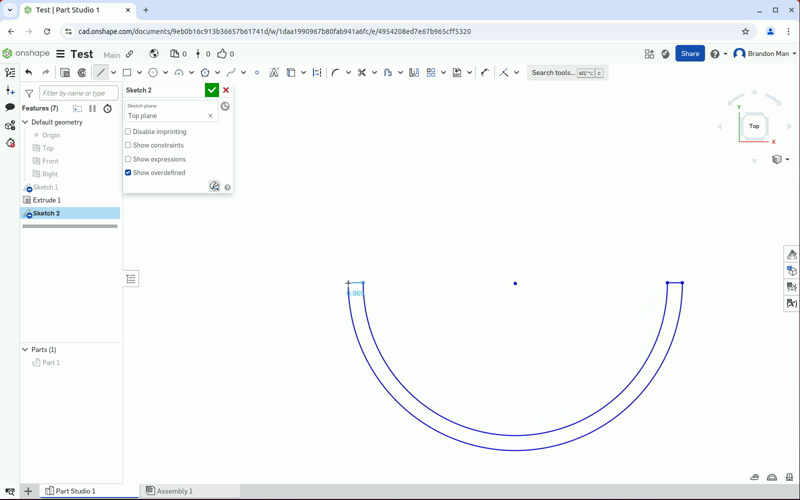
scroll(6)
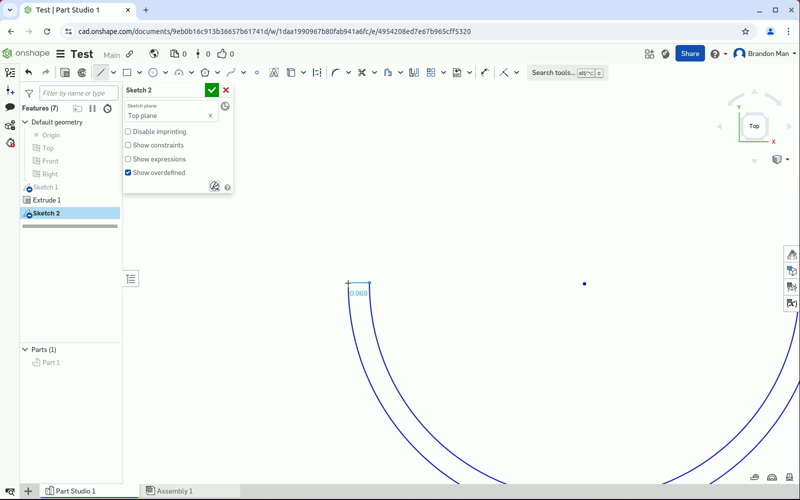
scroll(6)
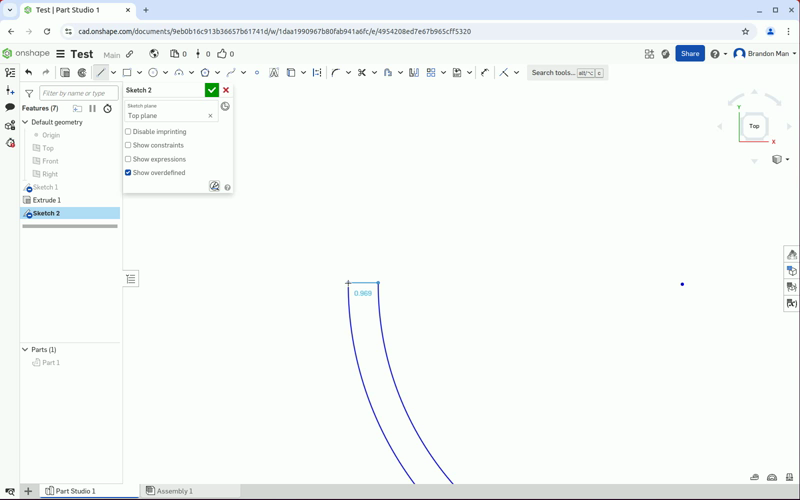
scroll(6)
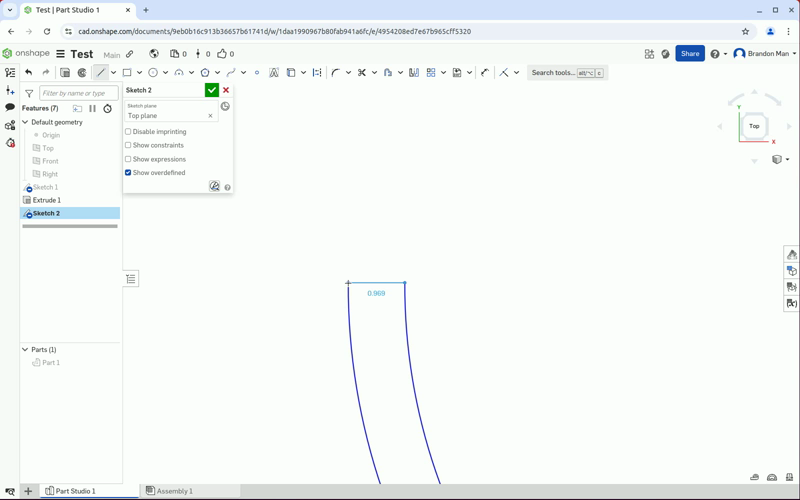
key_up(shift)
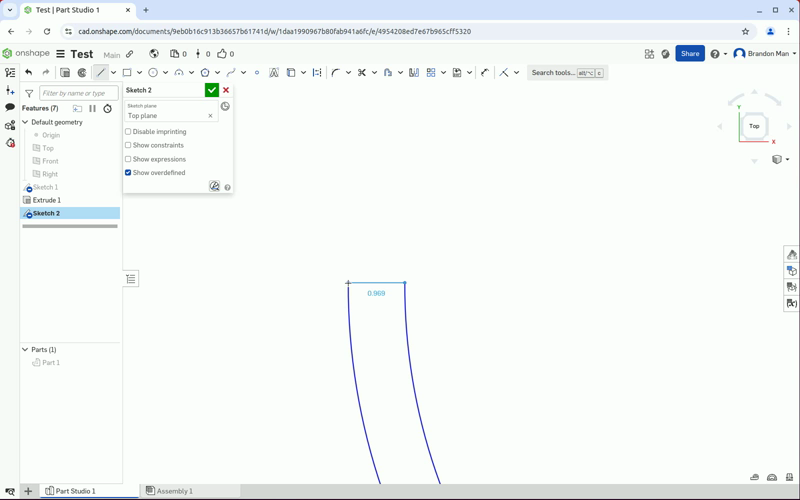
click(348, 282)
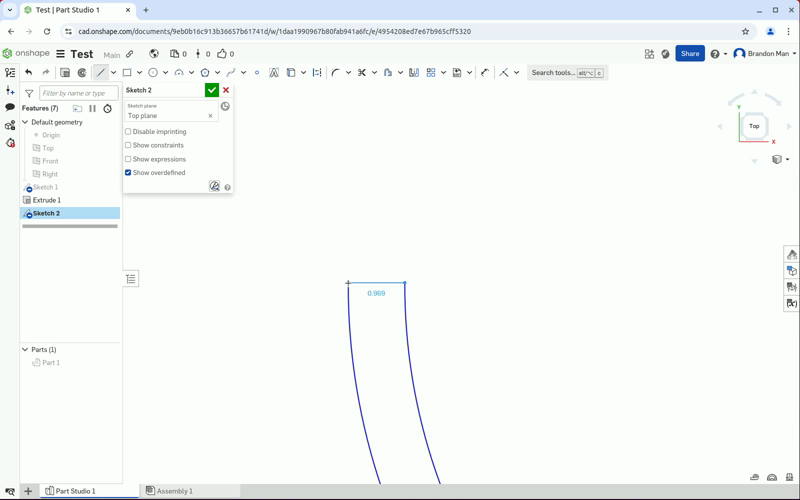
scroll(-6)
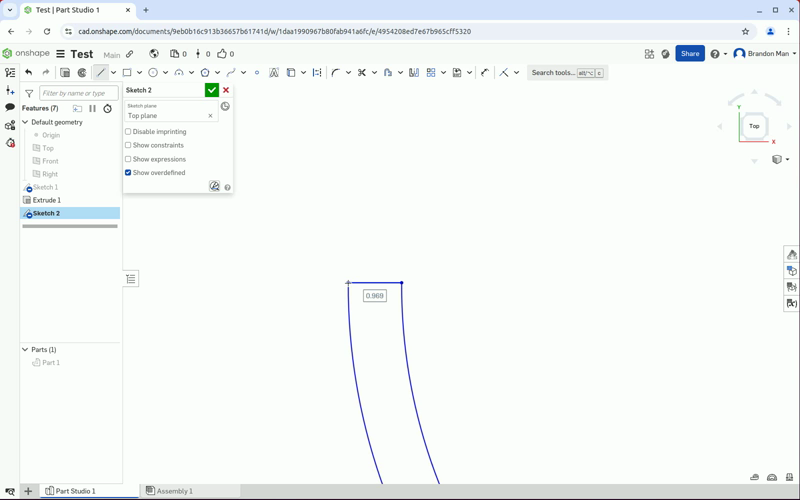
scroll(-6)
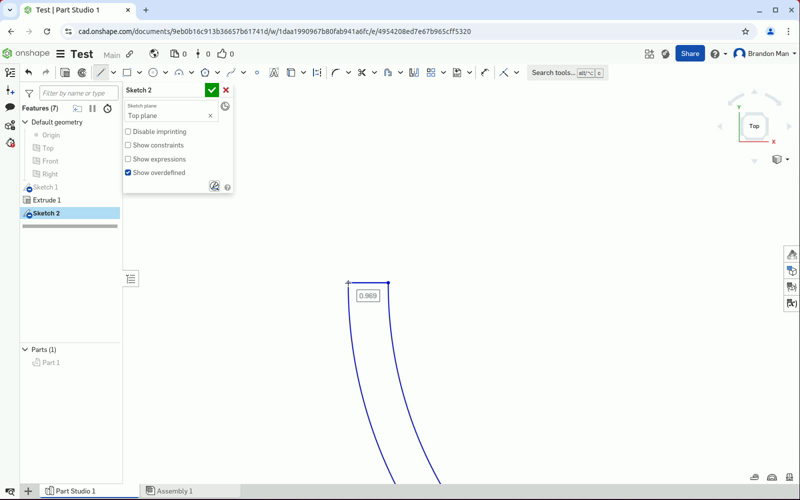
scroll(-6)
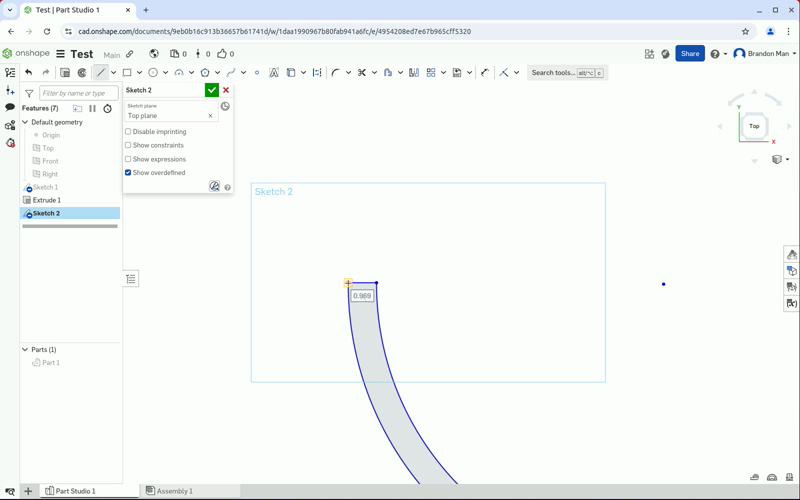
scroll(-6)
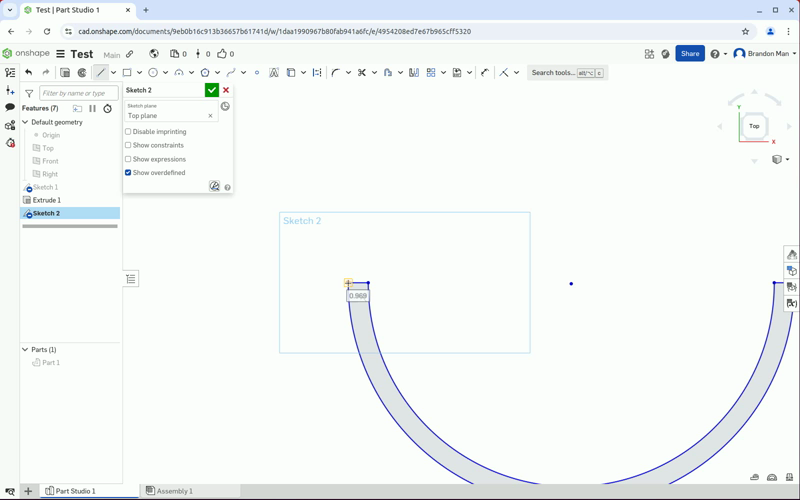
scroll(-6)
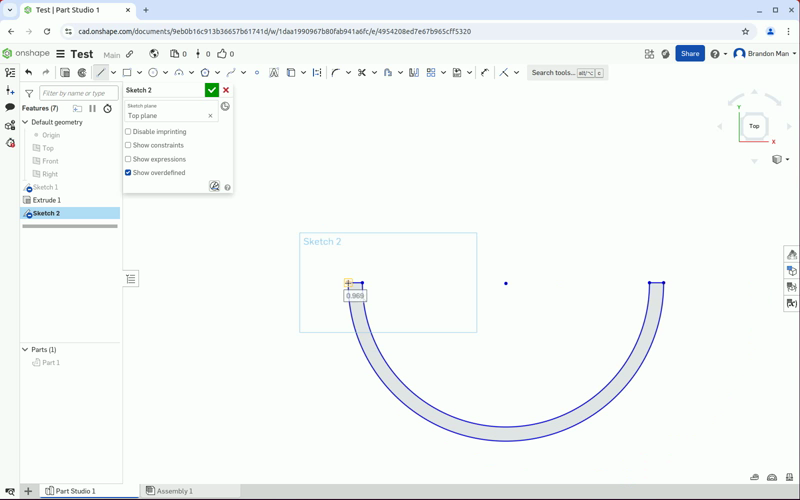
scroll(-6)
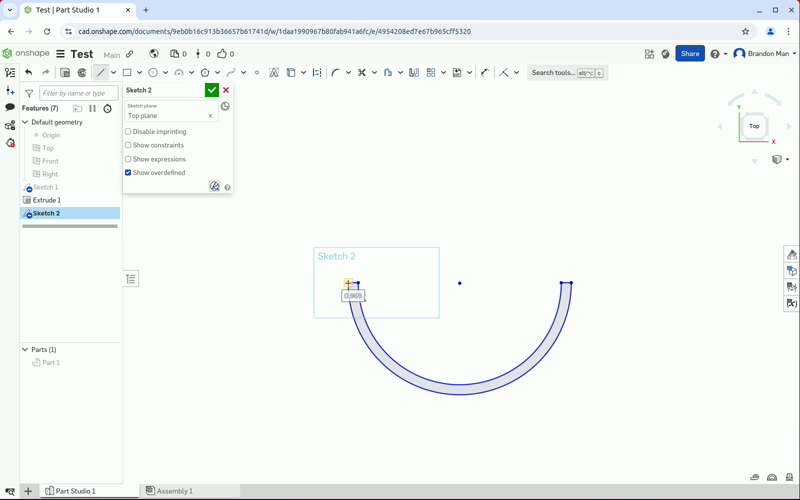
scroll(-6)
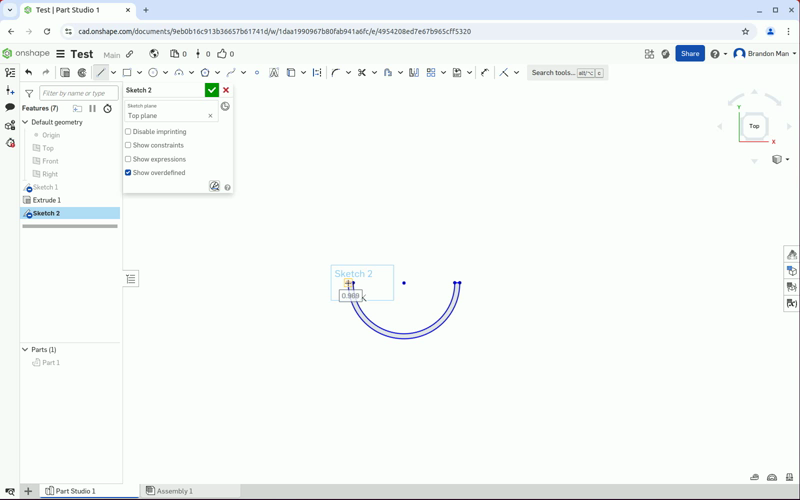
key(esc)
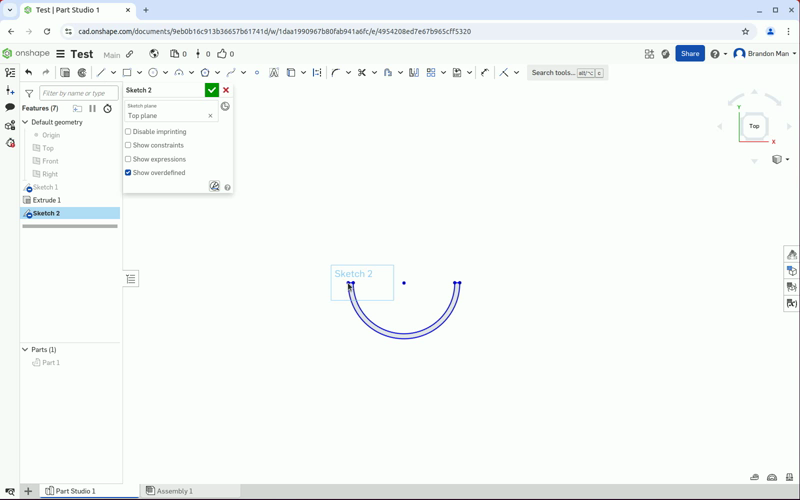
mouse_move(358, 295)
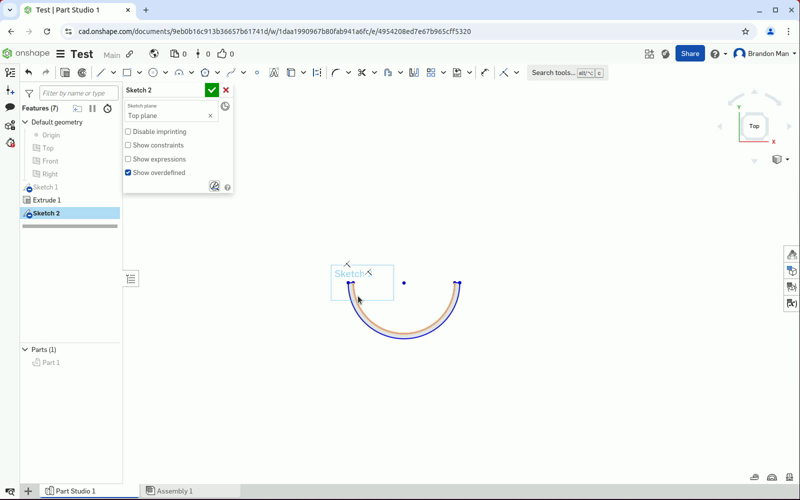
scroll(6)
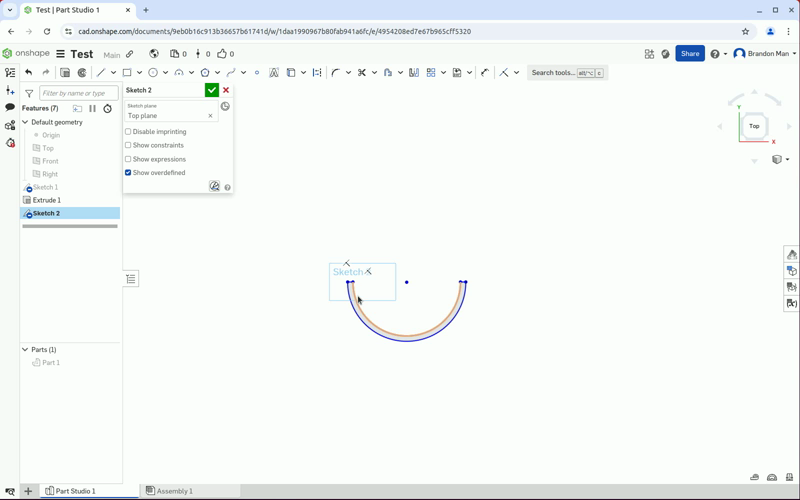
scroll(6)
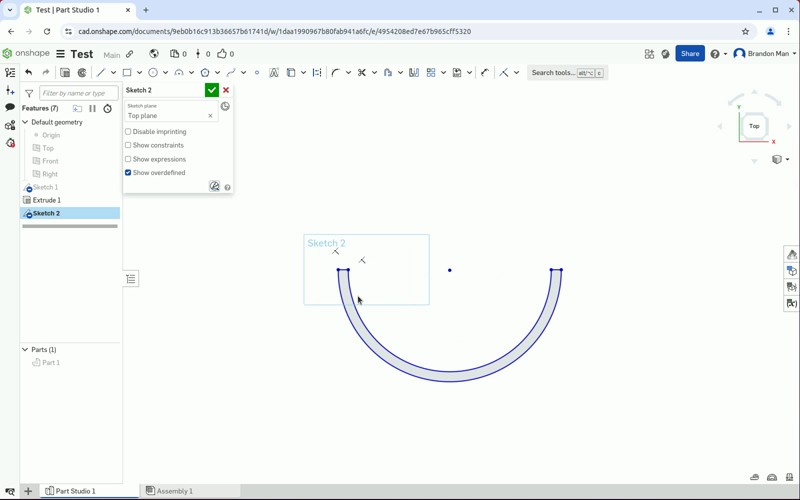
scroll(6)
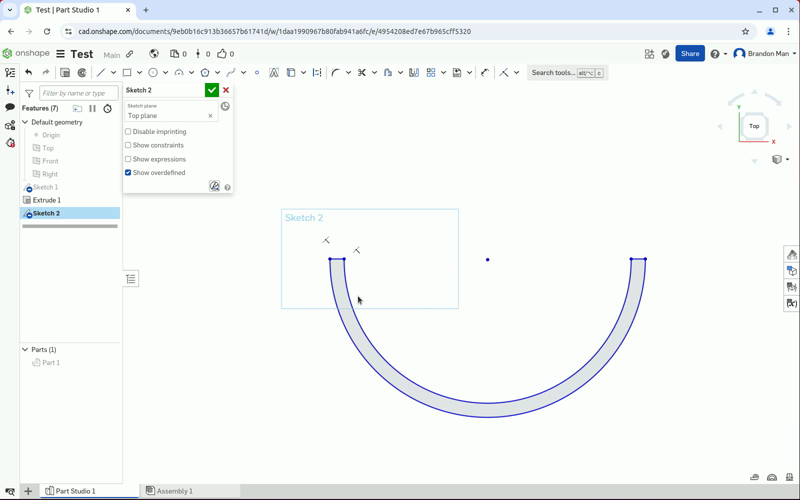
scroll(6)
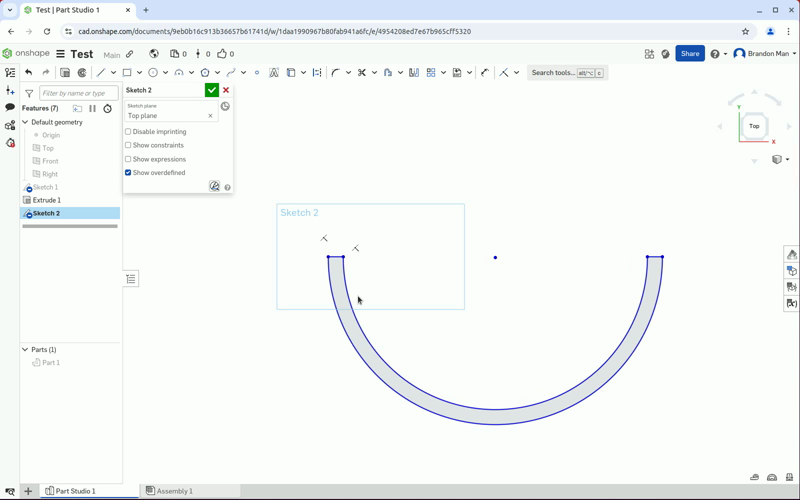
scroll(6)
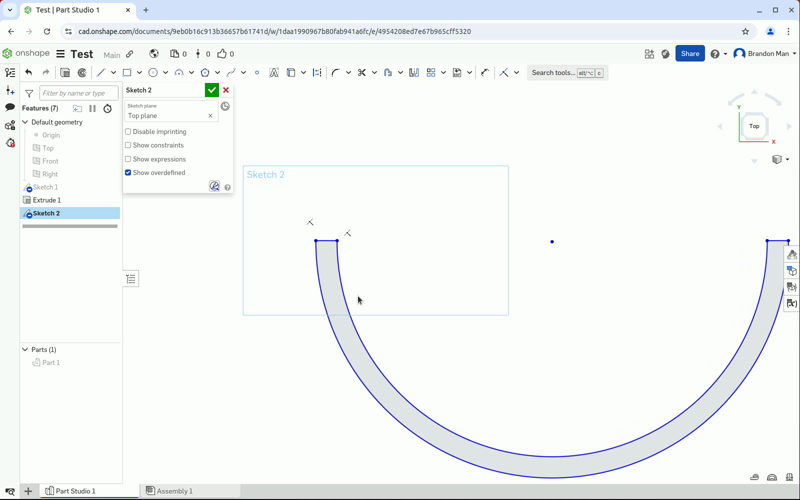
scroll(6)
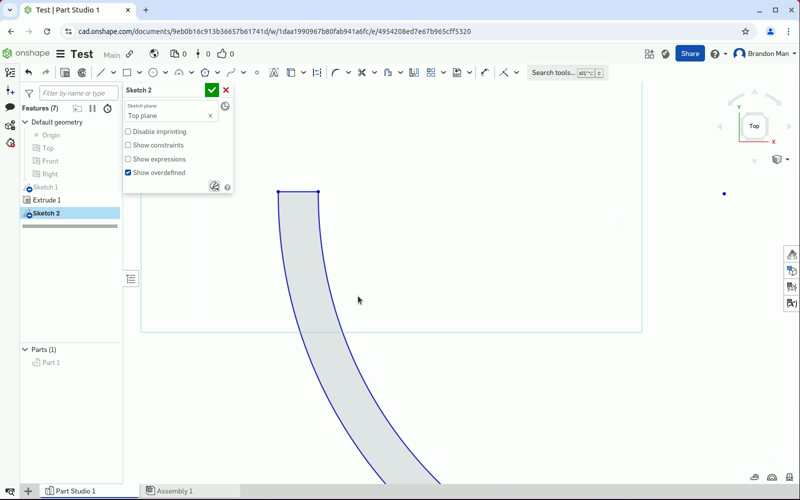
scroll(6)
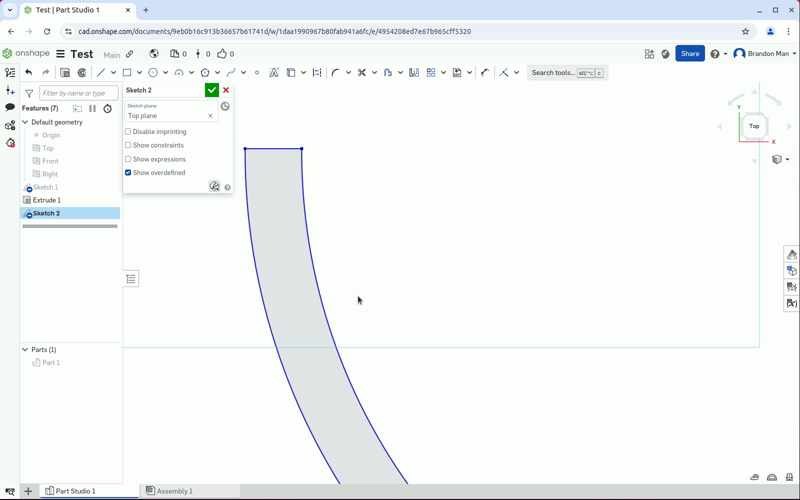
click(358, 295)
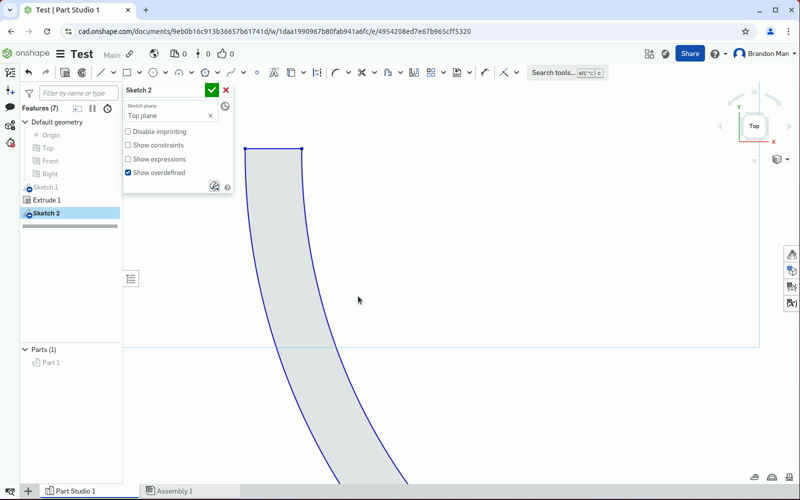
scroll(-6)
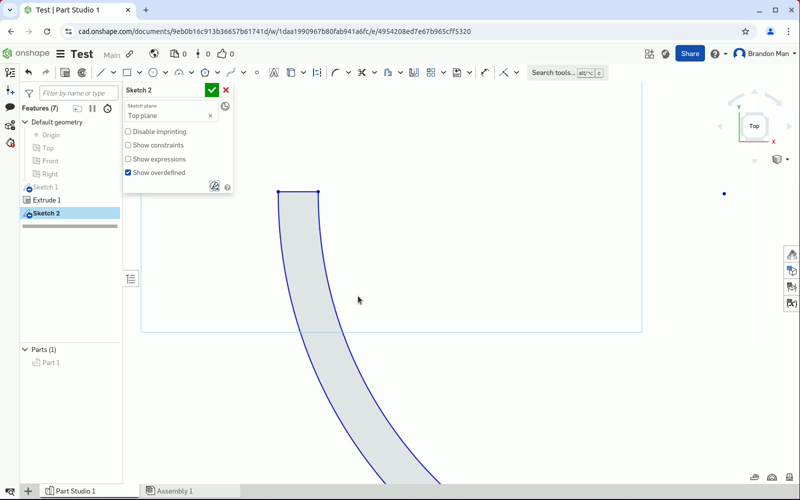
scroll(-6)
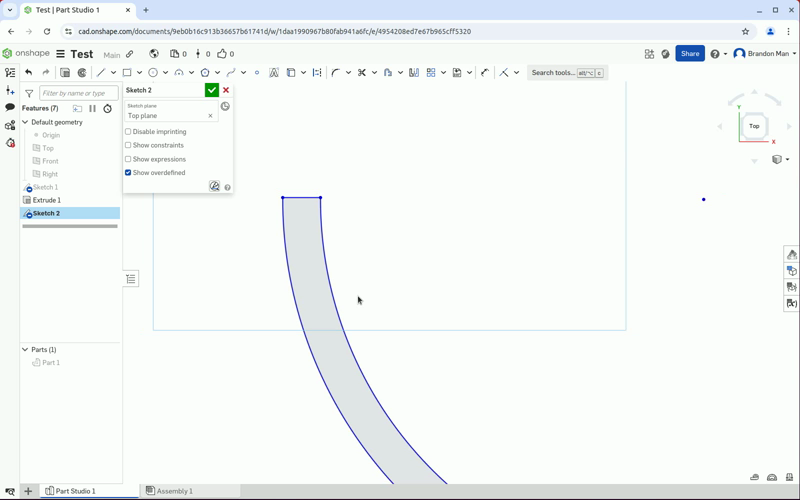
scroll(-6)
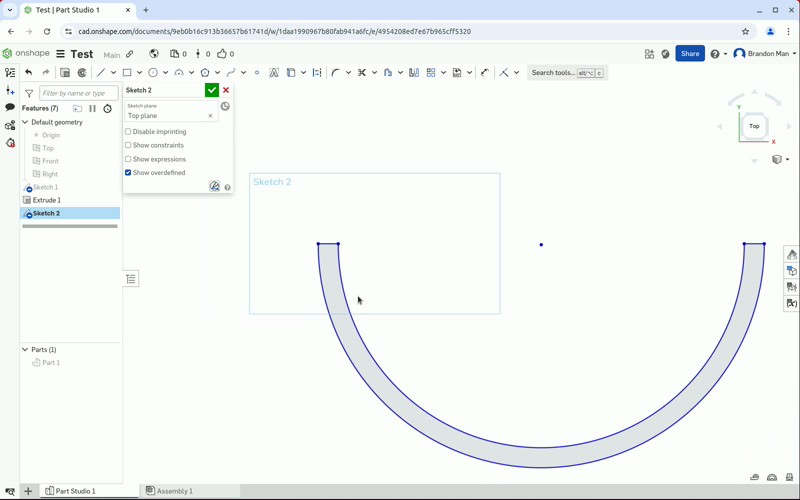
scroll(-6)
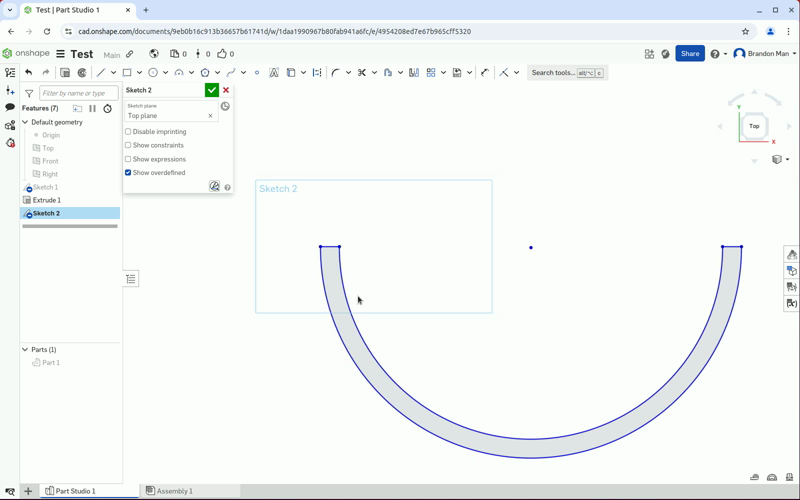
scroll(-6)
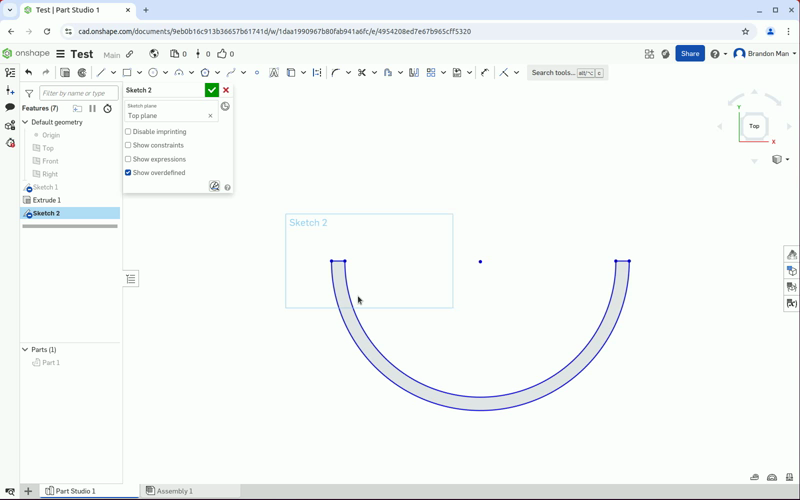
scroll(-6)
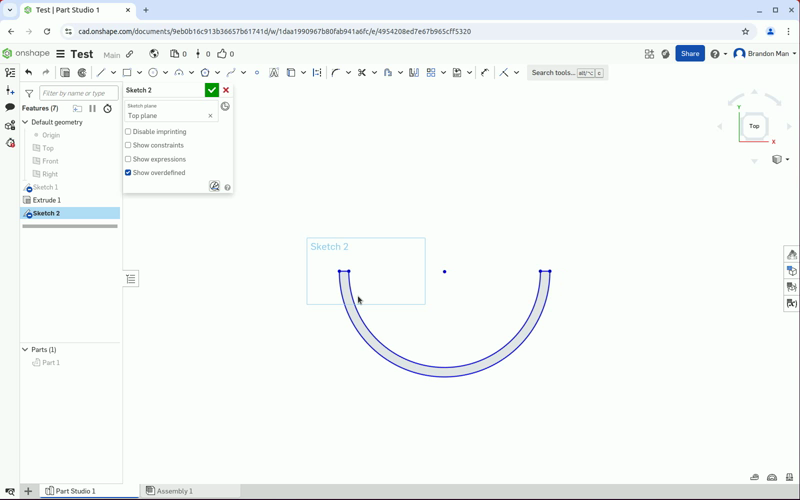
scroll(-6)
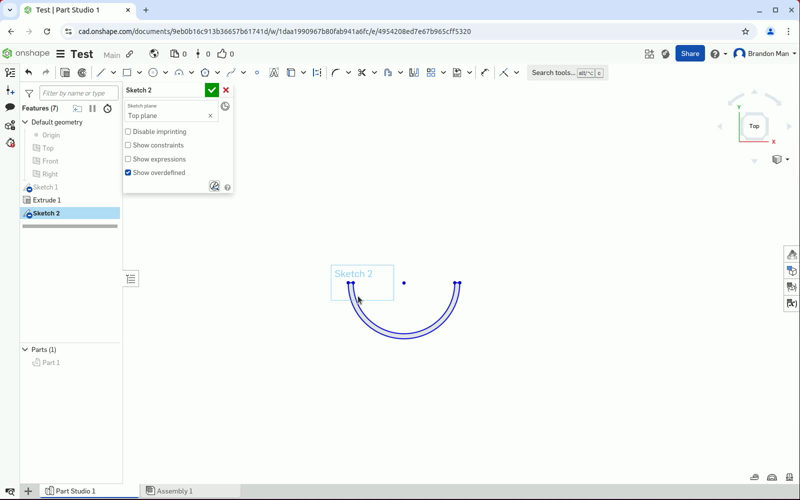
mouse_move(73, 352)
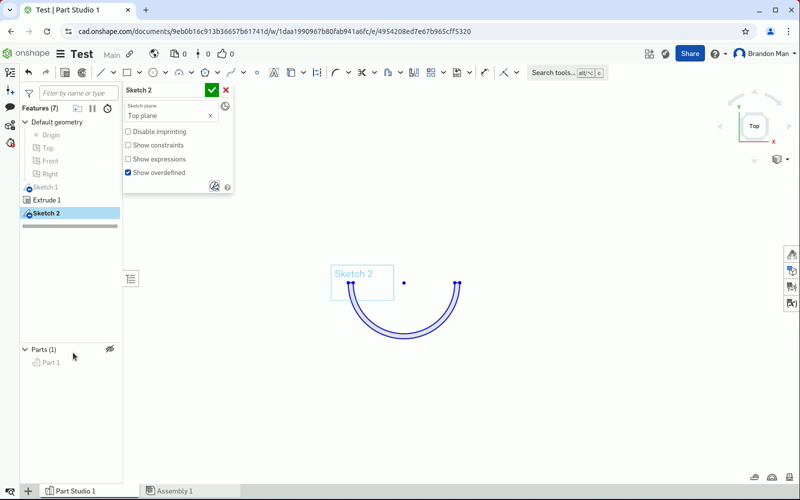
key(shift+y)
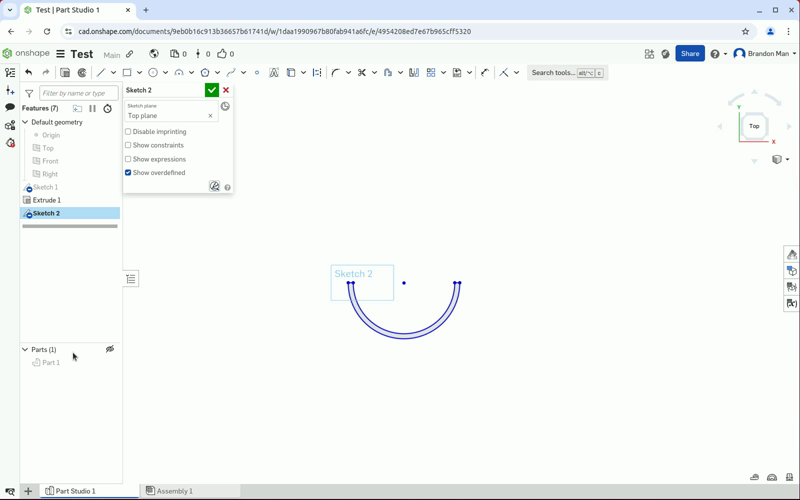
key(shift+e)
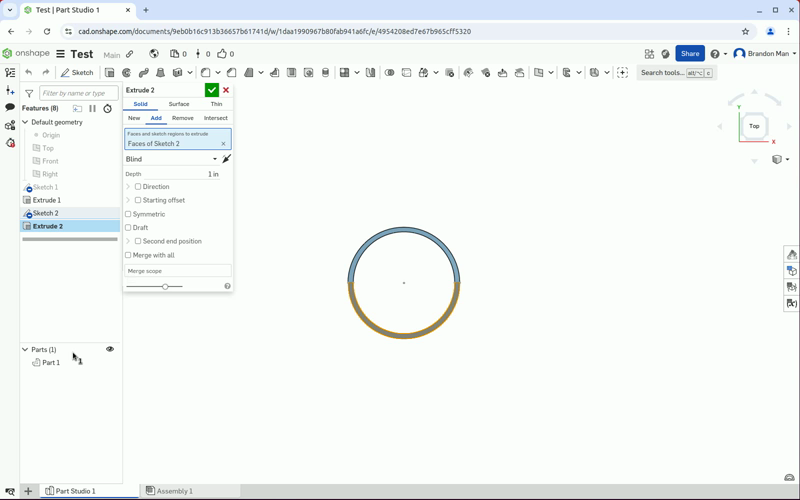
mouse_move(143, 106)
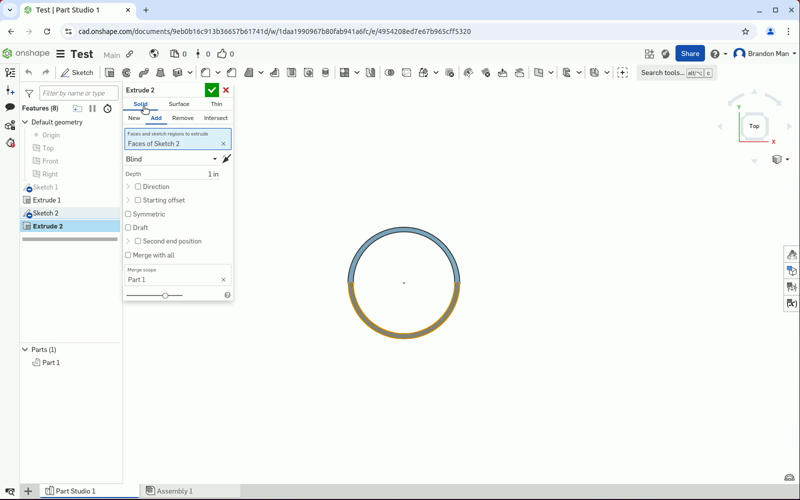
click(143, 106)
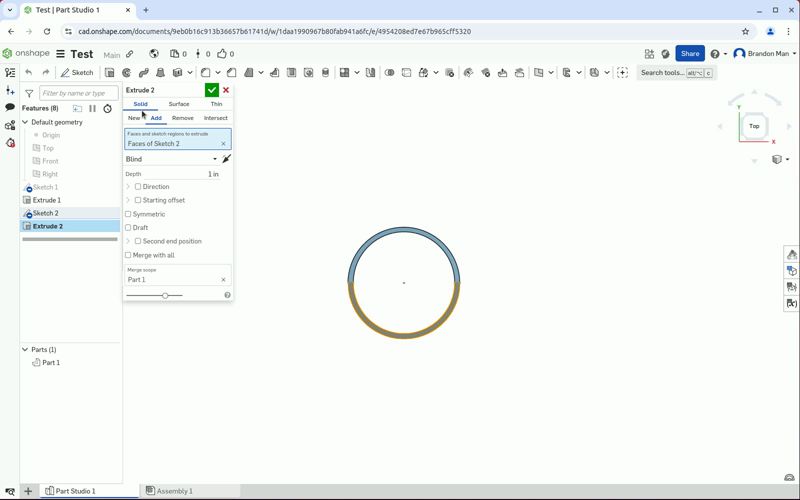
mouse_move(137, 120)
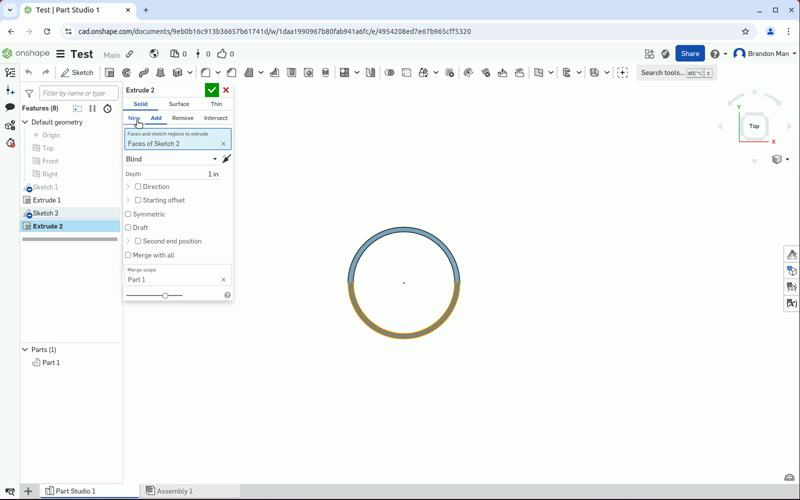
click(137, 120)
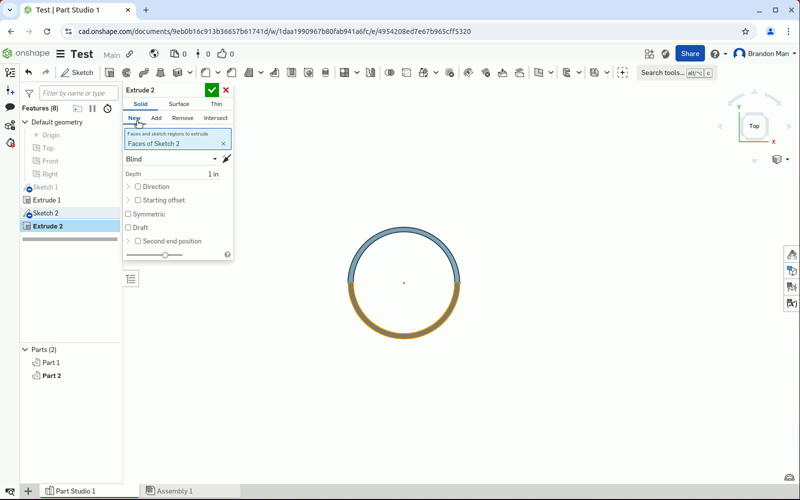
key(tab, 4)
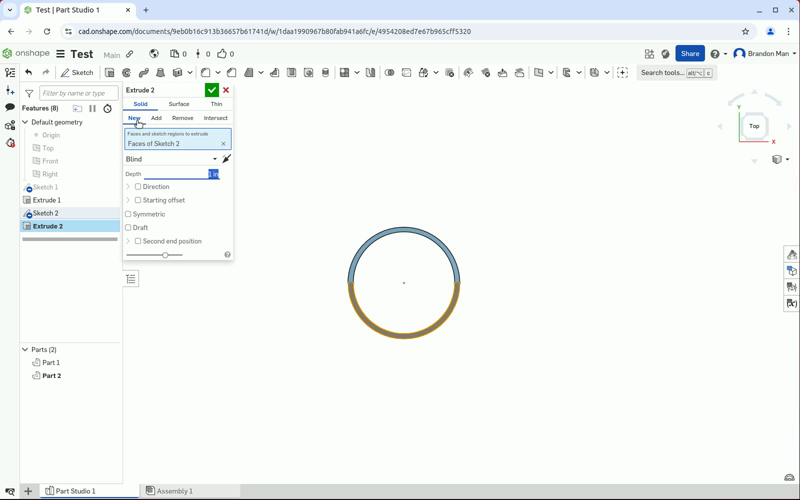
text(0.241)
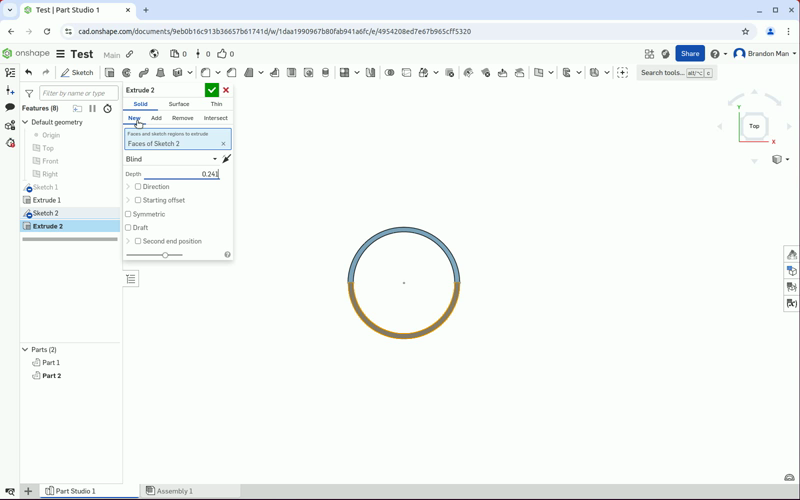
key(enter)
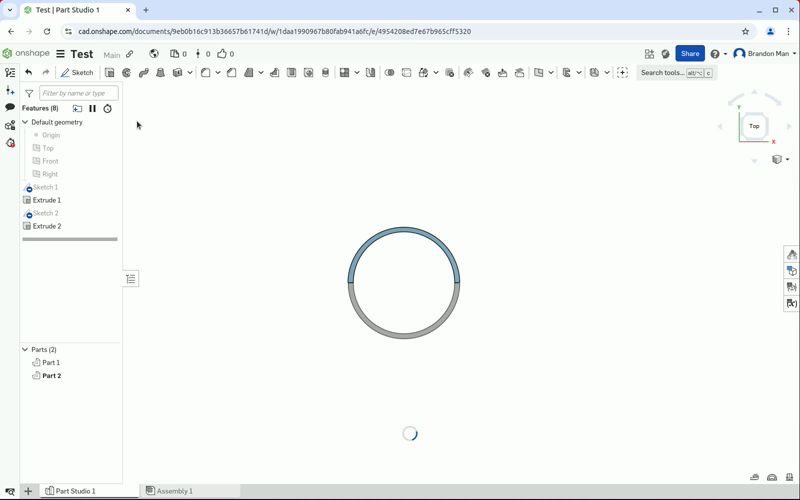
key(shift+h)
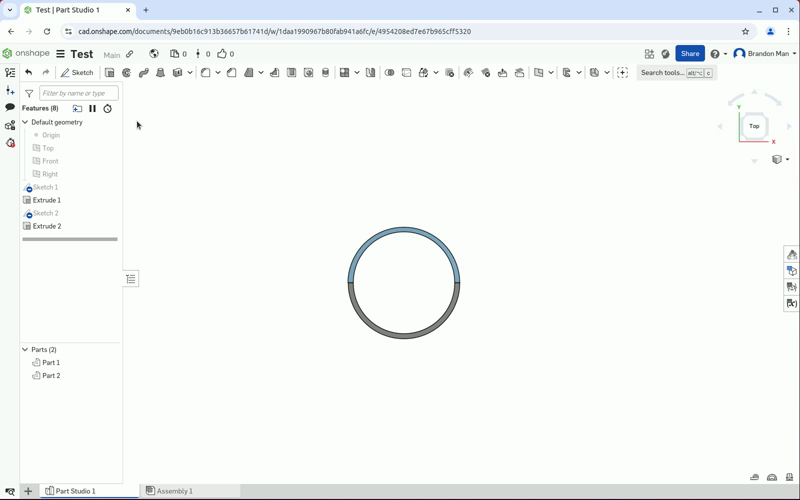
key(shift+h)
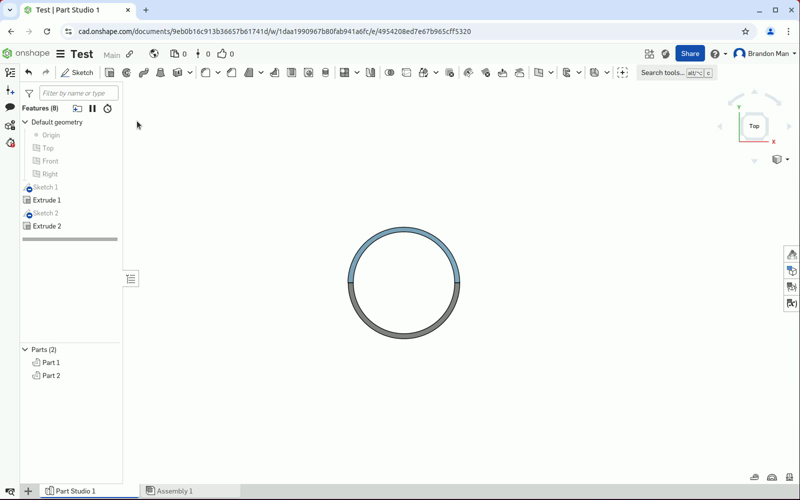
mouse_move(73, 189)
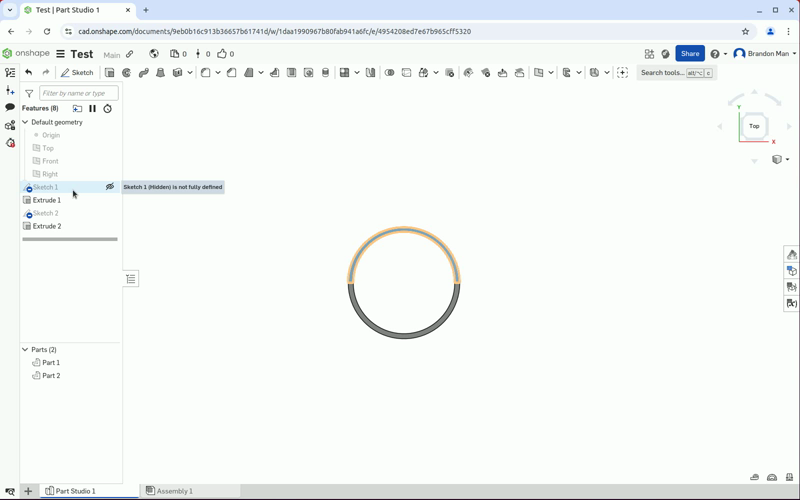
click(73, 189)
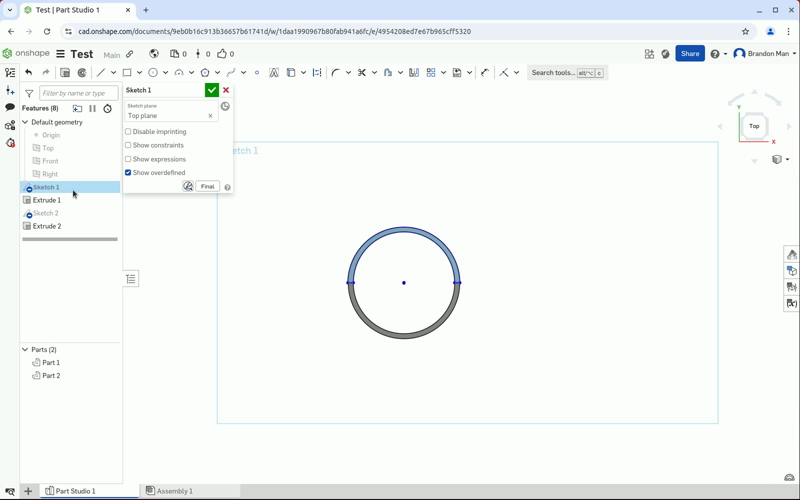
mouse_move(229, 92)
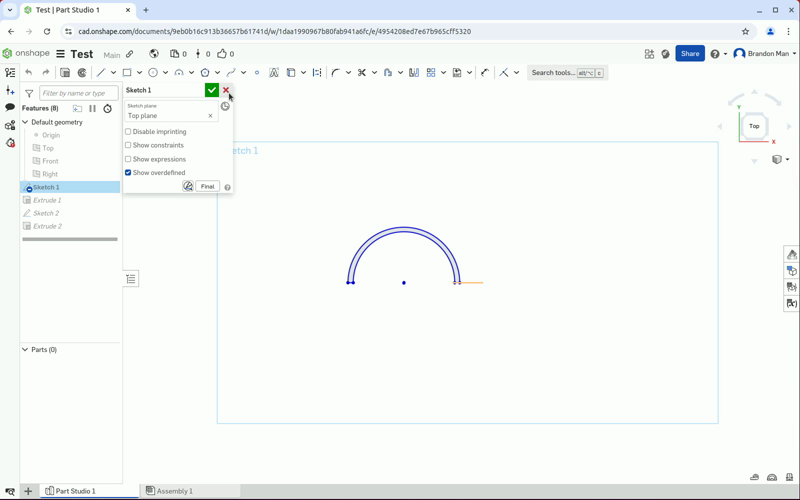
click(229, 92)
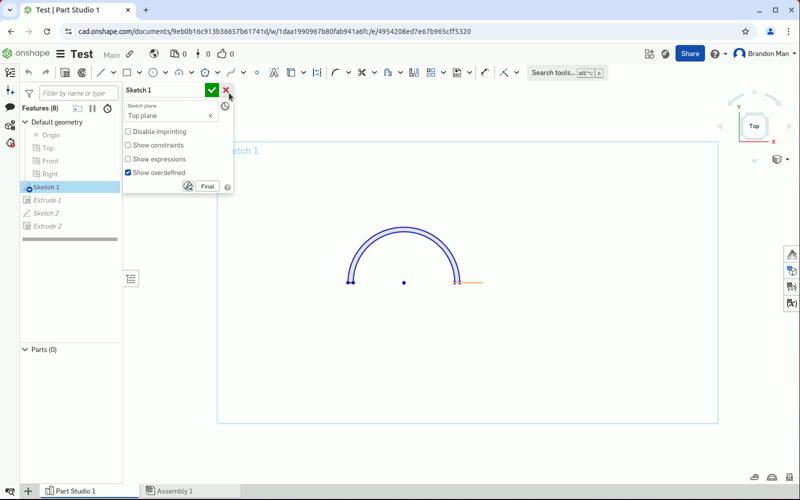
key(shift+s)
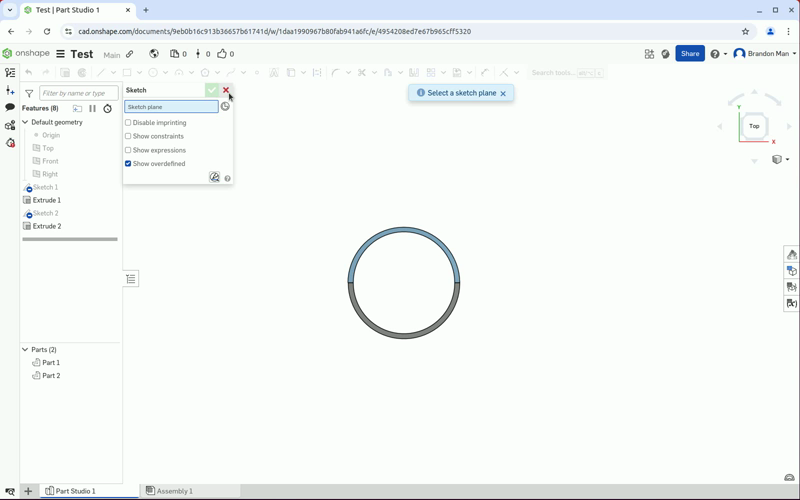
mouse_move(73, 150)
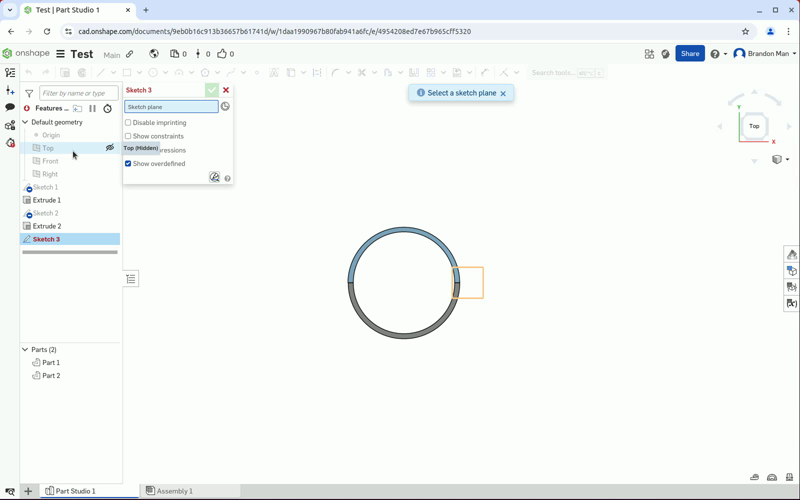
click(73, 150)
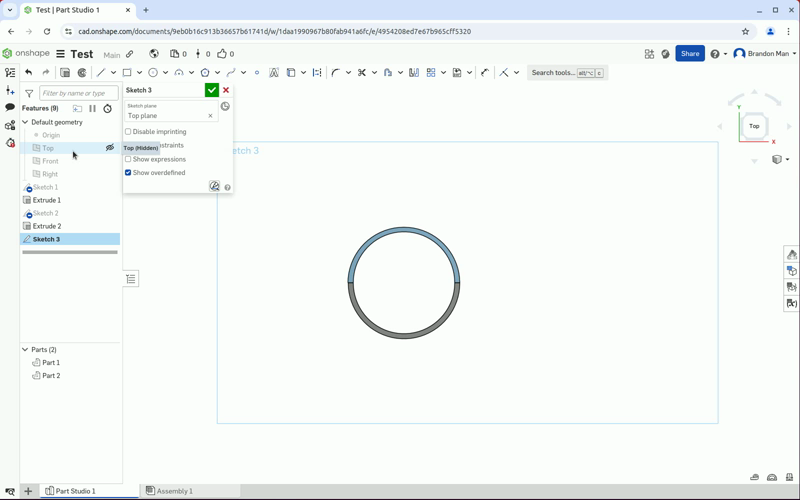
mouse_move(73, 352)
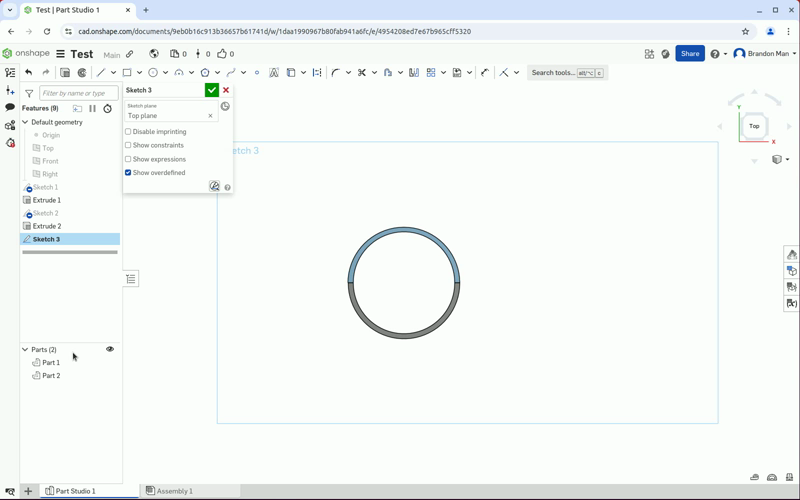
key(y)
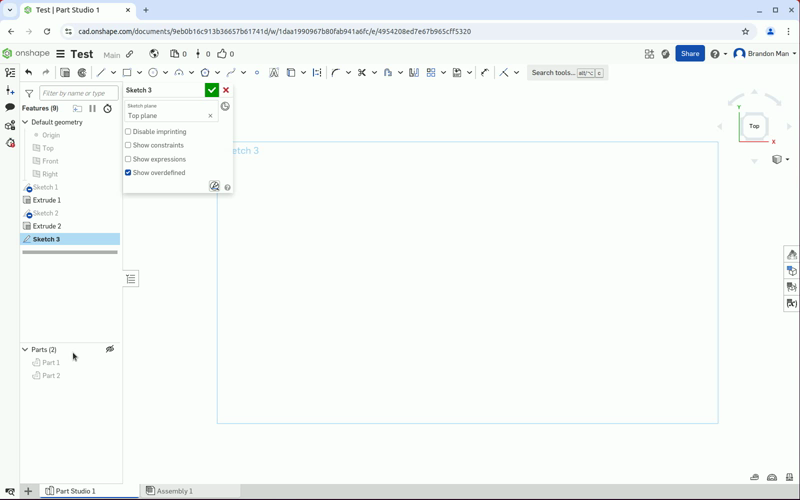
key(l)
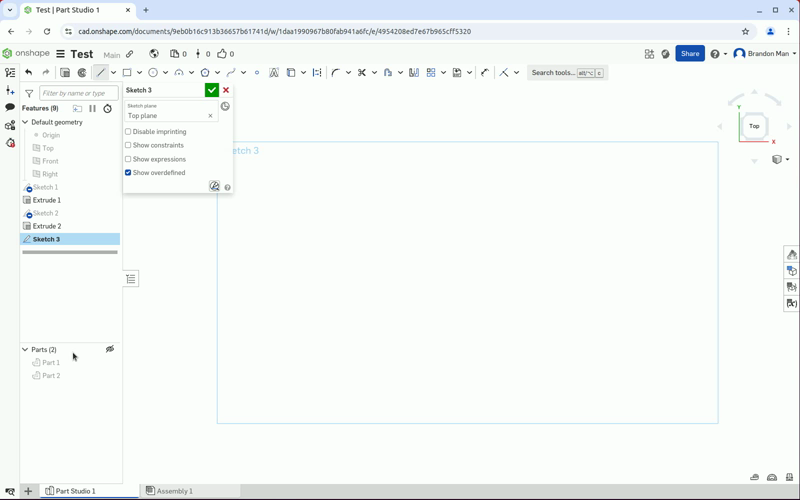
key_down(shift)
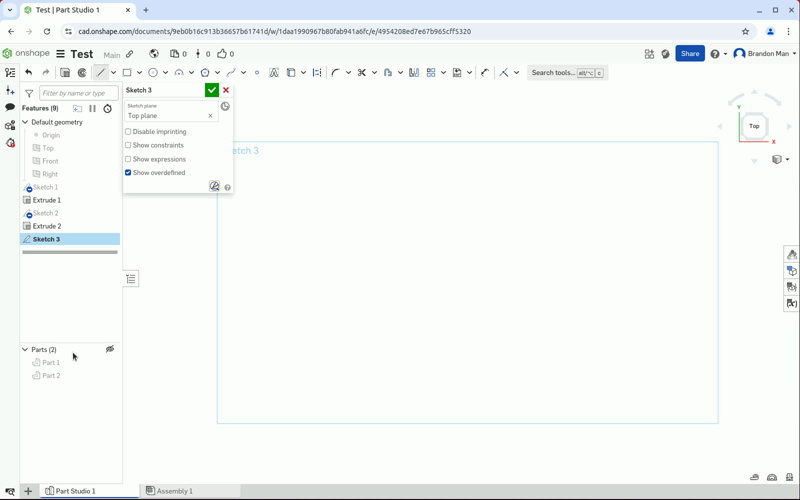
mouse_move(348, 282)
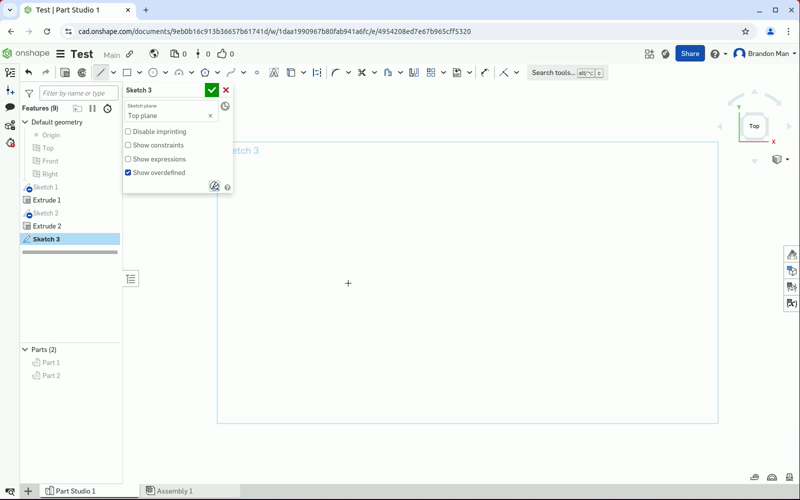
click(348, 282)
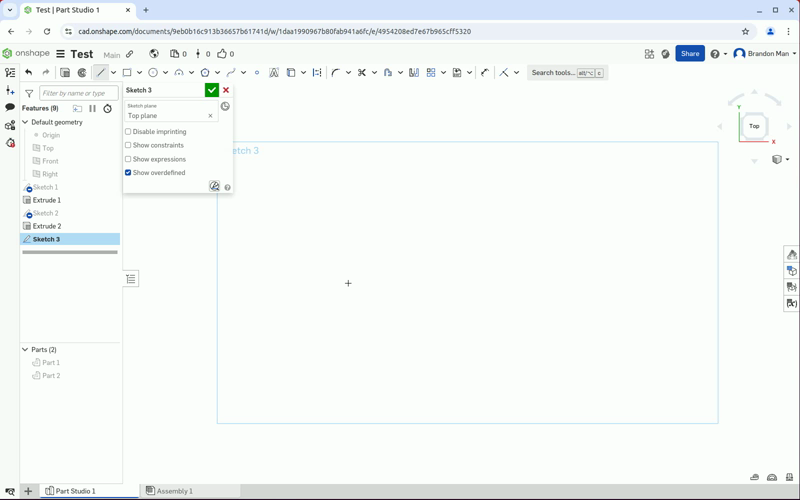
key_up(shift)
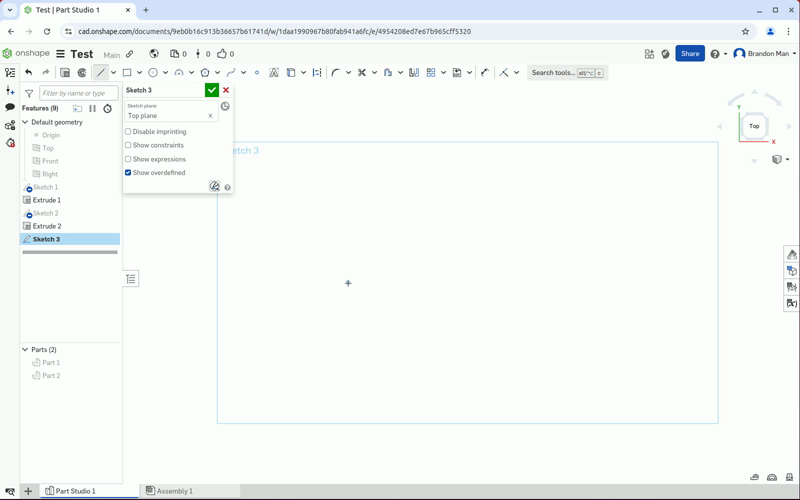
key_down(shift)
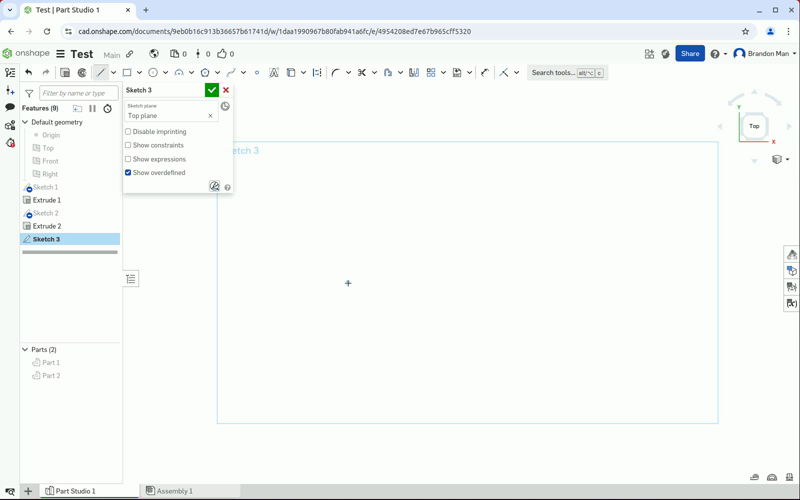
mouse_move(378, 282)
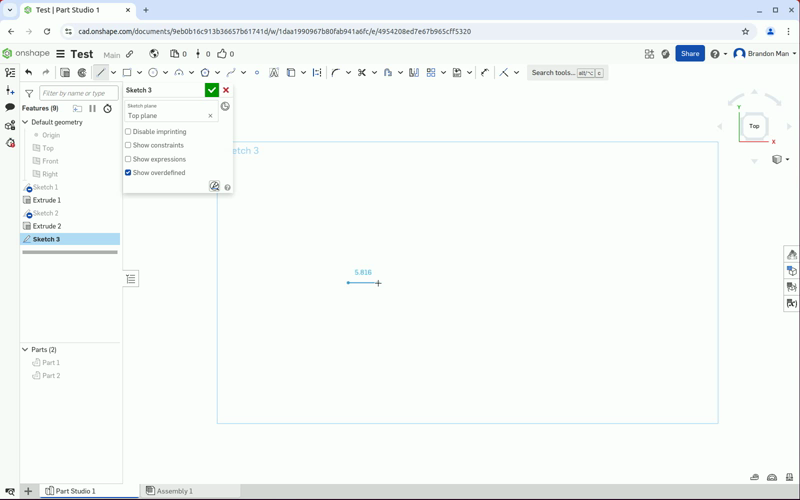
mouse_move(353, 282)
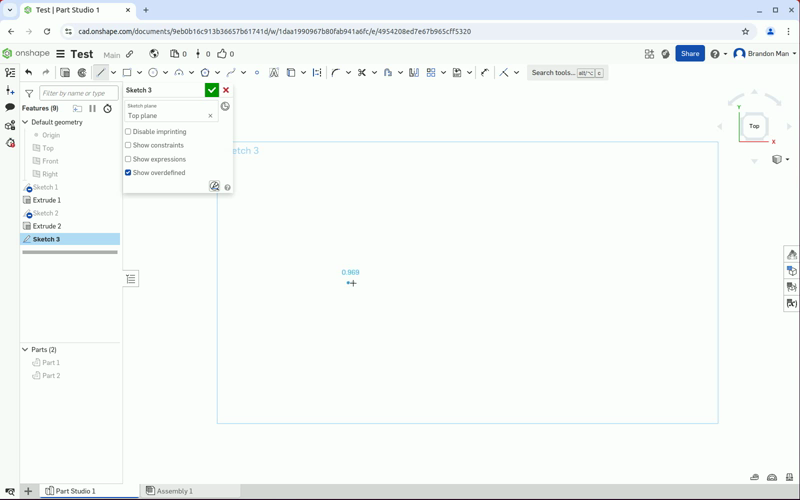
scroll(6)
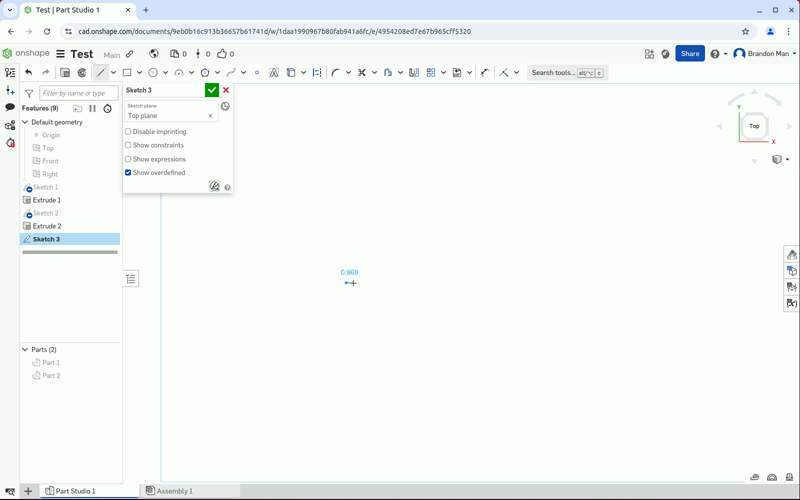
scroll(6)
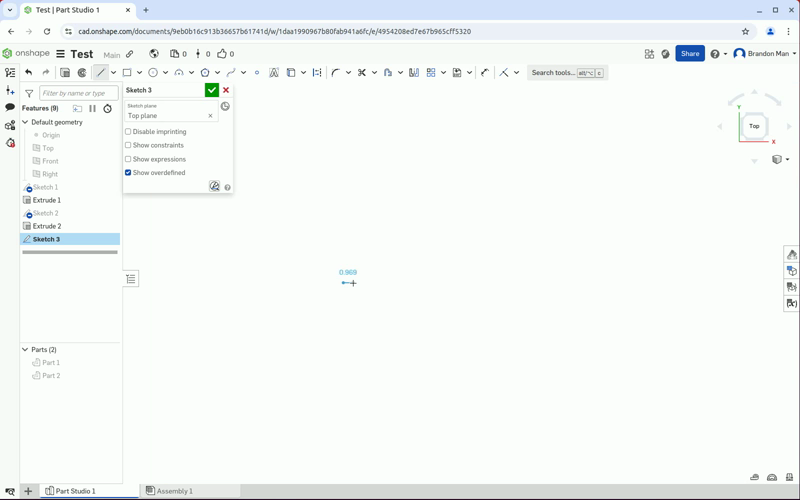
scroll(6)
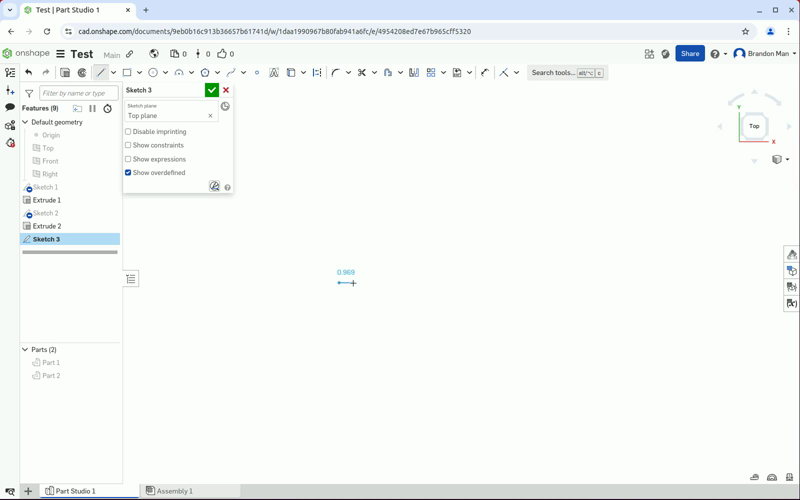
scroll(6)
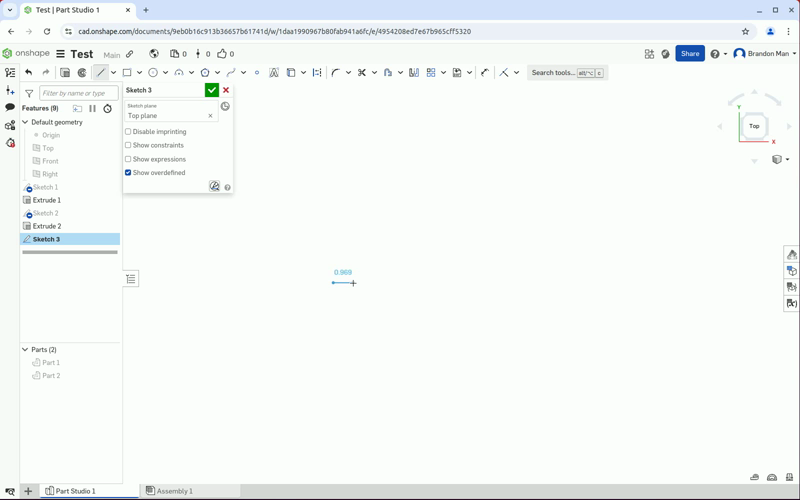
scroll(6)
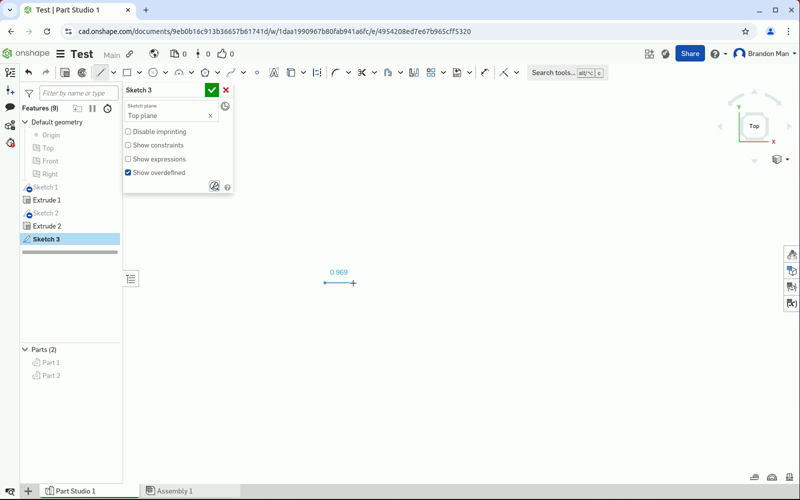
scroll(6)
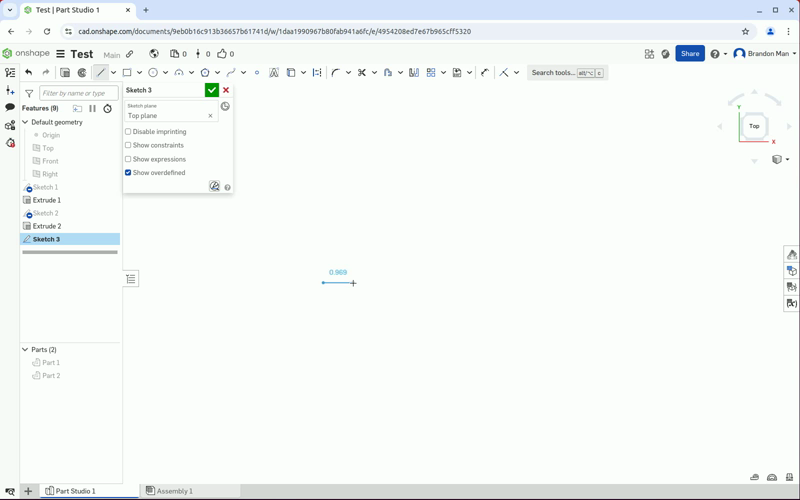
scroll(6)
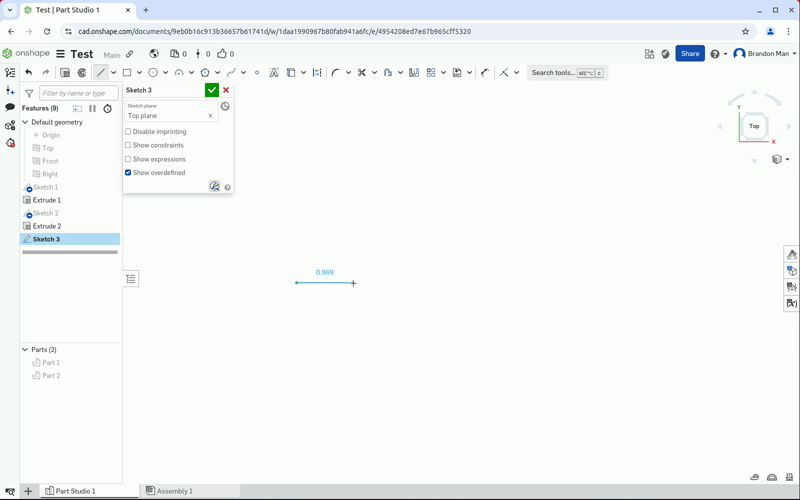
click(353, 282)
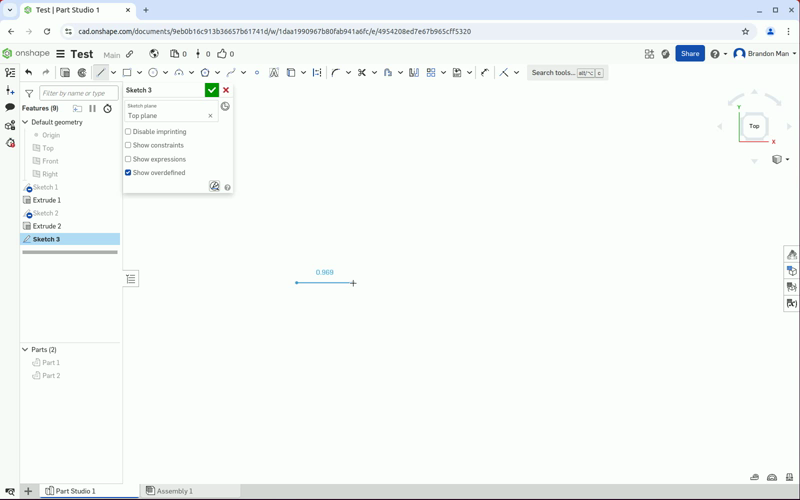
scroll(-6)
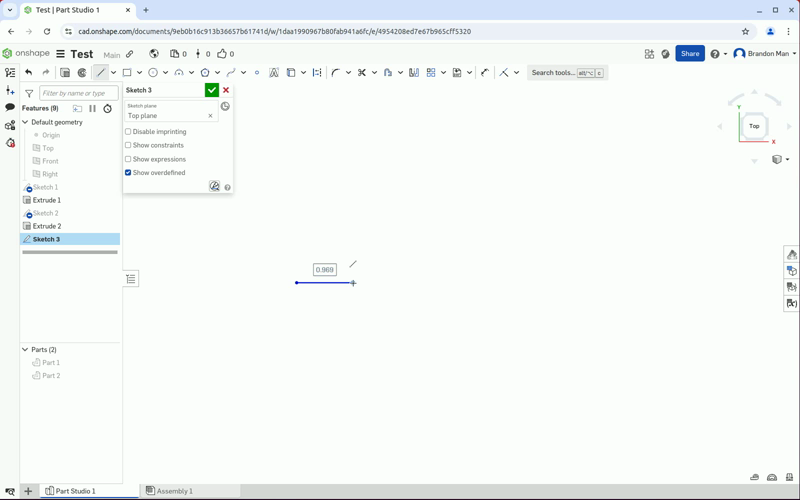
scroll(-6)
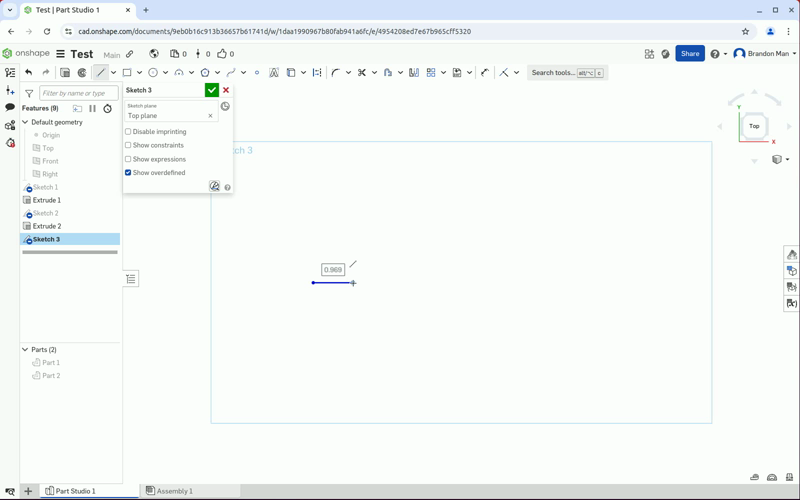
scroll(-6)
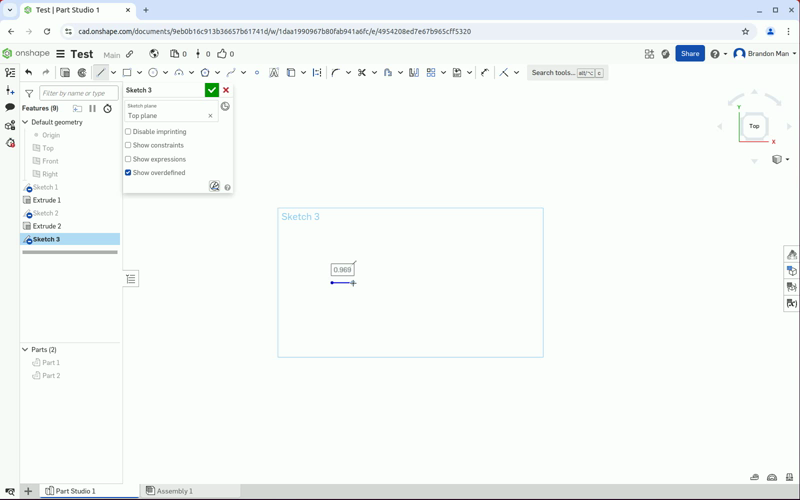
scroll(-6)
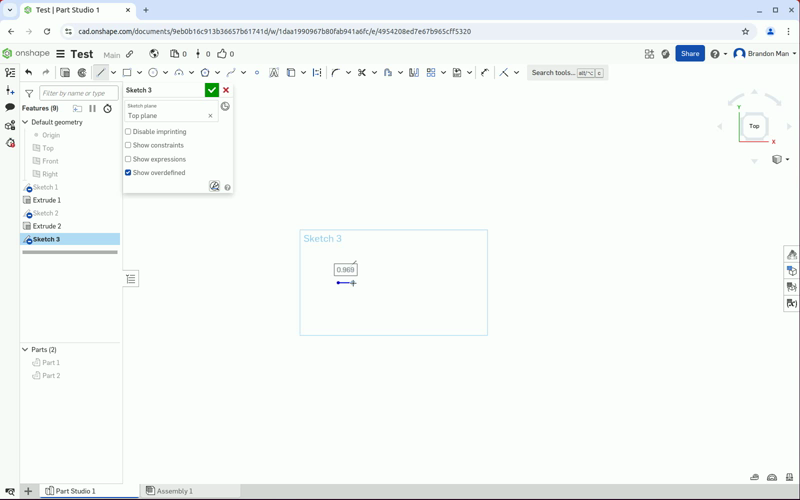
scroll(-6)
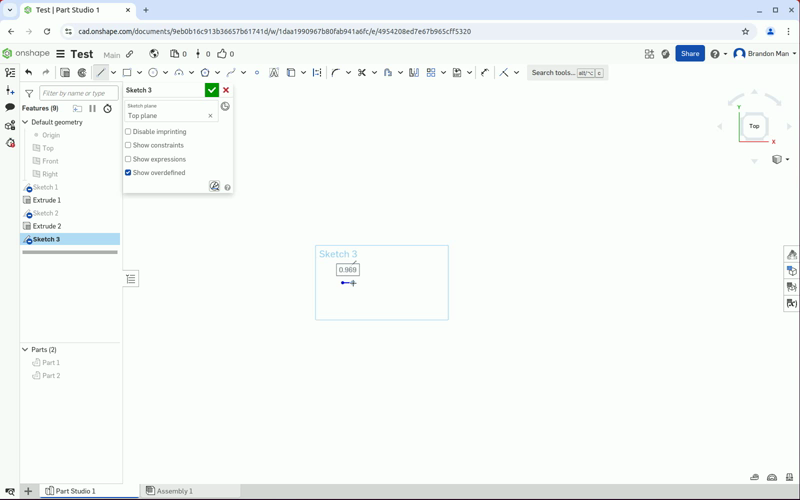
scroll(-6)
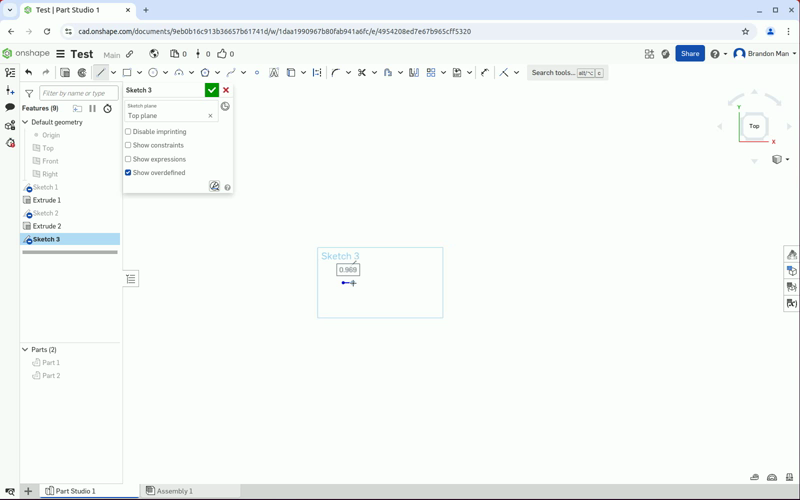
scroll(-6)
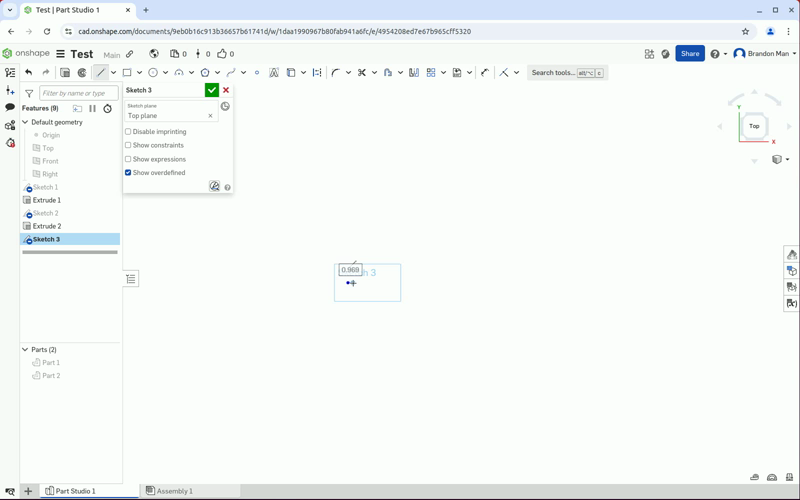
key_up(shift)
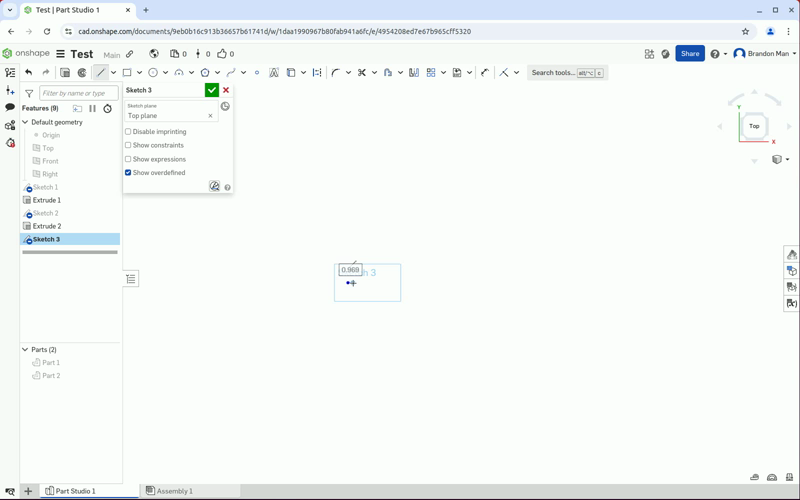
key(esc)
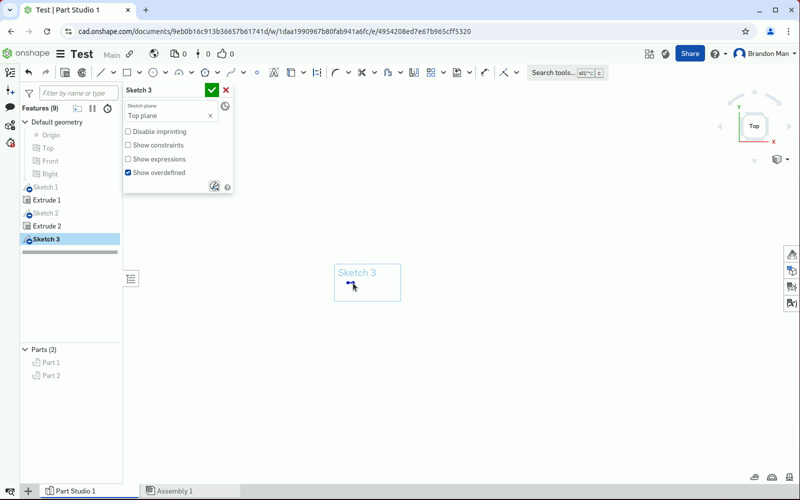
key(a)
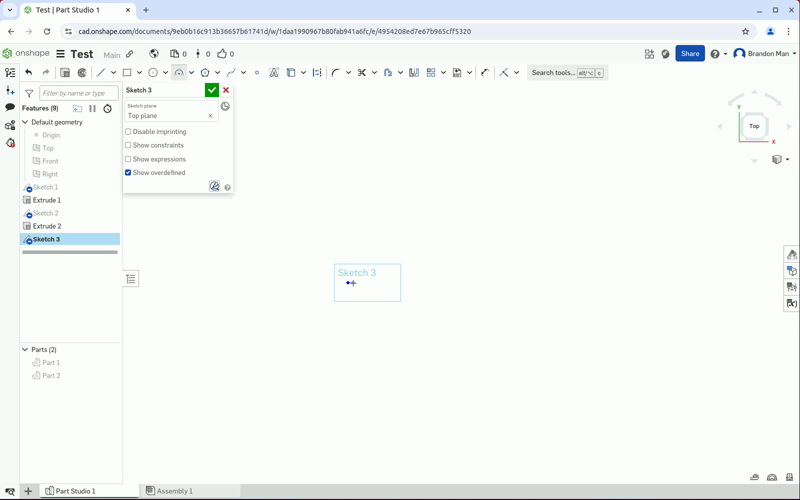
mouse_move(353, 282)
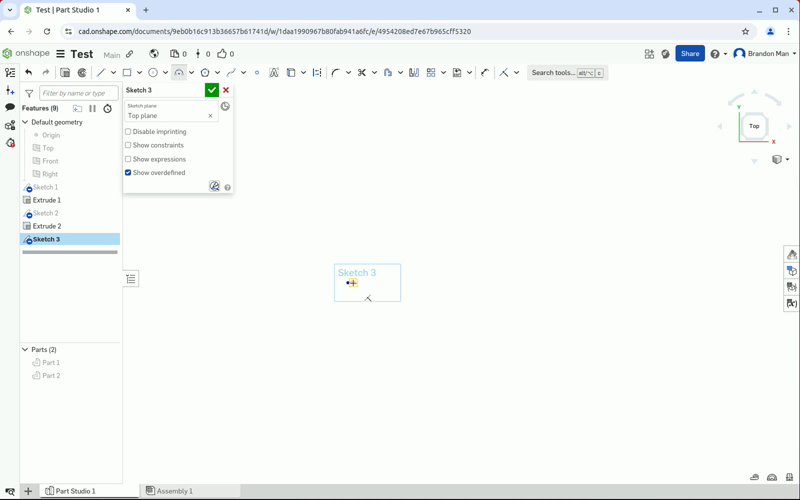
click(353, 282)
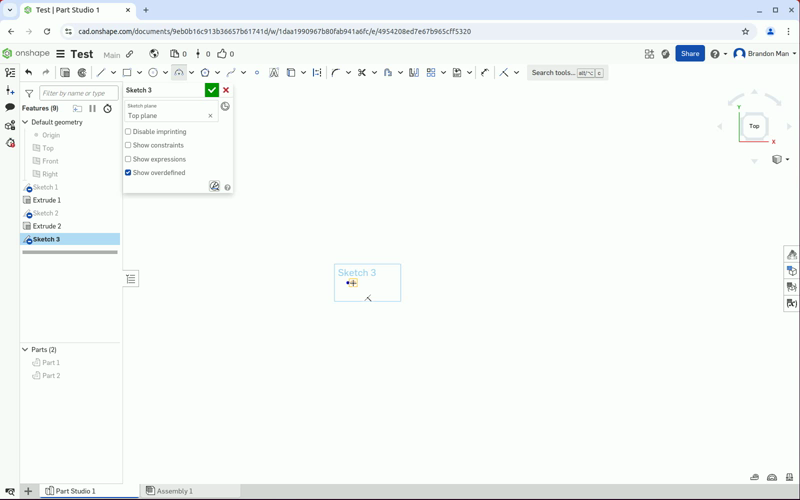
key_down(shift)
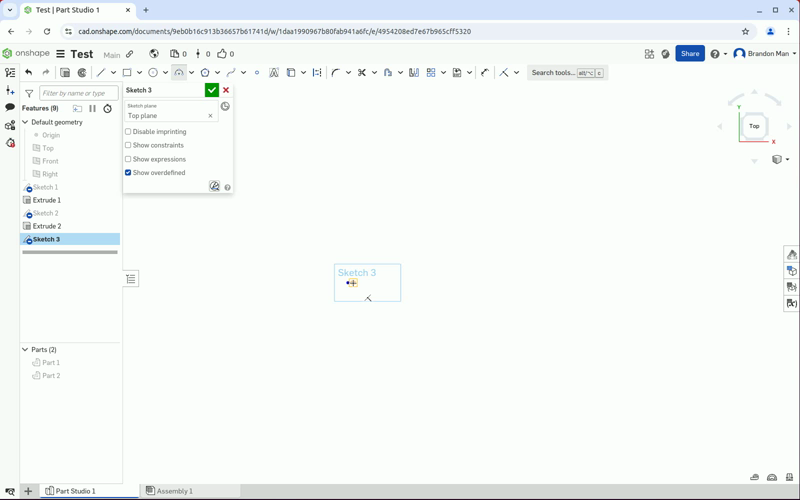
mouse_move(454, 282)
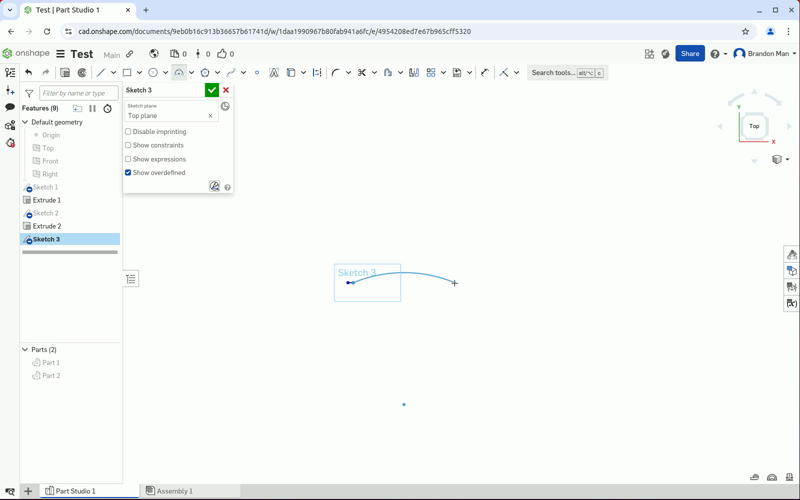
click(454, 282)
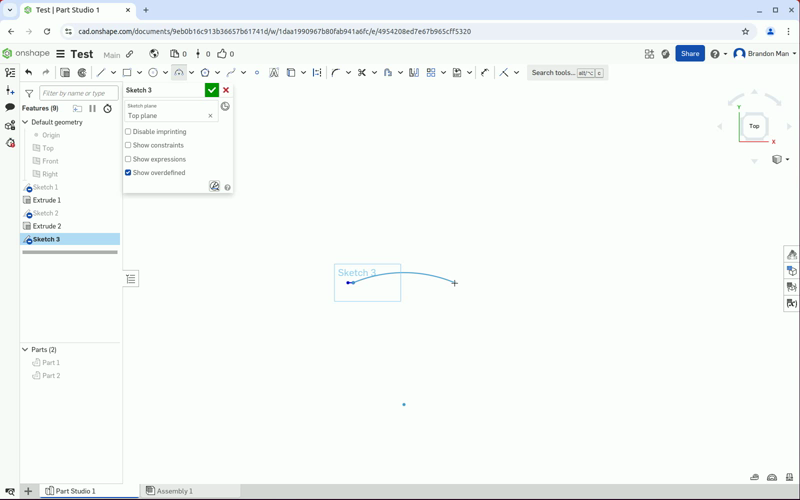
mouse_move(404, 231)
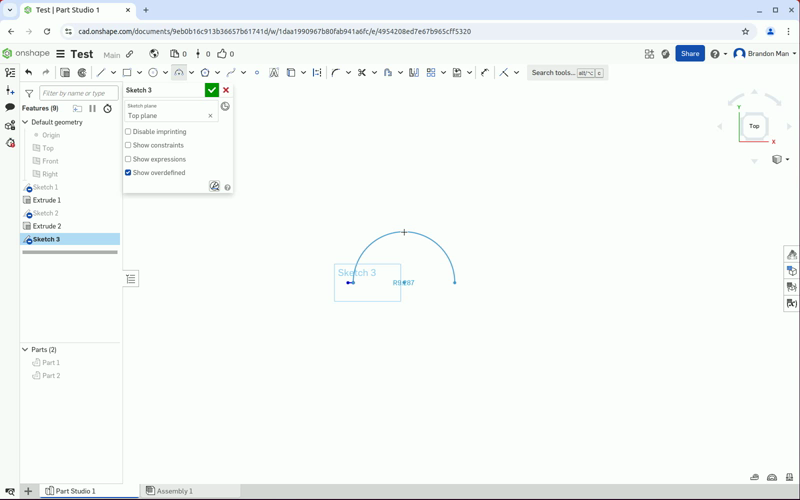
click(404, 231)
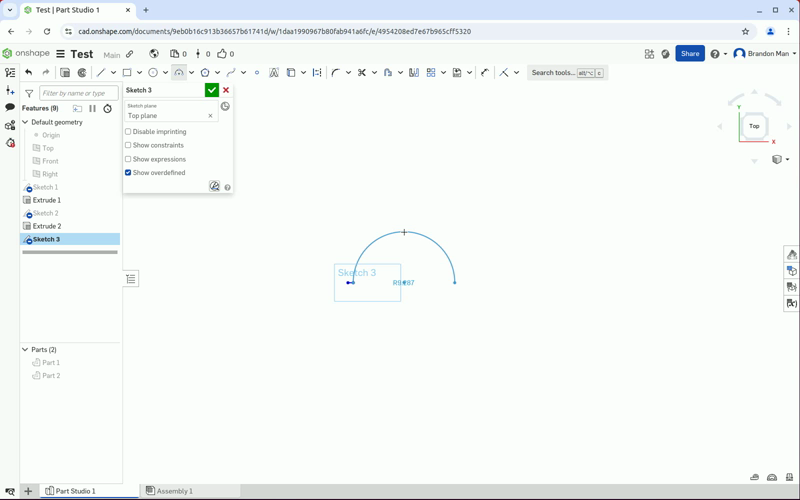
key_up(shift)
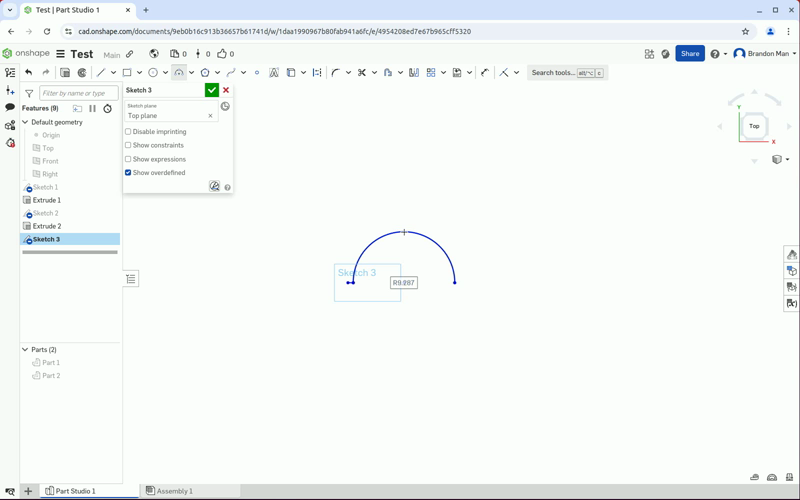
key(esc)
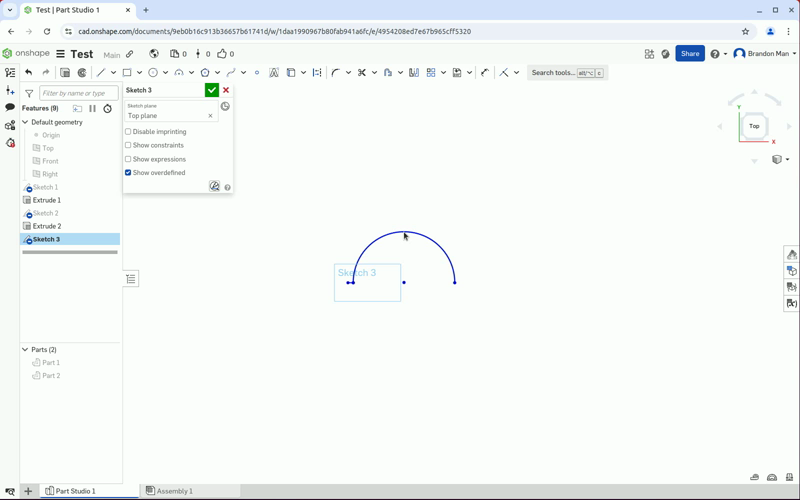
key(l)
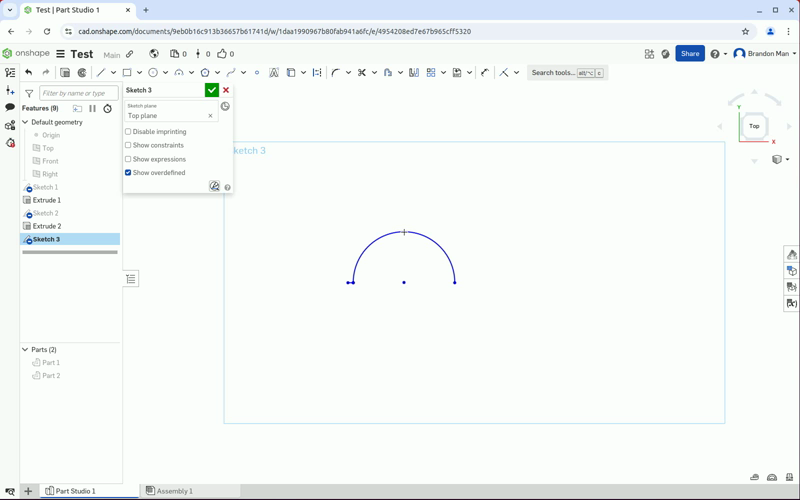
mouse_move(454, 282)
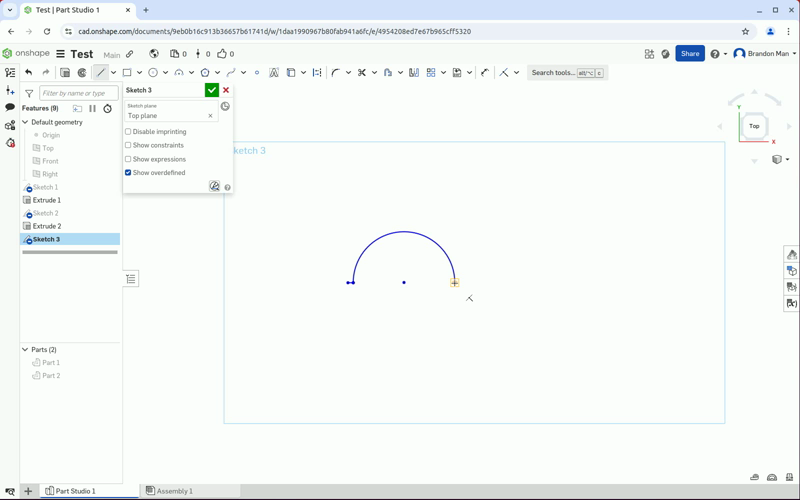
click(454, 282)
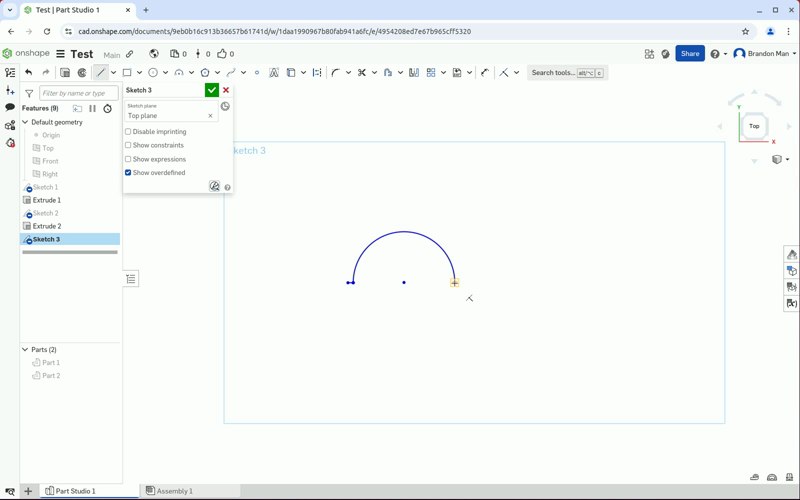
key_down(shift)
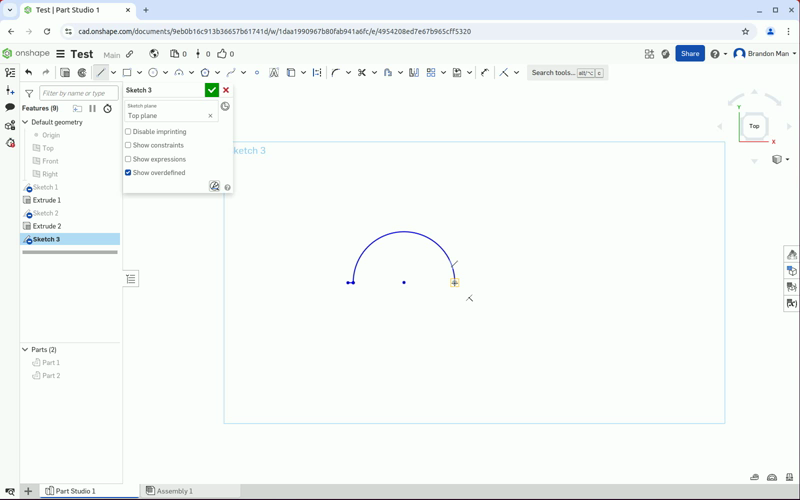
mouse_move(484, 282)
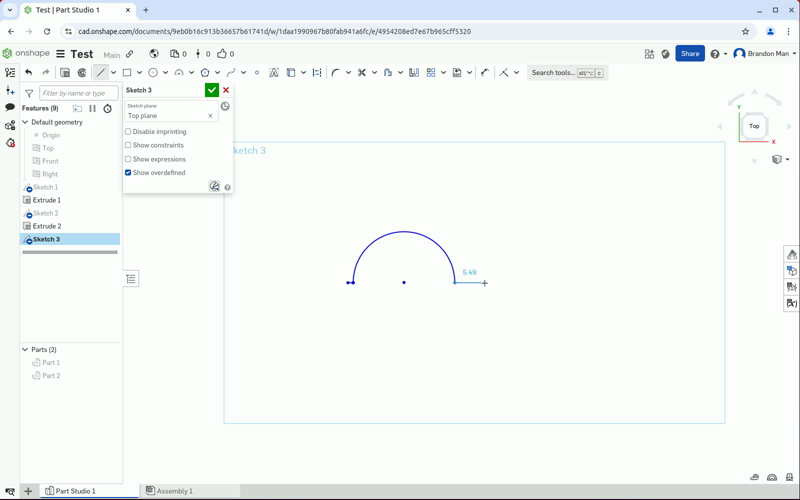
mouse_move(459, 282)
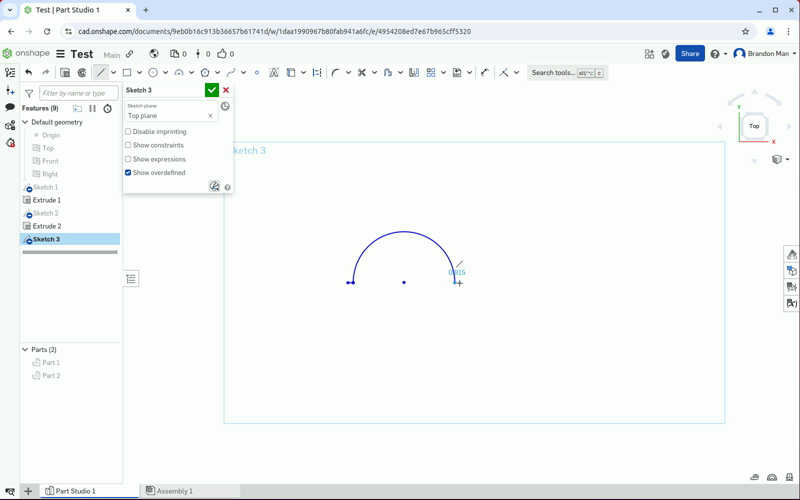
scroll(6)
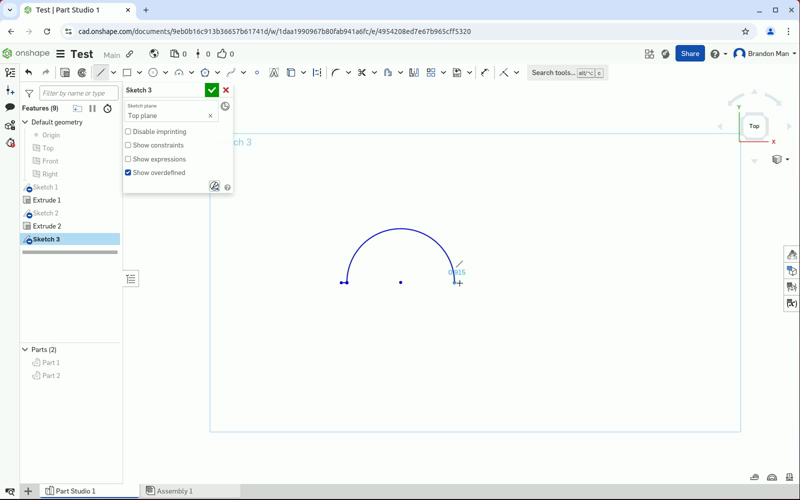
scroll(6)
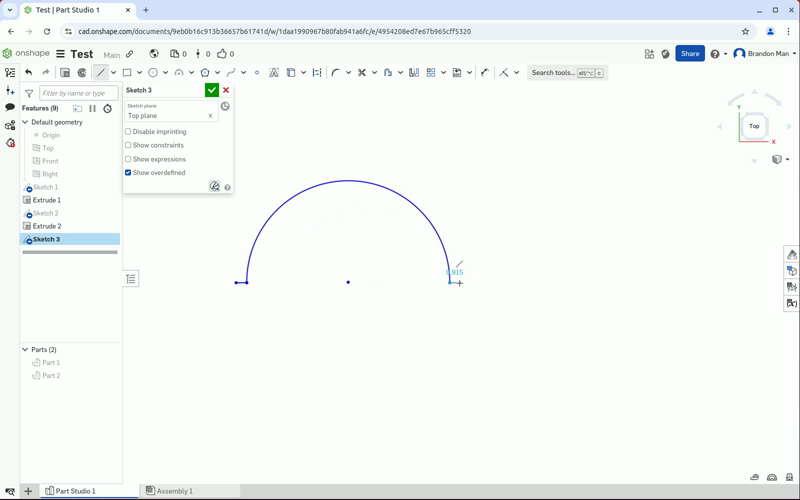
scroll(6)
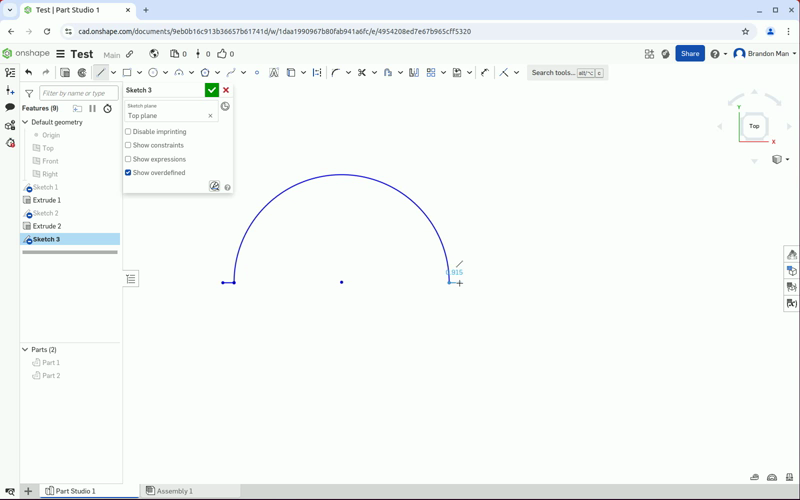
scroll(6)
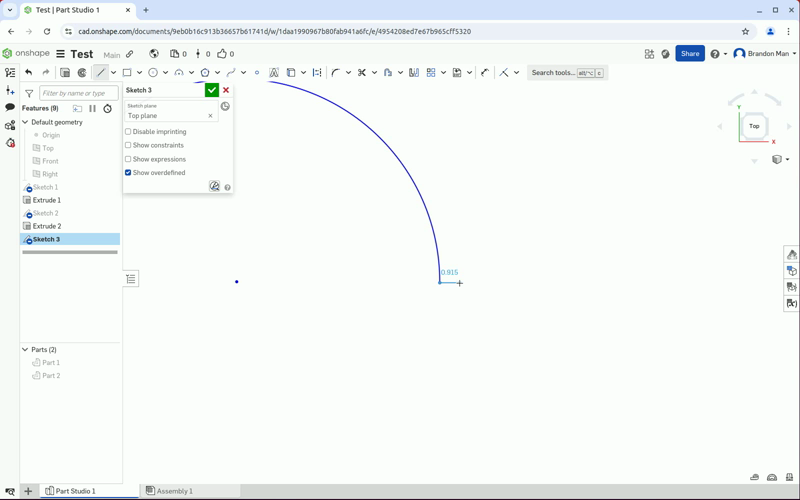
scroll(6)
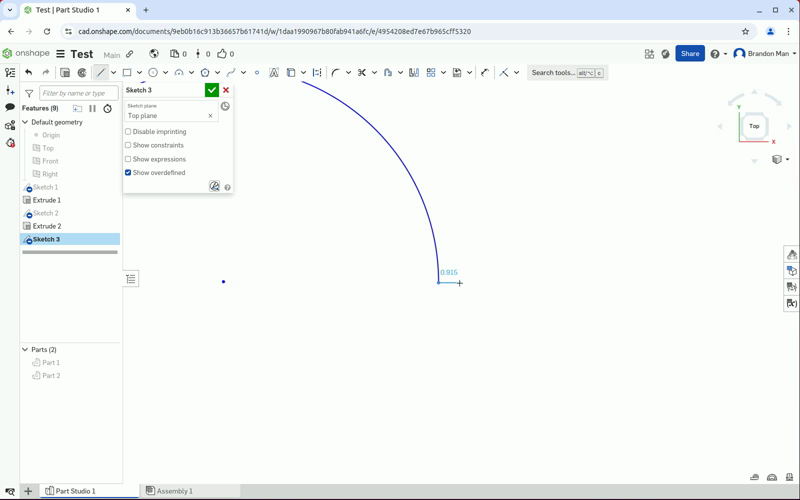
scroll(6)
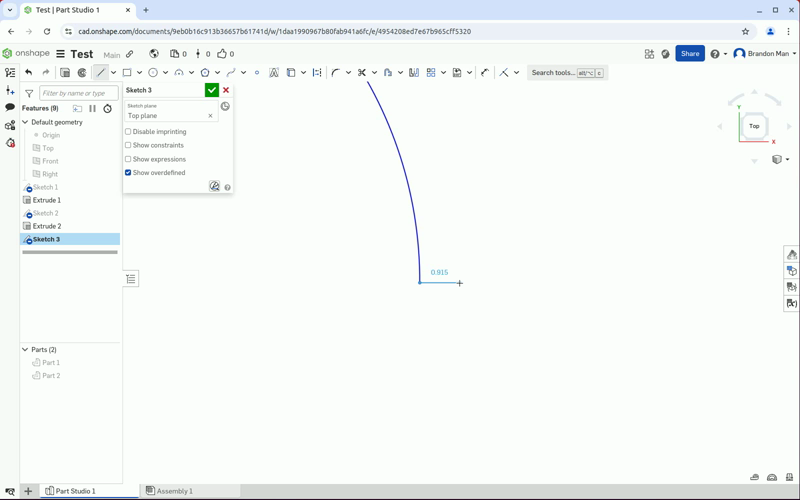
scroll(6)
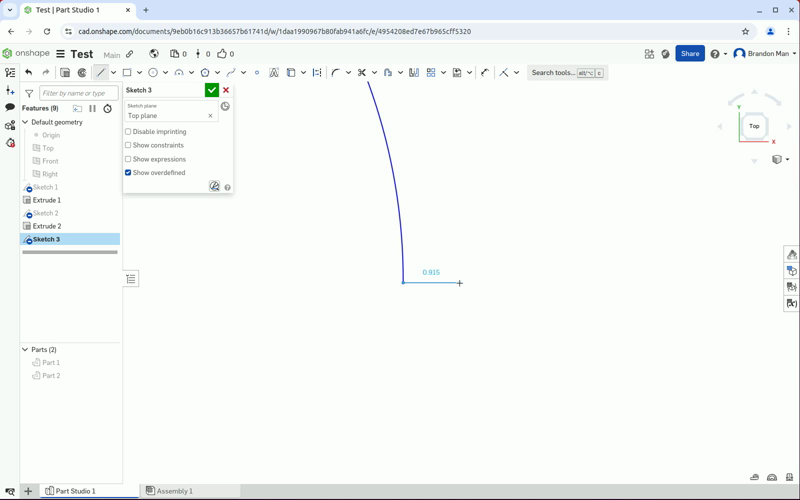
click(459, 282)
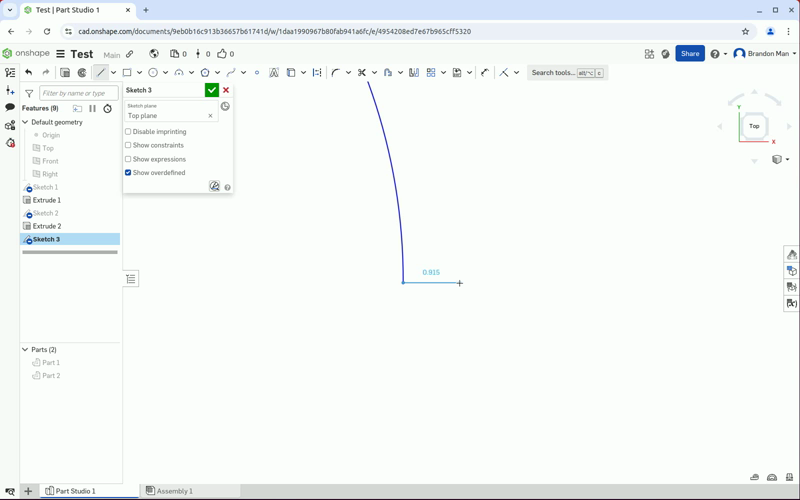
scroll(-6)
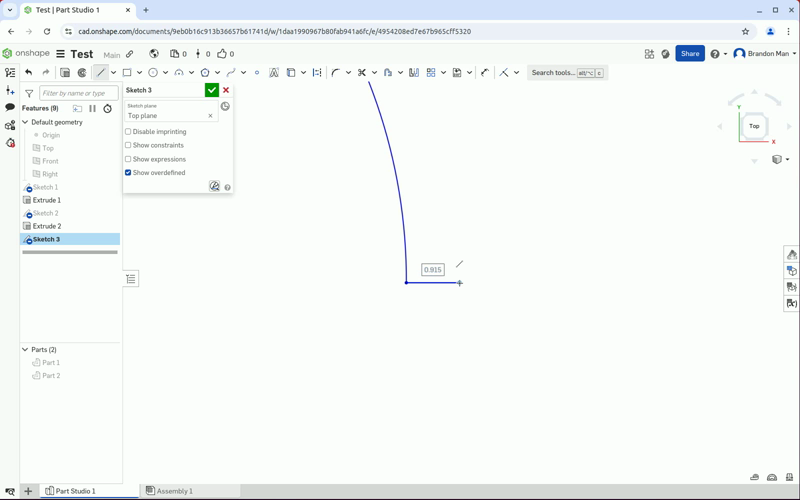
scroll(-6)
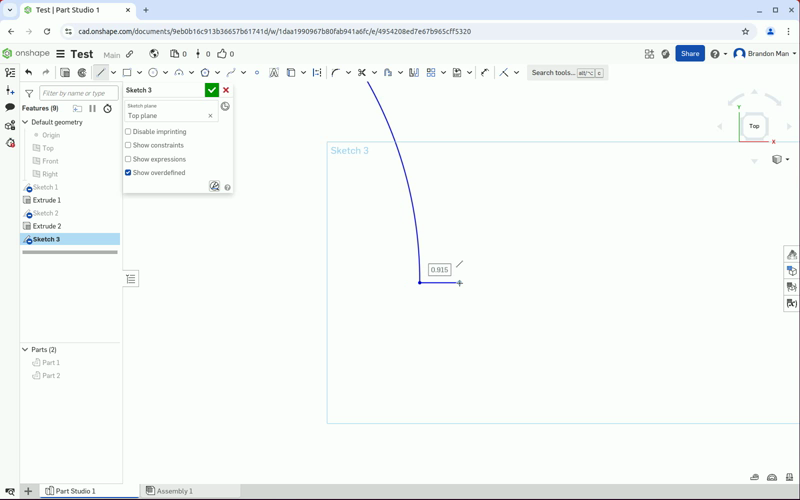
scroll(-6)
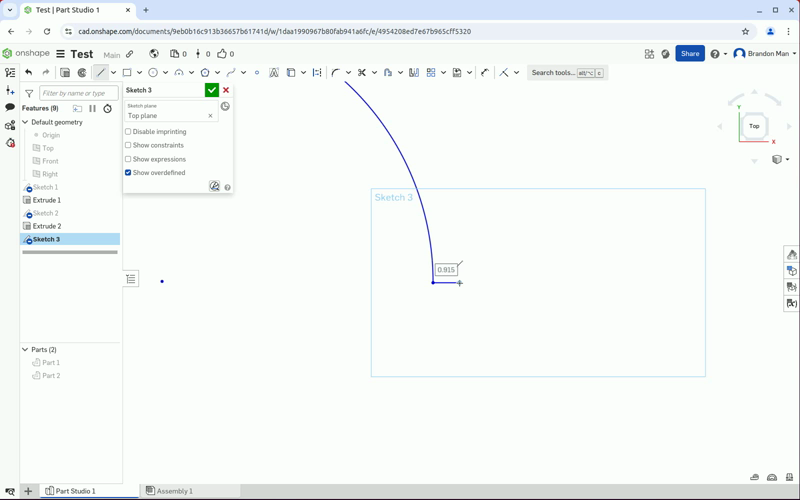
scroll(-6)
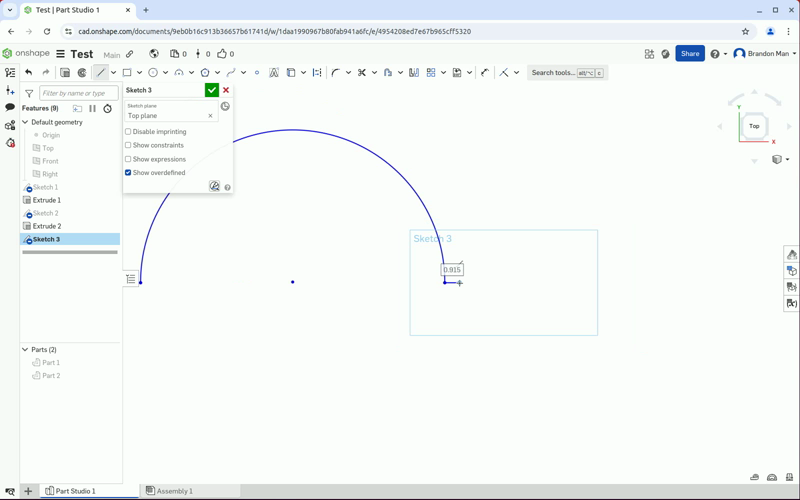
scroll(-6)
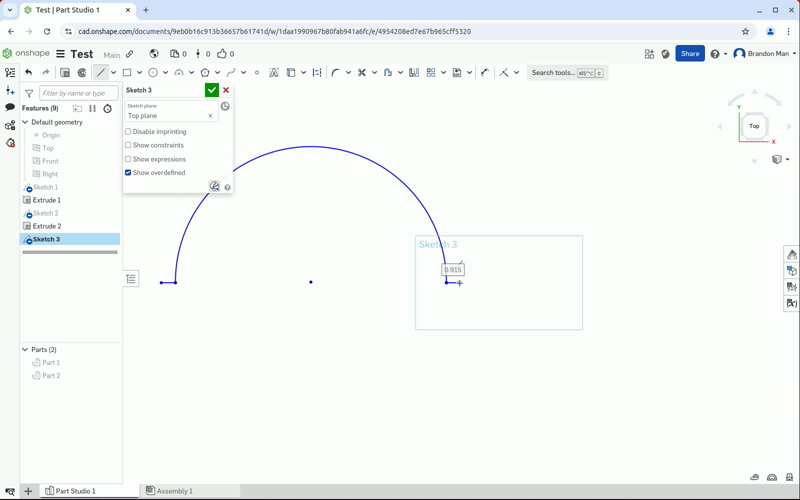
scroll(-6)
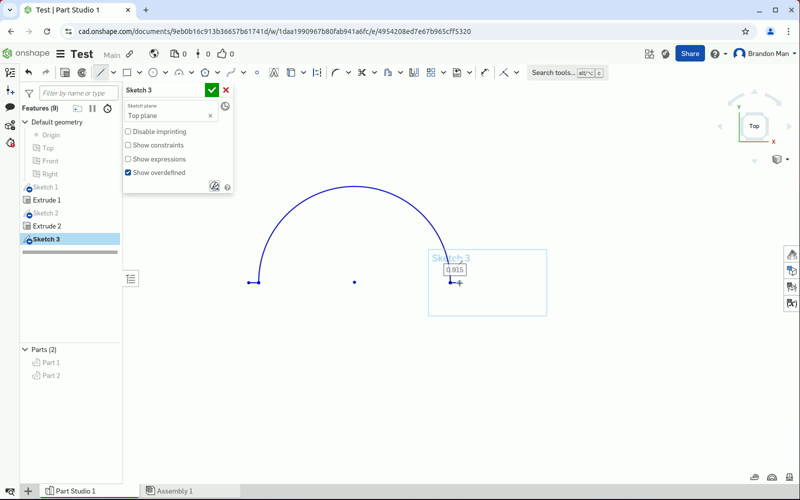
scroll(-6)
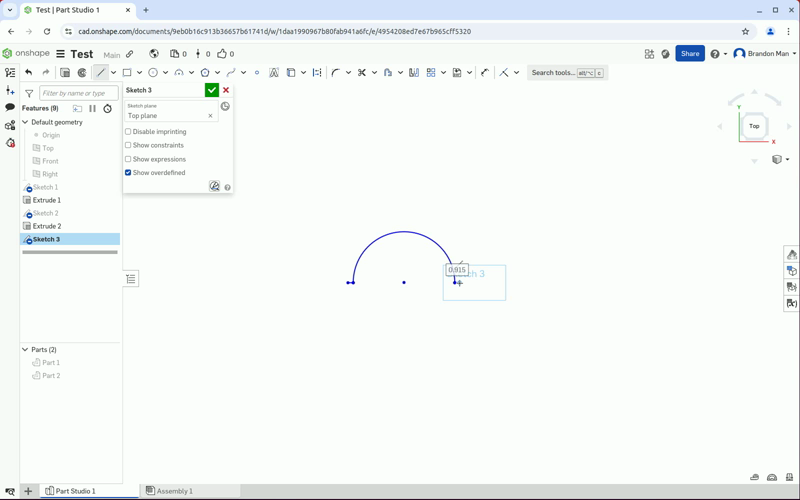
key_up(shift)
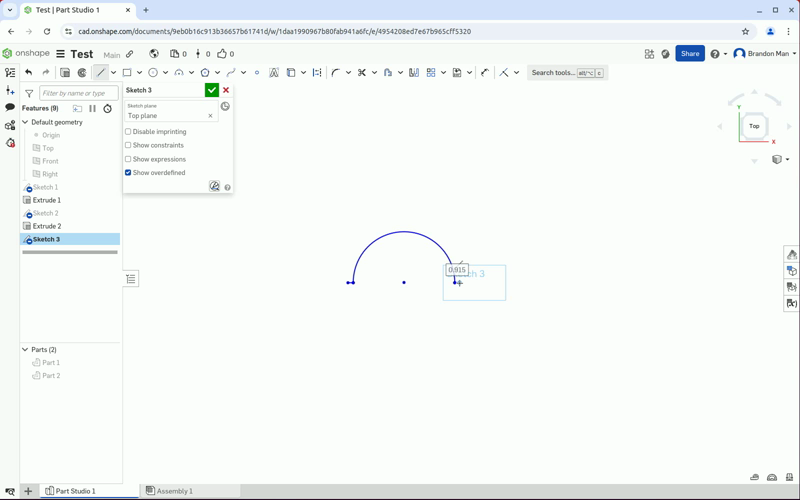
key(esc)
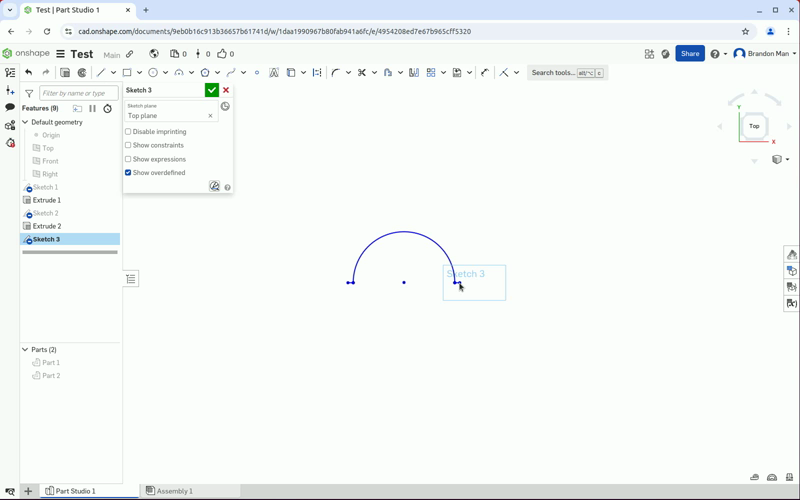
key(a)
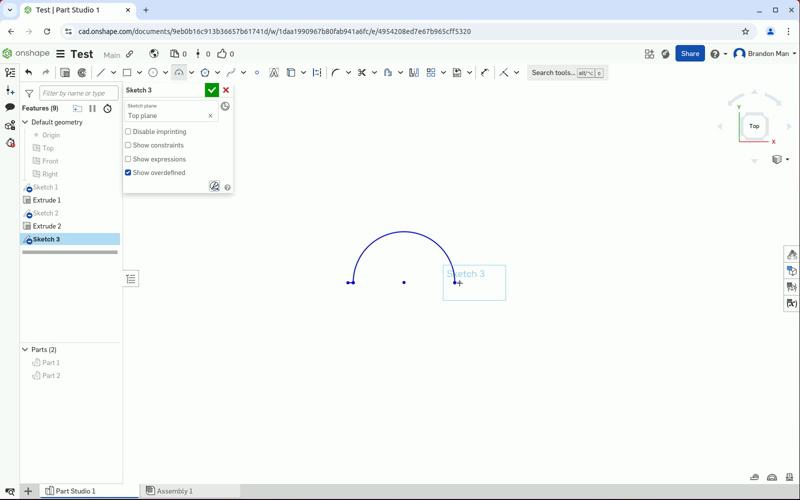
mouse_move(459, 282)
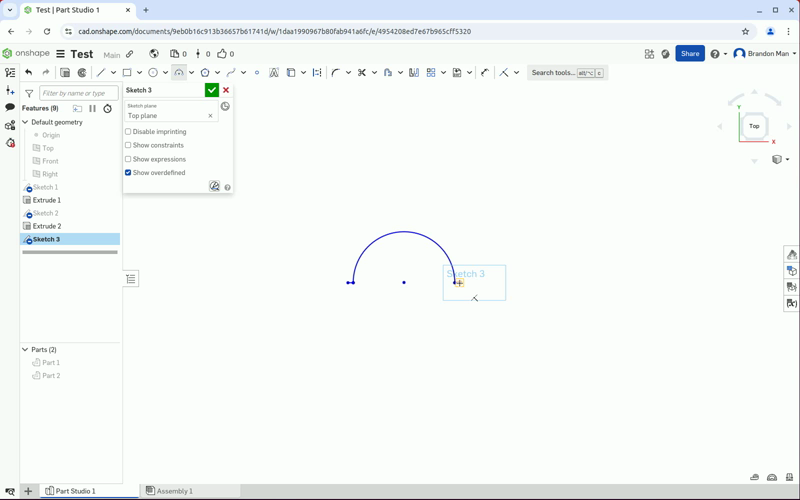
click(459, 282)
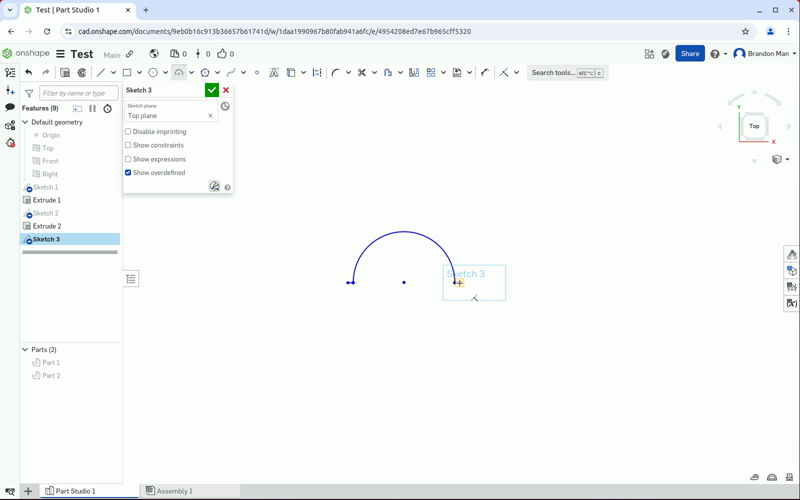
mouse_move(348, 282)
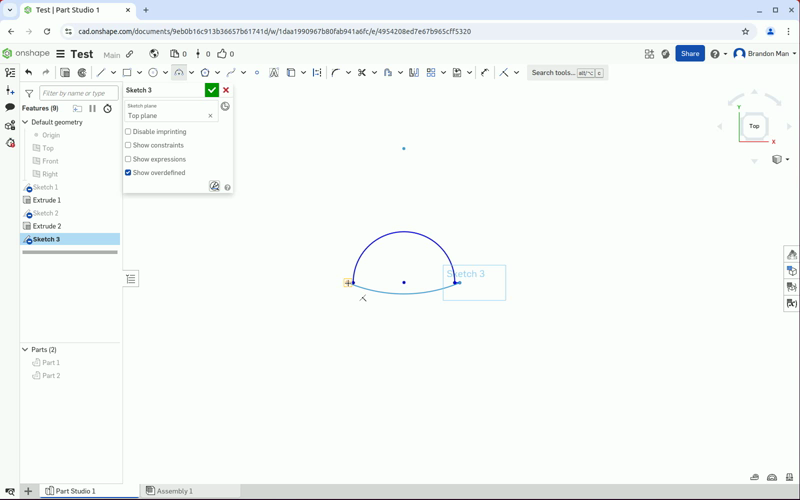
click(348, 282)
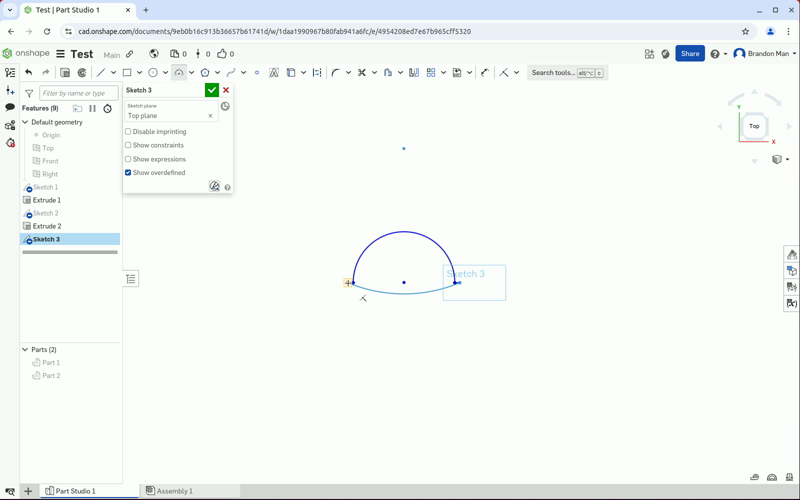
key_down(shift)
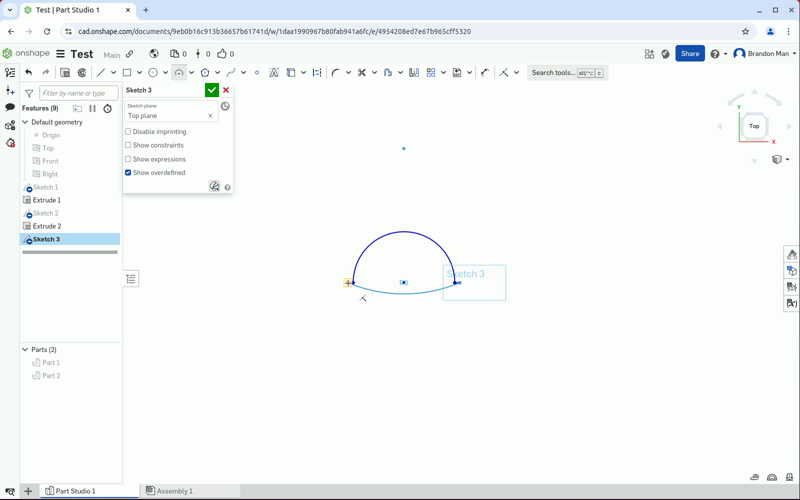
mouse_move(404, 227)
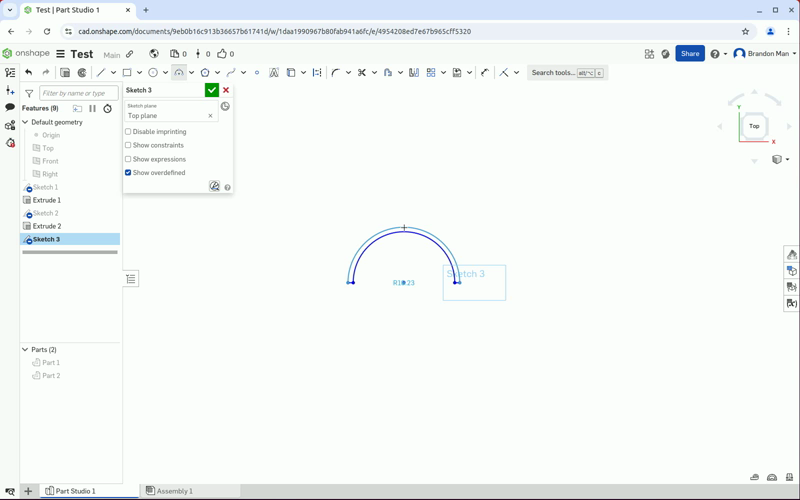
click(404, 227)
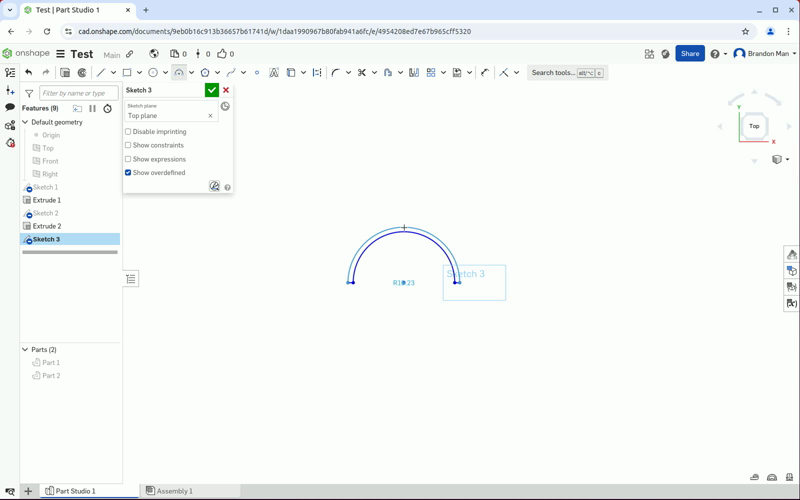
key_up(shift)
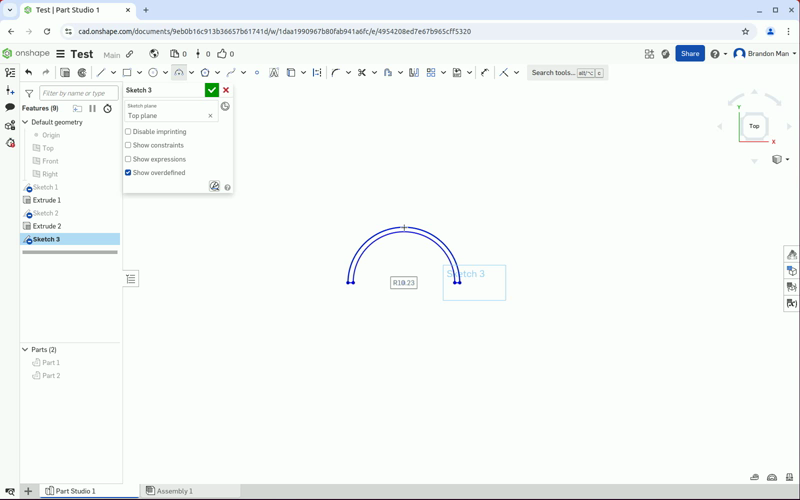
key(esc)
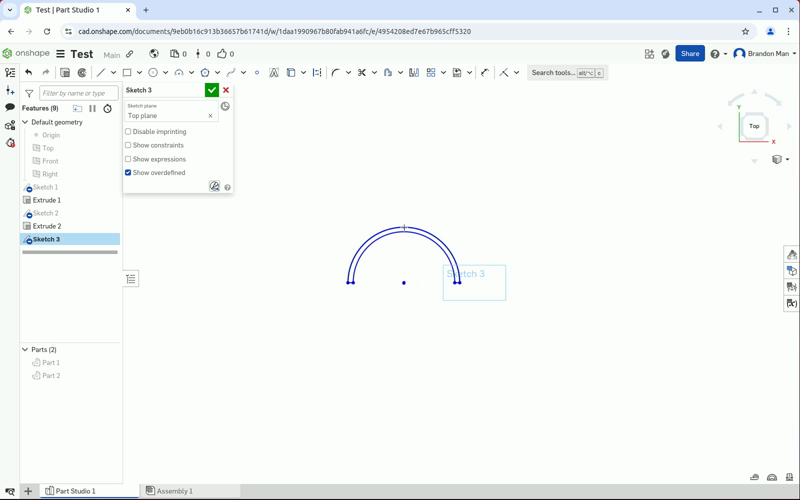
mouse_move(416, 249)
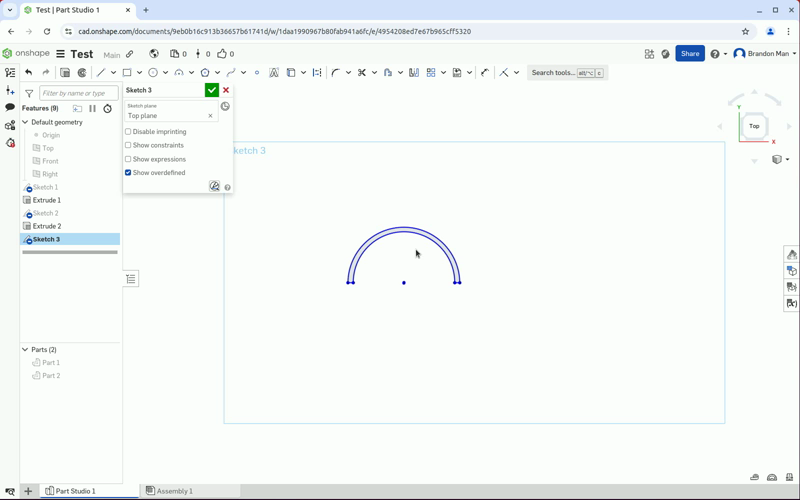
scroll(6)
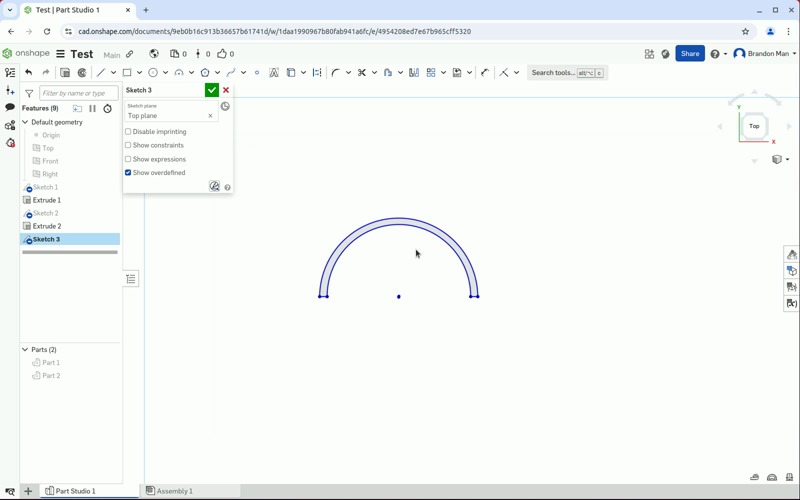
scroll(6)
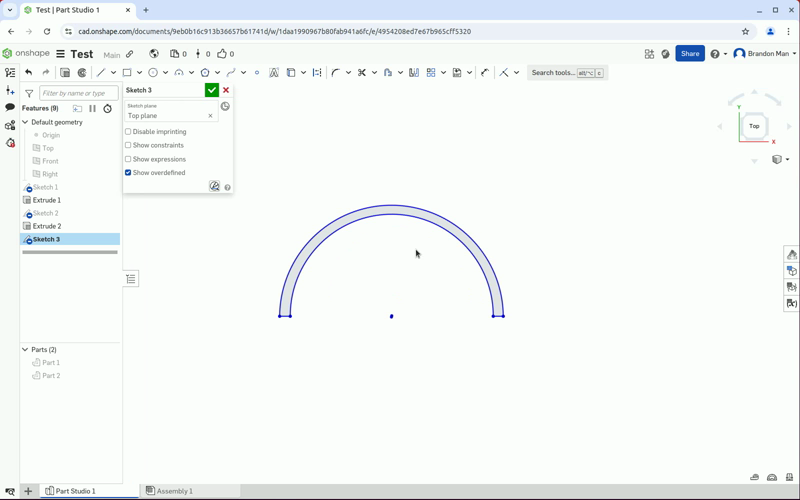
scroll(6)
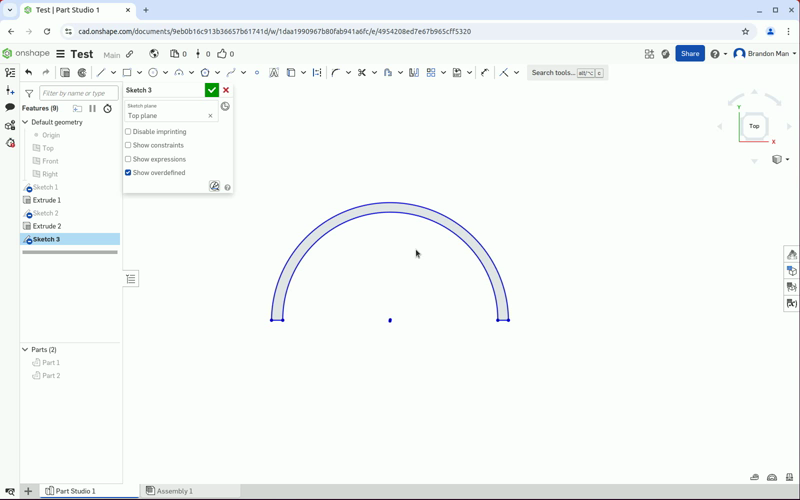
scroll(6)
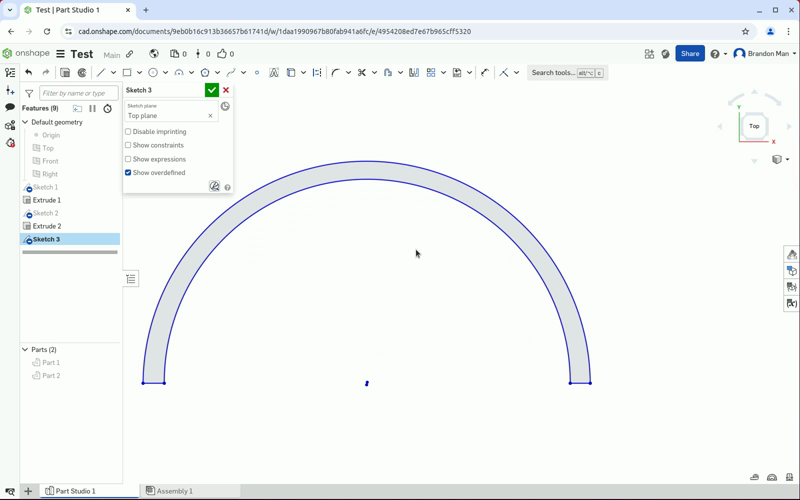
scroll(6)
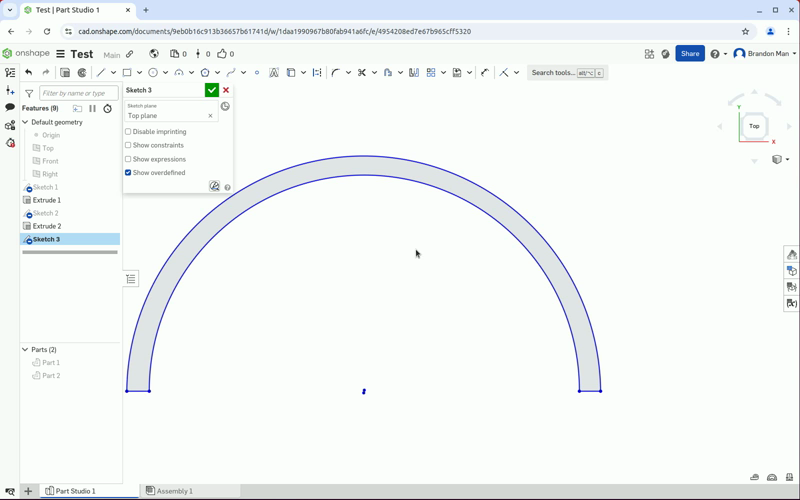
scroll(6)
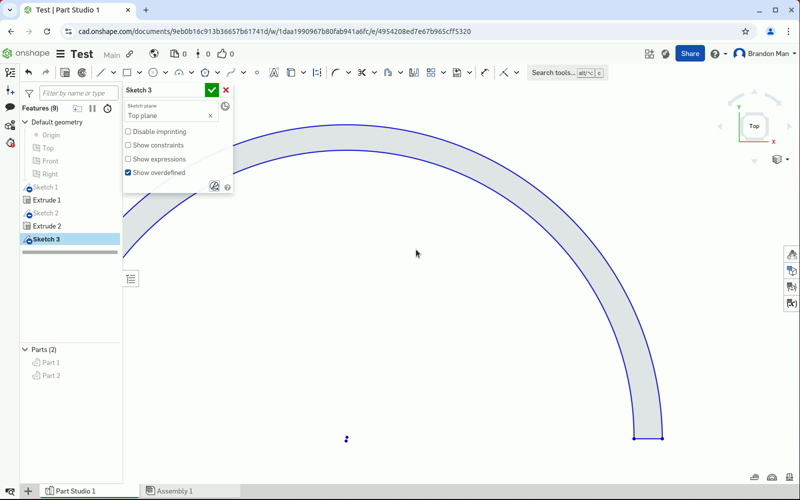
scroll(6)
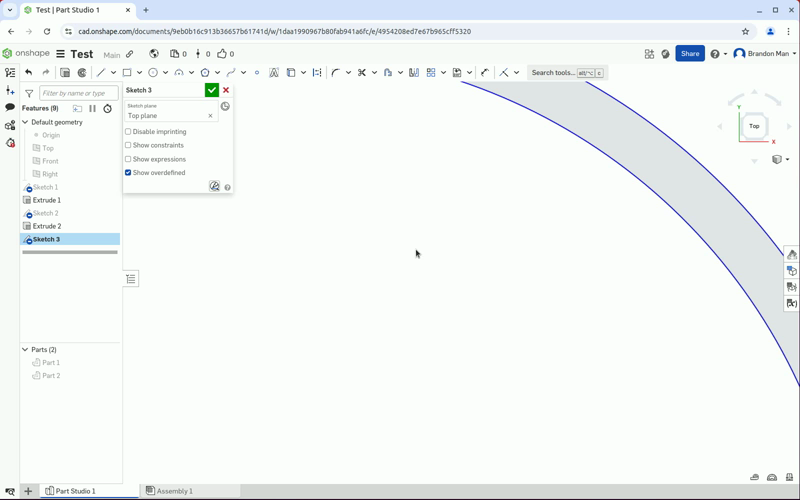
click(416, 249)
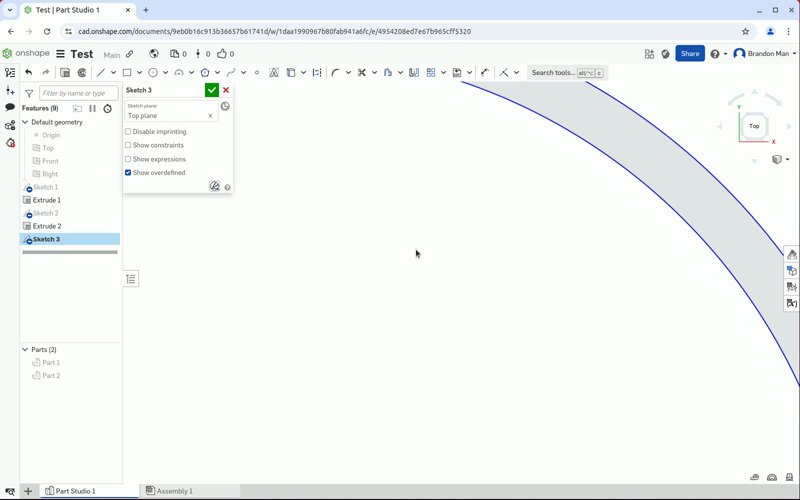
scroll(-6)
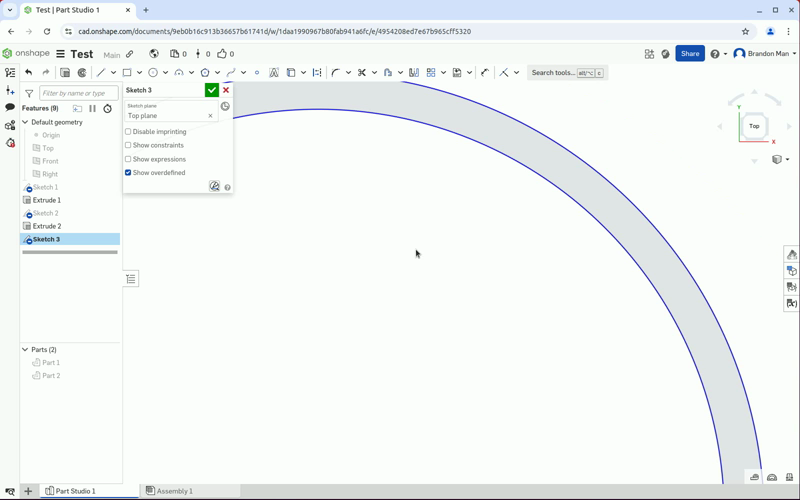
scroll(-6)
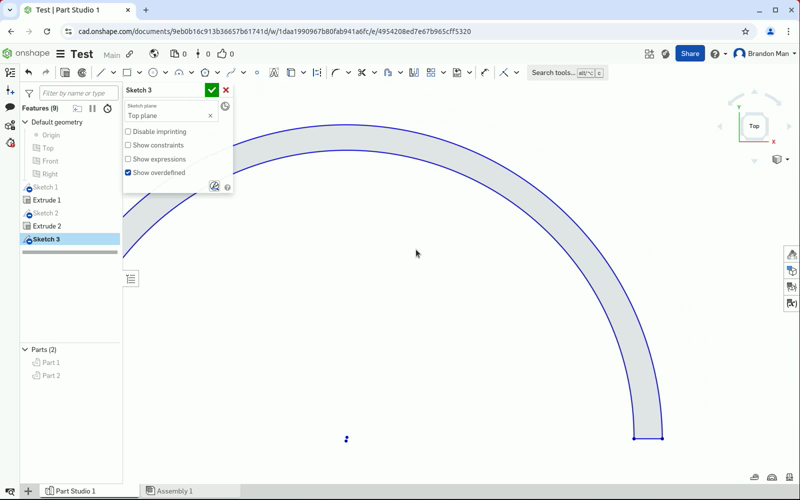
scroll(-6)
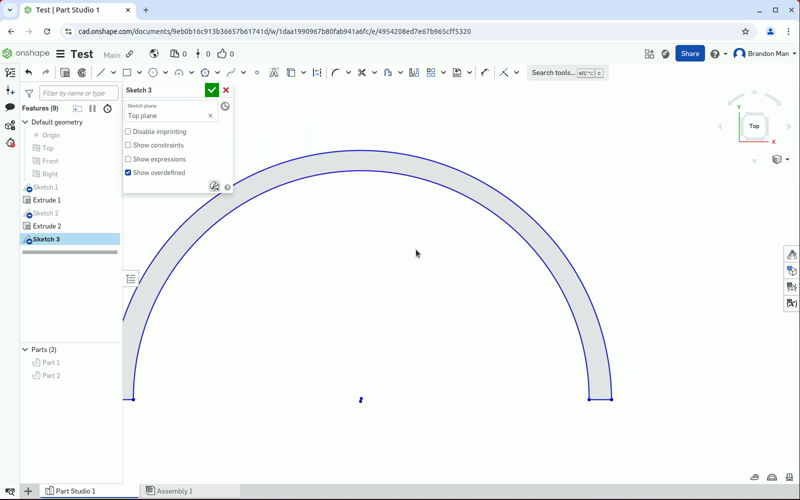
scroll(-6)
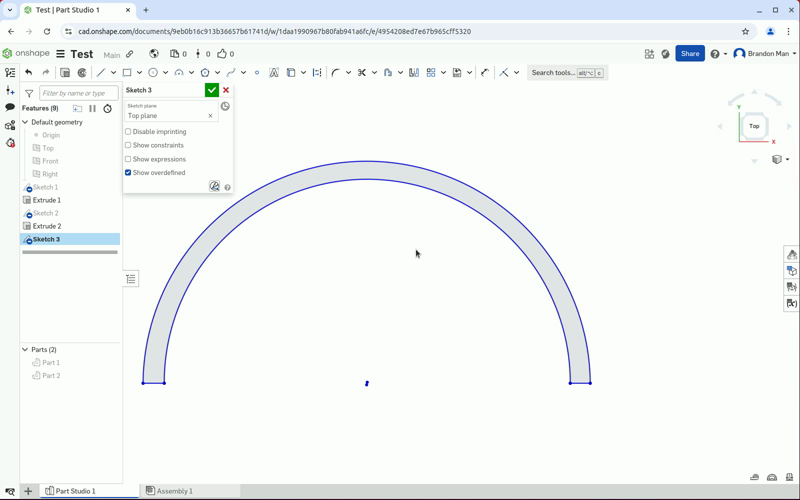
scroll(-6)
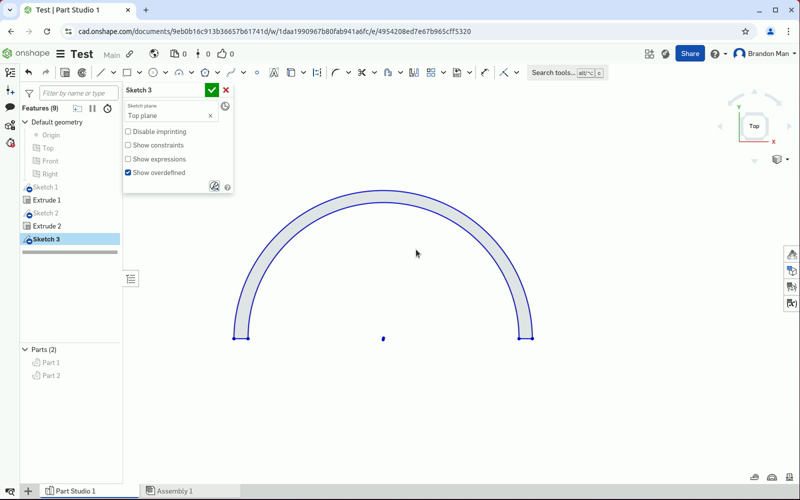
scroll(-6)
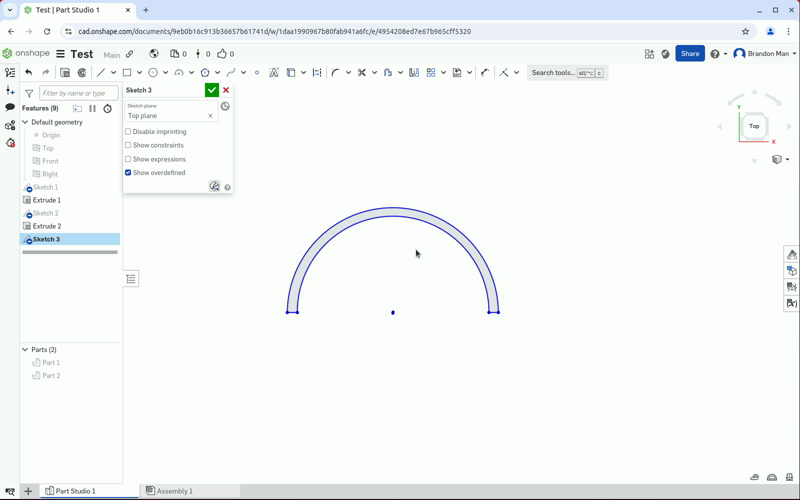
scroll(-6)
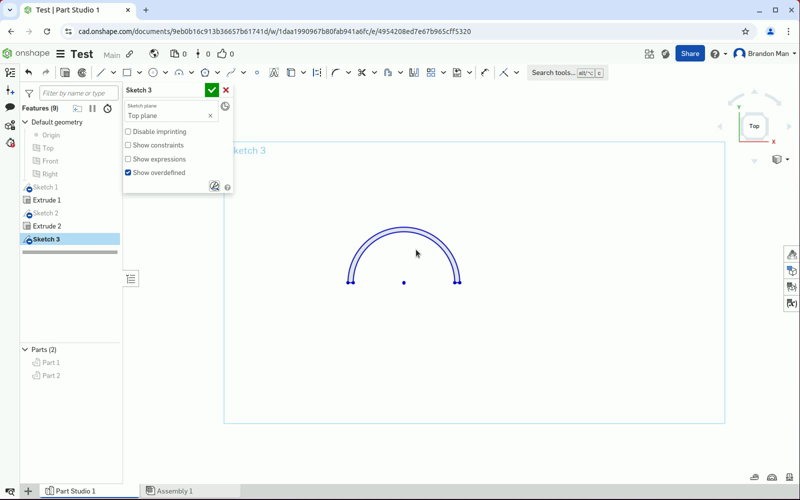
mouse_move(73, 352)
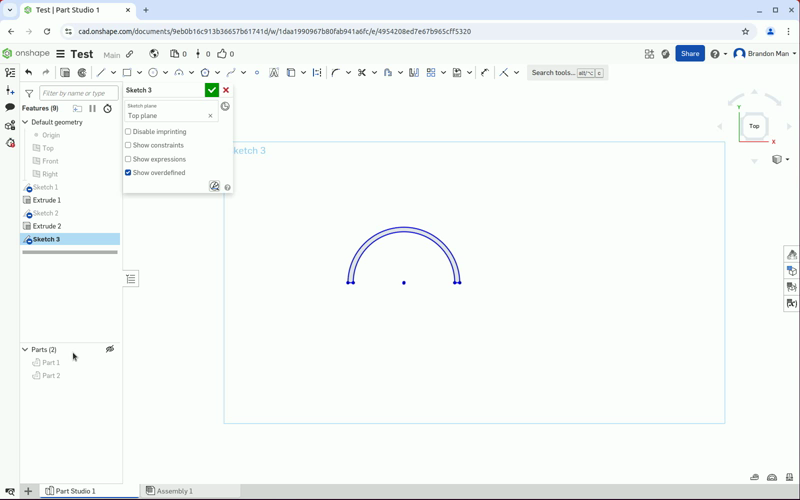
key(shift+y)
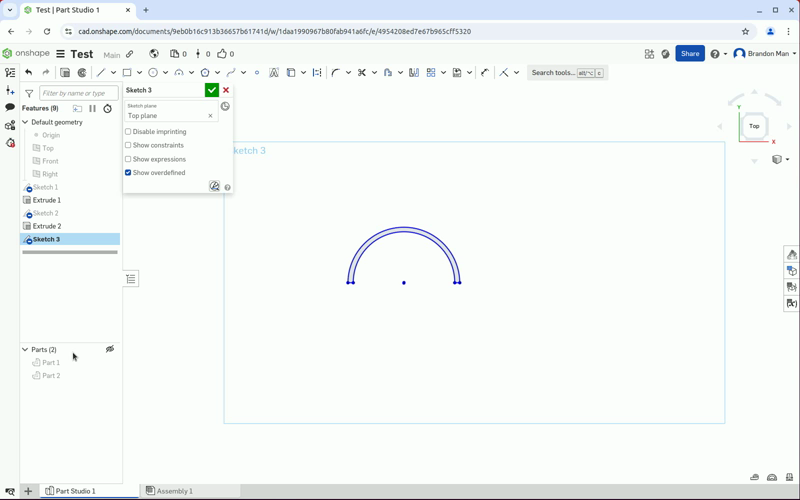
key(shift+e)
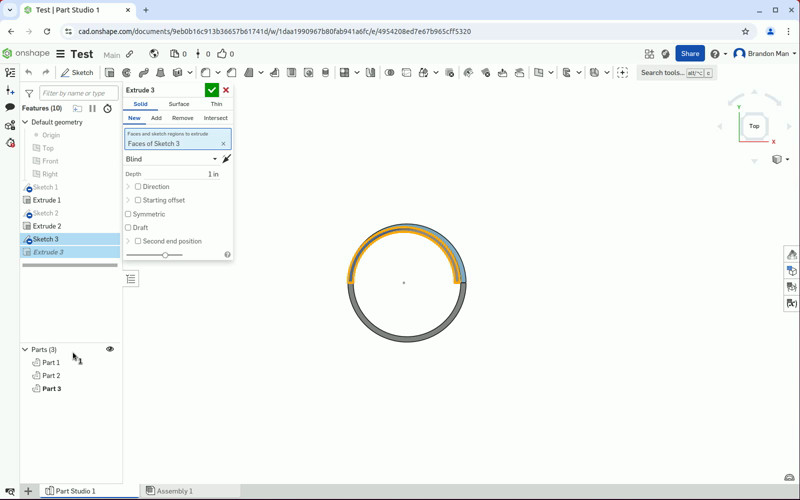
mouse_move(143, 106)
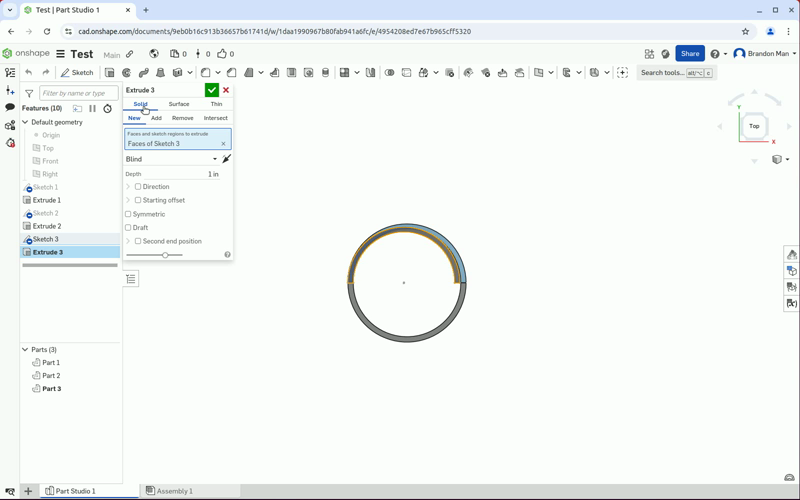
click(143, 106)
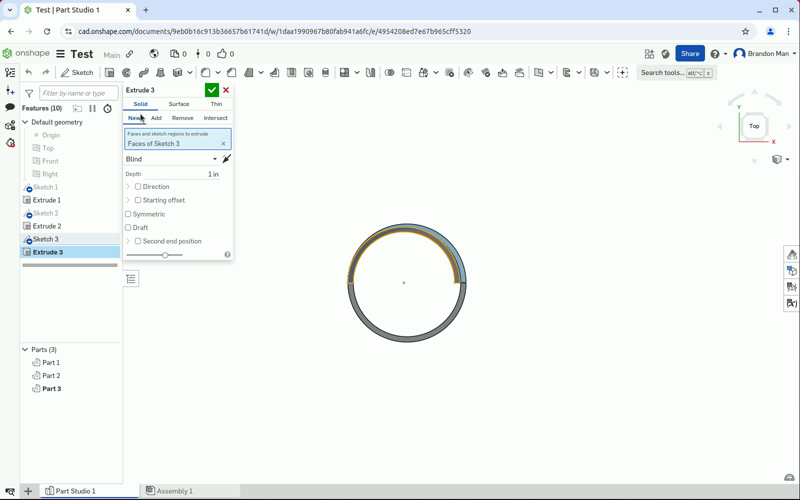
mouse_move(137, 120)
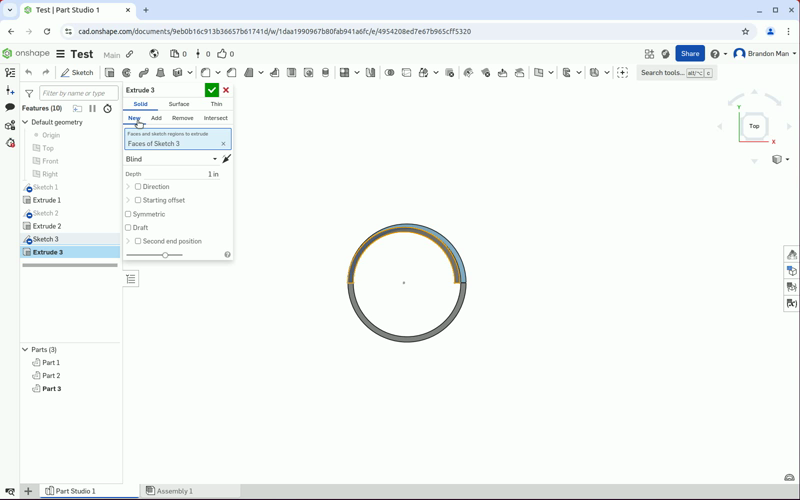
click(137, 120)
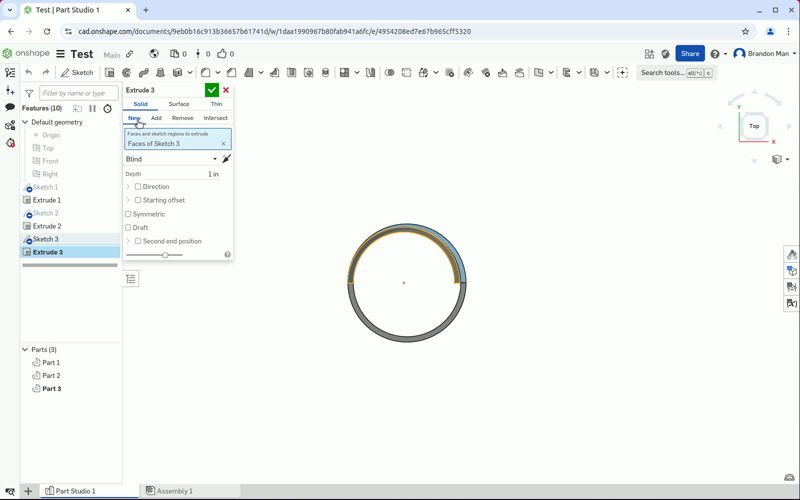
key(tab, 4)
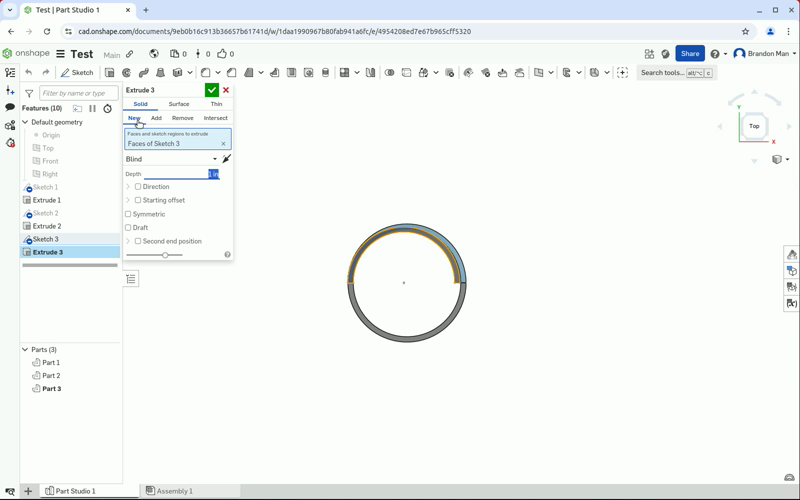
text(0.241)
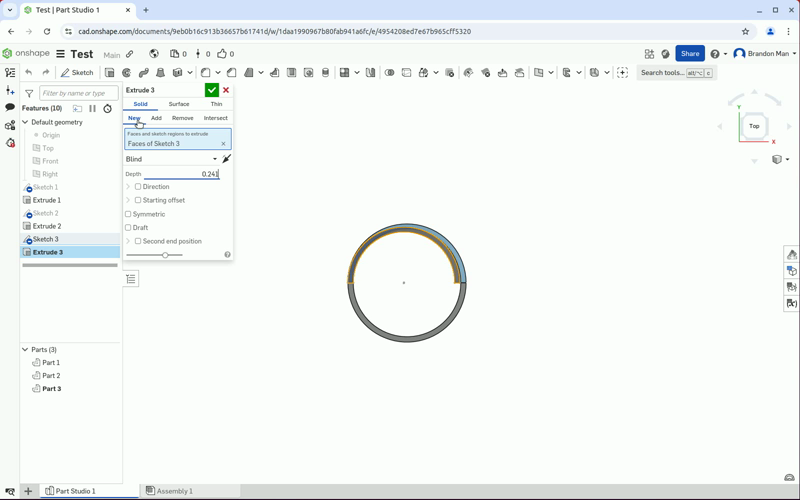
key(enter)
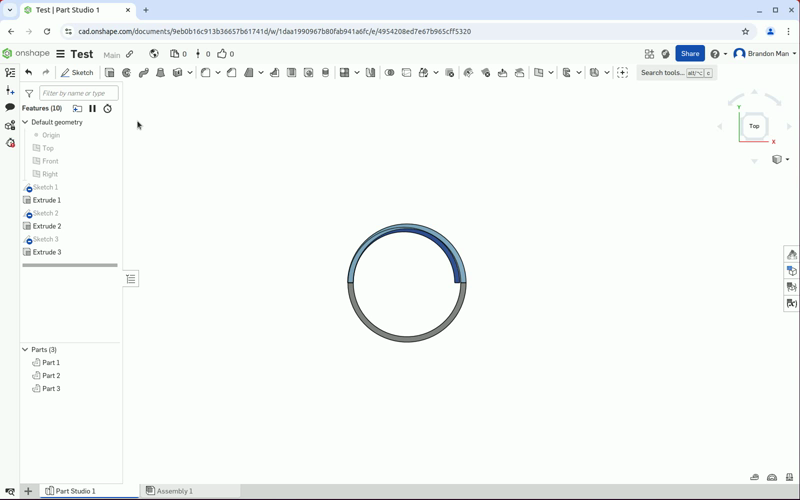
key(shift+h)
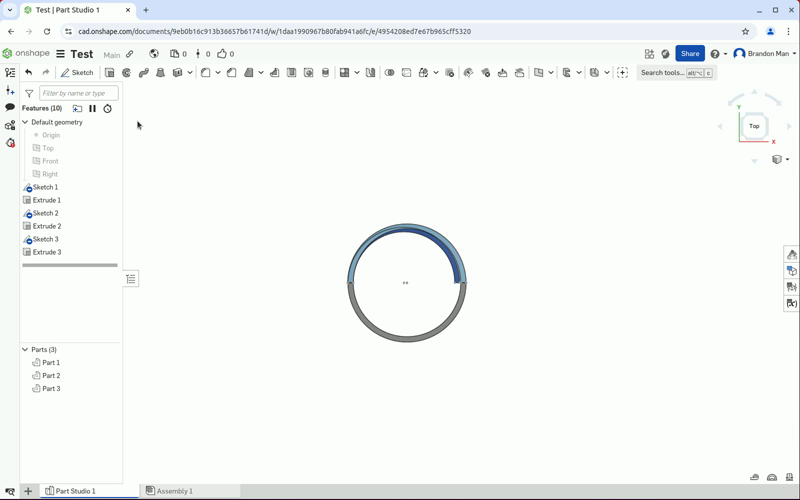
key(shift+h)
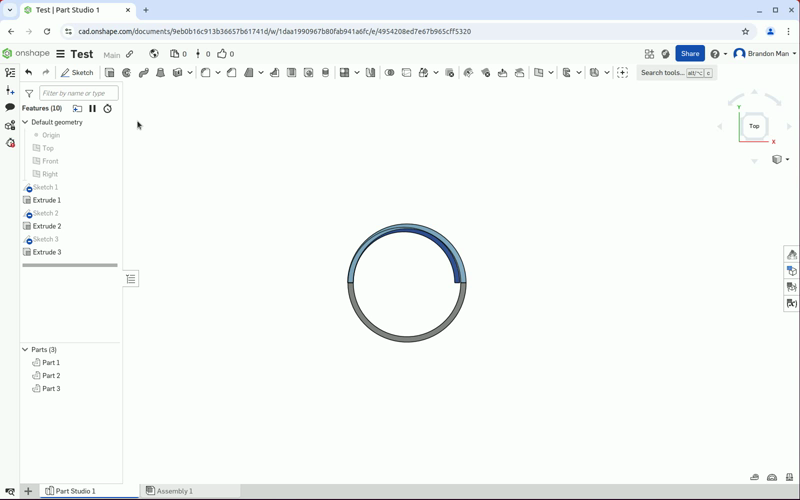
mouse_move(73, 189)
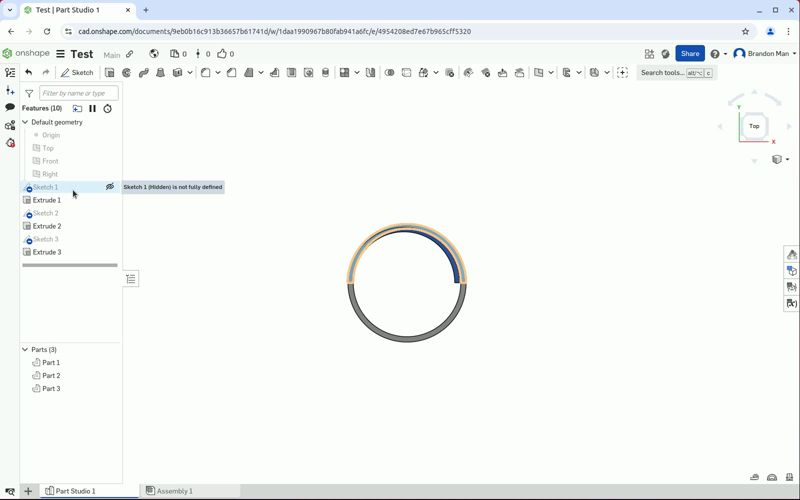
click(73, 189)
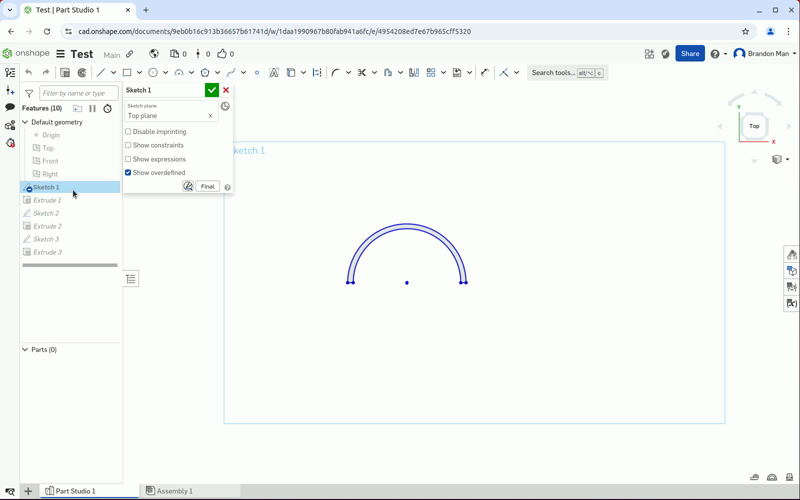
mouse_move(229, 92)
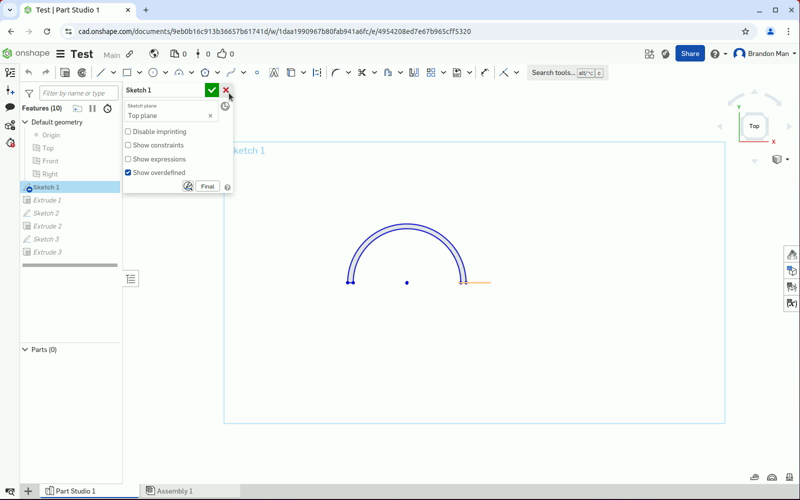
click(229, 92)
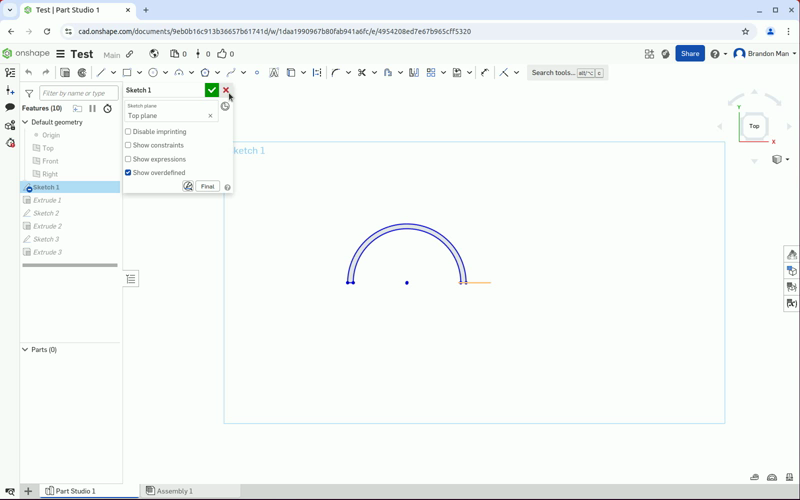
key(shift+s)
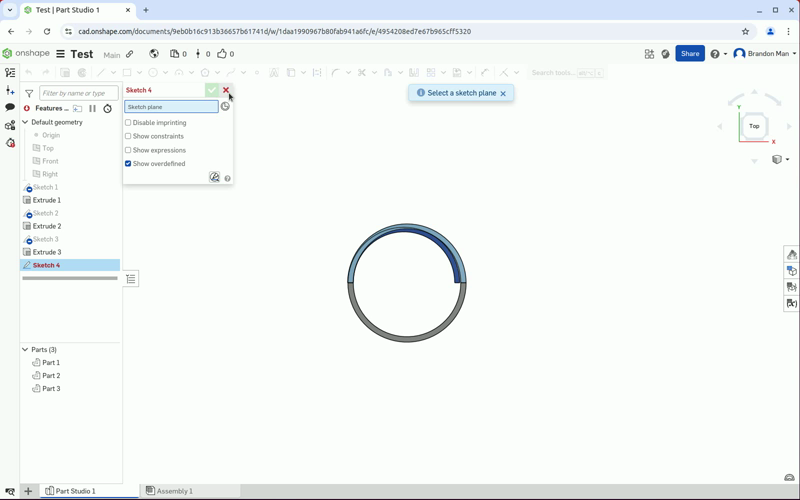
mouse_move(73, 150)
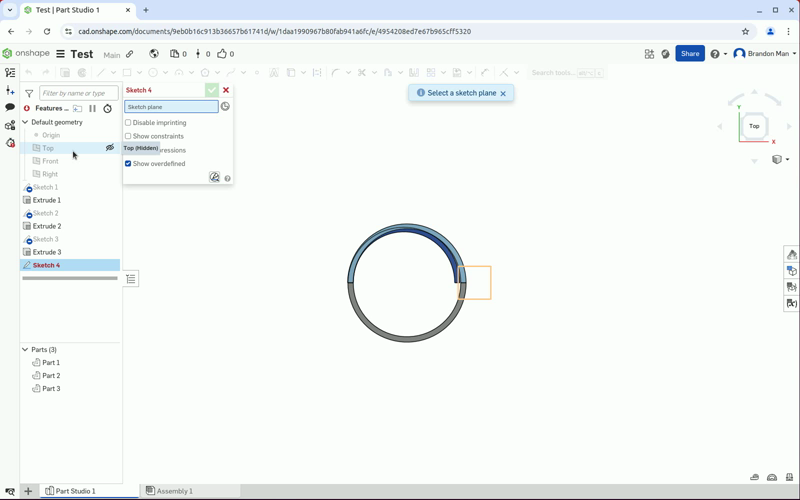
click(73, 150)
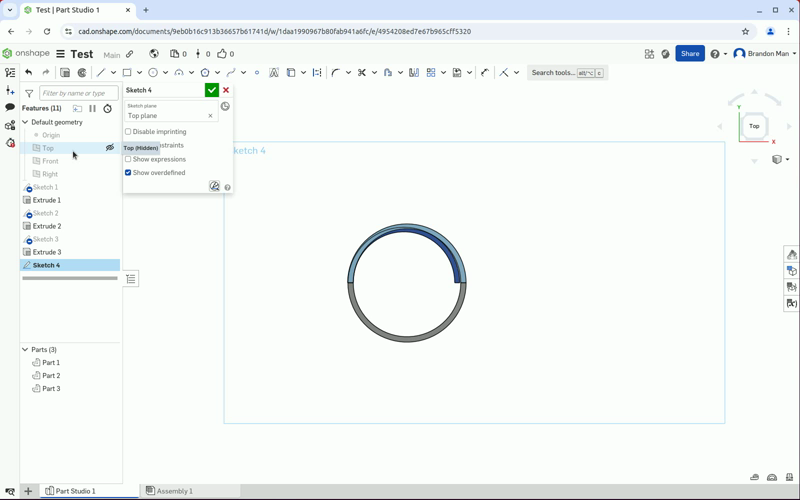
mouse_move(73, 352)
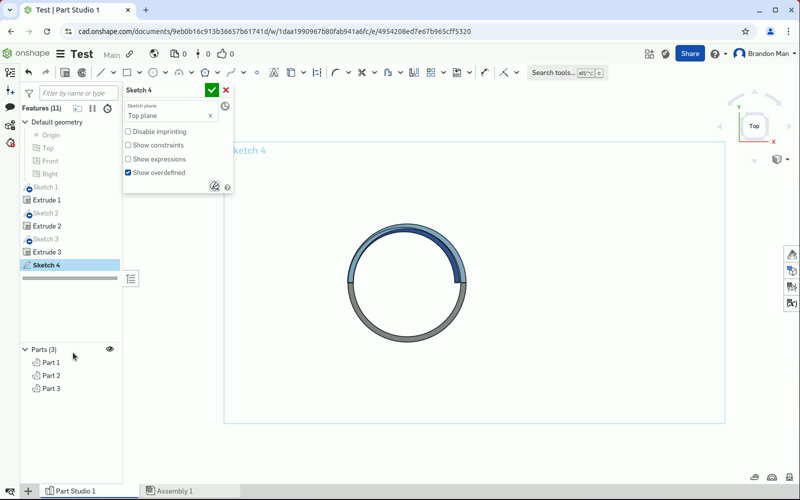
key(y)
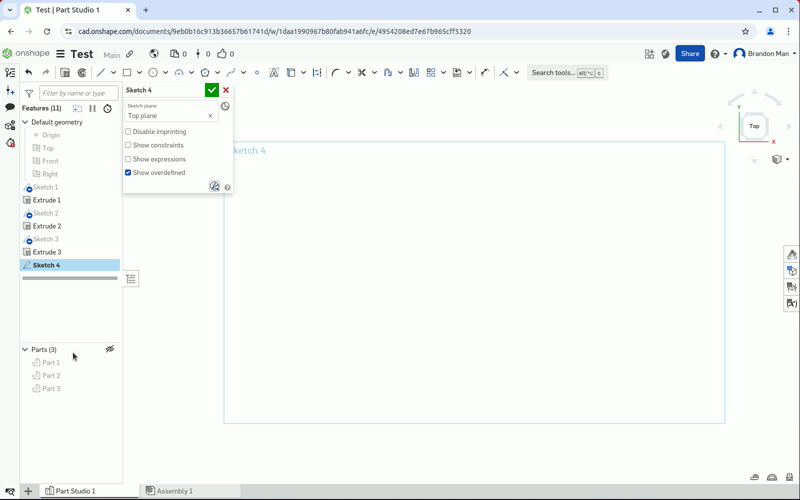
key(a)
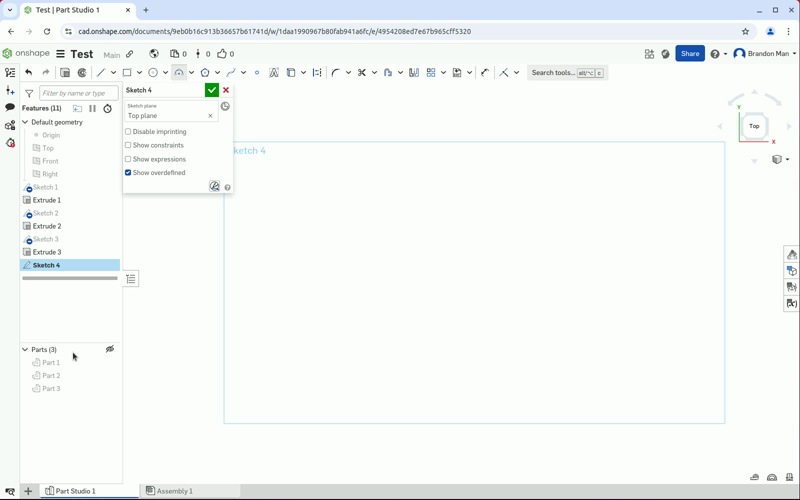
key_down(shift)
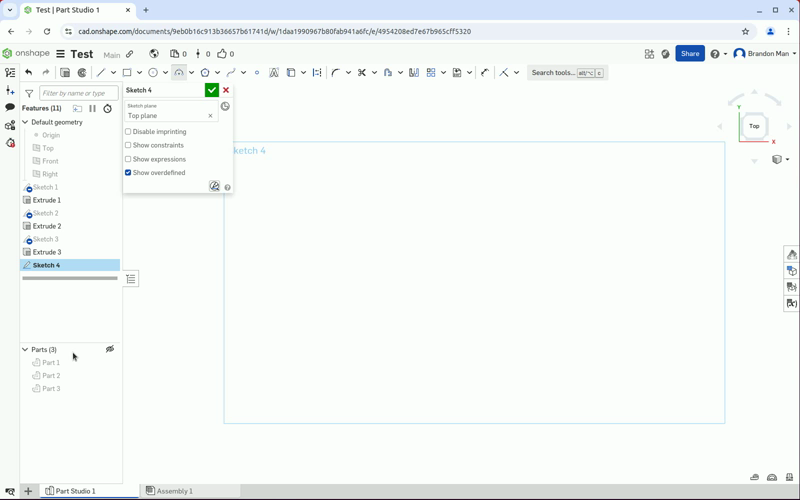
mouse_move(348, 282)
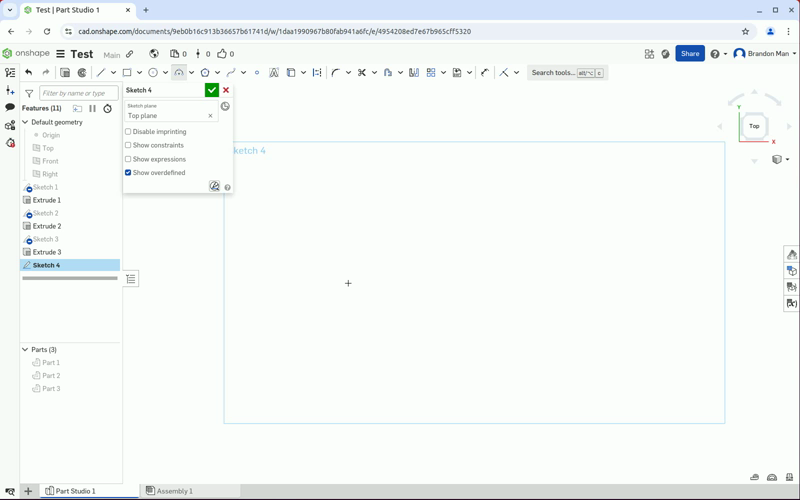
click(348, 282)
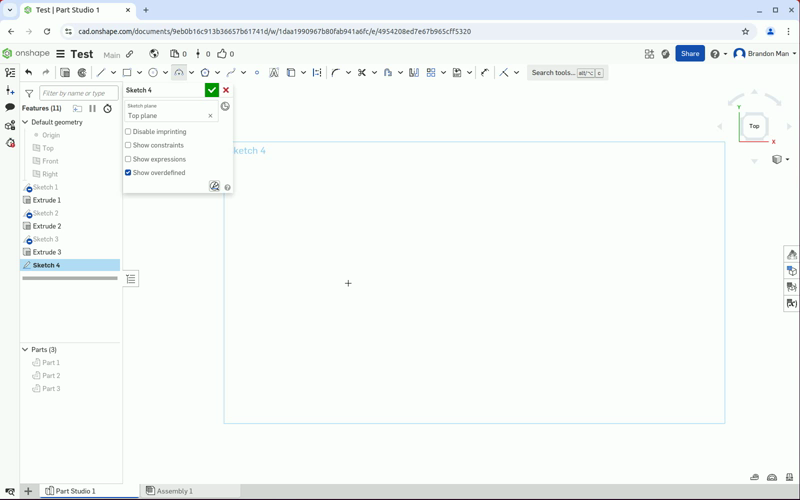
key_up(shift)
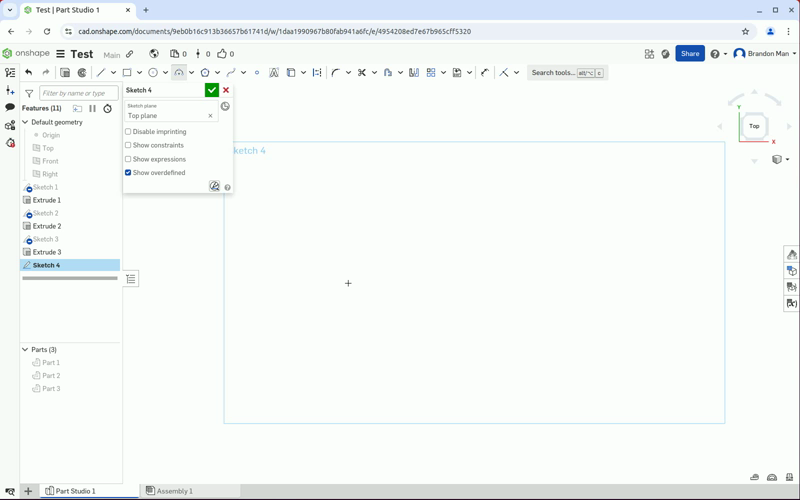
key_down(shift)
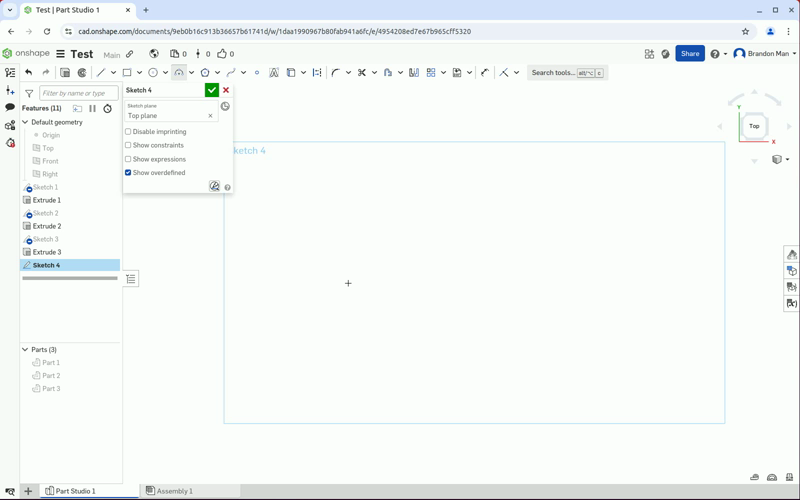
mouse_move(459, 282)
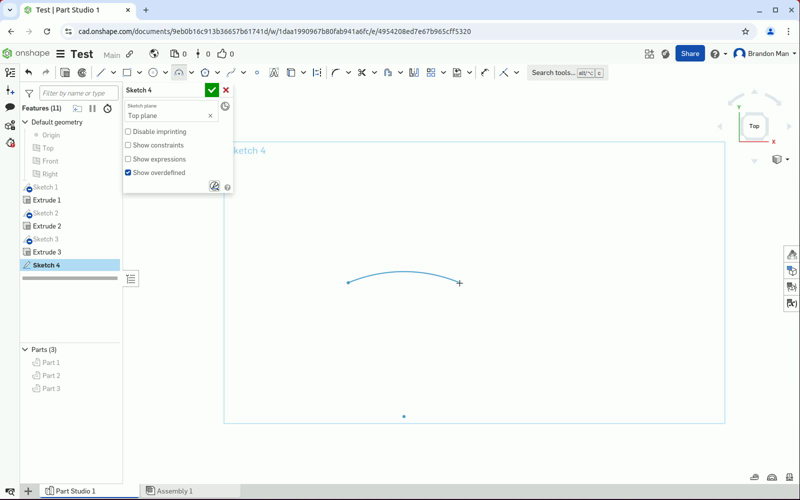
click(459, 282)
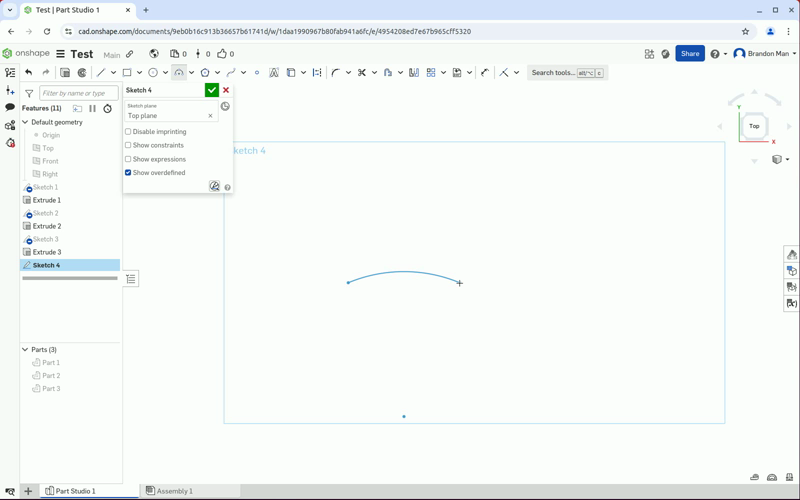
mouse_move(404, 338)
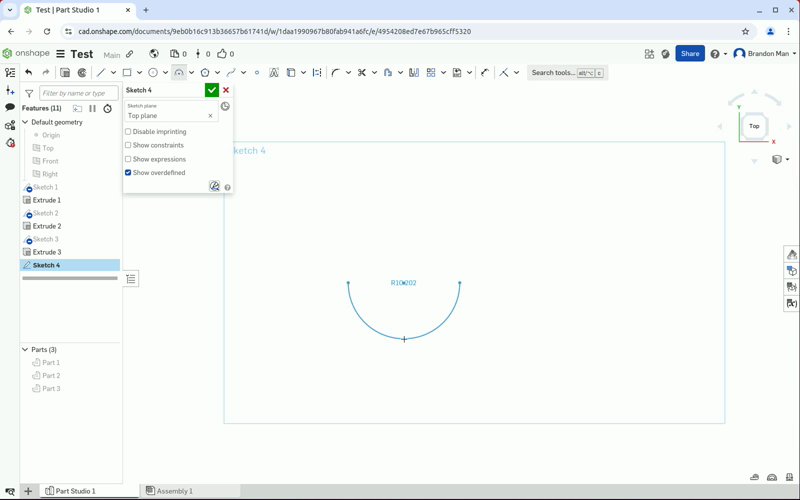
click(404, 338)
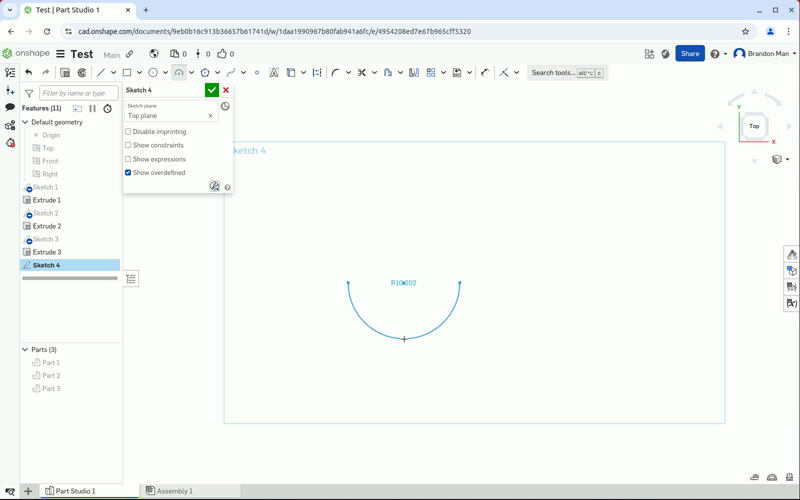
key_up(shift)
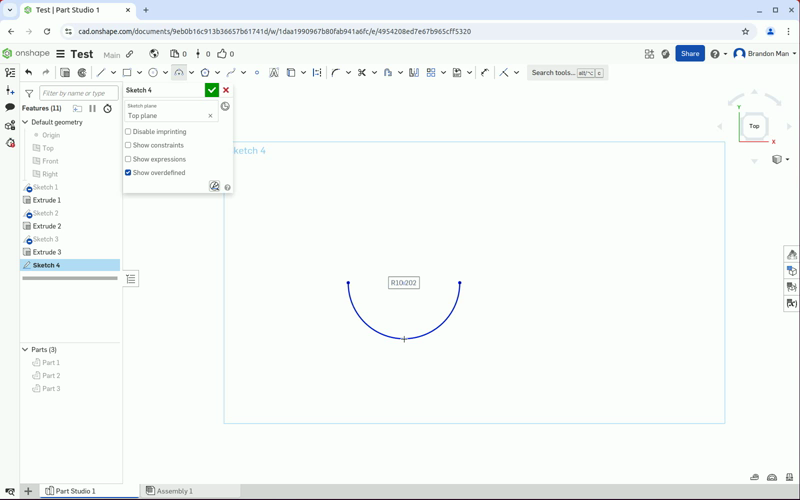
key(esc)
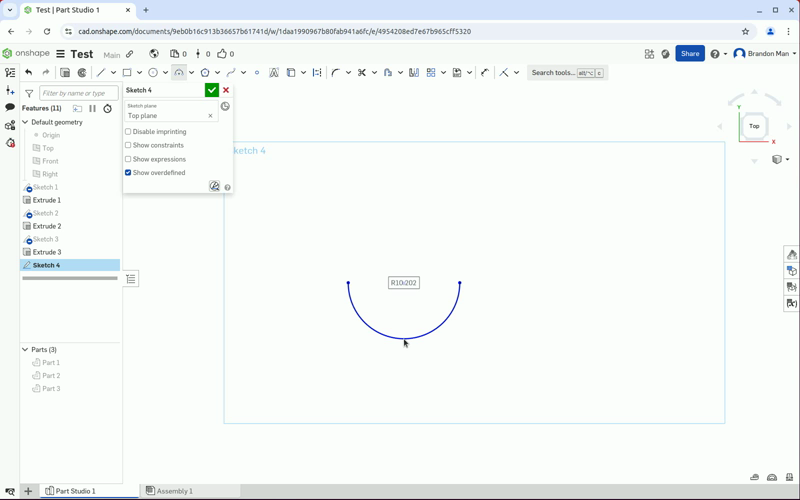
key(l)
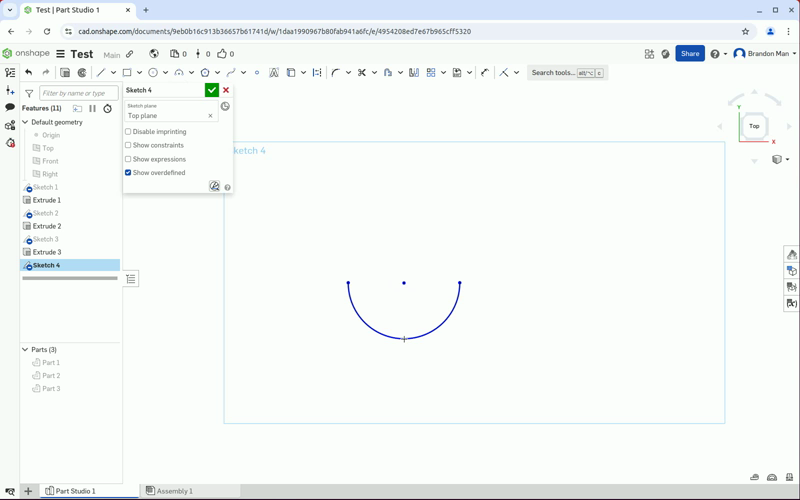
mouse_move(459, 282)
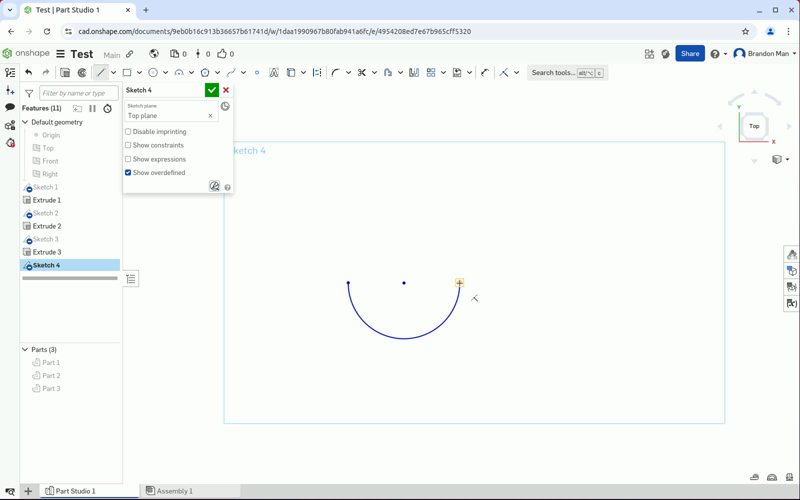
click(459, 282)
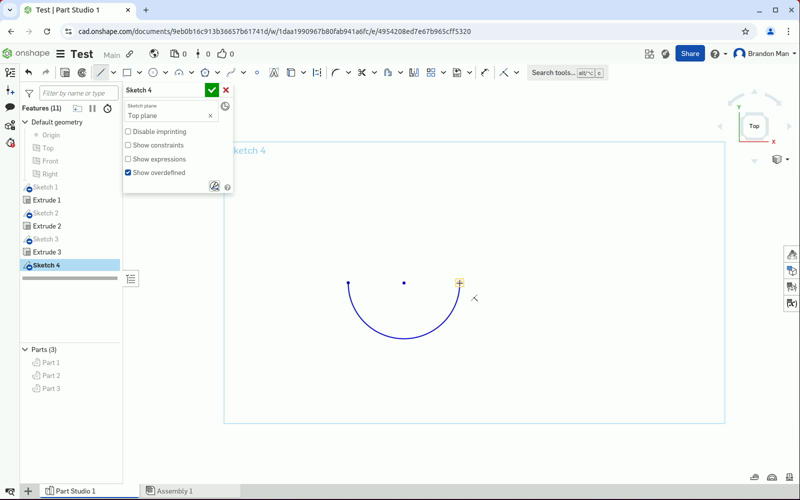
key_down(shift)
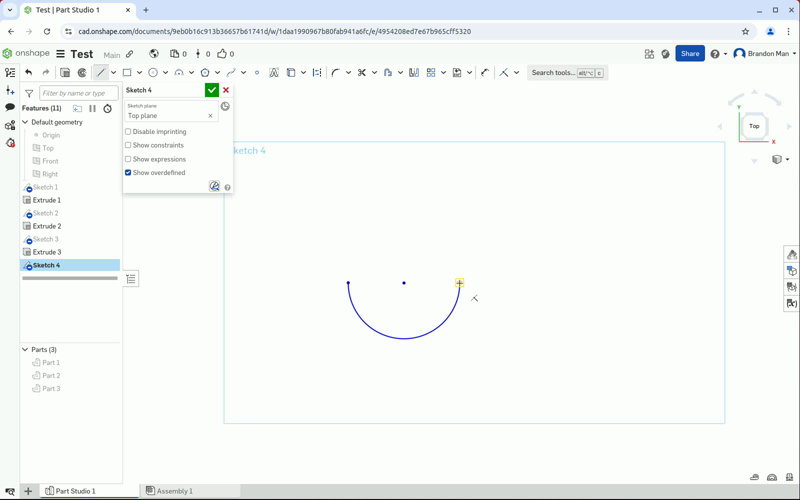
mouse_move(489, 282)
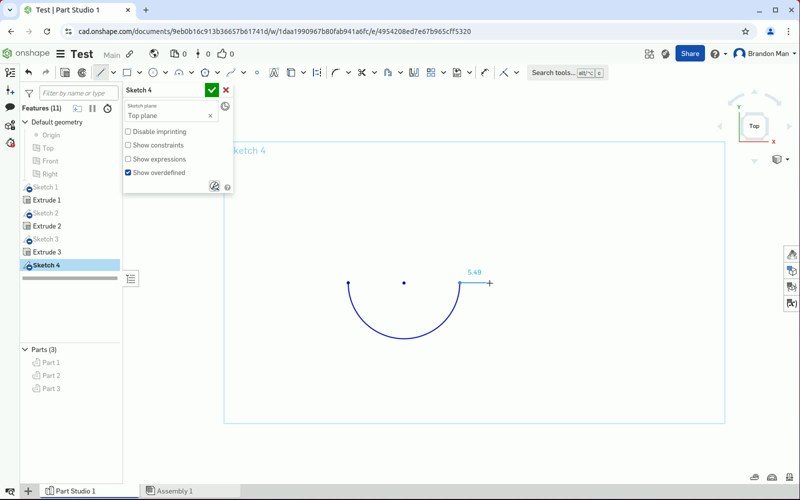
mouse_move(454, 282)
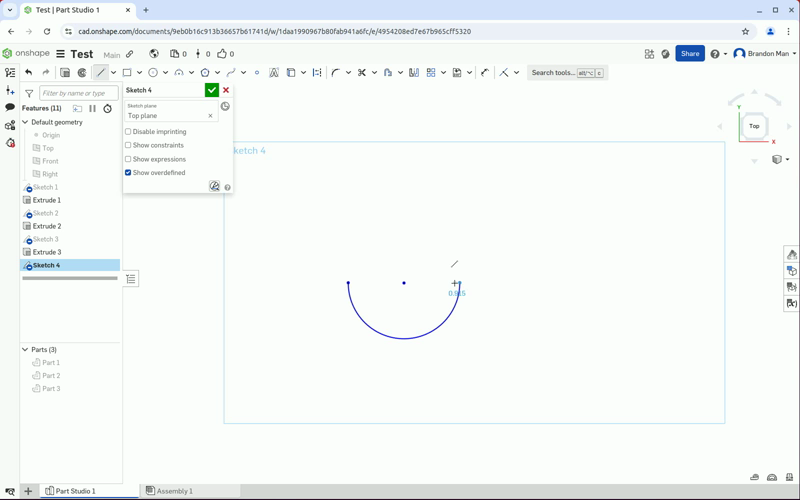
scroll(6)
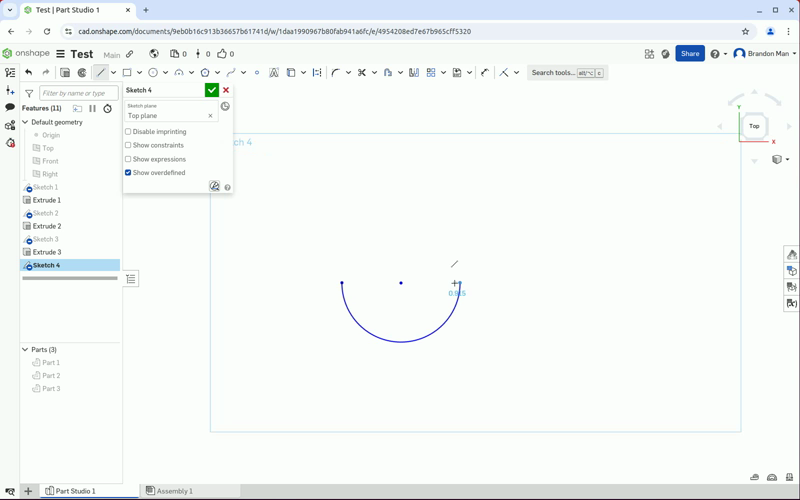
scroll(6)
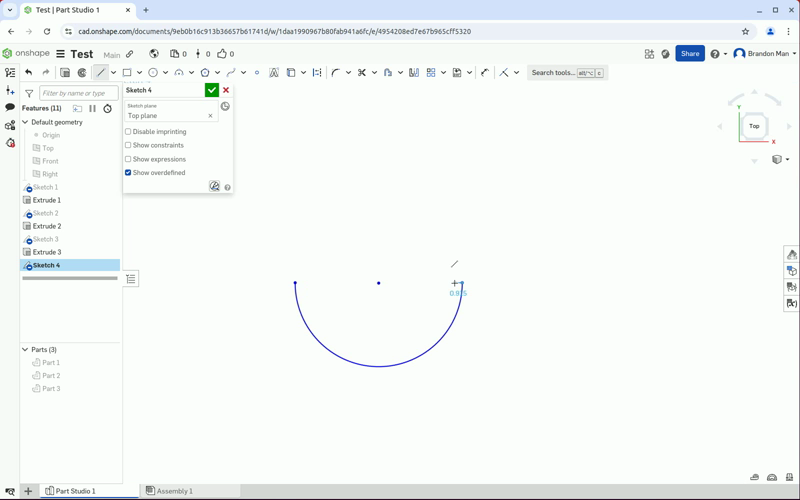
scroll(6)
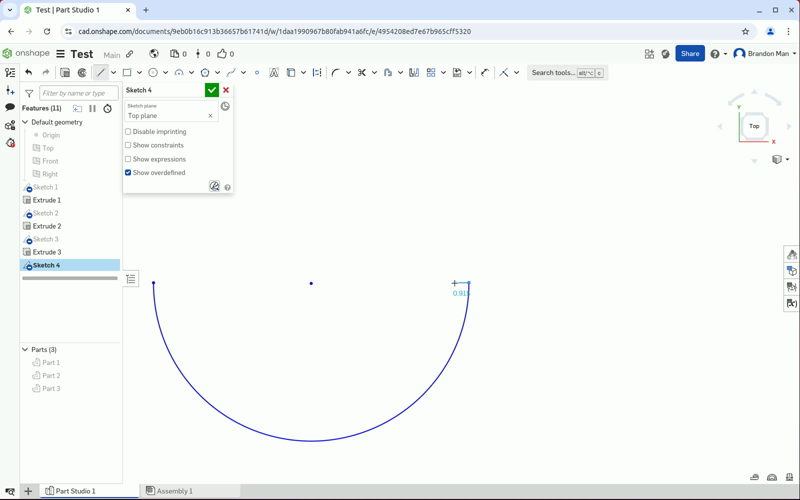
scroll(6)
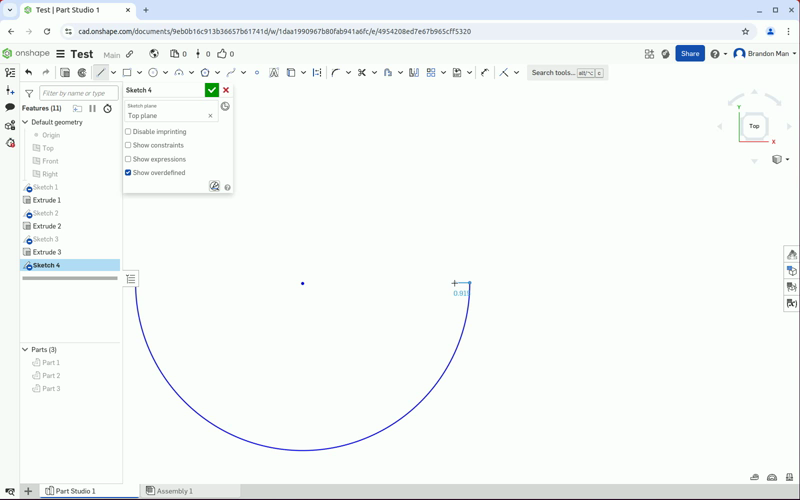
scroll(6)
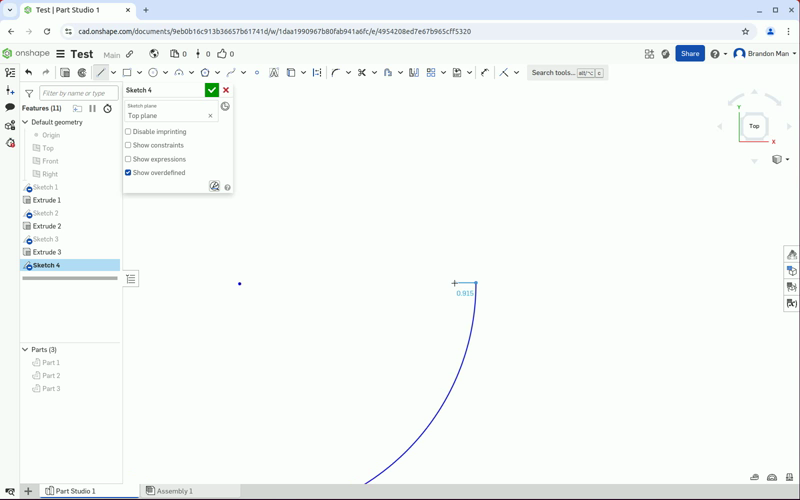
scroll(6)
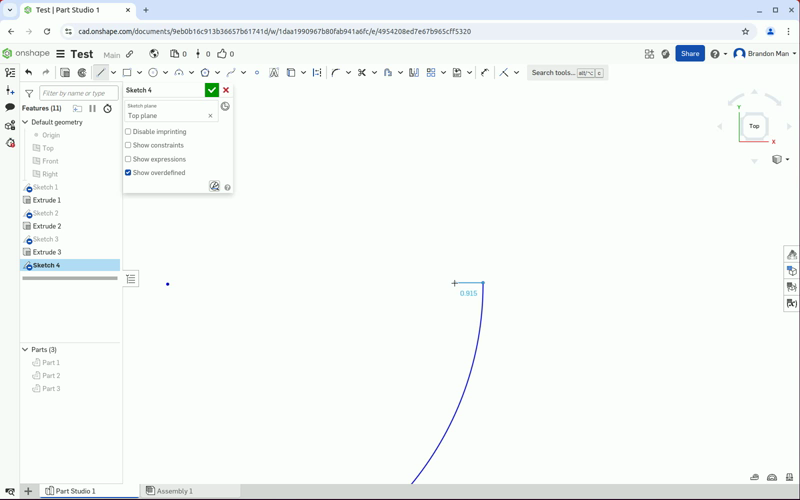
scroll(6)
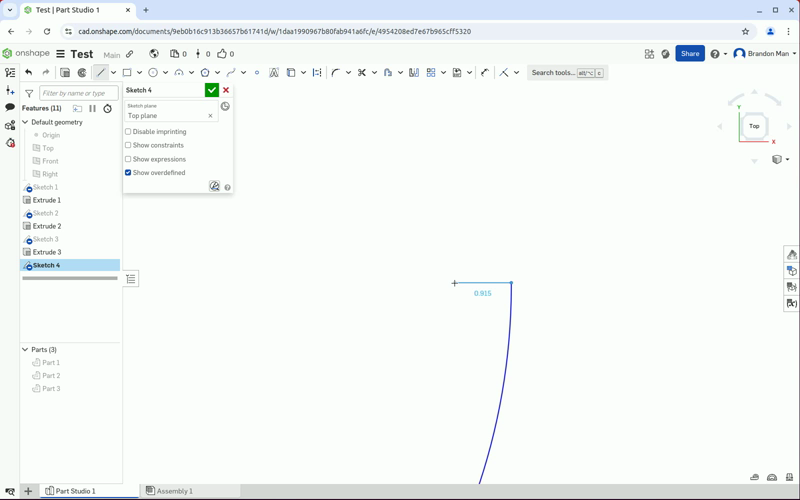
click(454, 282)
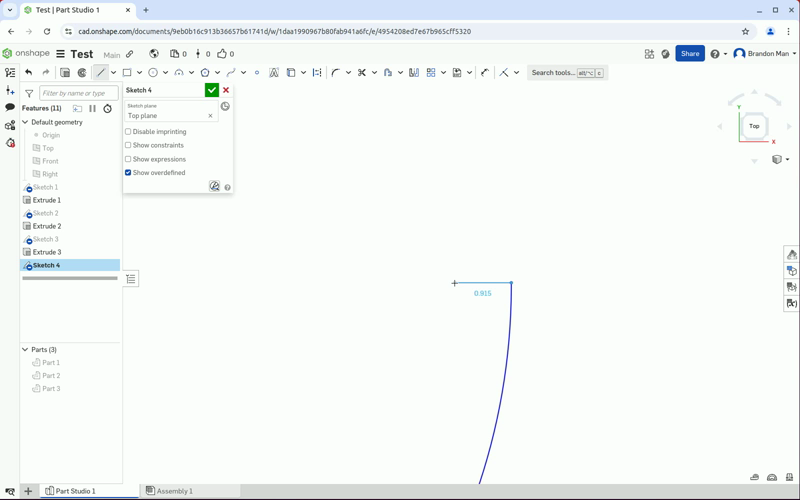
scroll(-6)
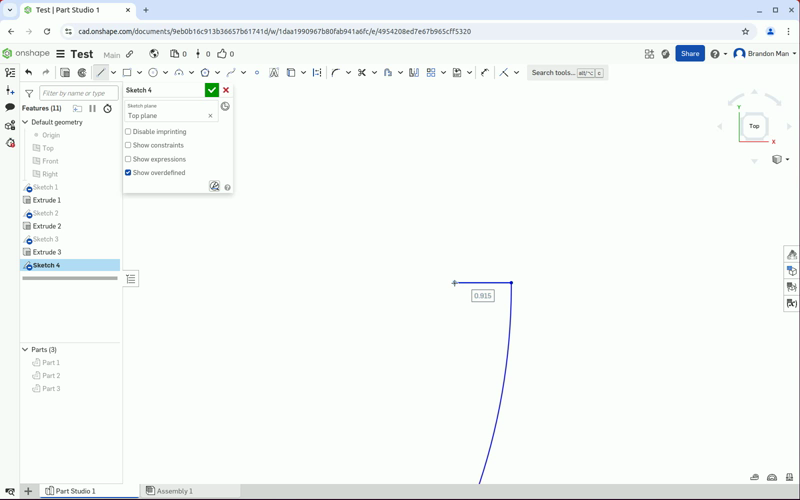
scroll(-6)
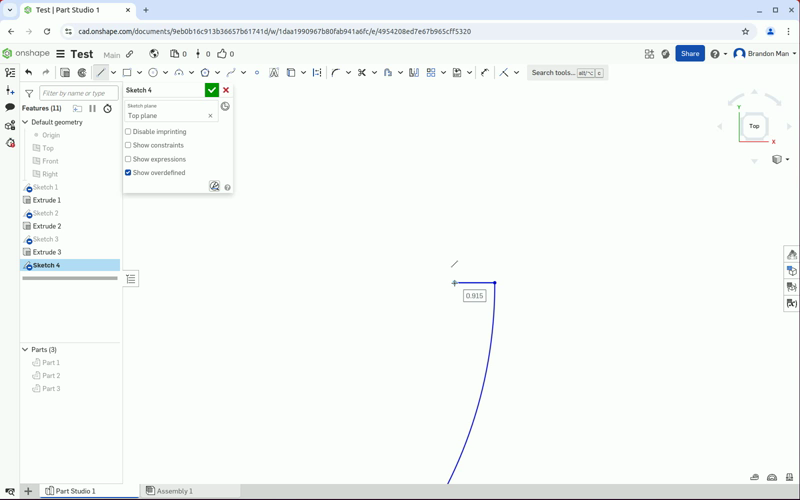
scroll(-6)
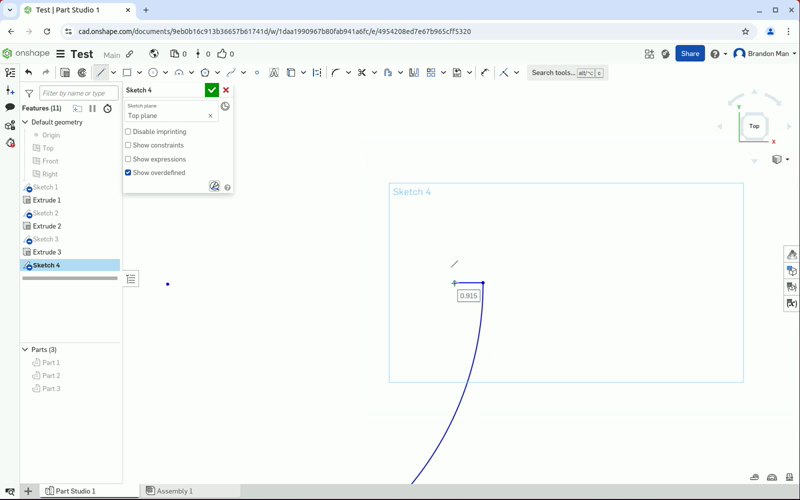
scroll(-6)
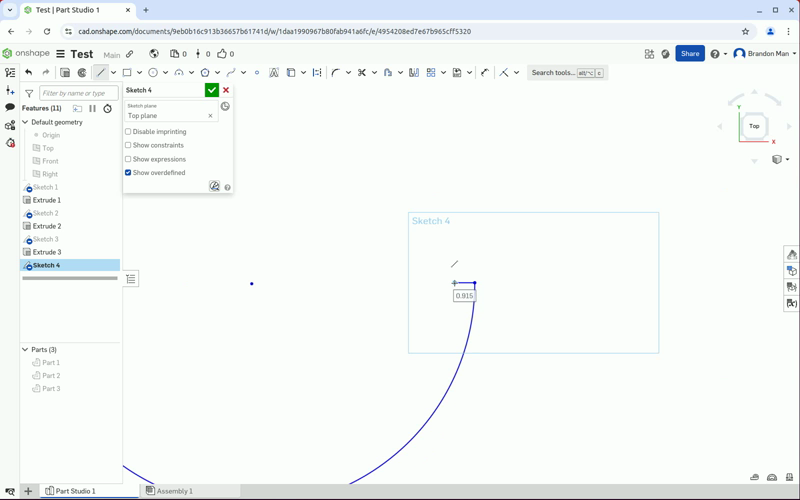
scroll(-6)
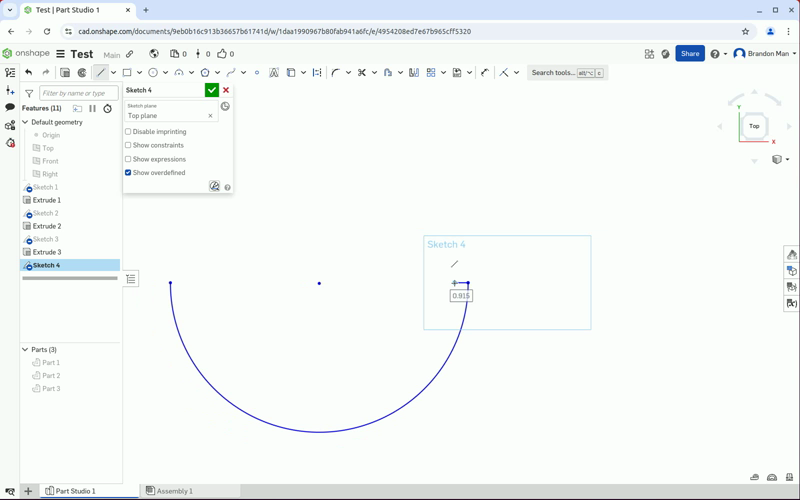
scroll(-6)
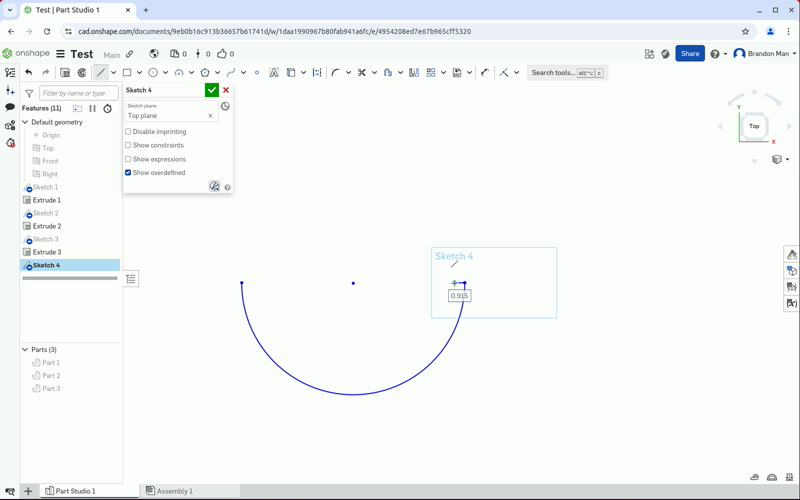
scroll(-6)
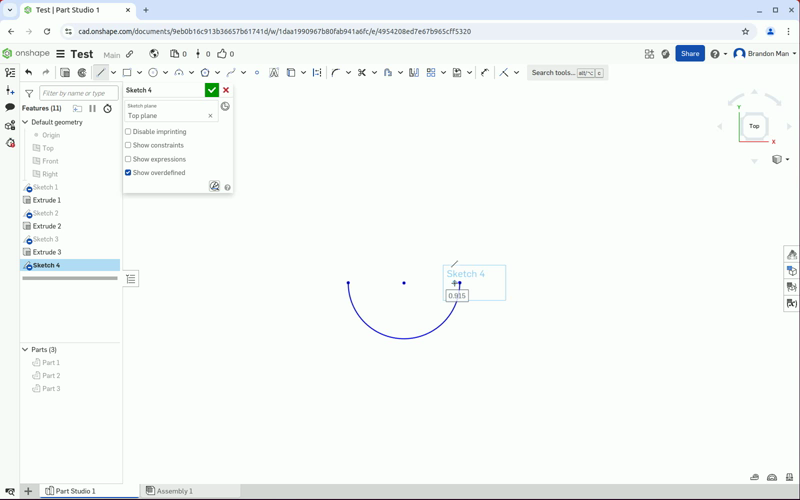
key_up(shift)
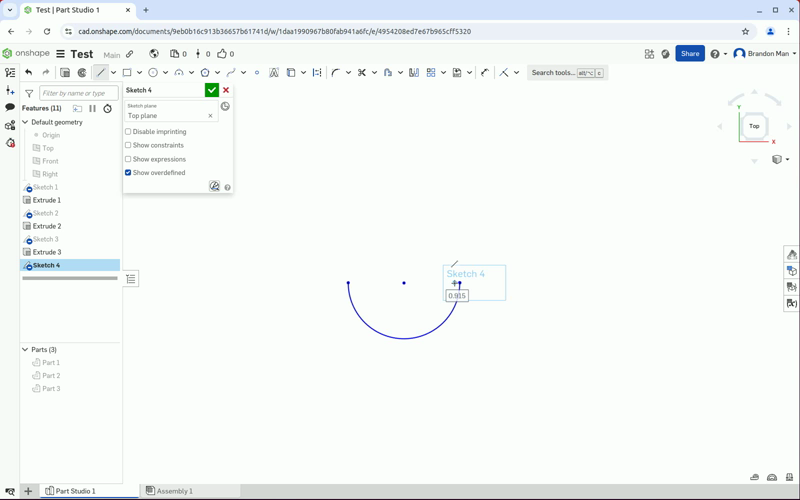
key(esc)
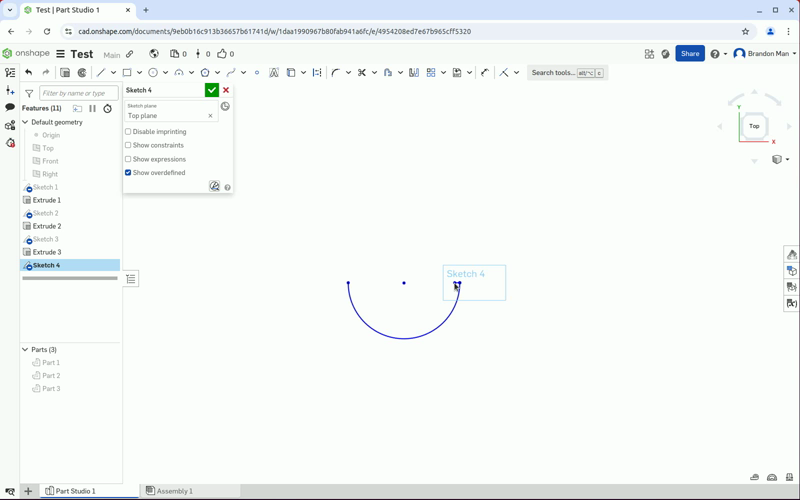
key(a)
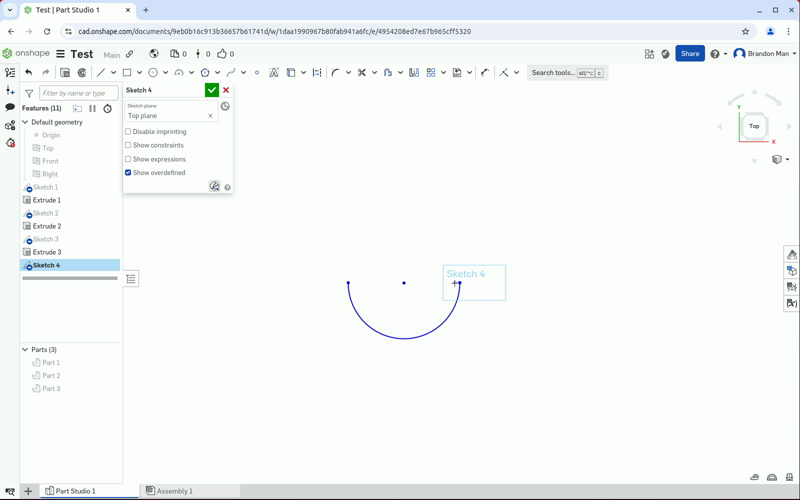
mouse_move(454, 282)
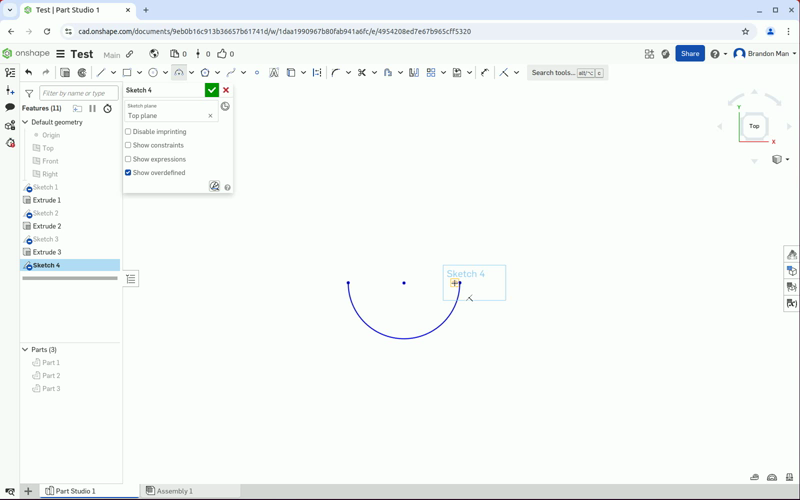
click(454, 282)
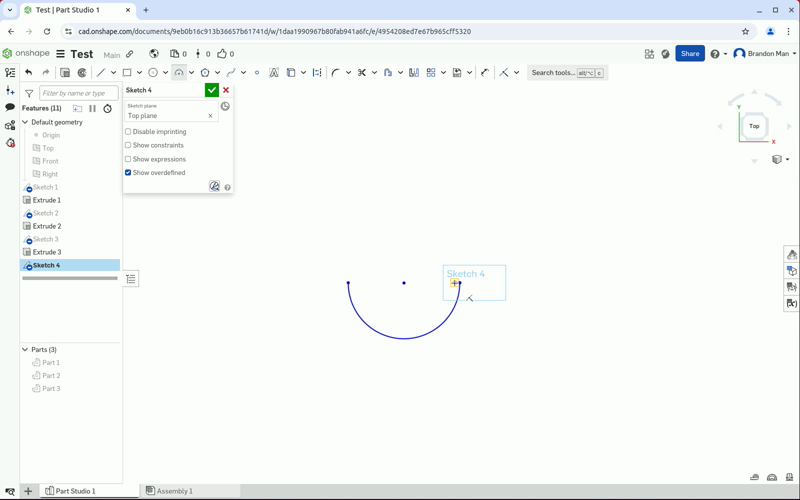
key_down(shift)
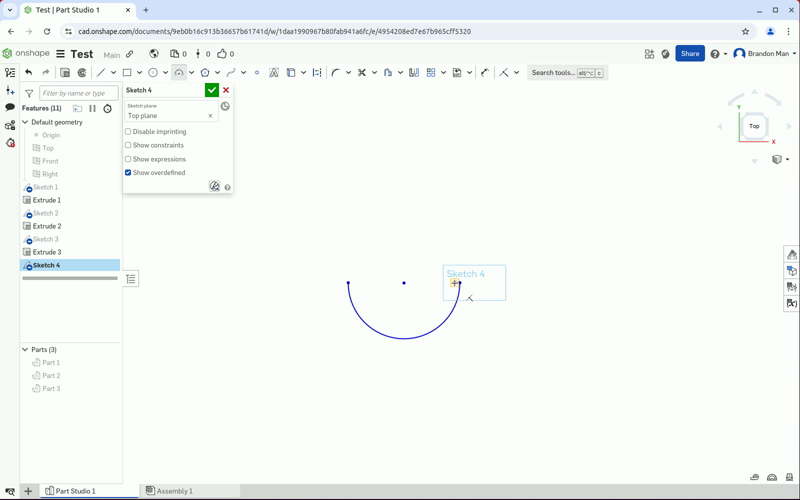
mouse_move(353, 282)
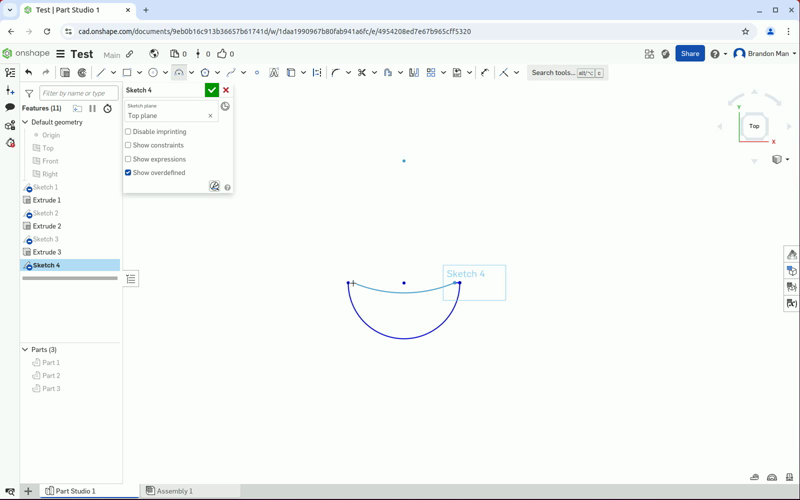
click(353, 282)
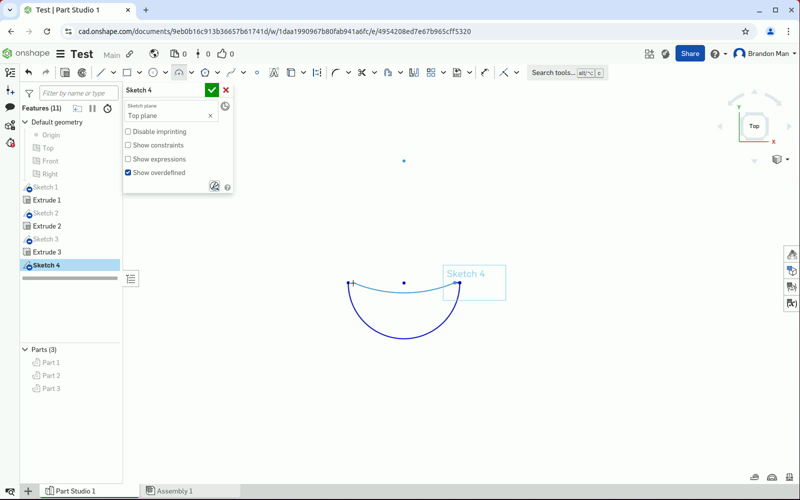
mouse_move(404, 333)
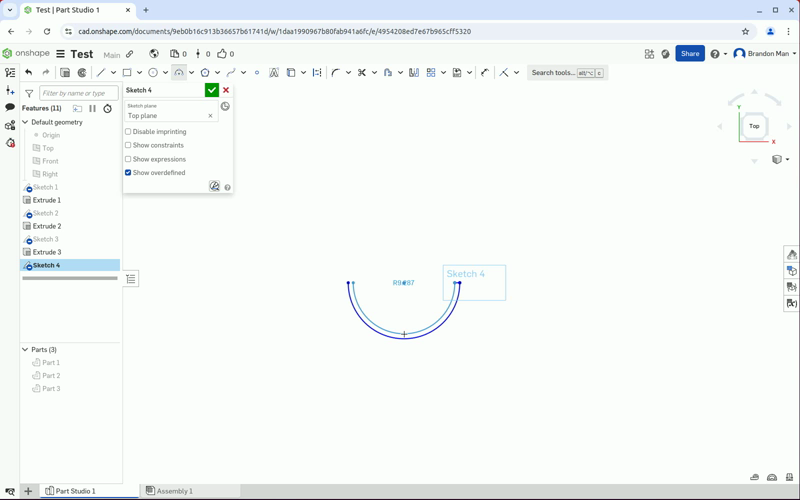
click(404, 333)
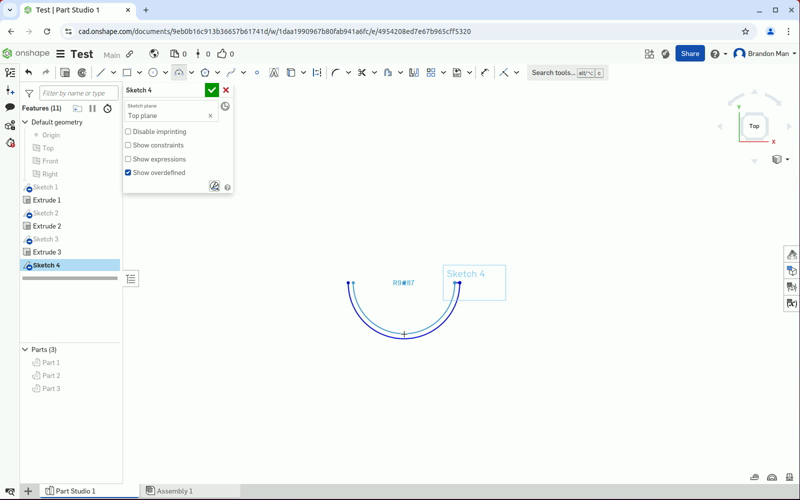
key_up(shift)
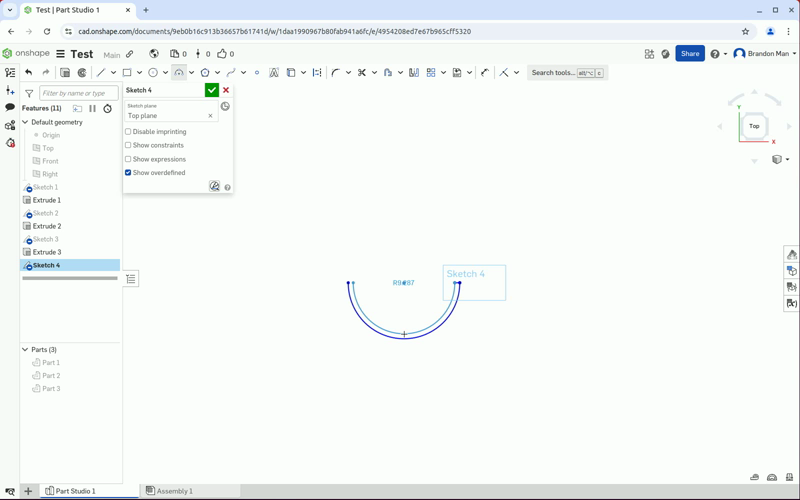
key(esc)
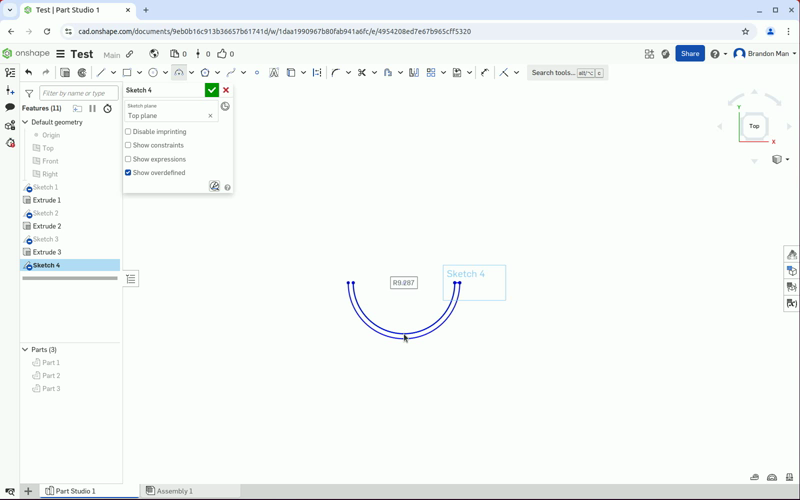
key(l)
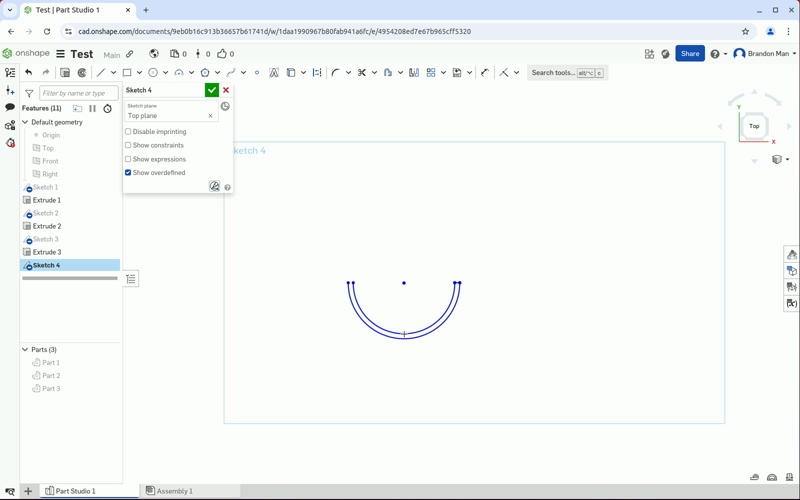
mouse_move(353, 282)
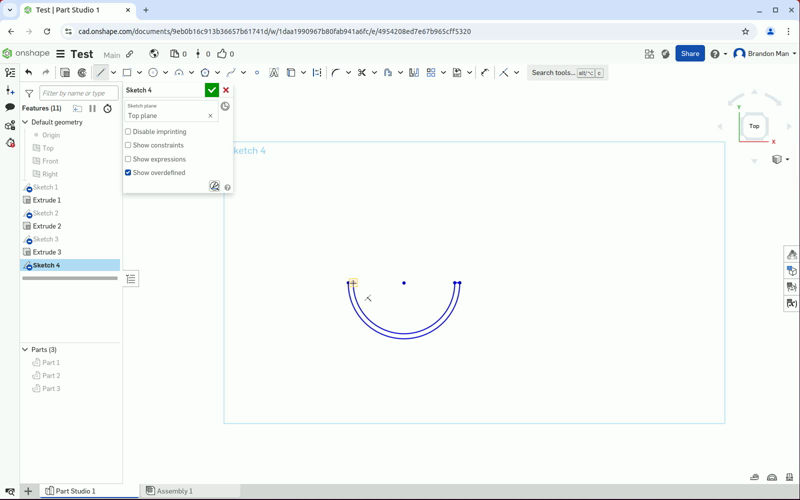
click(353, 282)
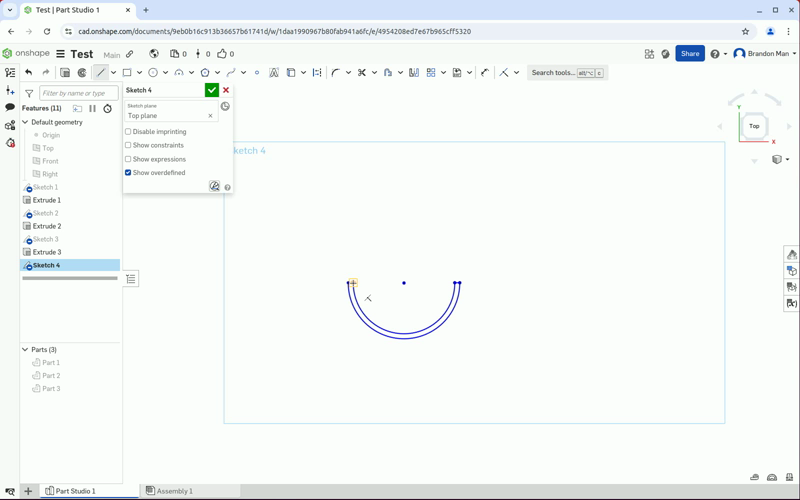
mouse_move(383, 282)
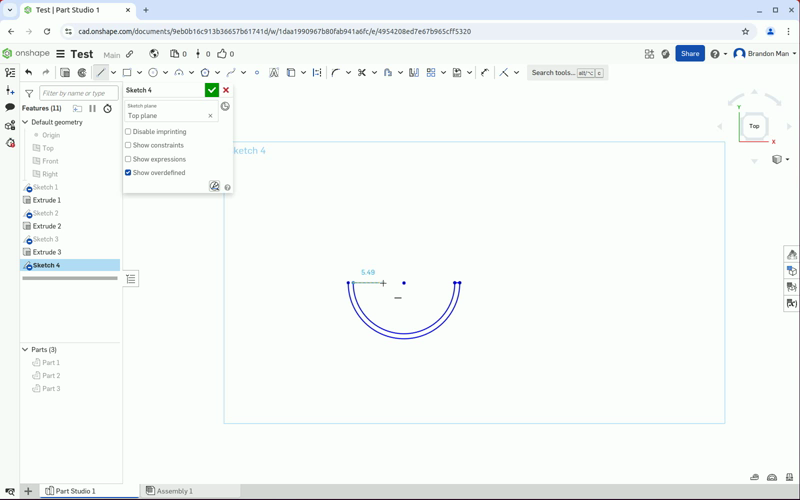
key_down(shift)
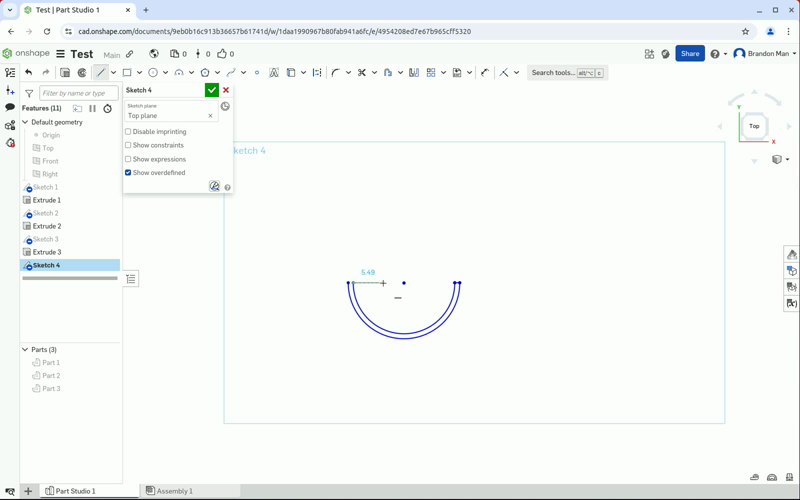
mouse_move(348, 282)
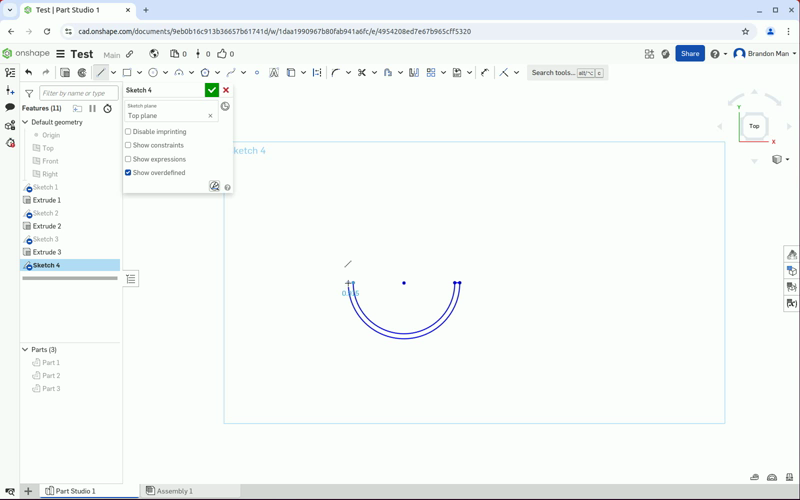
scroll(6)
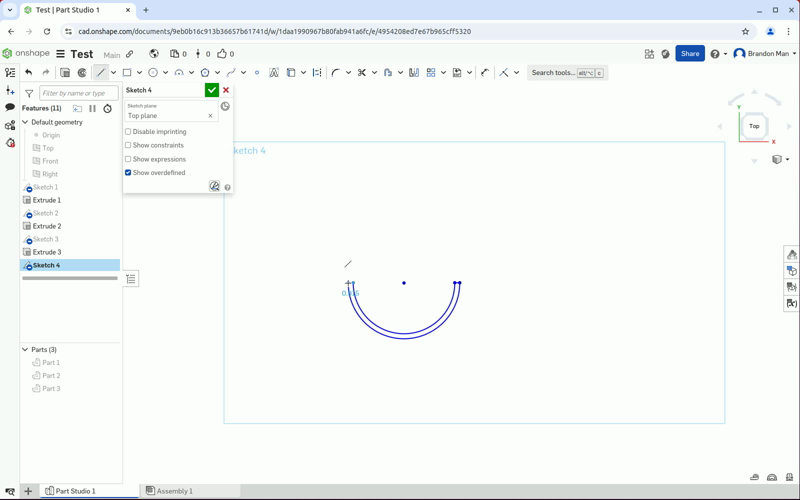
scroll(6)
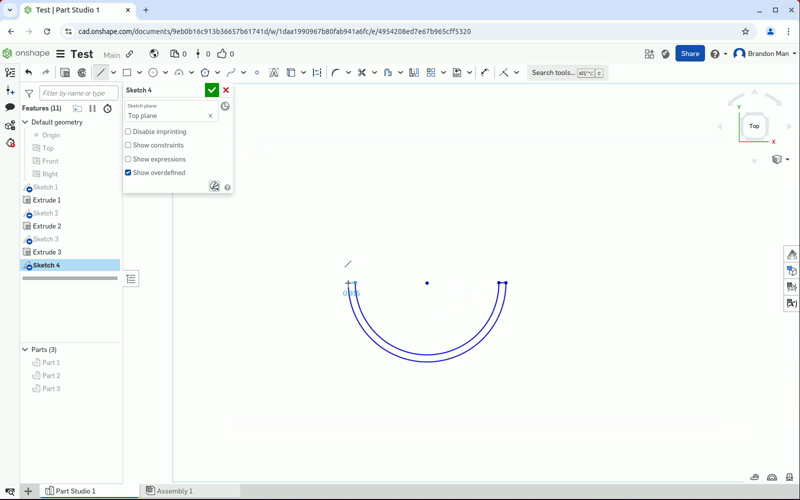
scroll(6)
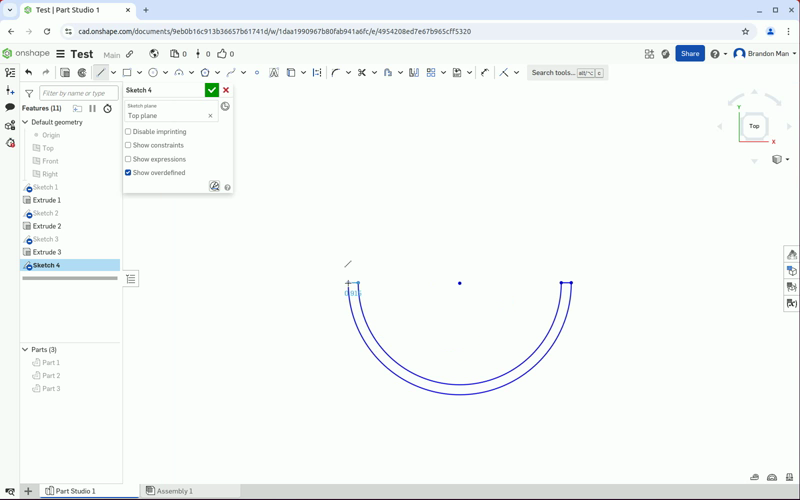
scroll(6)
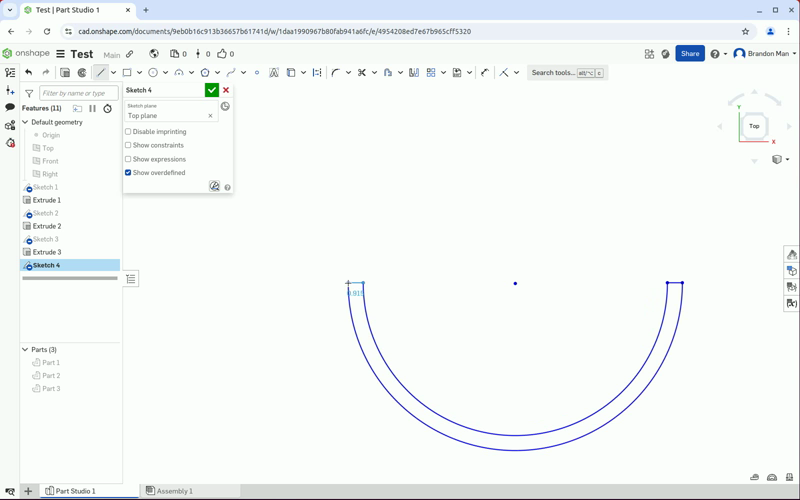
scroll(6)
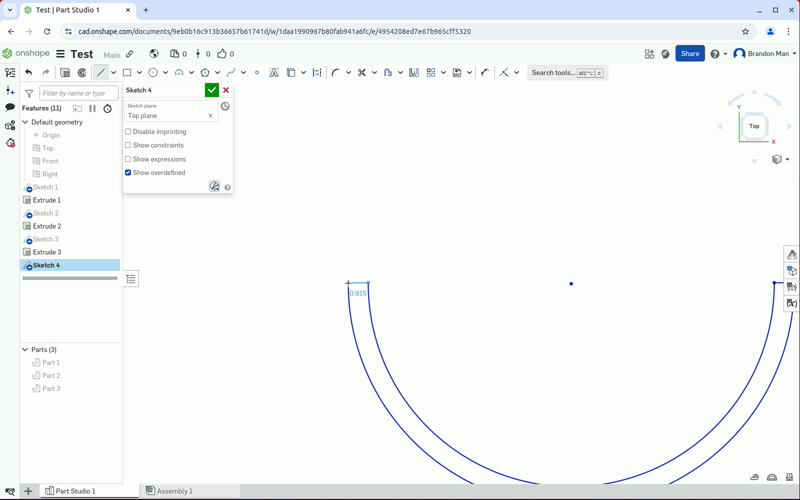
scroll(6)
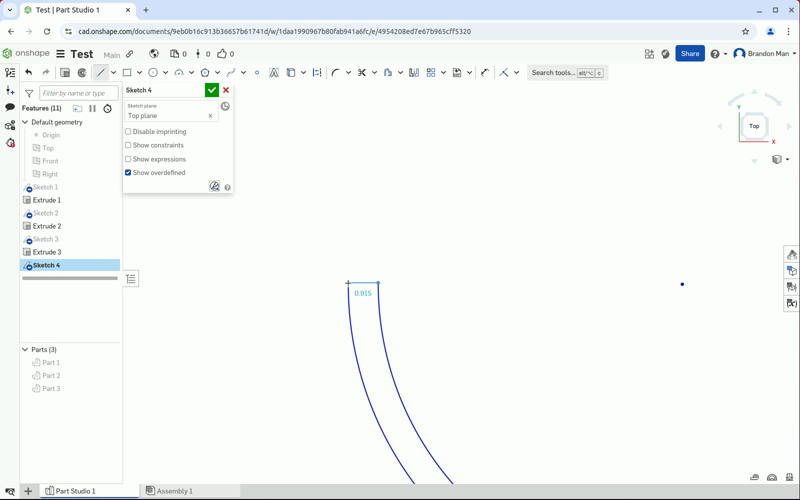
scroll(6)
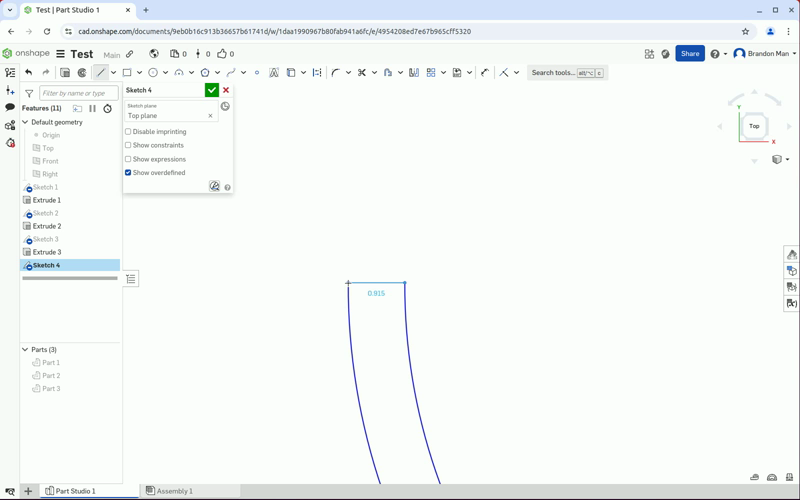
key_up(shift)
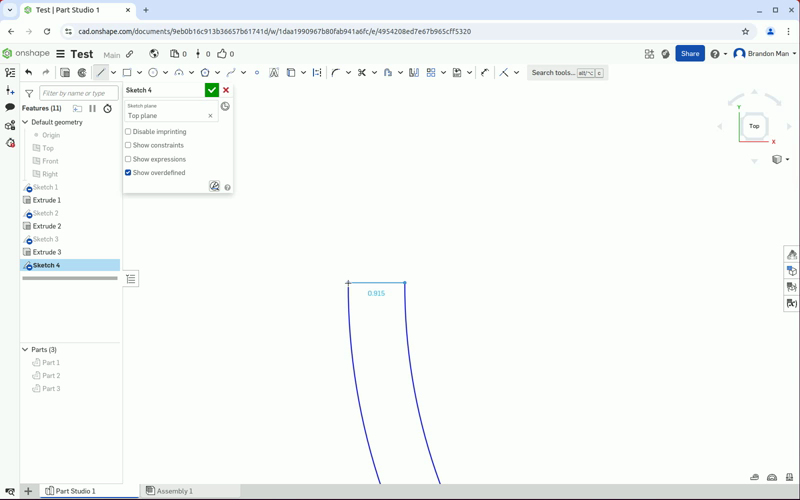
click(348, 282)
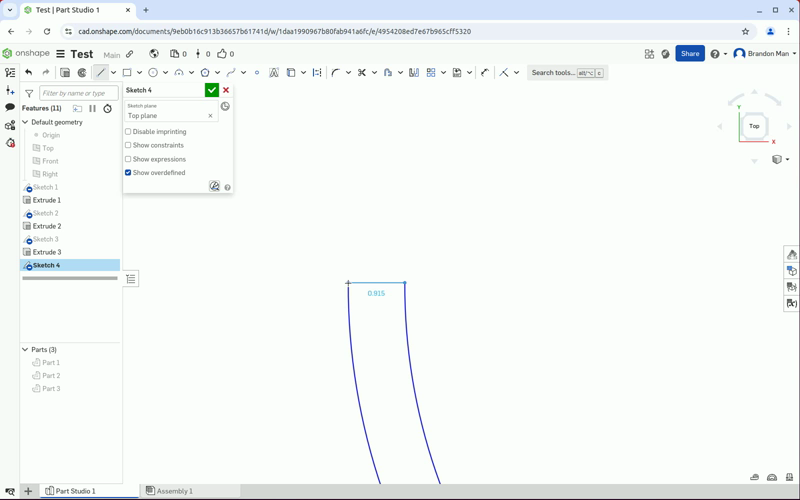
scroll(-6)
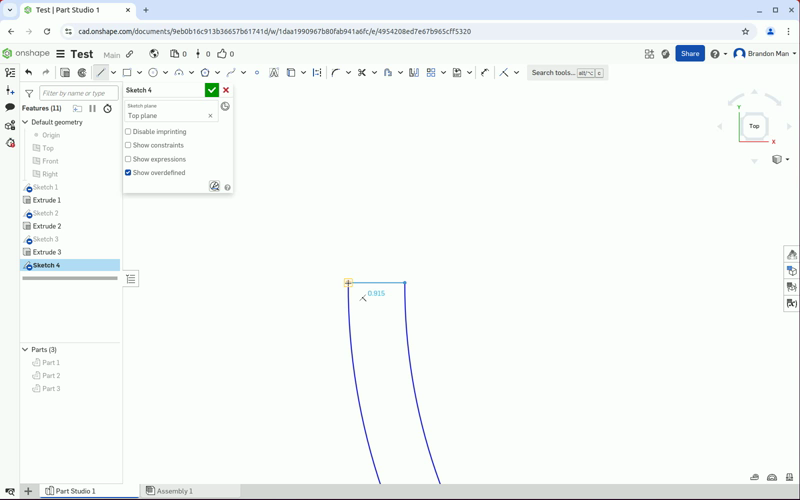
scroll(-6)
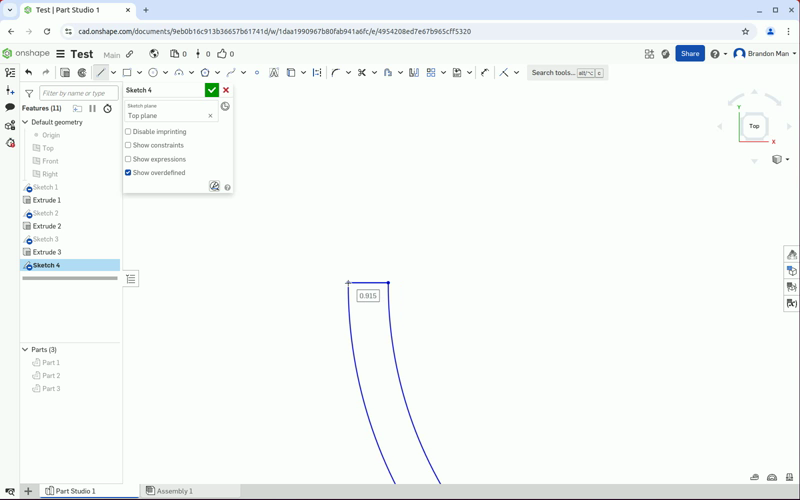
scroll(-6)
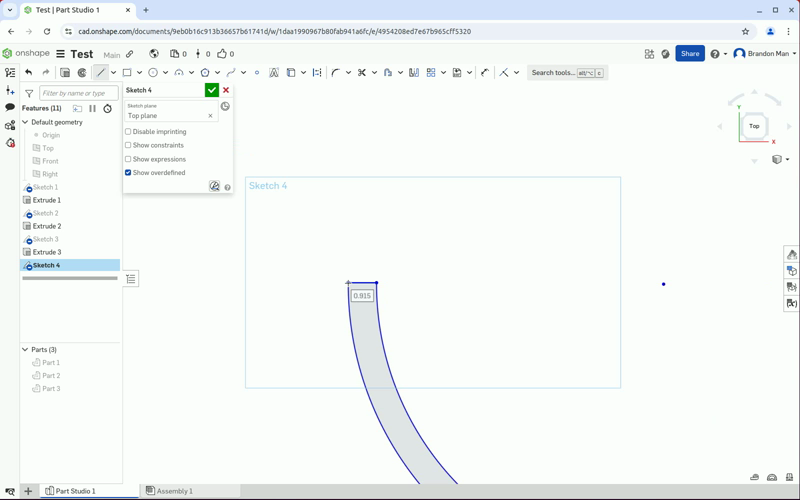
scroll(-6)
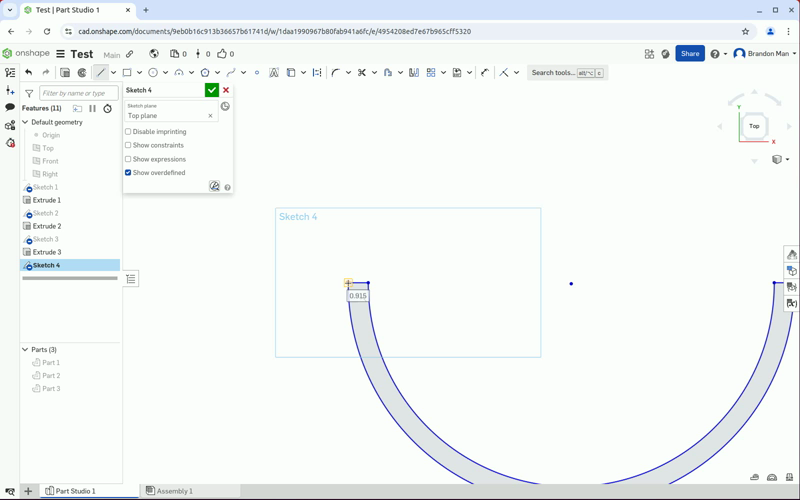
scroll(-6)
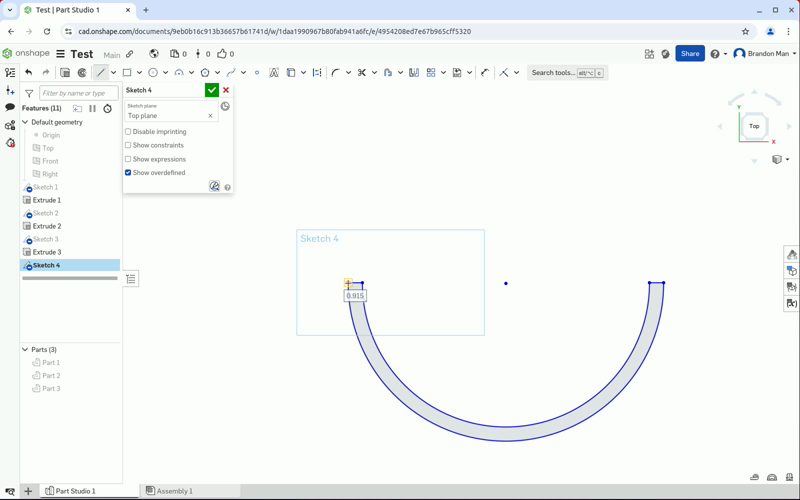
scroll(-6)
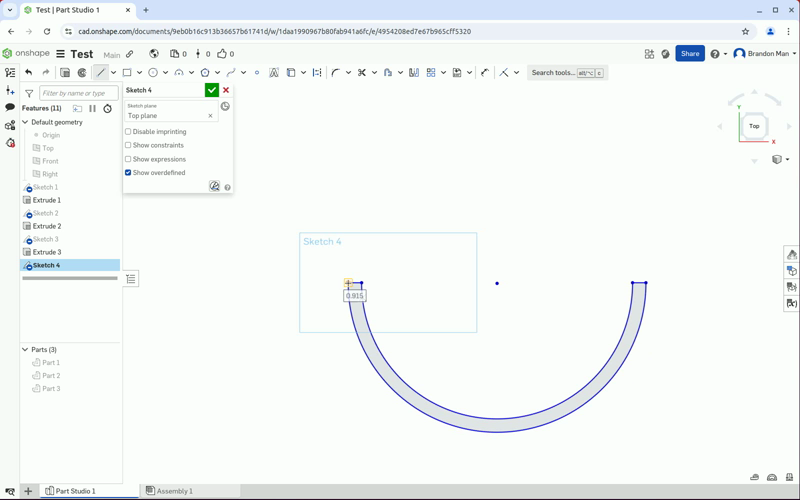
scroll(-6)
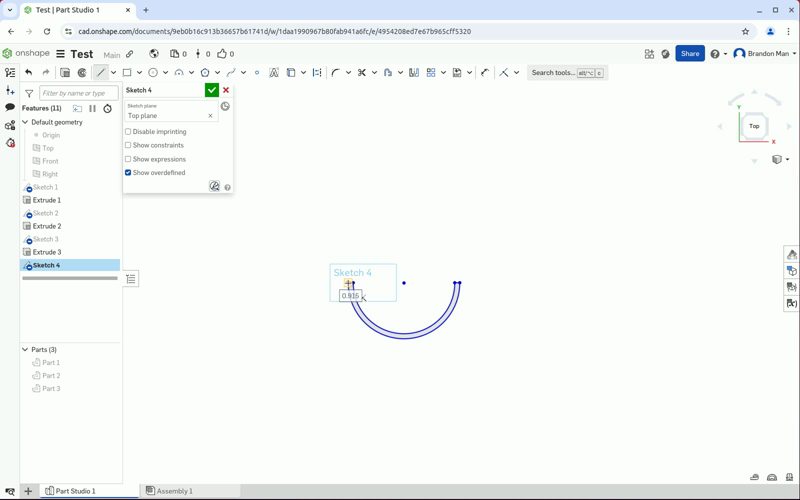
key(esc)
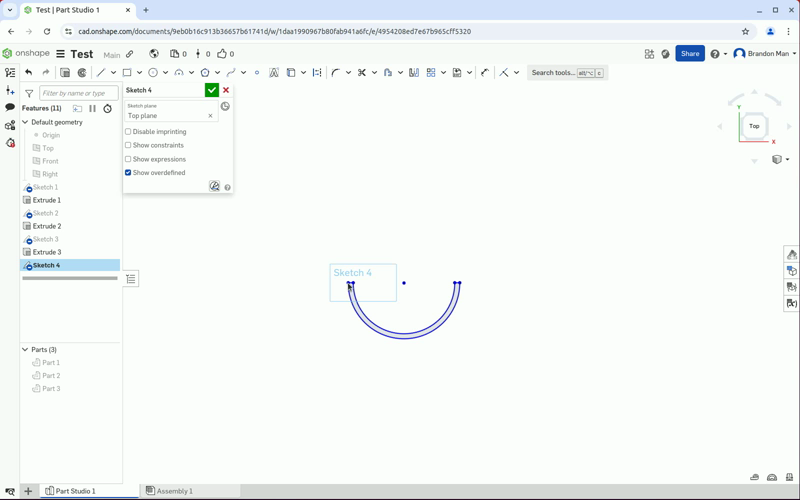
mouse_move(401, 332)
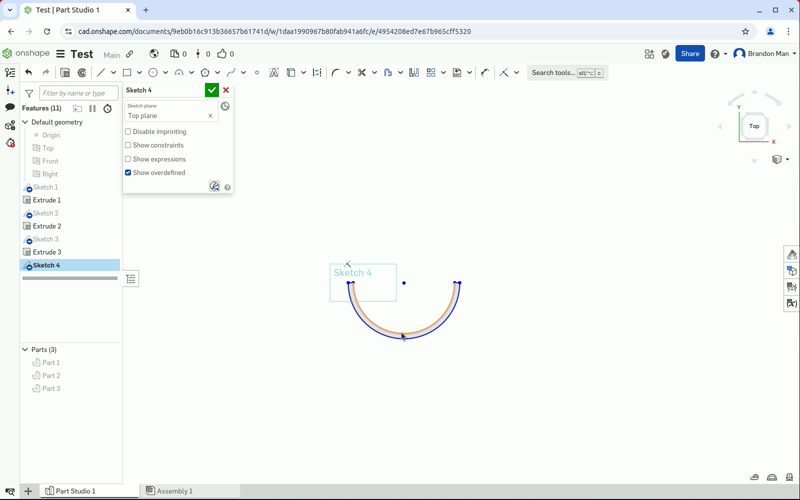
scroll(6)
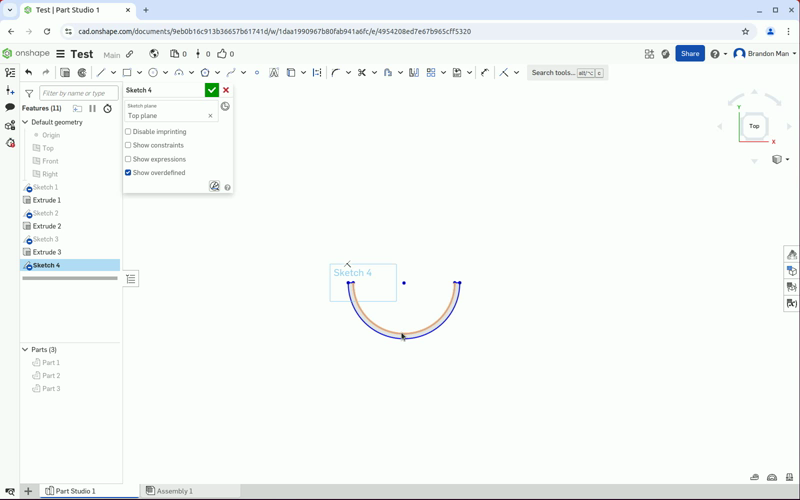
scroll(6)
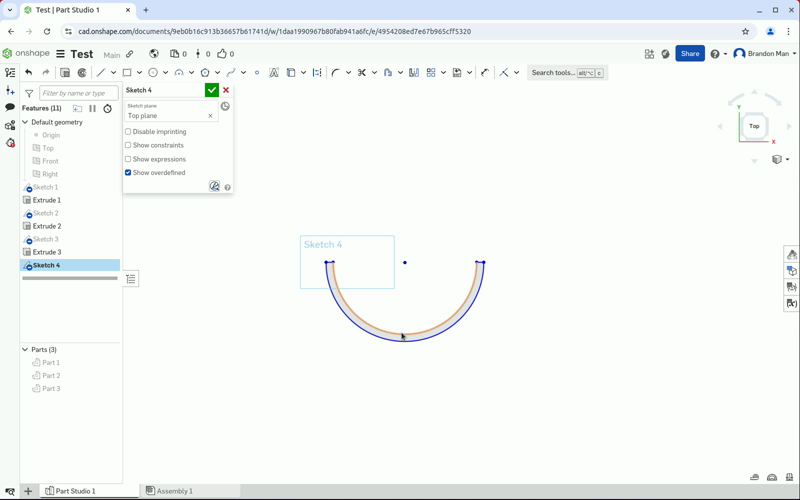
scroll(6)
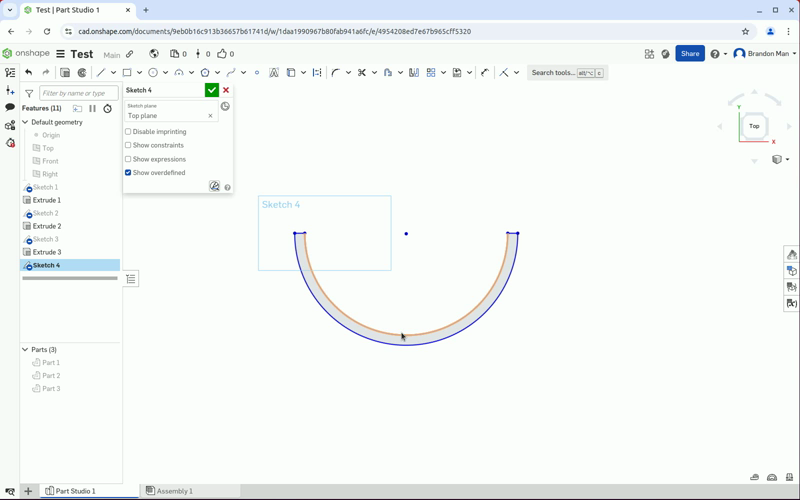
scroll(6)
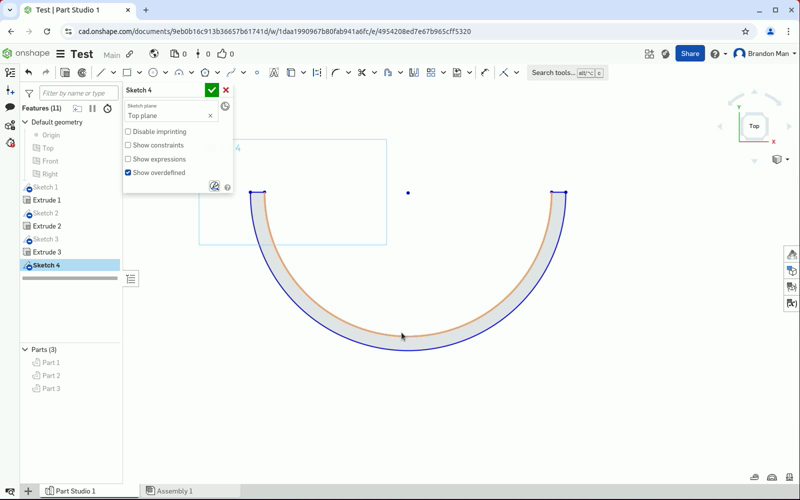
scroll(6)
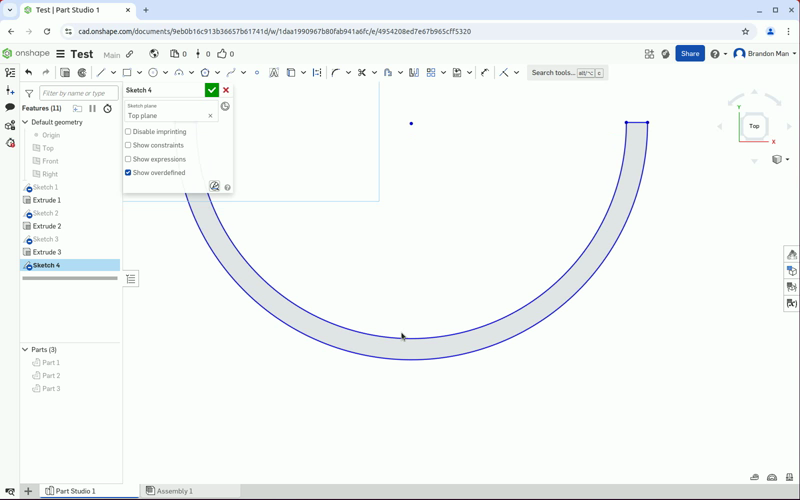
scroll(6)
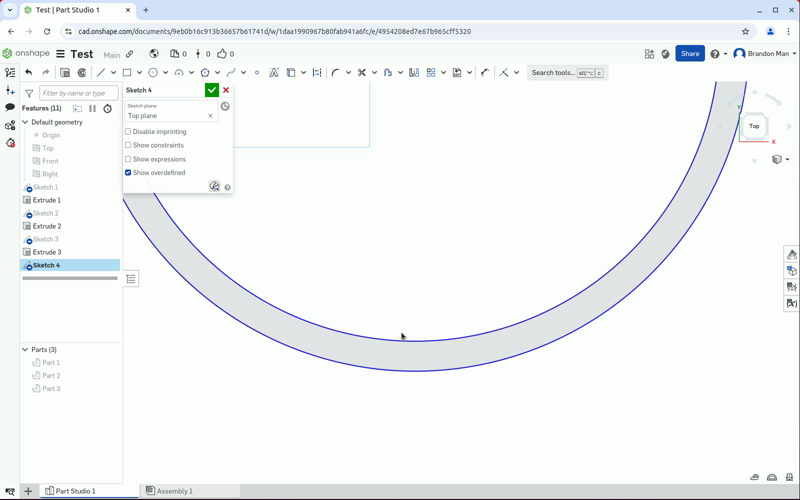
scroll(6)
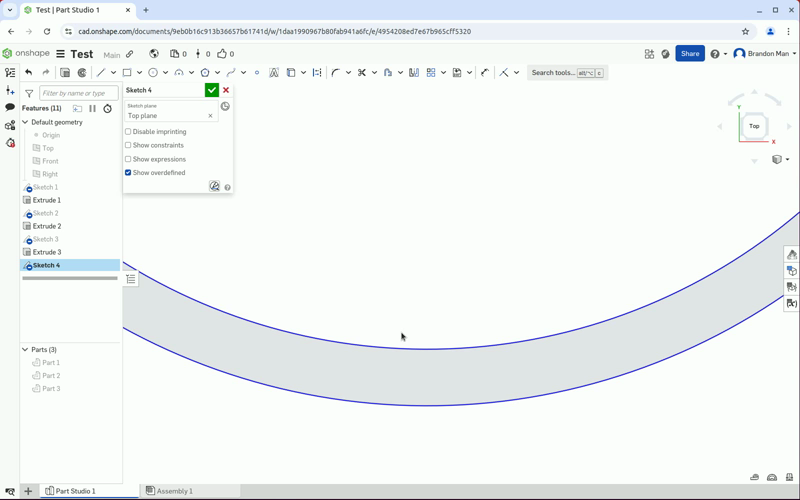
click(401, 332)
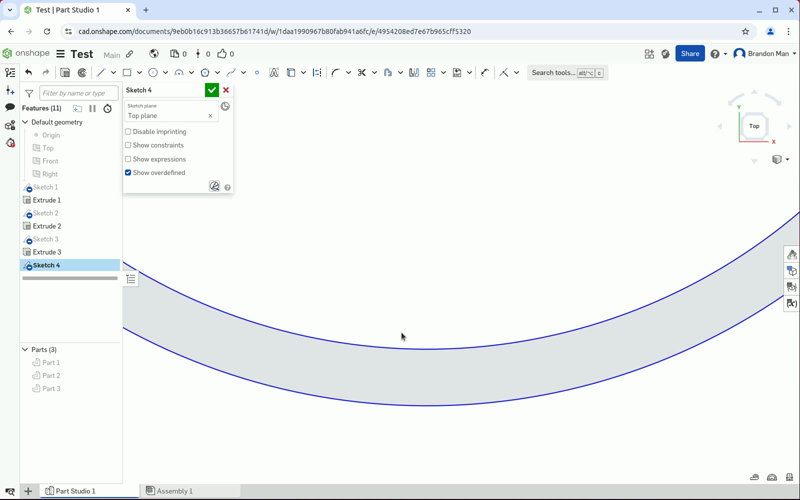
scroll(-6)
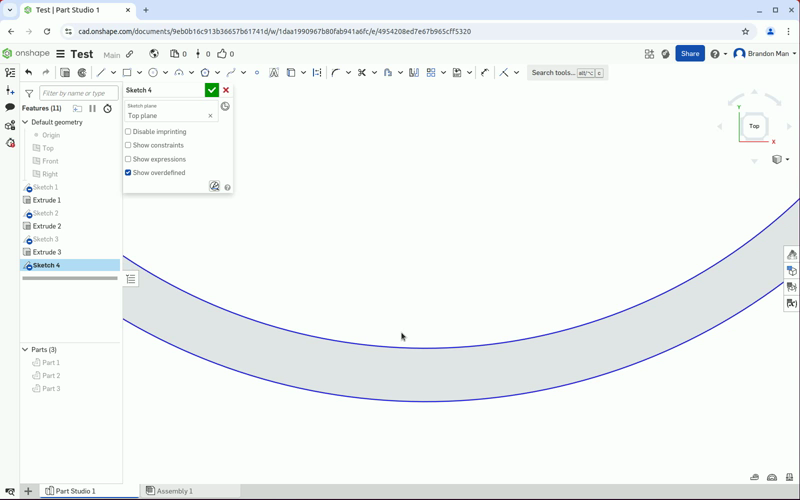
scroll(-6)
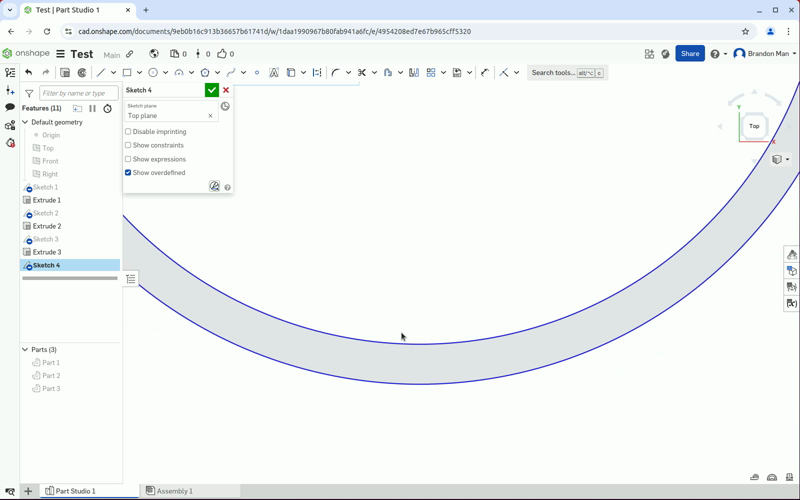
scroll(-6)
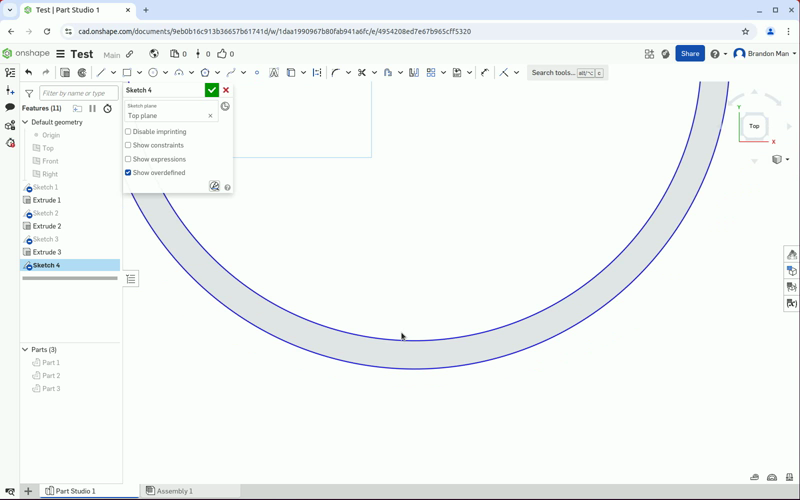
scroll(-6)
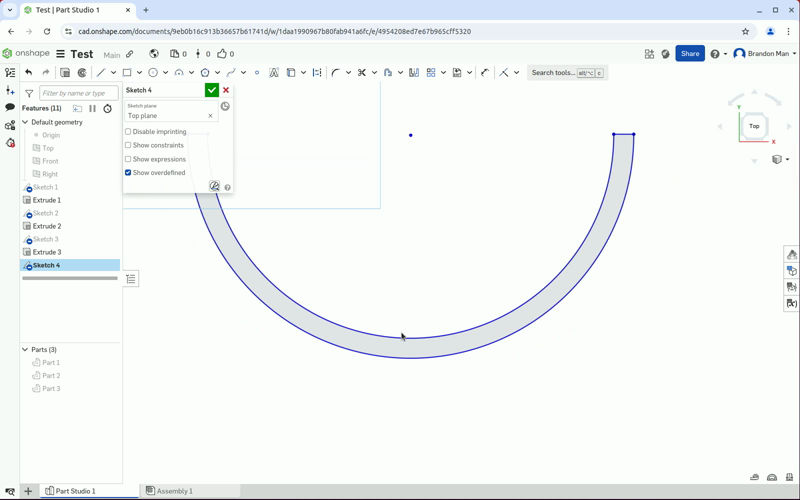
scroll(-6)
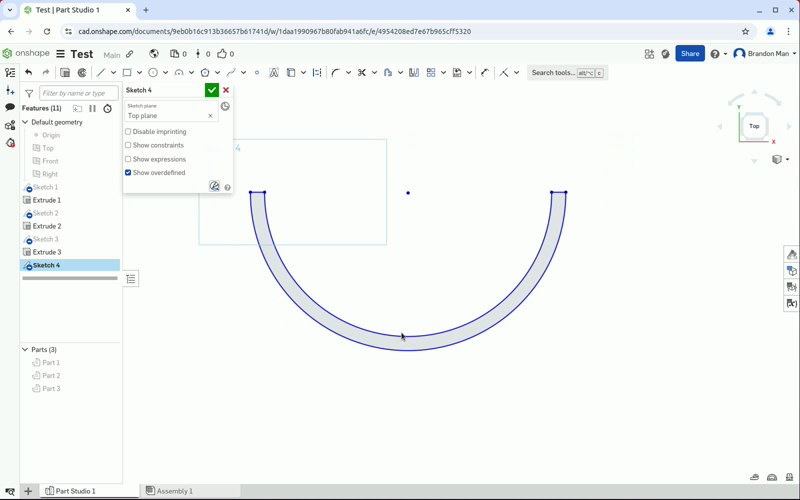
scroll(-6)
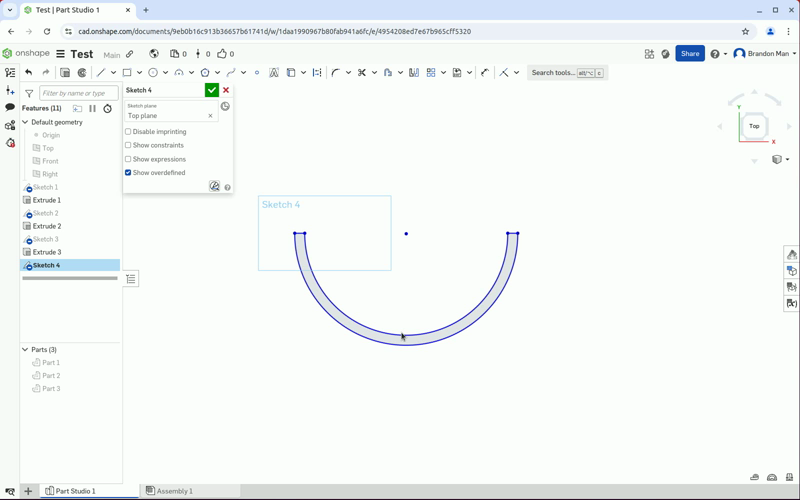
scroll(-6)
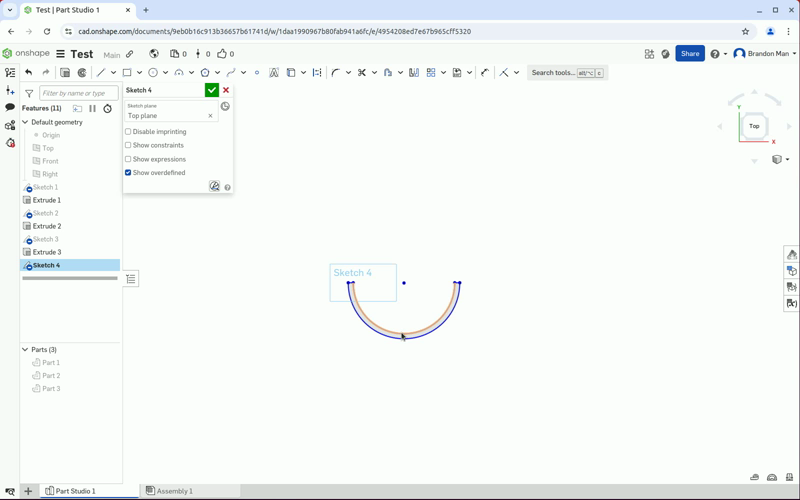
mouse_move(73, 352)
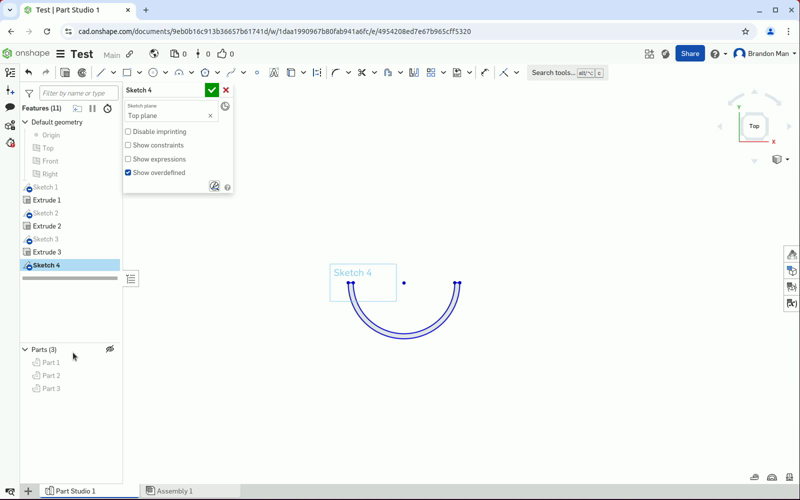
key(shift+y)
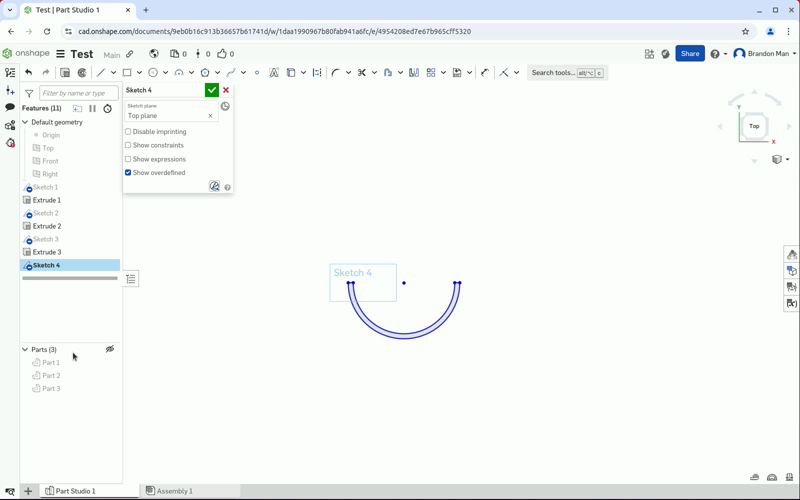
key(shift+e)
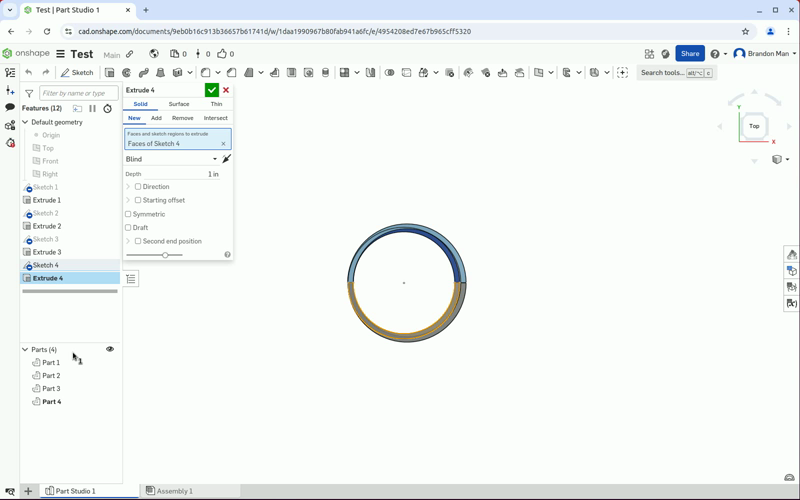
mouse_move(143, 106)
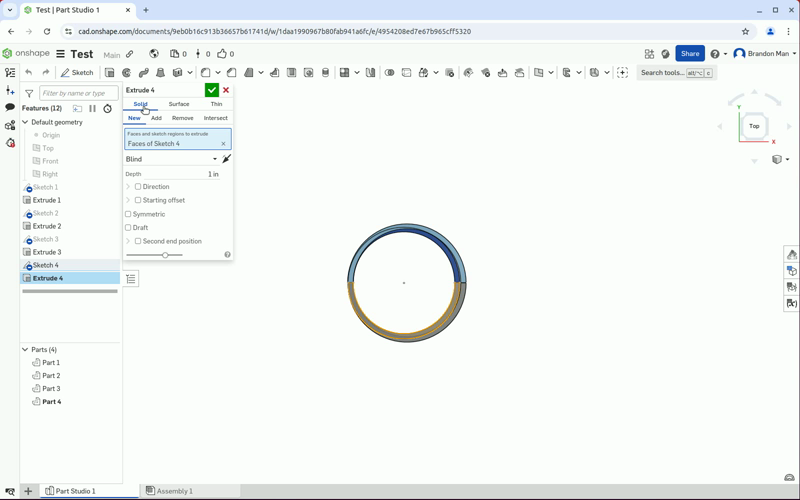
click(143, 106)
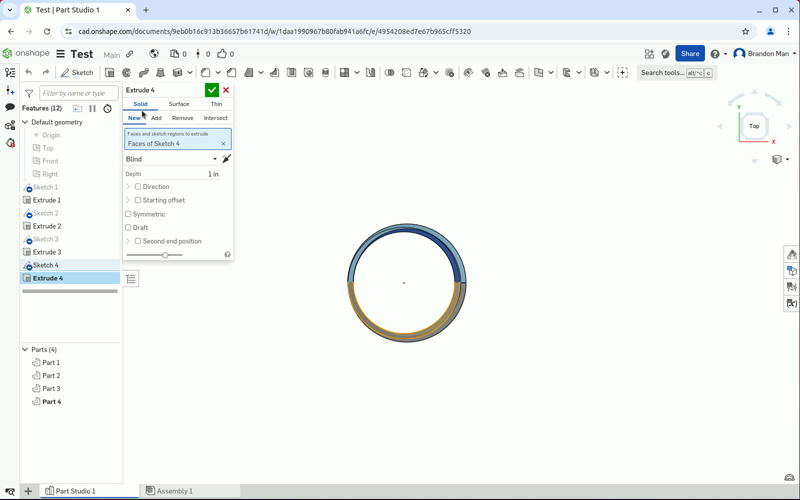
mouse_move(137, 120)
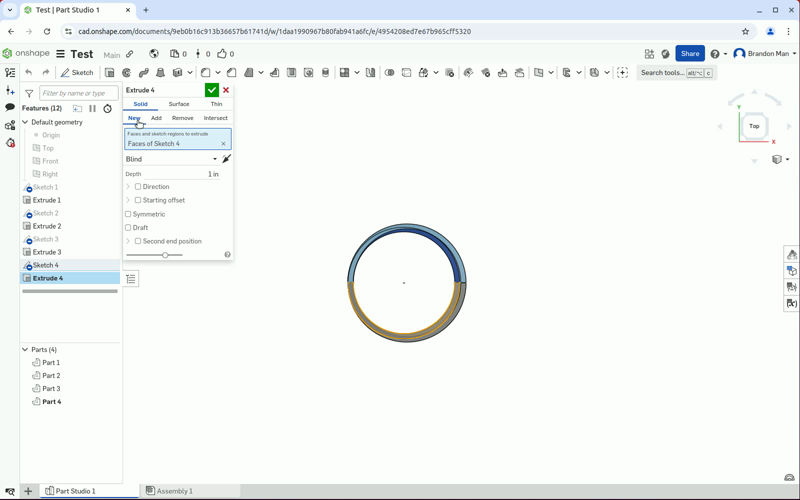
click(137, 120)
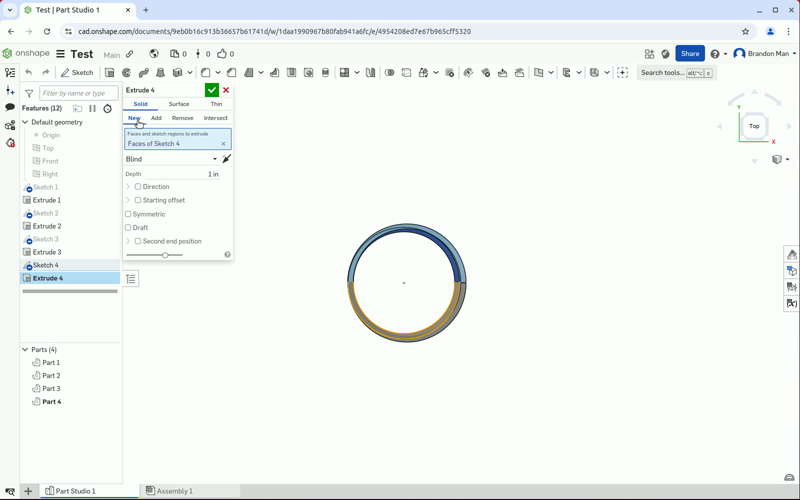
key(tab, 4)
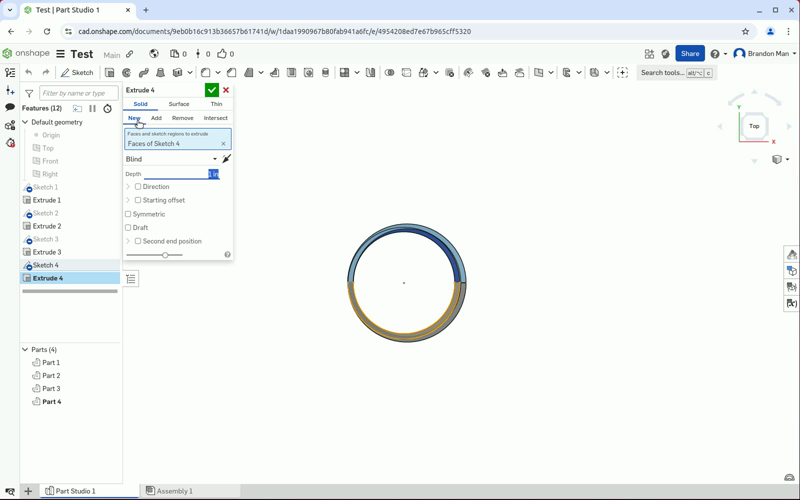
text(0.241)
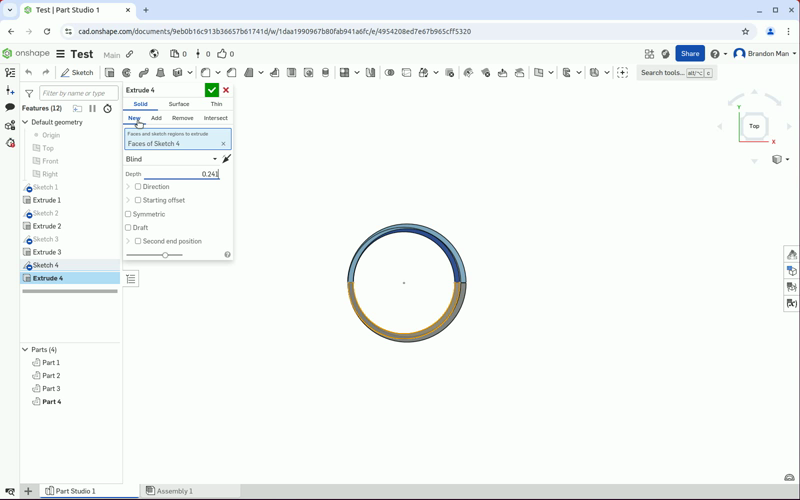
key(enter)
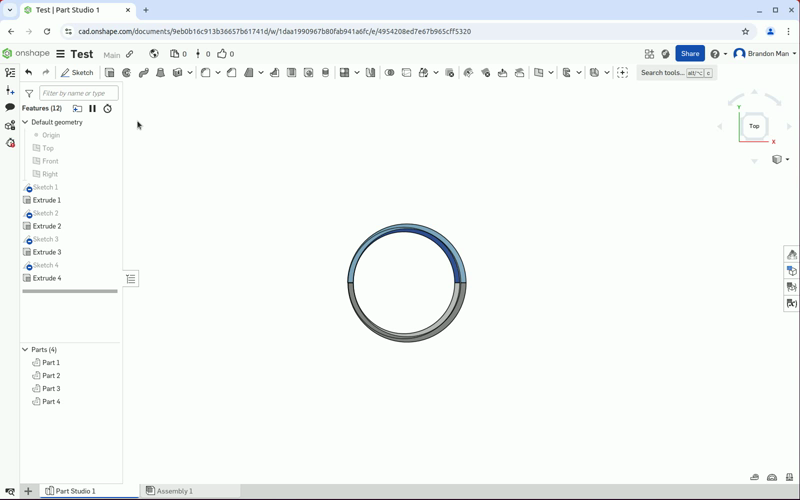
key(shift+h)
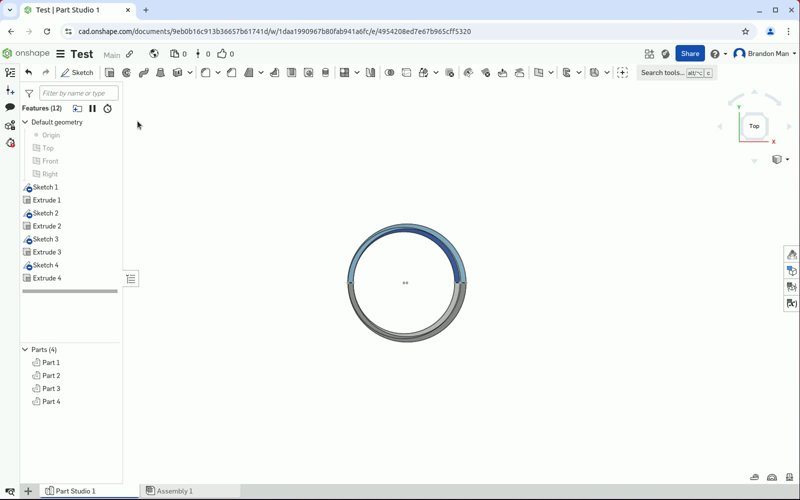
key(shift+h)
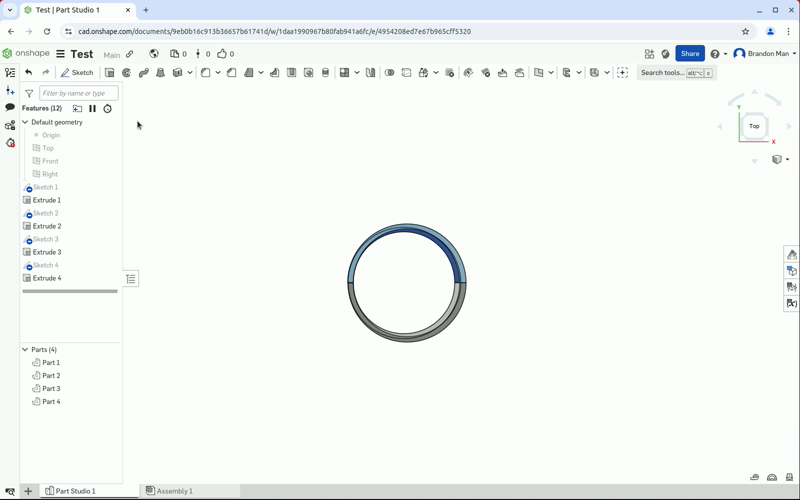
mouse_move(73, 189)
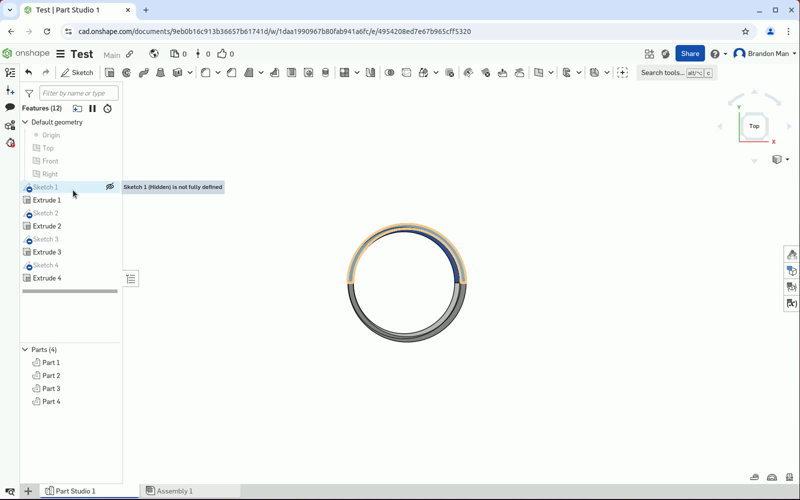
click(73, 189)
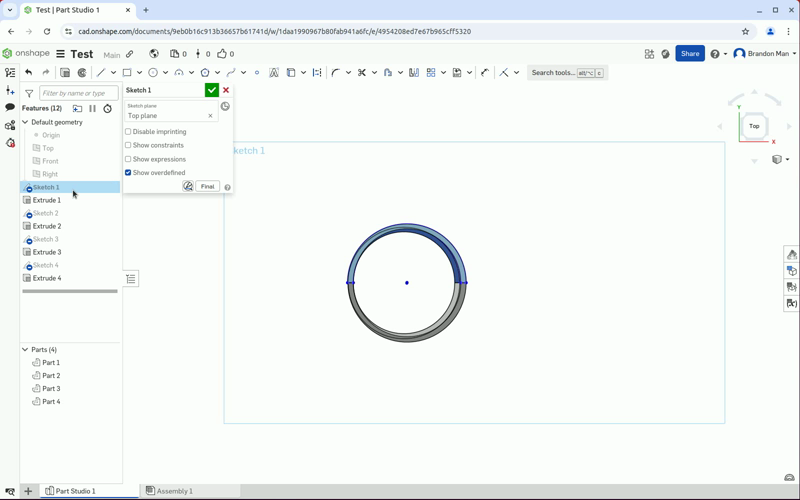
mouse_move(229, 92)
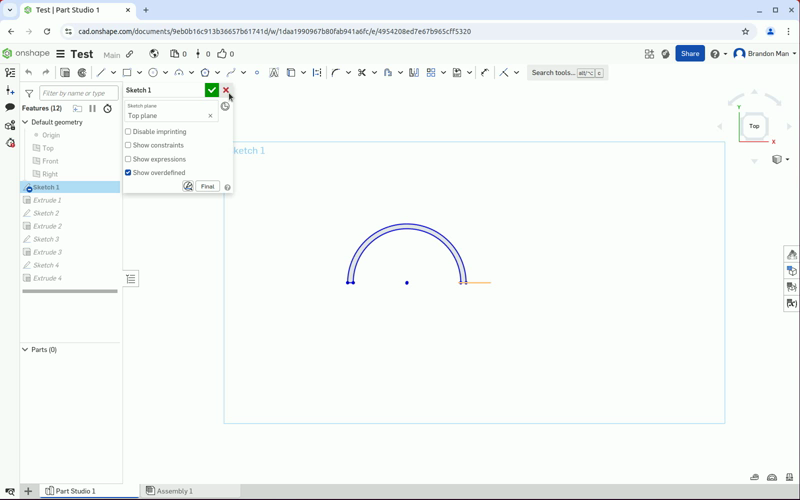
click(229, 92)
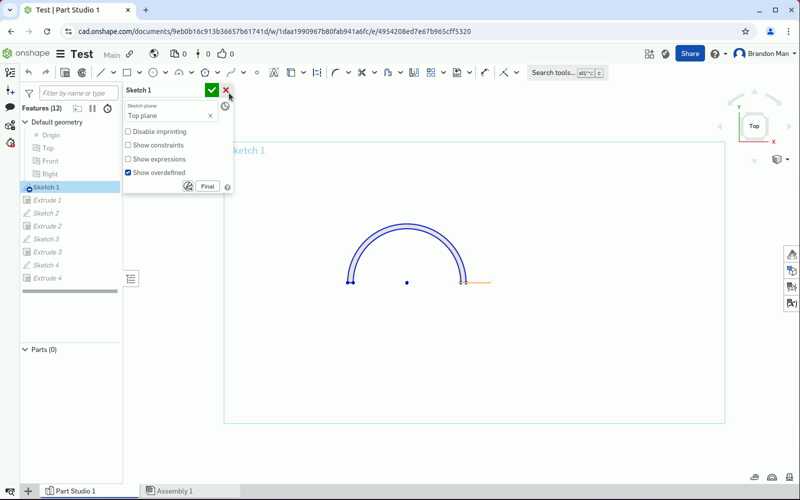
key(shift+s)
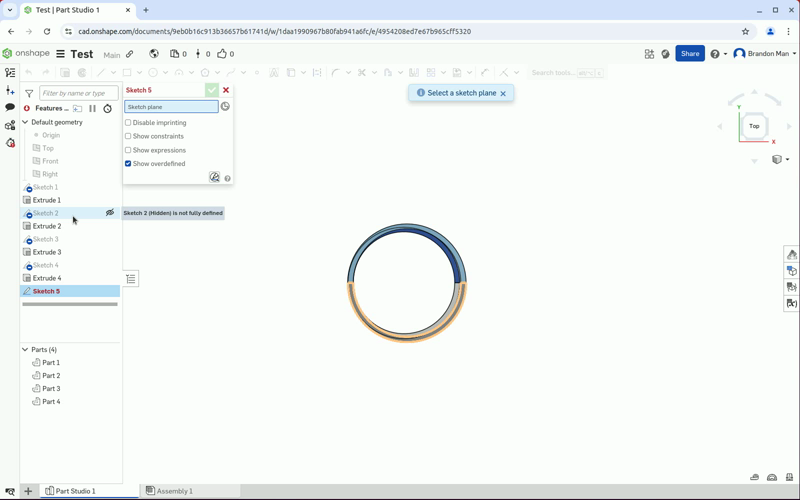
scroll(3)
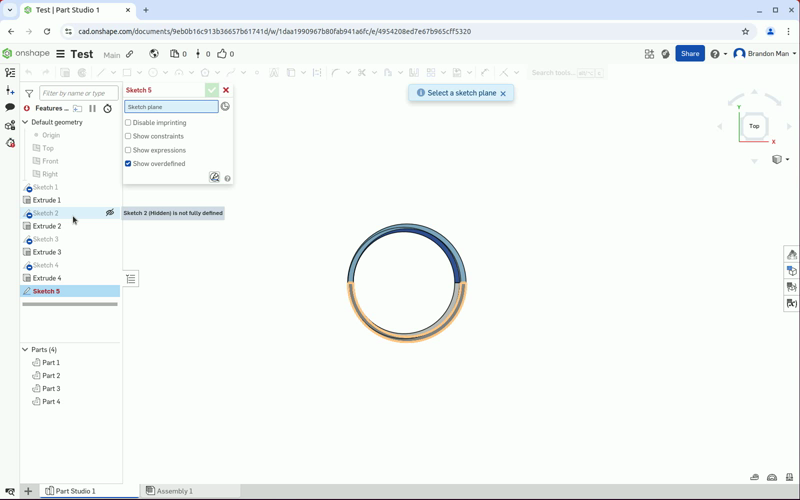
mouse_move(73, 150)
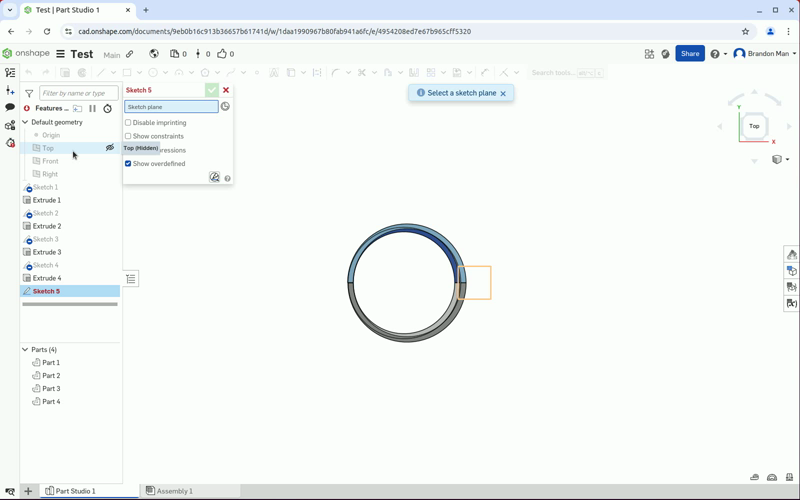
click(73, 150)
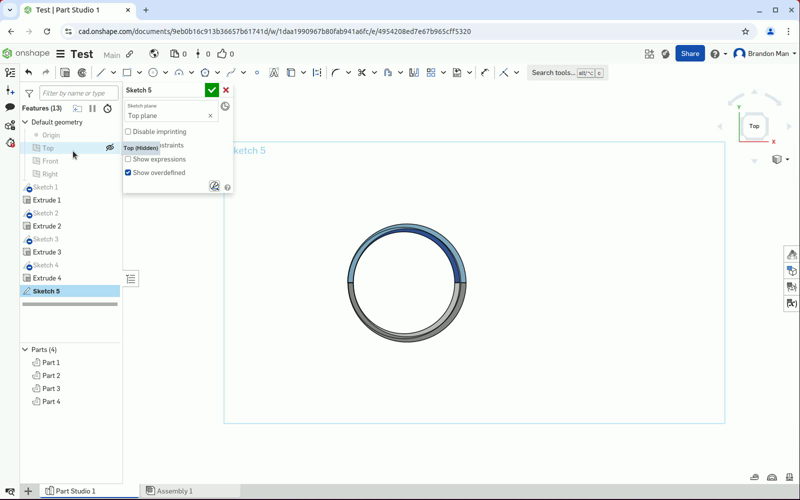
mouse_move(73, 352)
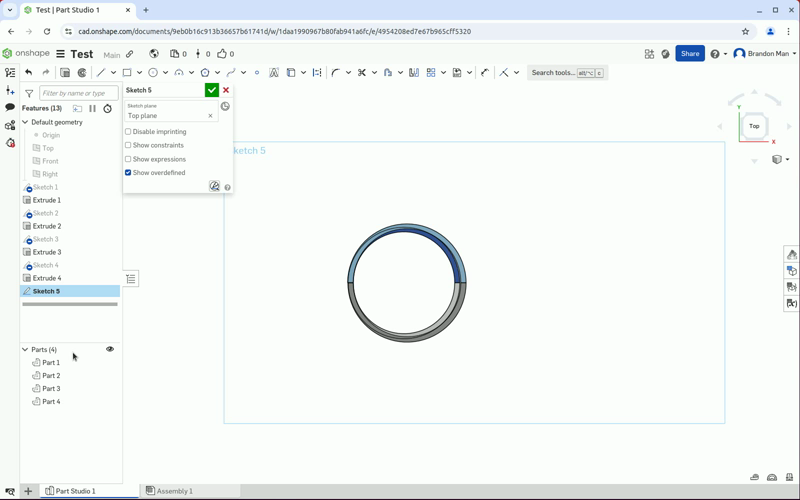
key(y)
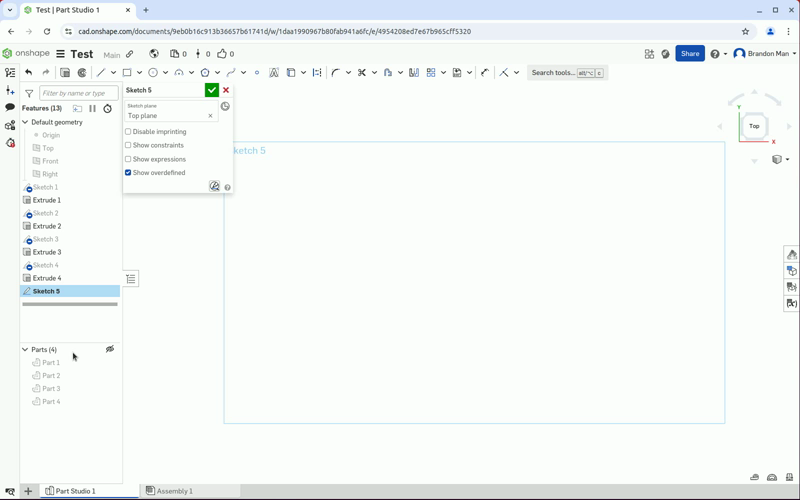
key(c)
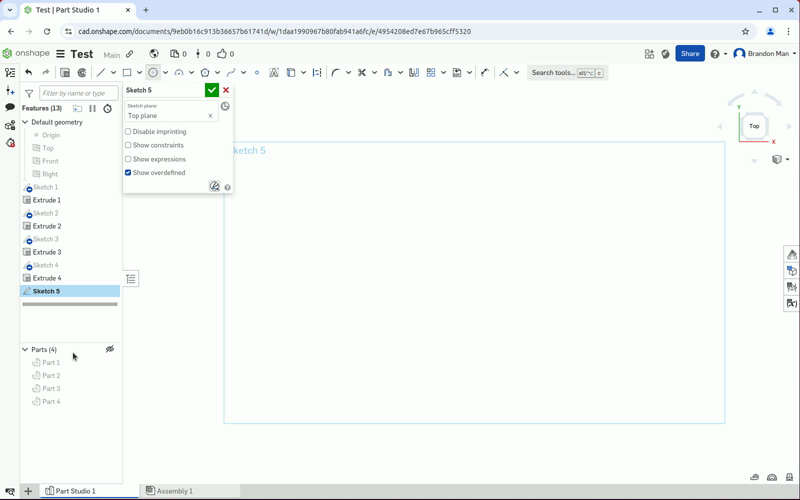
key_down(shift)
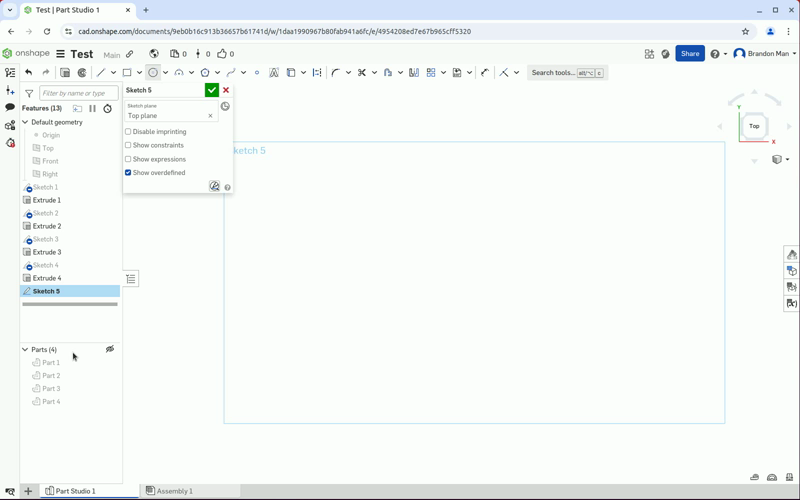
mouse_move(518, 282)
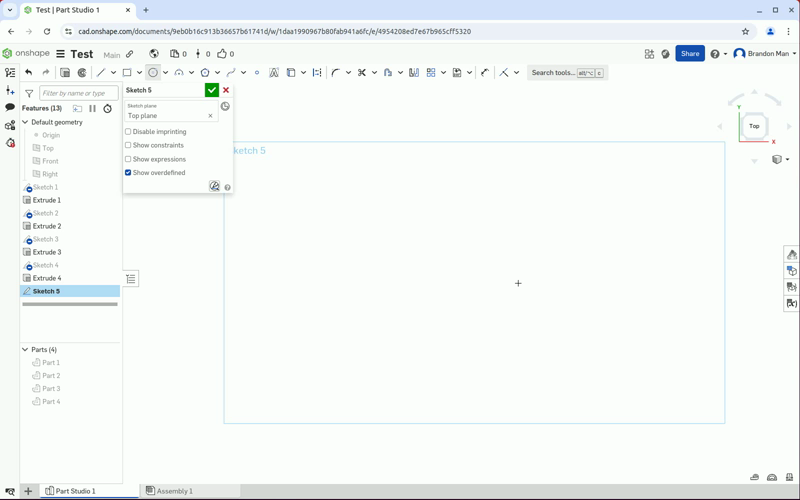
click(518, 282)
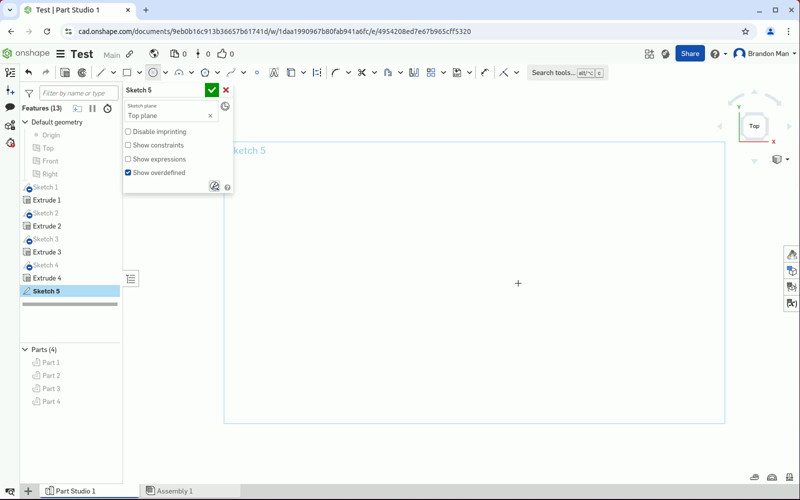
key_up(shift)
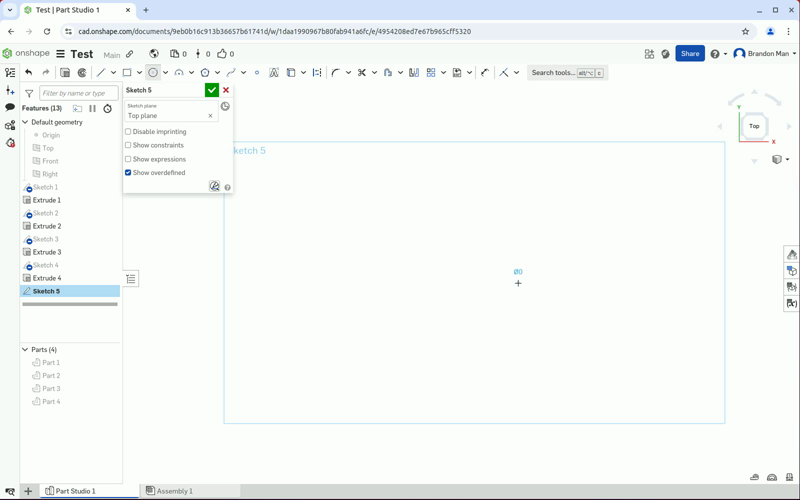
mouse_move(574, 282)
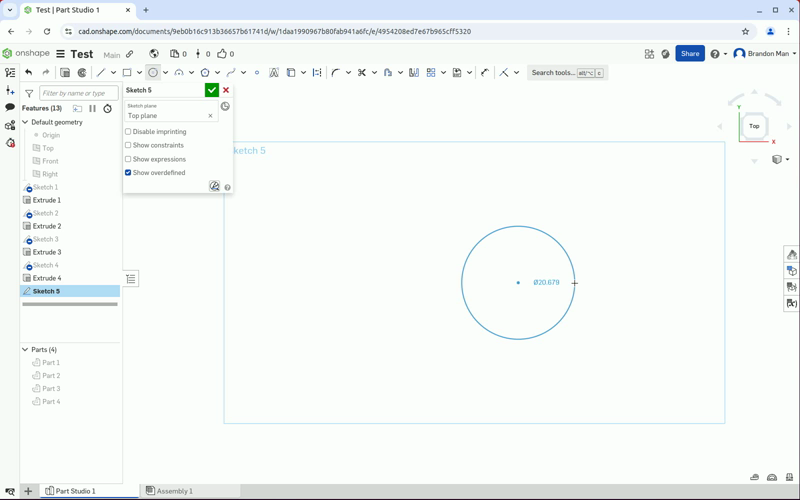
click(574, 282)
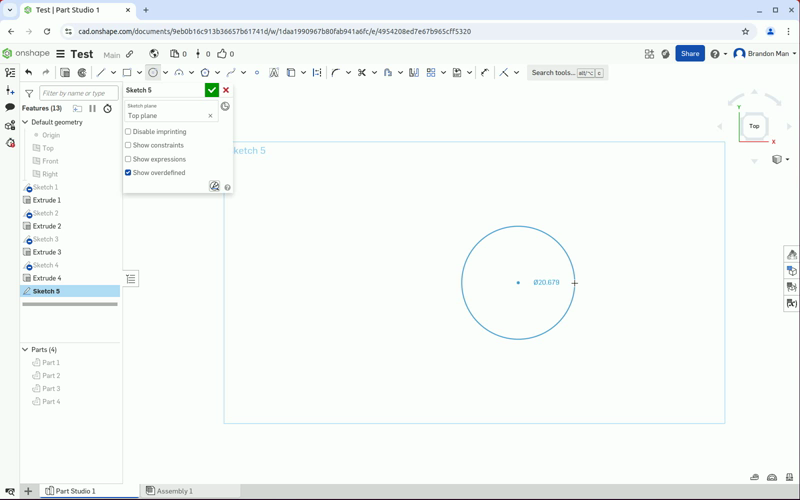
key(esc)
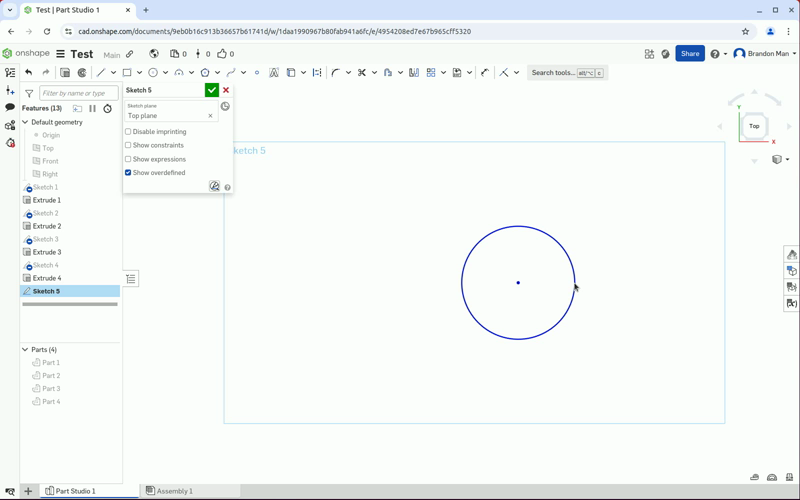
key(c)
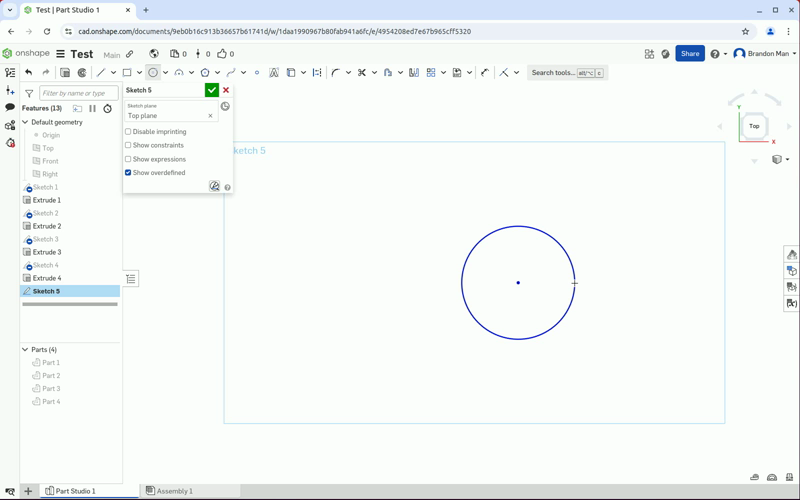
key_down(shift)
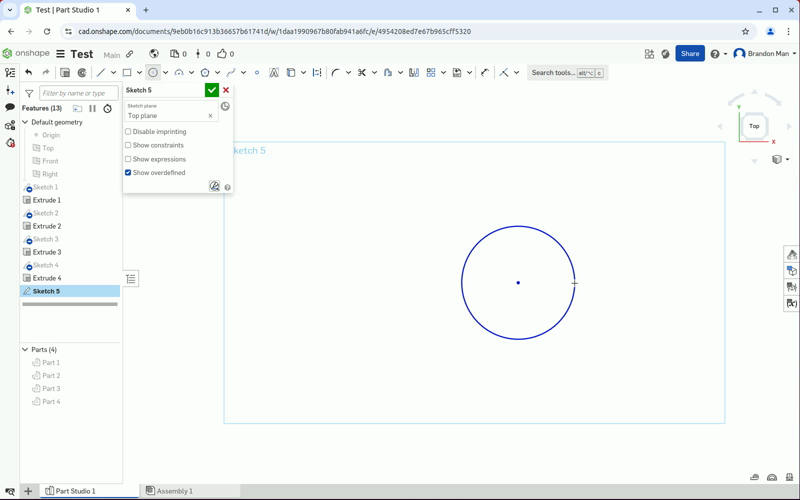
mouse_move(518, 282)
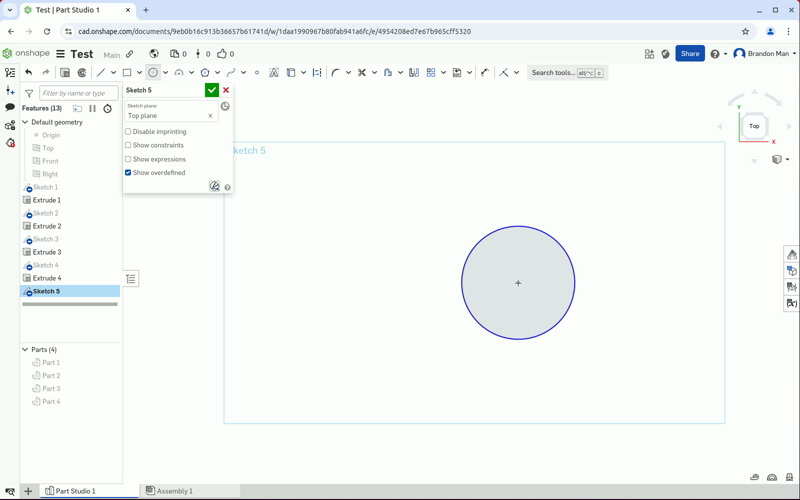
click(518, 282)
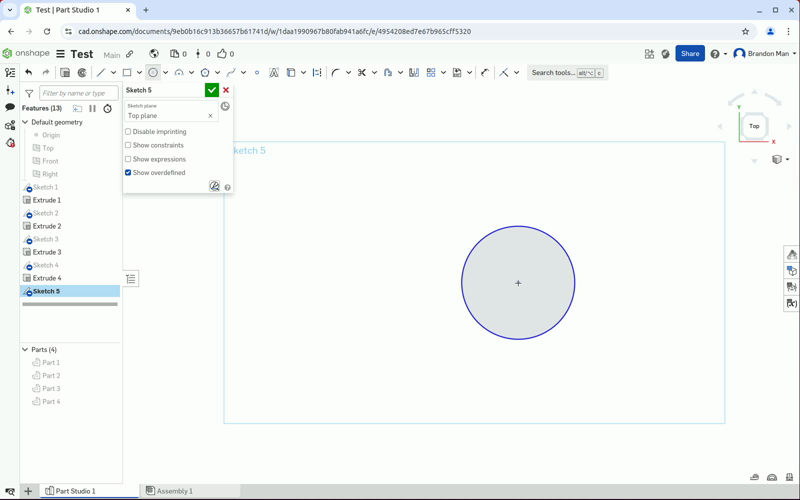
key_up(shift)
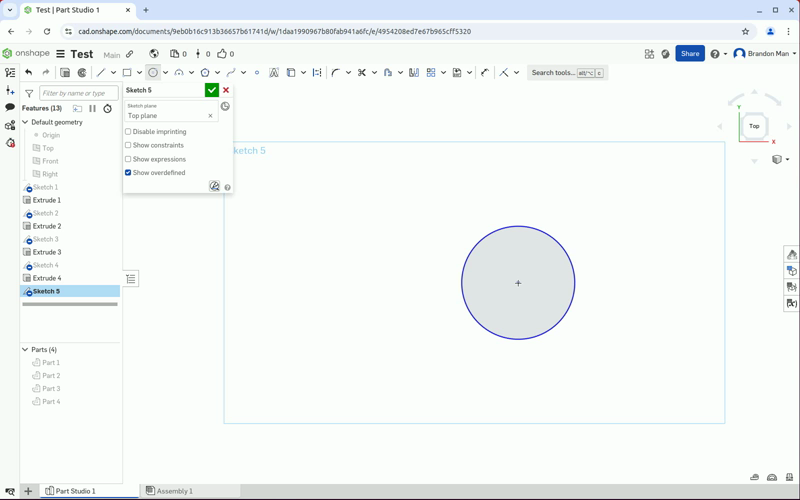
mouse_move(569, 282)
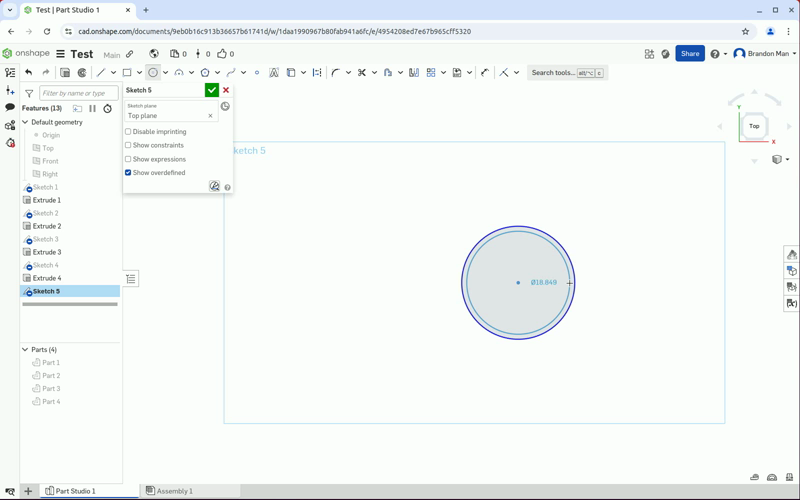
click(569, 282)
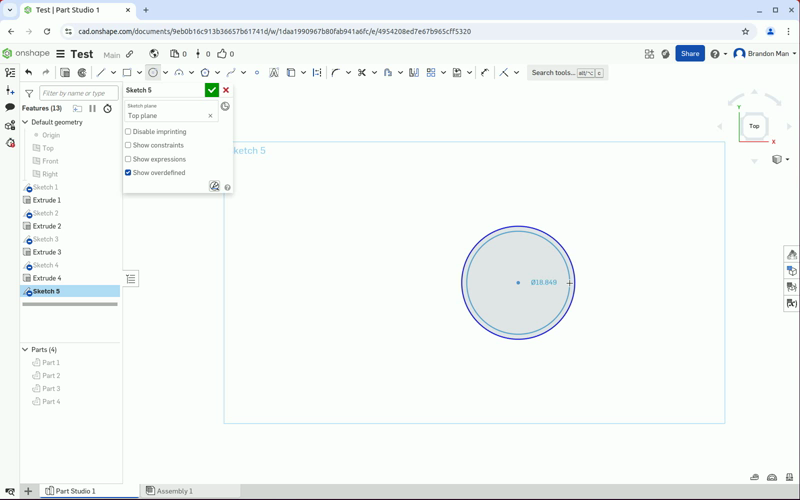
key(esc)
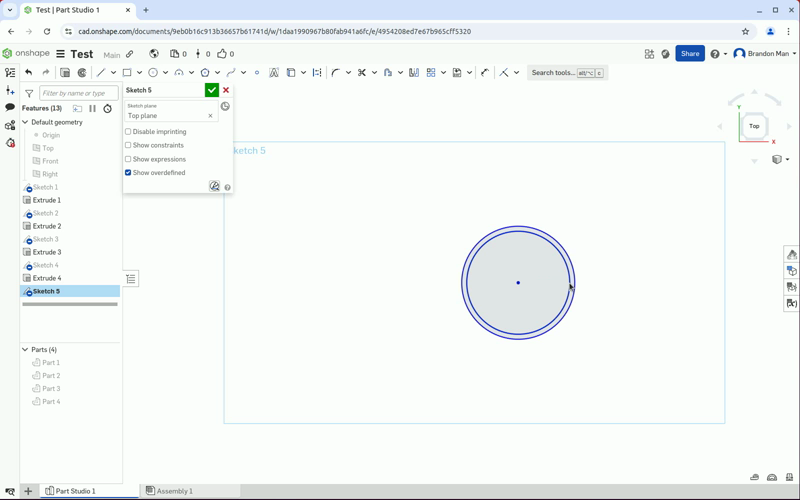
mouse_move(553, 241)
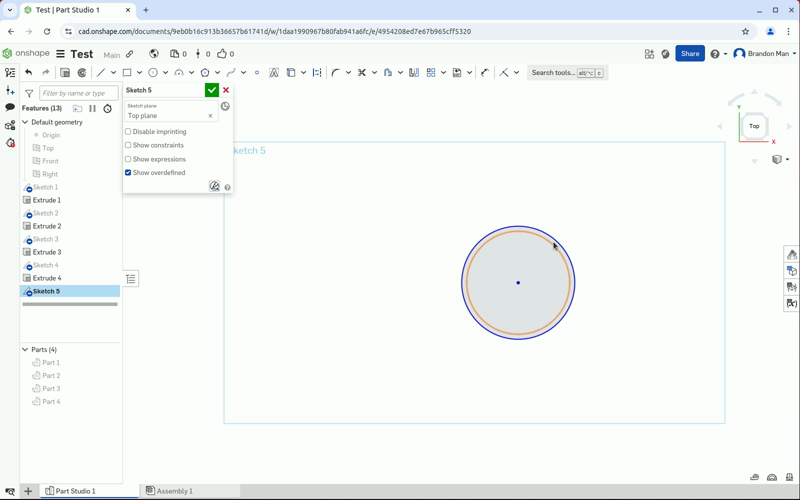
scroll(6)
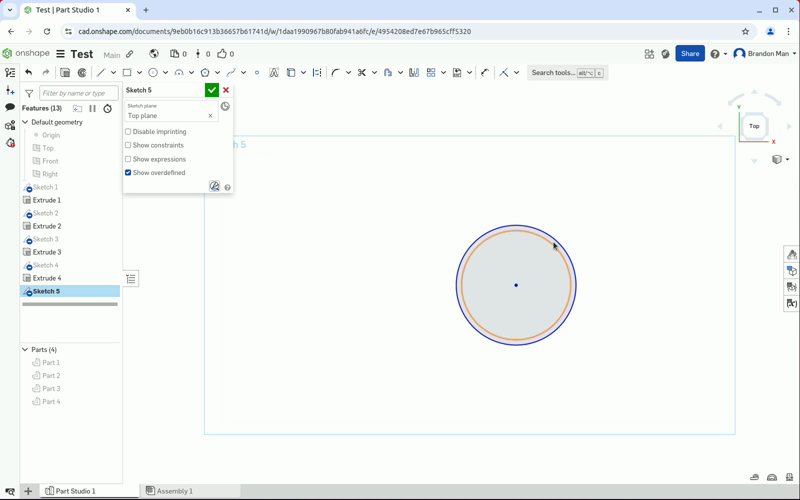
scroll(6)
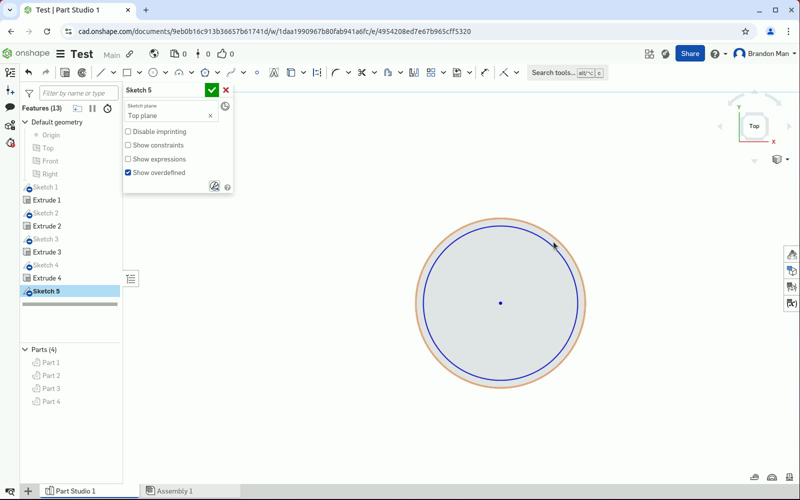
scroll(6)
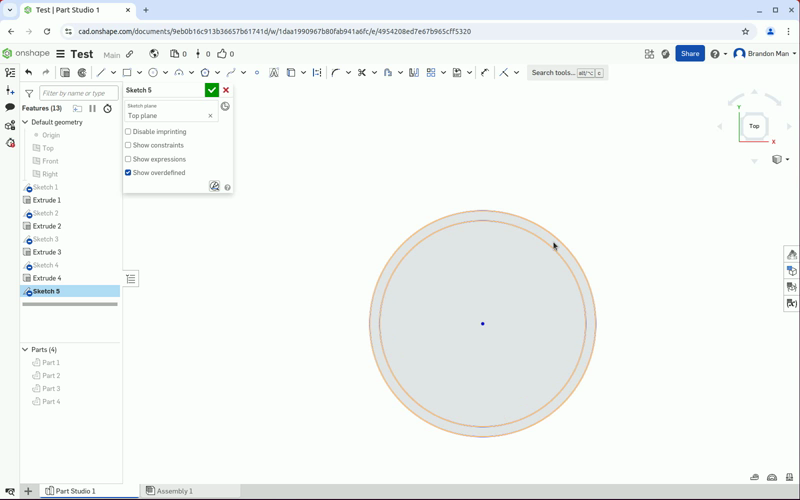
scroll(6)
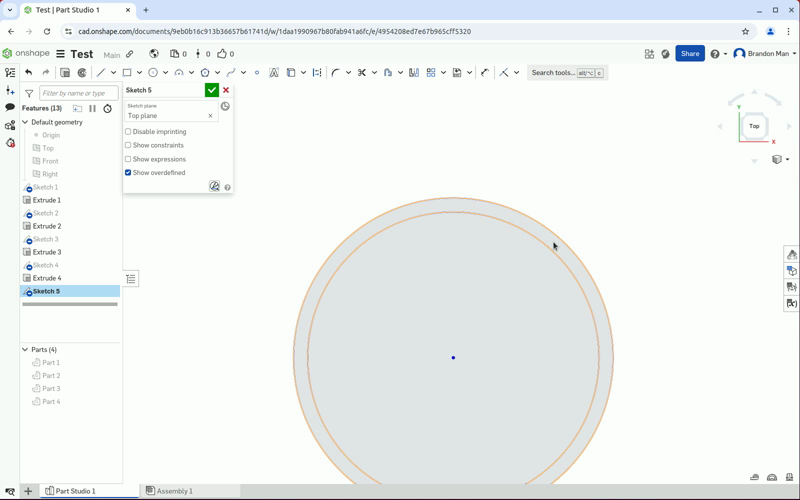
scroll(6)
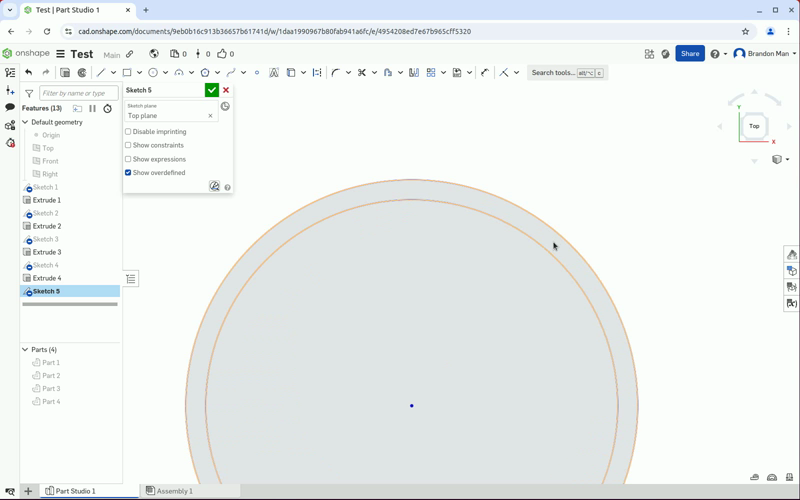
scroll(6)
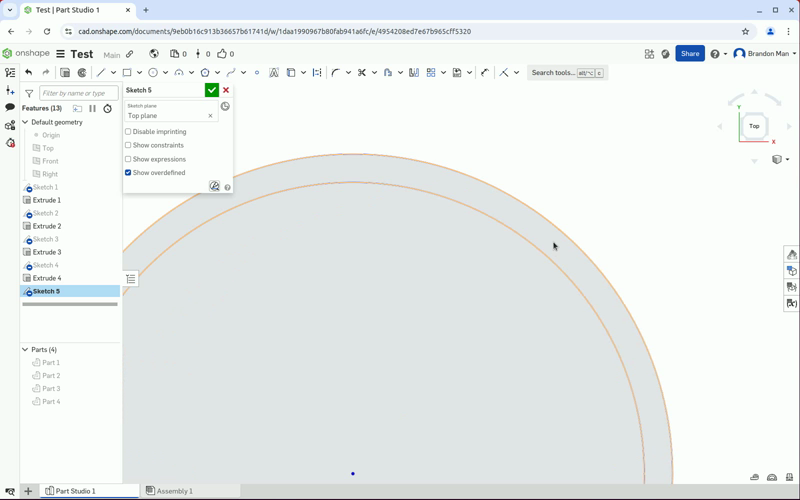
scroll(6)
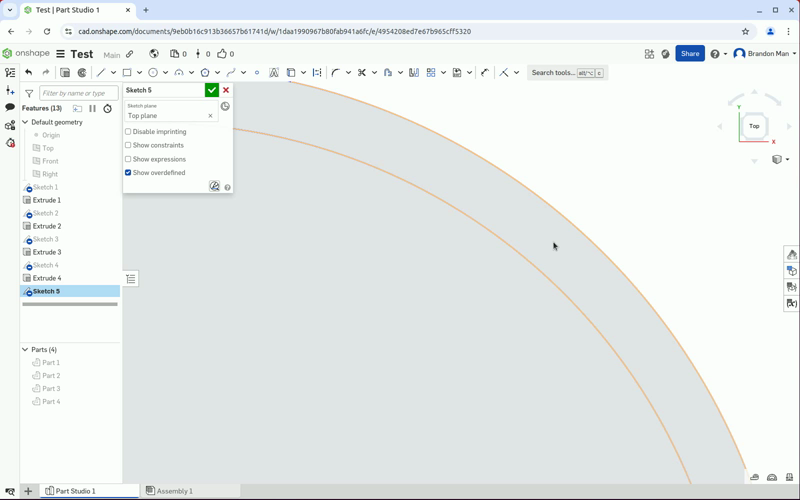
click(553, 241)
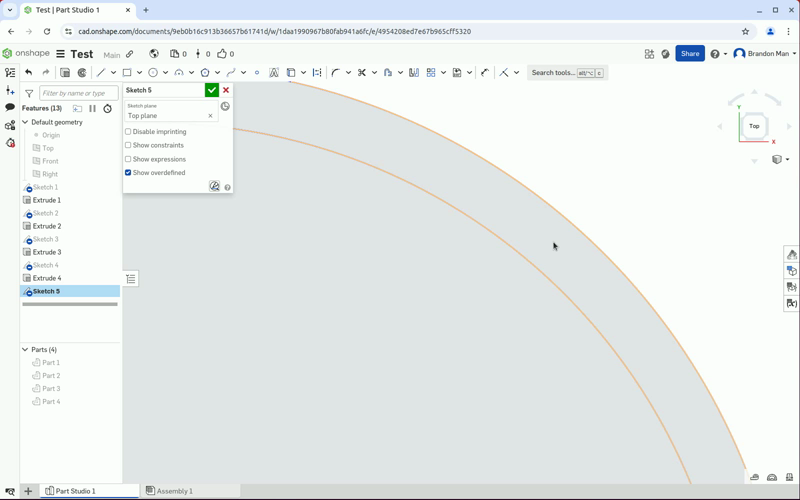
scroll(-6)
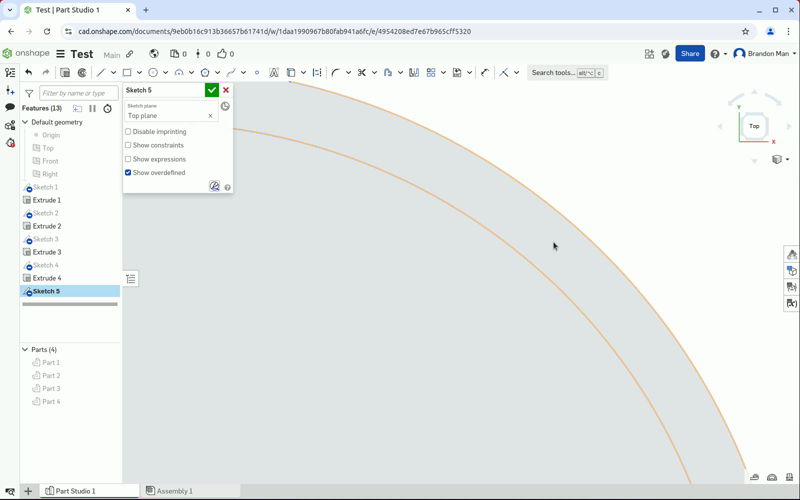
scroll(-6)
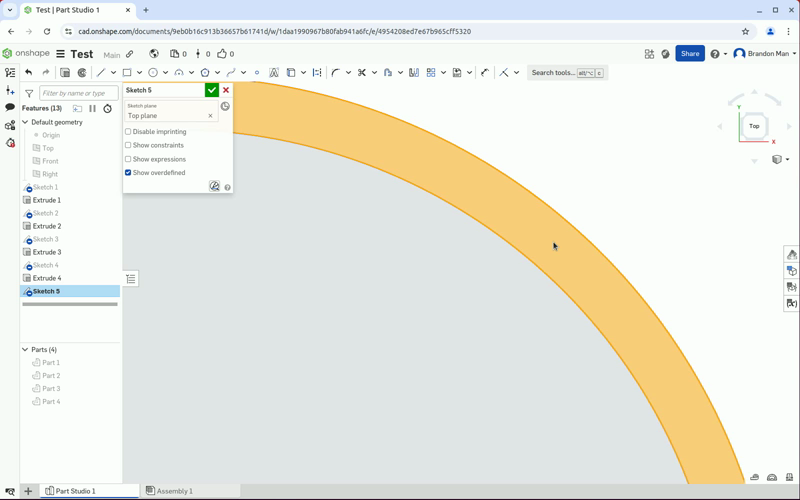
scroll(-6)
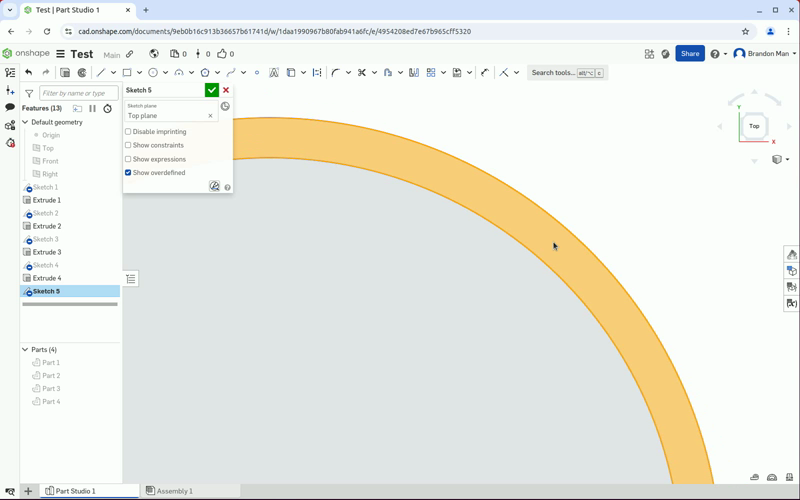
scroll(-6)
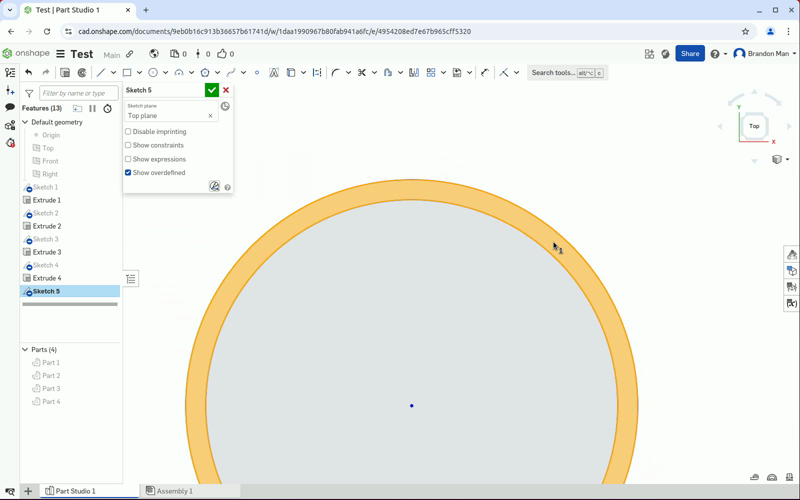
scroll(-6)
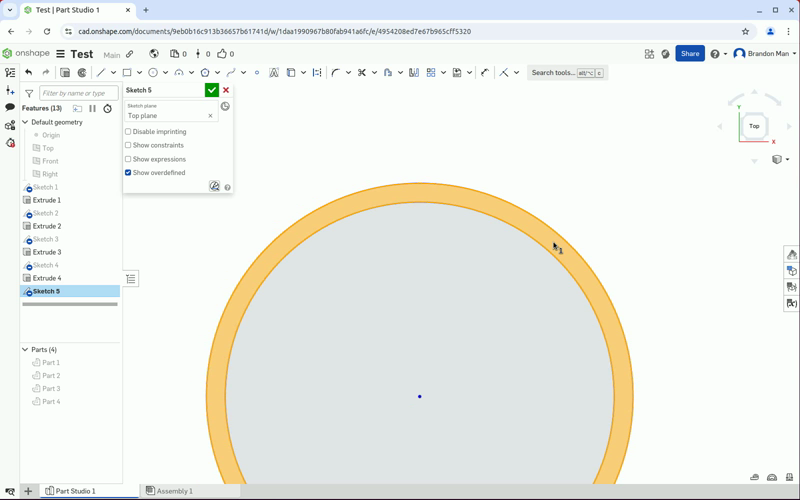
scroll(-6)
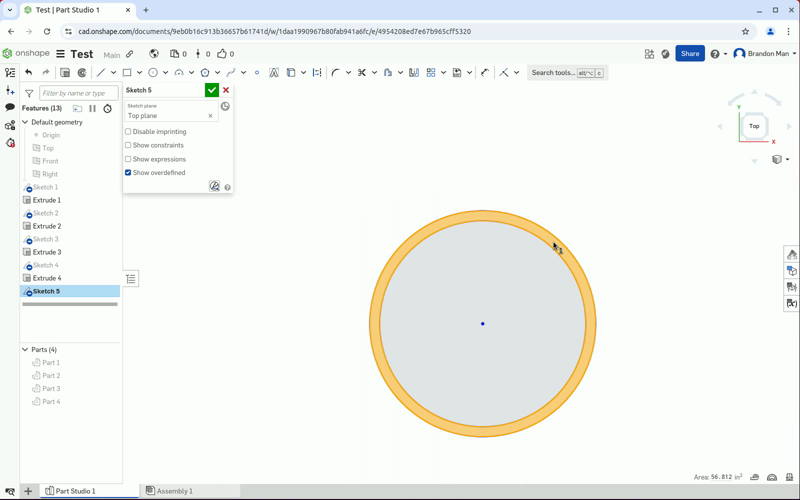
scroll(-6)
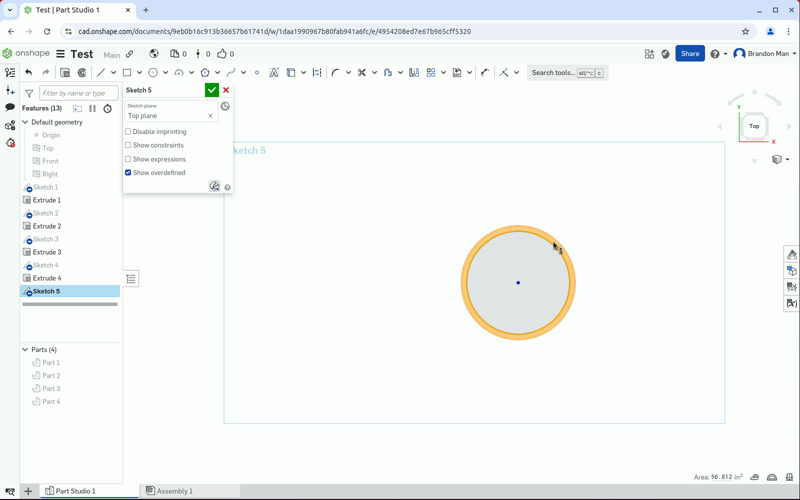
mouse_move(73, 352)
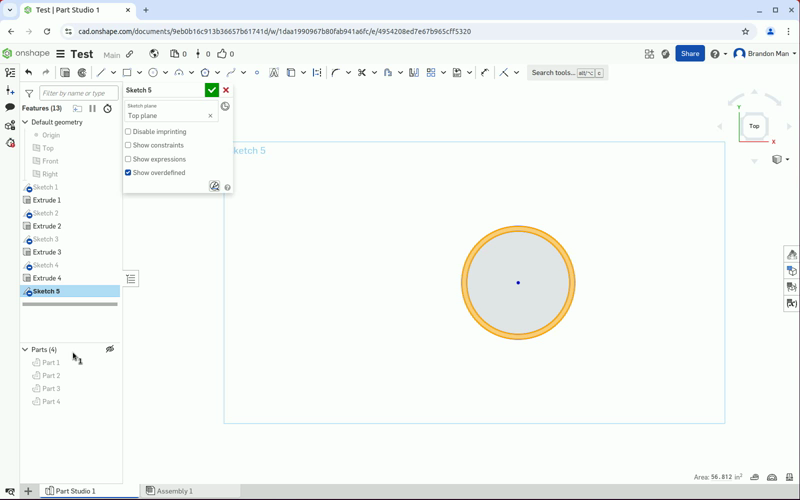
key(shift+y)
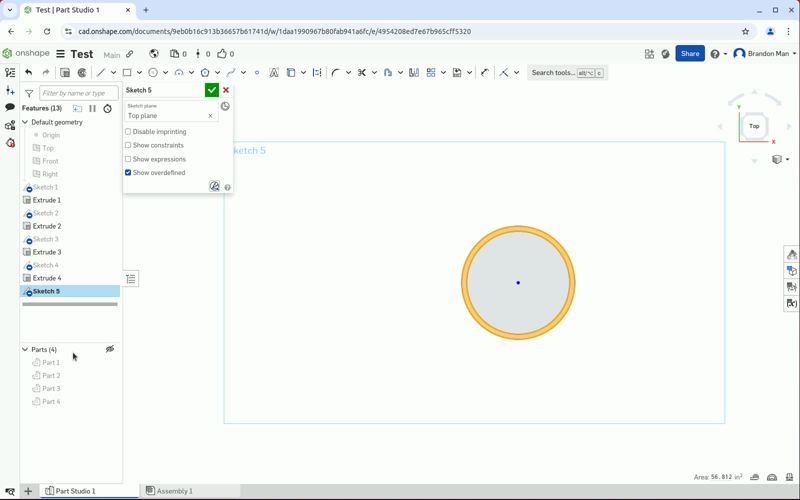
key(shift+e)
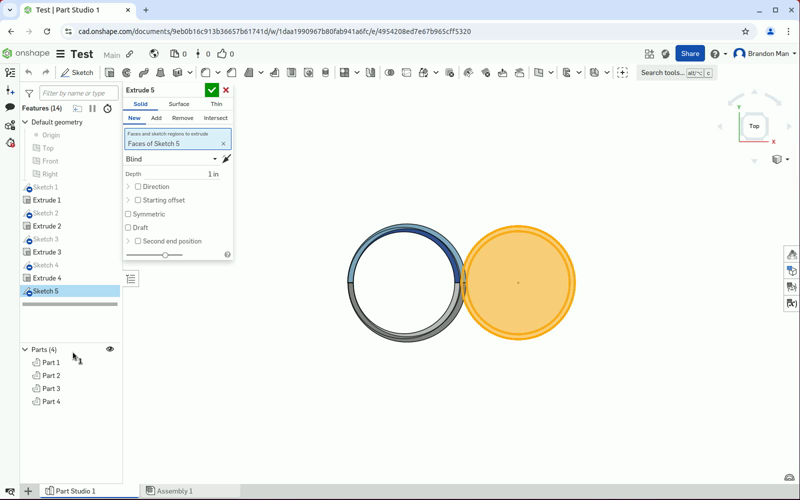
mouse_move(143, 106)
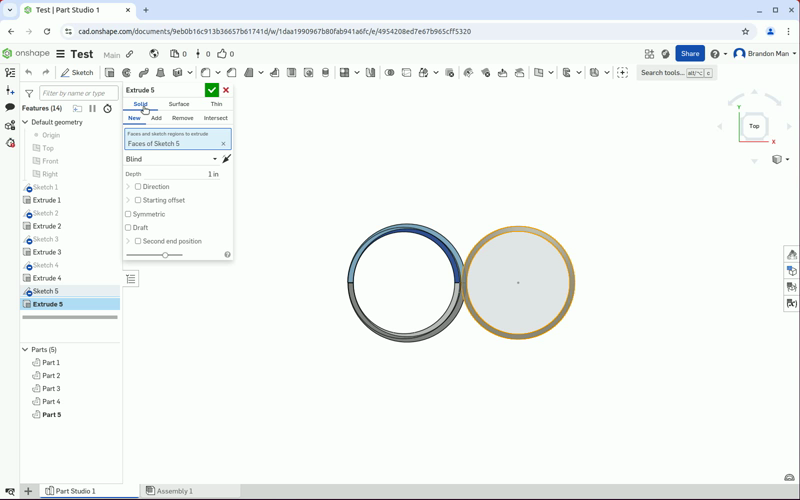
click(143, 106)
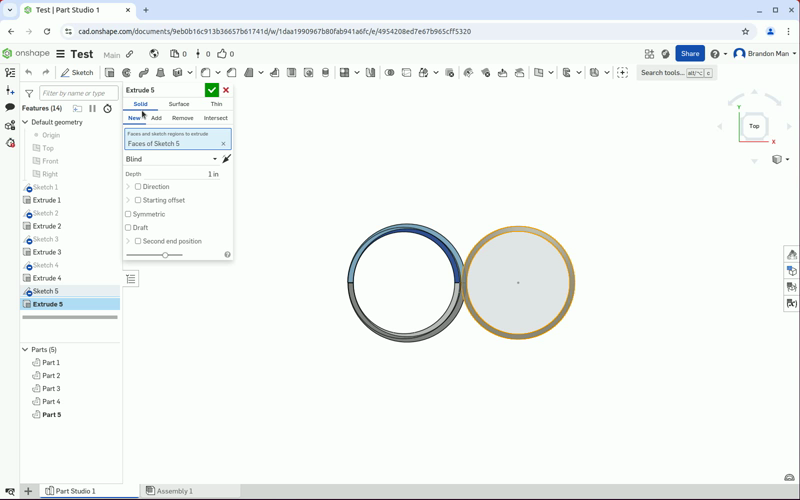
mouse_move(137, 120)
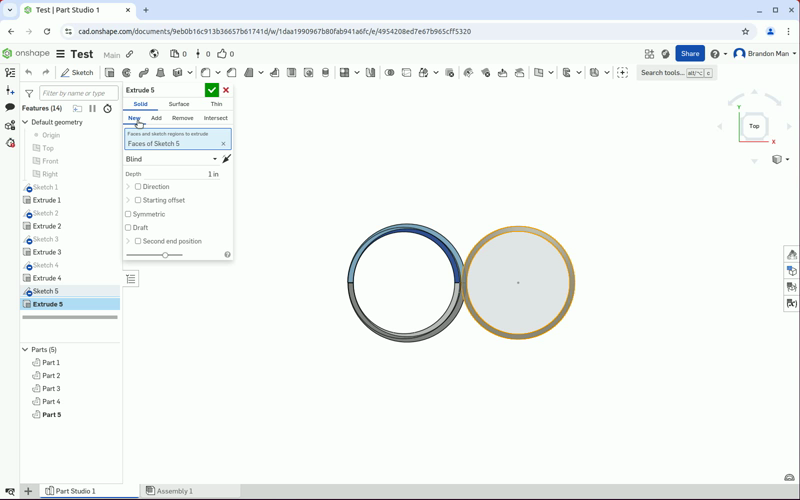
click(137, 120)
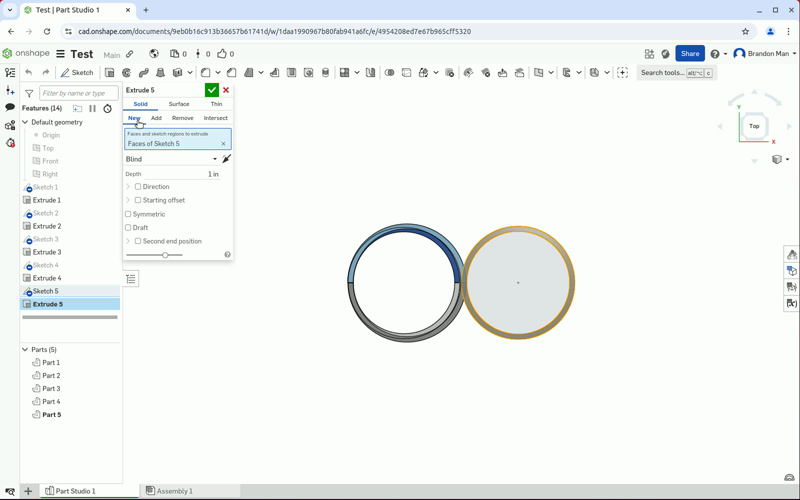
key(tab, 4)
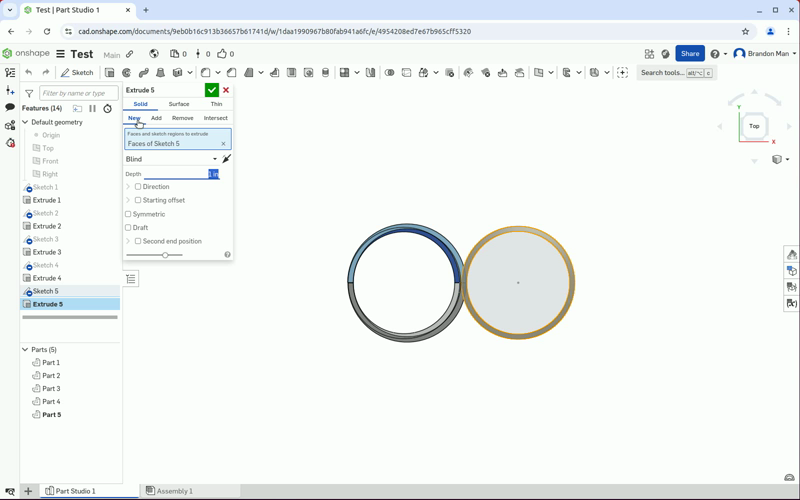
text(0.241)
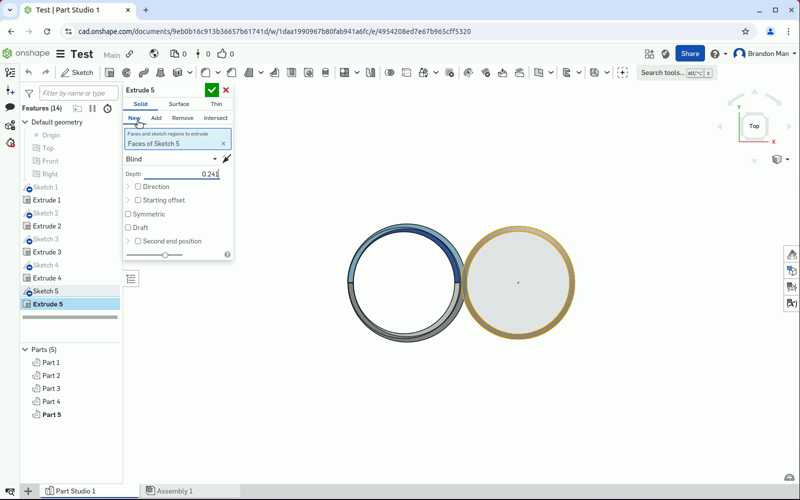
key(enter)
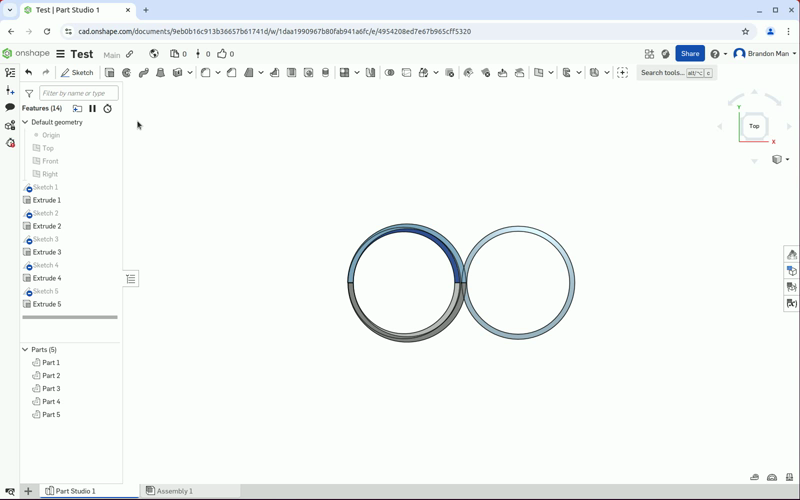
key(shift+h)
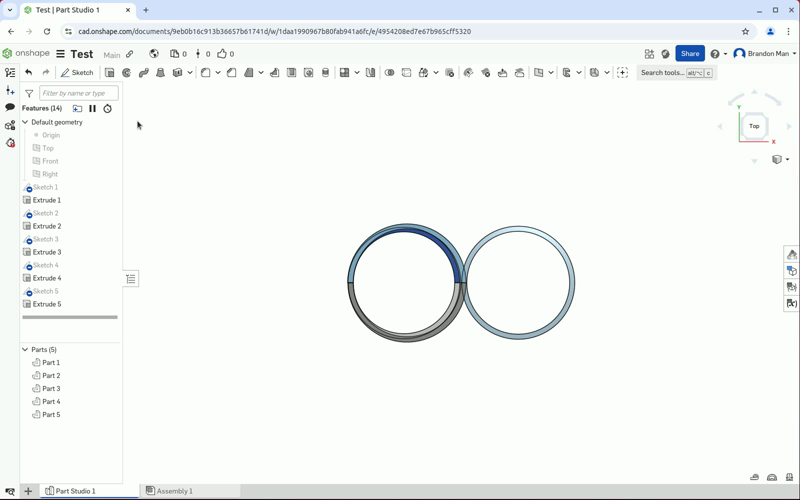
key(shift+h)
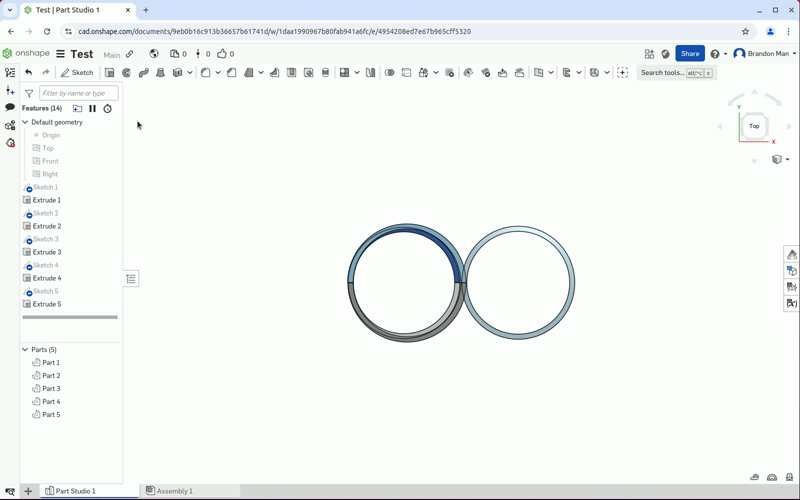
mouse_move(73, 189)
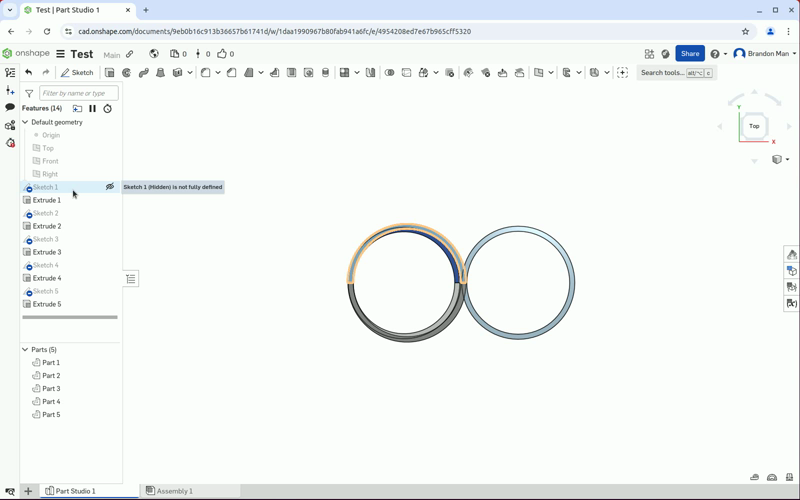
click(73, 189)
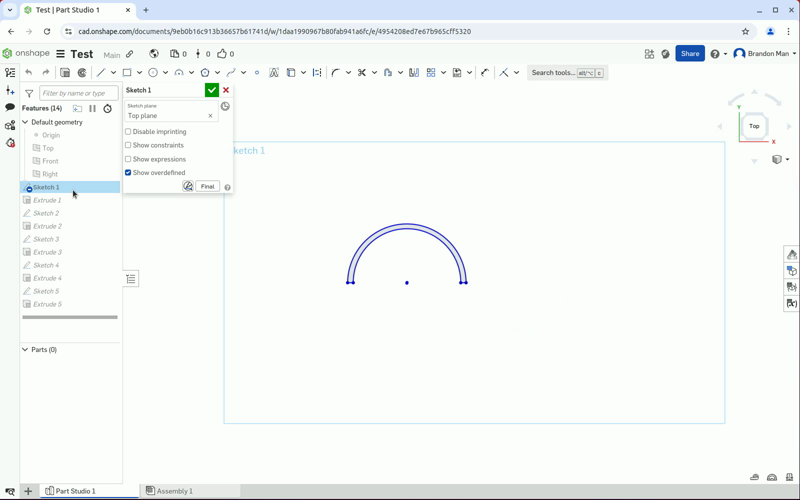
mouse_move(229, 92)
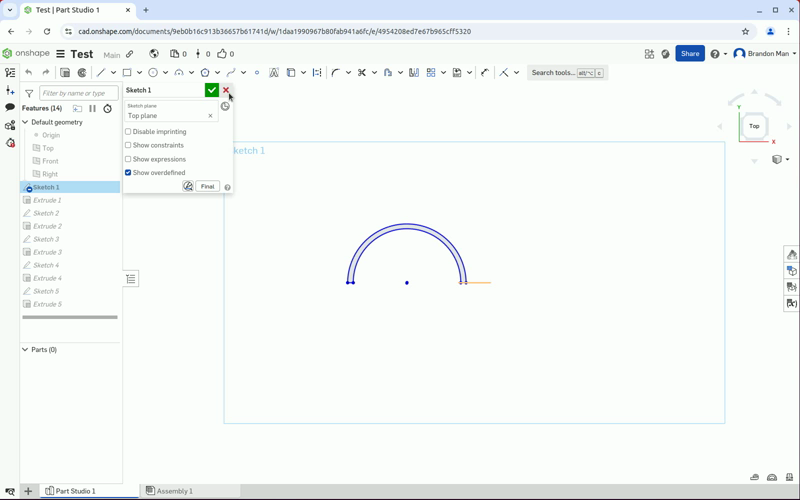
click(229, 92)
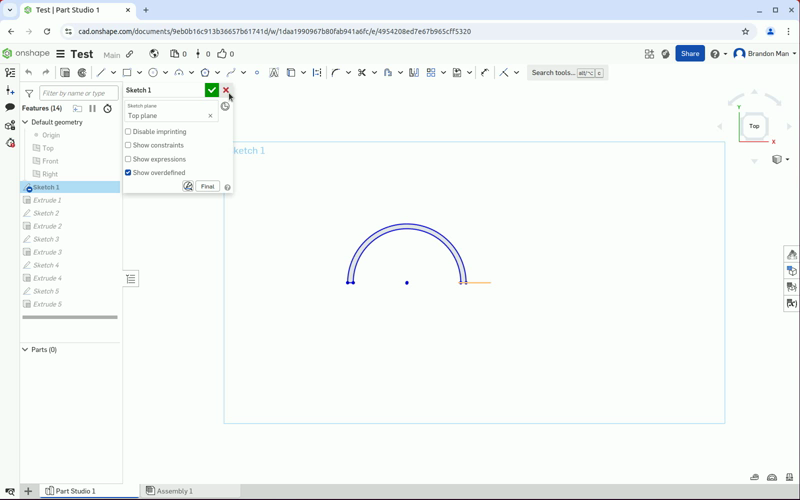
key(shift+s)
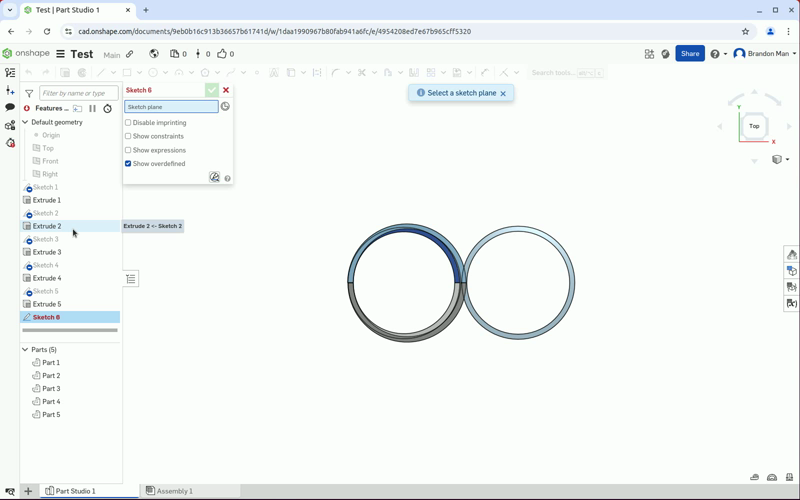
scroll(3)
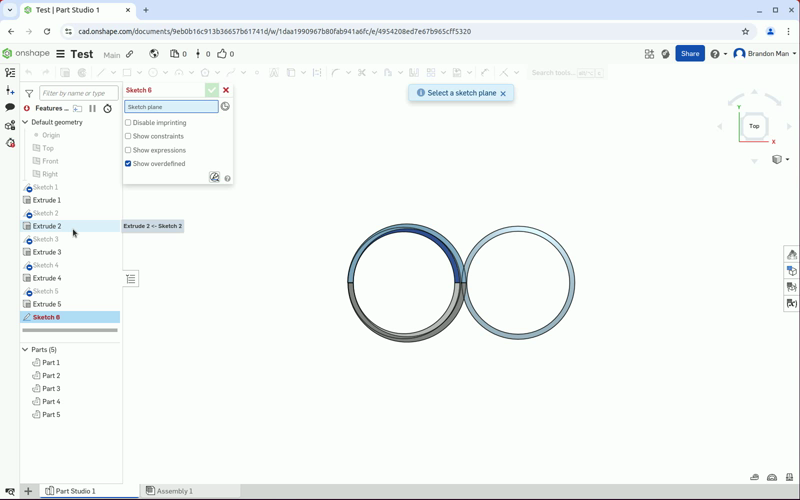
mouse_move(73, 150)
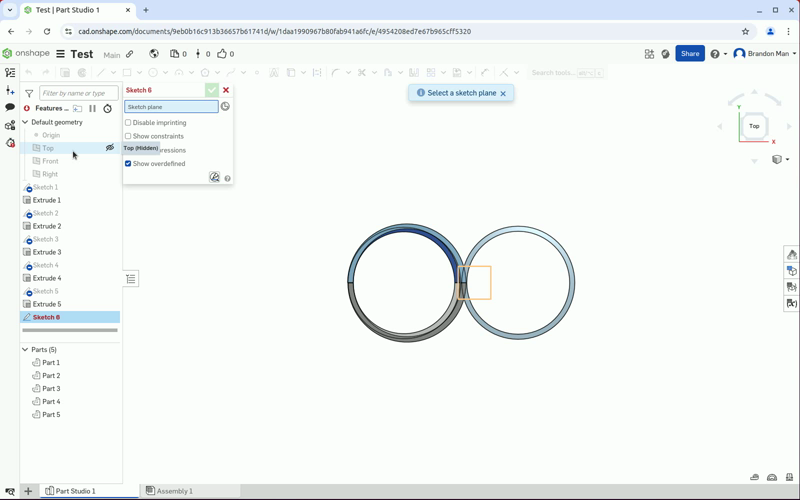
click(73, 150)
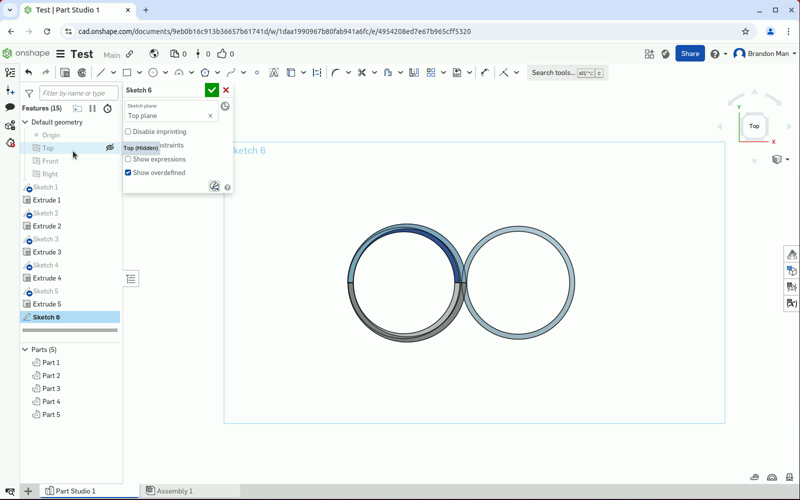
mouse_move(73, 352)
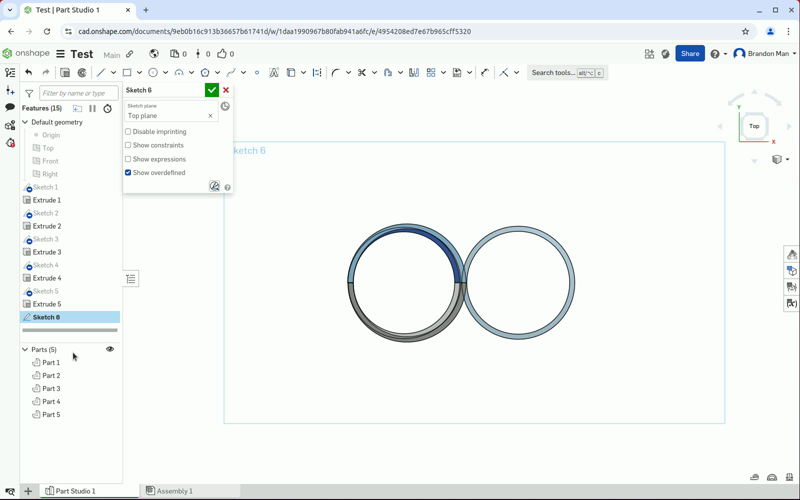
key(y)
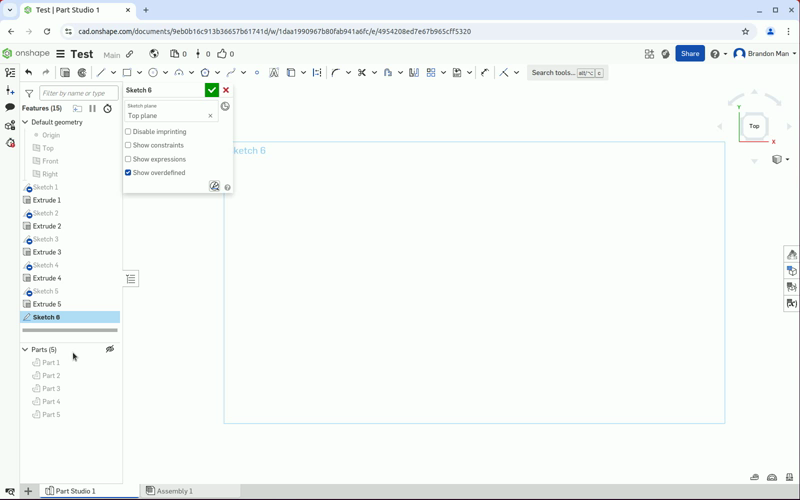
key(l)
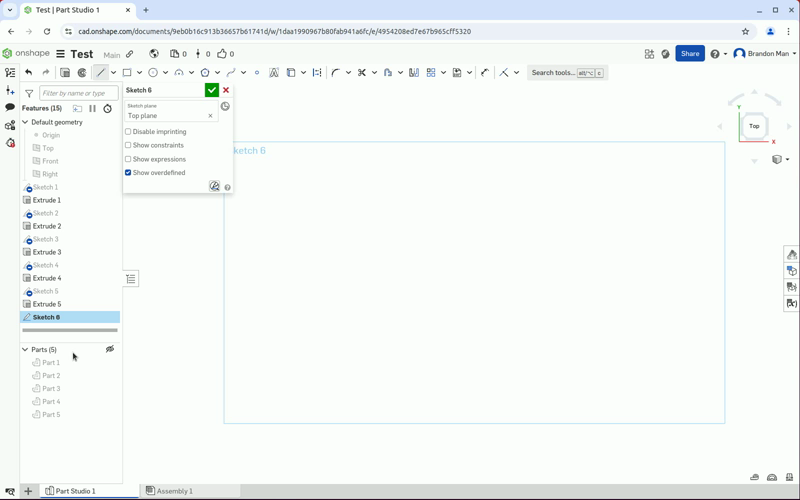
key_down(shift)
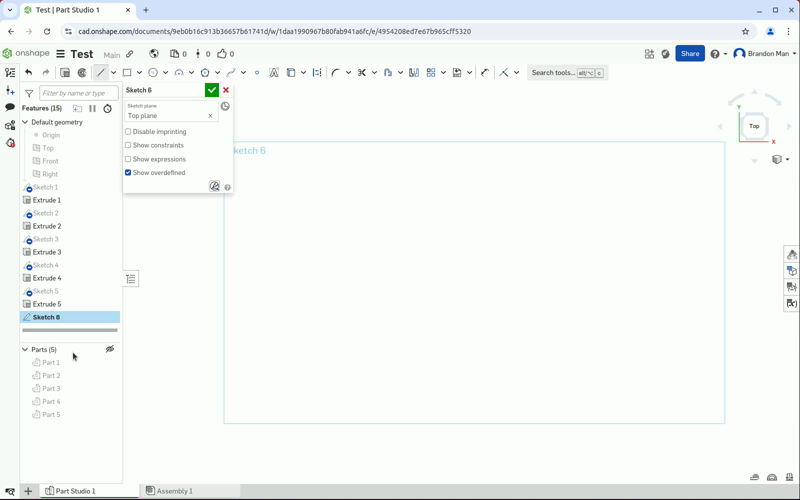
mouse_move(353, 282)
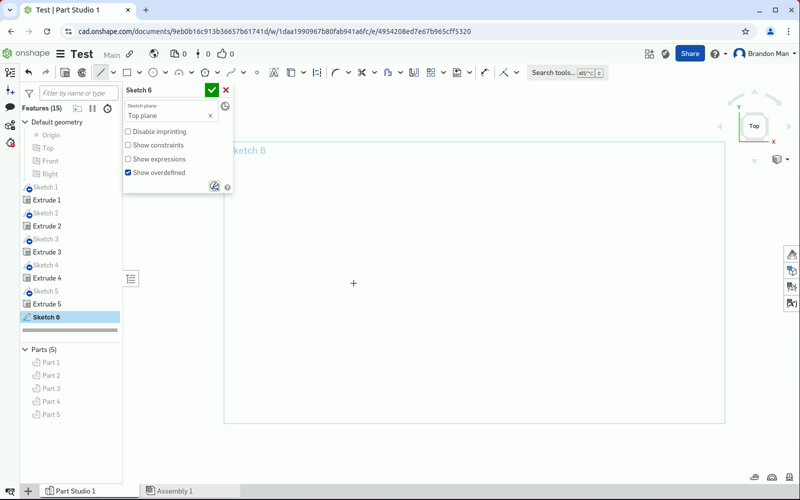
click(353, 282)
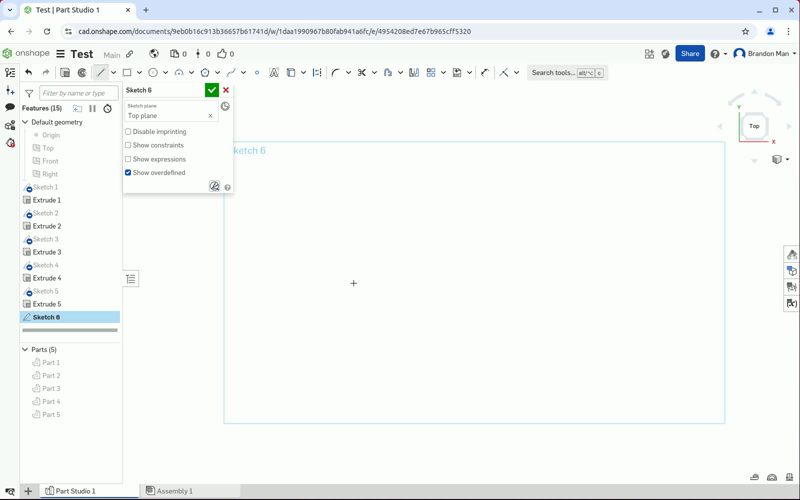
key_up(shift)
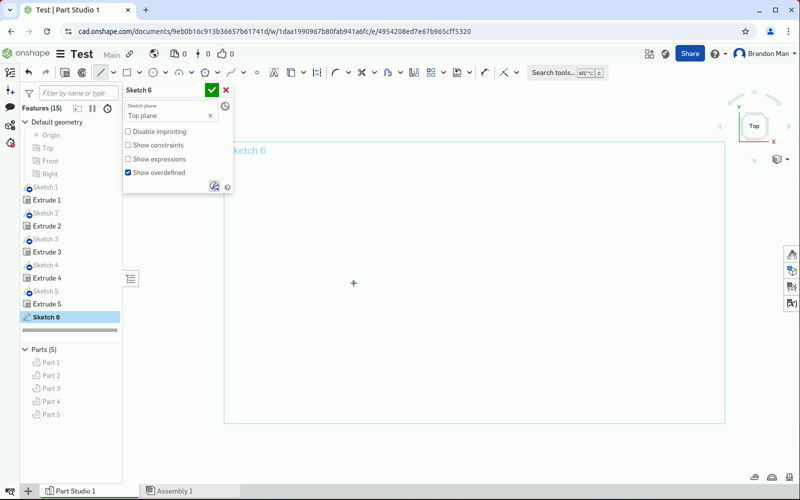
key_down(shift)
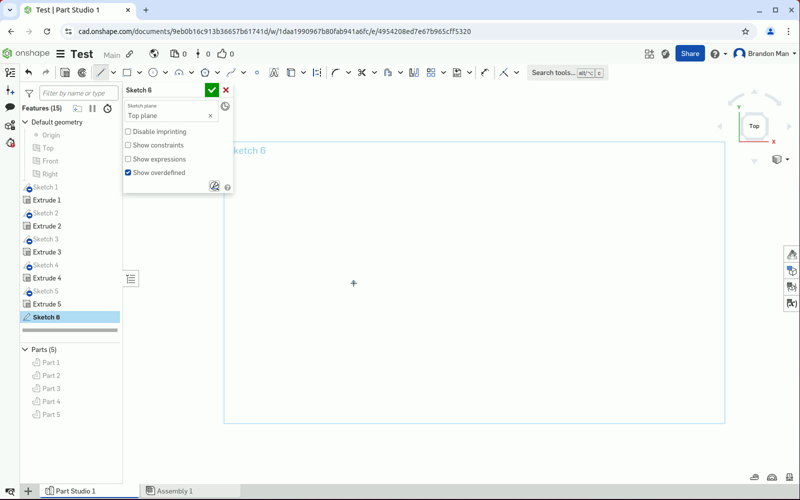
mouse_move(383, 282)
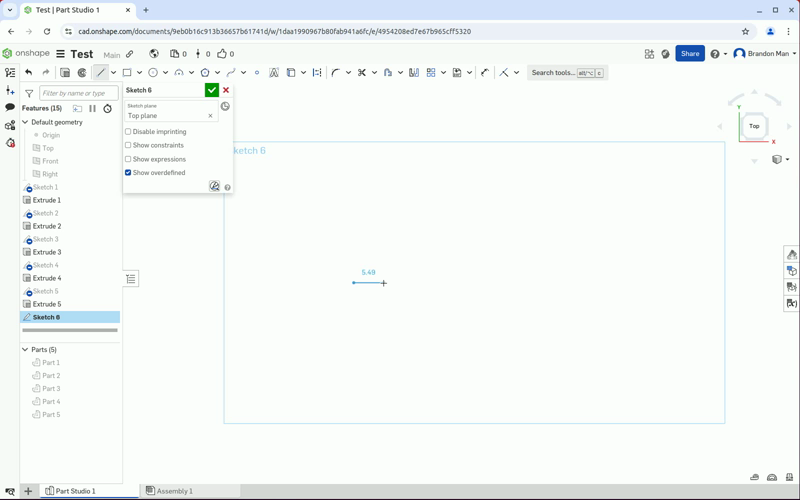
mouse_move(358, 282)
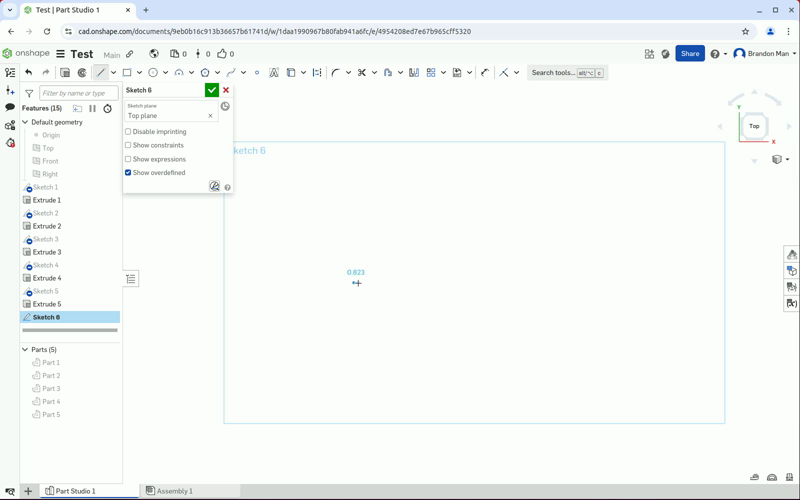
scroll(6)
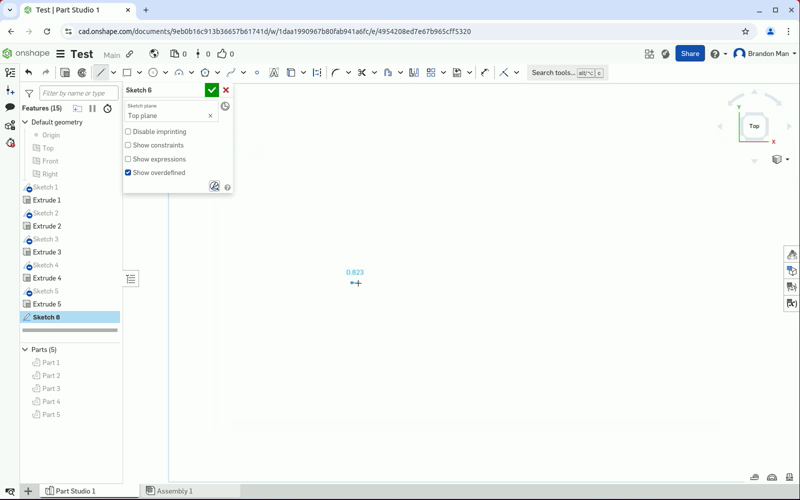
scroll(6)
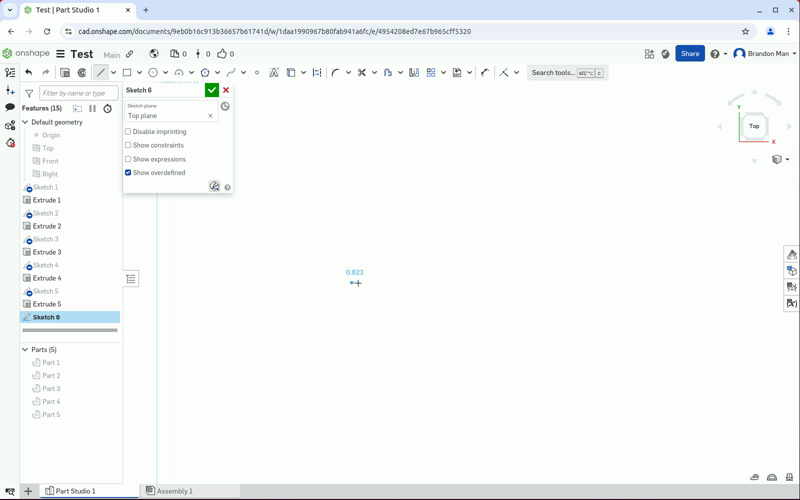
scroll(6)
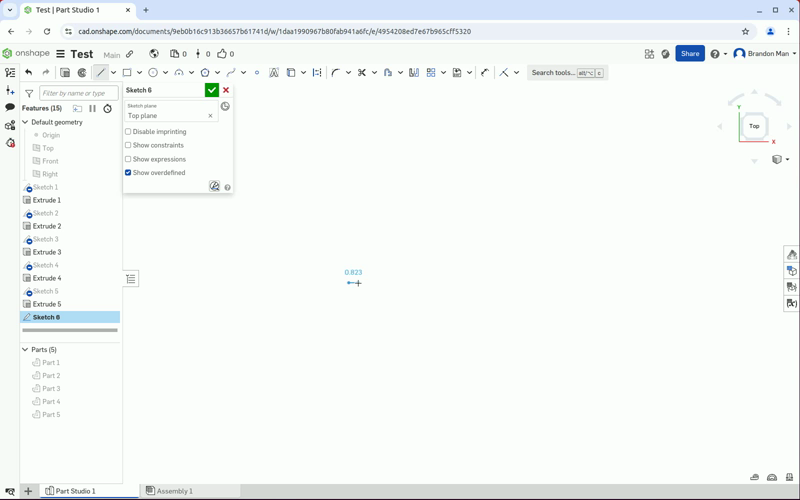
scroll(6)
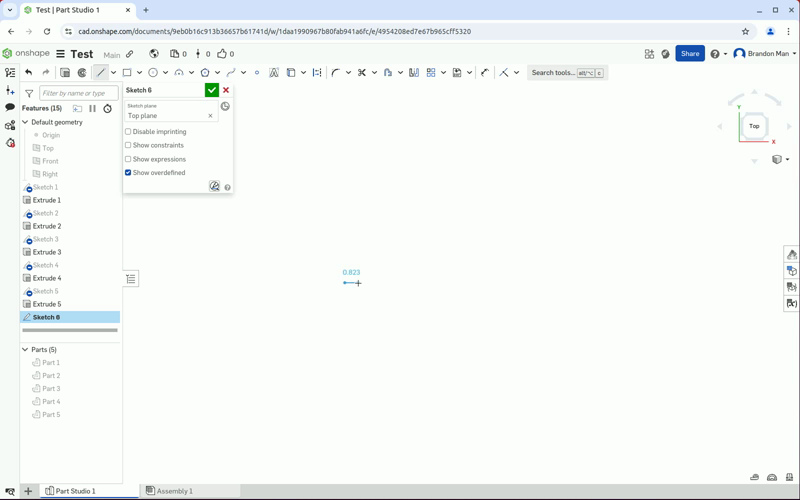
scroll(6)
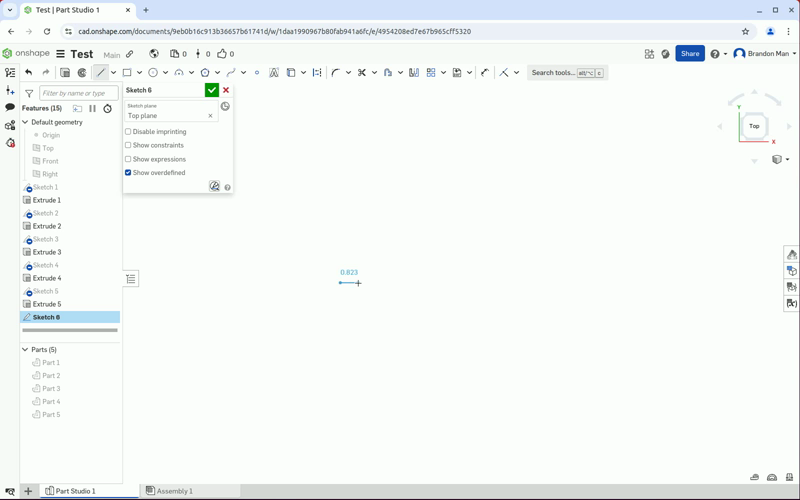
scroll(6)
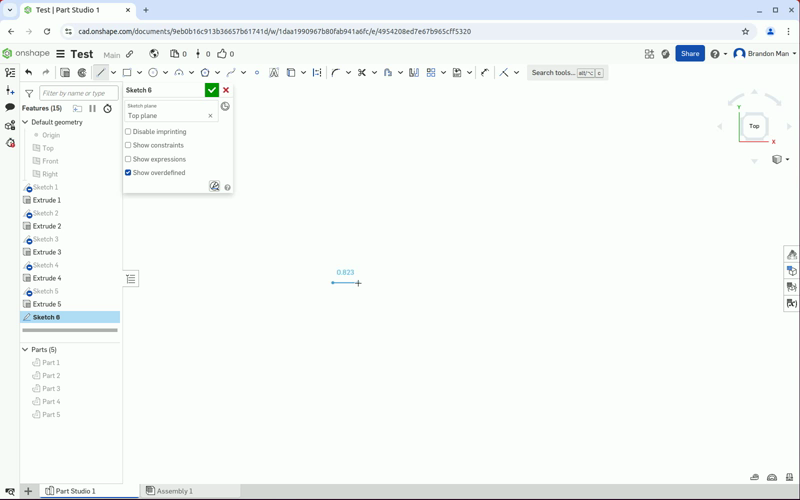
scroll(6)
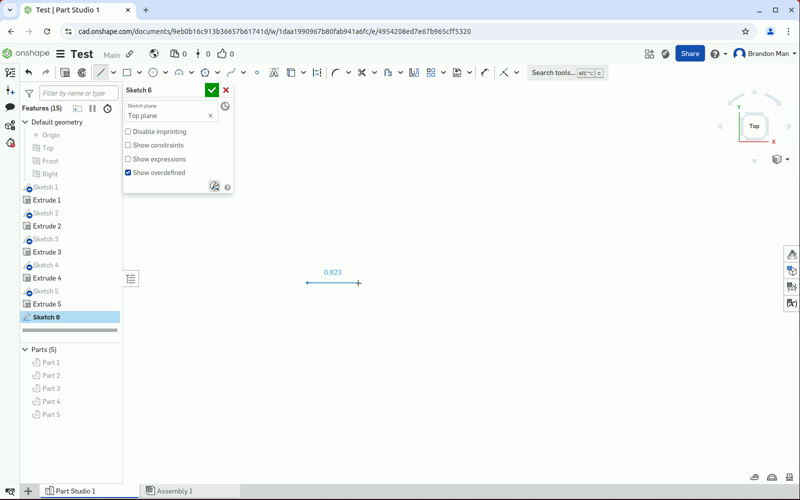
click(358, 282)
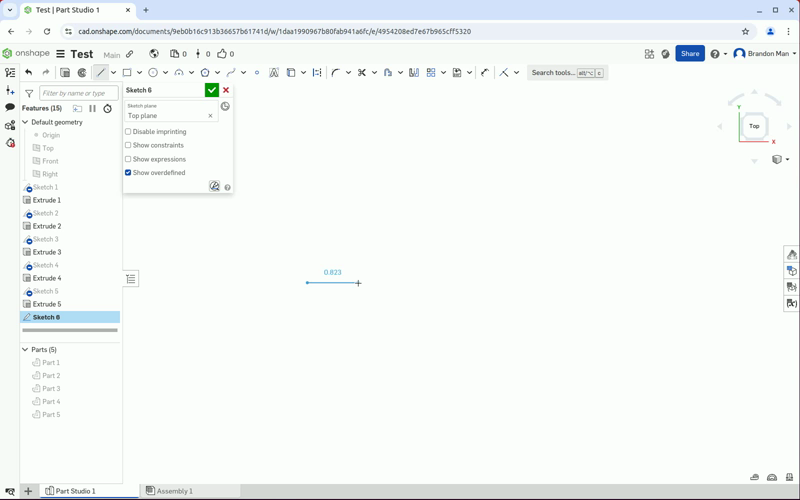
scroll(-6)
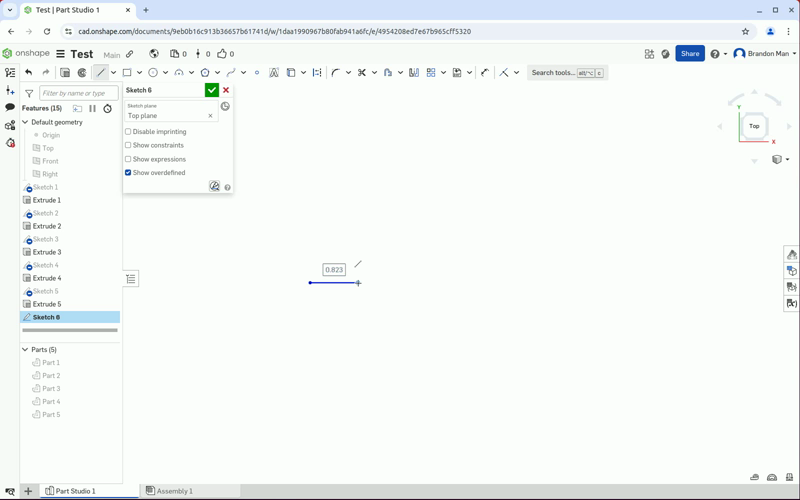
scroll(-6)
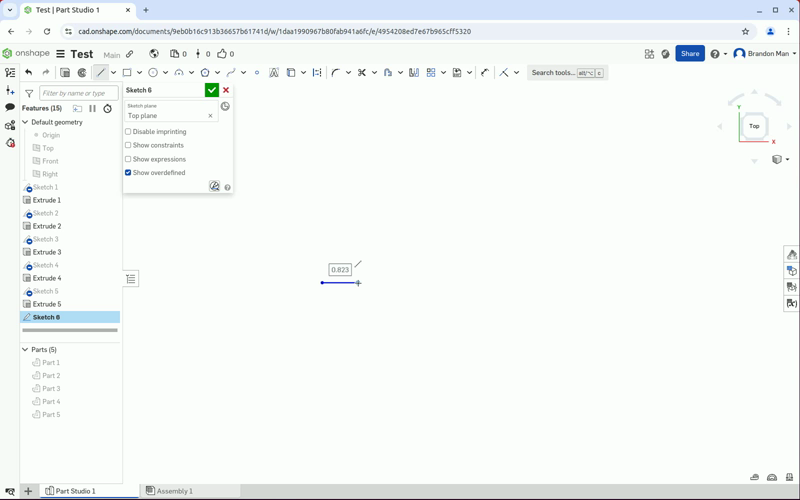
scroll(-6)
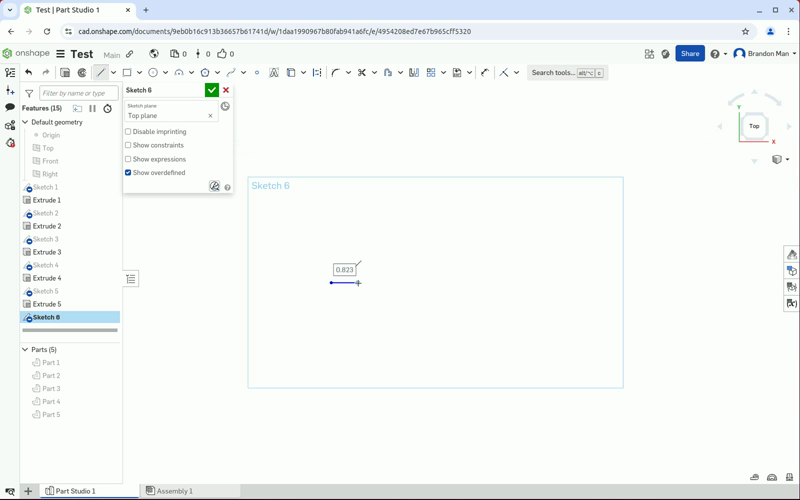
scroll(-6)
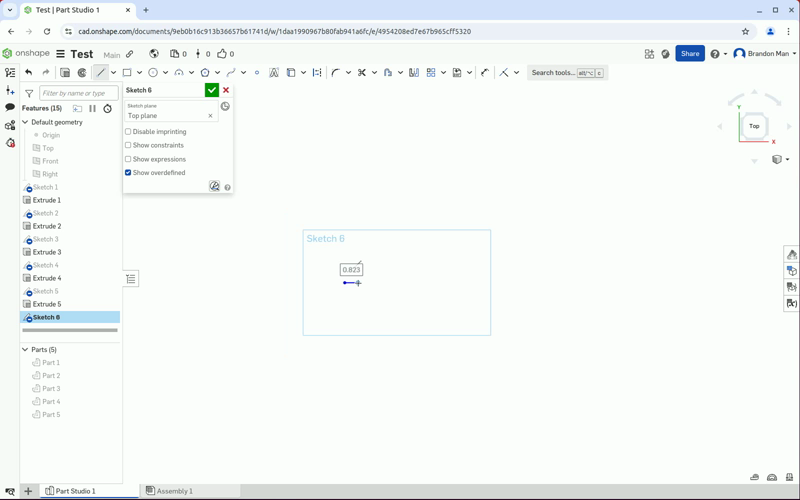
scroll(-6)
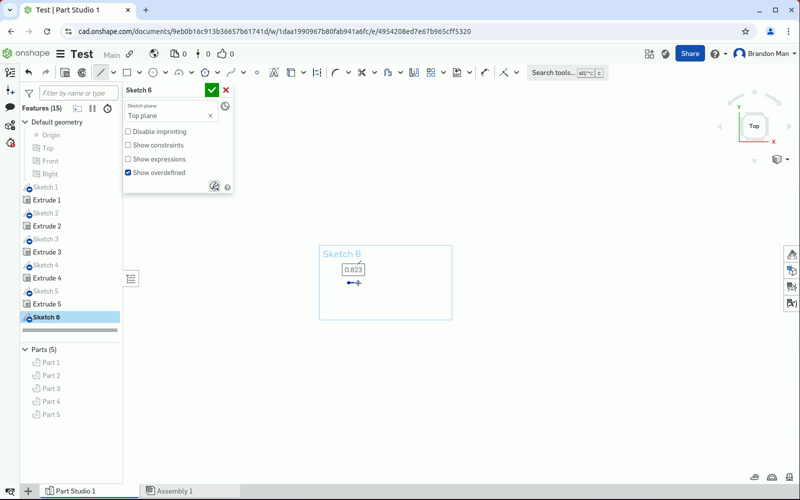
scroll(-6)
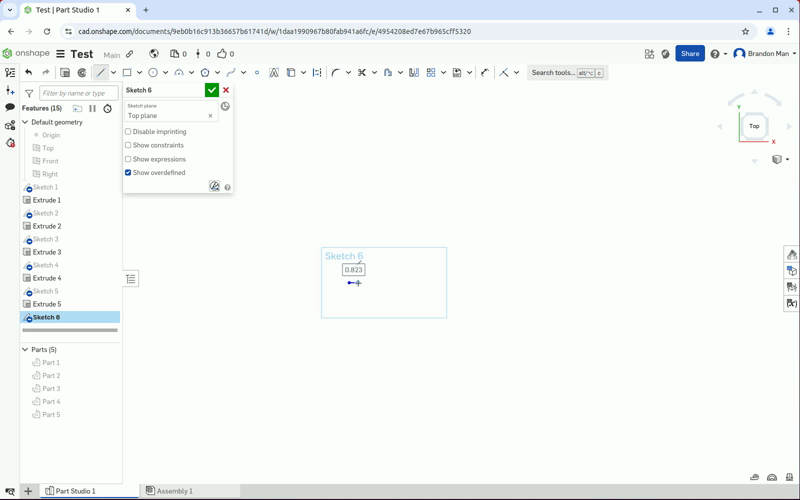
scroll(-6)
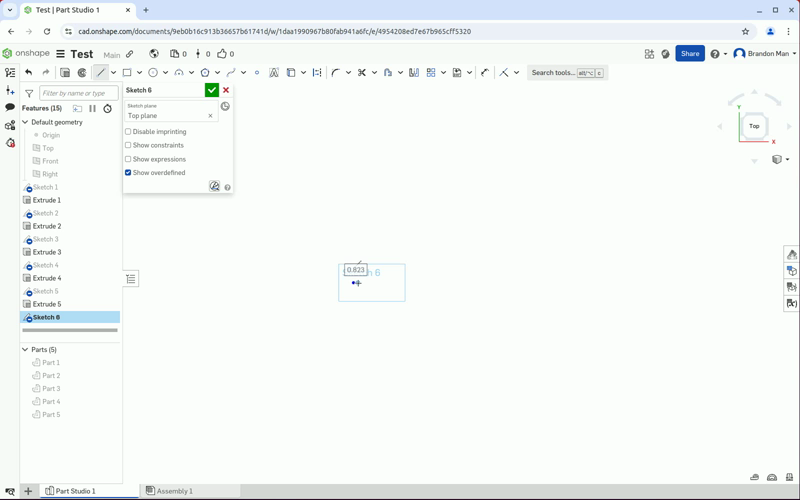
key_up(shift)
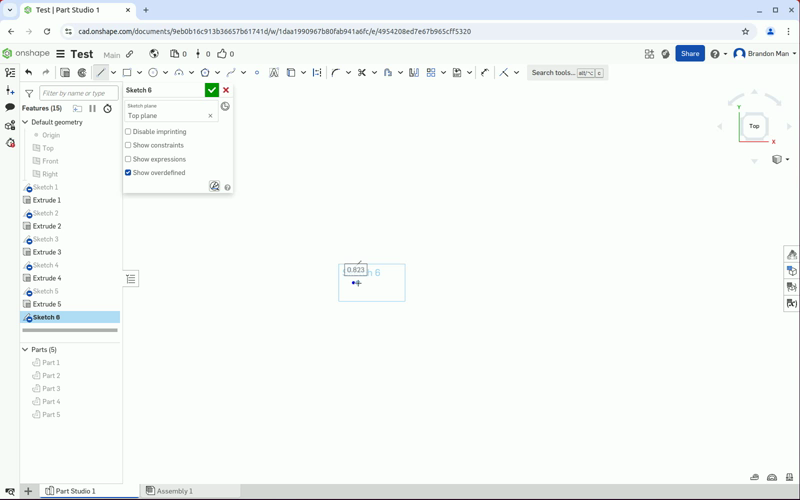
key(esc)
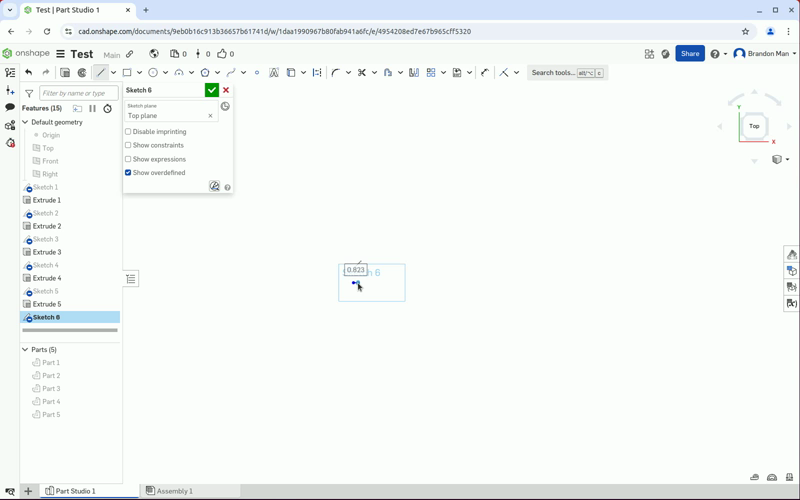
key(a)
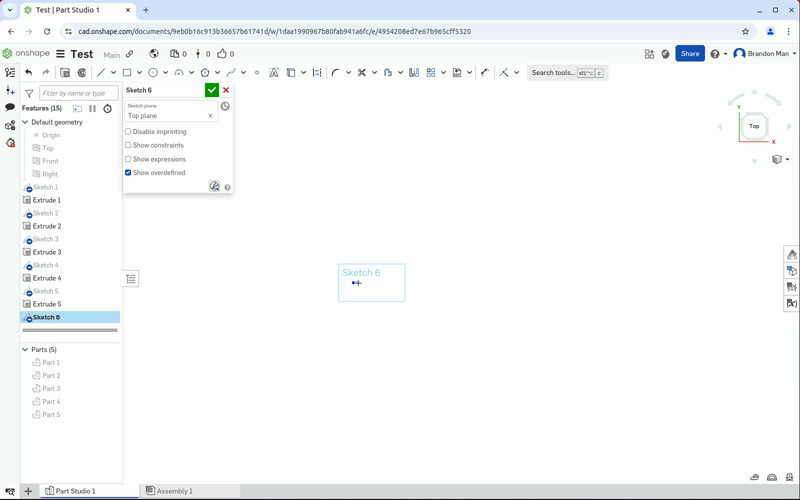
mouse_move(358, 282)
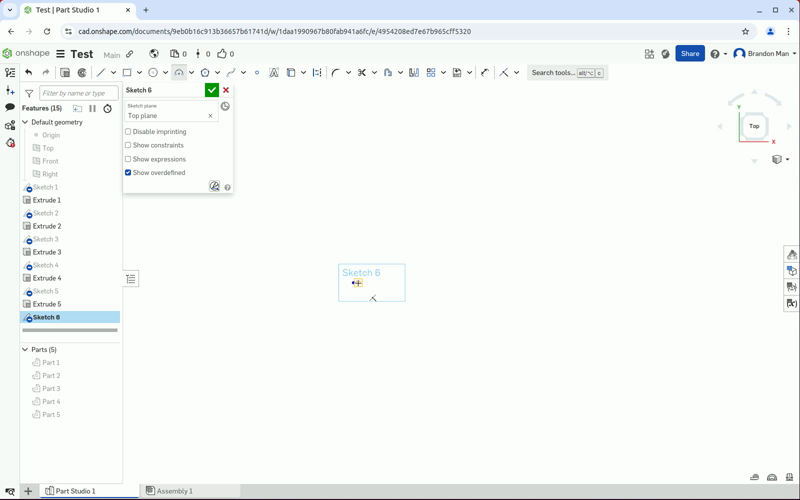
click(358, 282)
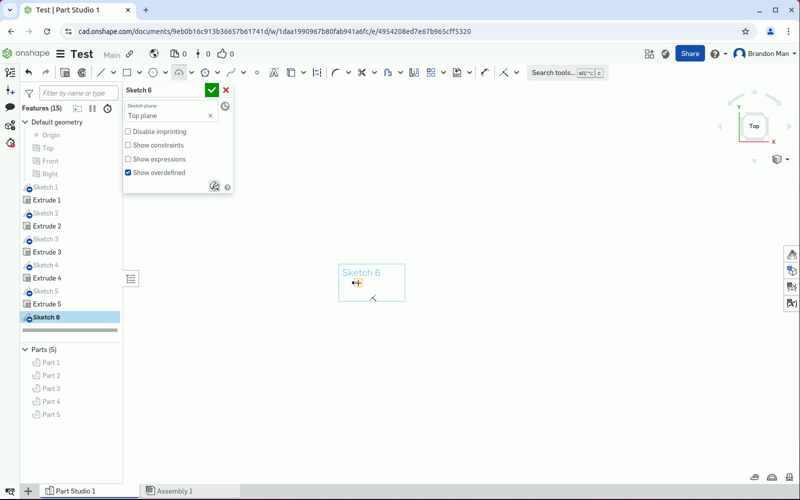
key_down(shift)
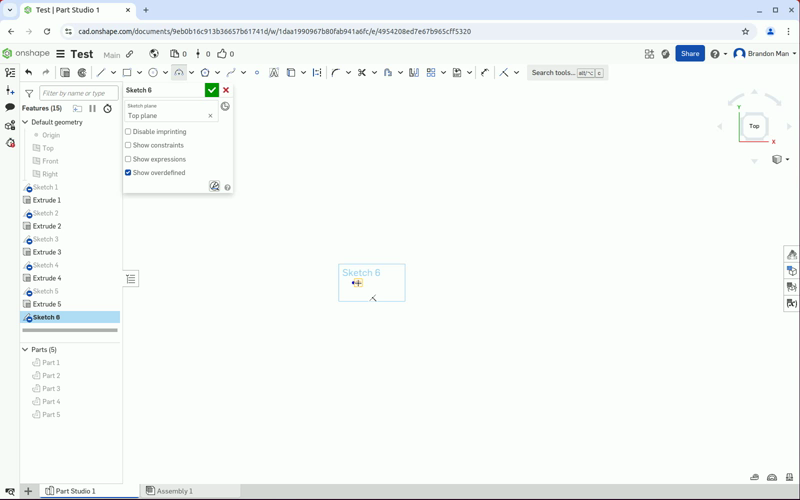
mouse_move(450, 282)
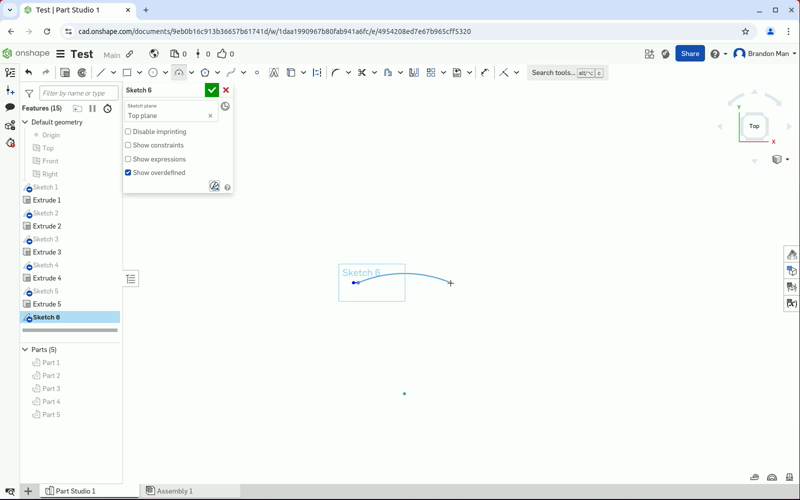
click(450, 282)
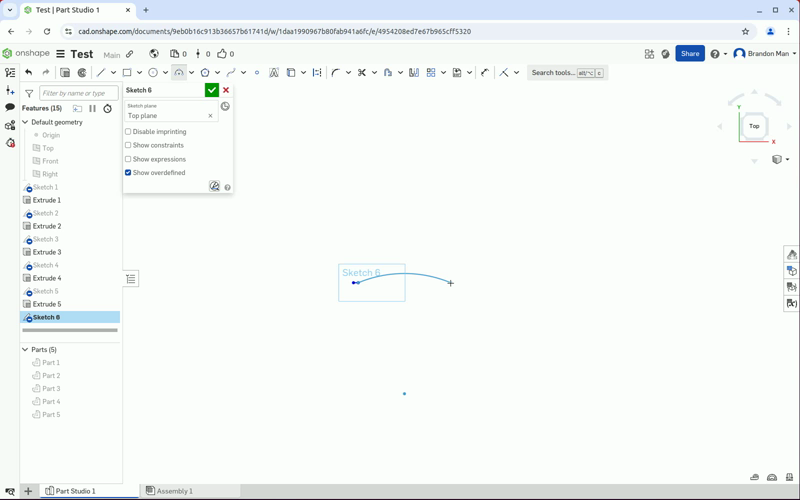
mouse_move(404, 236)
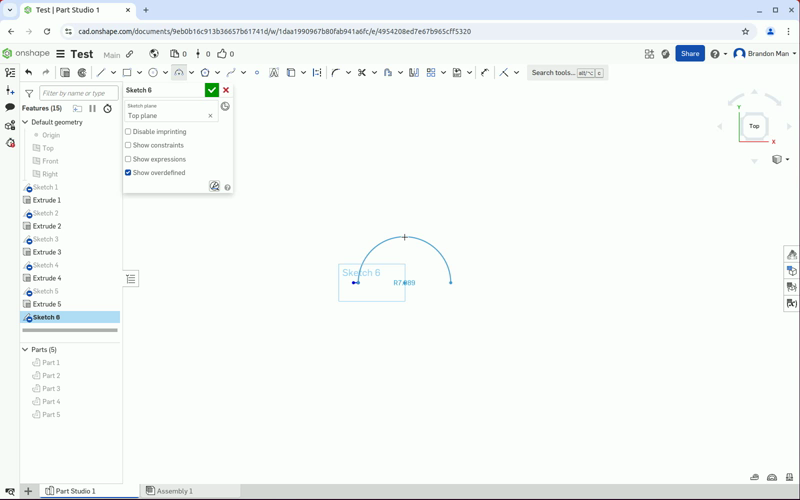
click(404, 236)
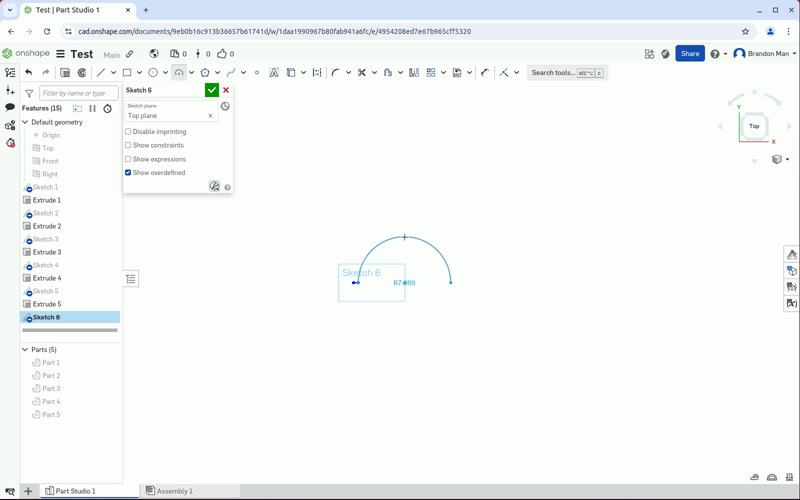
key_up(shift)
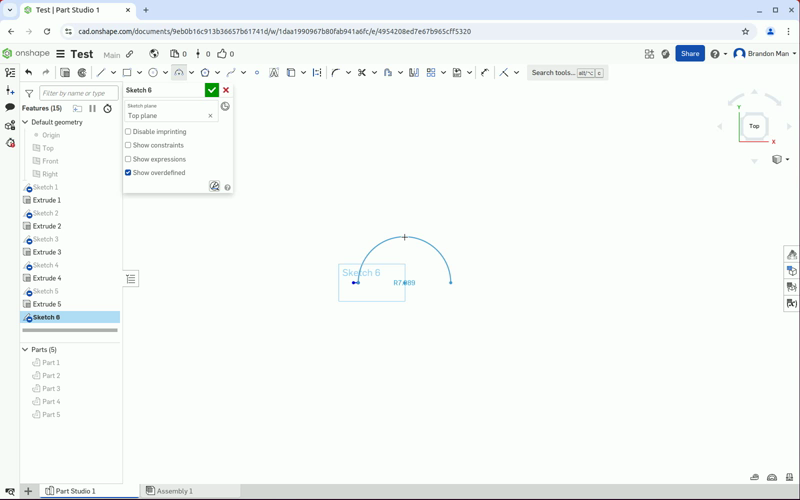
key(esc)
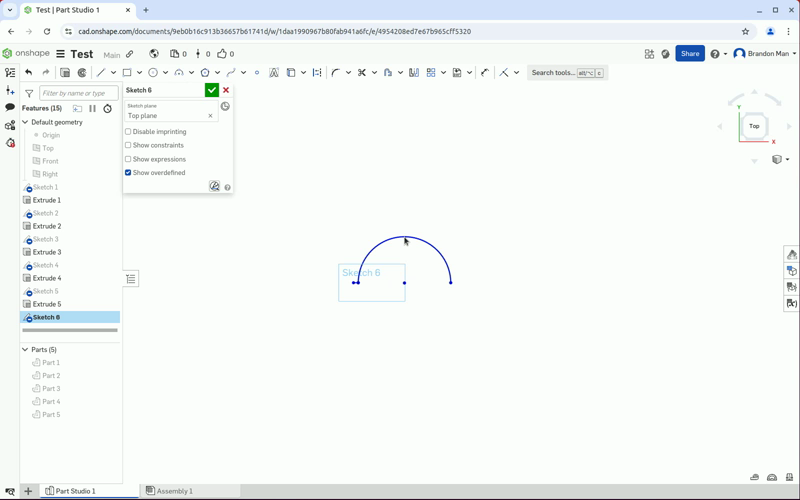
key(l)
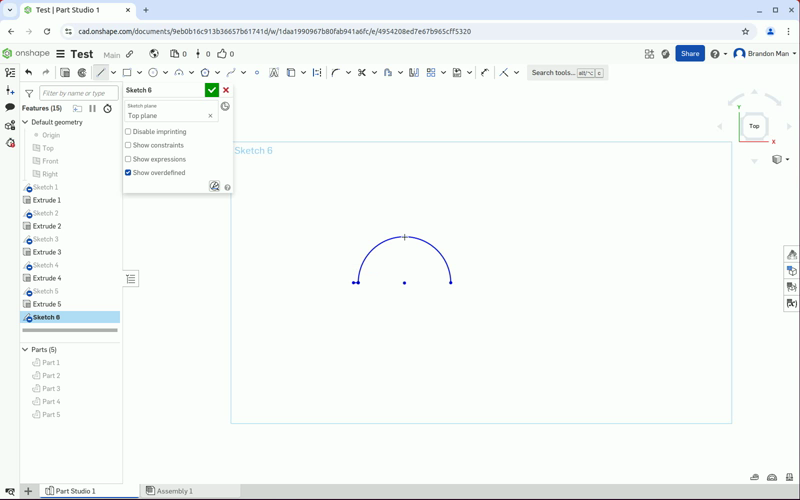
mouse_move(450, 282)
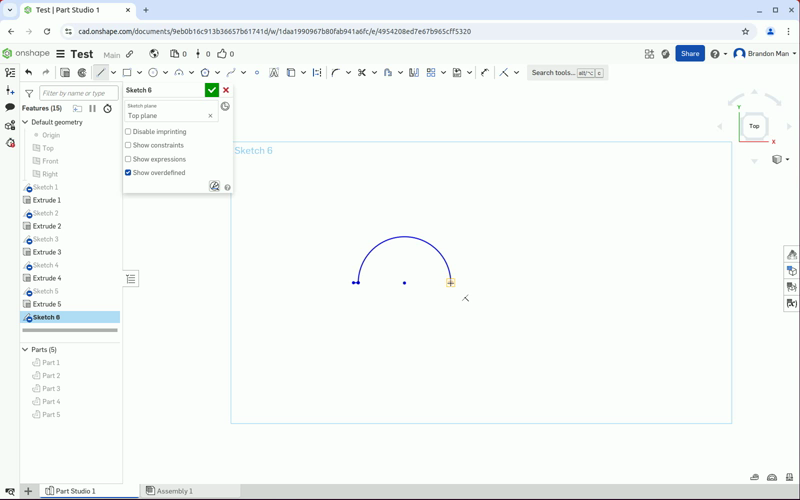
click(450, 282)
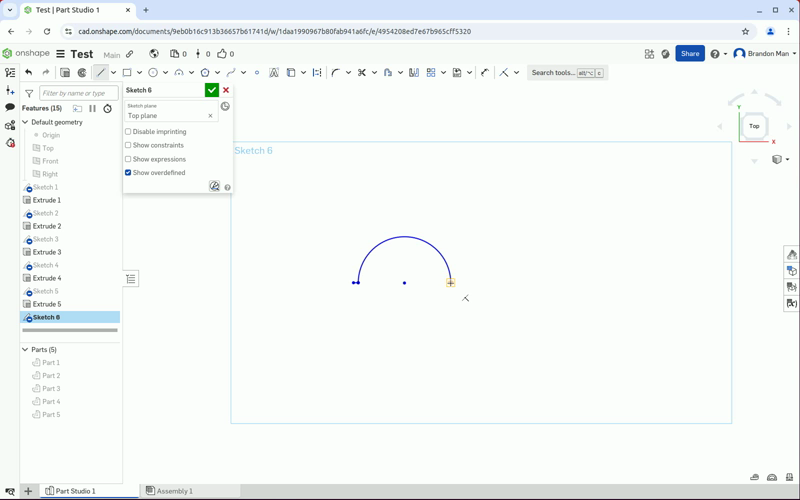
key_down(shift)
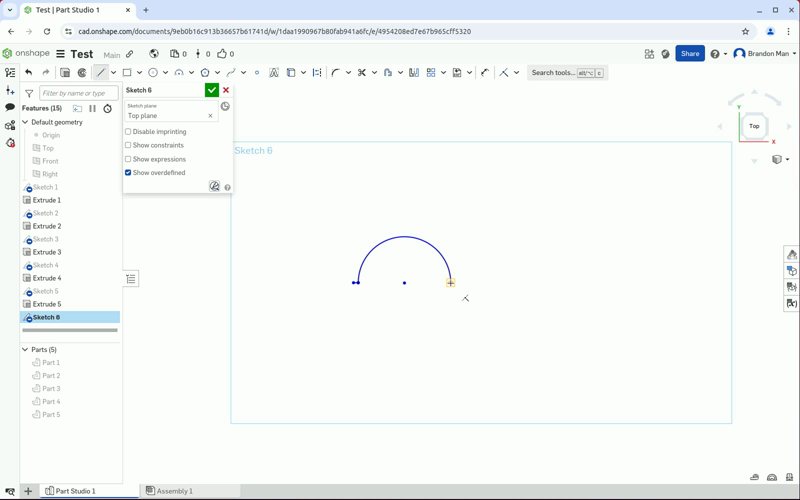
mouse_move(480, 282)
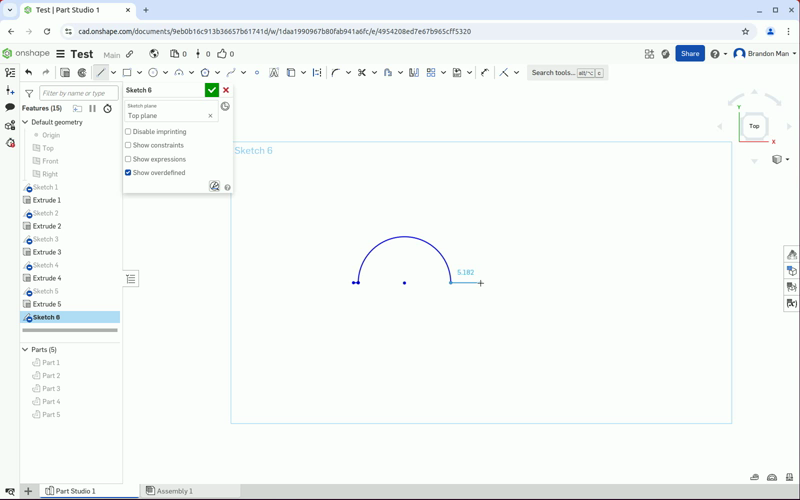
mouse_move(455, 282)
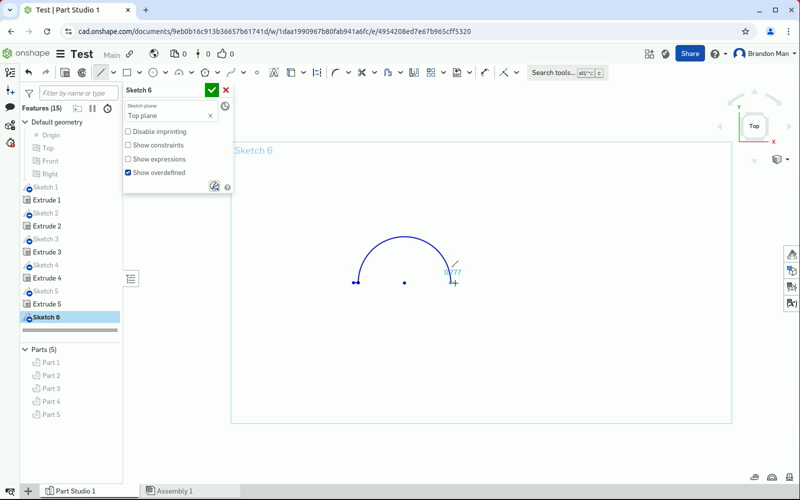
scroll(6)
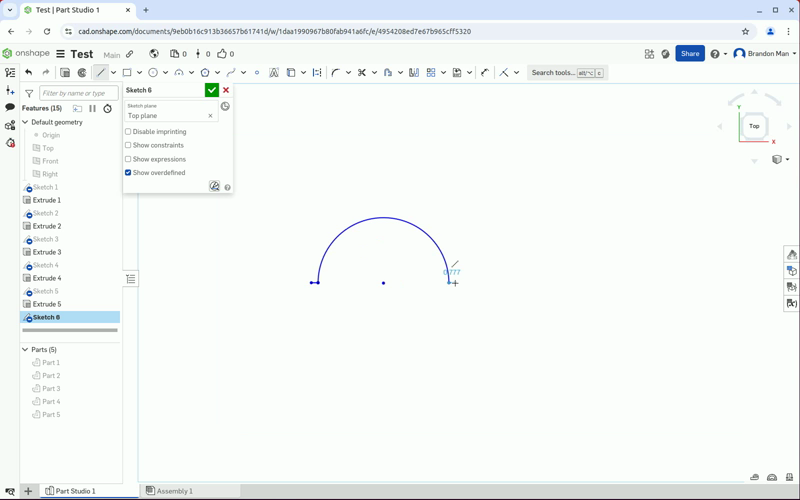
scroll(6)
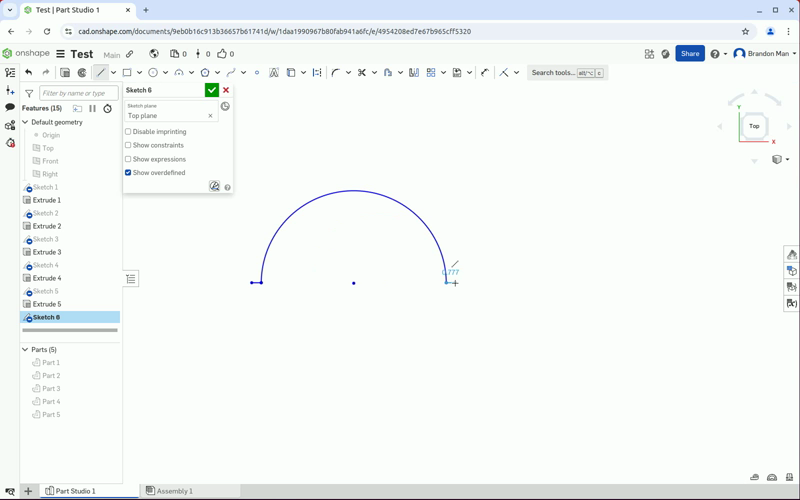
scroll(6)
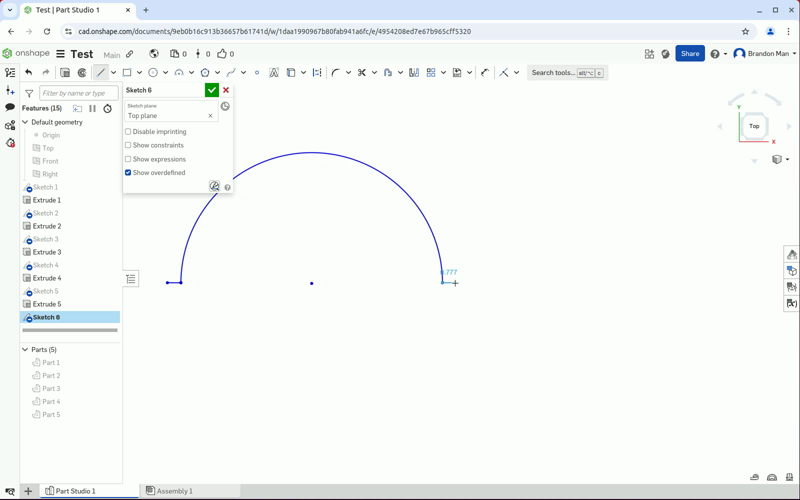
scroll(6)
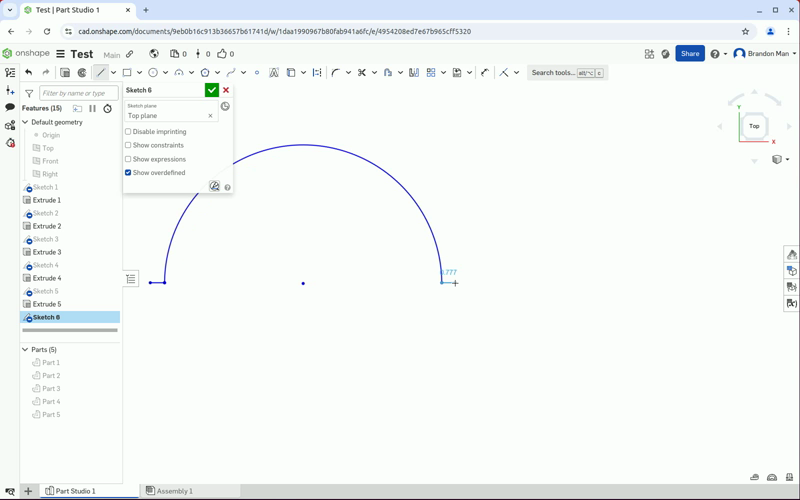
scroll(6)
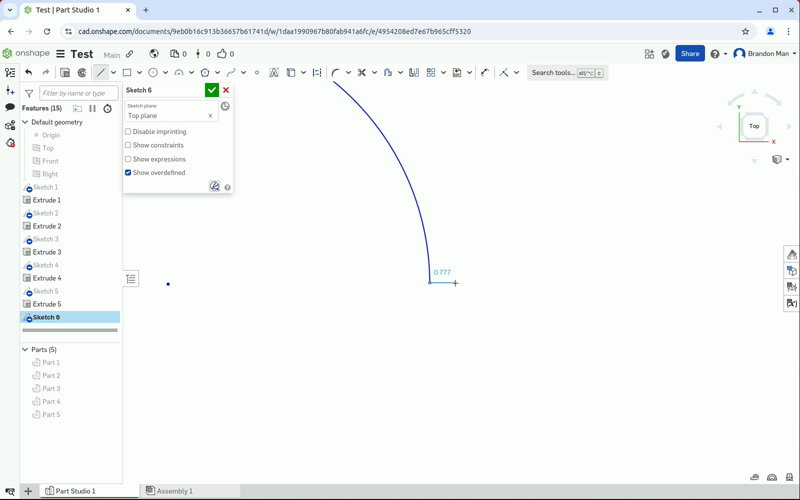
scroll(6)
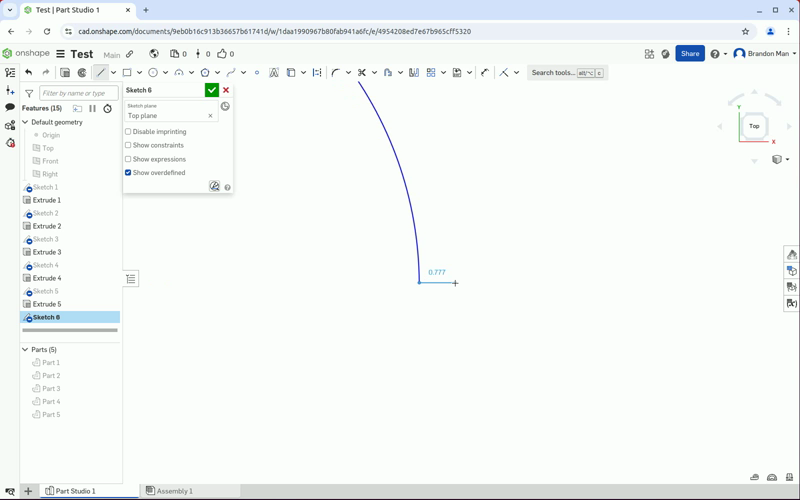
scroll(6)
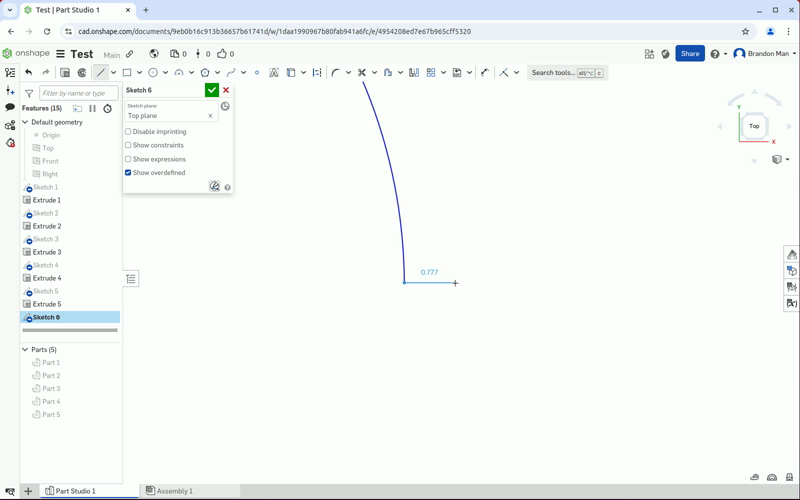
click(455, 282)
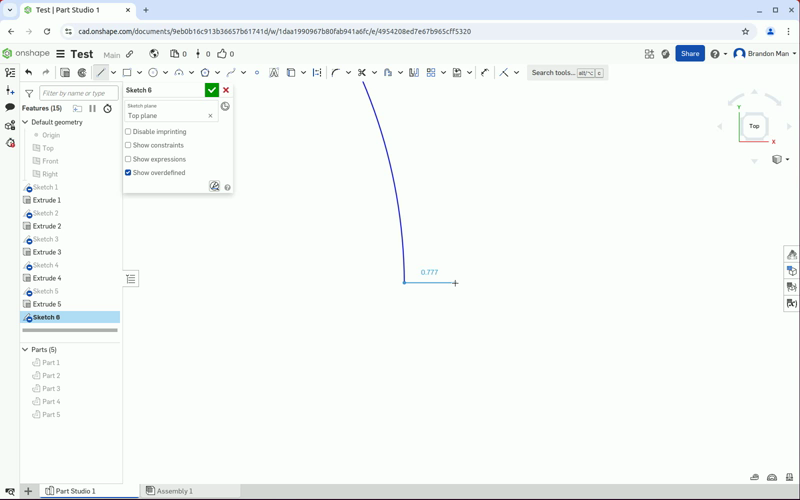
scroll(-6)
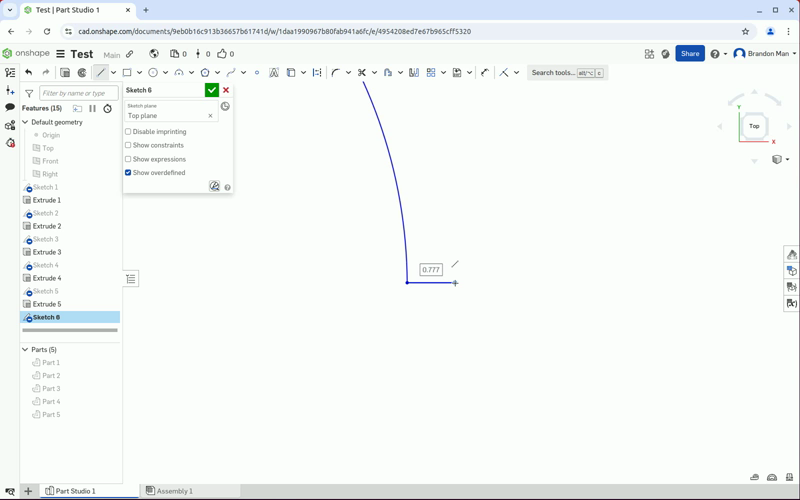
scroll(-6)
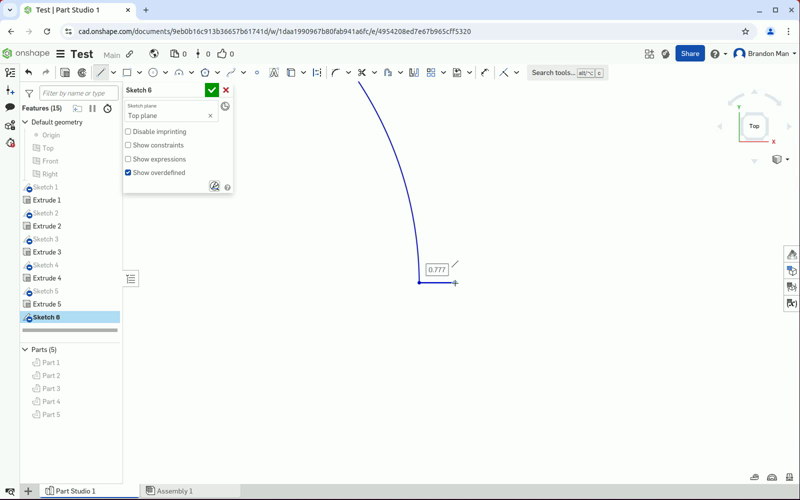
scroll(-6)
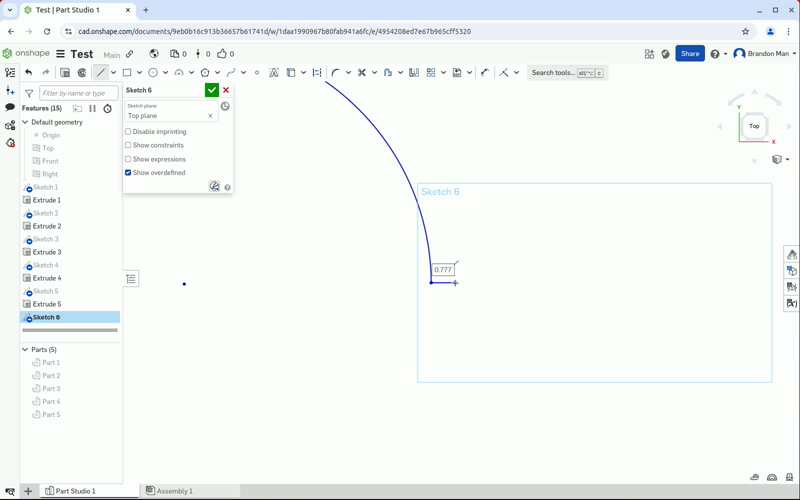
scroll(-6)
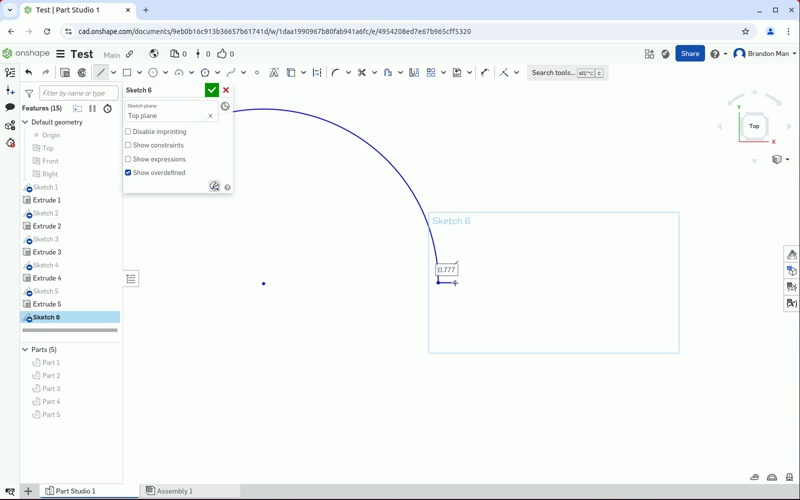
scroll(-6)
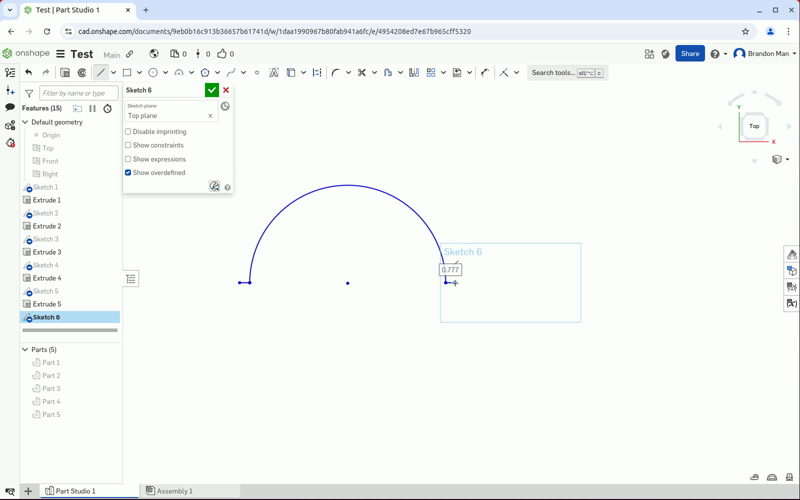
scroll(-6)
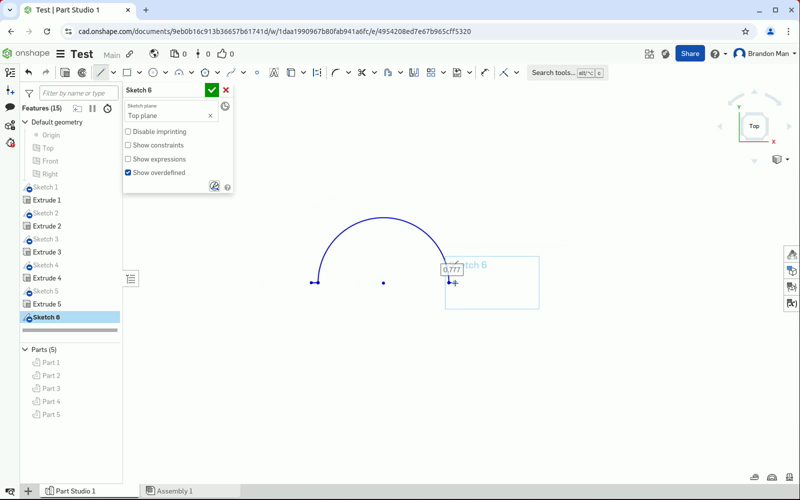
scroll(-6)
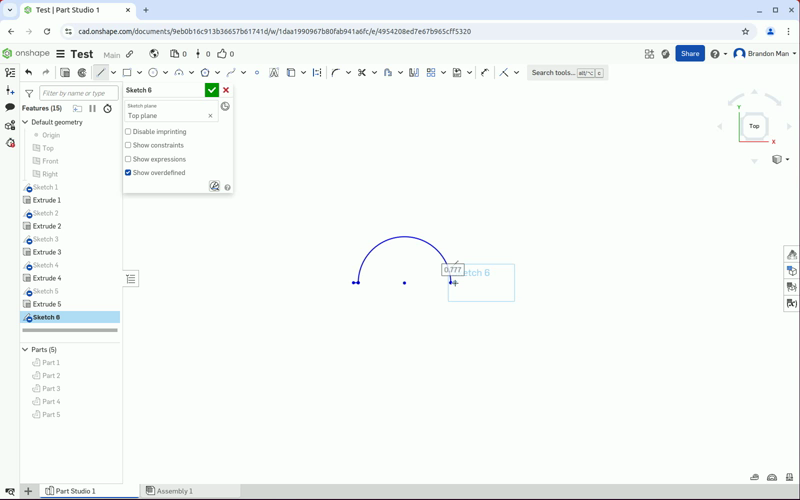
key_up(shift)
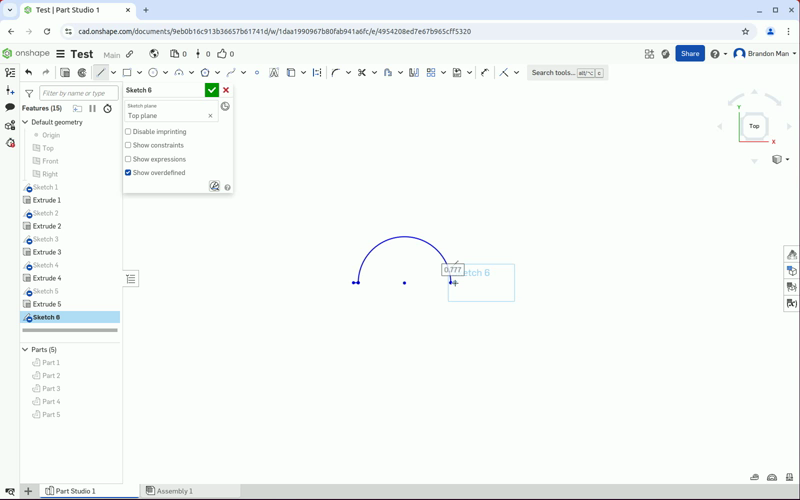
key(esc)
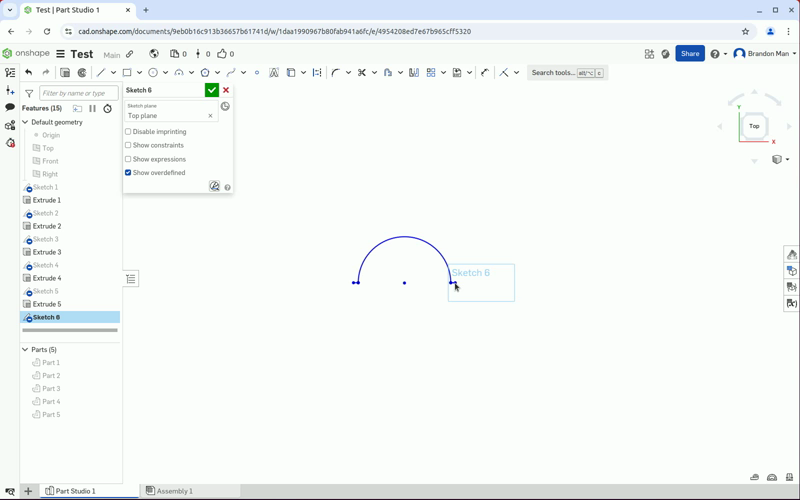
key(a)
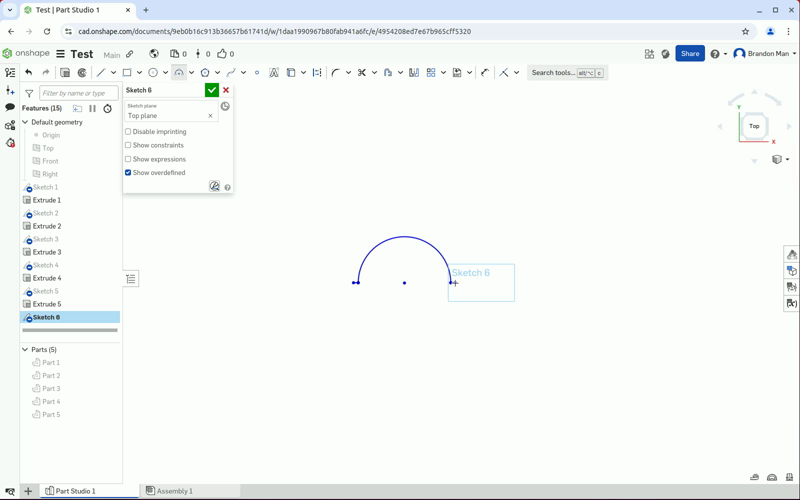
mouse_move(455, 282)
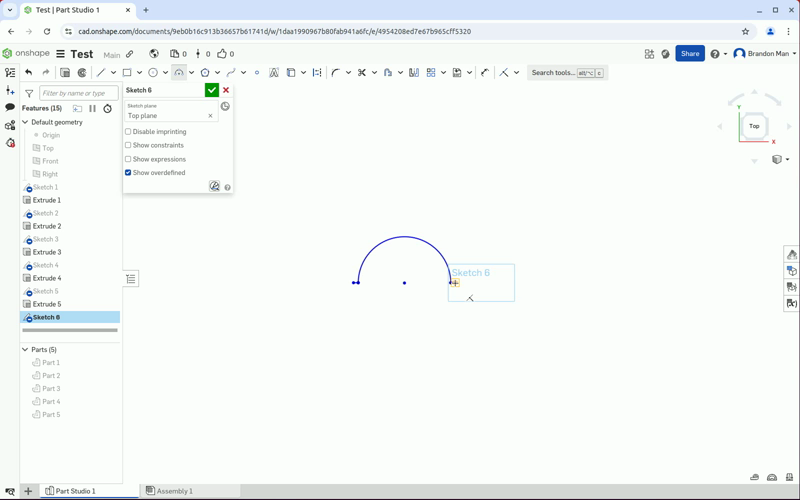
scroll(6)
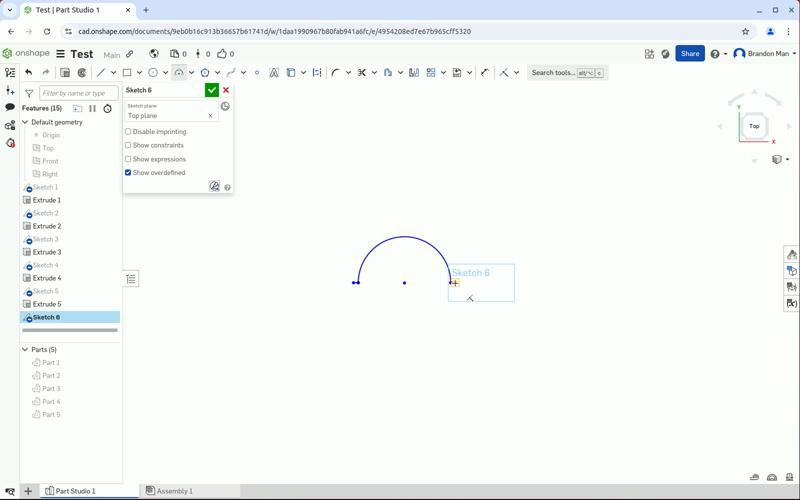
scroll(6)
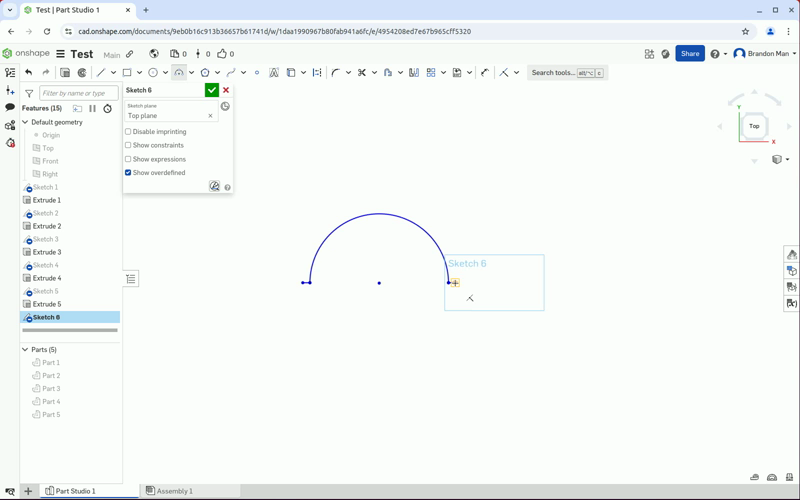
scroll(6)
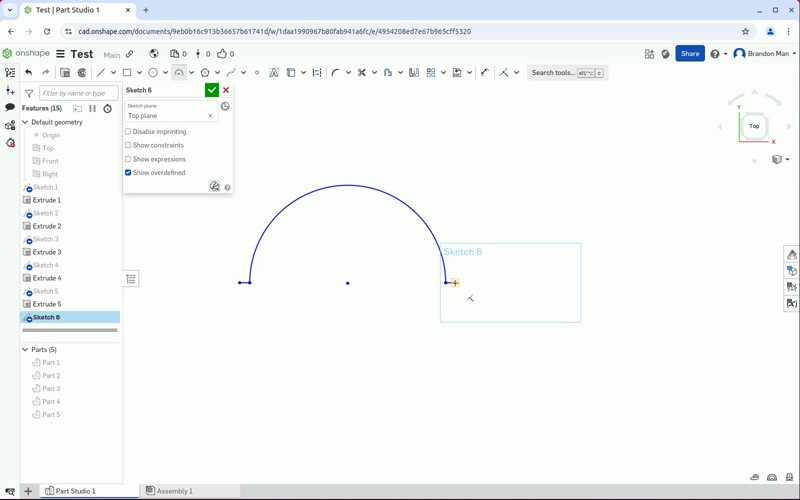
scroll(6)
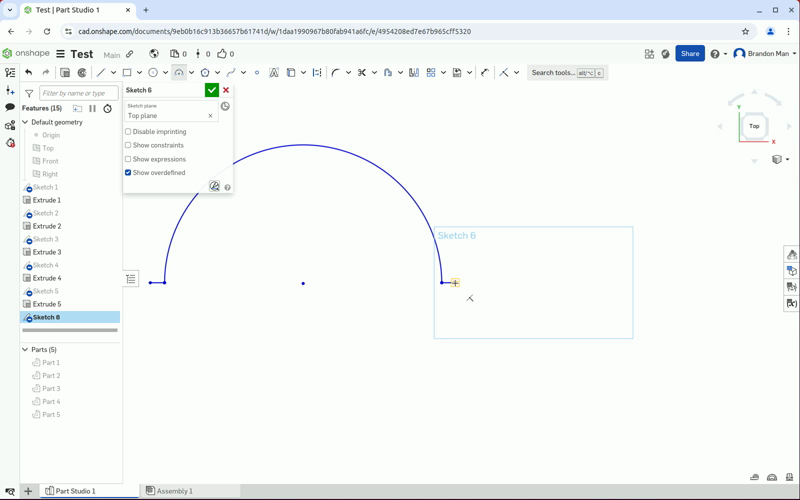
scroll(6)
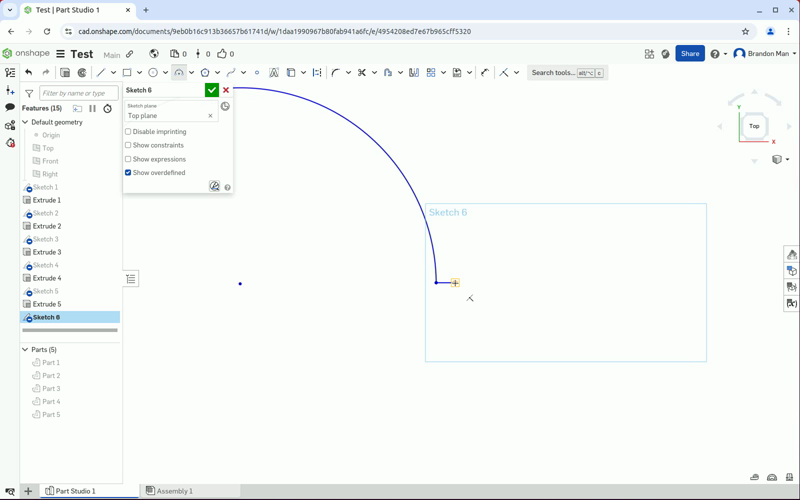
scroll(6)
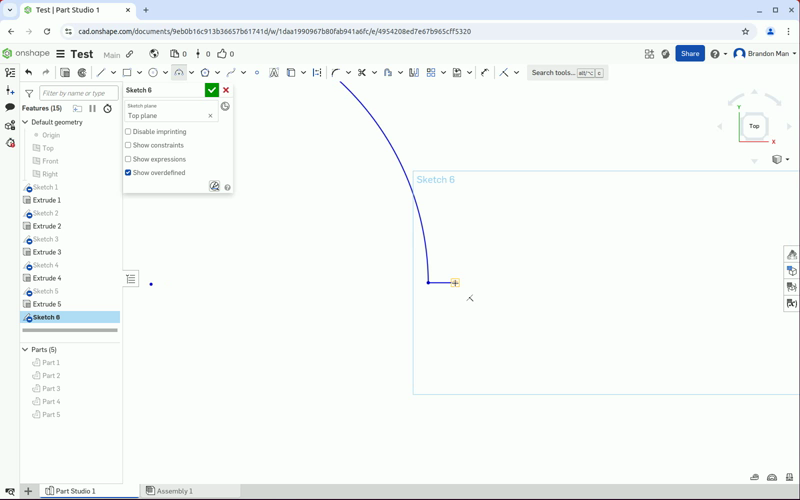
scroll(6)
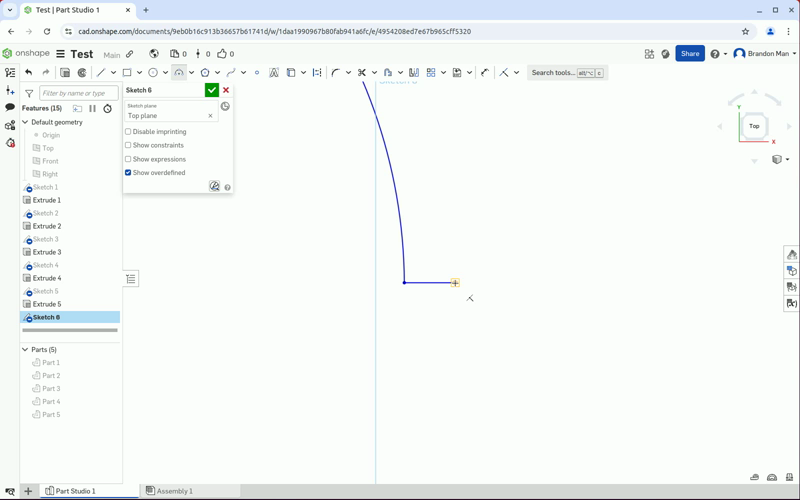
click(455, 282)
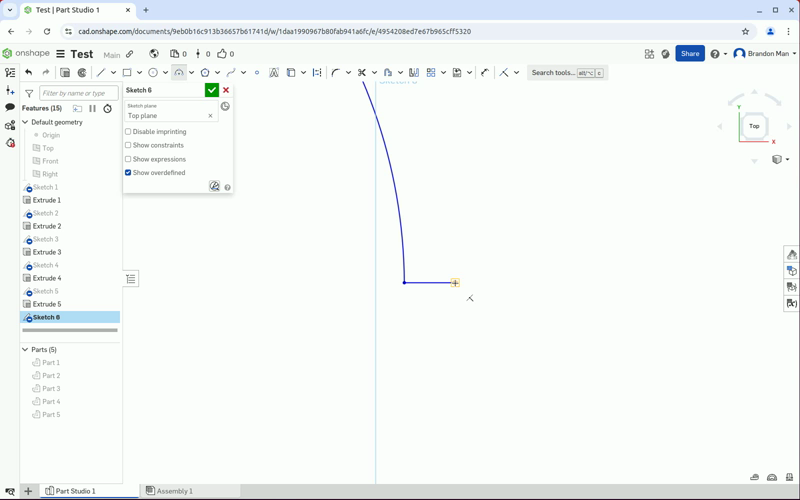
scroll(-6)
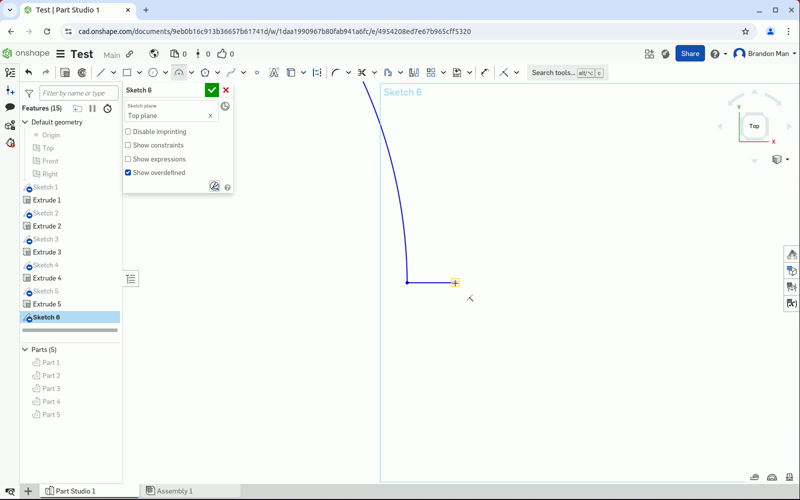
scroll(-6)
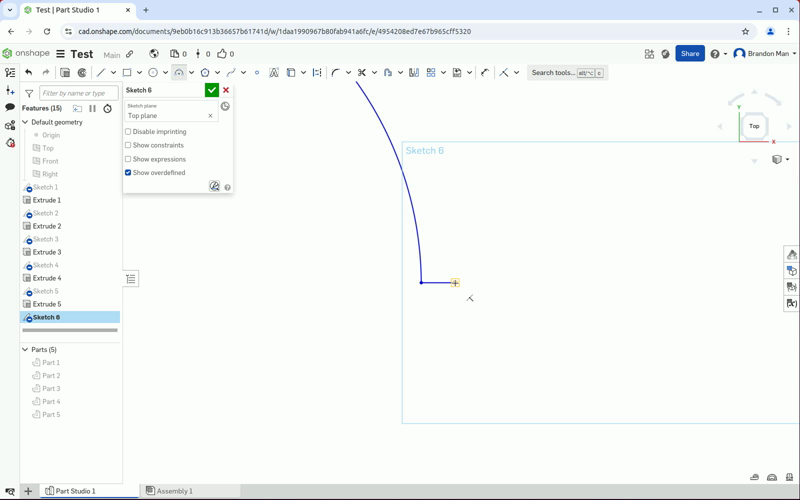
scroll(-6)
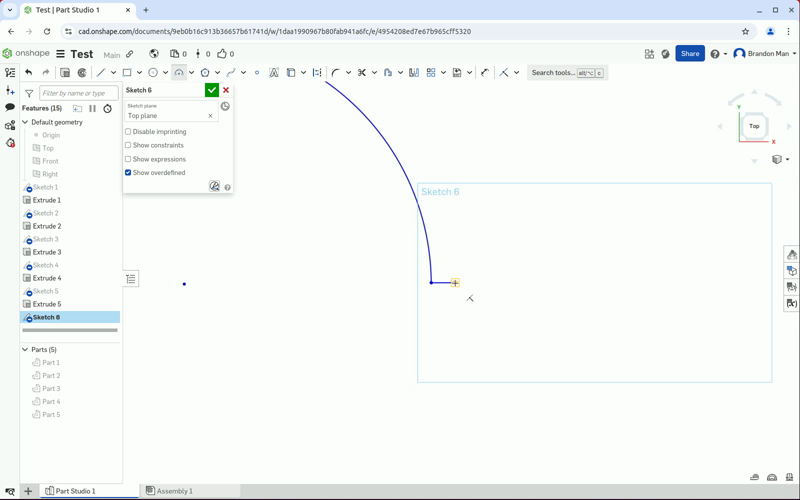
scroll(-6)
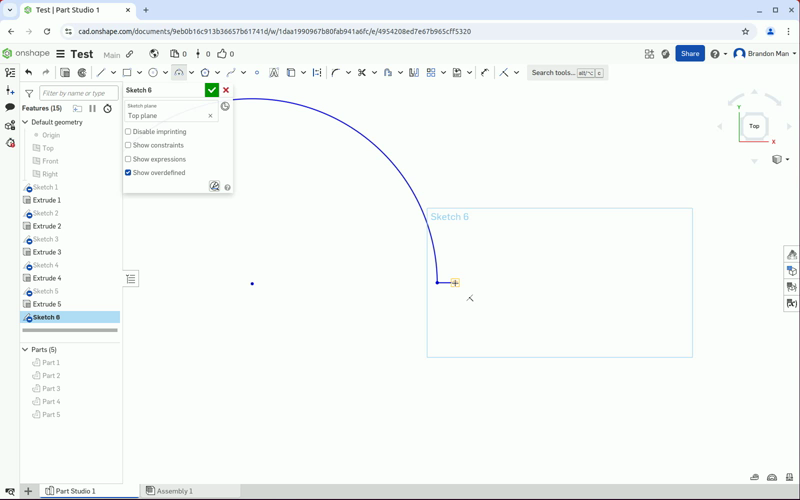
scroll(-6)
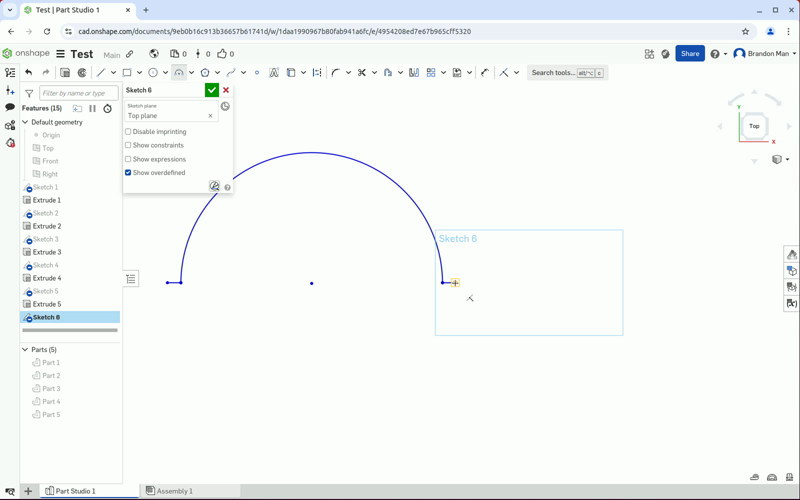
scroll(-6)
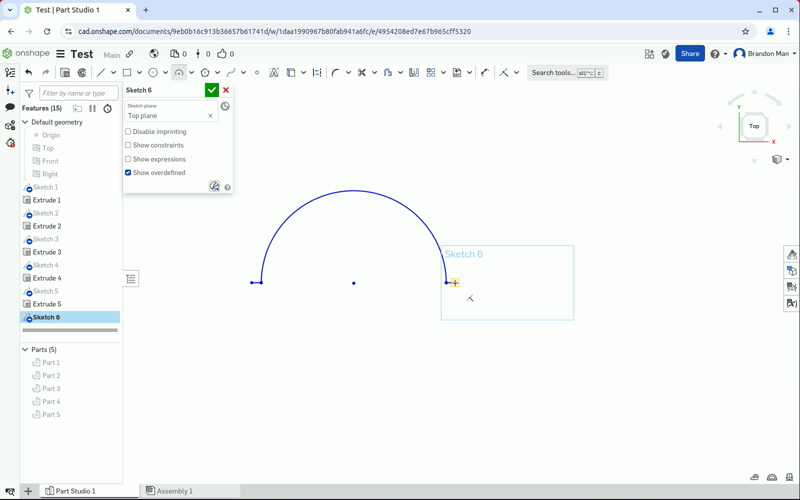
scroll(-6)
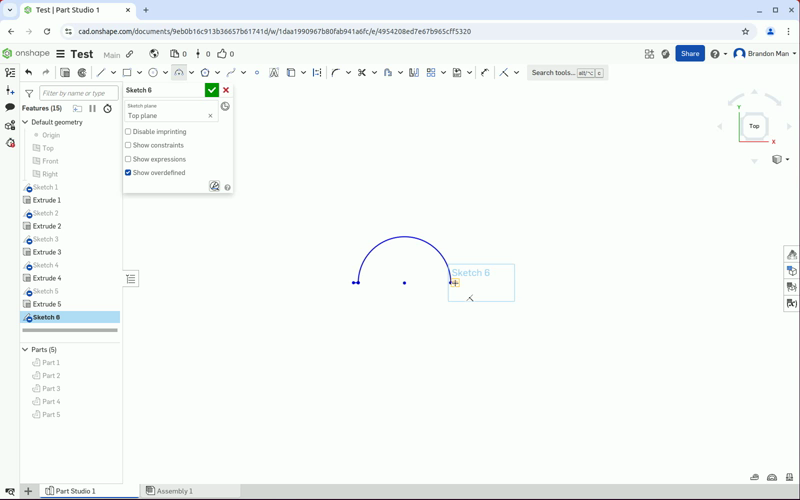
mouse_move(353, 282)
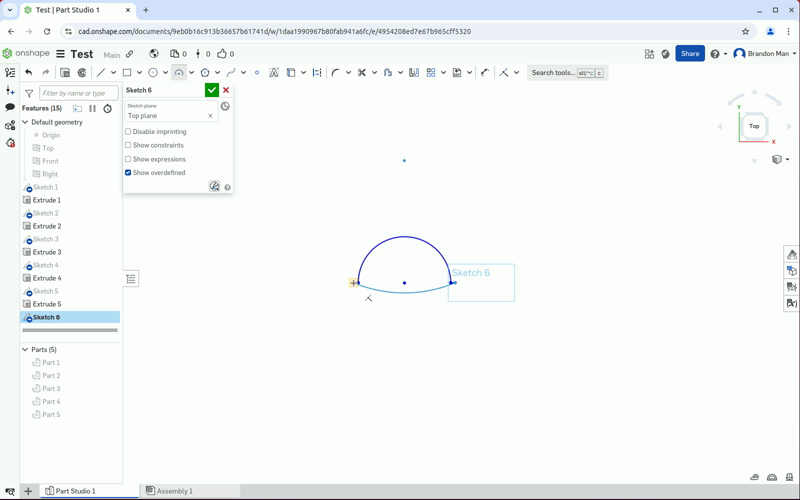
click(353, 282)
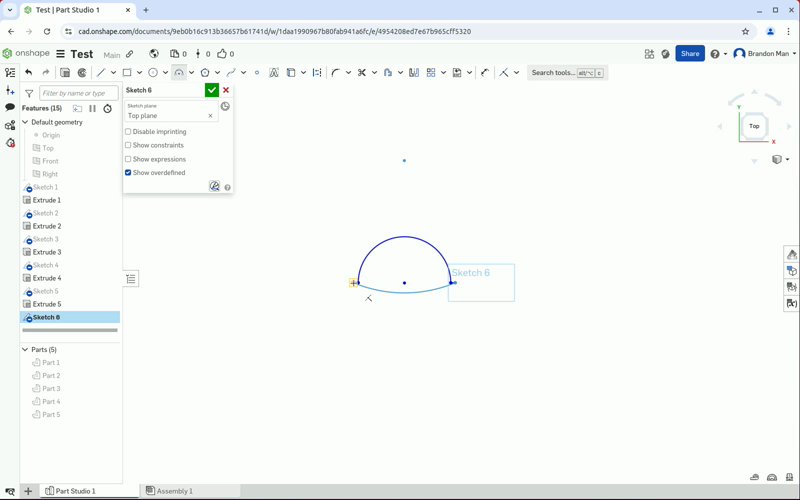
key_down(shift)
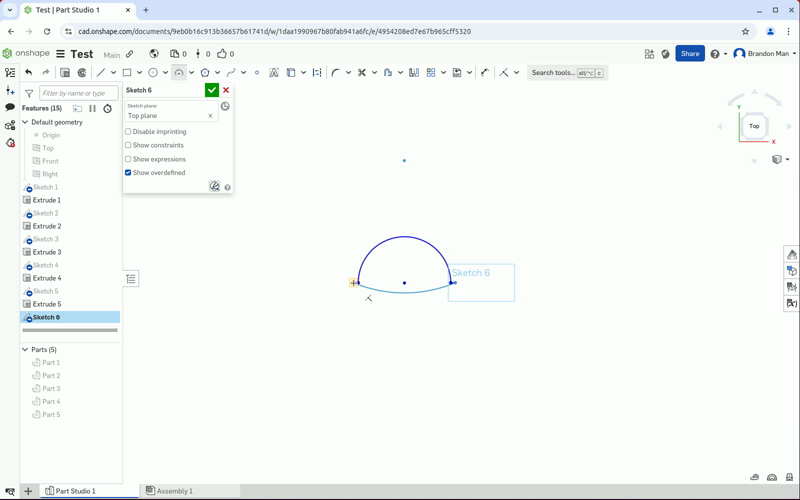
mouse_move(404, 232)
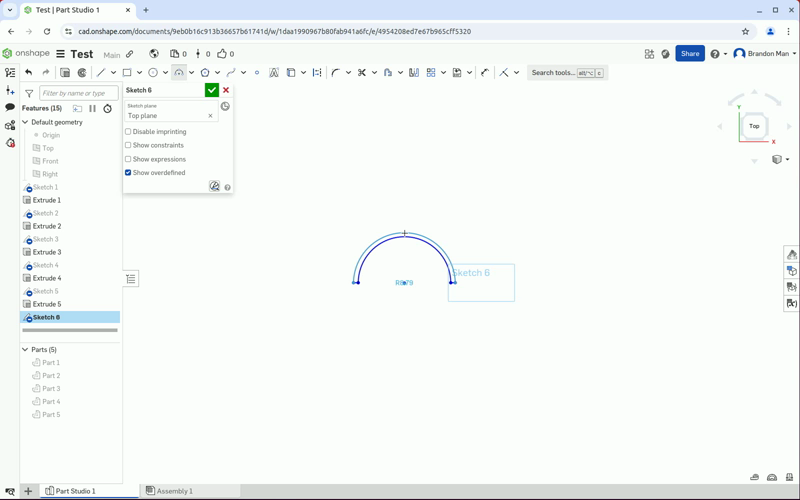
scroll(6)
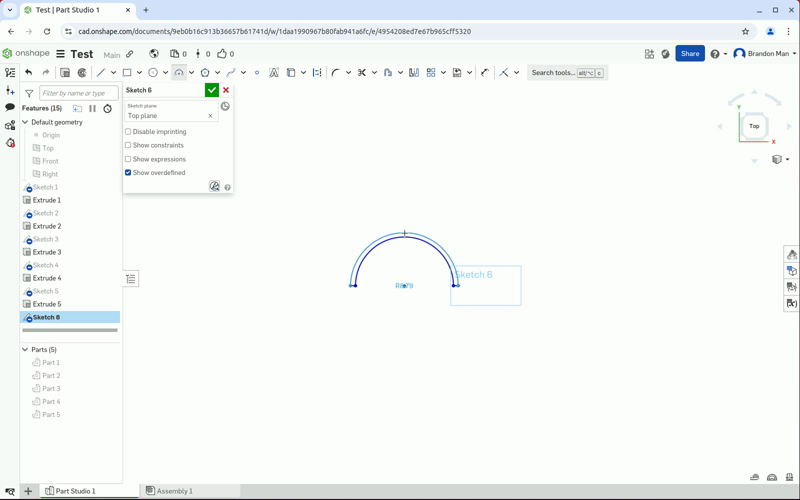
scroll(6)
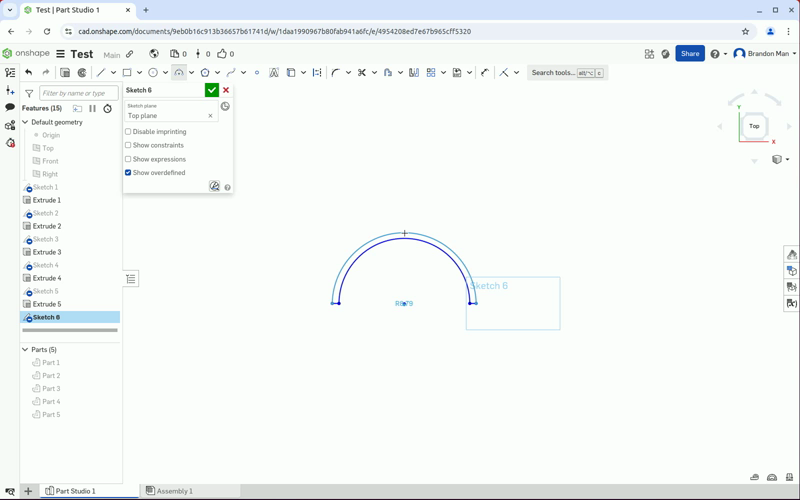
scroll(6)
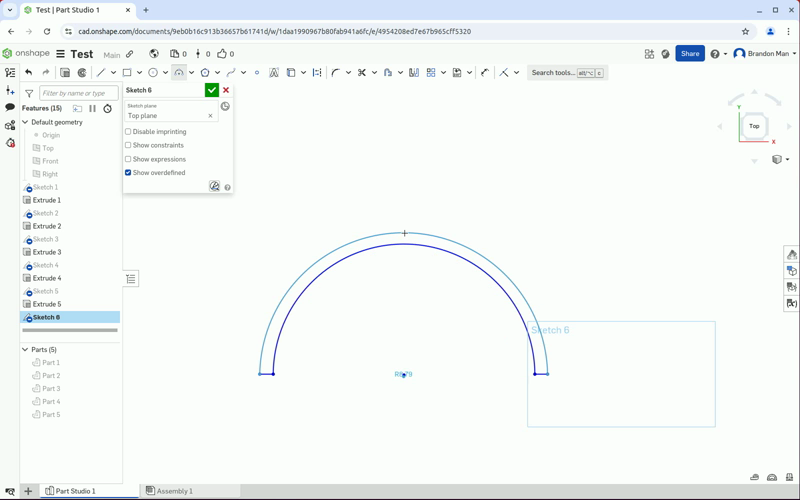
scroll(6)
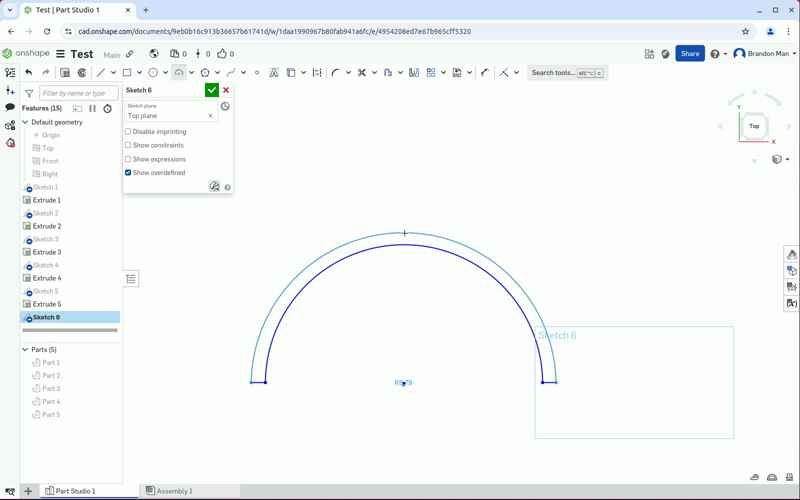
scroll(6)
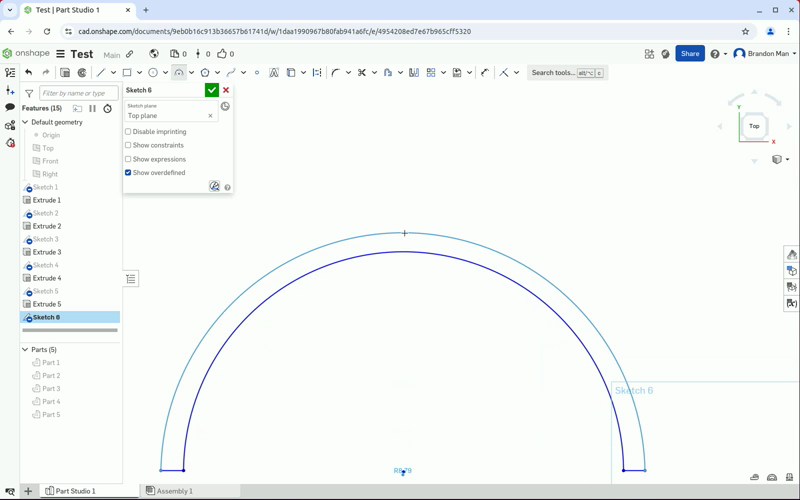
scroll(6)
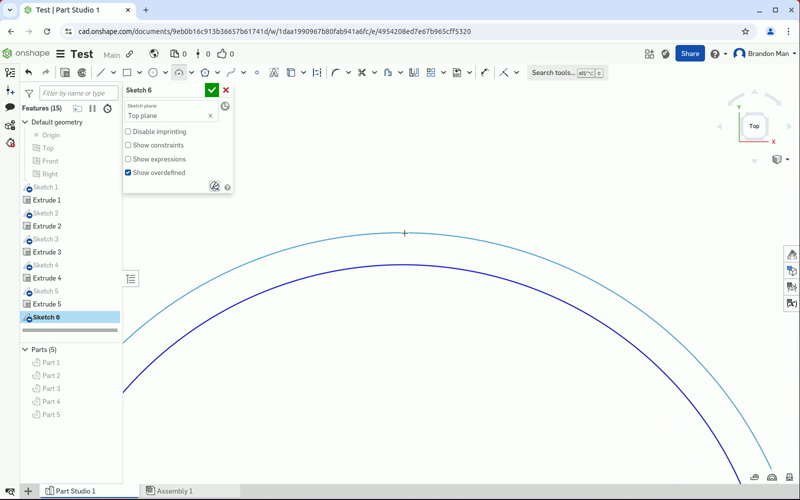
scroll(6)
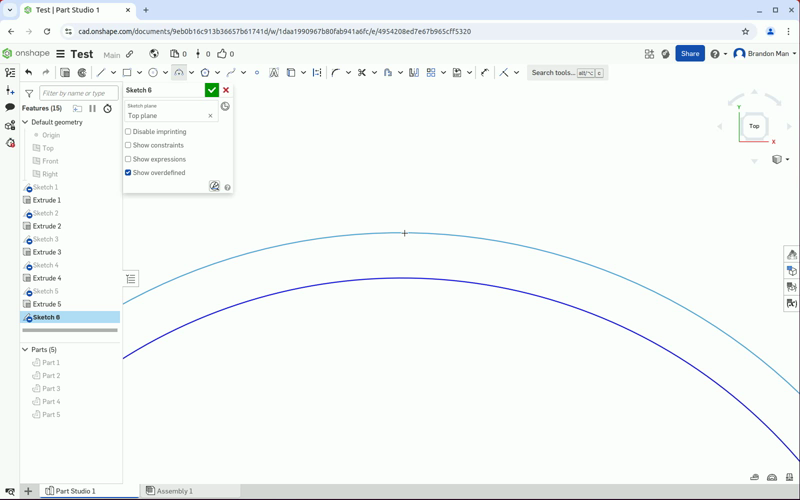
click(404, 232)
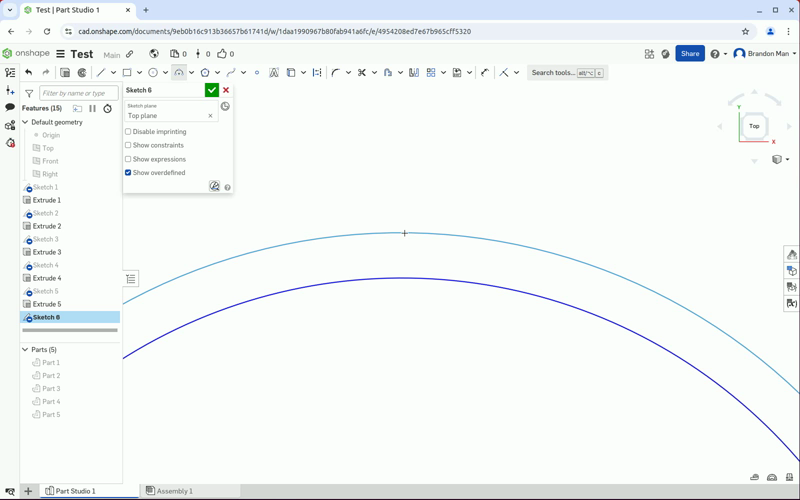
scroll(-6)
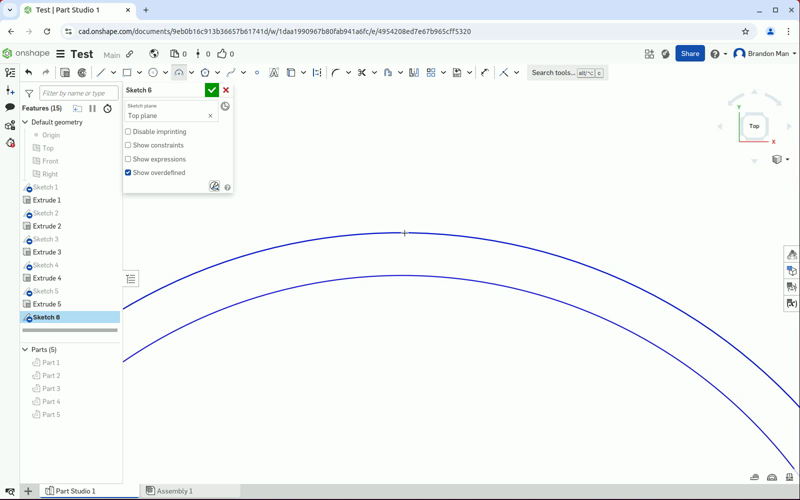
scroll(-6)
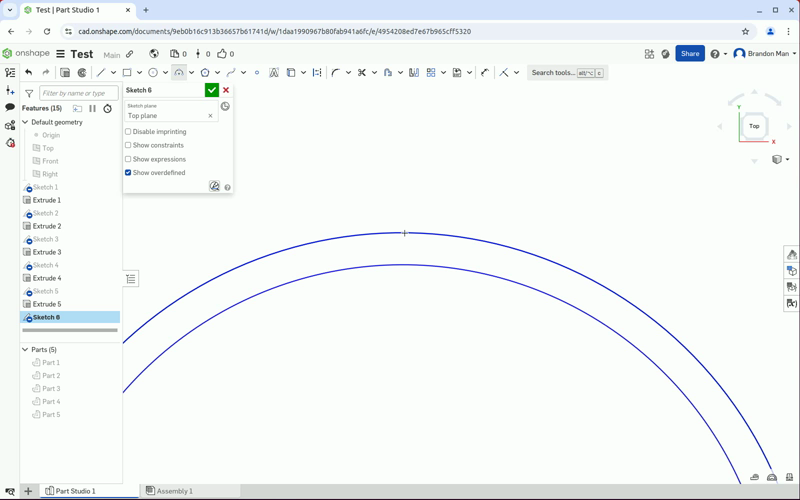
scroll(-6)
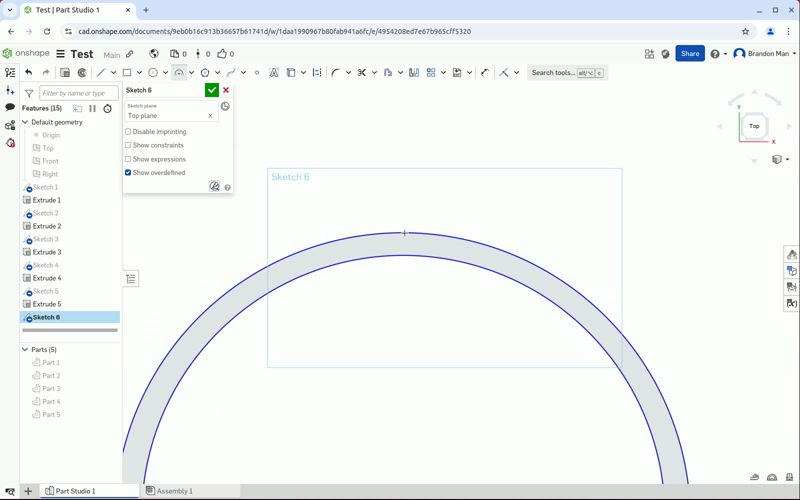
scroll(-6)
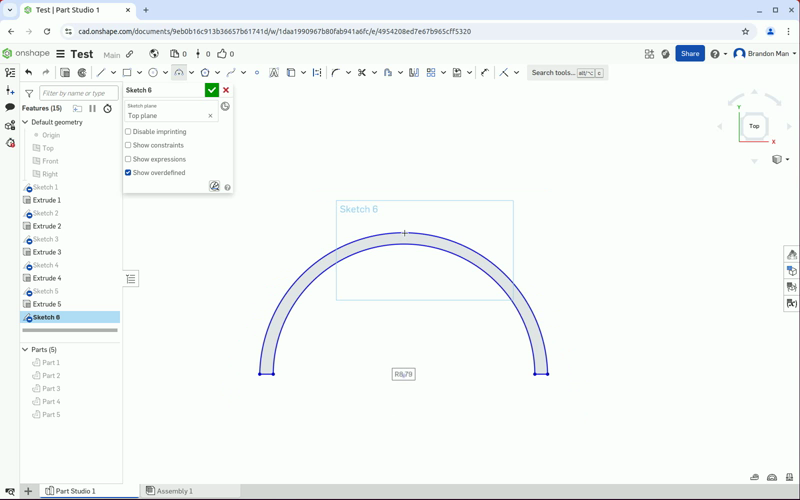
scroll(-6)
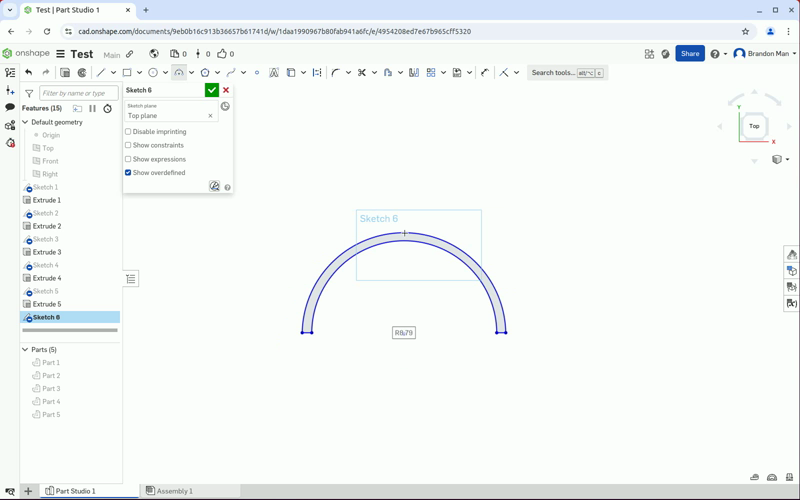
scroll(-6)
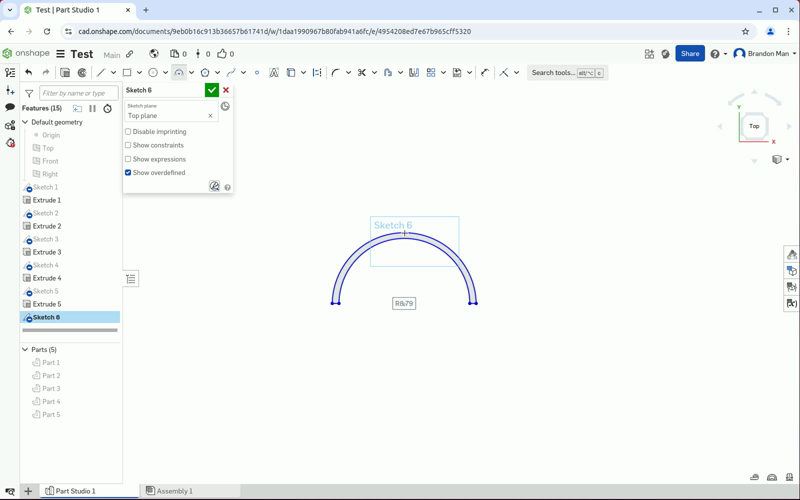
scroll(-6)
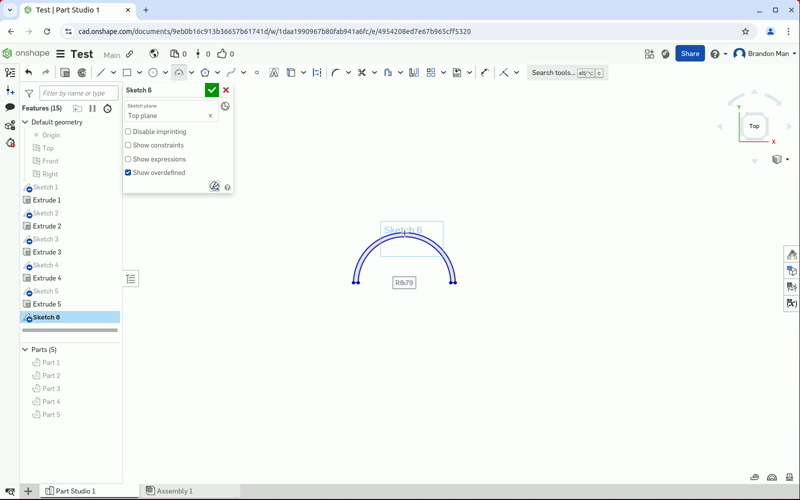
key_up(shift)
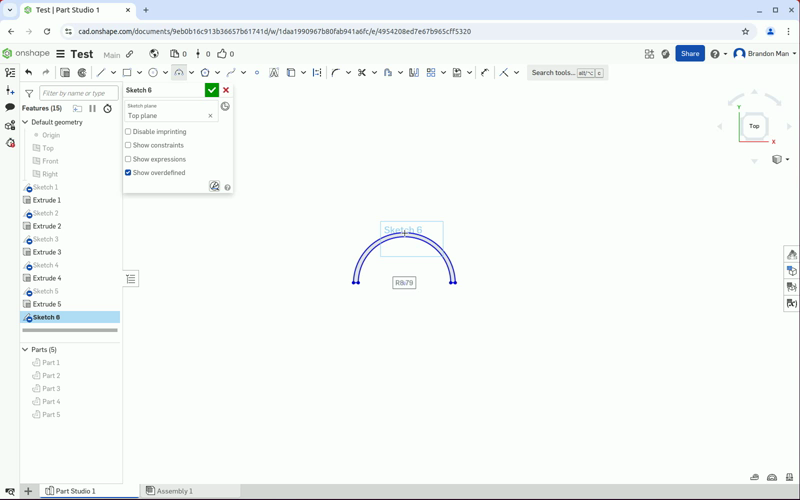
key(esc)
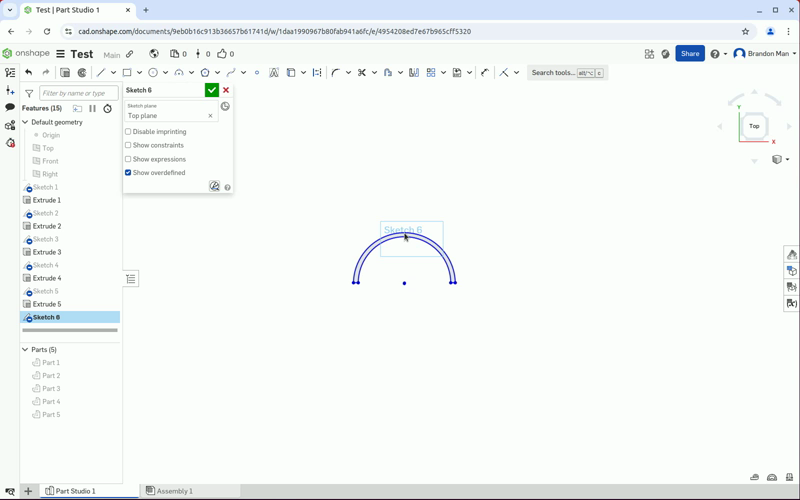
mouse_move(433, 255)
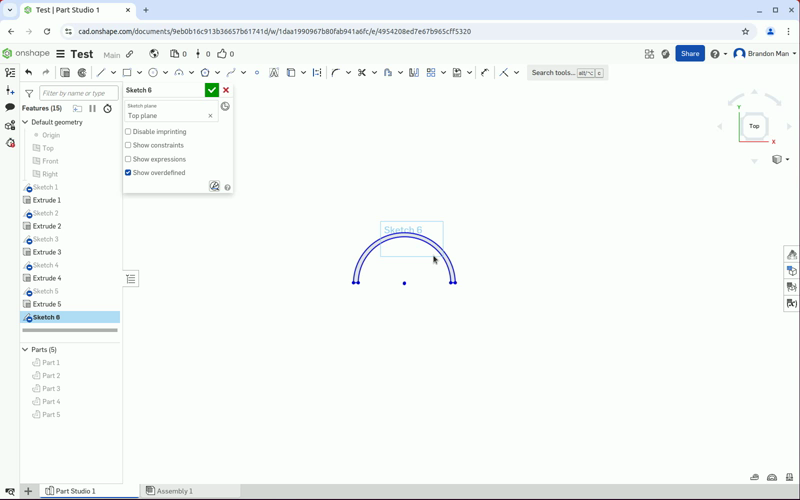
scroll(6)
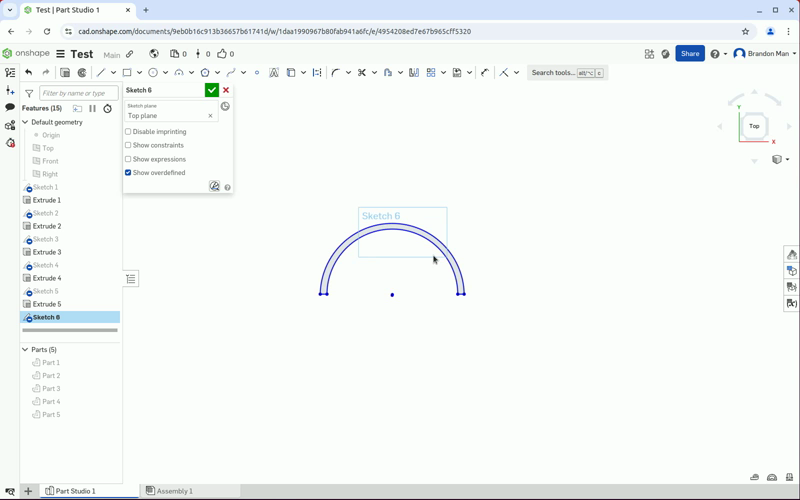
scroll(6)
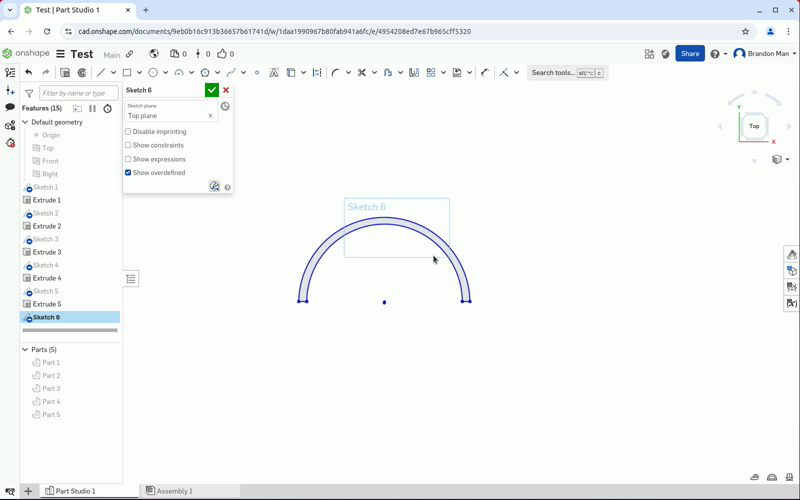
scroll(6)
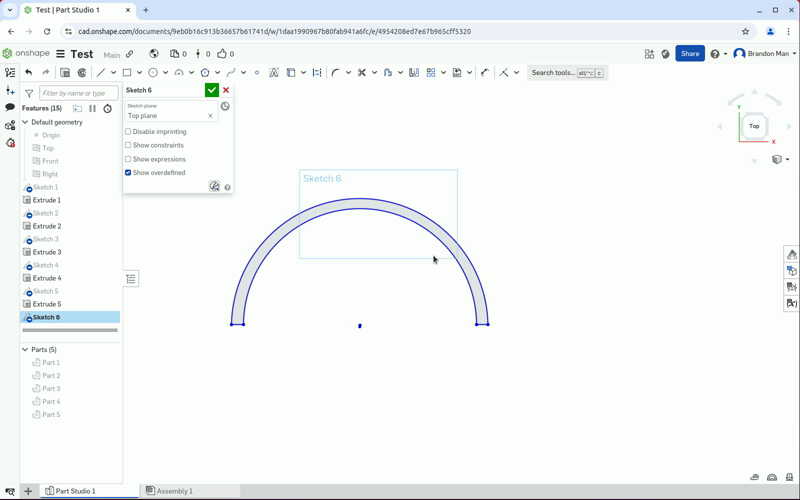
scroll(6)
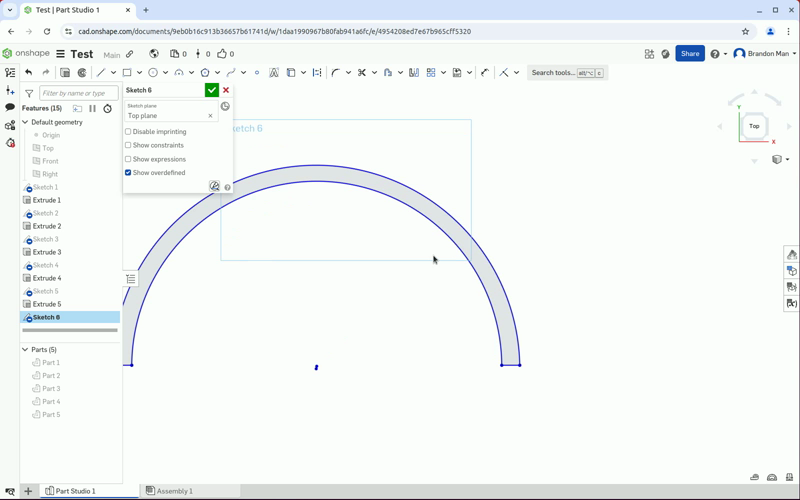
scroll(6)
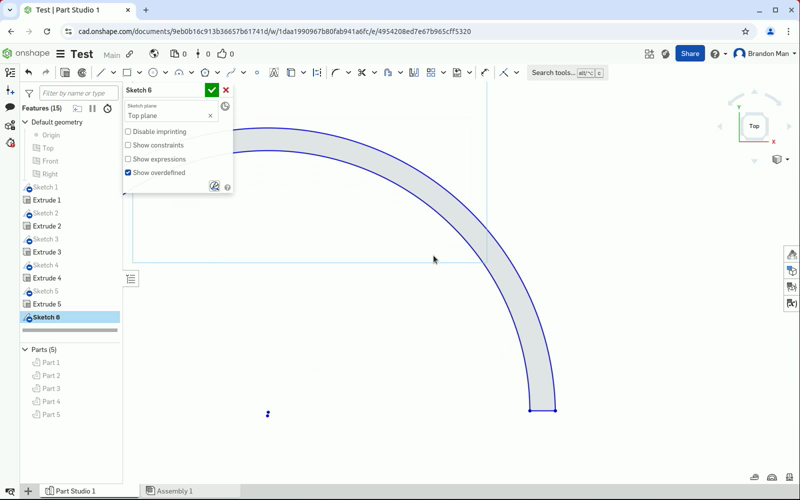
scroll(6)
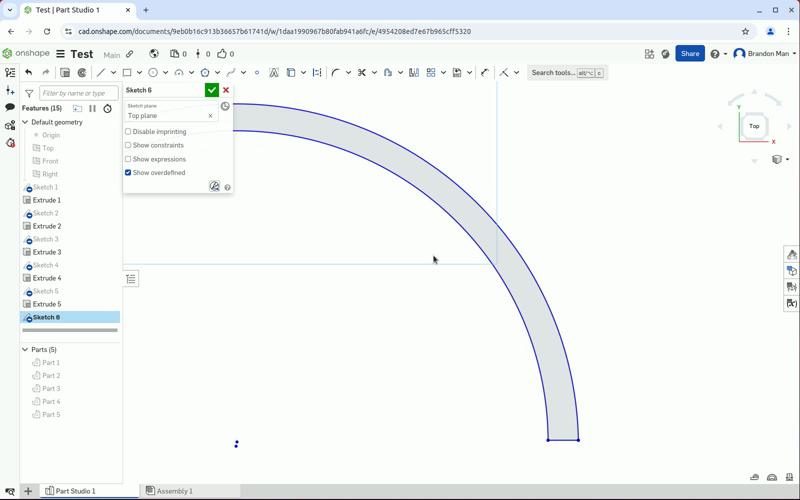
scroll(6)
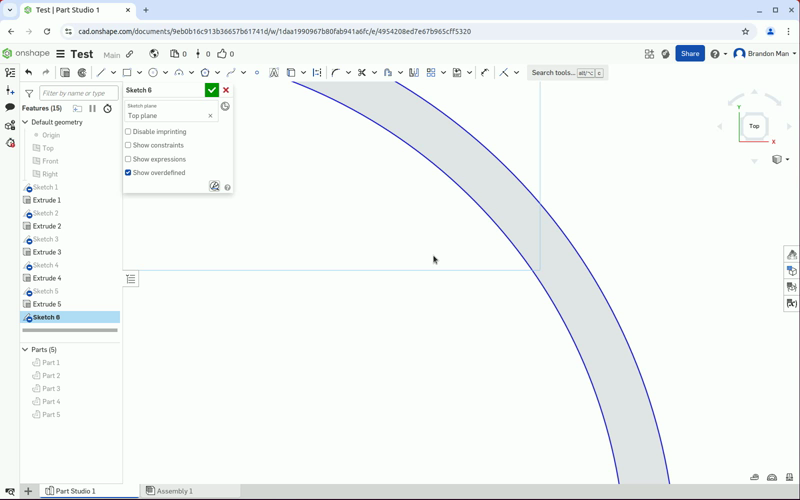
click(433, 255)
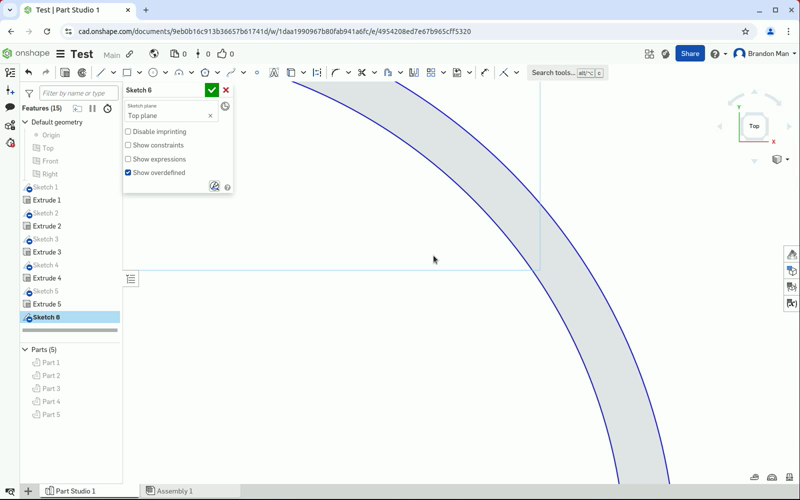
scroll(-6)
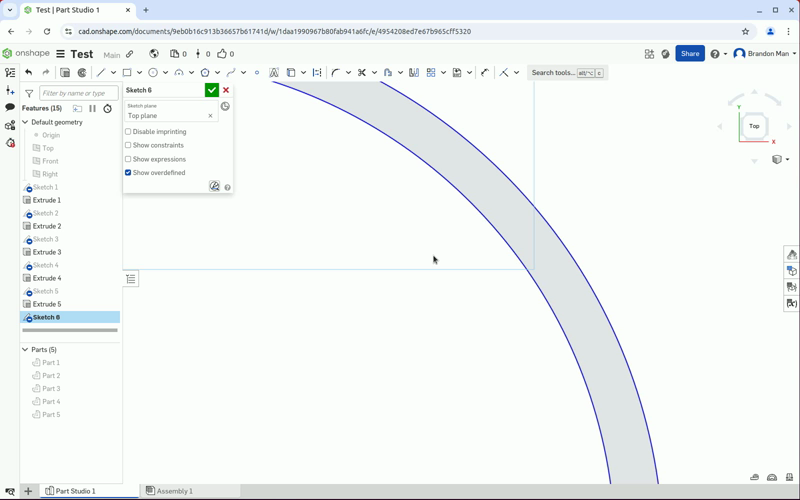
scroll(-6)
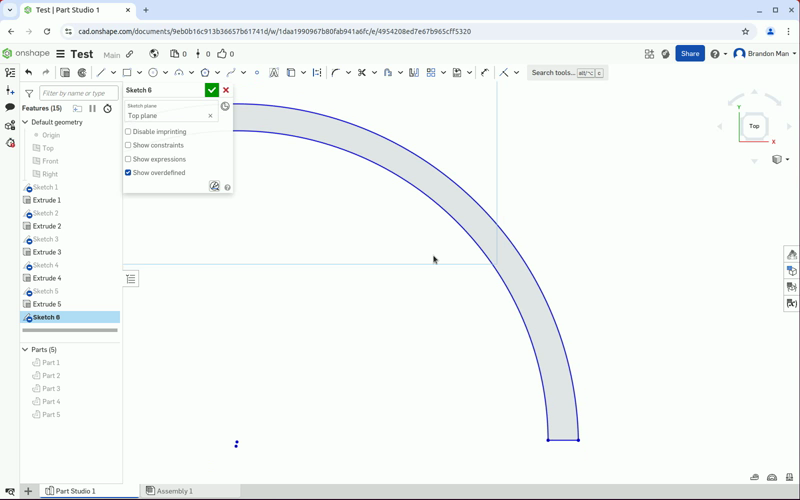
scroll(-6)
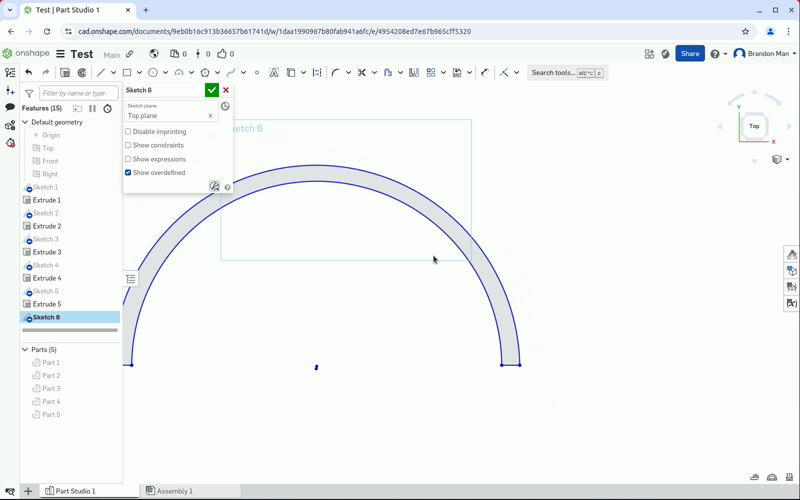
scroll(-6)
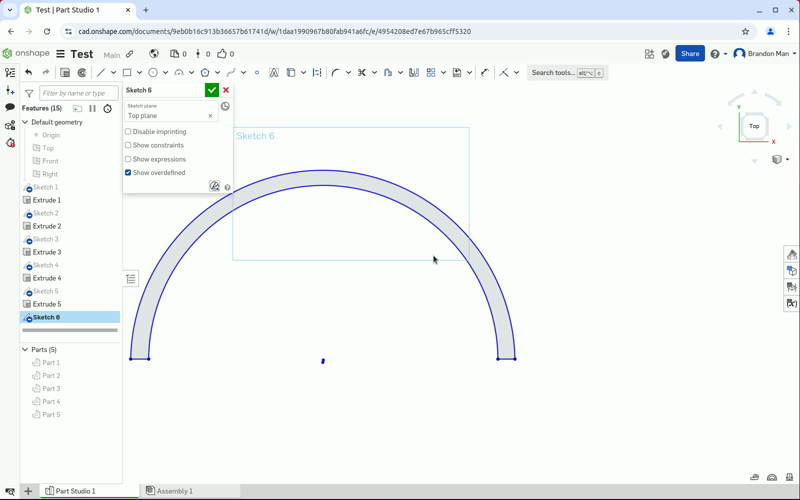
scroll(-6)
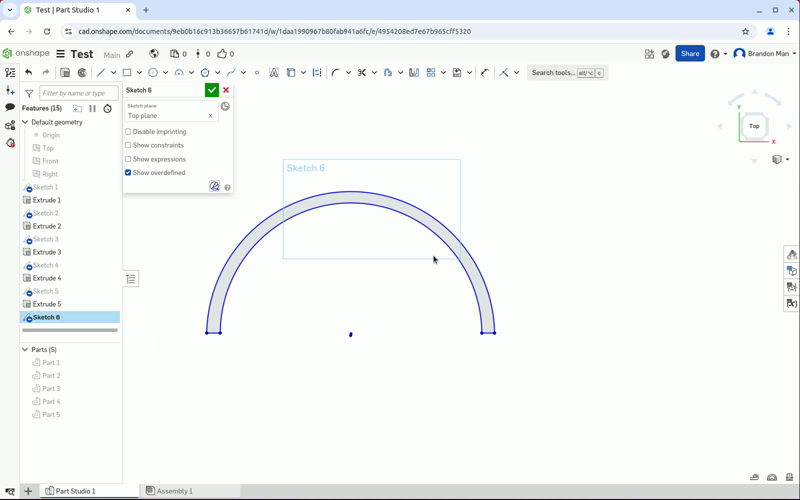
scroll(-6)
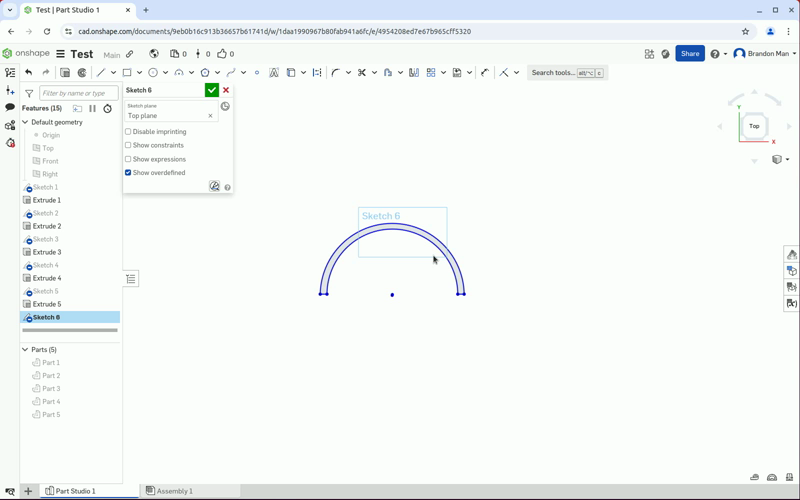
scroll(-6)
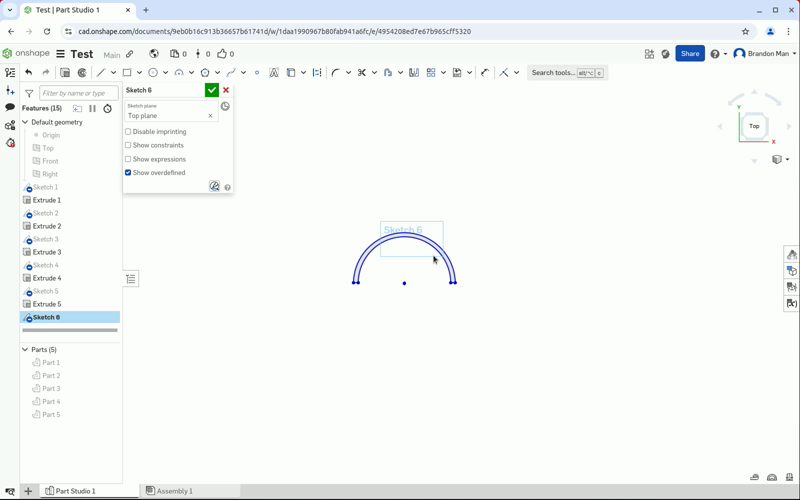
mouse_move(73, 352)
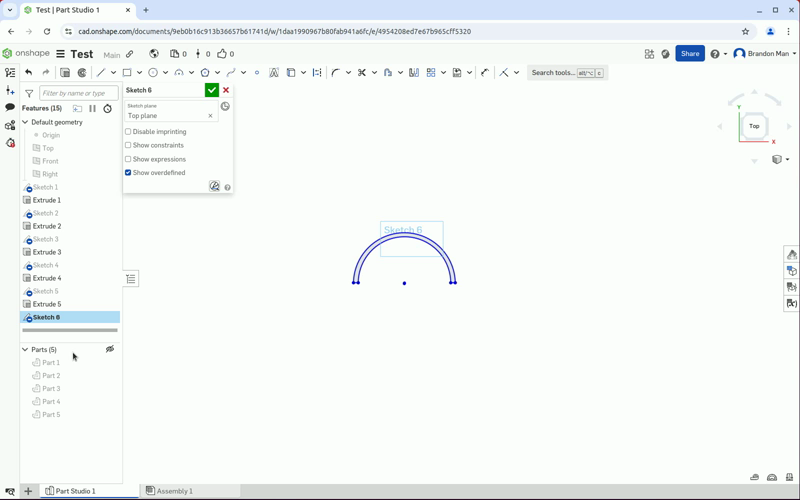
key(shift+y)
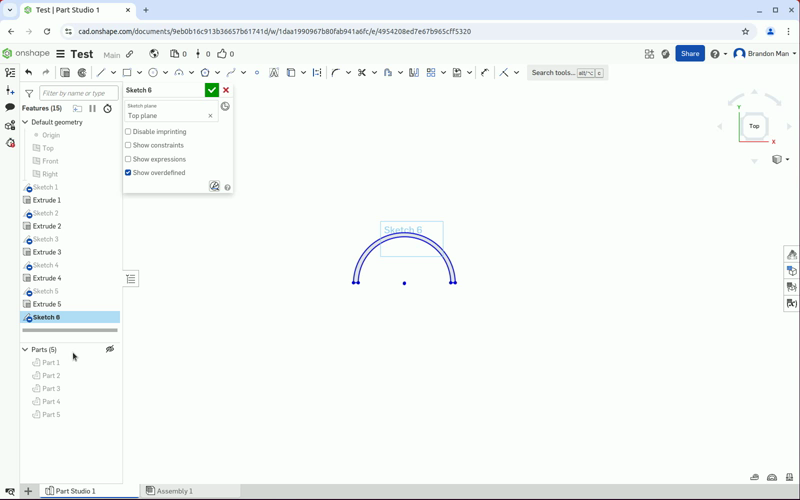
key(shift+e)
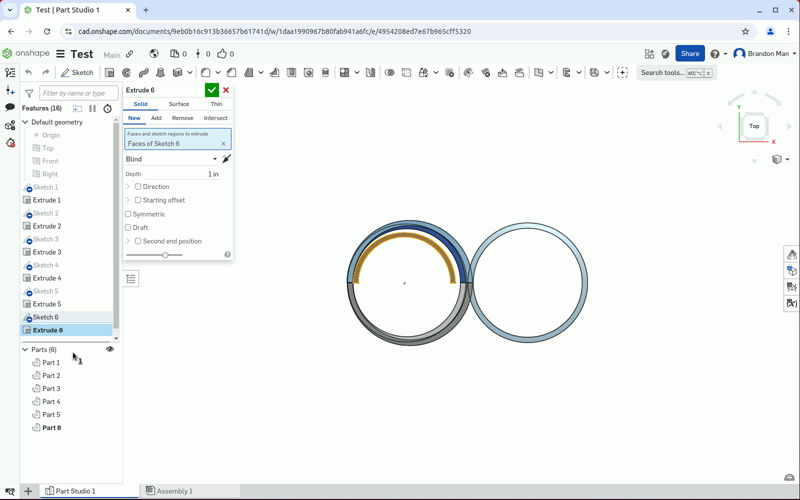
mouse_move(143, 106)
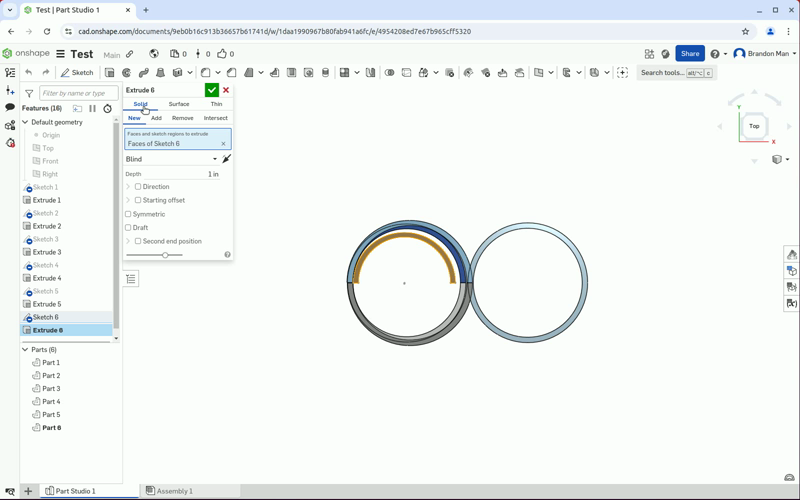
click(143, 106)
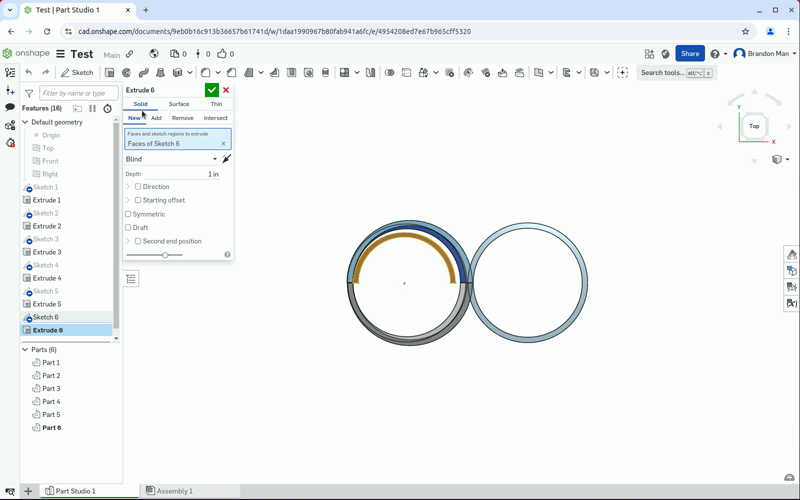
mouse_move(137, 120)
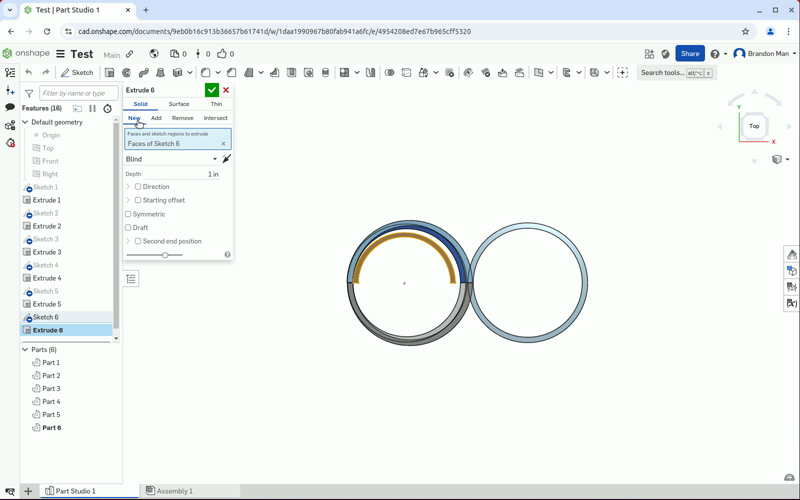
click(137, 120)
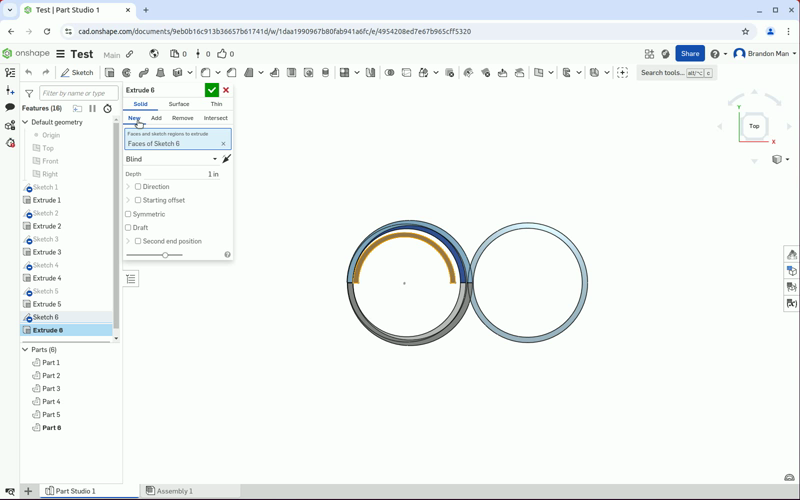
key(tab, 4)
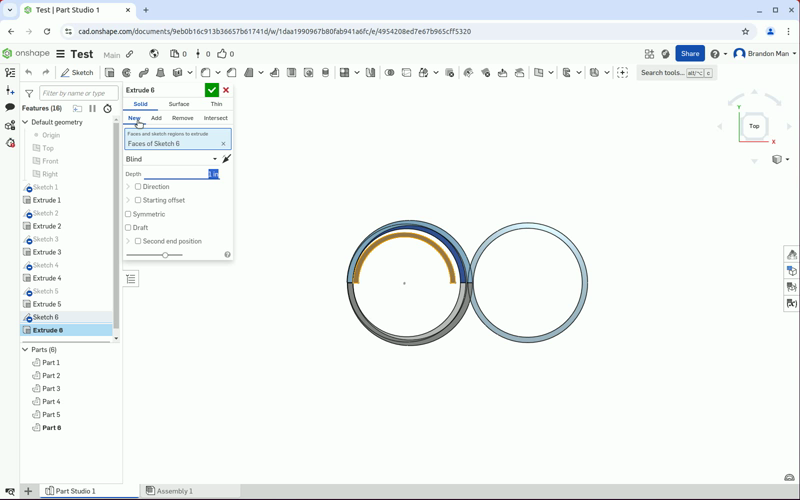
text(0.241)
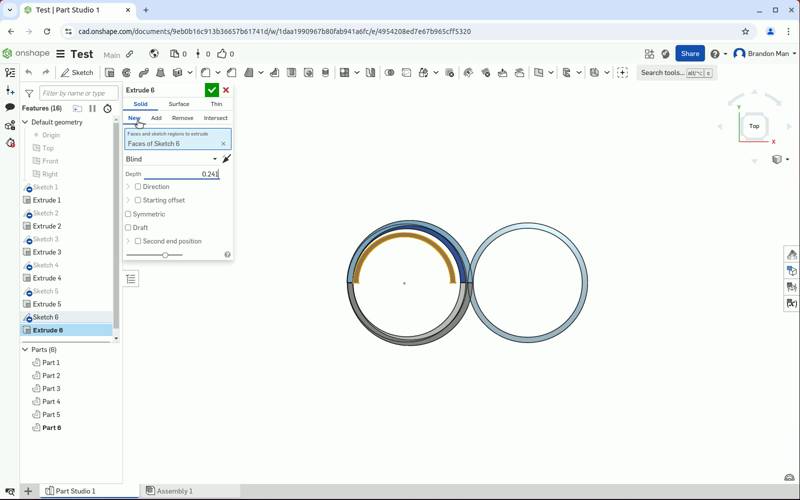
key(enter)
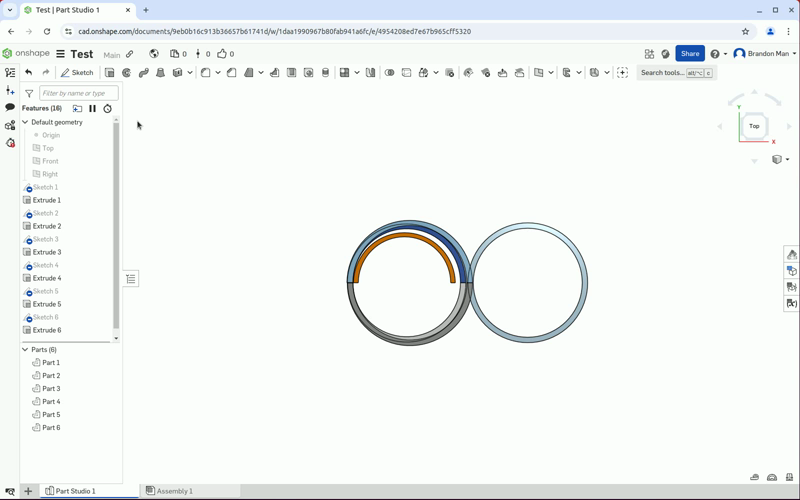
key(shift+h)
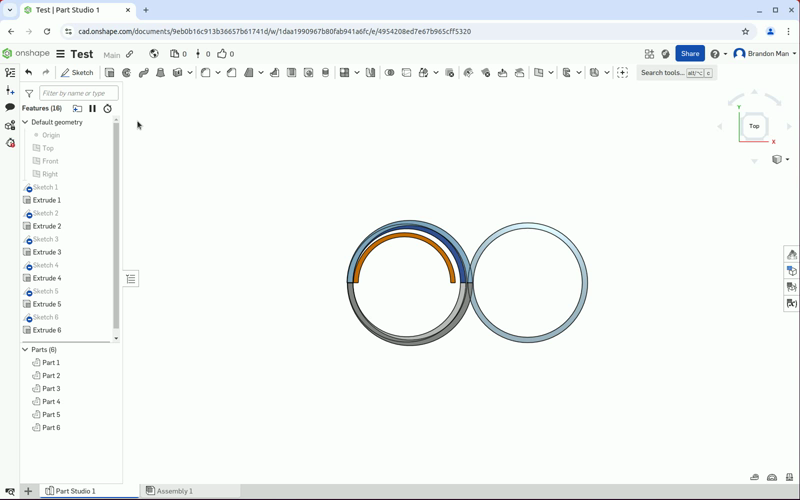
key(shift+h)
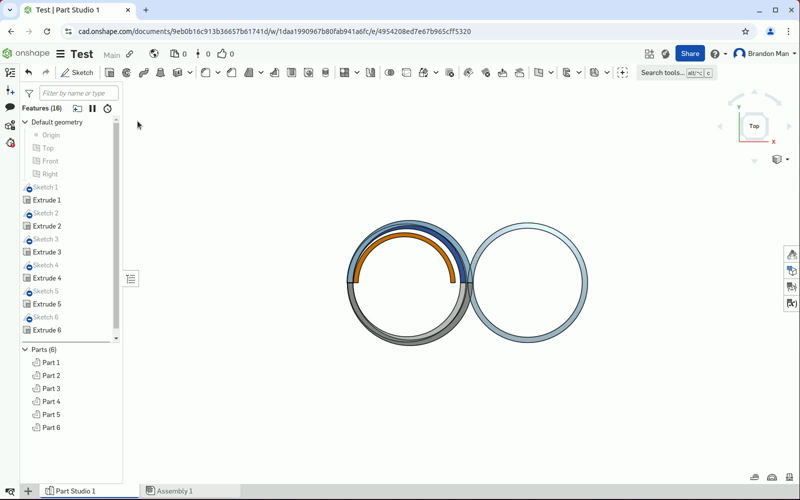
mouse_move(69, 189)
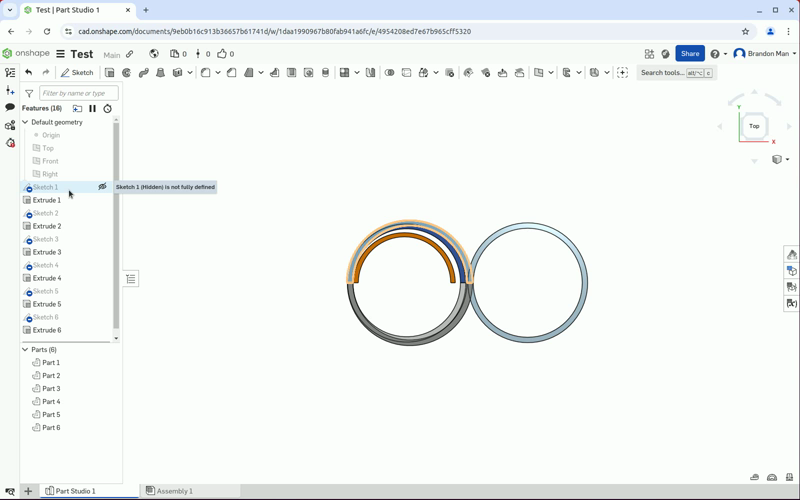
click(69, 189)
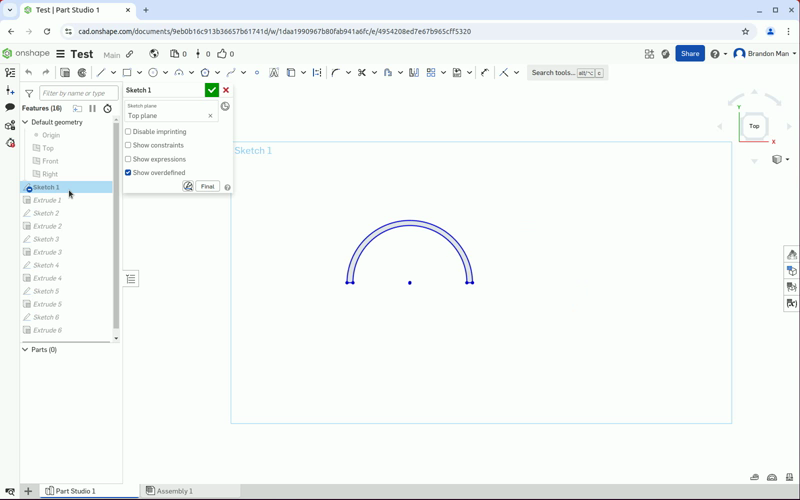
mouse_move(229, 92)
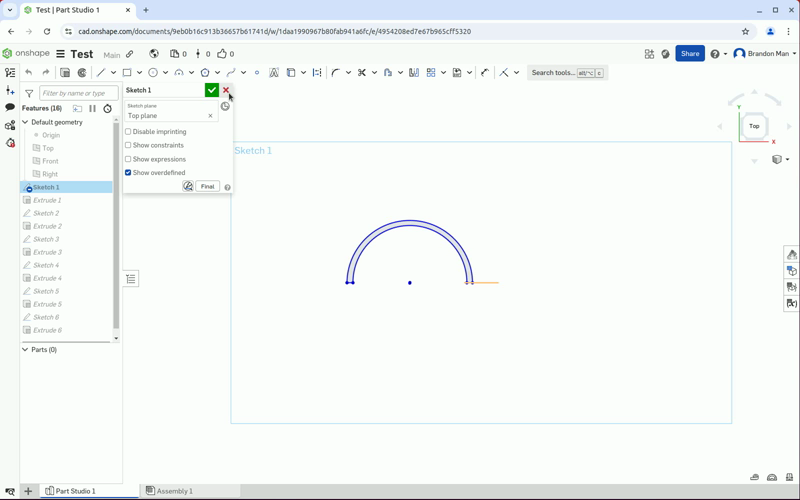
click(229, 92)
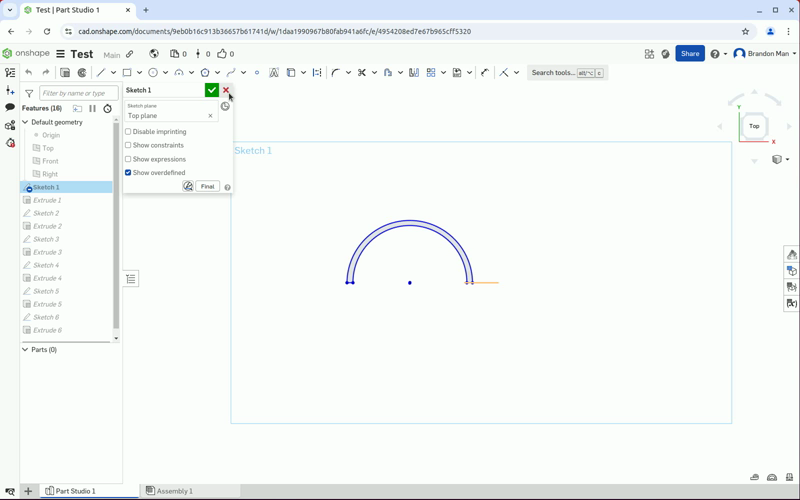
key(shift+s)
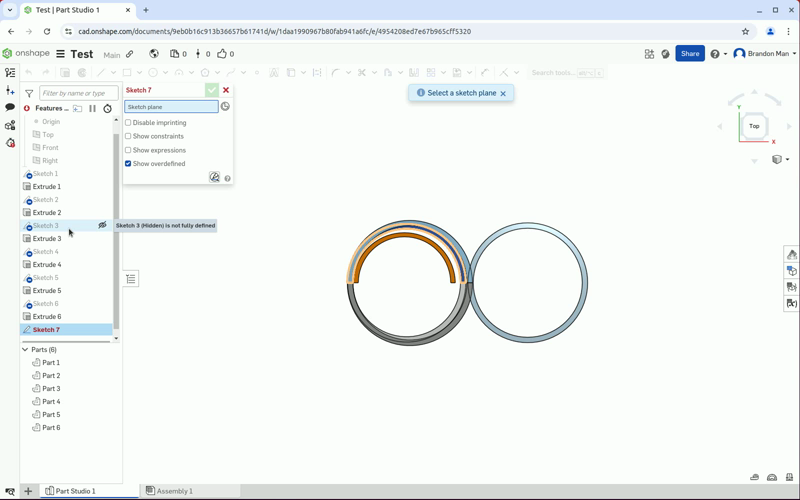
scroll(3)
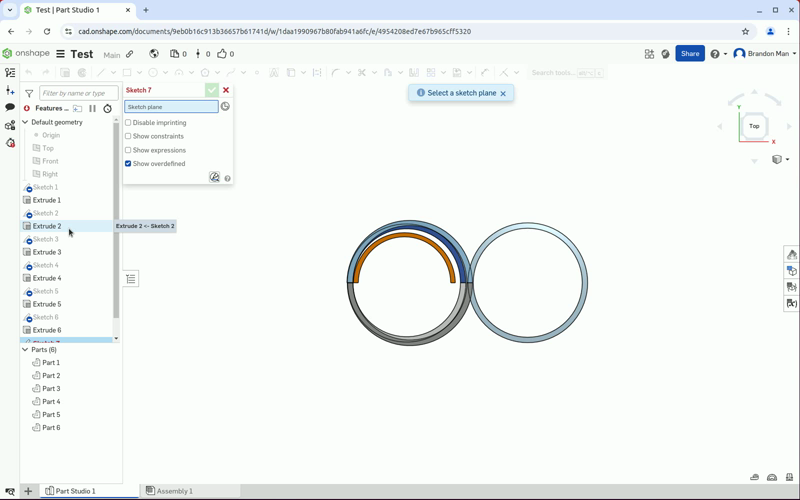
mouse_move(69, 150)
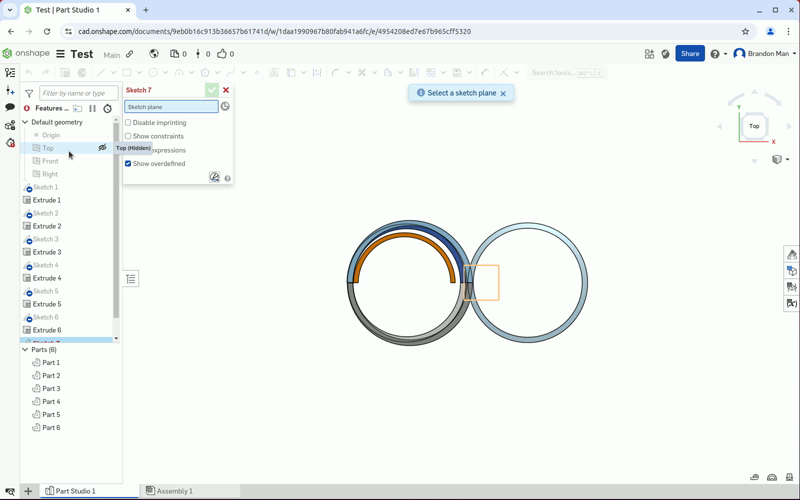
click(69, 150)
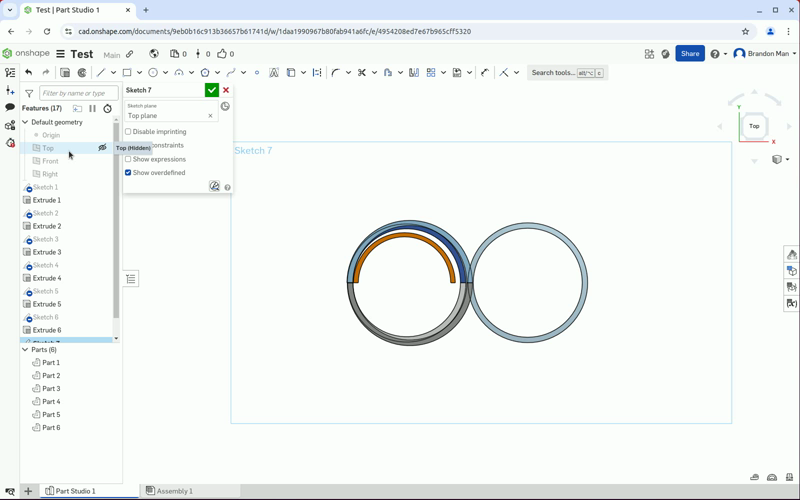
mouse_move(73, 352)
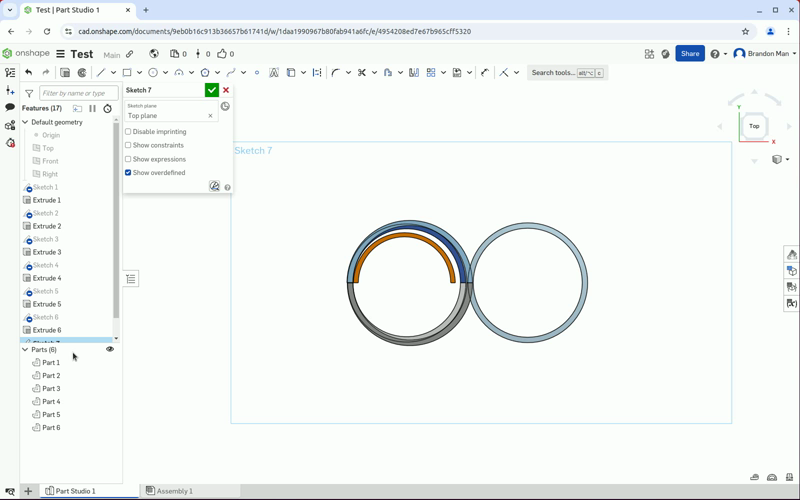
key(y)
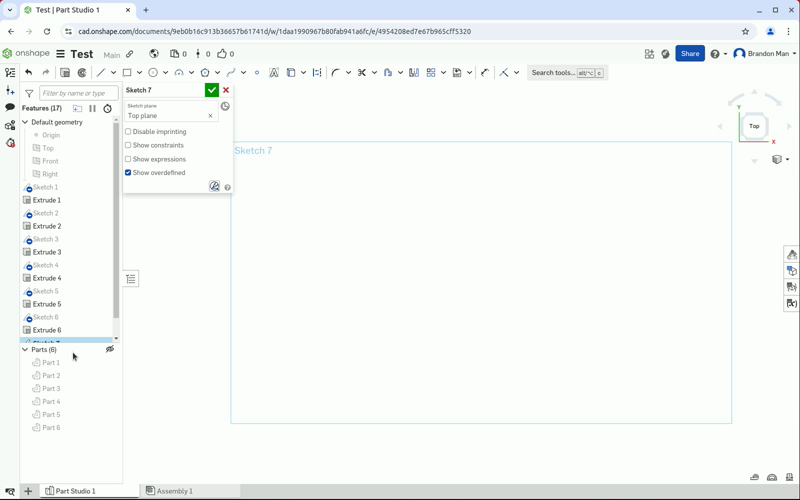
key(a)
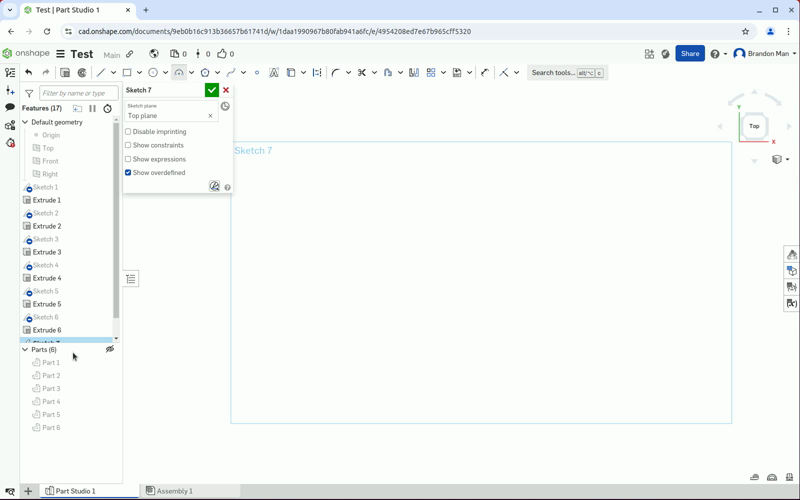
key_down(shift)
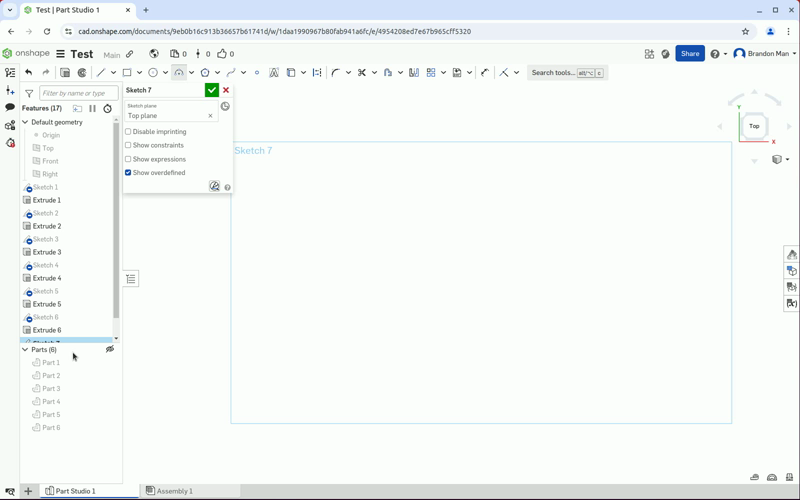
mouse_move(353, 282)
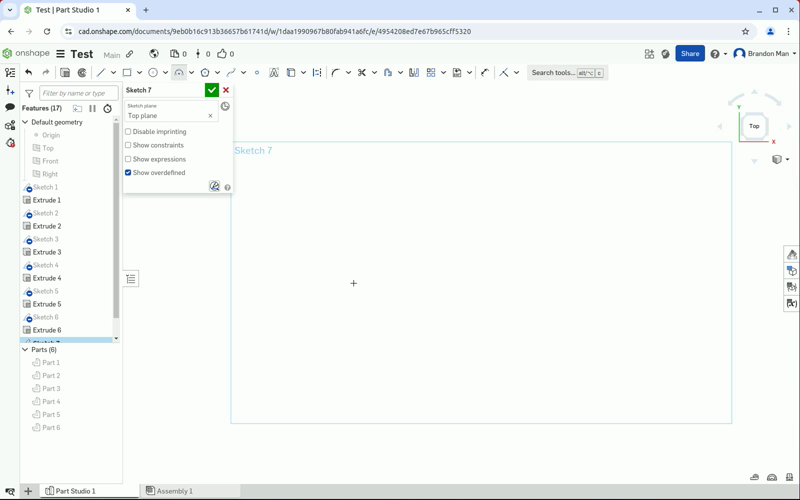
click(353, 282)
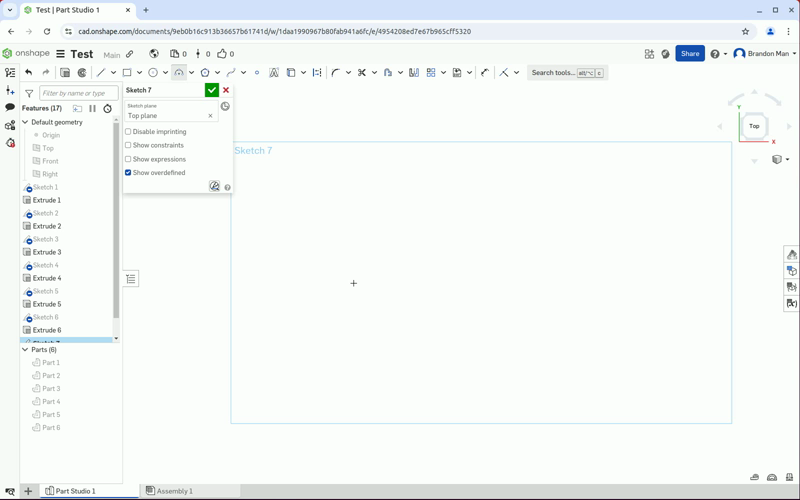
key_up(shift)
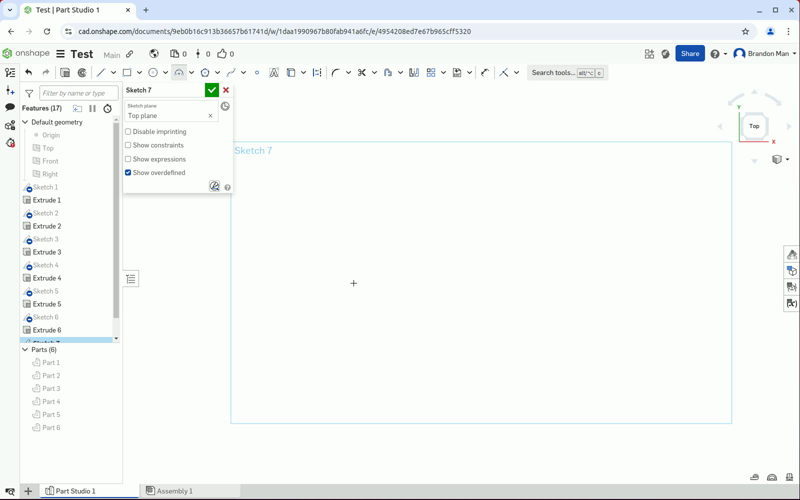
key_down(shift)
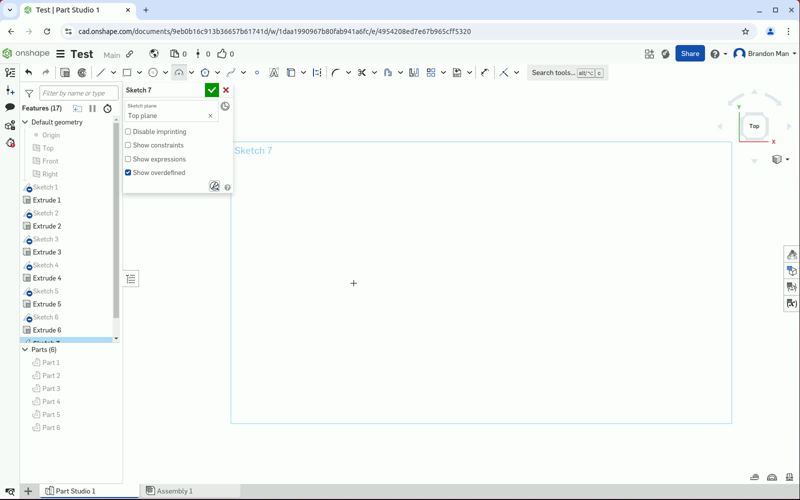
mouse_move(455, 282)
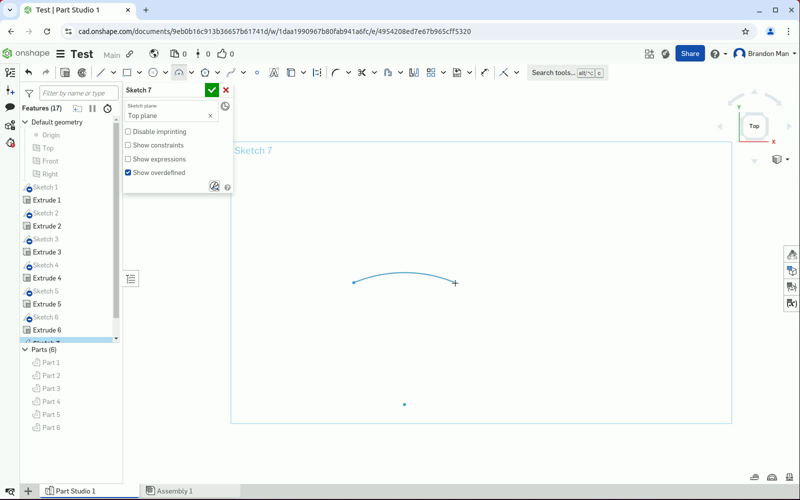
click(455, 282)
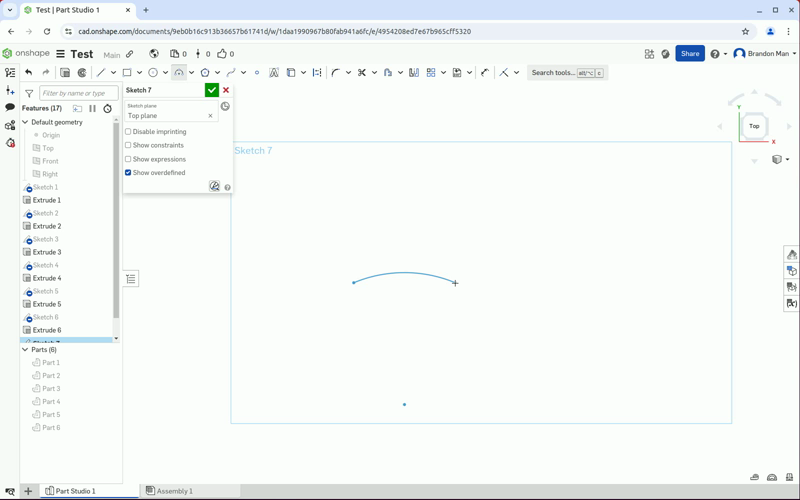
mouse_move(404, 333)
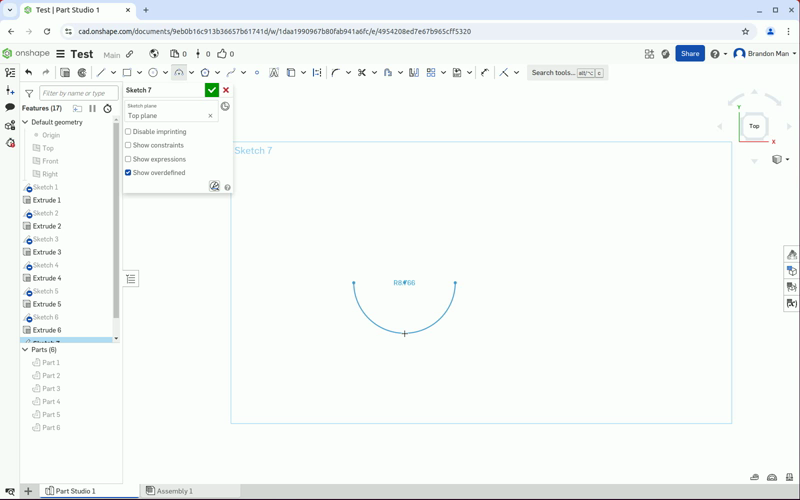
click(404, 333)
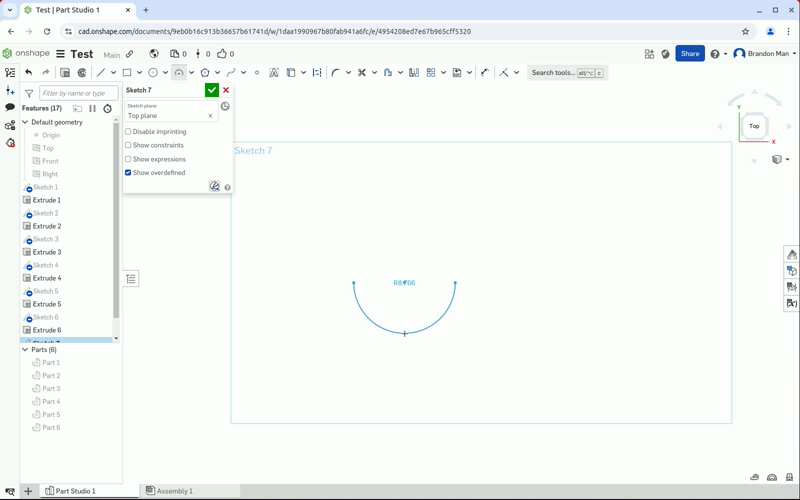
key_up(shift)
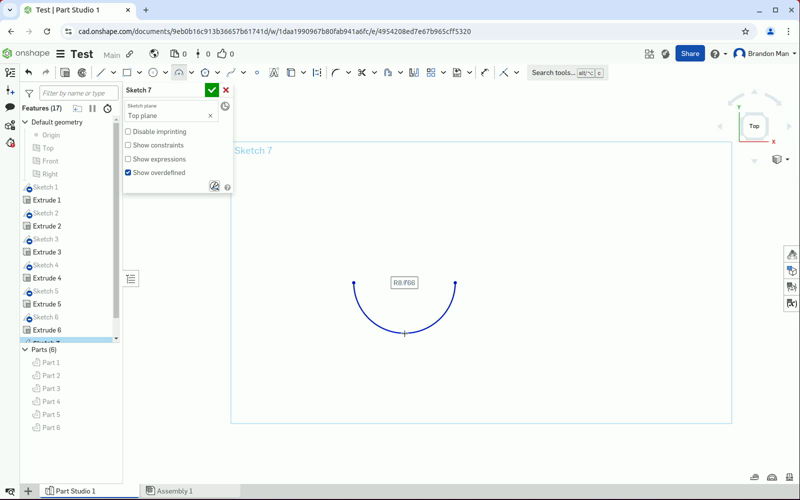
key(esc)
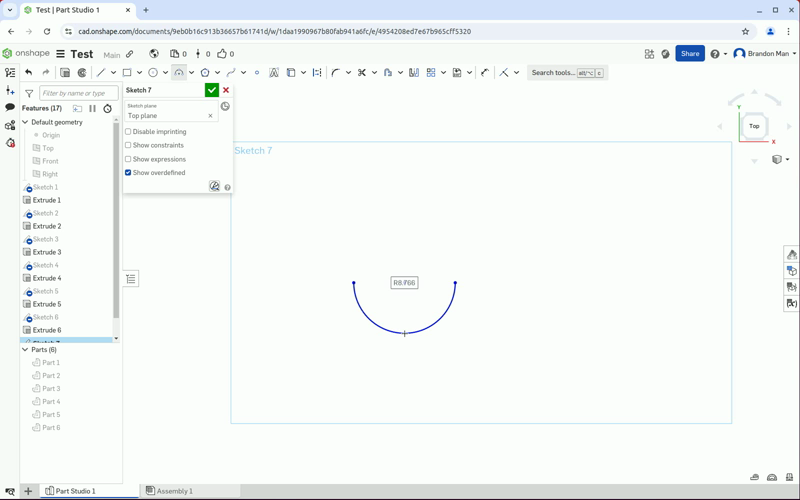
key(l)
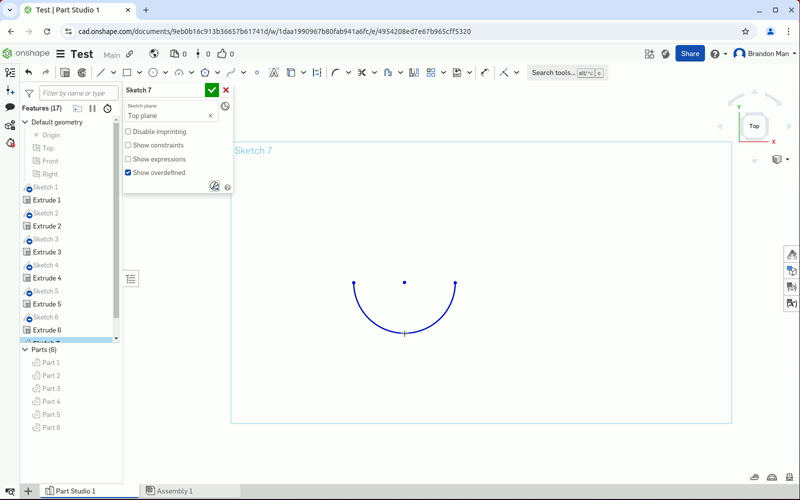
mouse_move(455, 282)
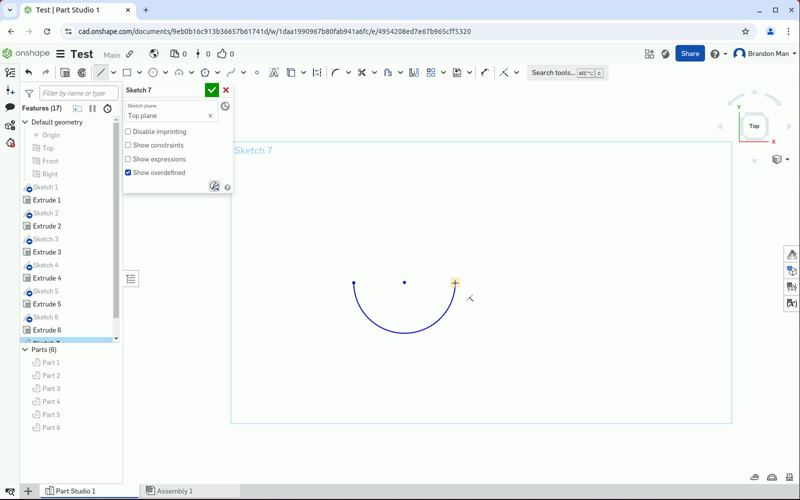
click(455, 282)
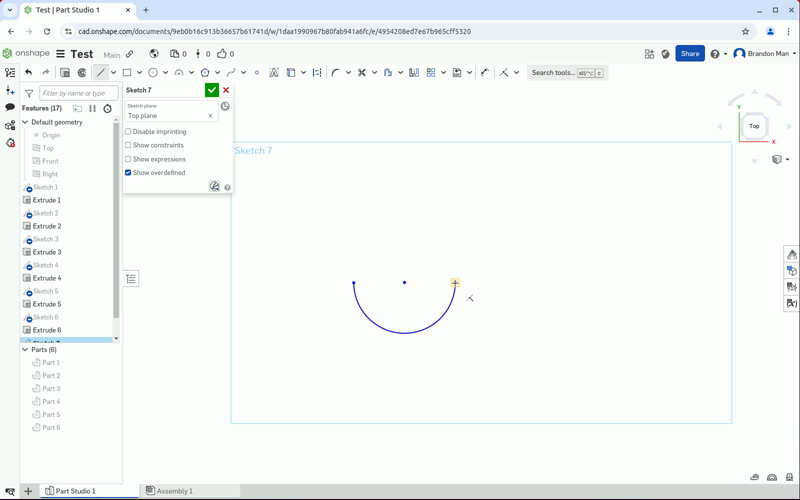
key_down(shift)
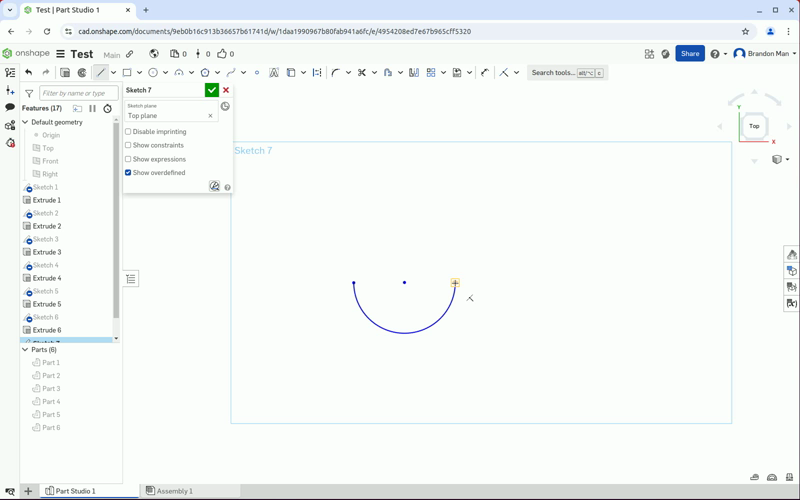
mouse_move(485, 282)
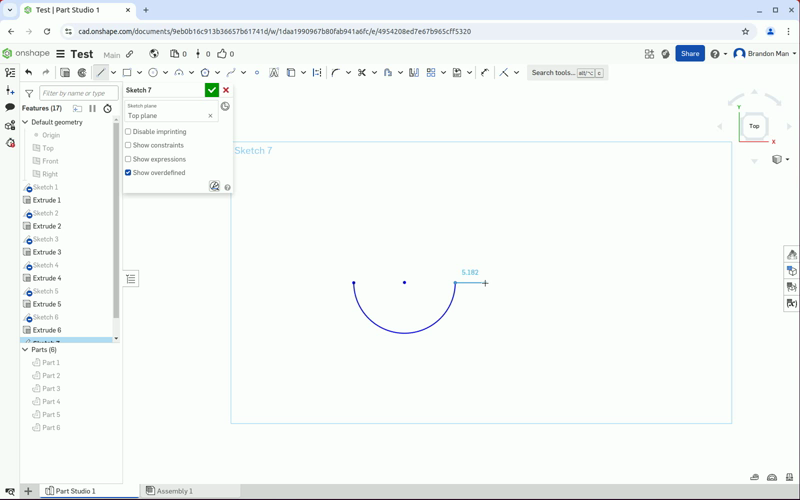
mouse_move(450, 282)
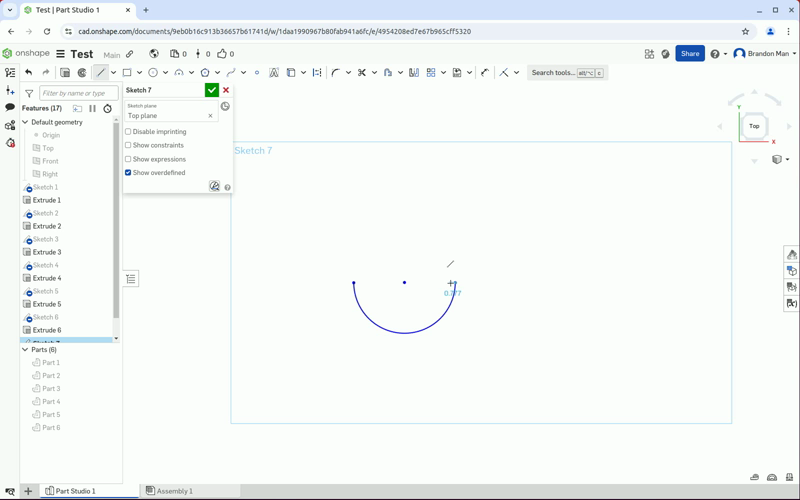
scroll(6)
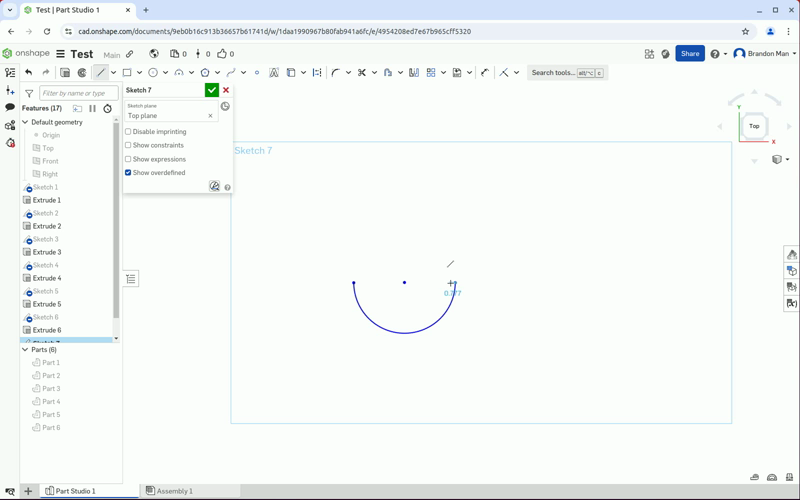
scroll(6)
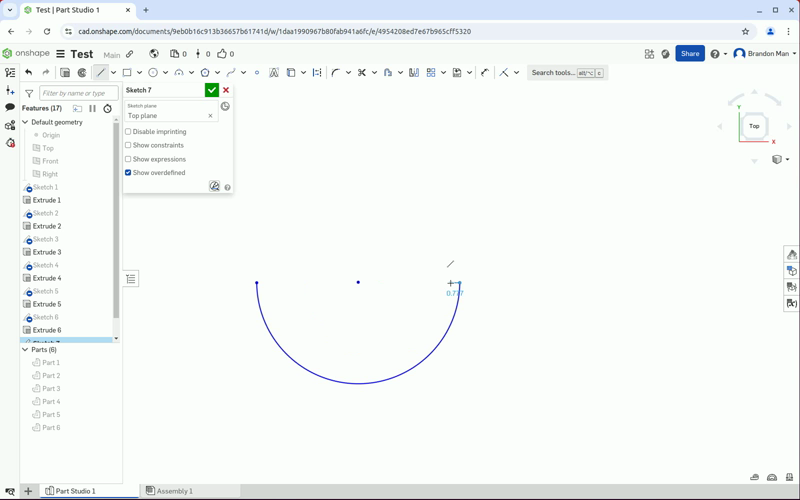
scroll(6)
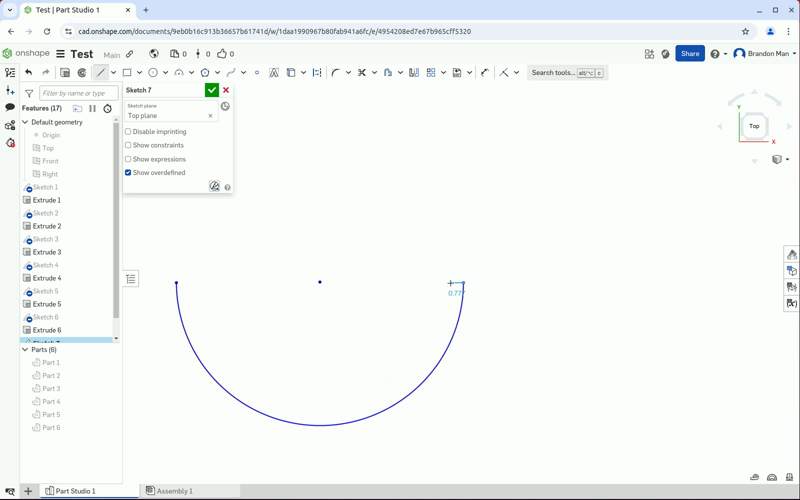
scroll(6)
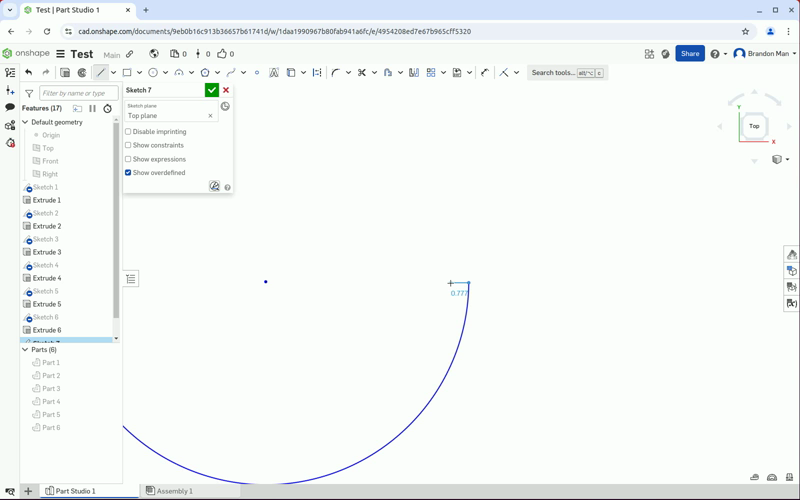
scroll(6)
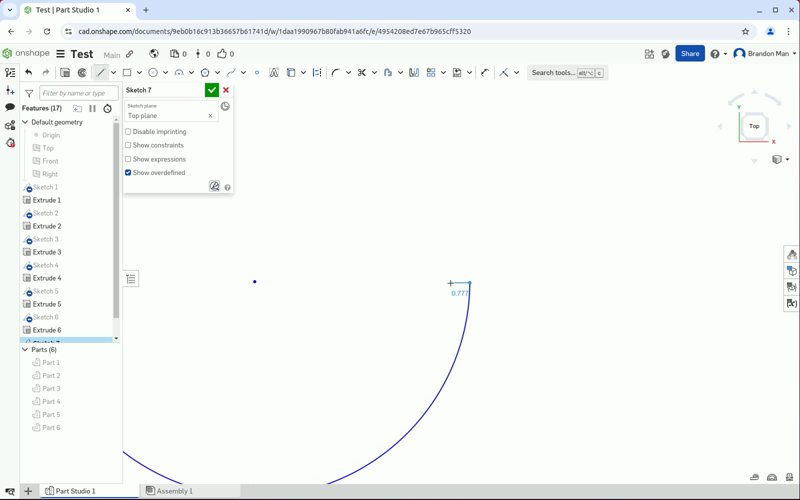
scroll(6)
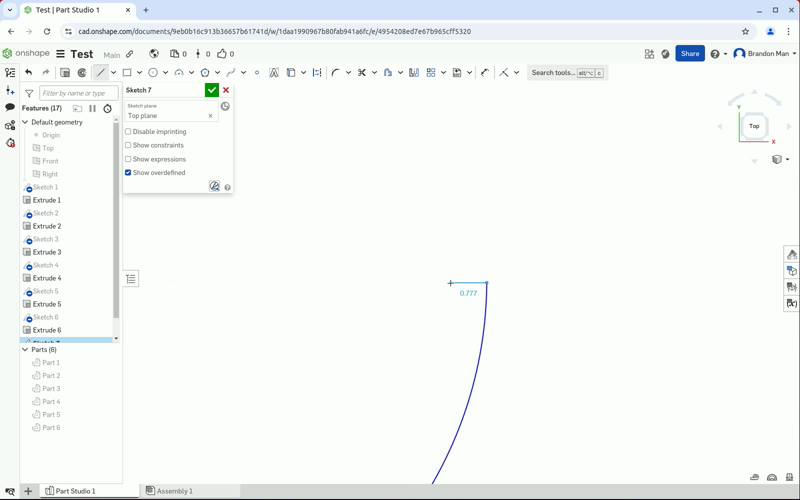
scroll(6)
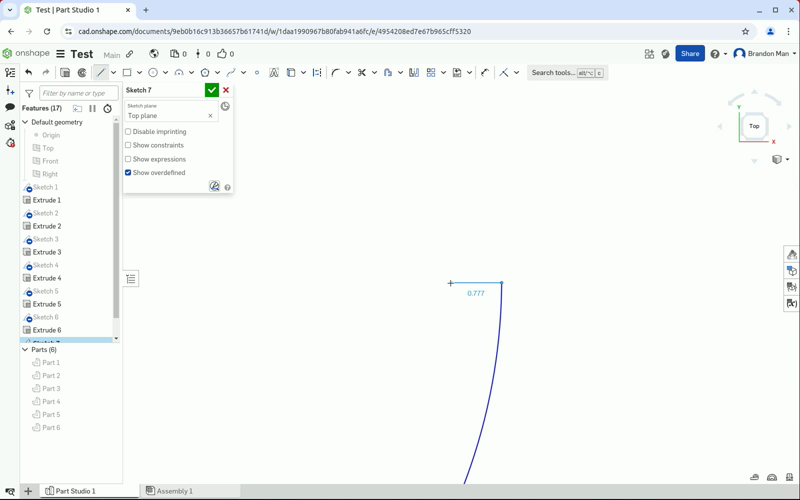
click(450, 282)
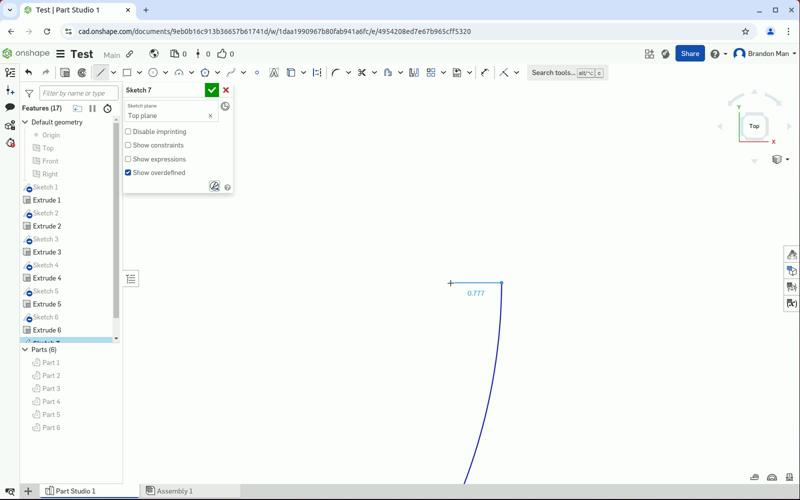
scroll(-6)
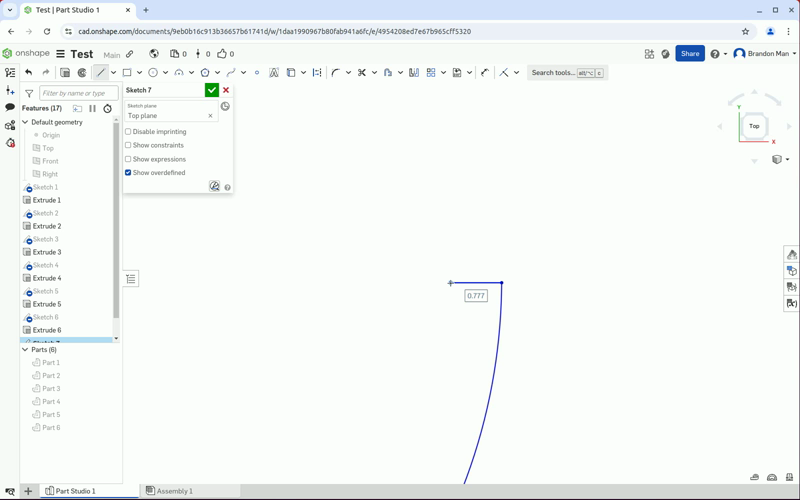
scroll(-6)
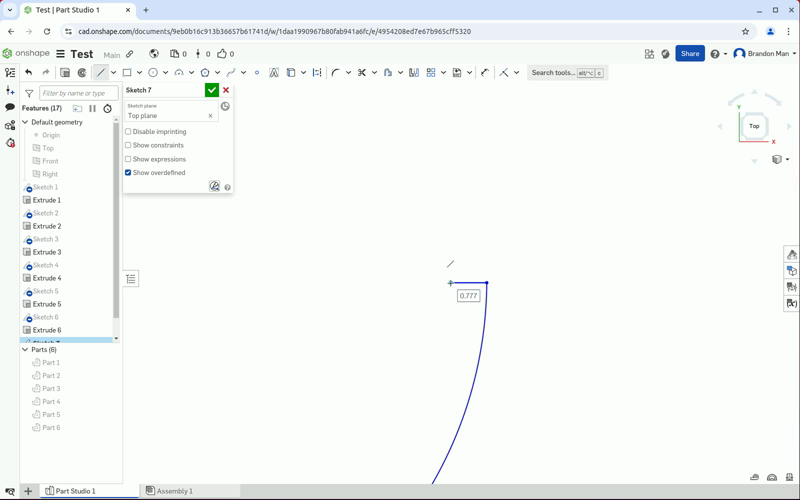
scroll(-6)
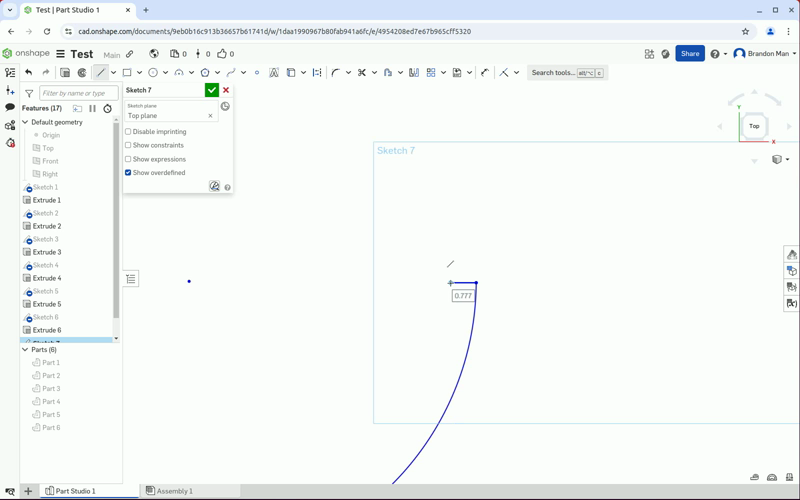
scroll(-6)
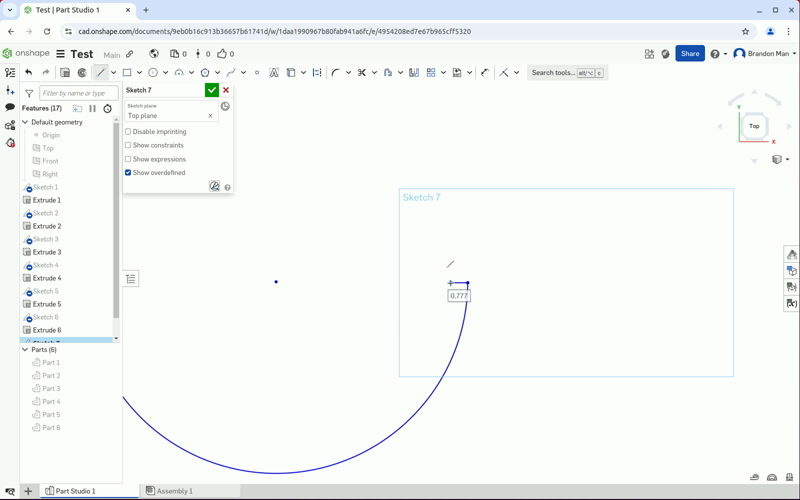
scroll(-6)
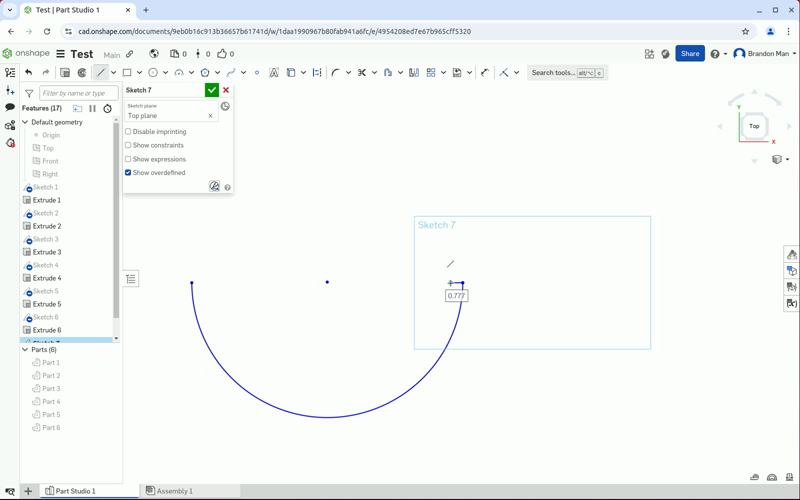
scroll(-6)
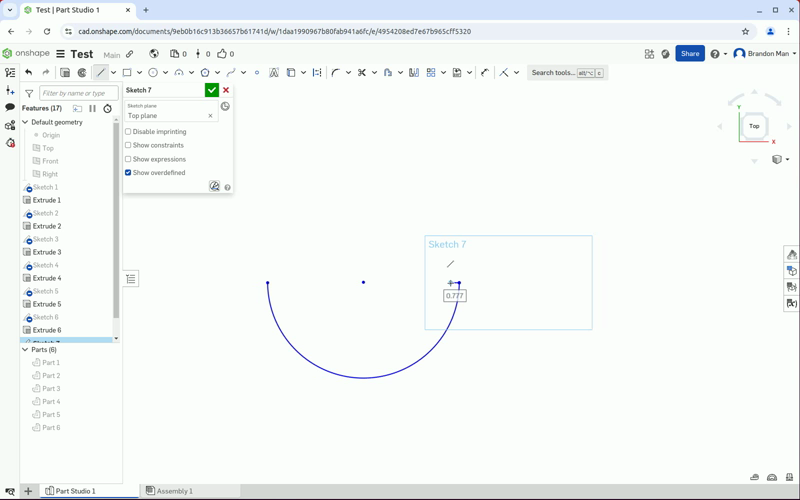
scroll(-6)
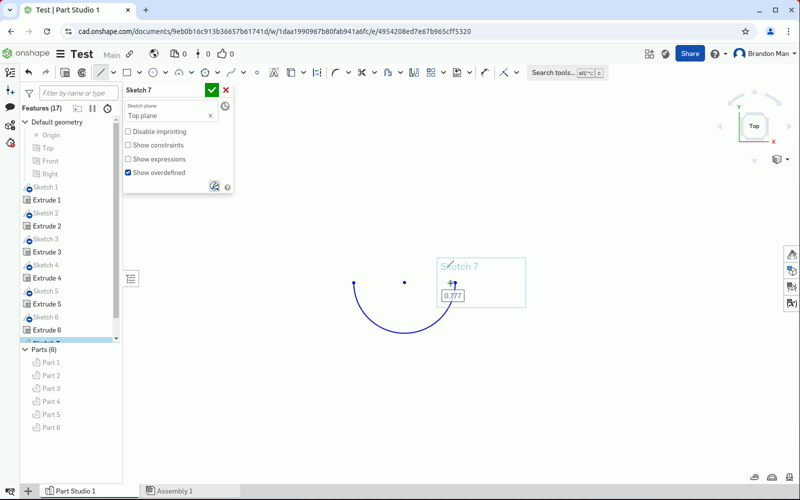
key_up(shift)
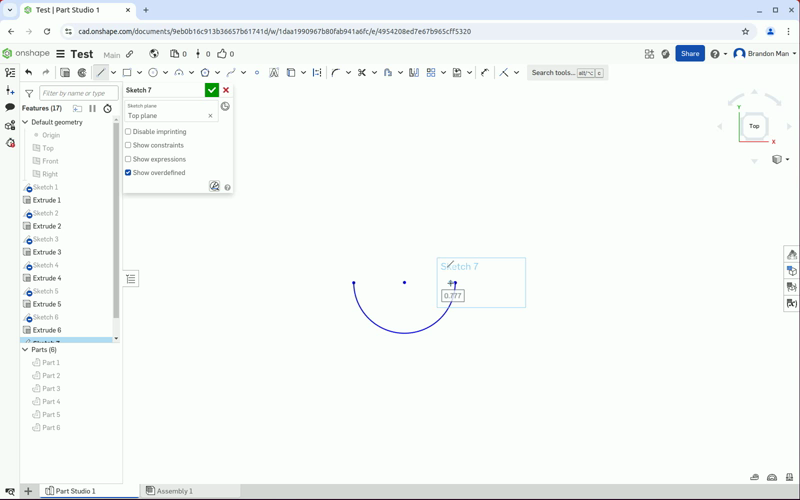
key(esc)
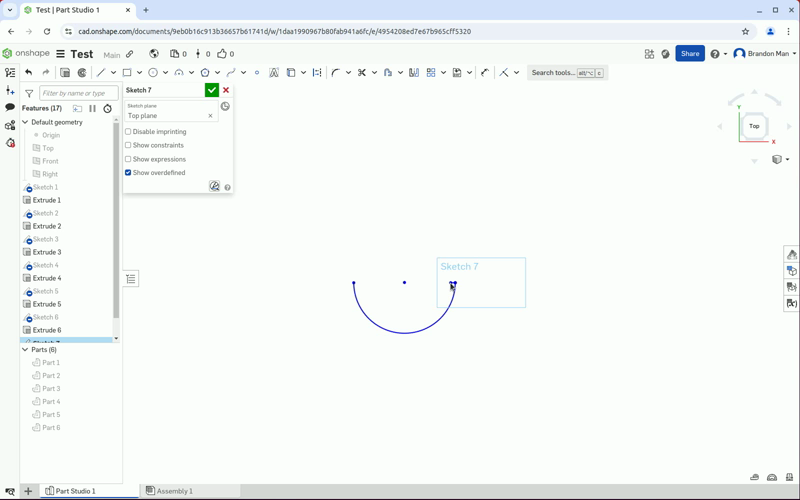
key(a)
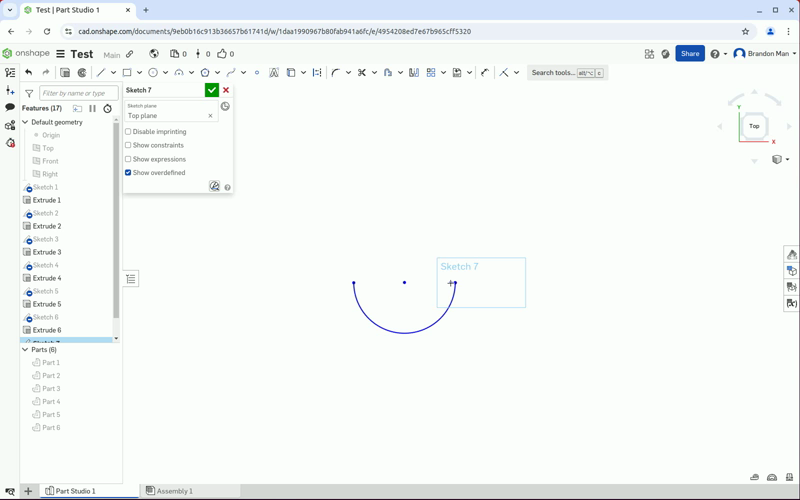
mouse_move(450, 282)
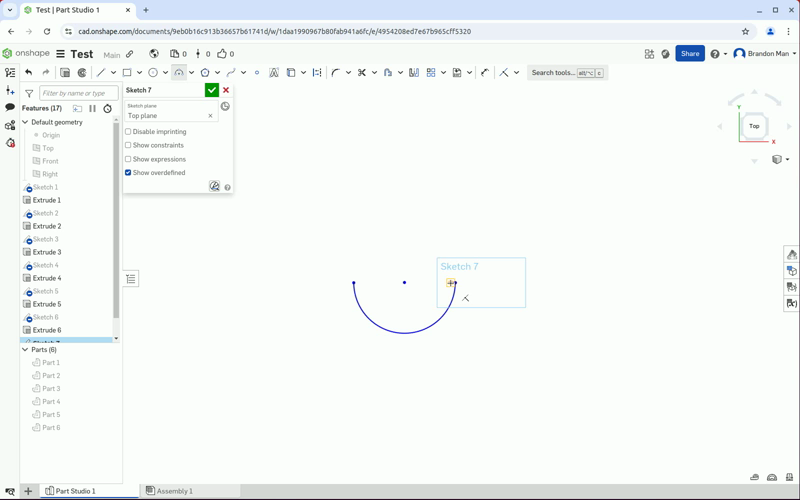
scroll(6)
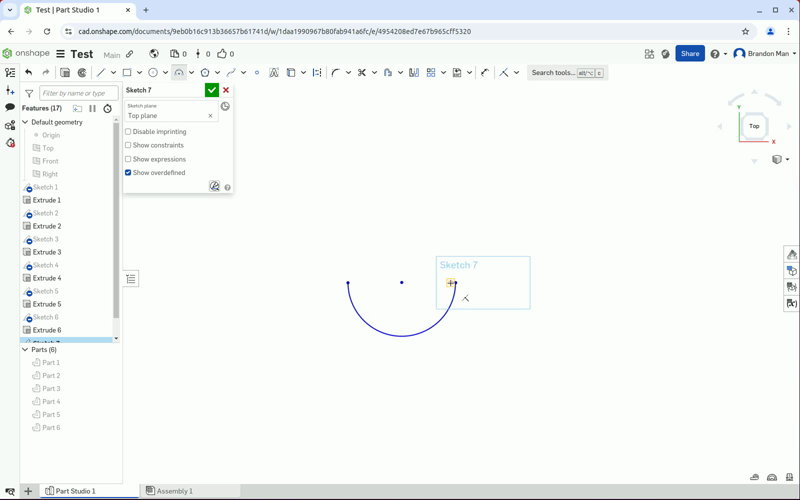
scroll(6)
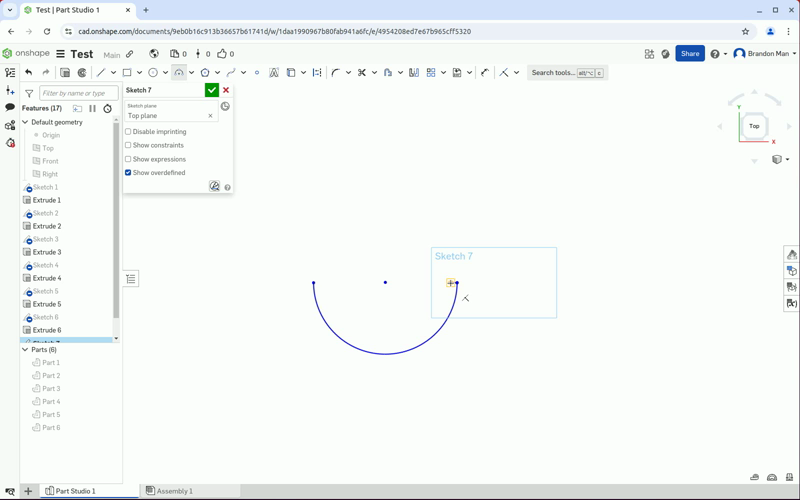
scroll(6)
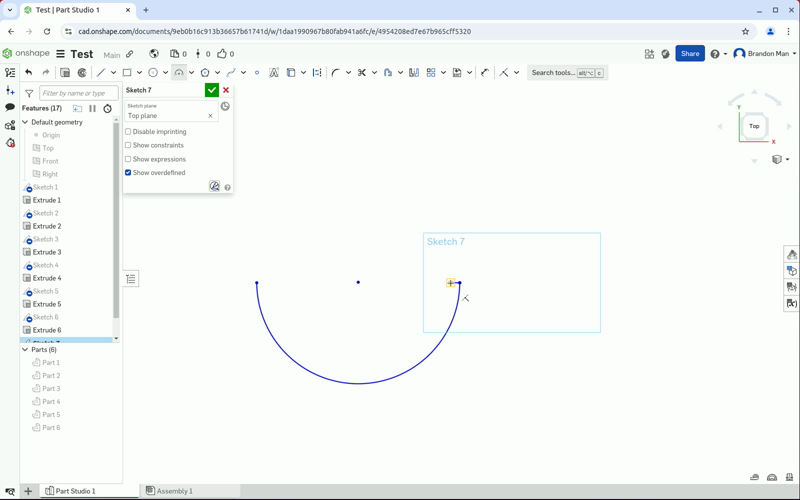
scroll(6)
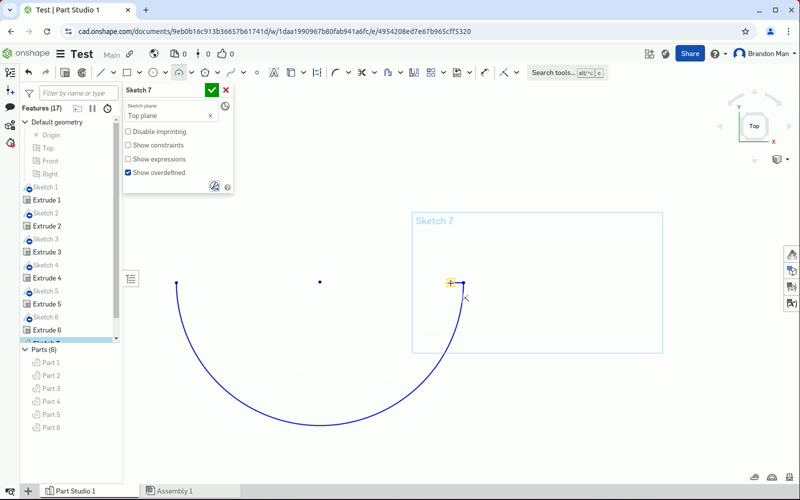
scroll(6)
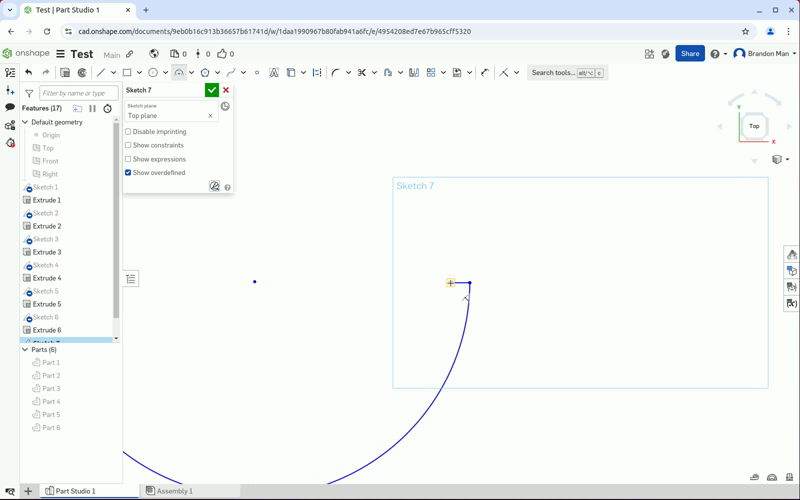
scroll(6)
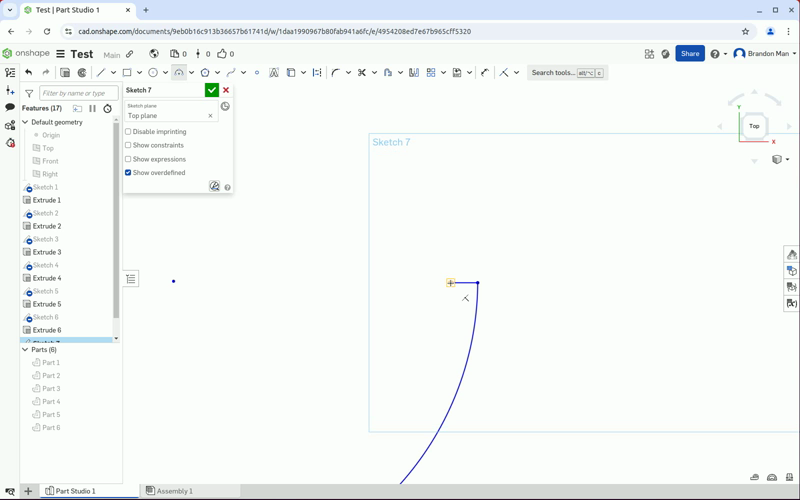
scroll(6)
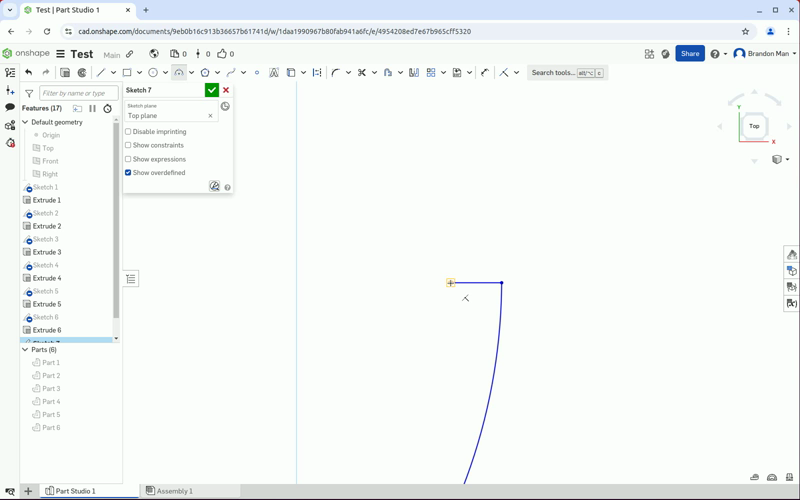
click(450, 282)
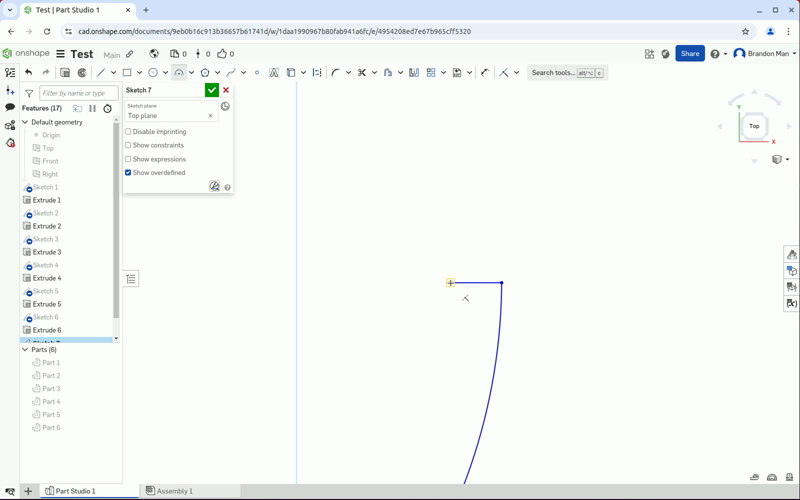
scroll(-6)
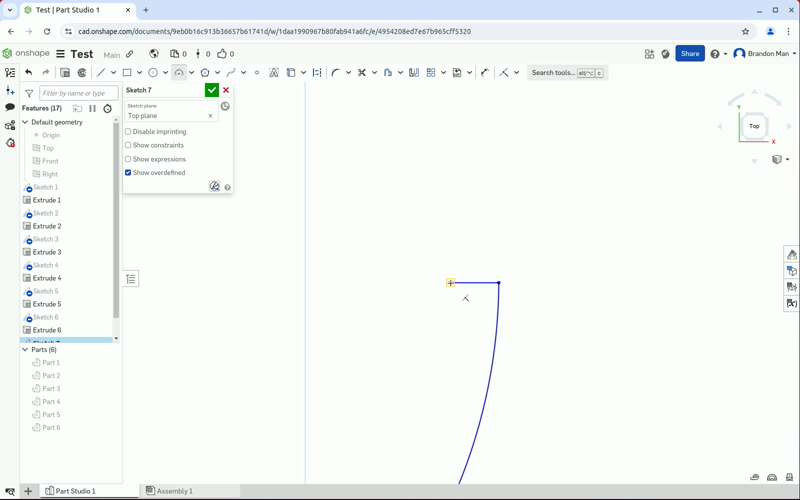
scroll(-6)
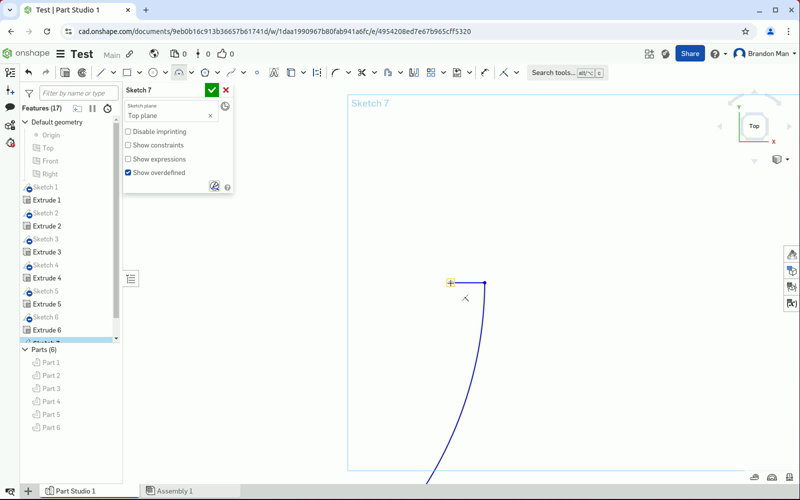
scroll(-6)
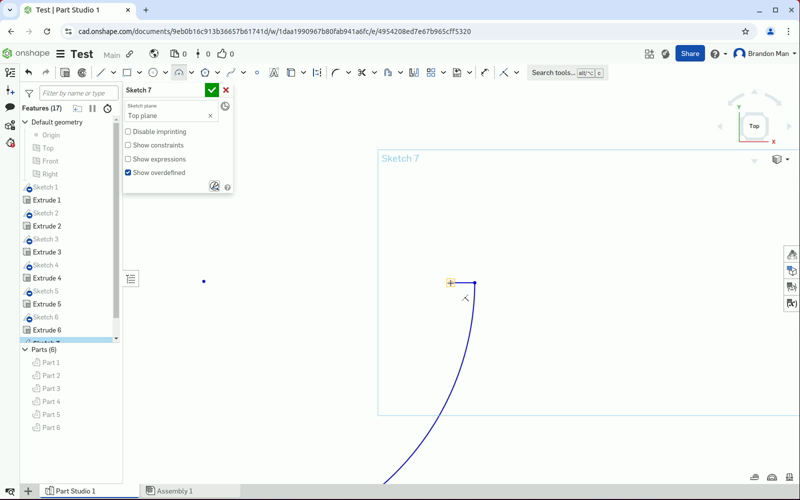
scroll(-6)
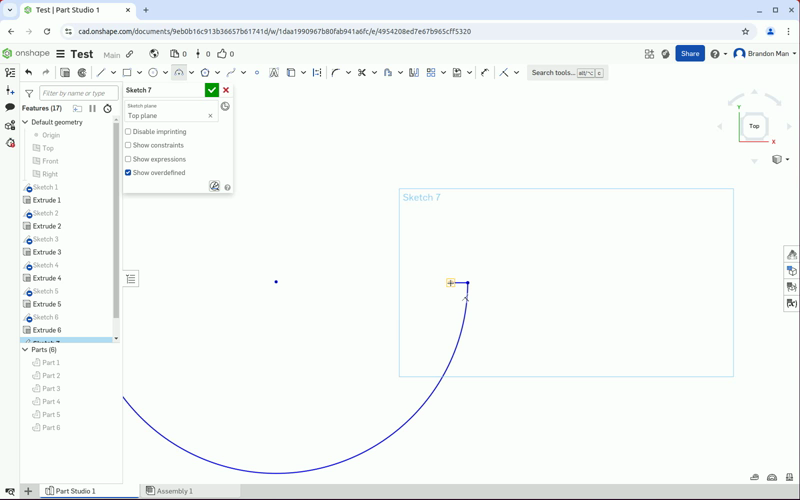
scroll(-6)
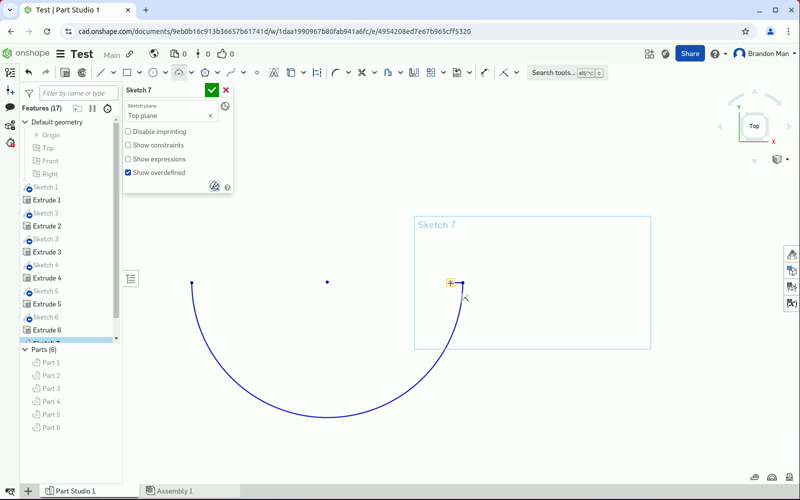
scroll(-6)
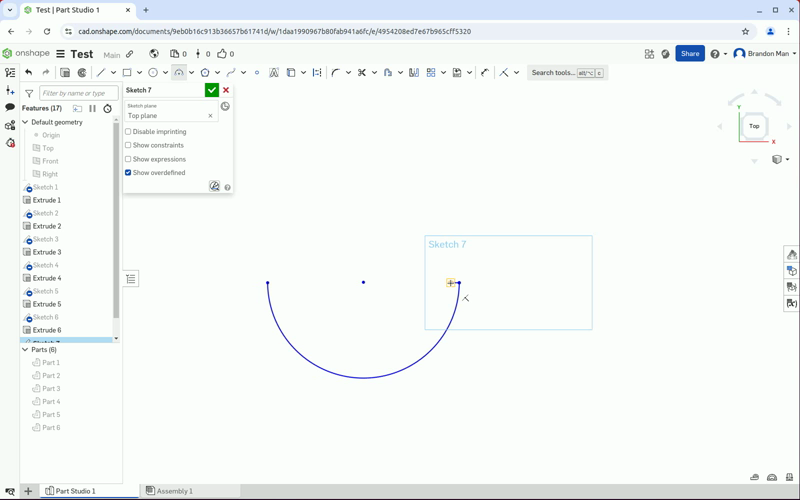
scroll(-6)
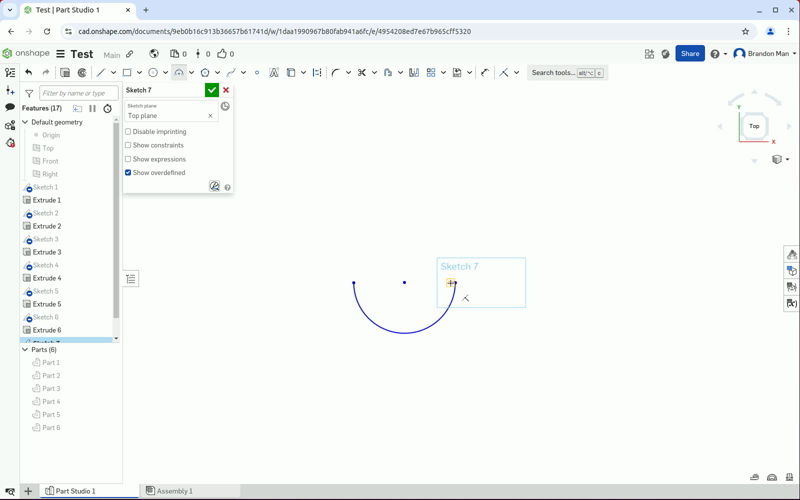
key_down(shift)
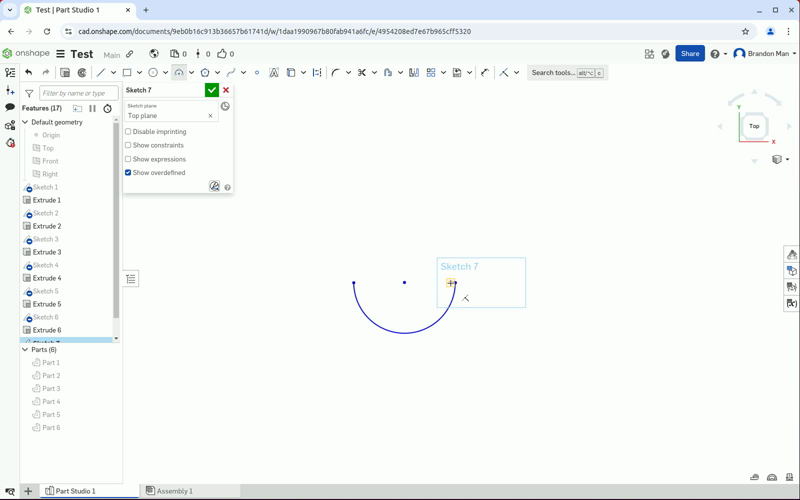
mouse_move(358, 282)
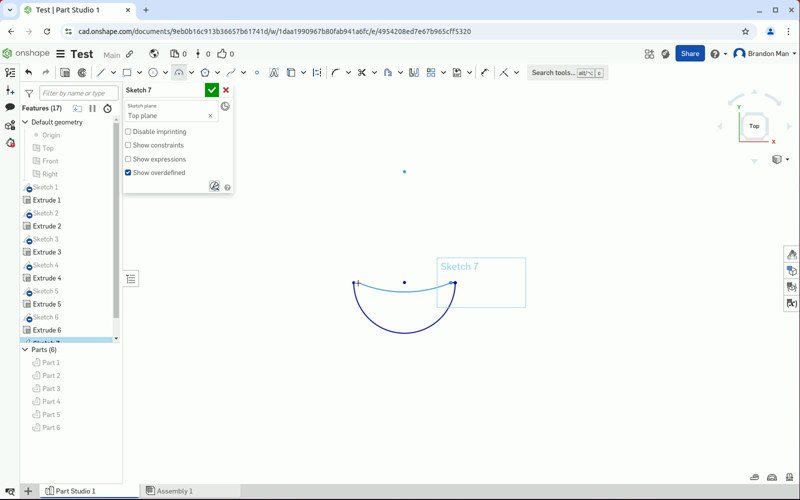
click(358, 282)
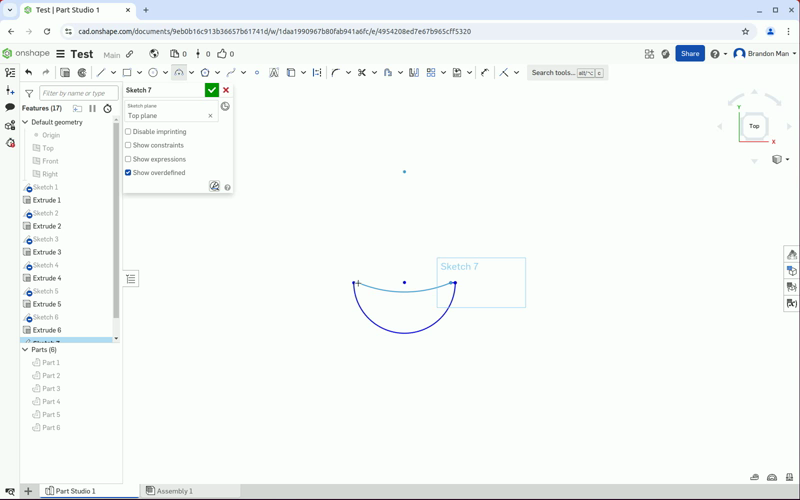
mouse_move(404, 329)
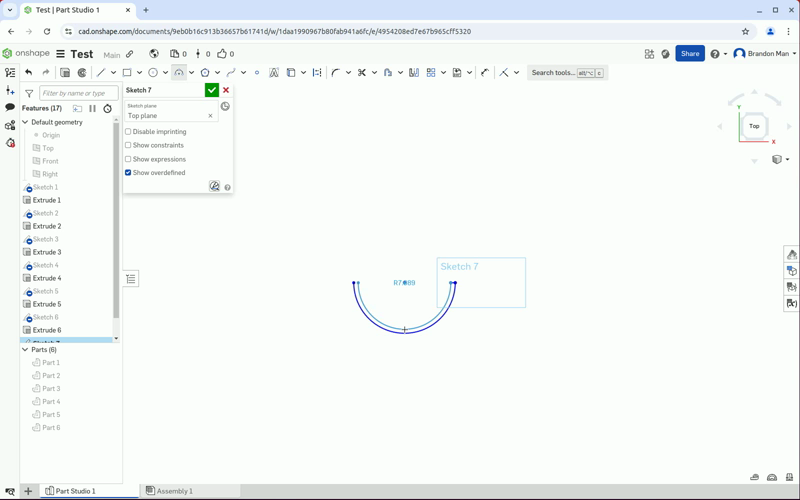
scroll(6)
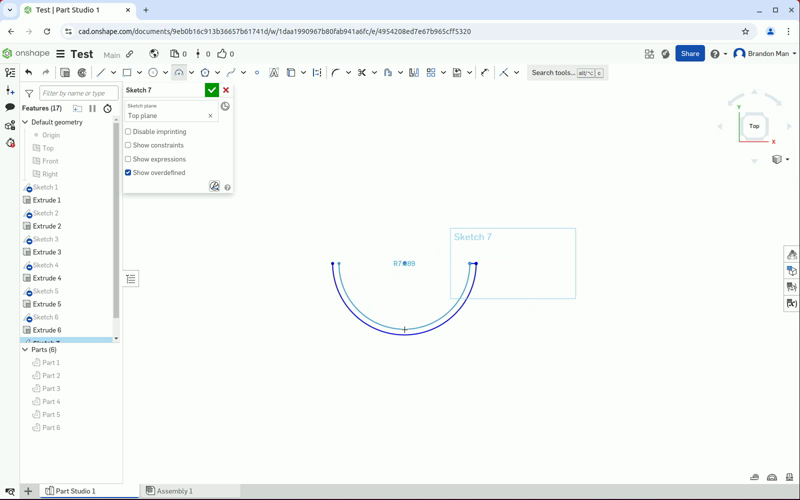
scroll(6)
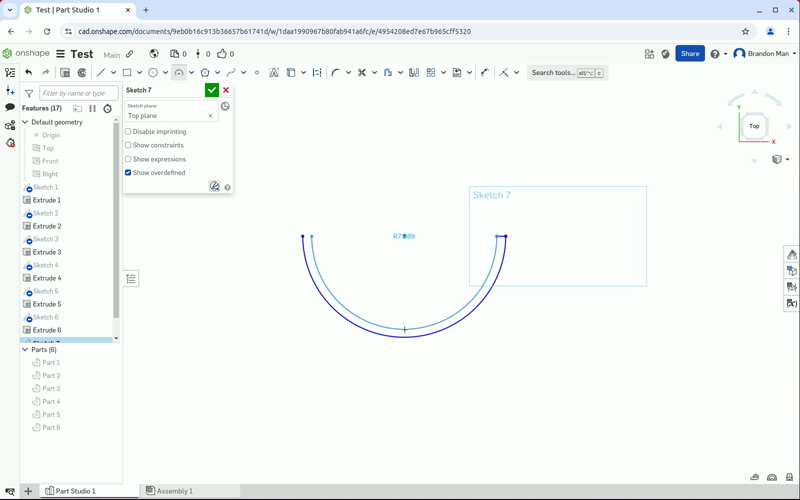
scroll(6)
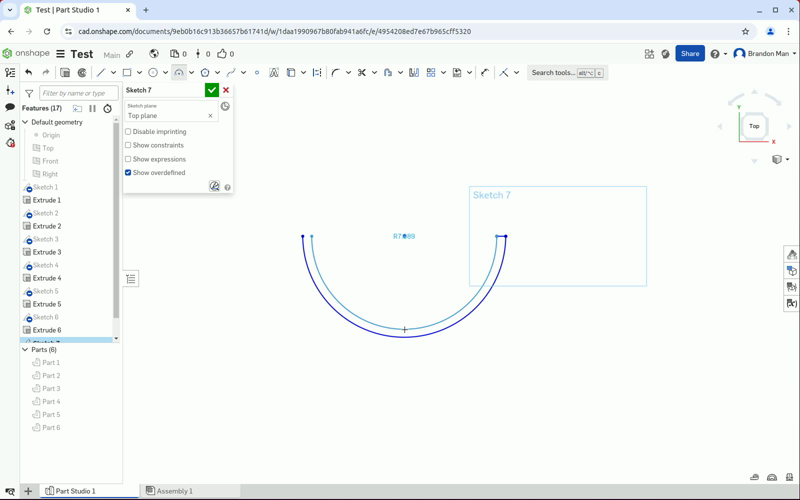
scroll(6)
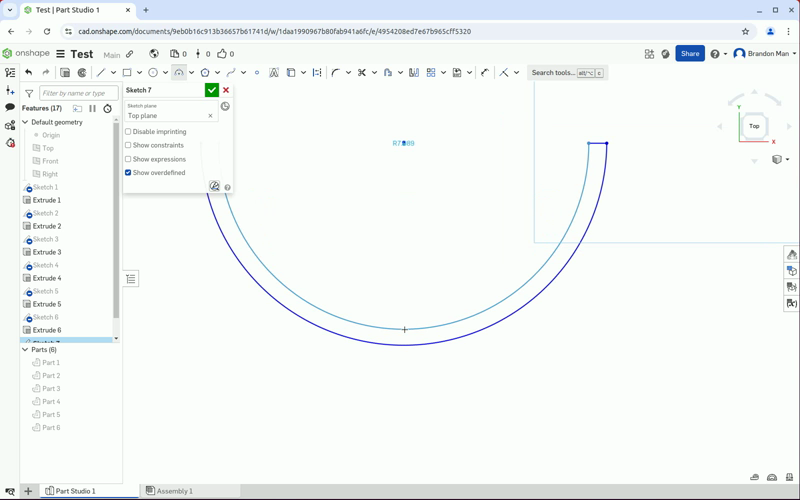
scroll(6)
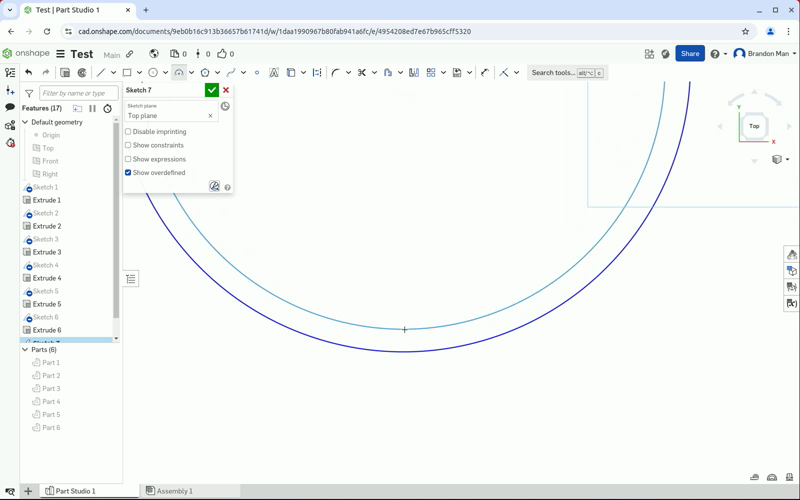
scroll(6)
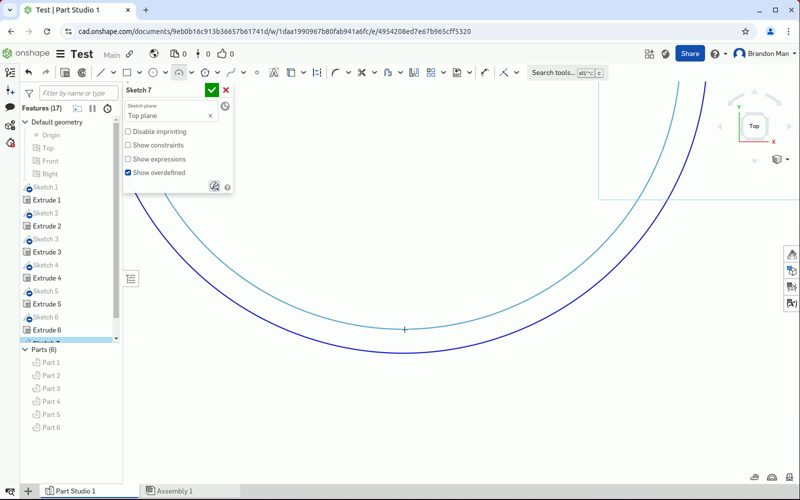
scroll(6)
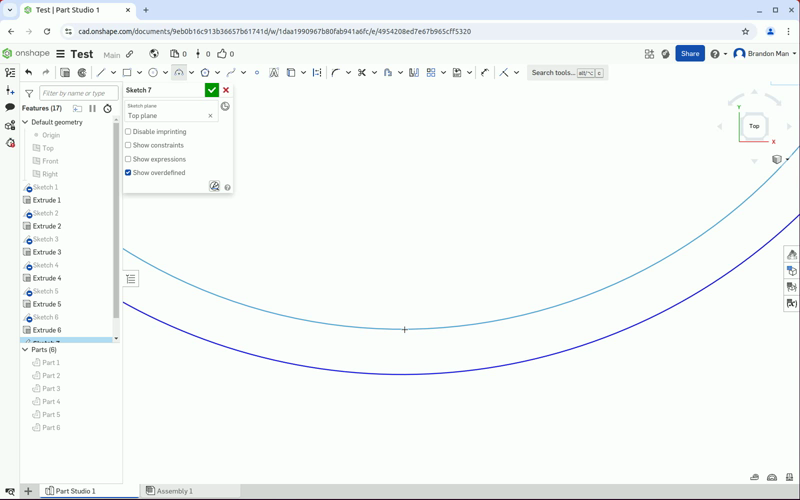
click(404, 329)
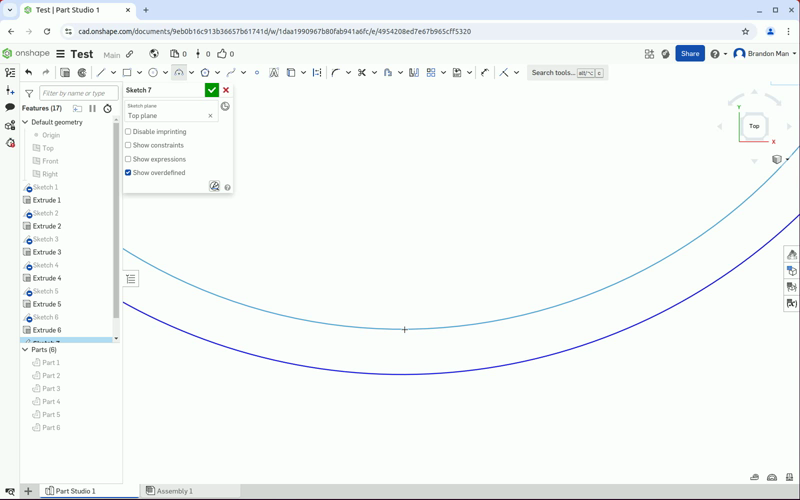
scroll(-6)
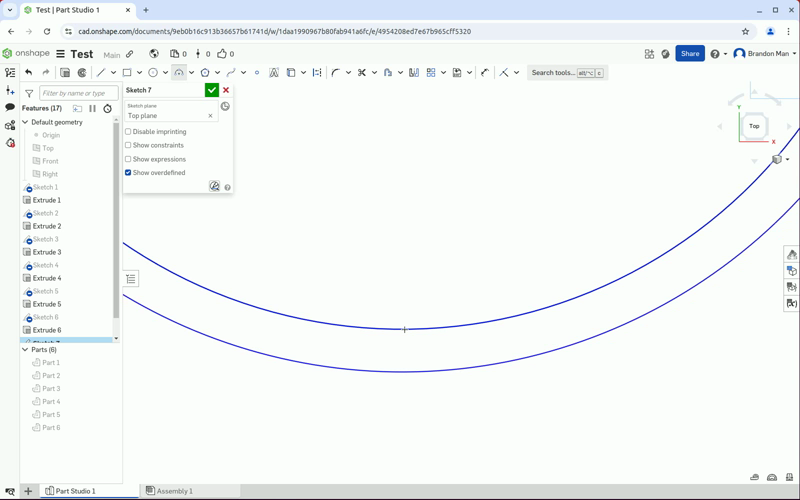
scroll(-6)
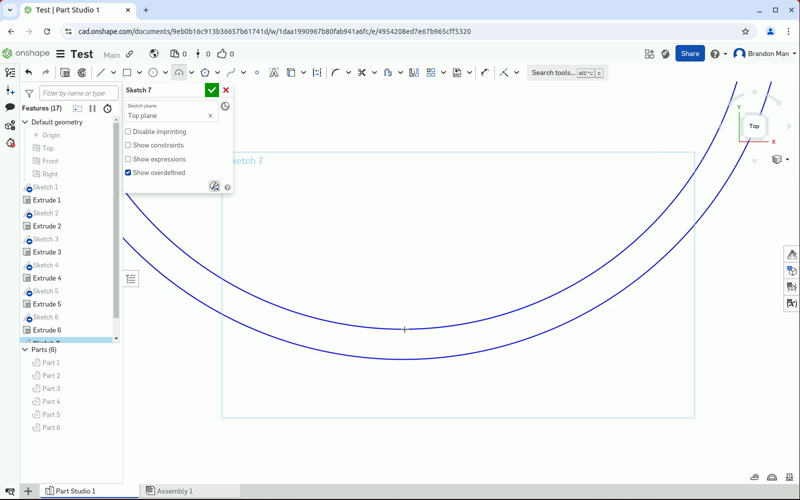
scroll(-6)
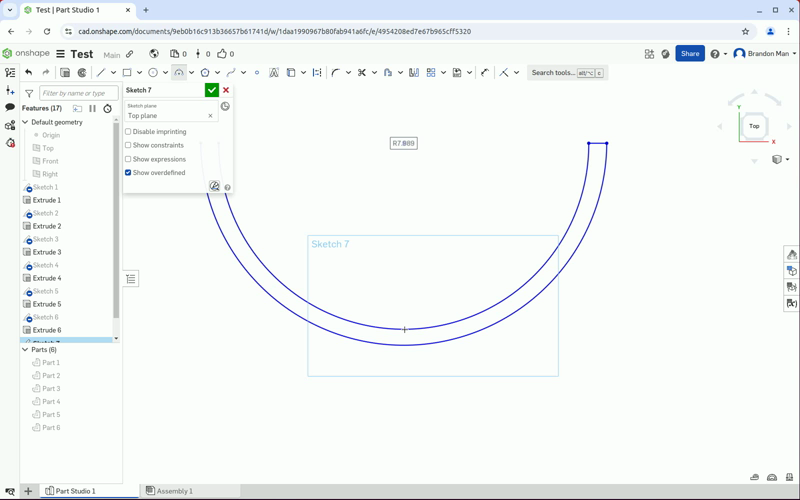
scroll(-6)
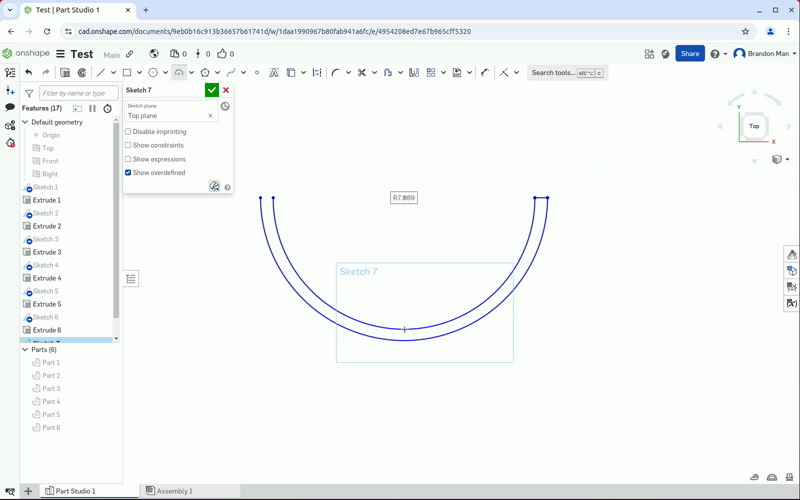
scroll(-6)
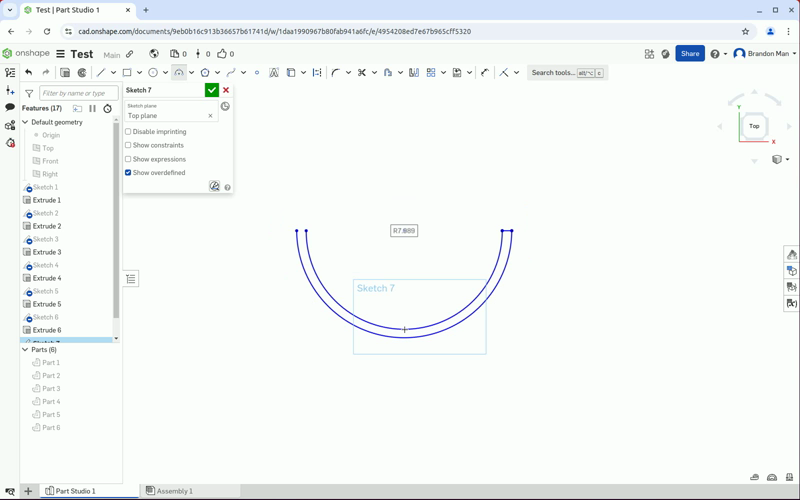
scroll(-6)
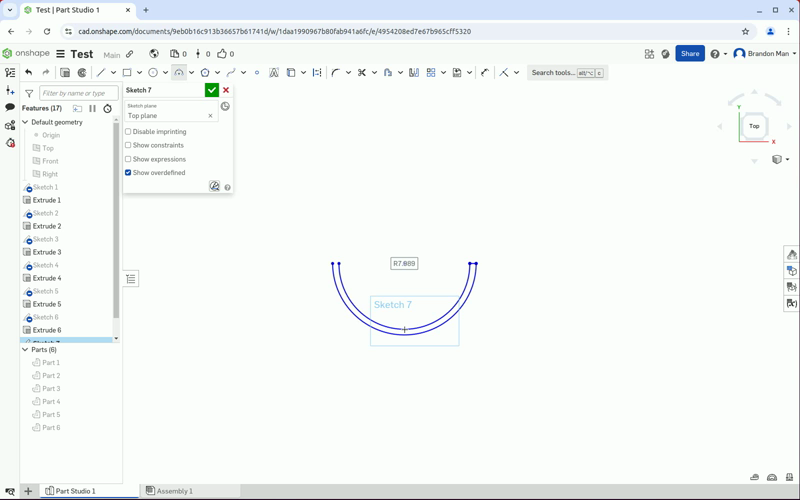
scroll(-6)
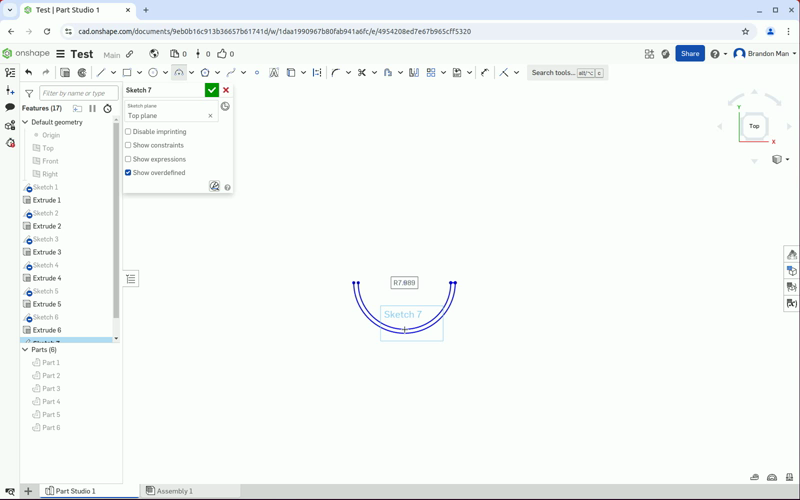
key_up(shift)
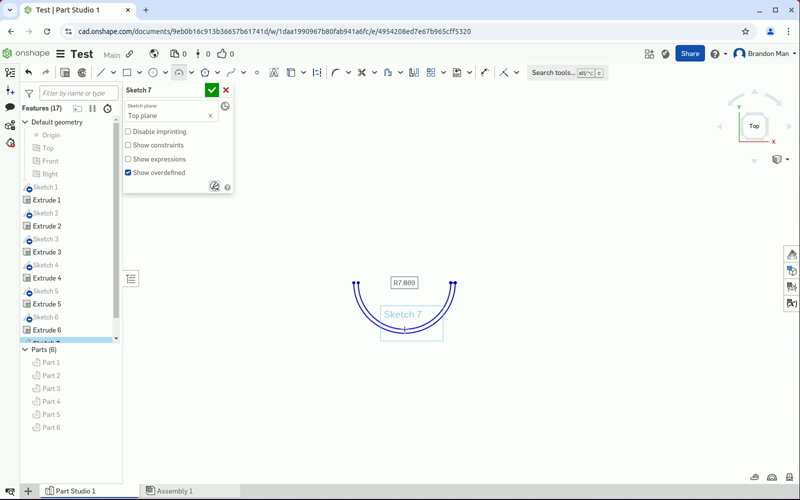
key(esc)
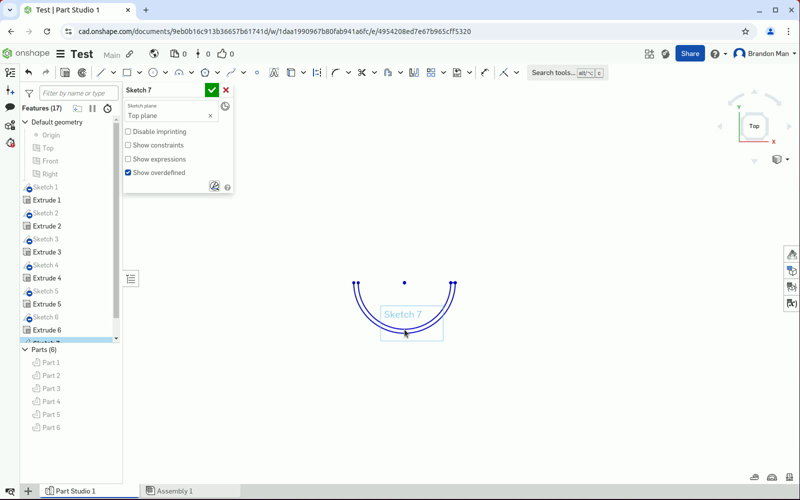
key(l)
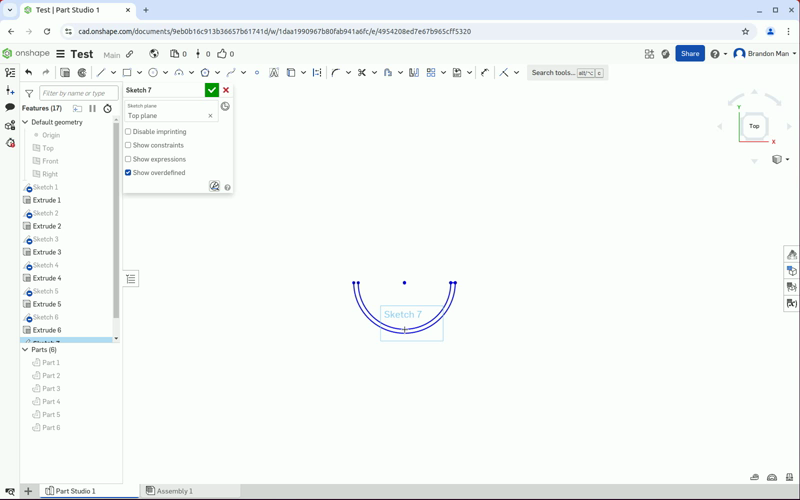
mouse_move(358, 282)
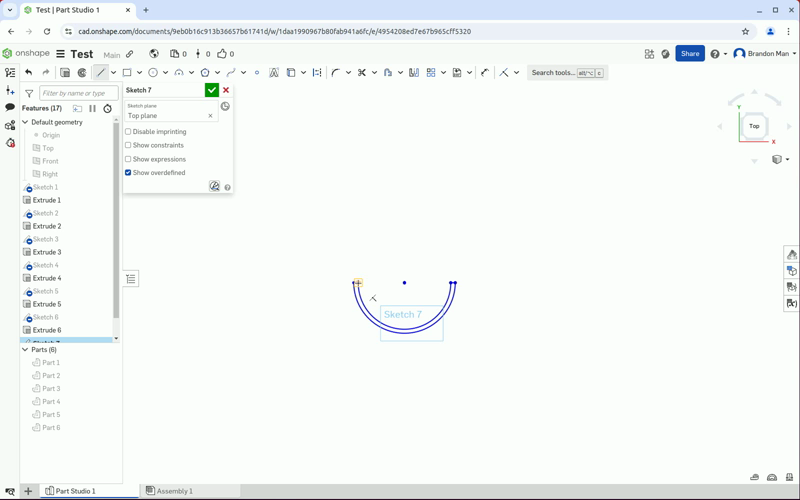
click(358, 282)
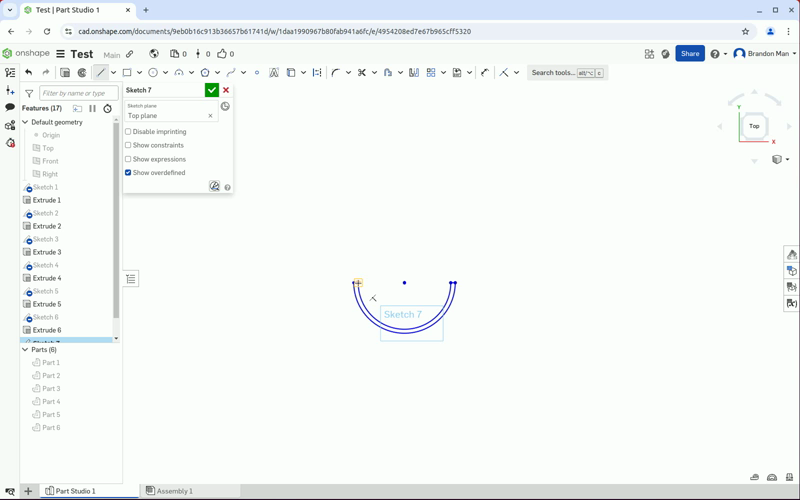
mouse_move(388, 282)
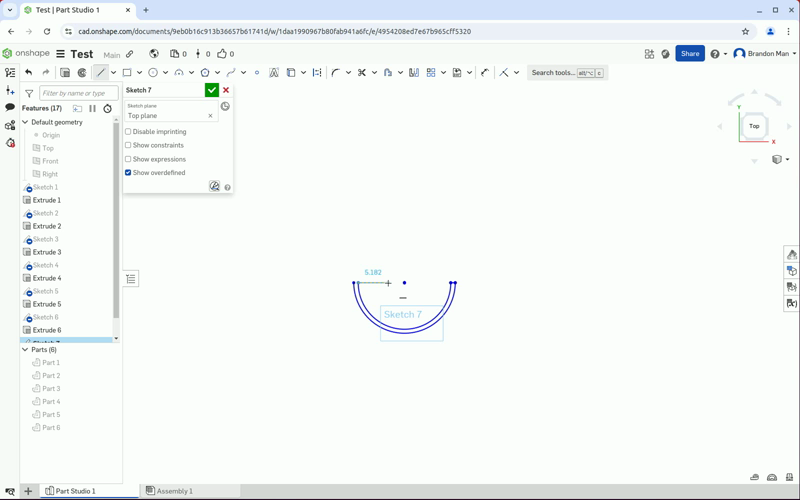
key_down(shift)
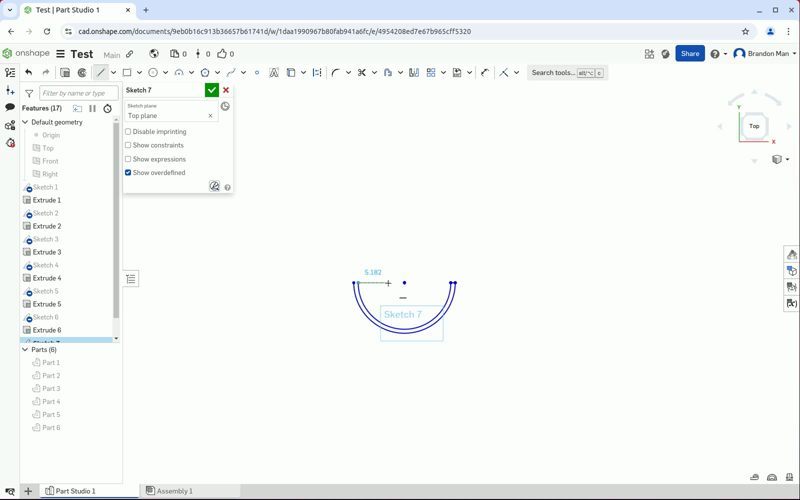
mouse_move(353, 282)
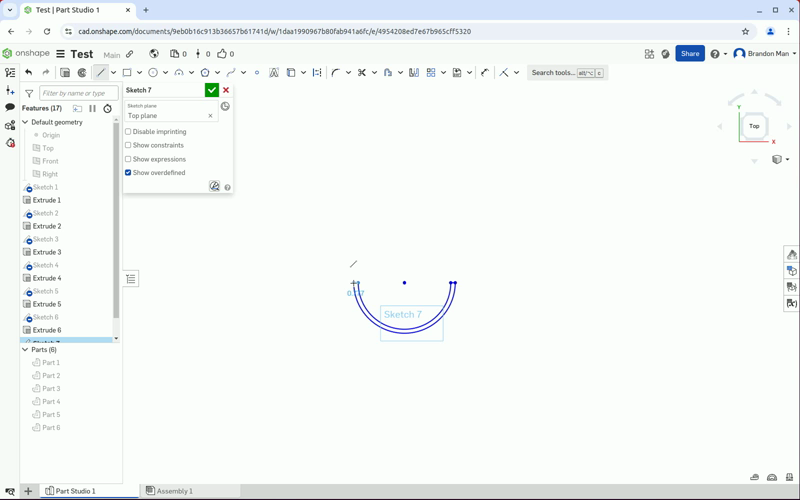
scroll(6)
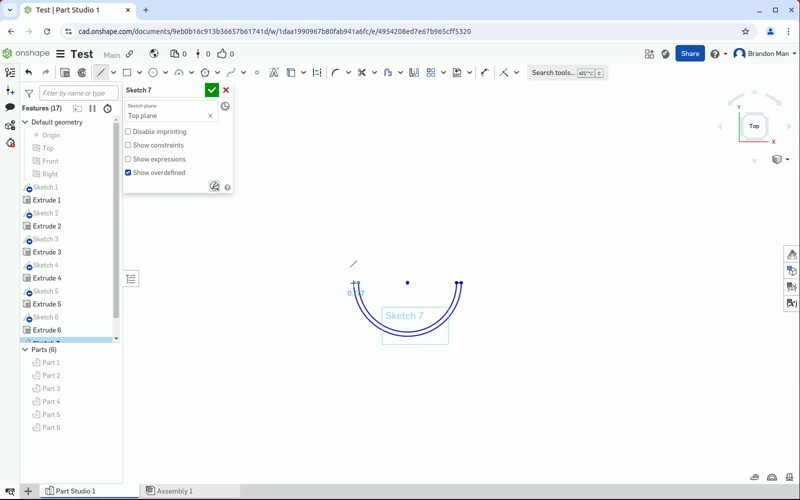
scroll(6)
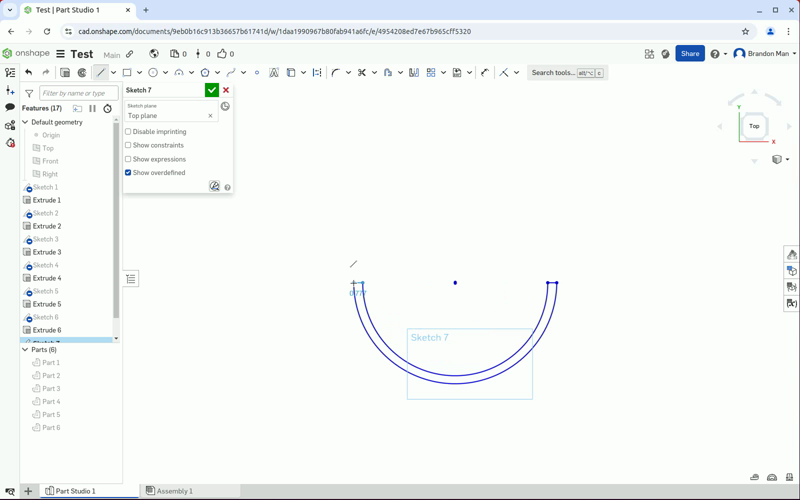
scroll(6)
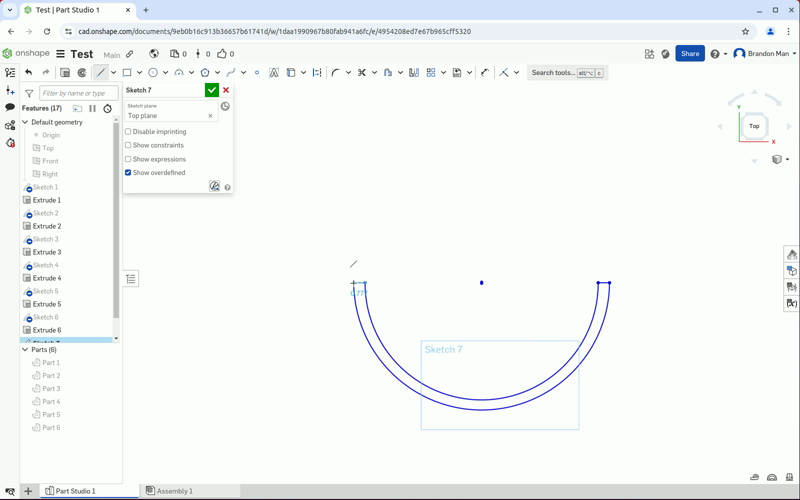
scroll(6)
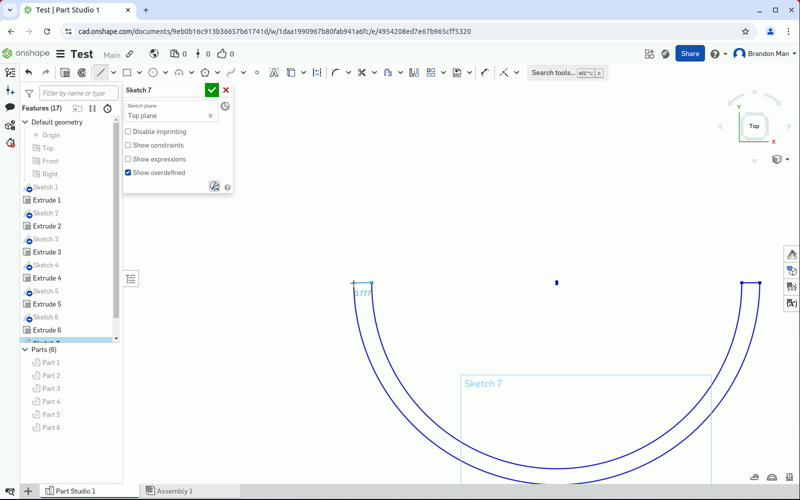
scroll(6)
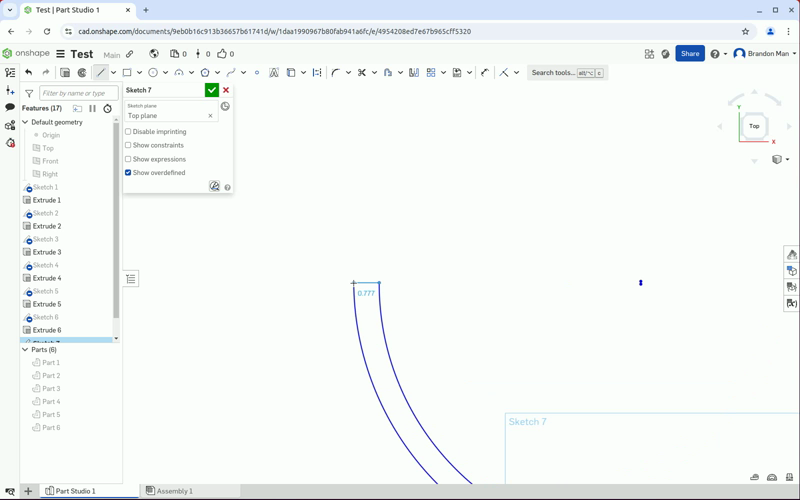
scroll(6)
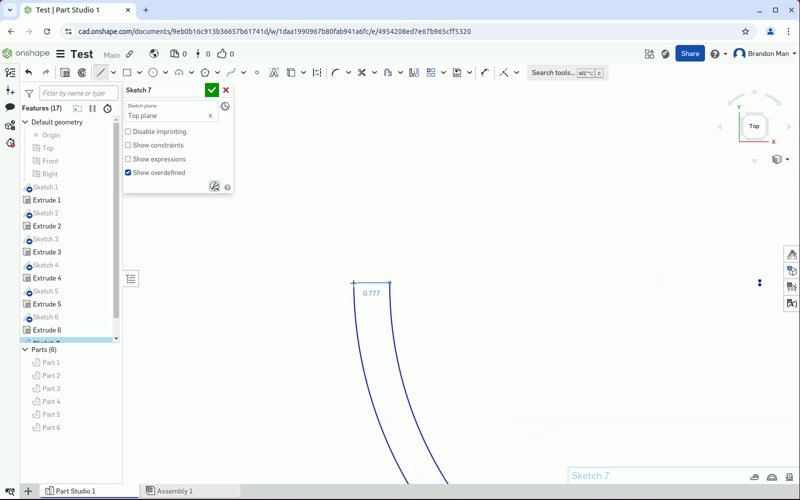
scroll(6)
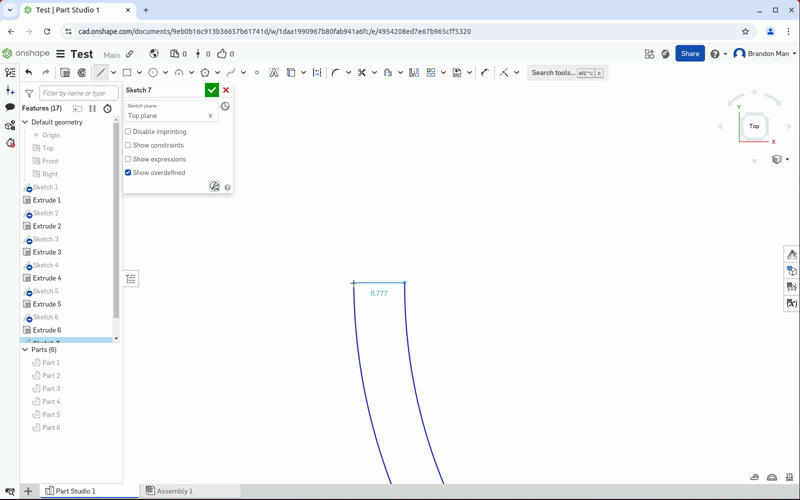
key_up(shift)
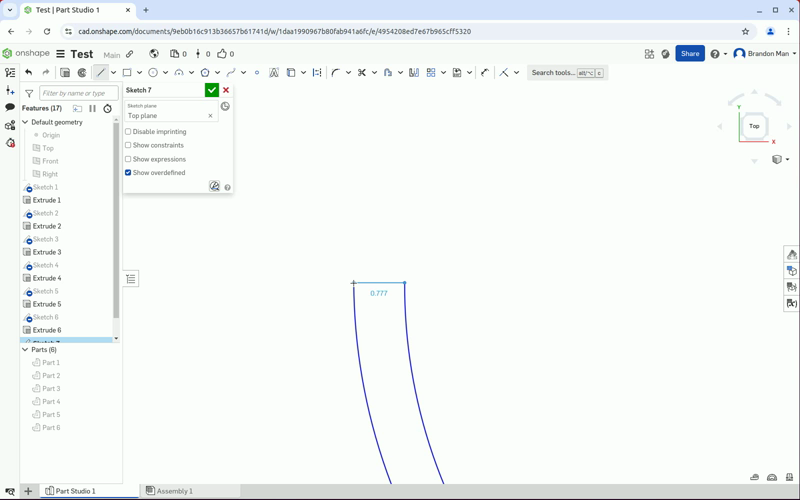
click(353, 282)
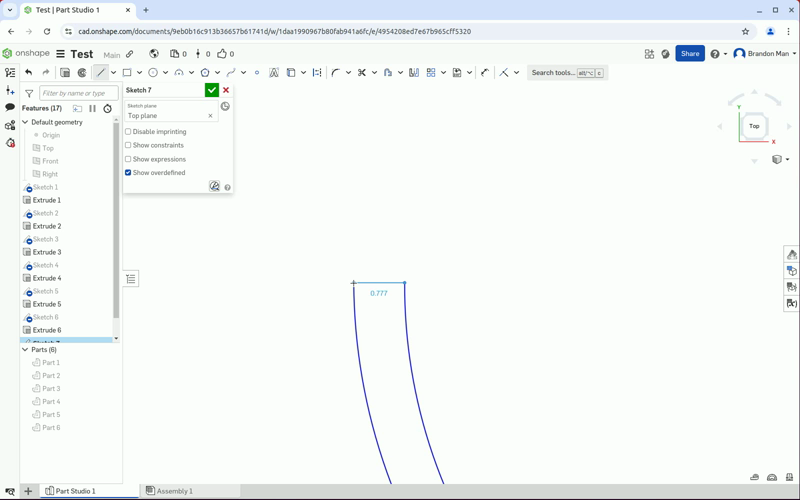
scroll(-6)
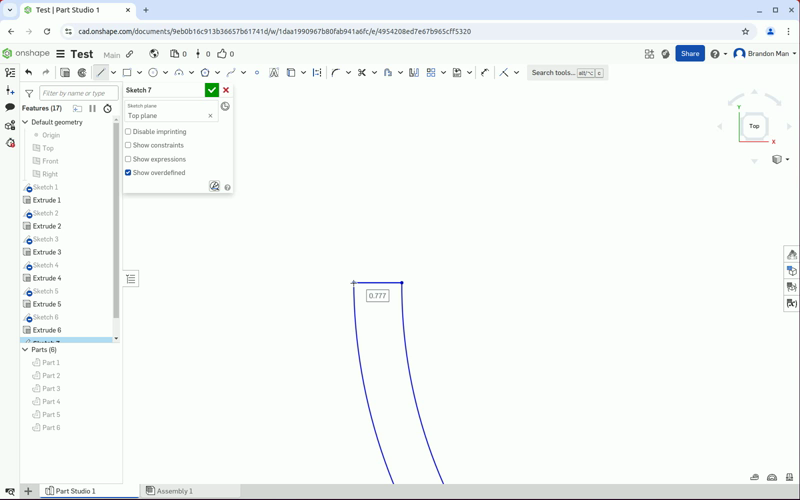
scroll(-6)
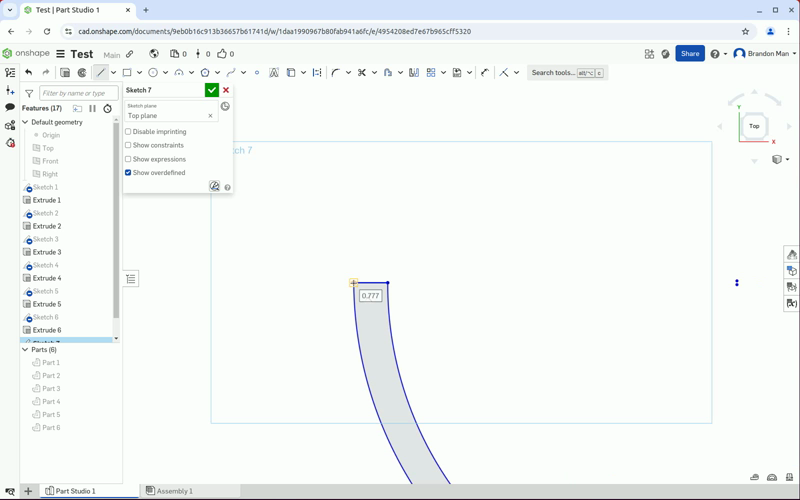
scroll(-6)
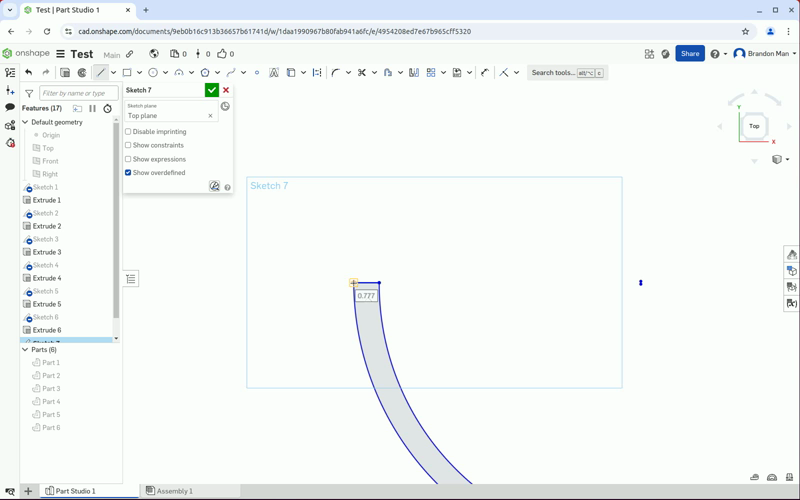
scroll(-6)
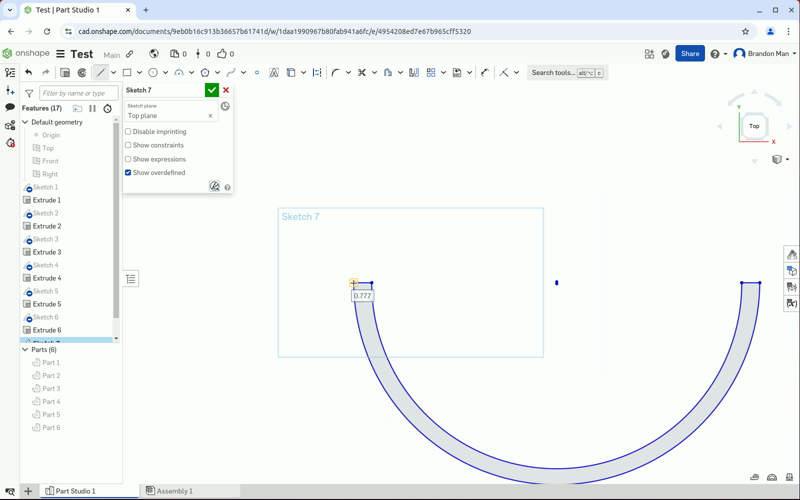
scroll(-6)
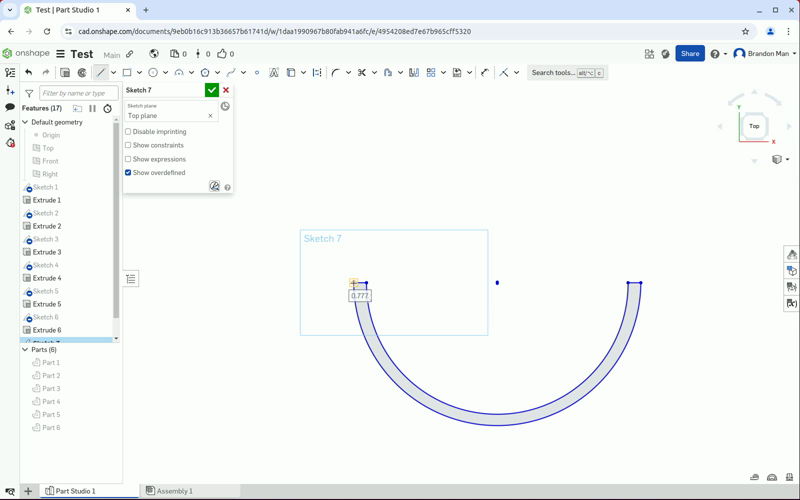
scroll(-6)
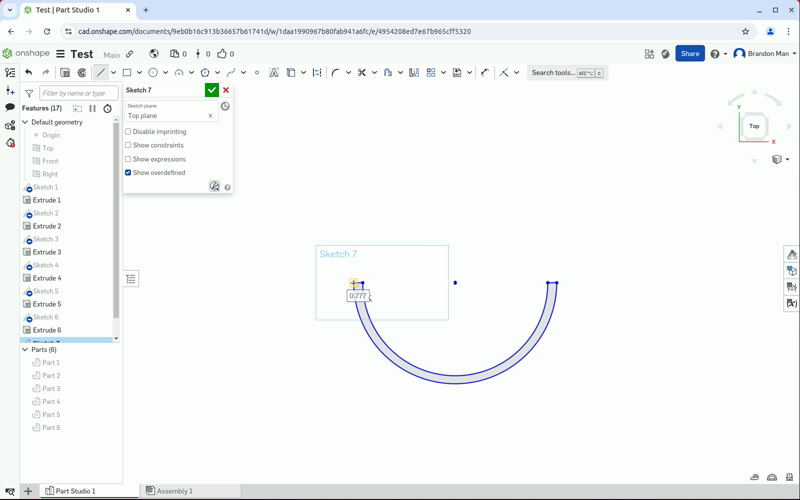
scroll(-6)
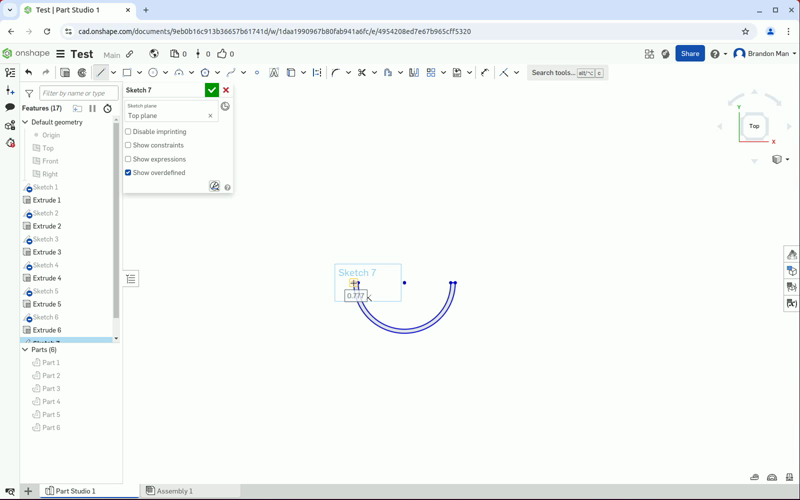
key(esc)
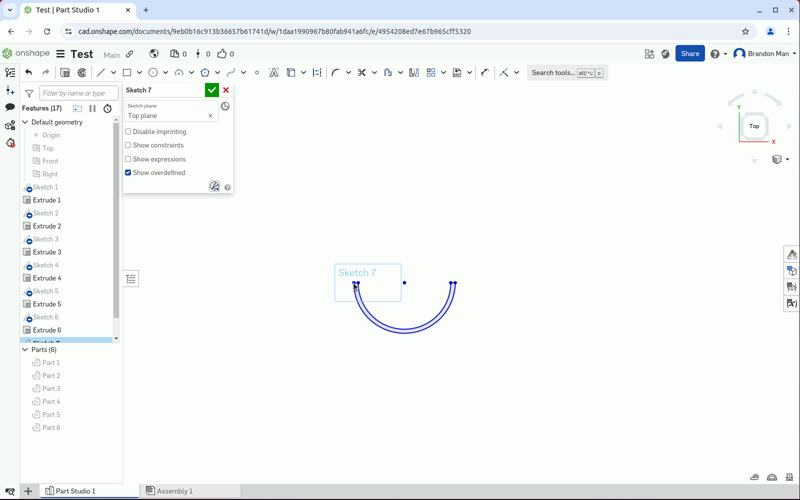
mouse_move(448, 294)
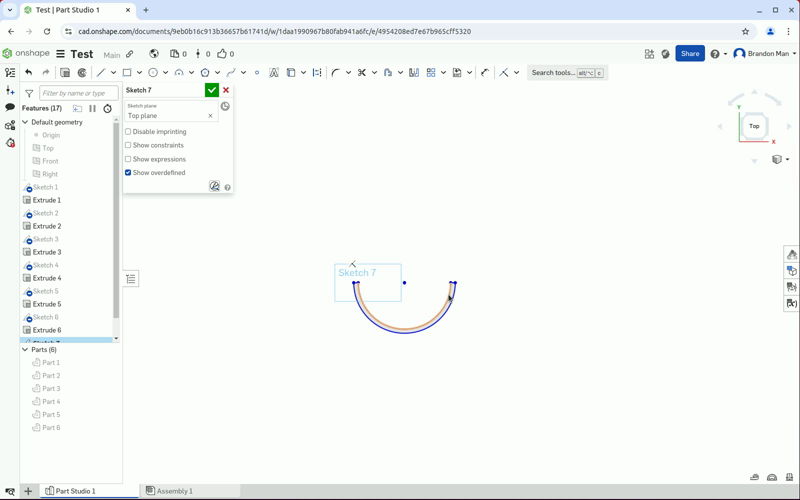
scroll(6)
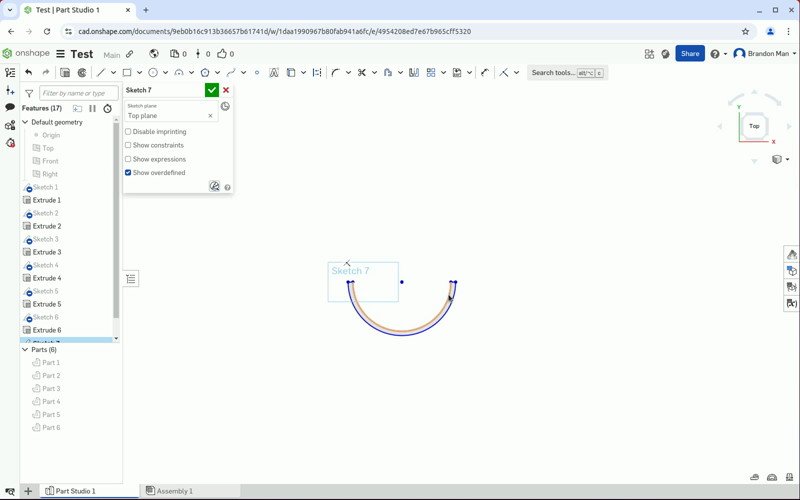
scroll(6)
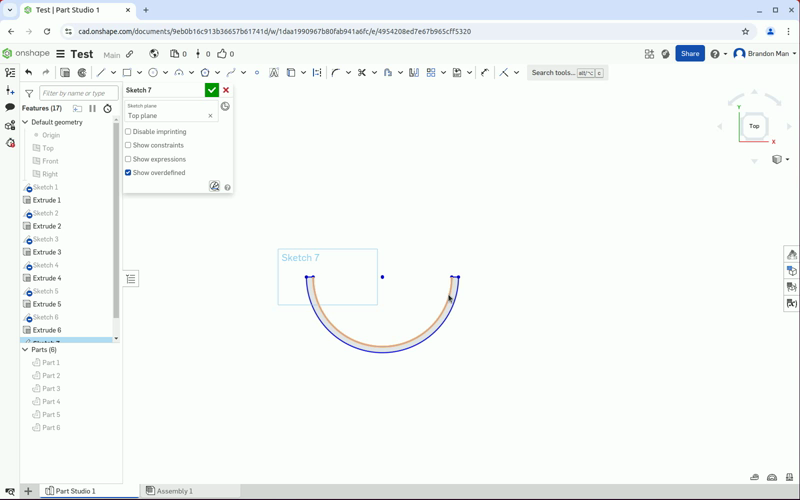
scroll(6)
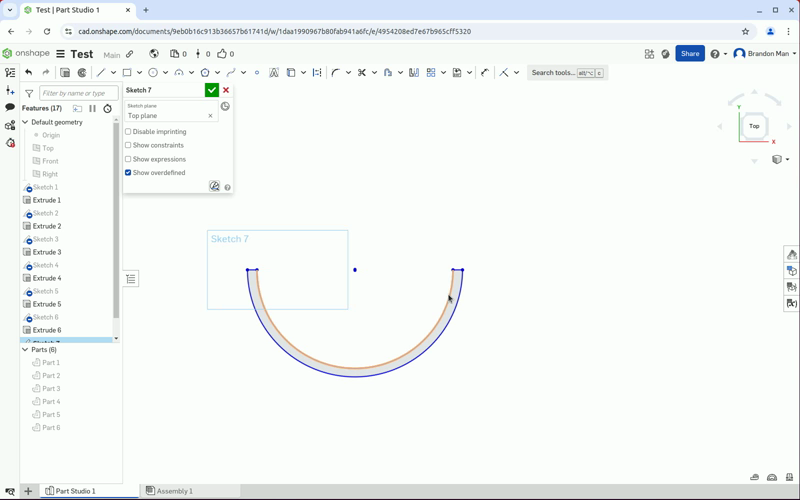
scroll(6)
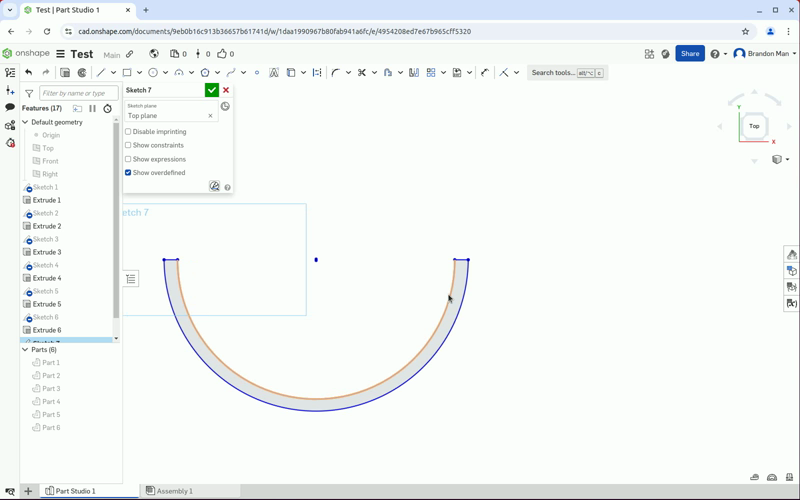
scroll(6)
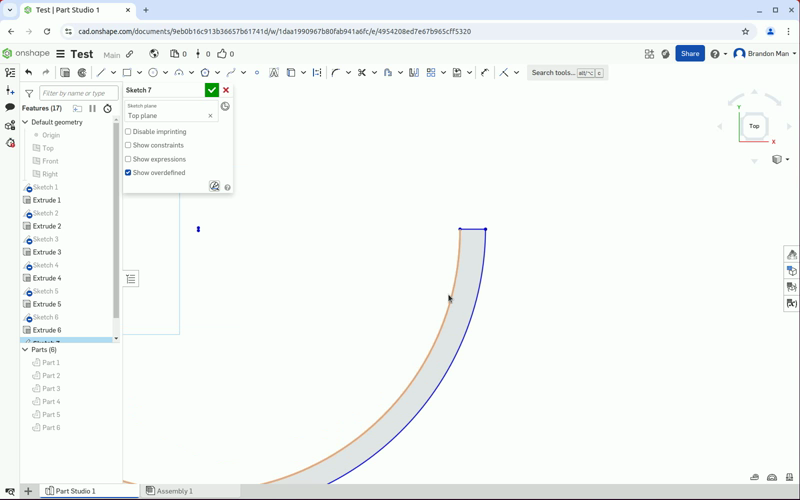
scroll(6)
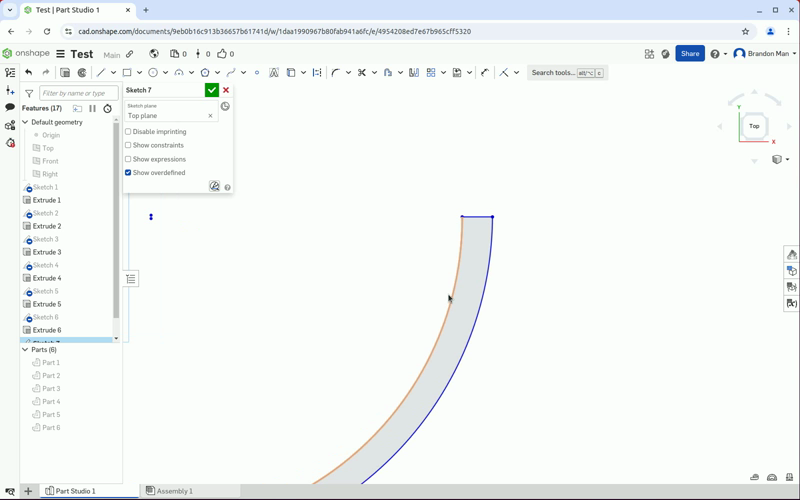
scroll(6)
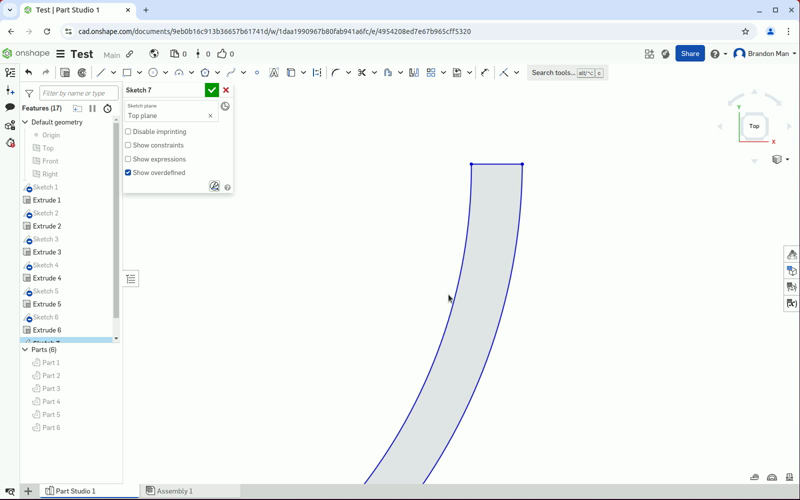
click(448, 294)
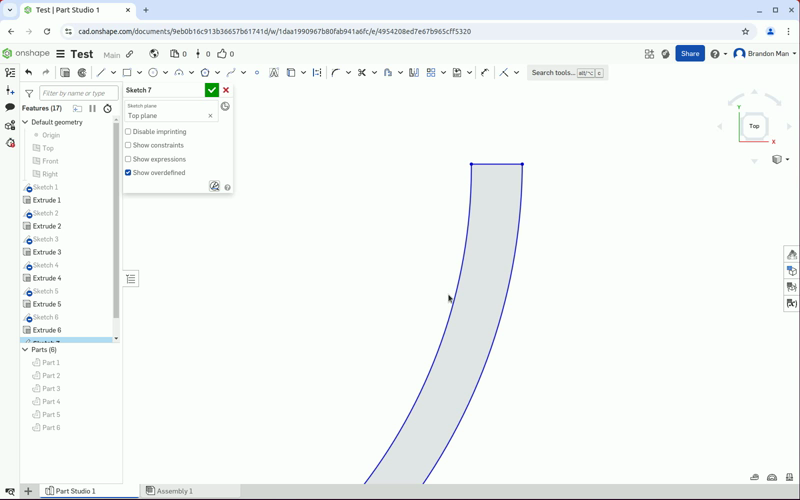
scroll(-6)
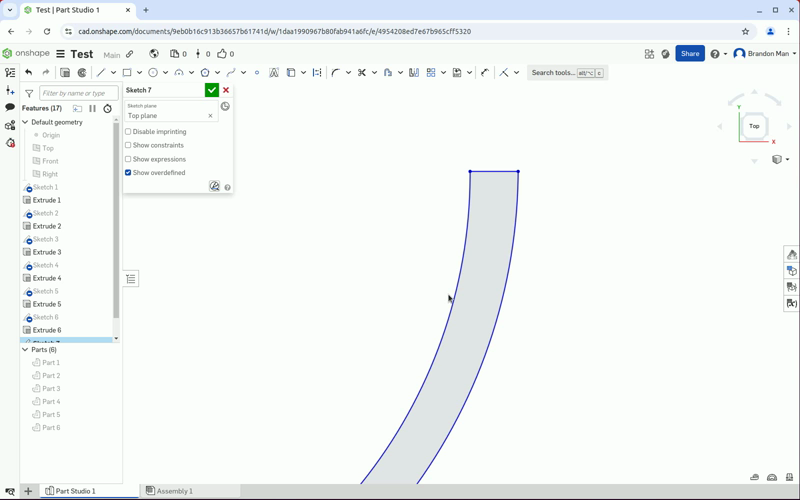
scroll(-6)
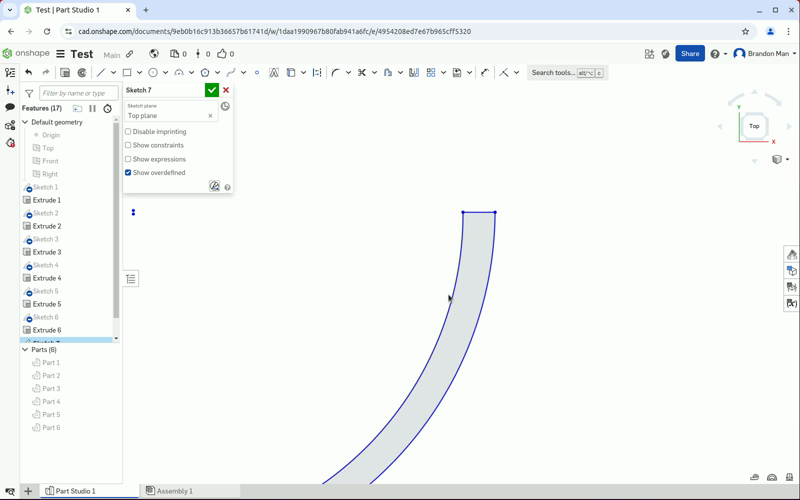
scroll(-6)
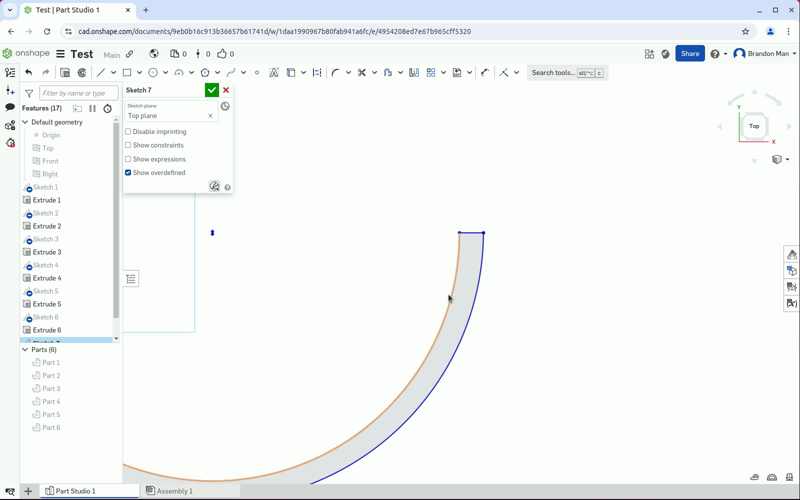
scroll(-6)
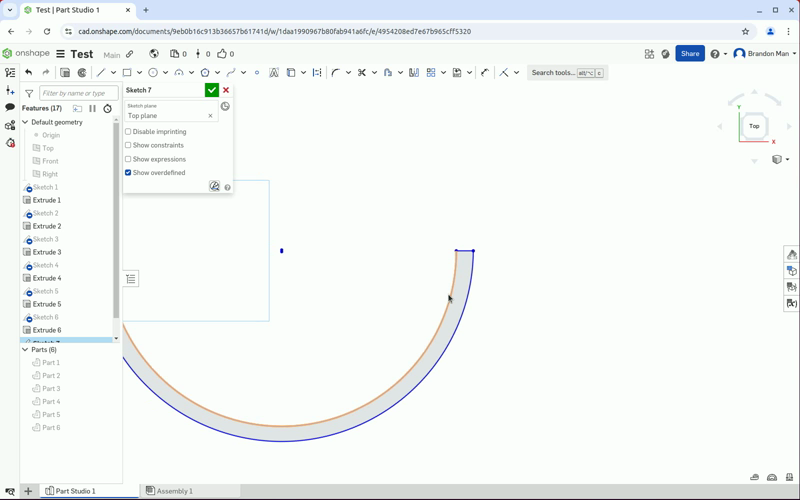
scroll(-6)
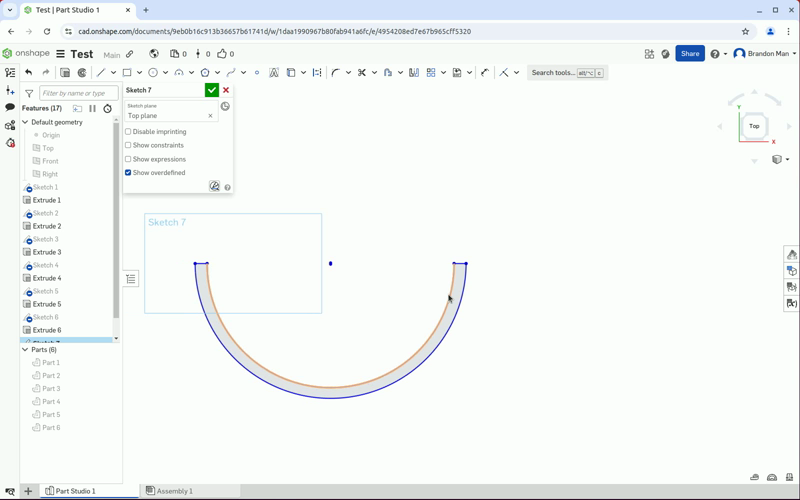
scroll(-6)
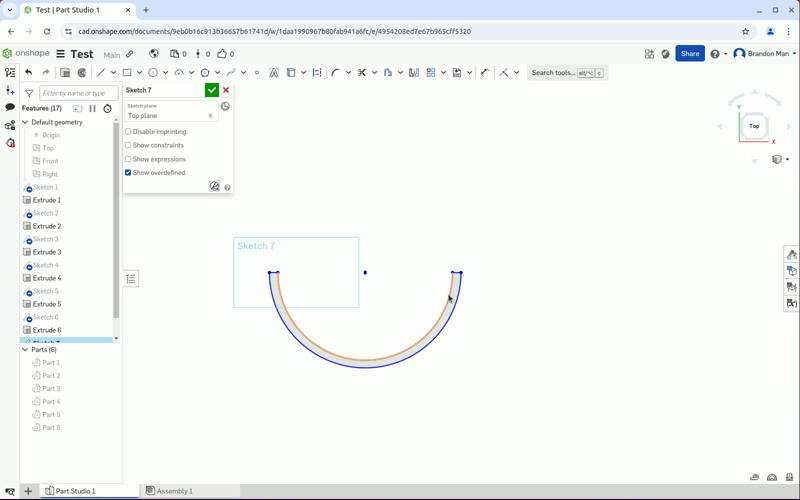
scroll(-6)
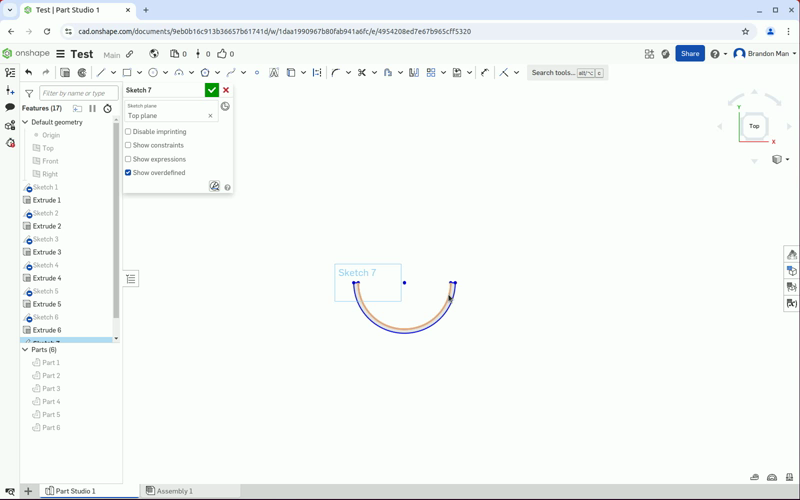
mouse_move(73, 352)
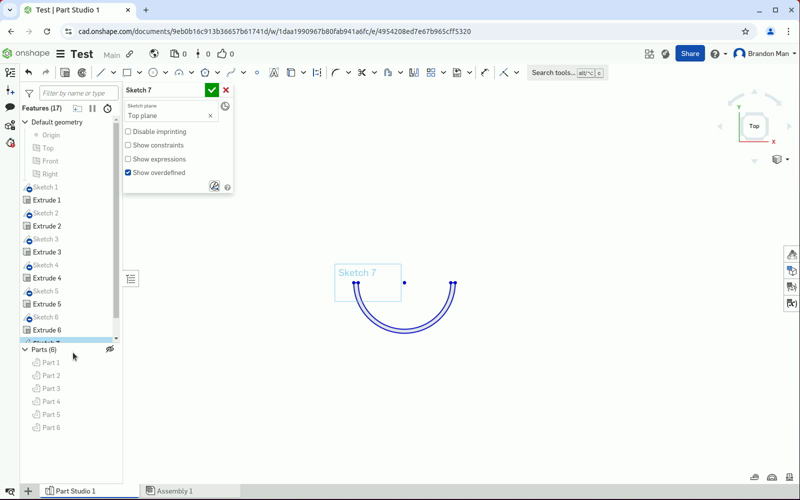
key(shift+y)
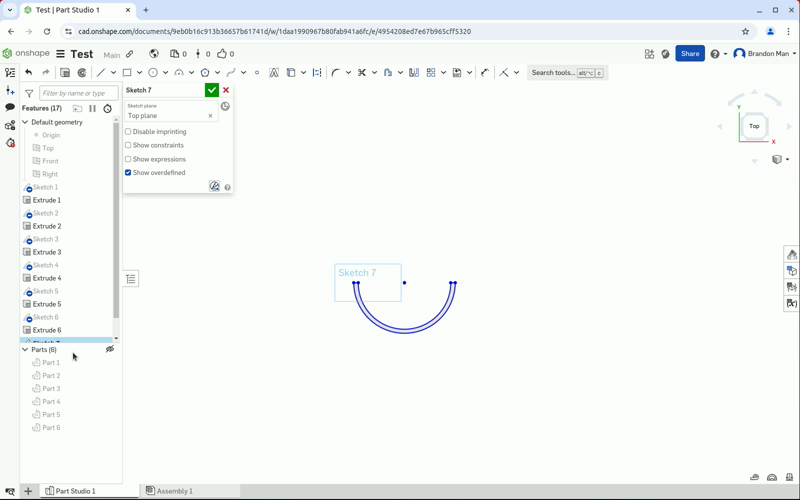
key(shift+e)
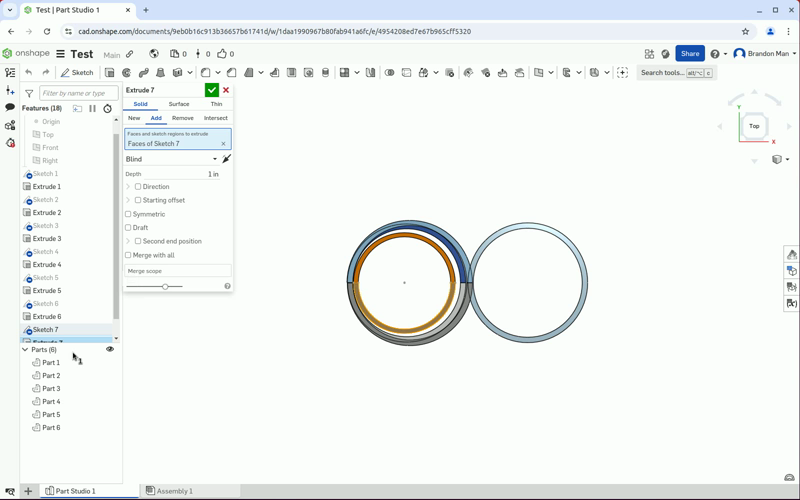
mouse_move(143, 106)
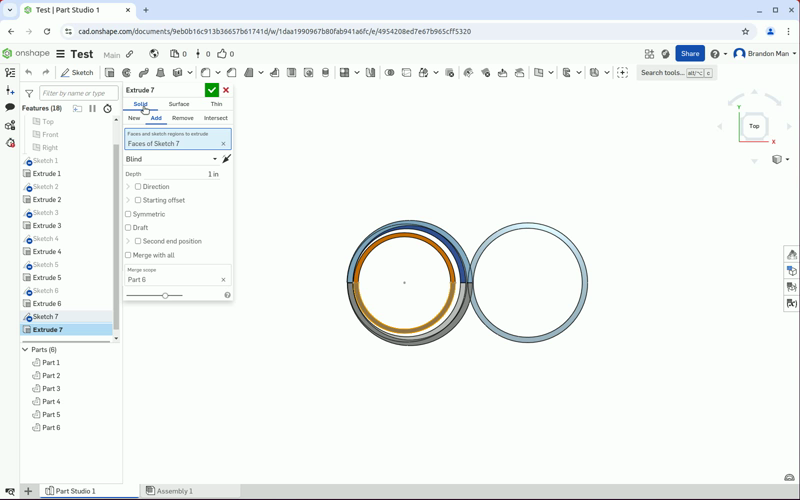
click(143, 106)
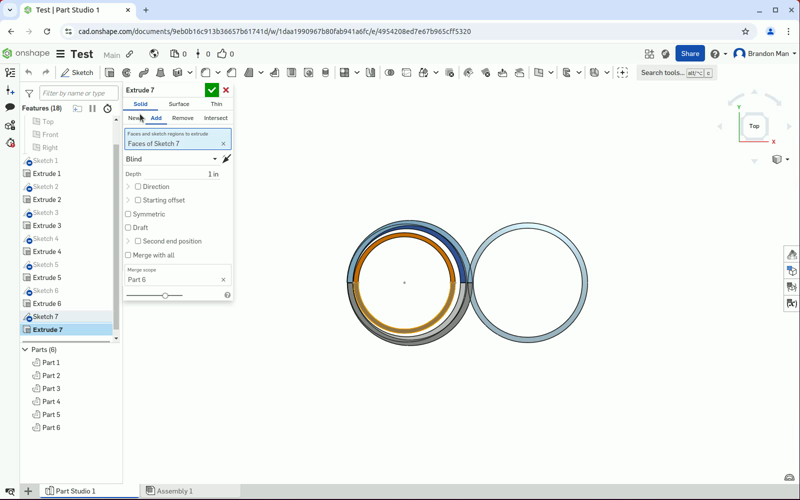
mouse_move(137, 120)
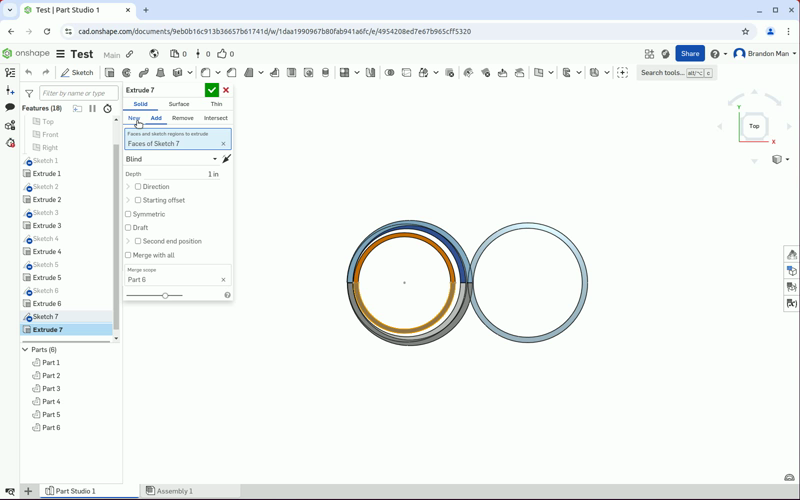
click(137, 120)
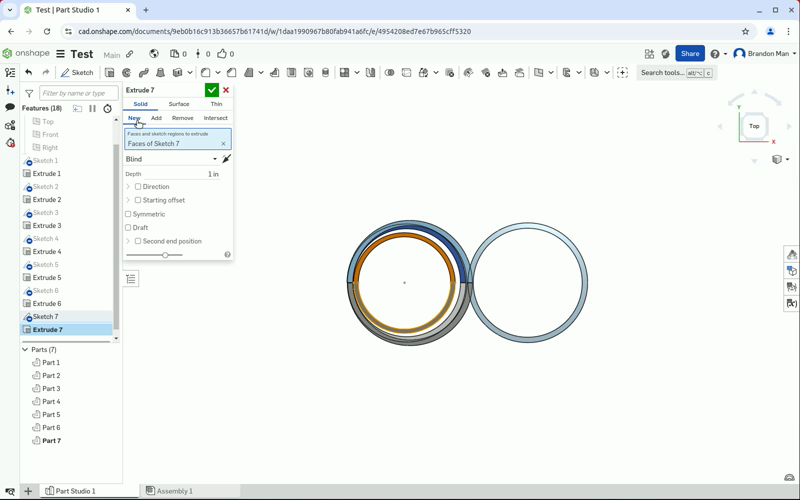
key(tab, 4)
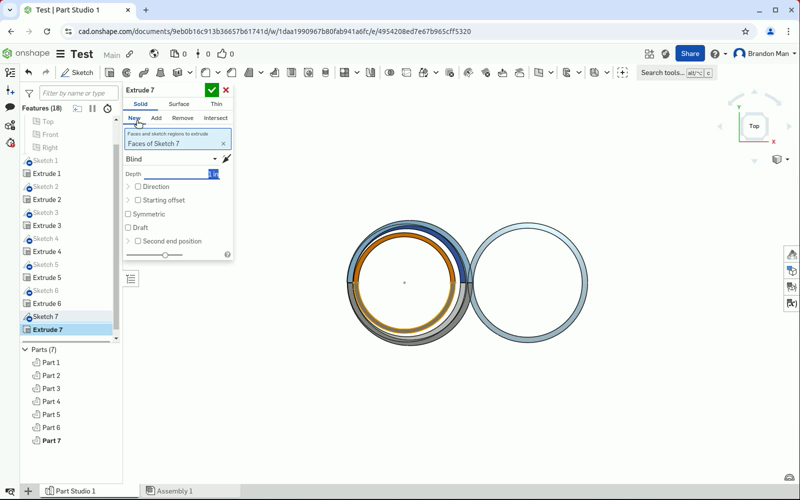
text(0.241)
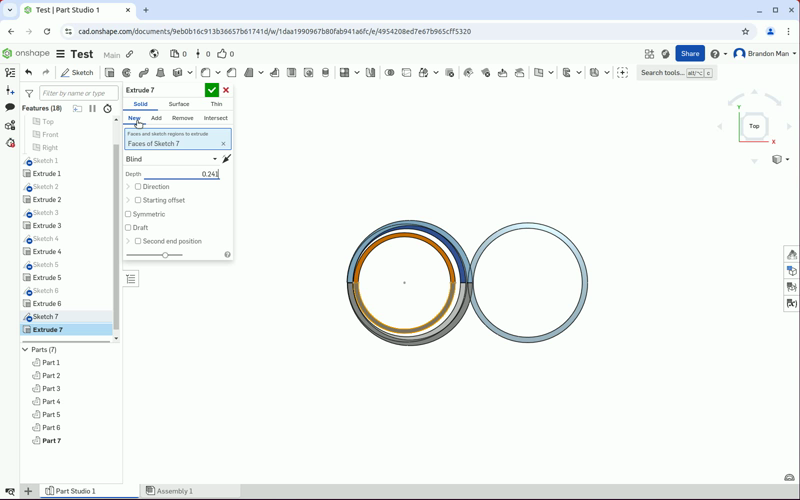
key(enter)
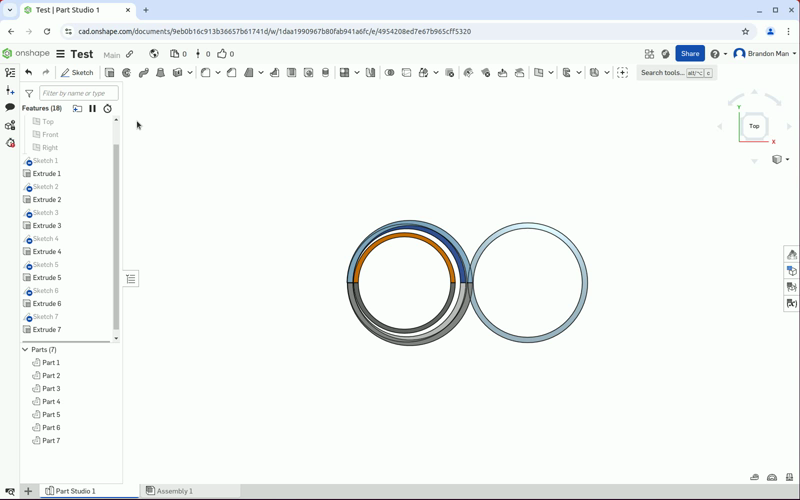
key(shift+h)
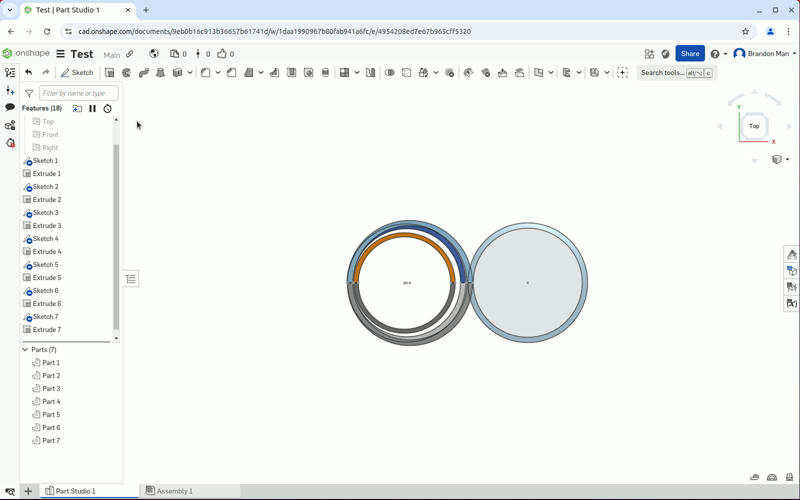
key(shift+h)
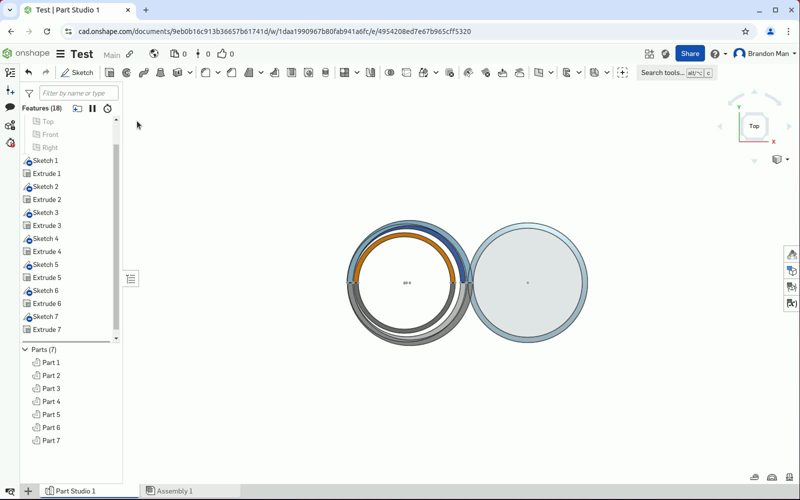
key(shift+7)
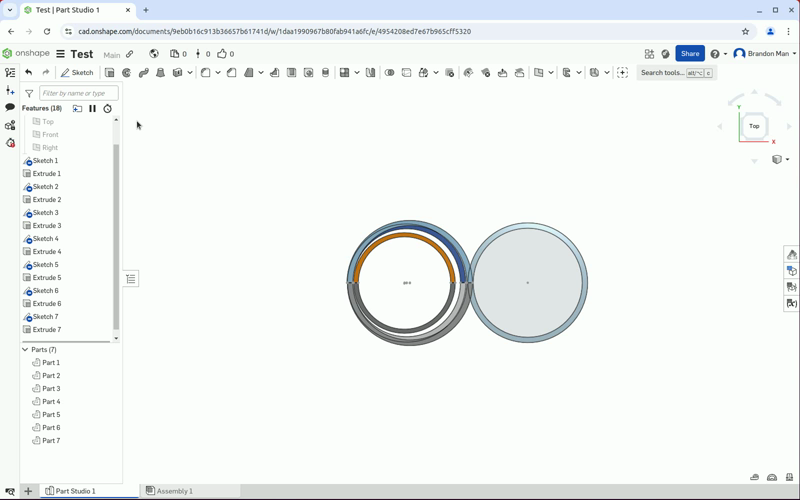
key(up, 3)
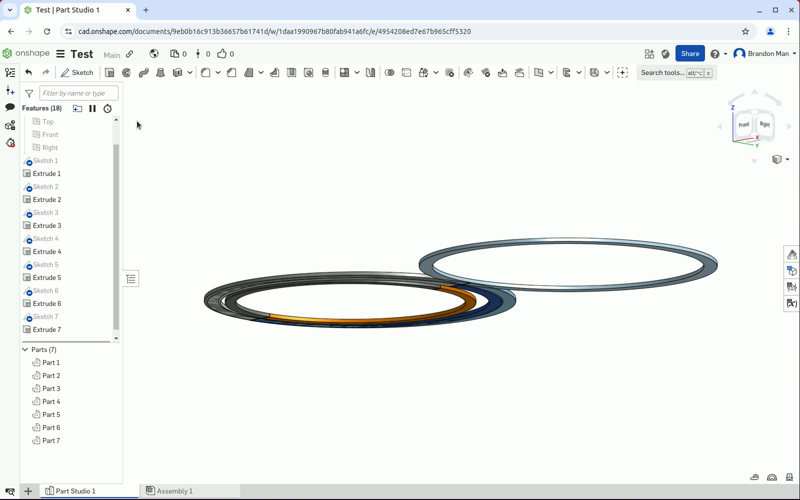
key(left, 3)
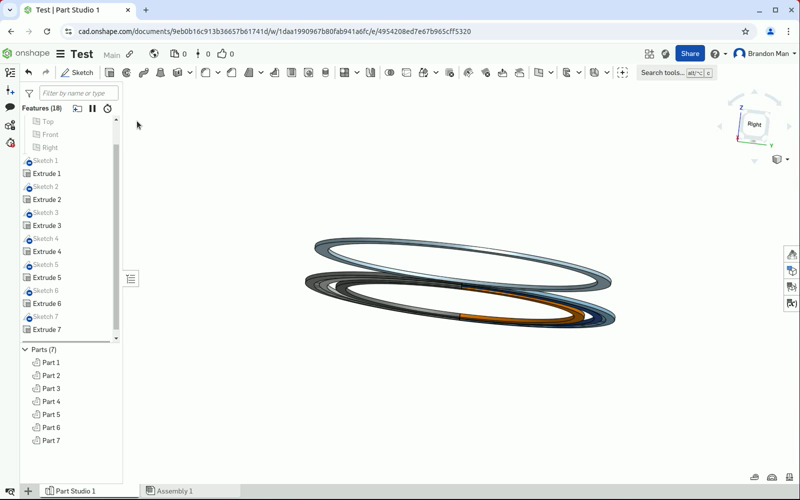
key(right, 3)
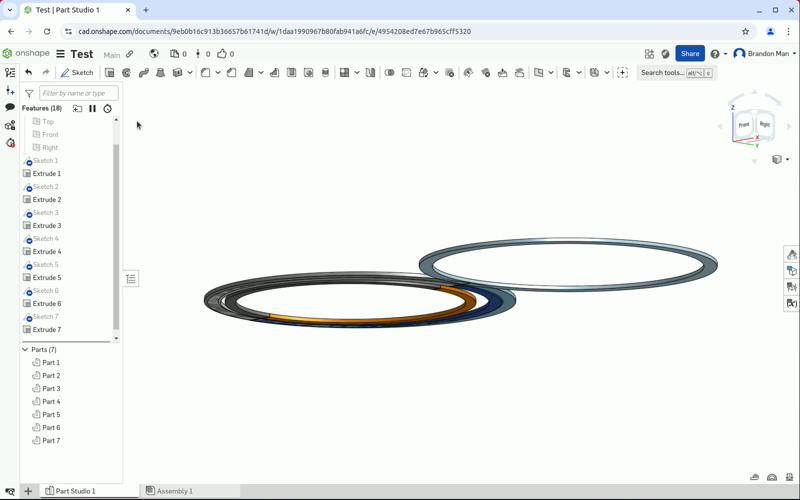
key(down, 3)
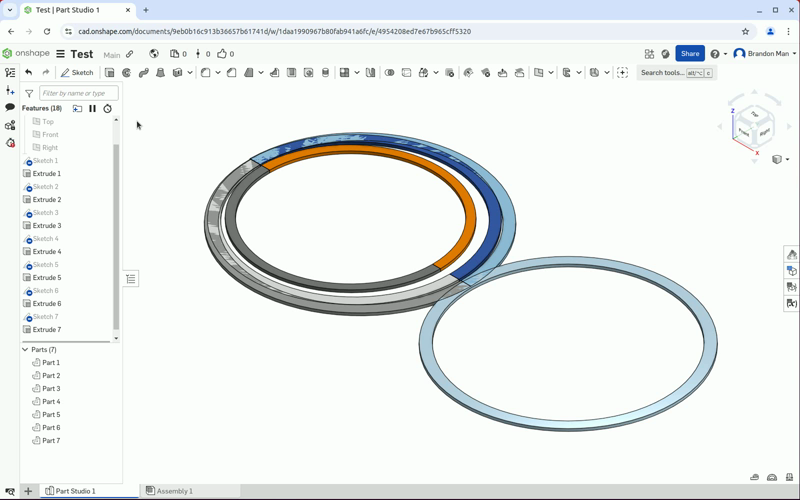
mouse_move(69, 163)
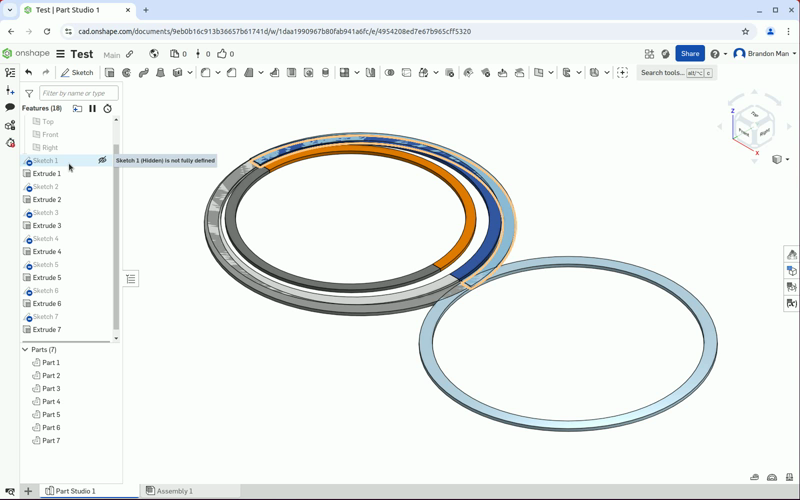
click(69, 163)